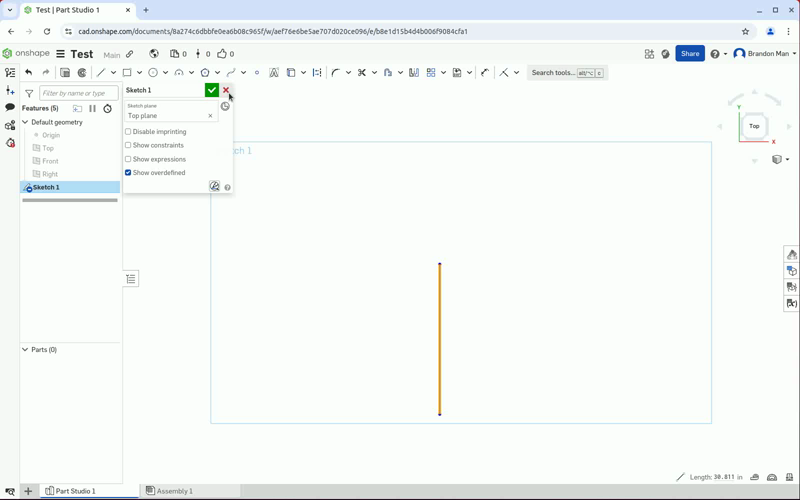
key(shift+h)
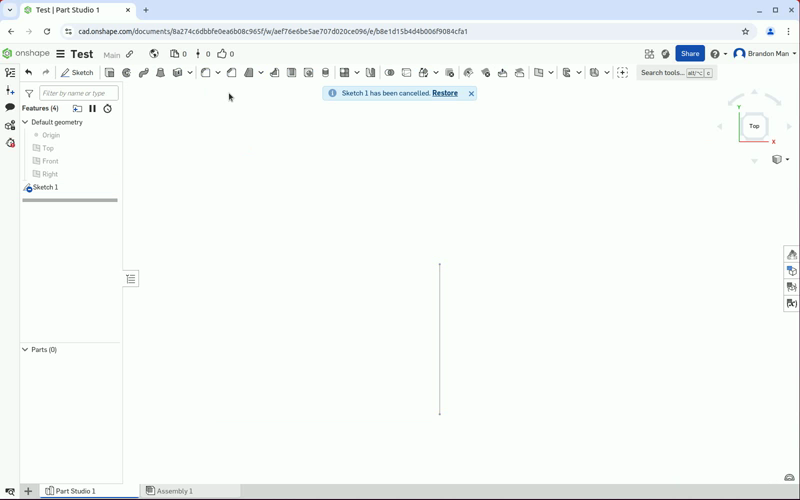
key(shift+s)
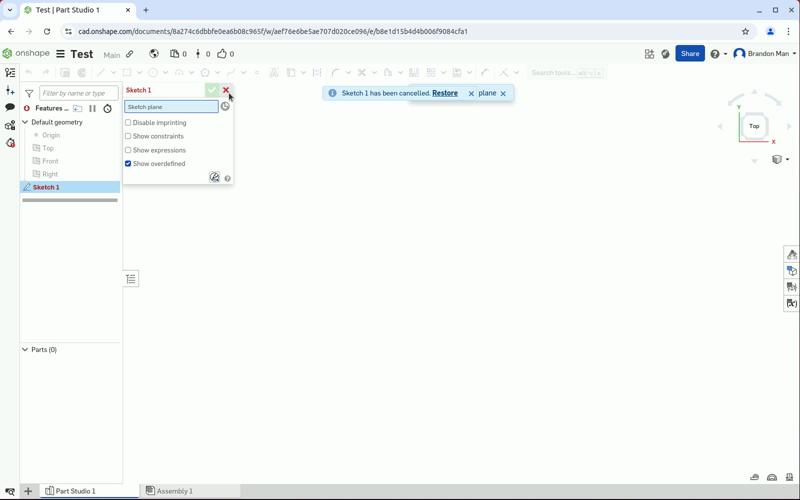
mouse_move(73, 150)
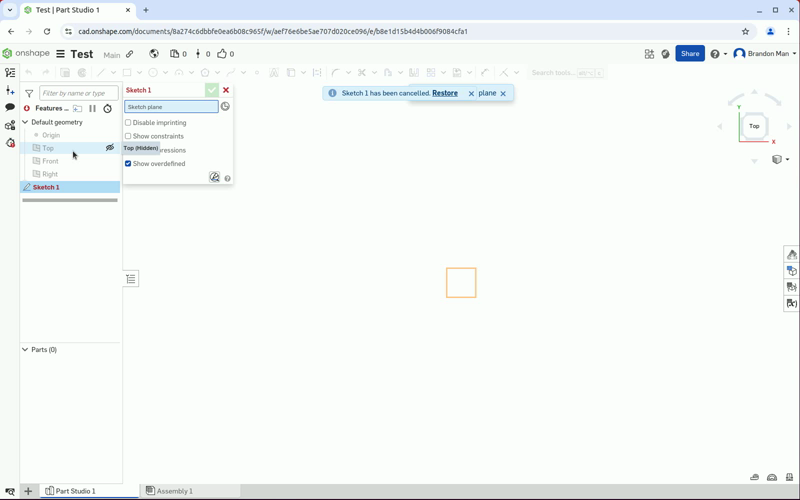
click(73, 150)
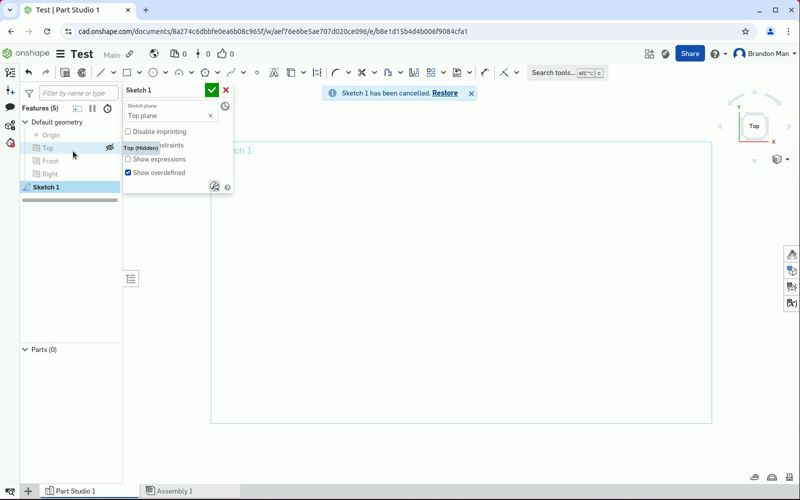
mouse_move(73, 352)
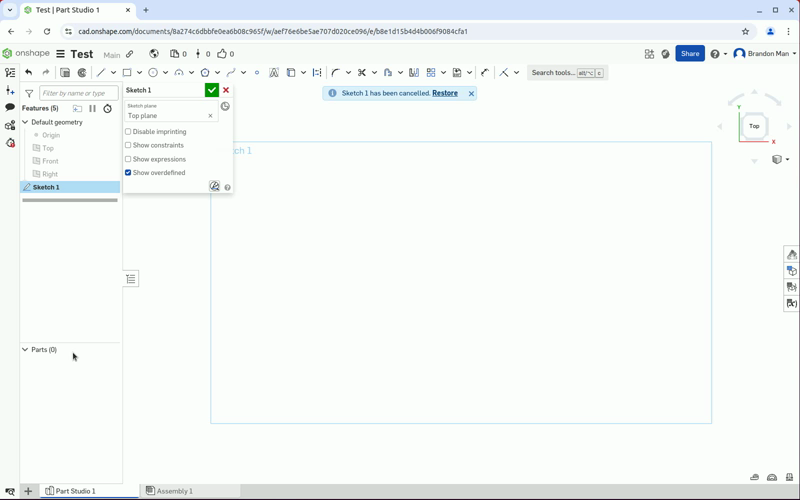
key(y)
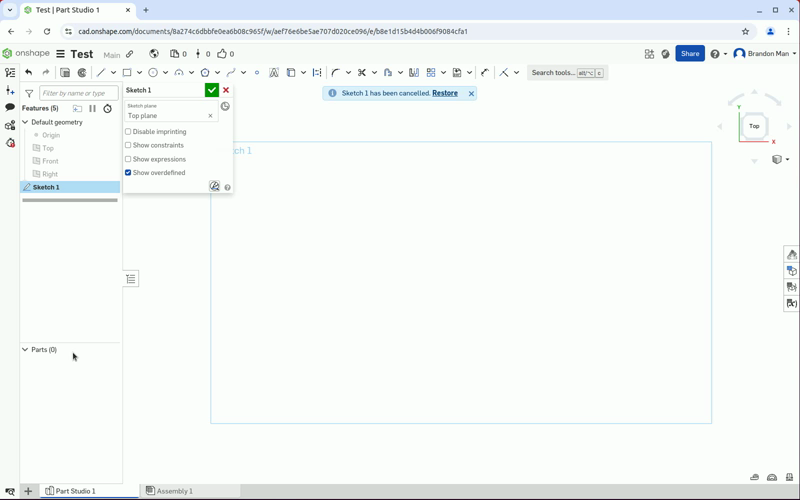
key(l)
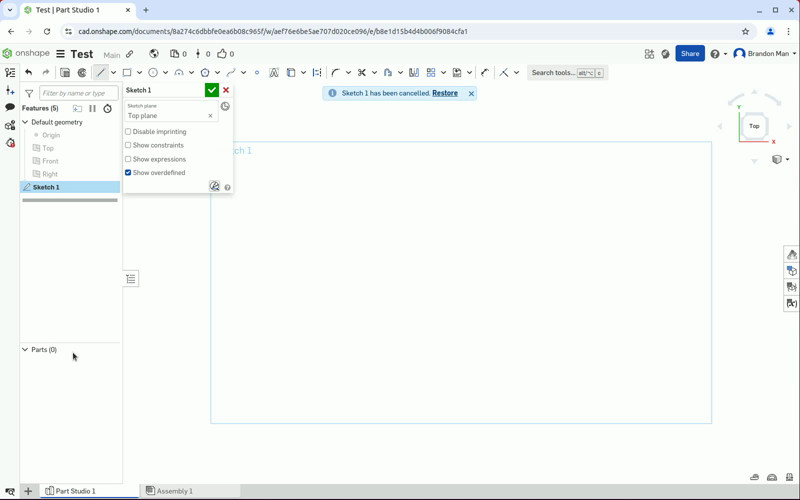
key_down(shift)
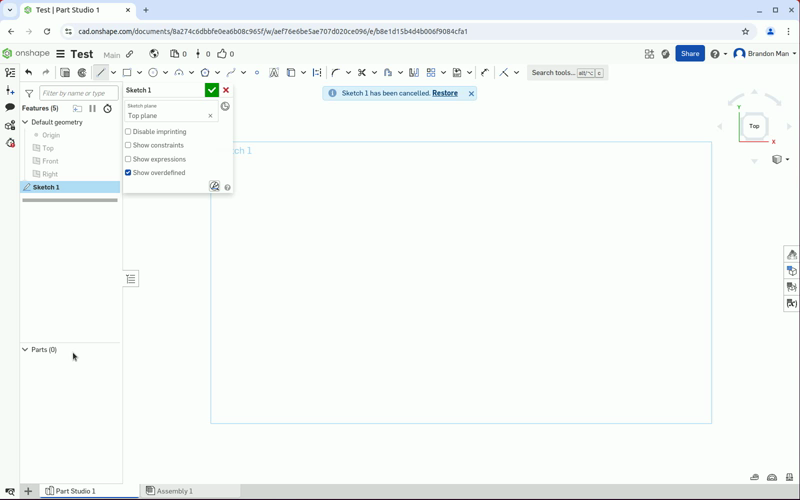
mouse_move(460, 298)
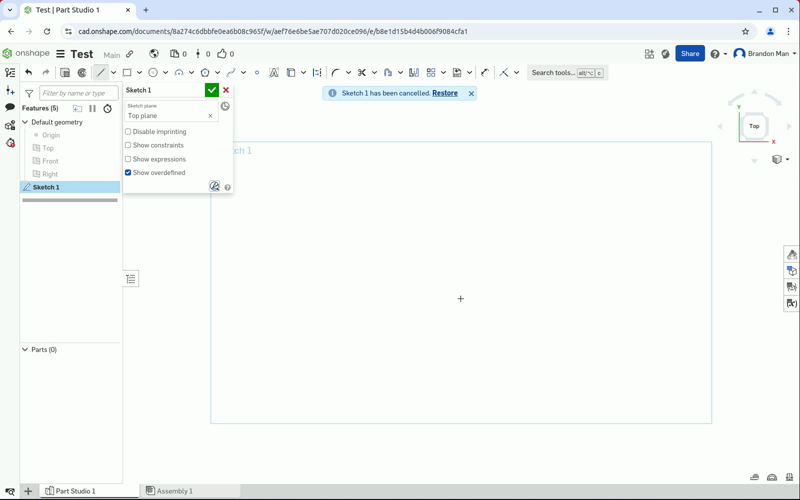
click(460, 298)
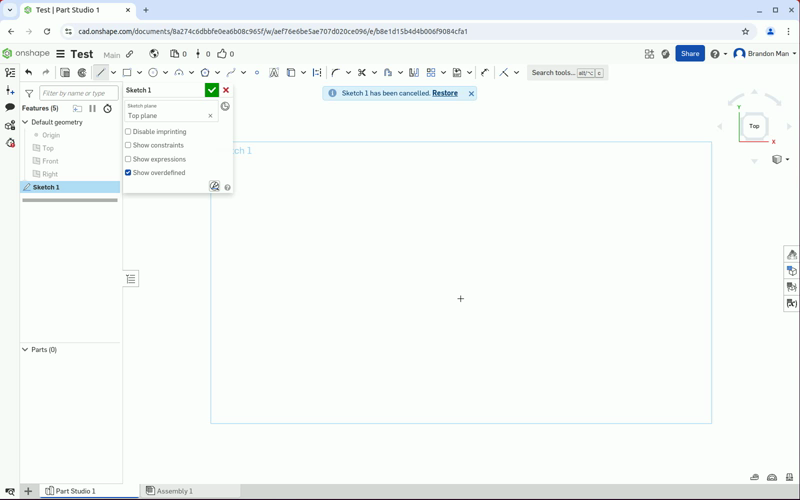
key_up(shift)
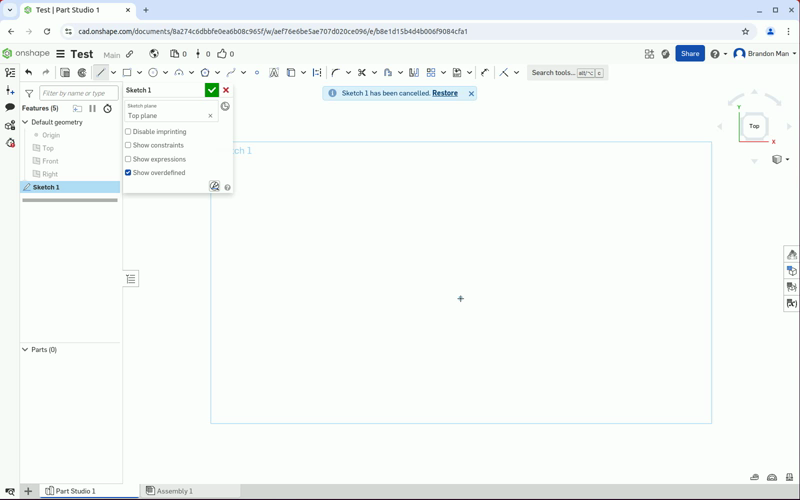
key_down(shift)
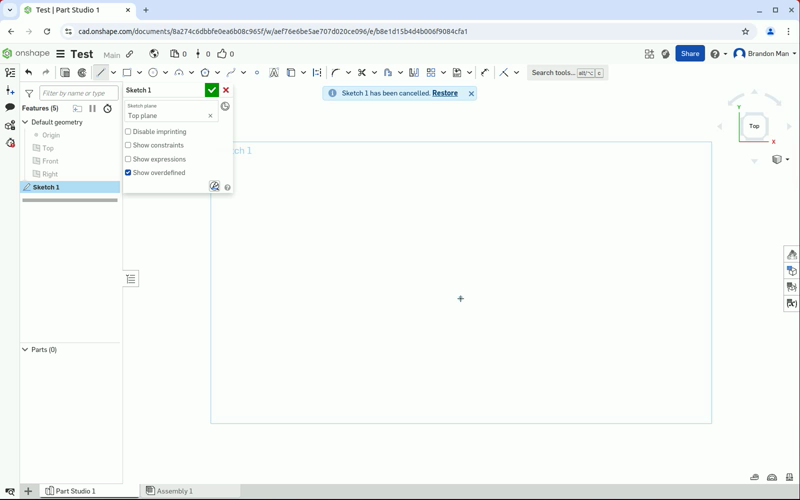
mouse_move(490, 298)
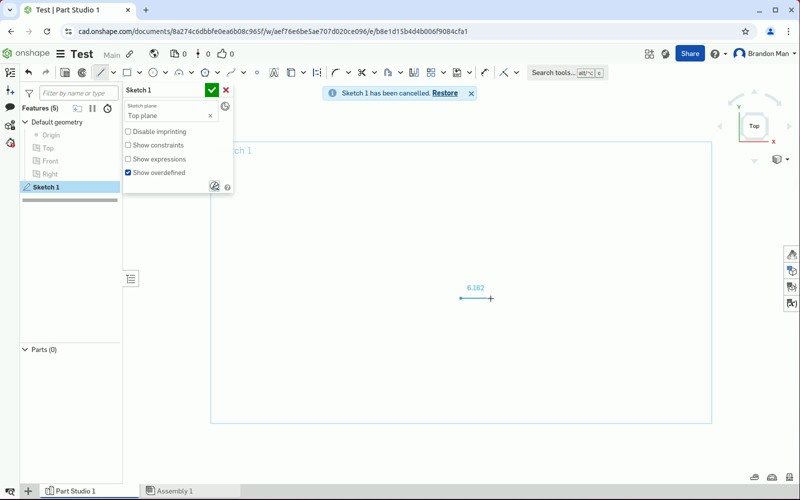
mouse_move(495, 298)
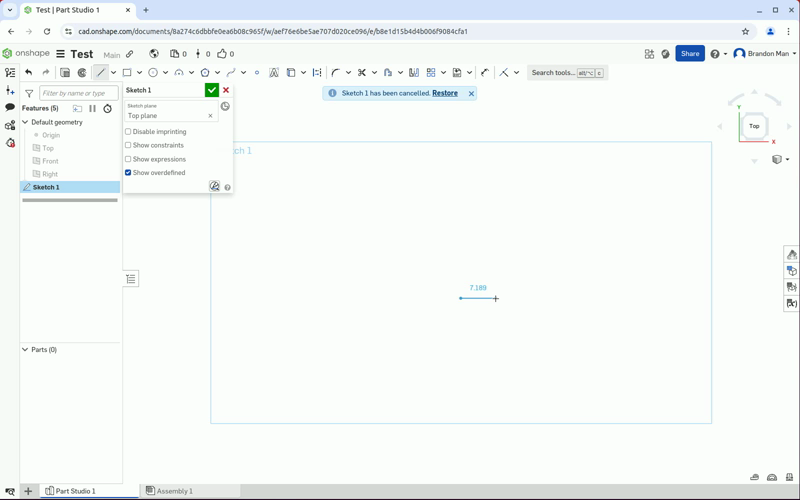
click(495, 298)
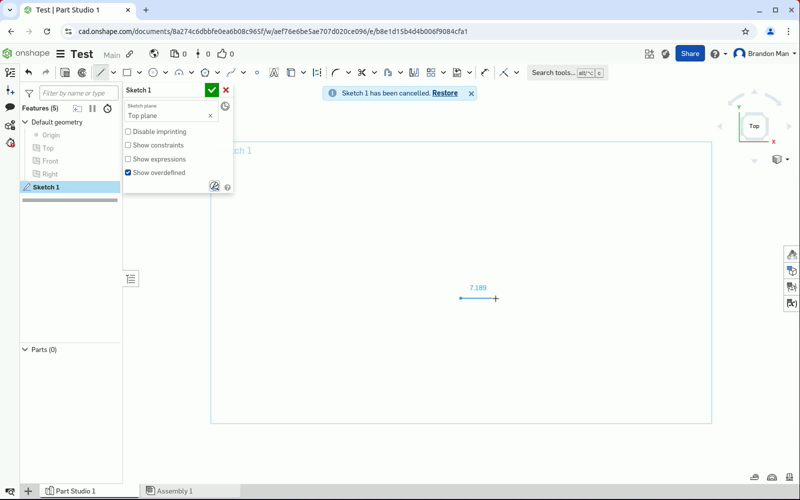
key_up(shift)
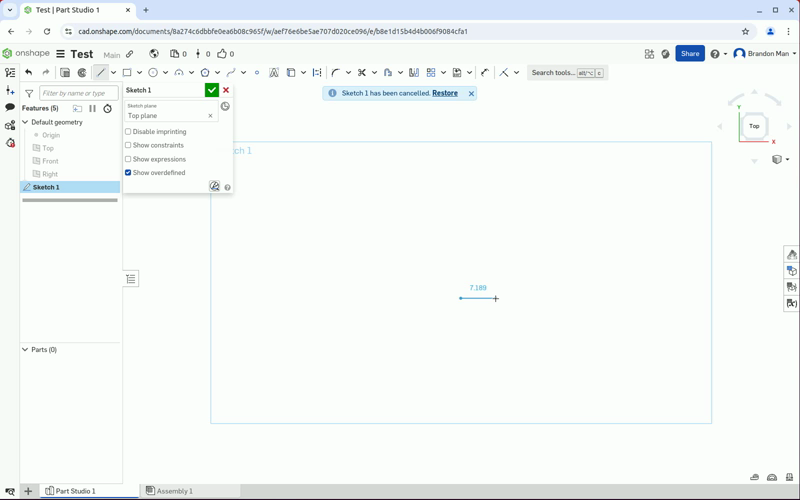
key_down(shift)
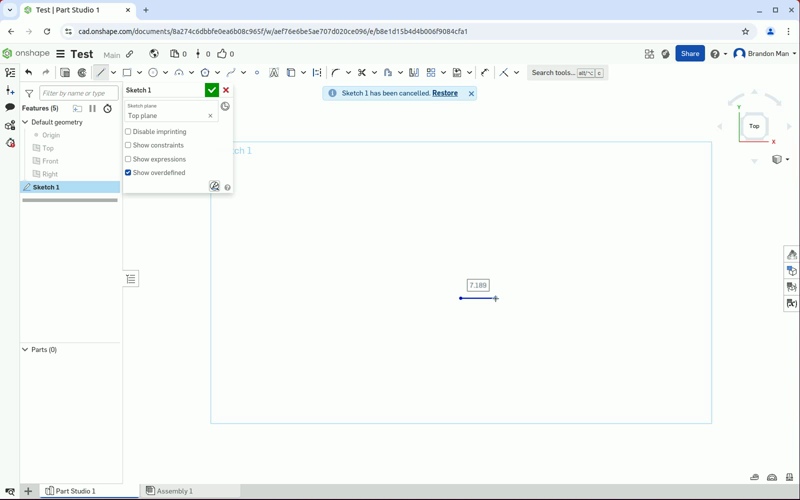
mouse_move(525, 298)
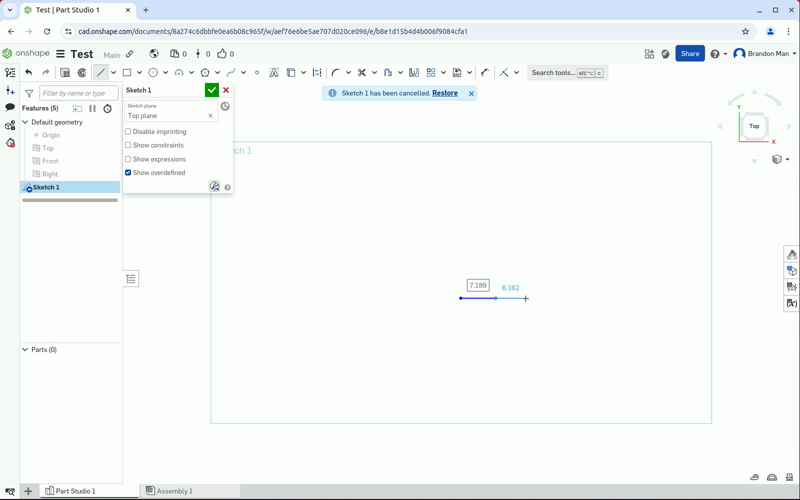
mouse_move(495, 244)
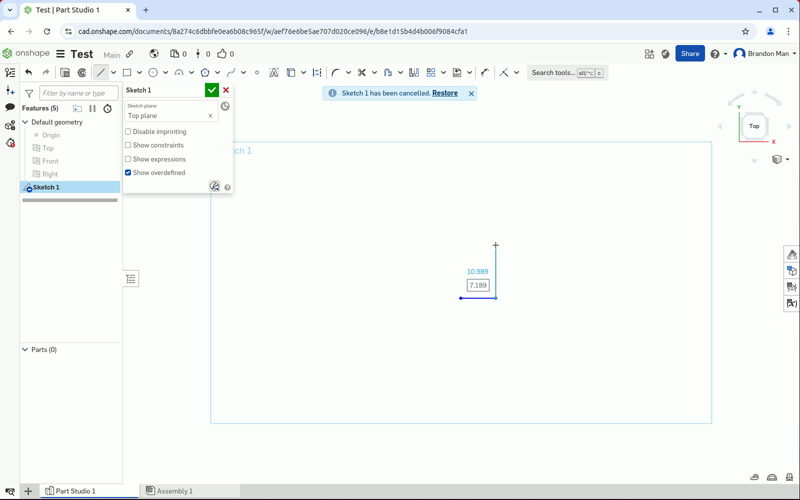
click(495, 244)
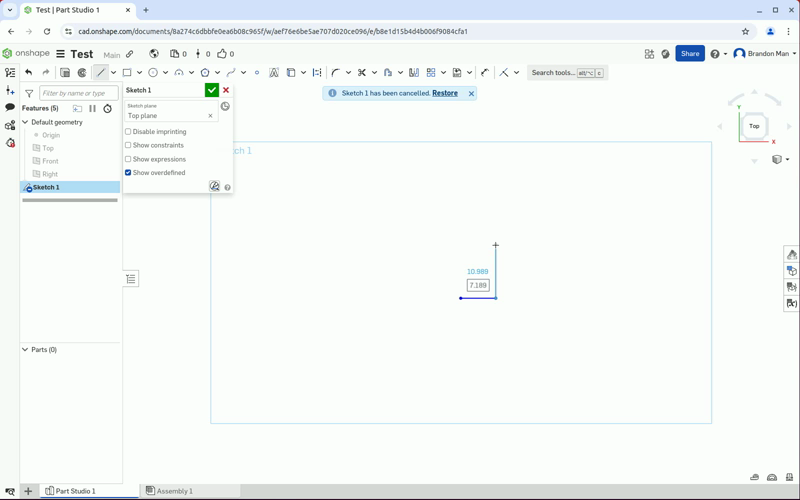
key_up(shift)
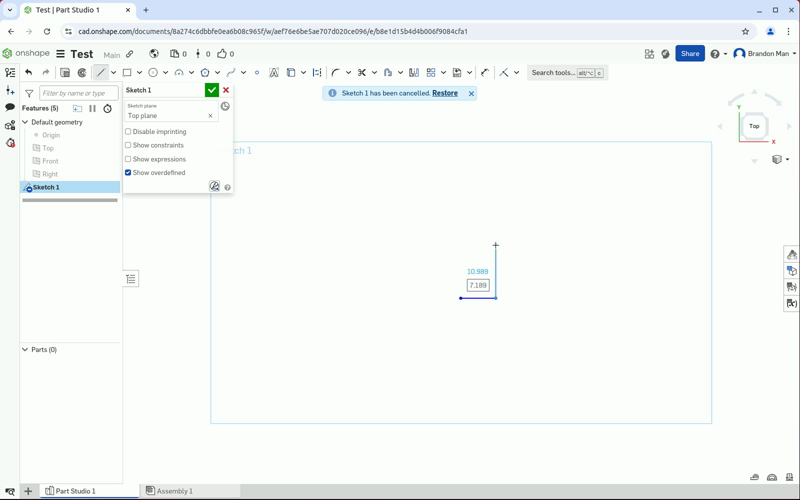
key_down(shift)
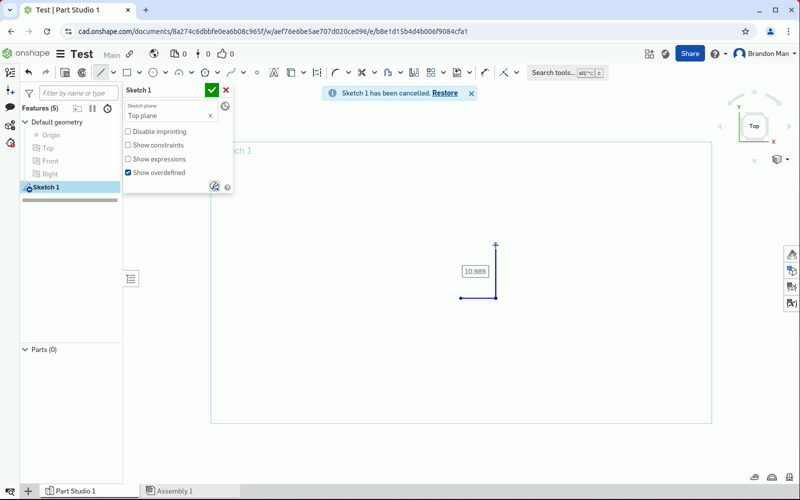
mouse_move(525, 244)
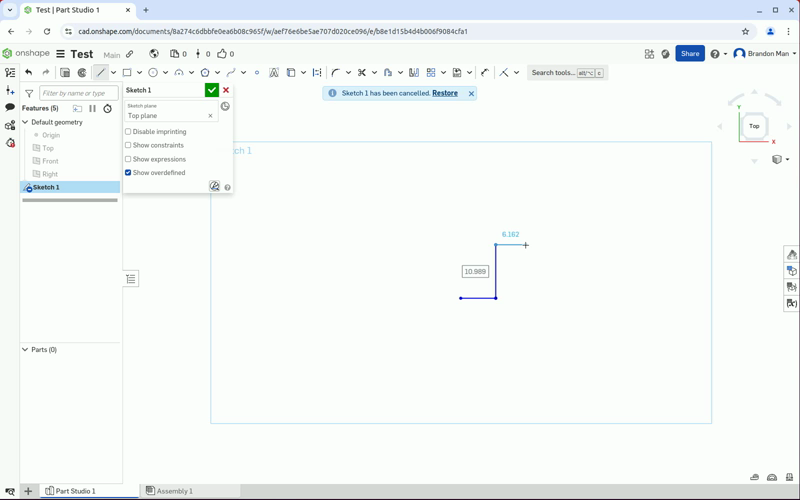
mouse_move(460, 244)
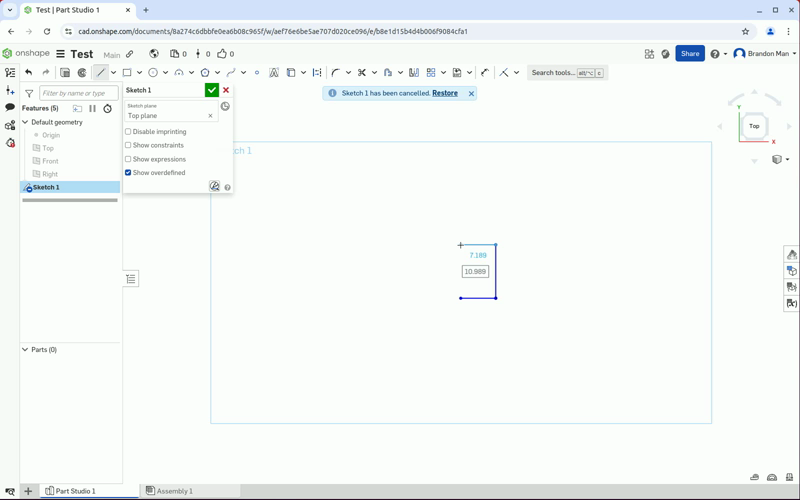
click(460, 244)
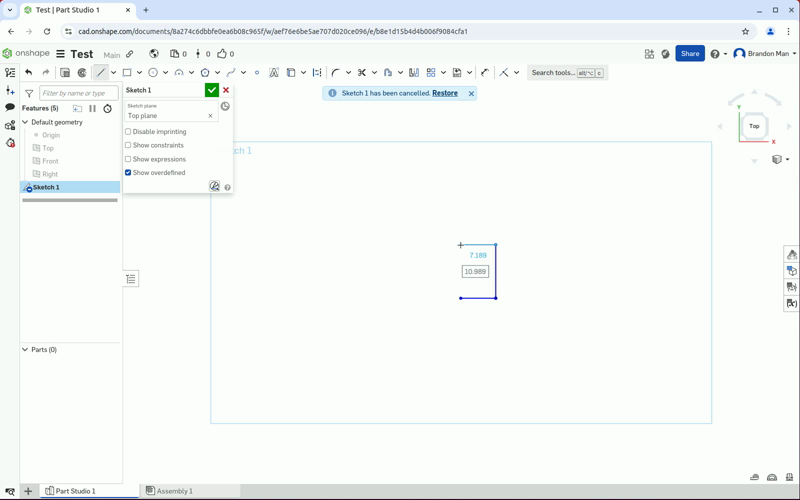
key_up(shift)
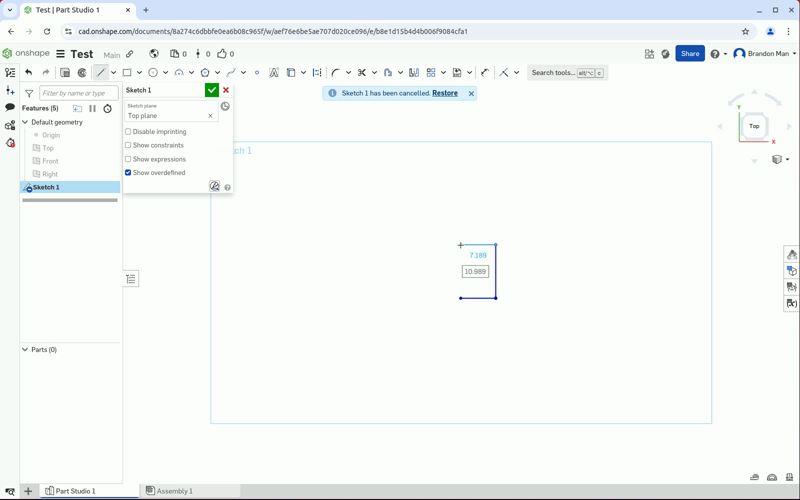
mouse_move(490, 244)
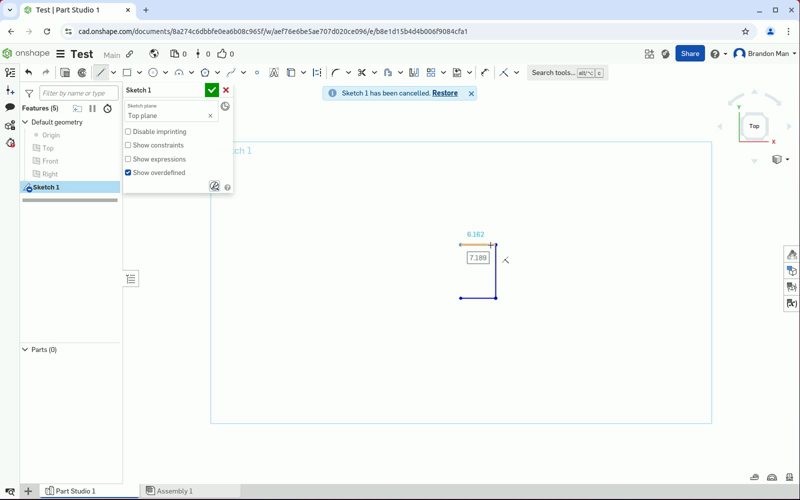
key_down(shift)
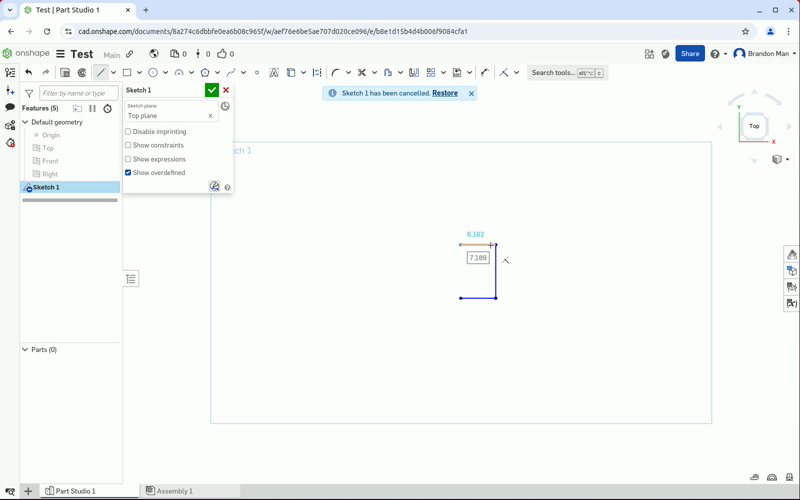
mouse_move(460, 298)
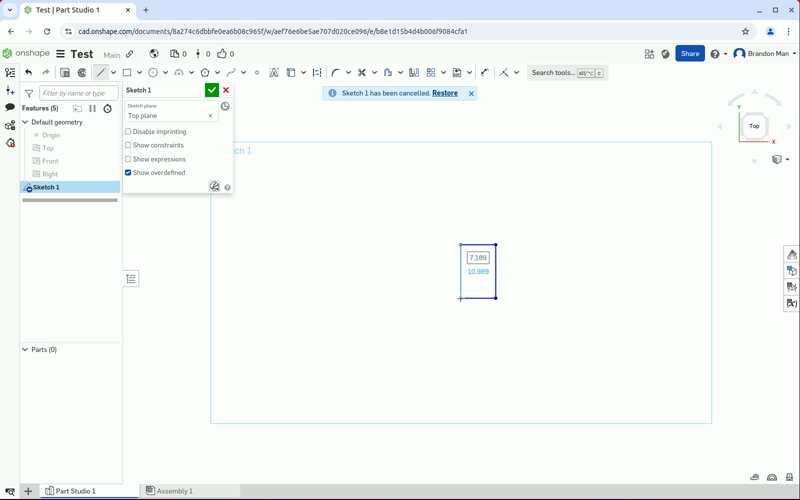
key_up(shift)
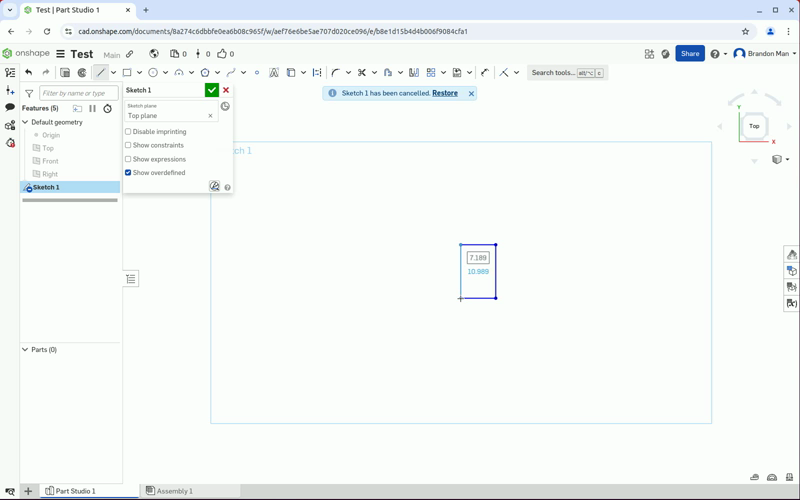
click(460, 298)
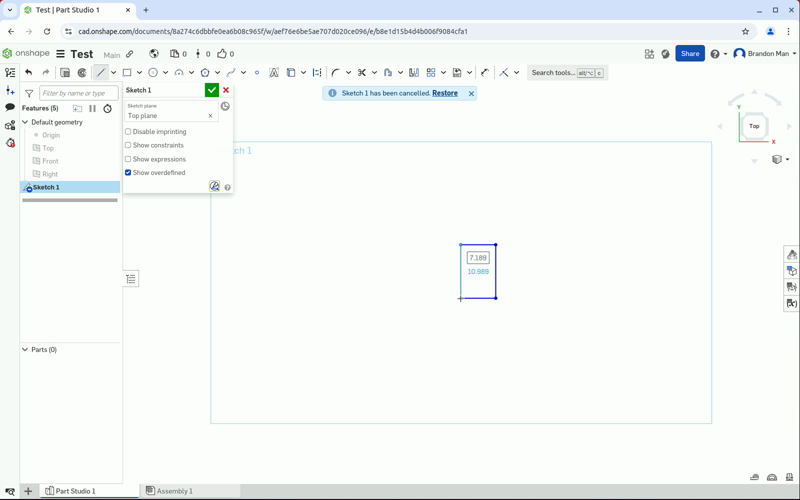
key(esc)
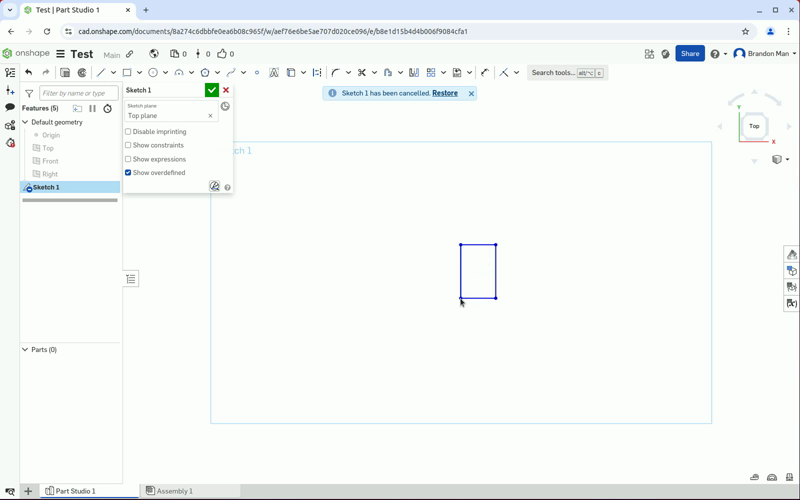
mouse_move(462, 268)
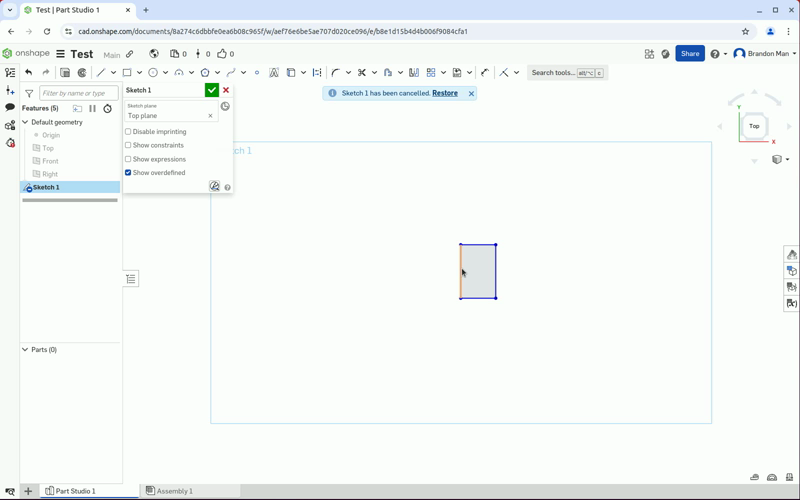
click(462, 268)
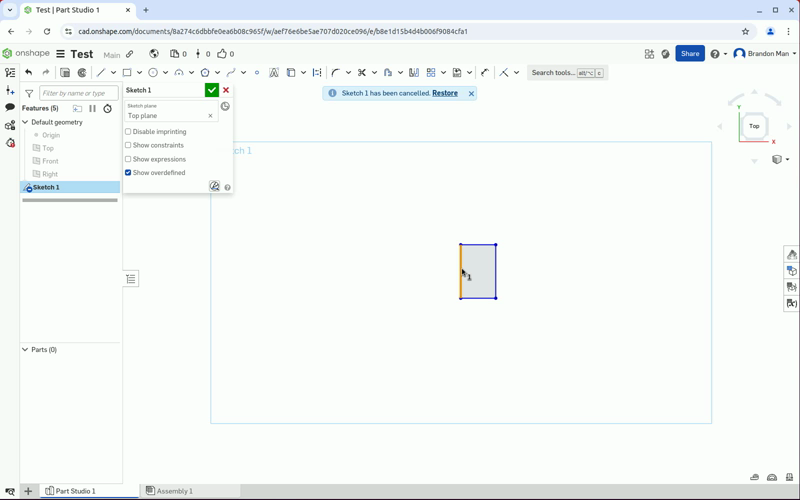
mouse_move(73, 352)
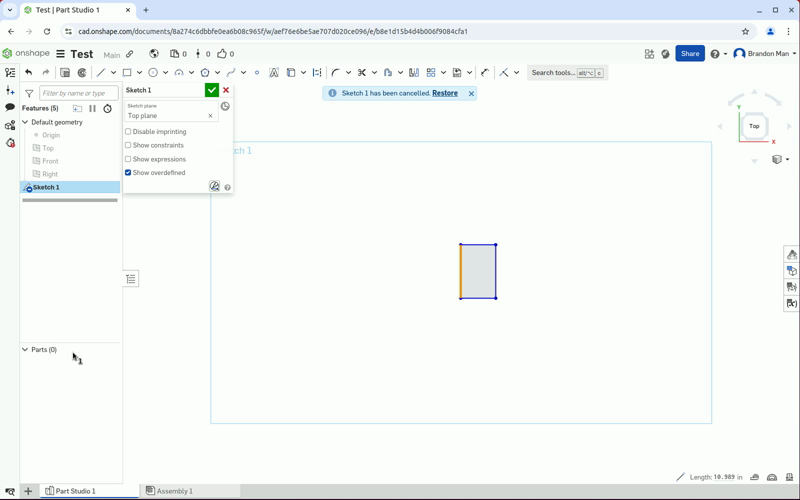
key(shift+y)
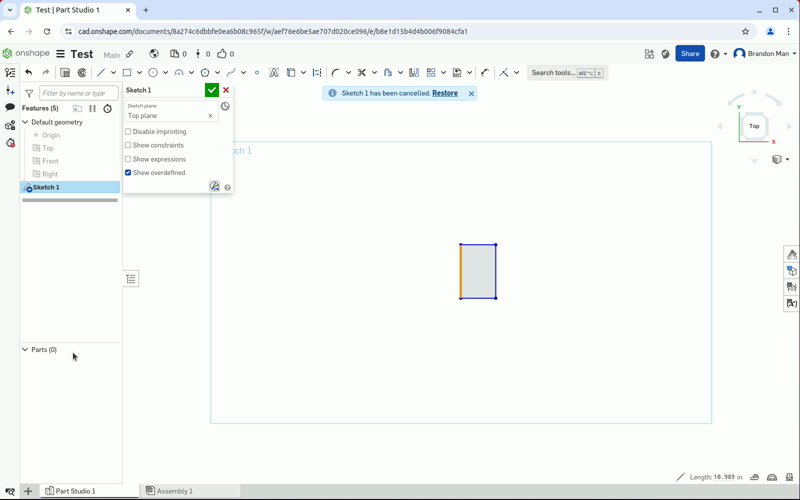
key(shift+e)
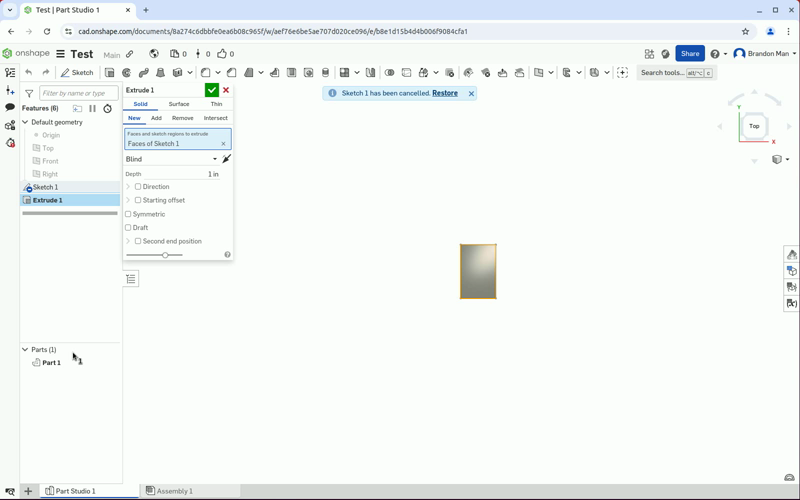
mouse_move(143, 106)
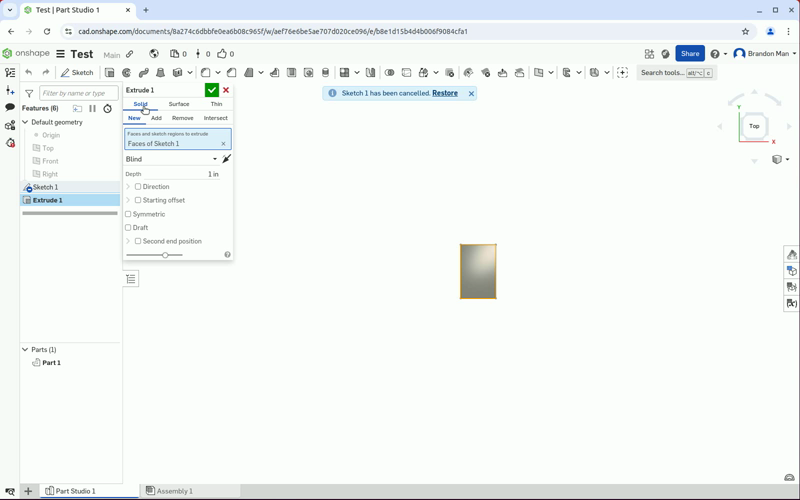
click(143, 106)
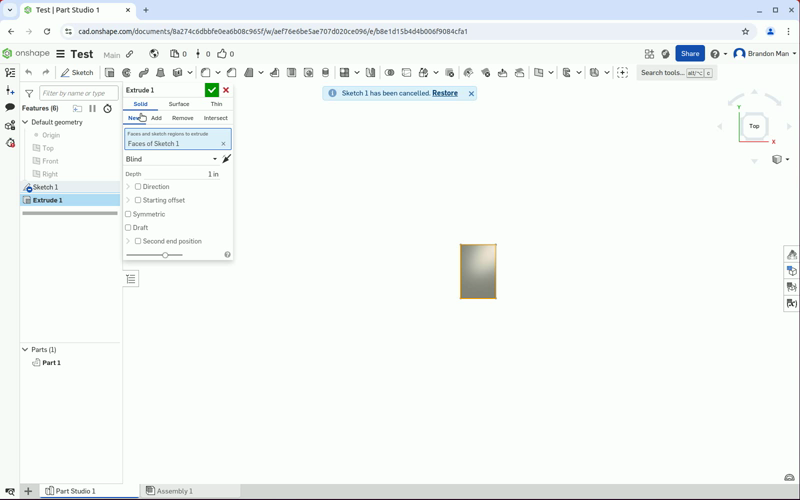
mouse_move(137, 120)
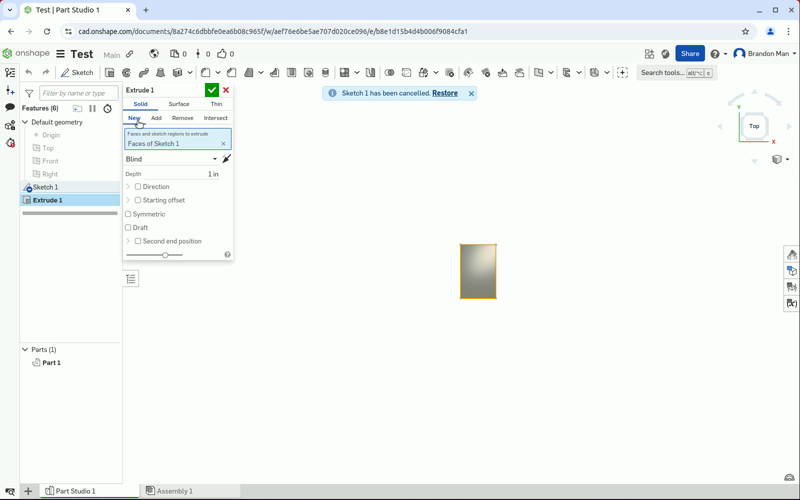
click(137, 120)
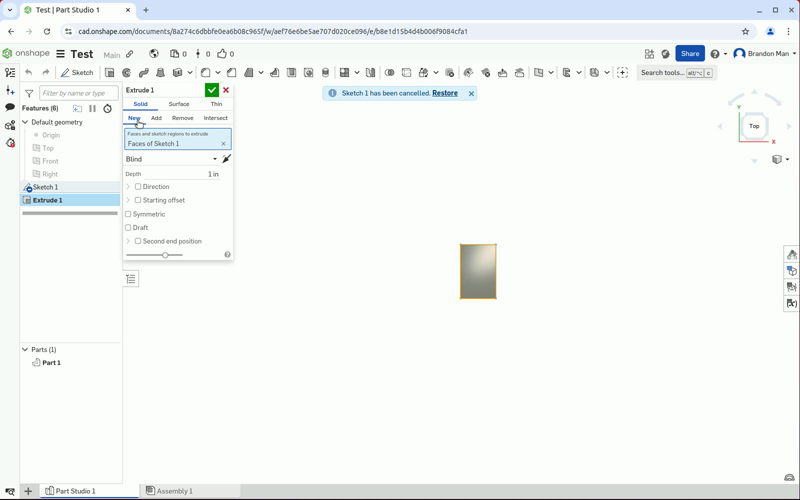
key(tab, 4)
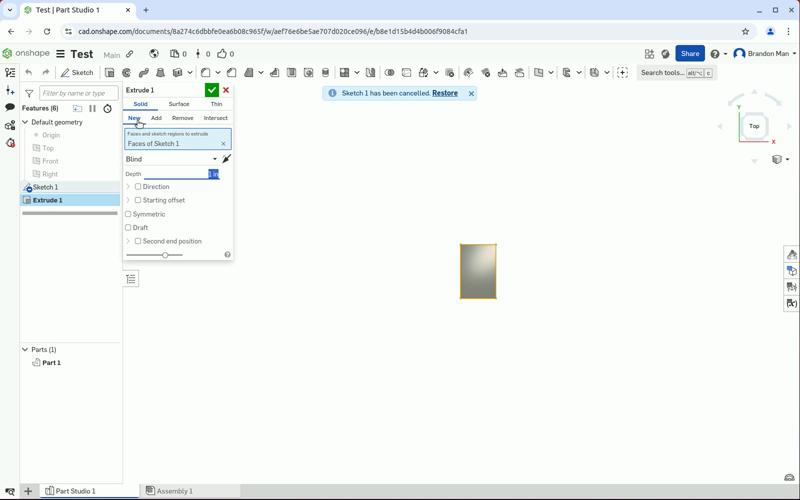
text(11.073)
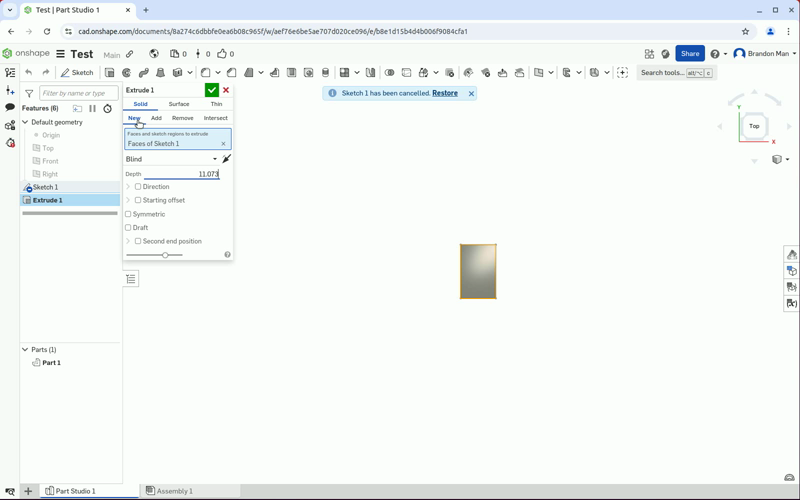
key(enter)
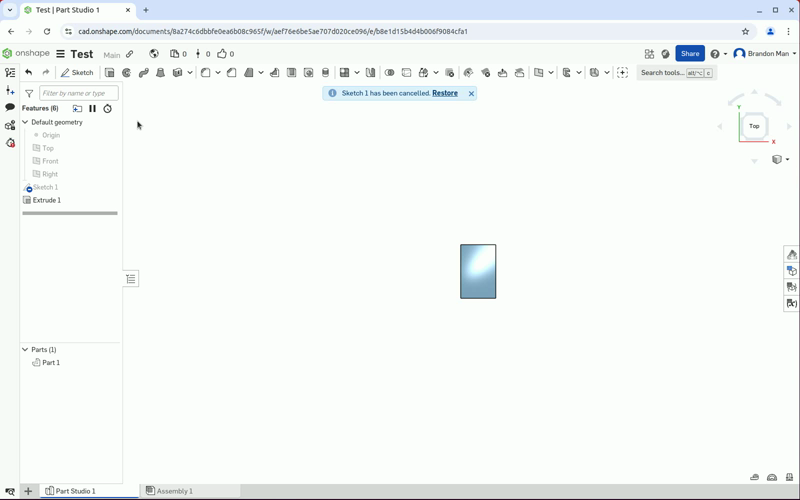
key(shift+h)
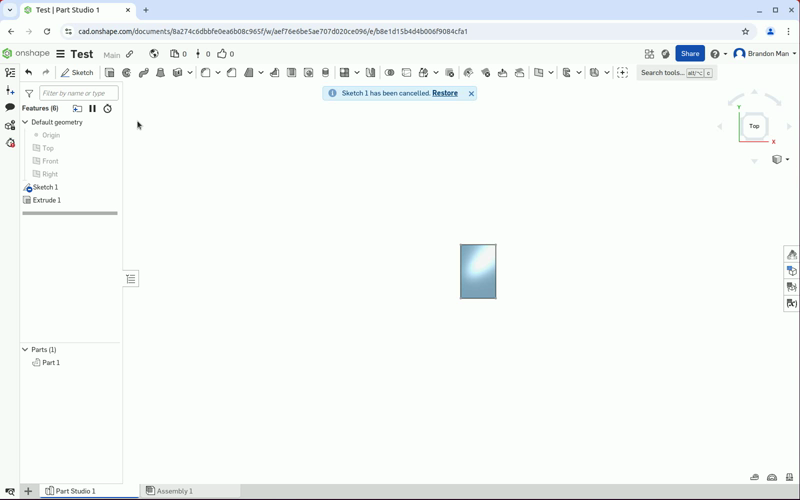
key(shift+h)
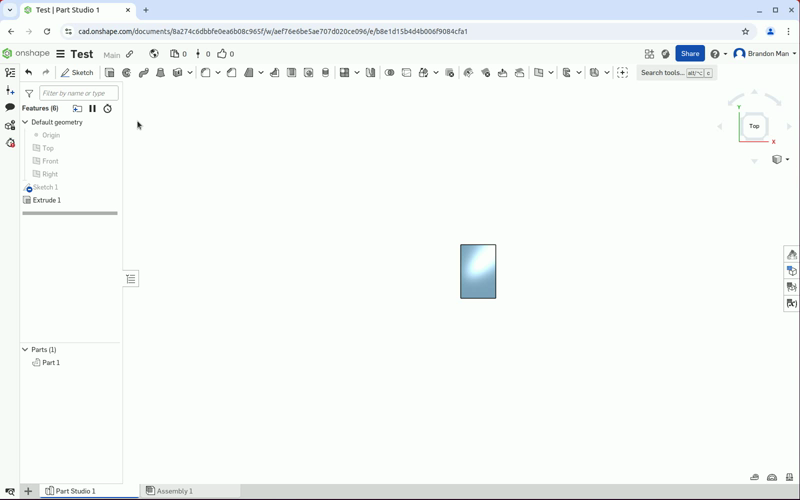
mouse_move(73, 189)
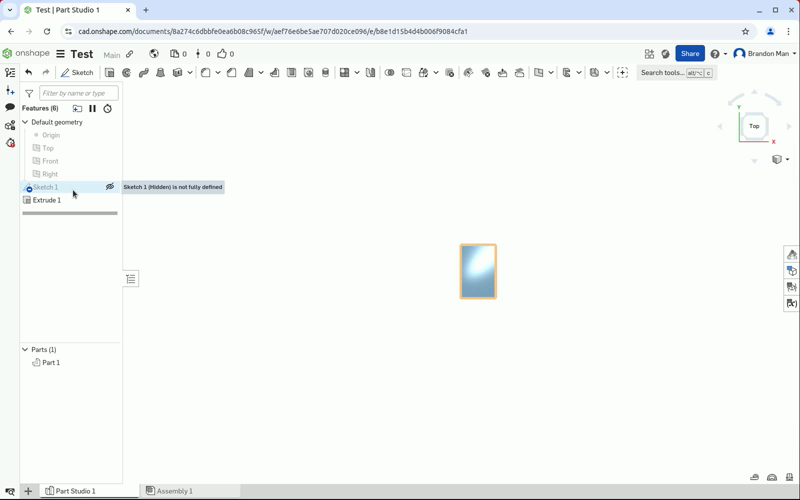
click(73, 189)
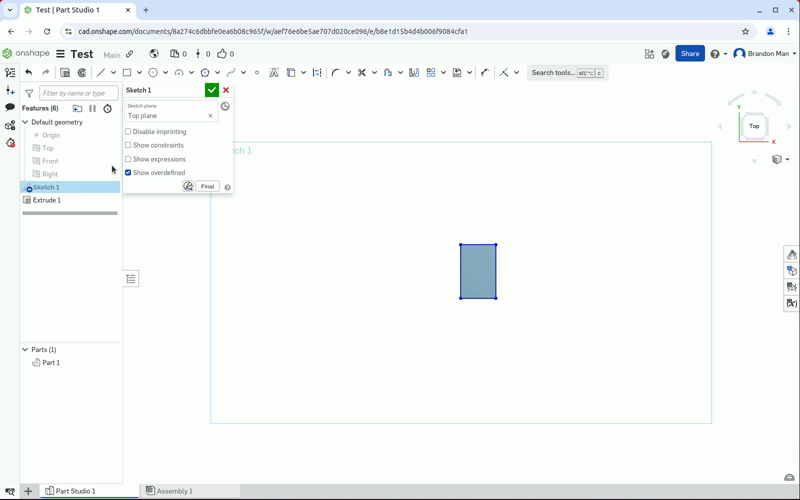
mouse_move(229, 92)
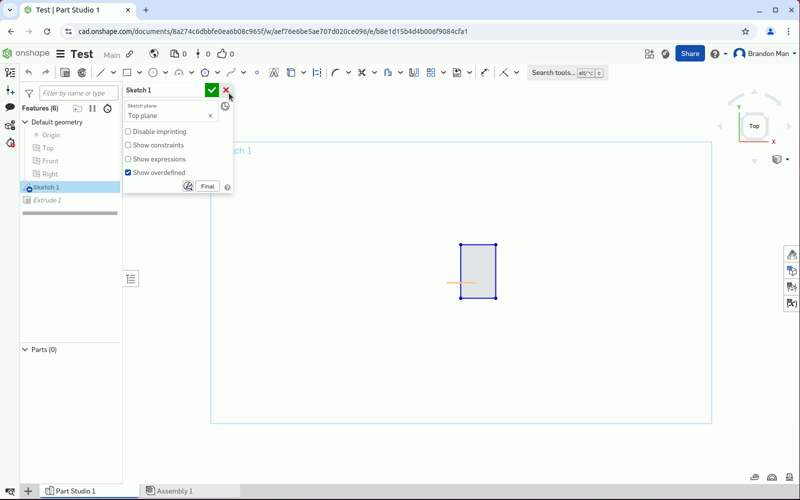
click(229, 92)
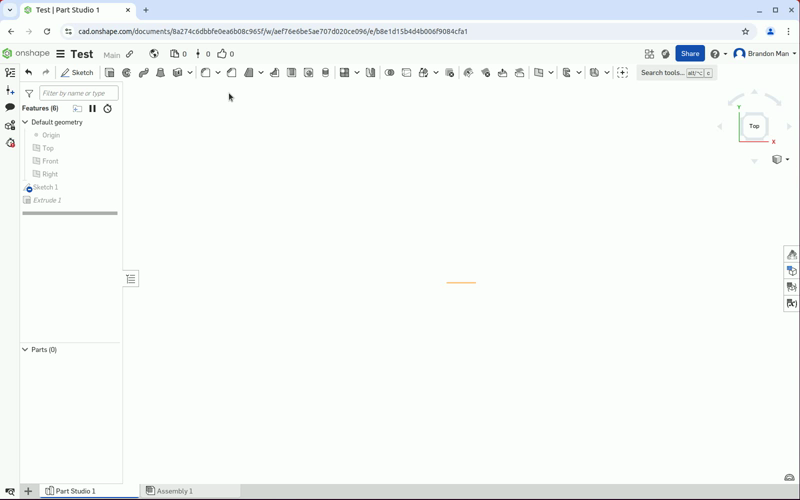
mouse_move(73, 352)
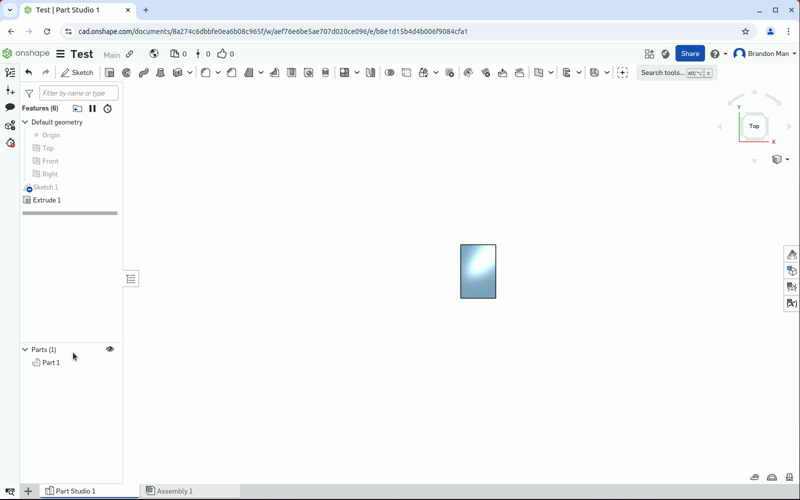
key(y)
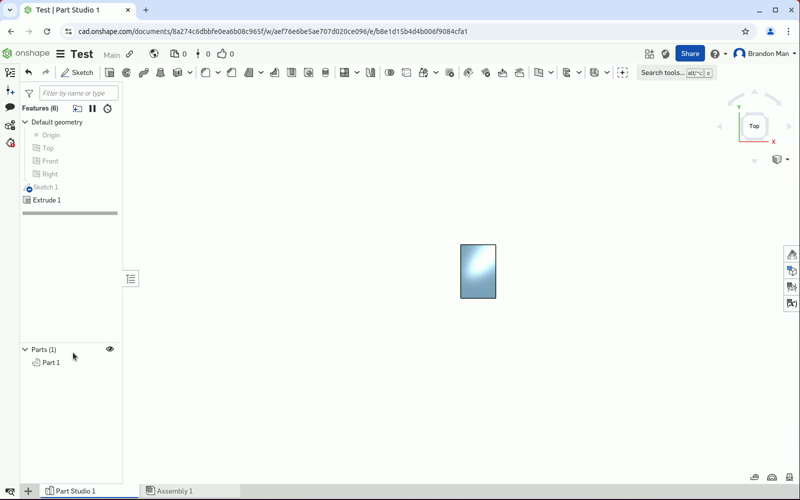
key(shift+p)
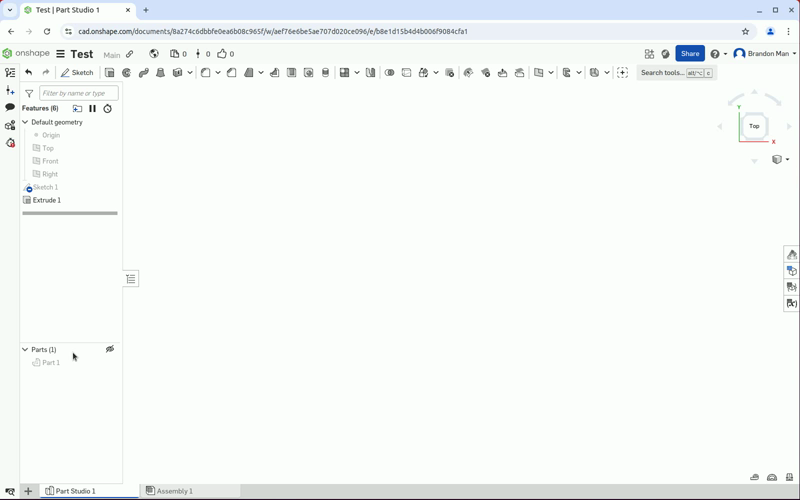
key(space)
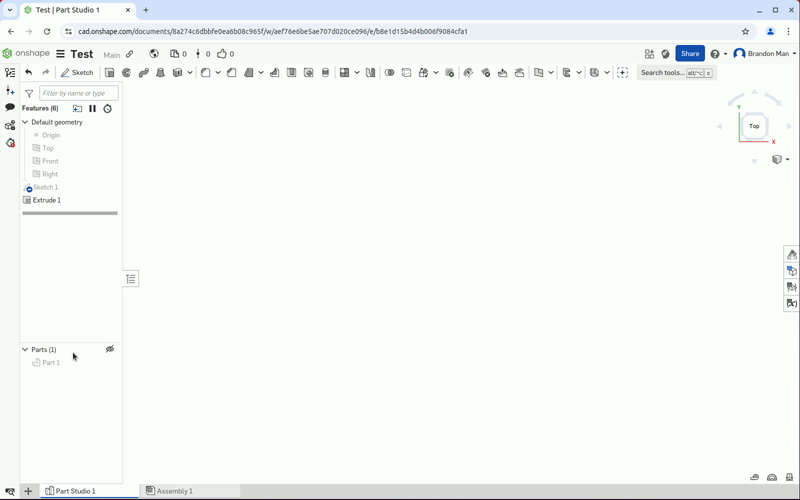
key_down(shift)
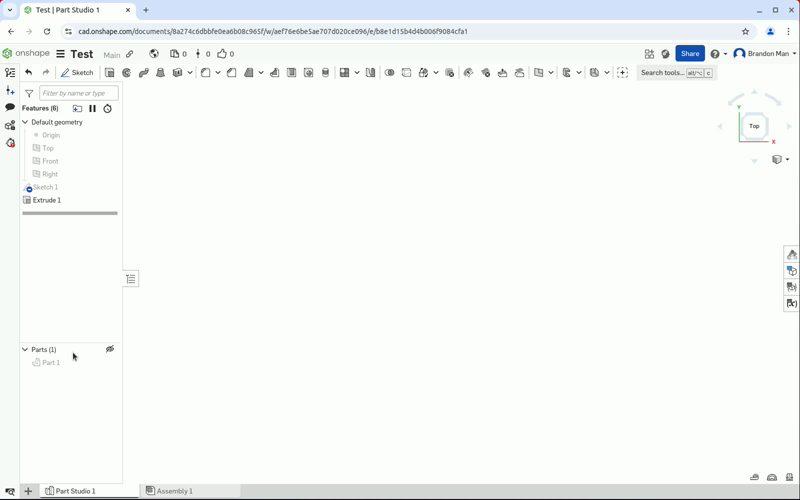
key(up)
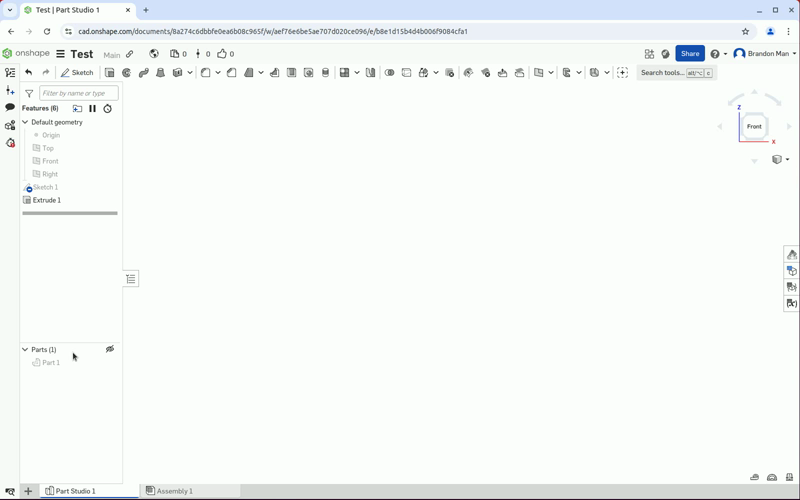
key_up(shift)
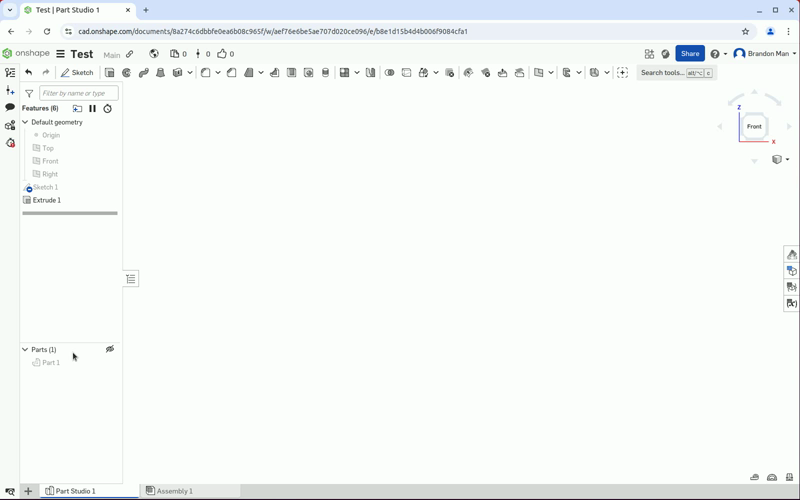
mouse_move(73, 352)
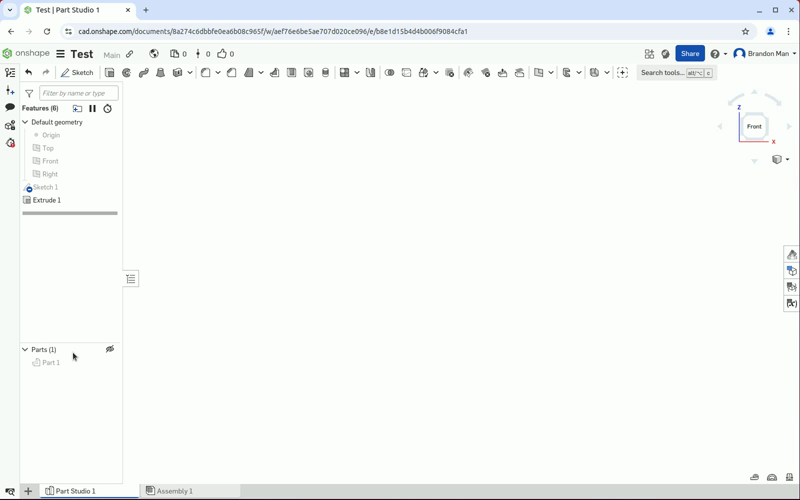
key(shift+y)
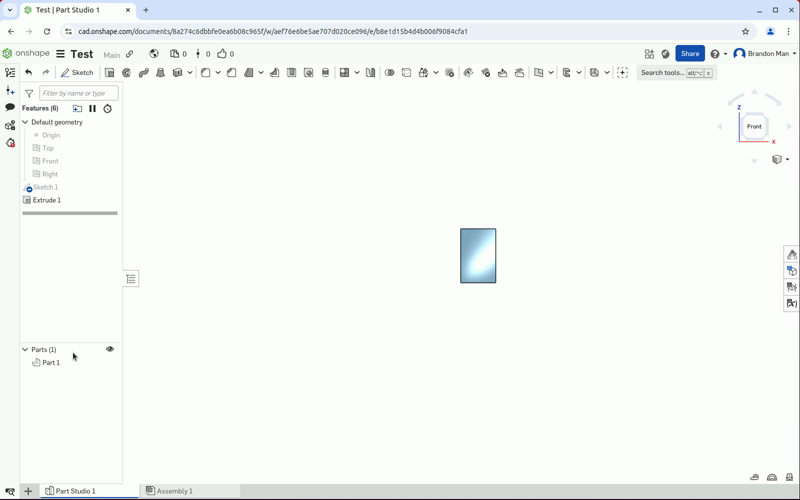
mouse_move(541, 75)
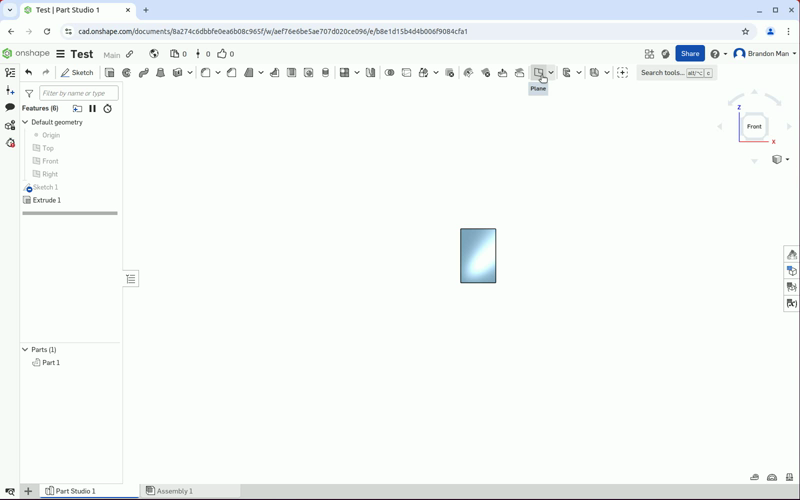
click(541, 75)
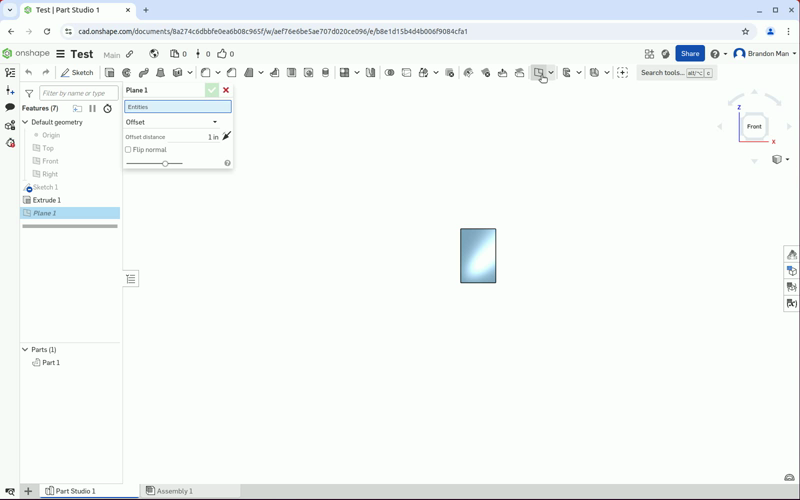
mouse_move(73, 163)
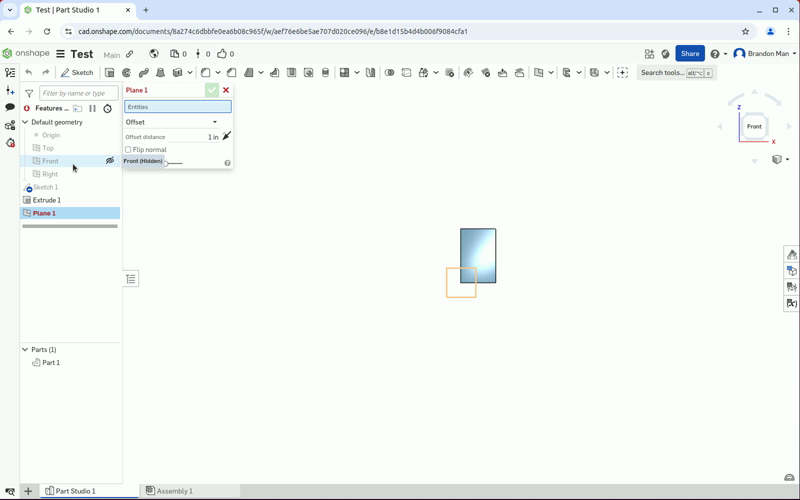
click(73, 163)
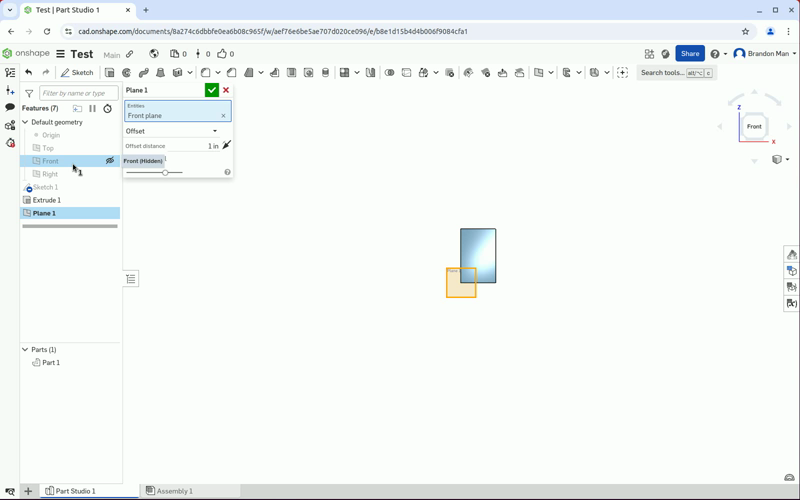
key(tab, 2)
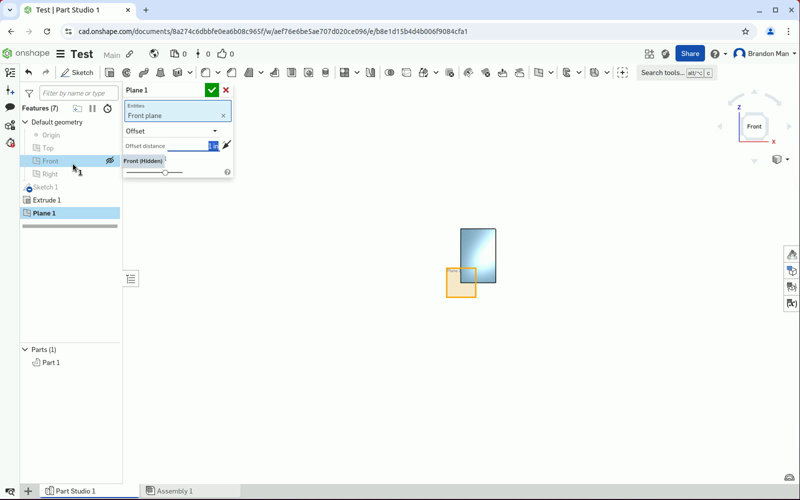
text(3.143)
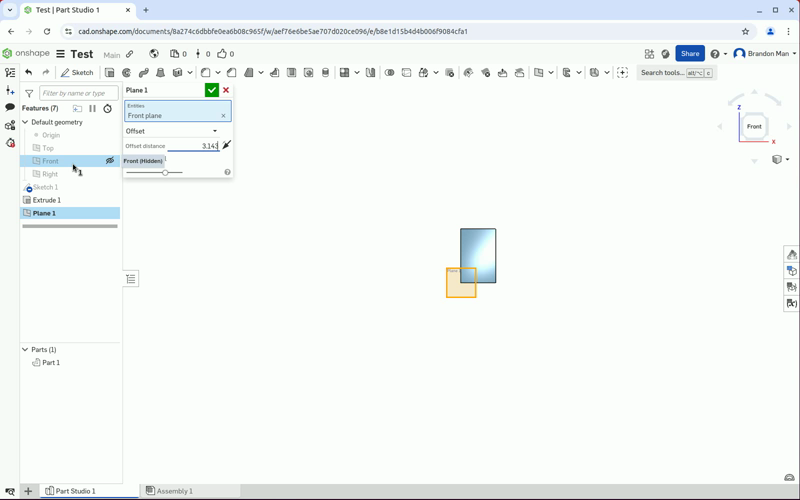
key(enter, 2)
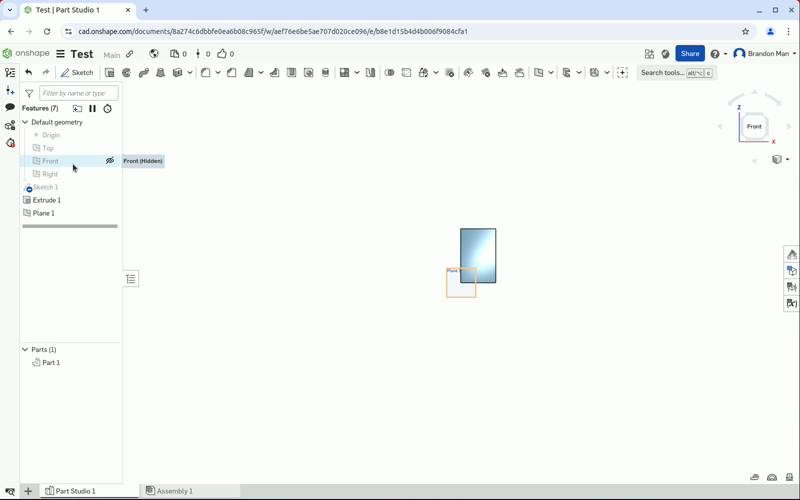
key(shift+s)
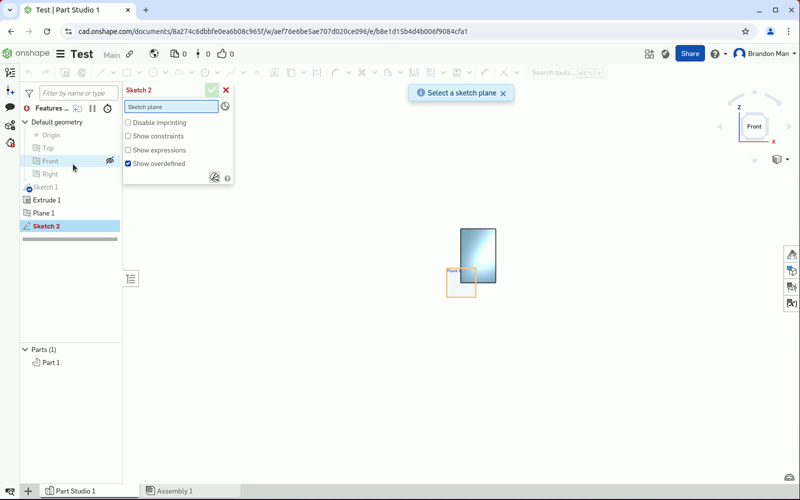
mouse_move(73, 215)
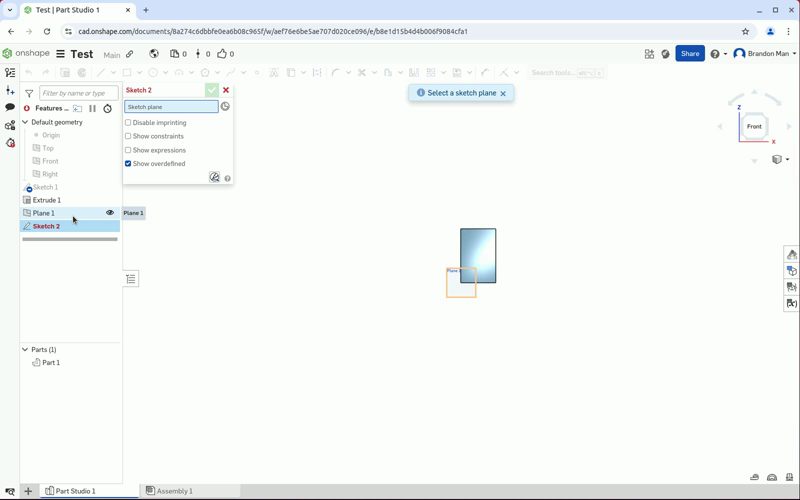
click(73, 215)
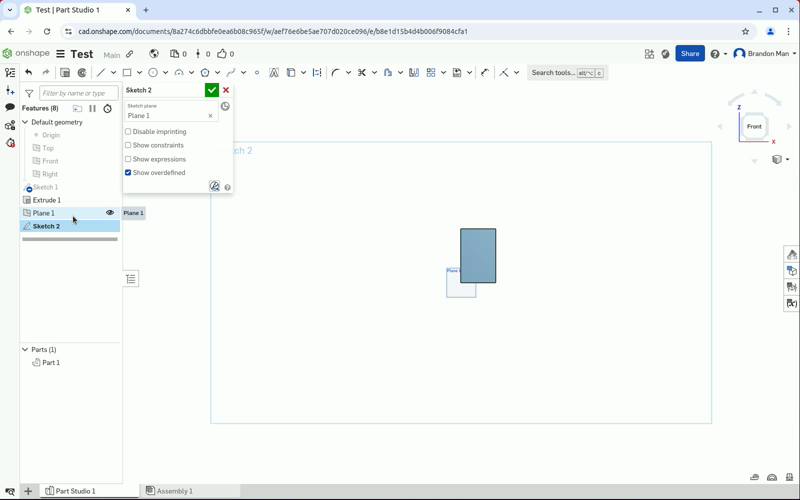
mouse_move(73, 352)
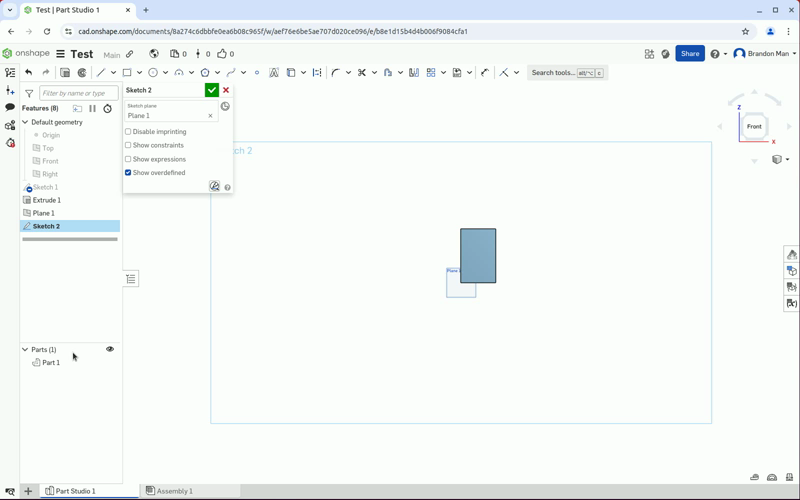
key(y)
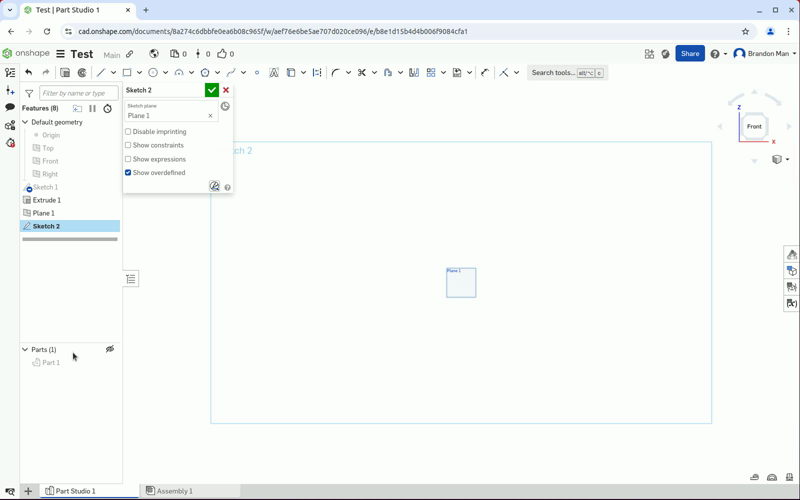
key(l)
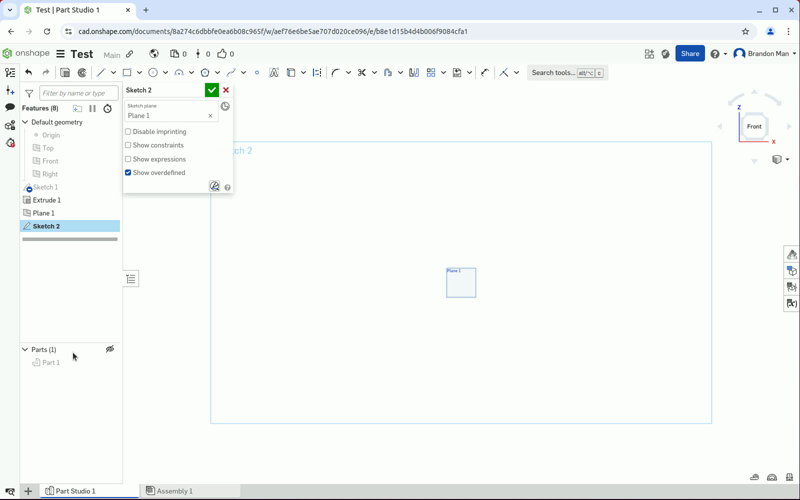
key_down(shift)
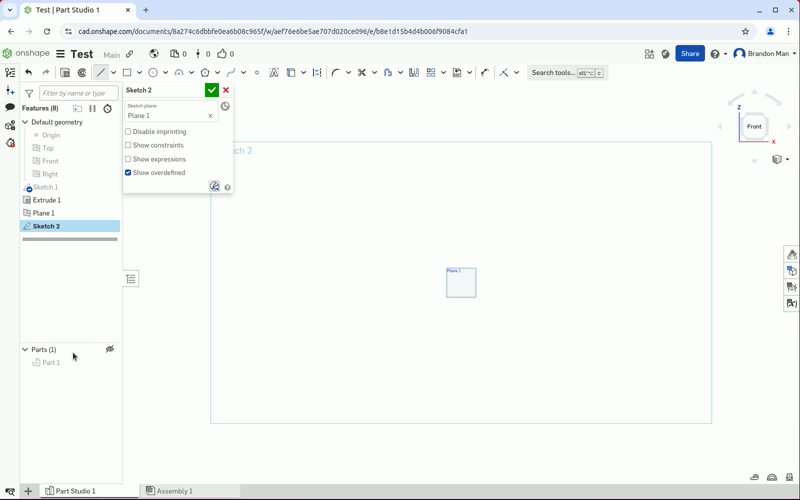
mouse_move(446, 232)
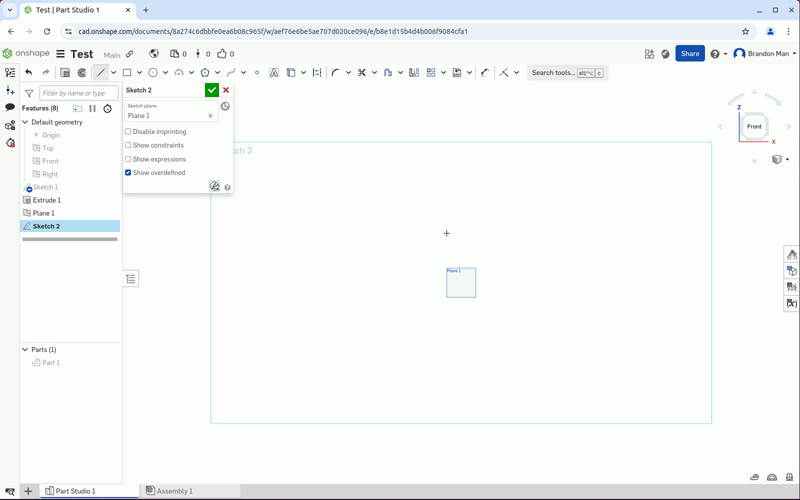
click(446, 232)
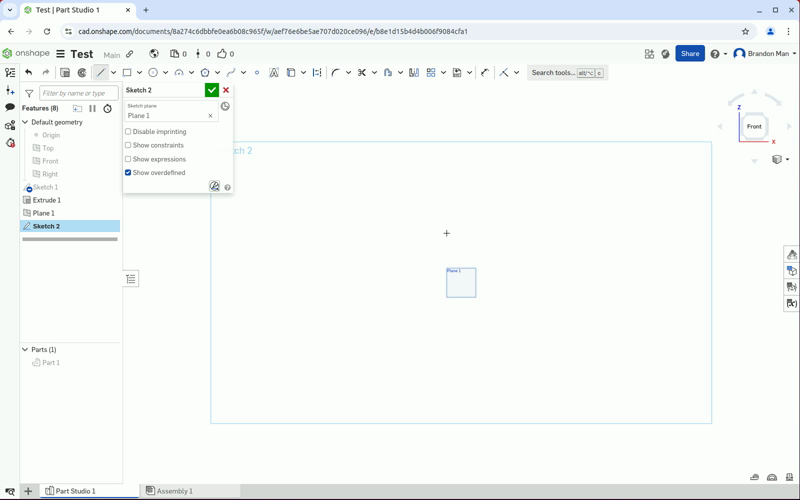
key_up(shift)
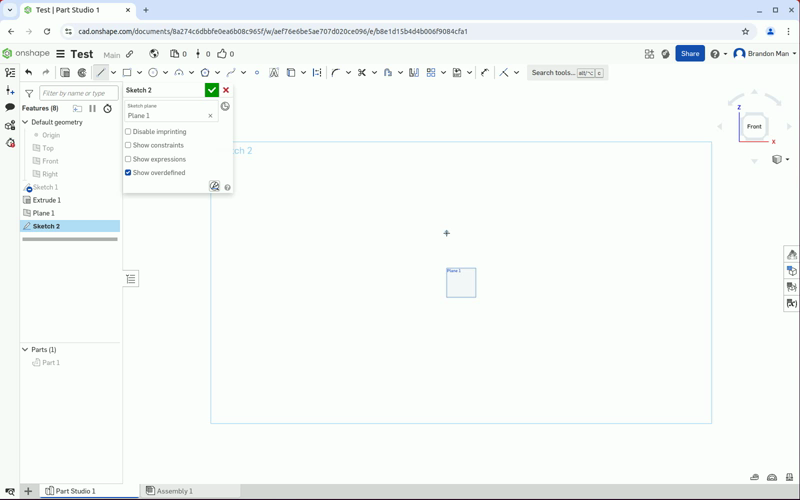
key_down(shift)
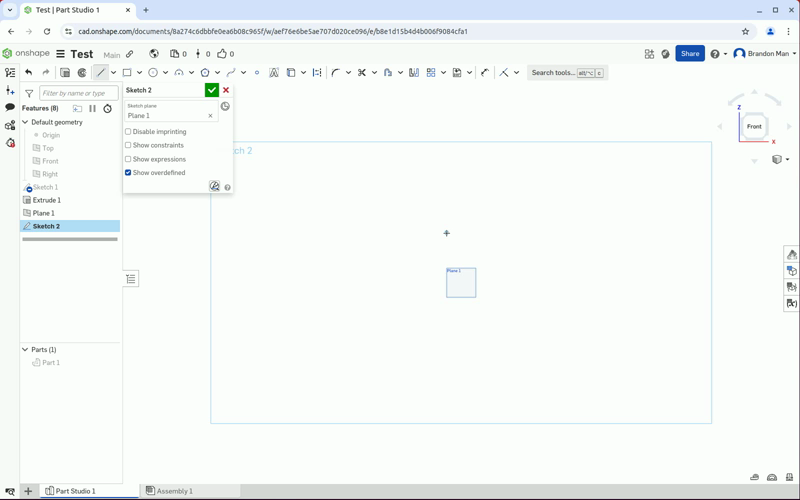
mouse_move(476, 232)
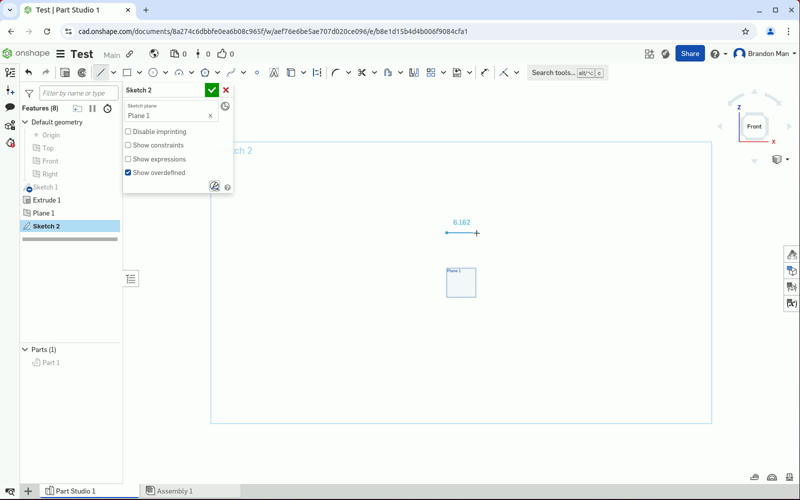
mouse_move(461, 232)
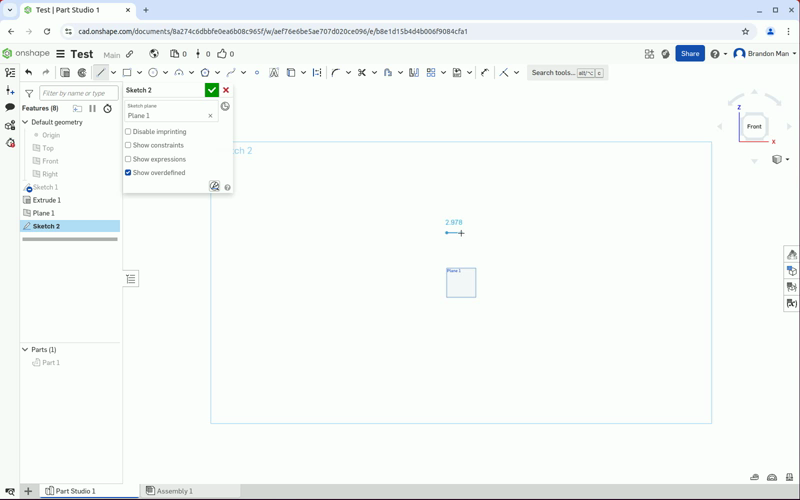
click(461, 232)
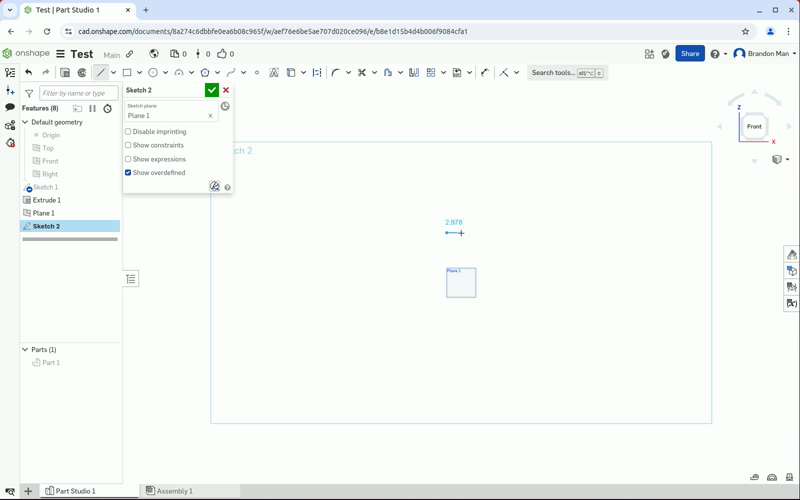
key_up(shift)
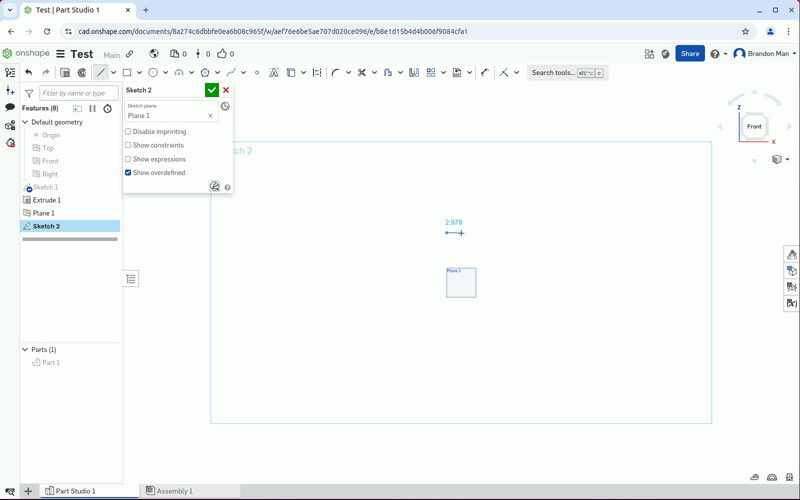
key_down(shift)
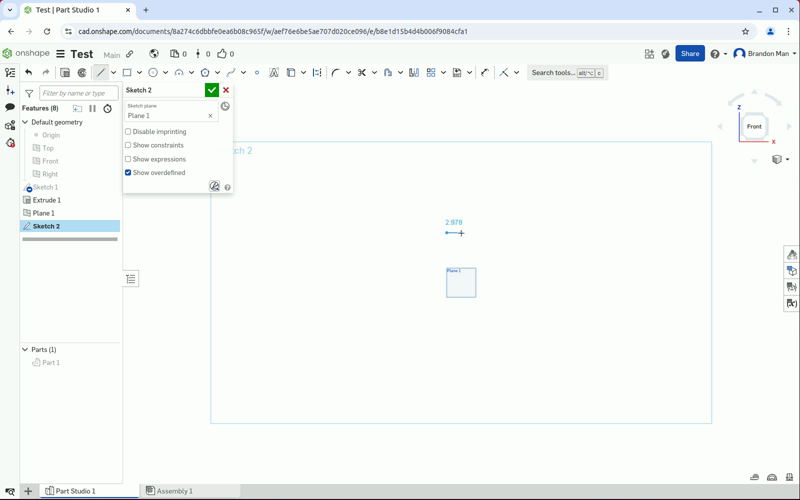
mouse_move(491, 232)
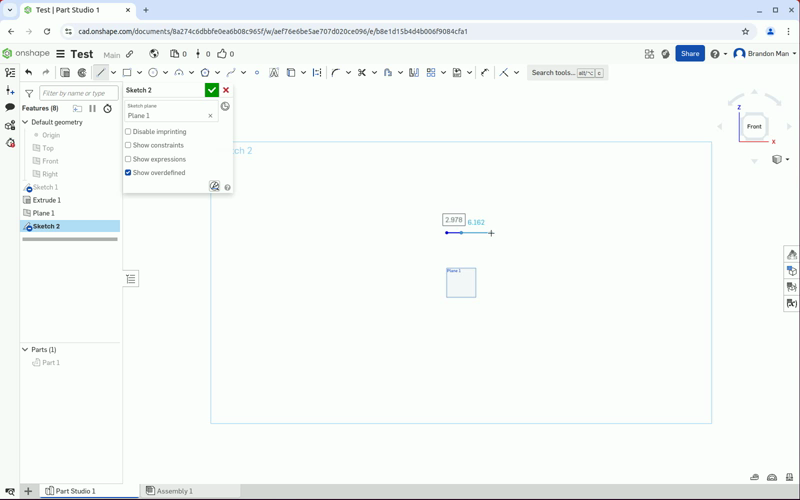
mouse_move(461, 228)
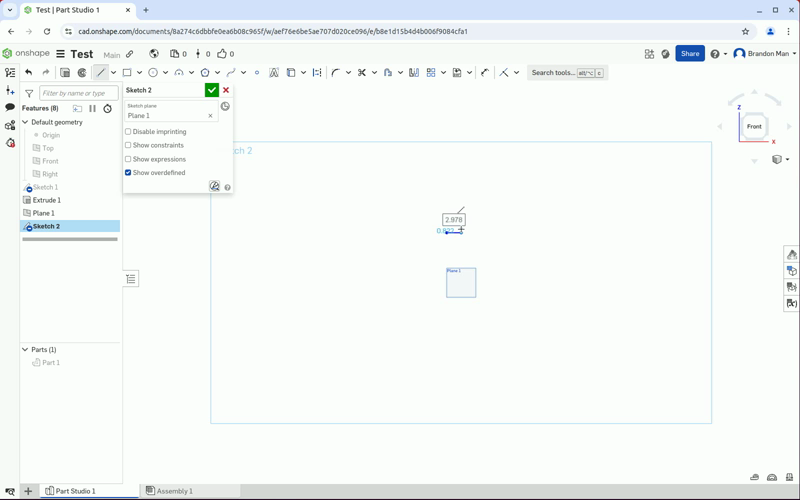
scroll(6)
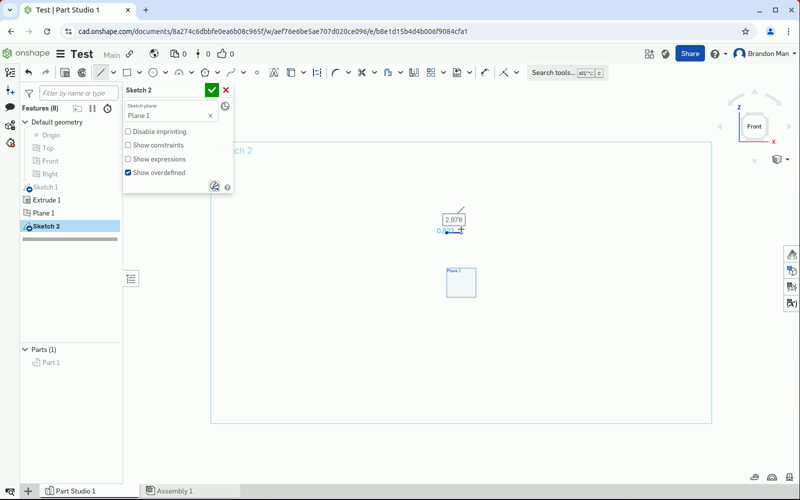
scroll(6)
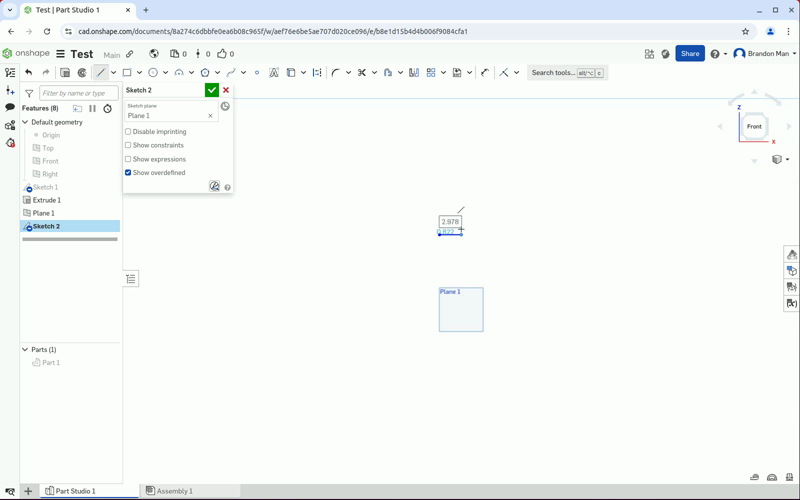
scroll(6)
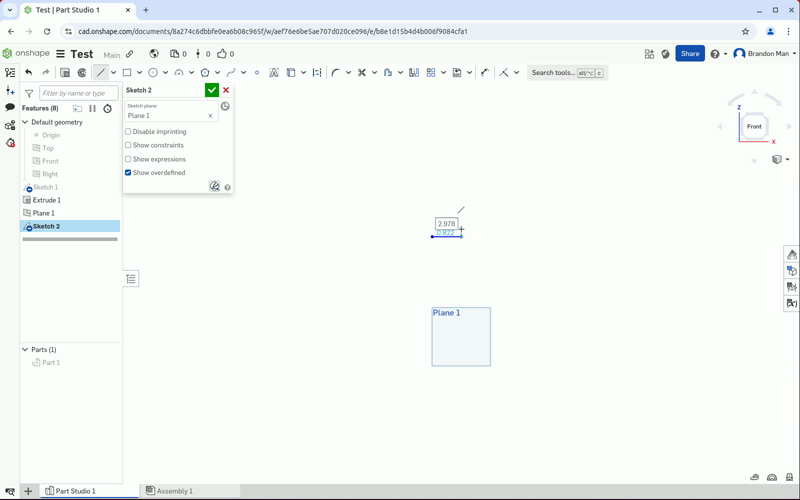
scroll(6)
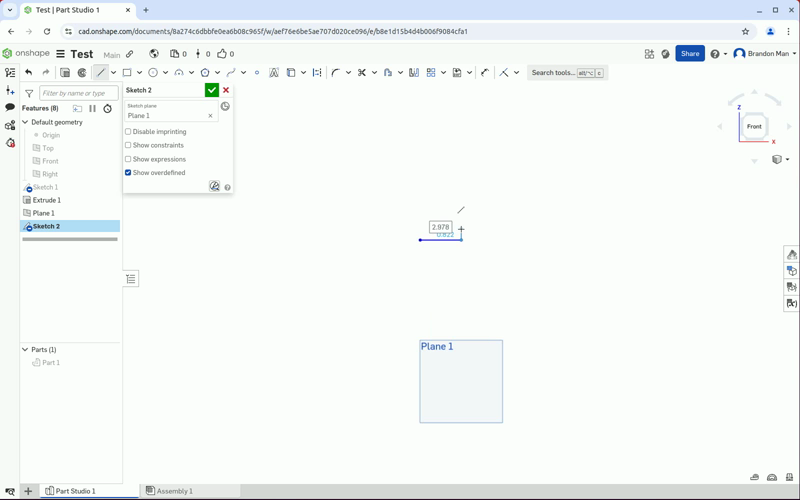
scroll(6)
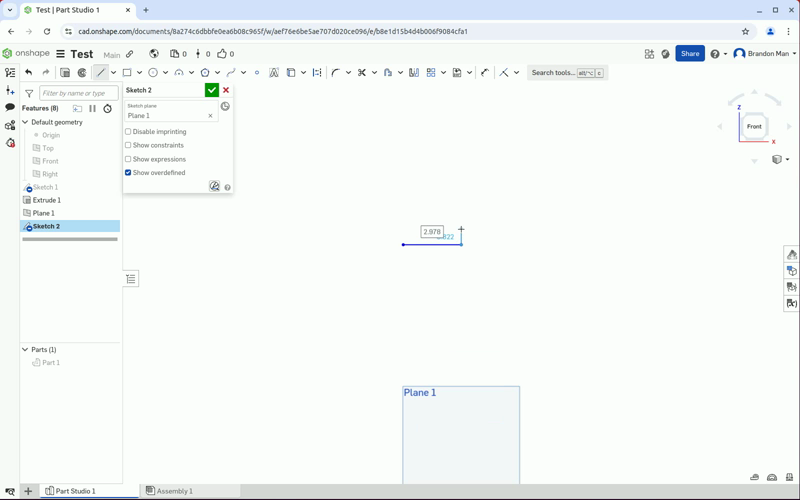
scroll(6)
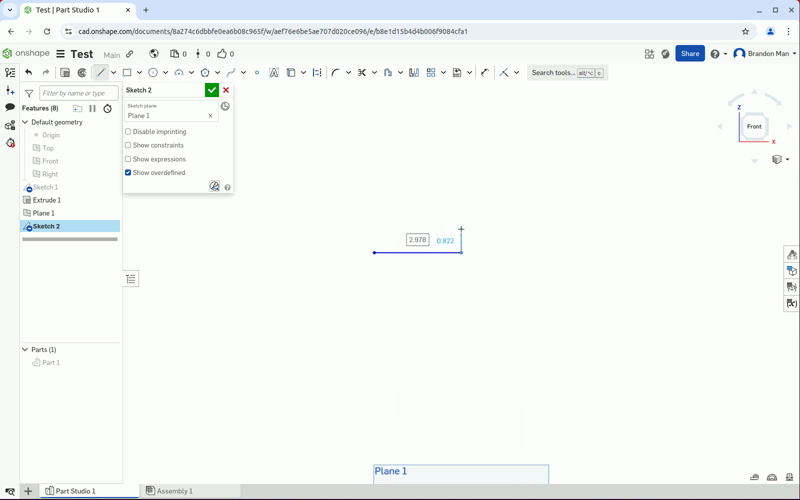
scroll(6)
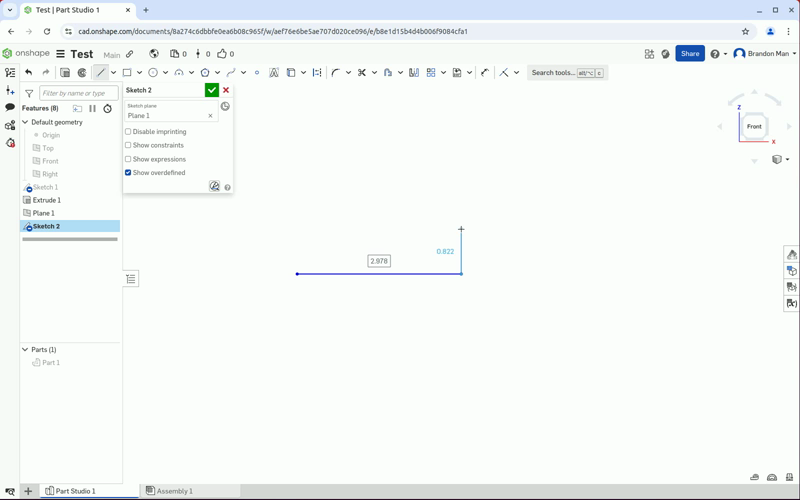
click(461, 228)
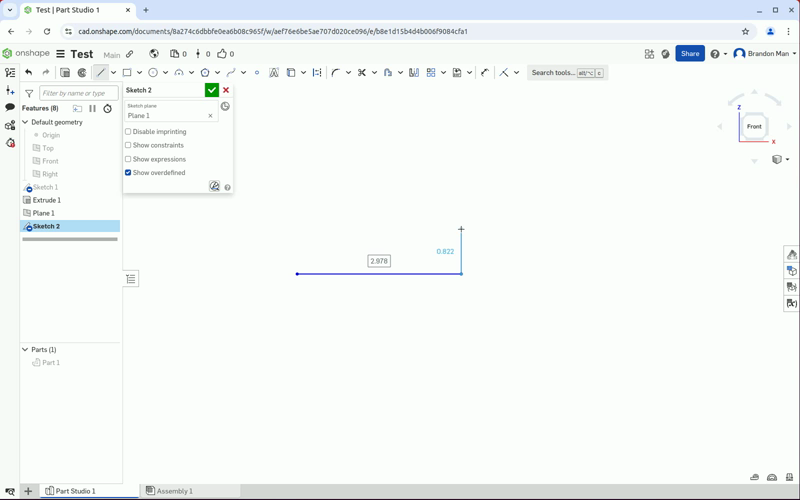
scroll(-6)
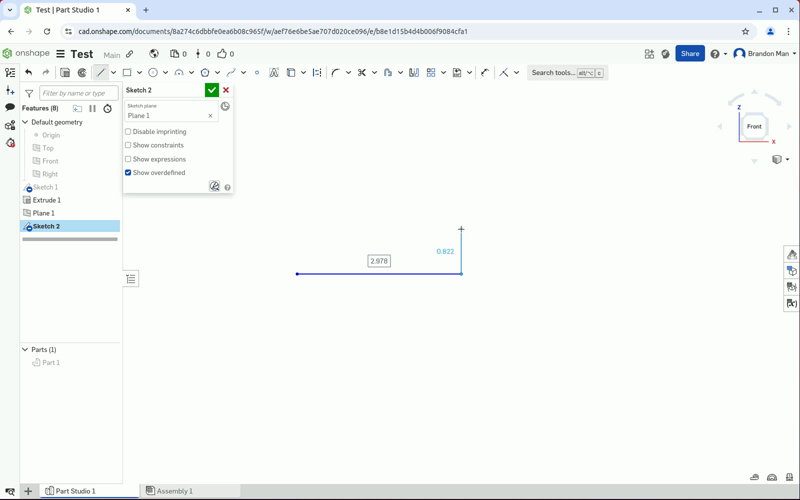
scroll(-6)
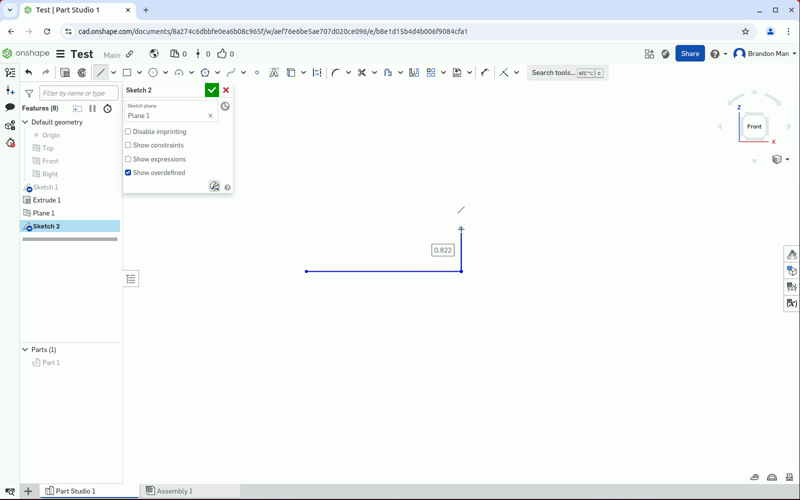
scroll(-6)
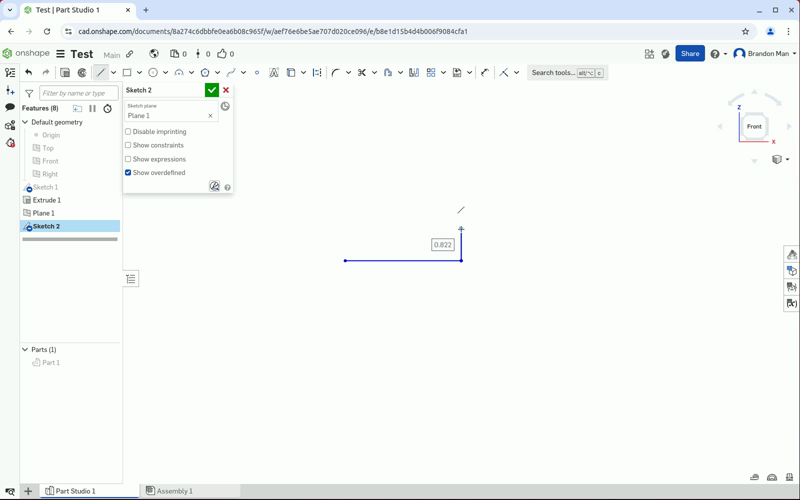
scroll(-6)
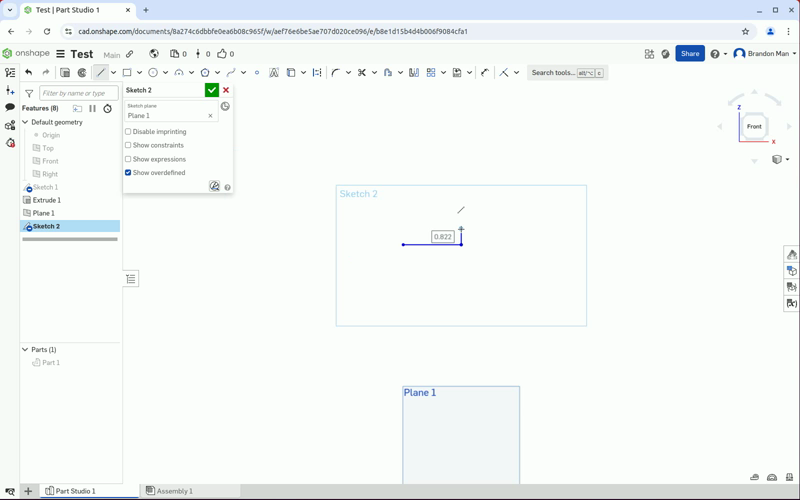
scroll(-6)
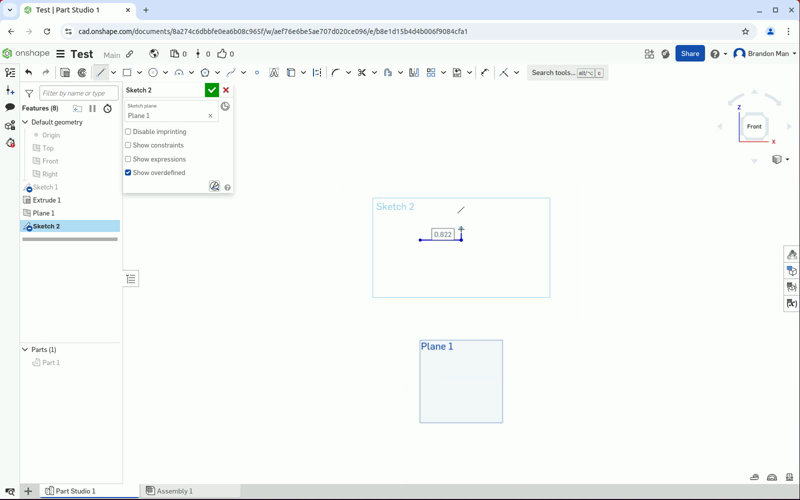
scroll(-6)
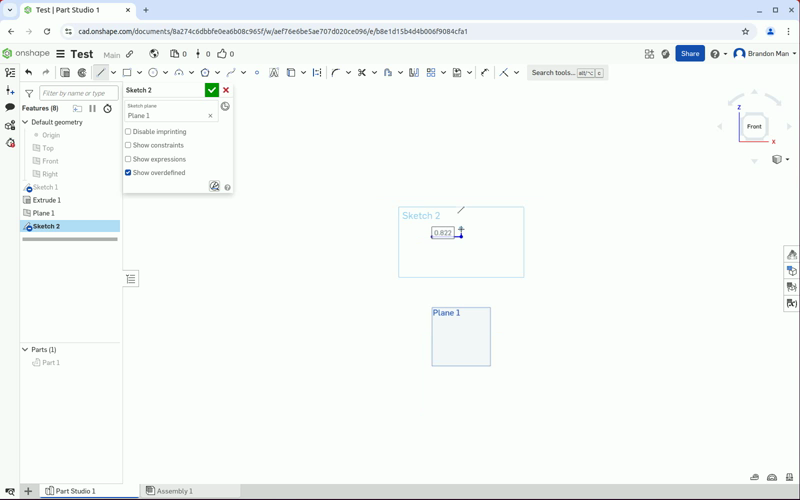
scroll(-6)
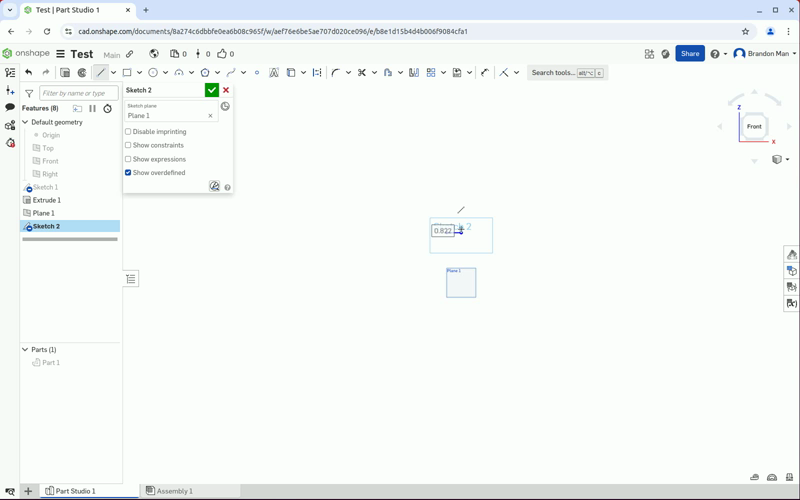
key_up(shift)
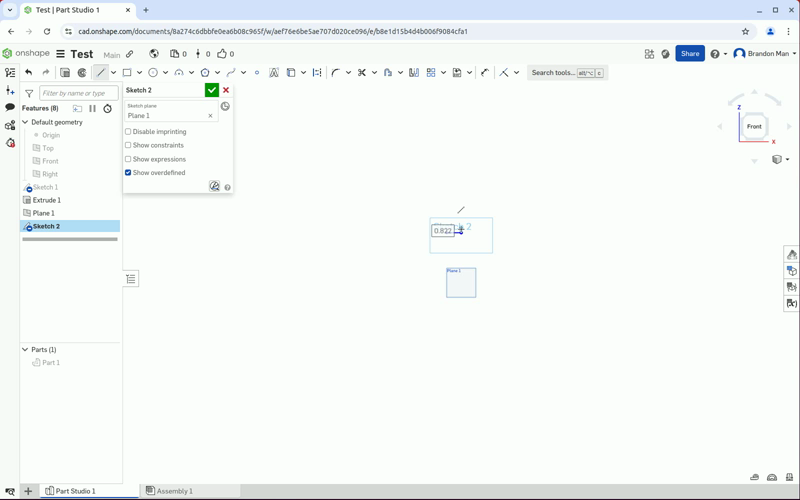
key_down(shift)
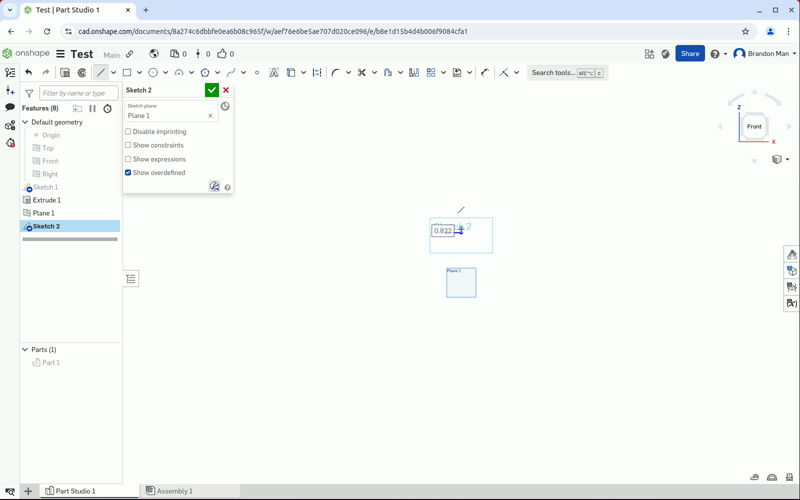
mouse_move(491, 228)
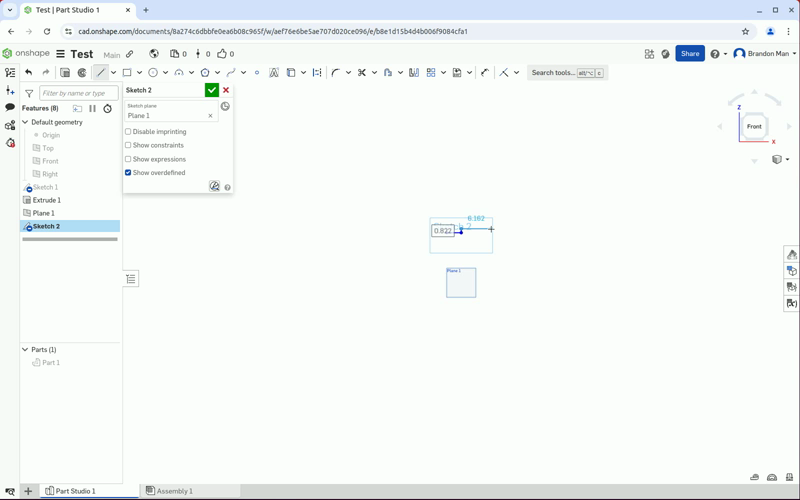
mouse_move(495, 228)
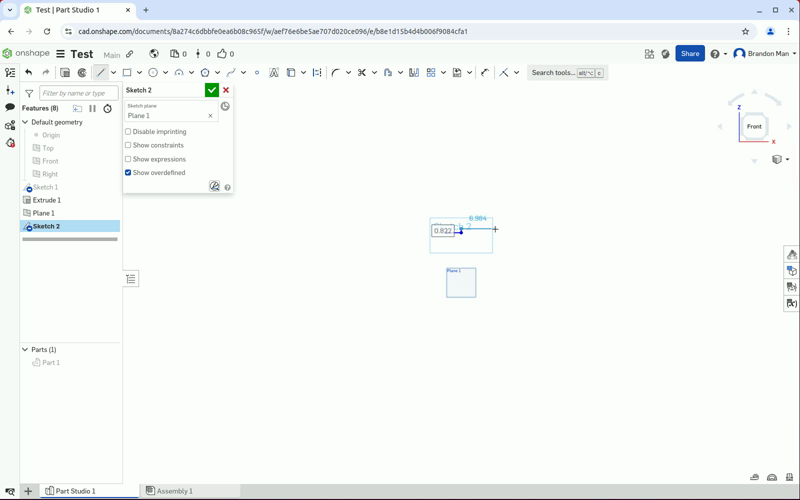
click(495, 228)
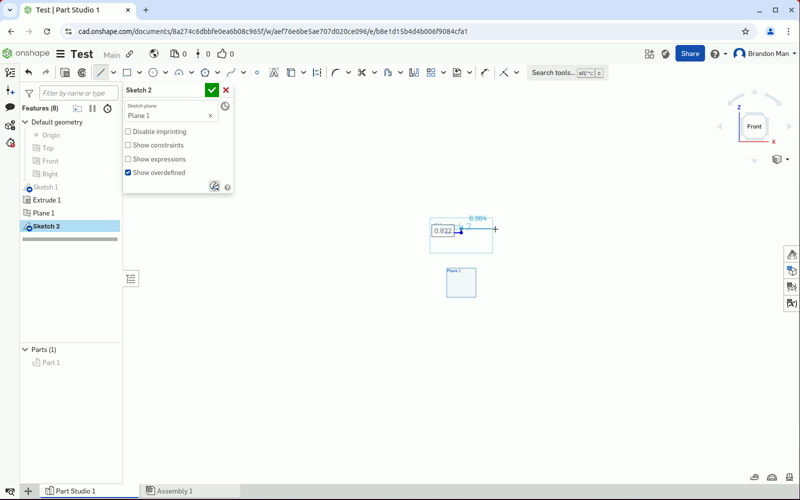
key_up(shift)
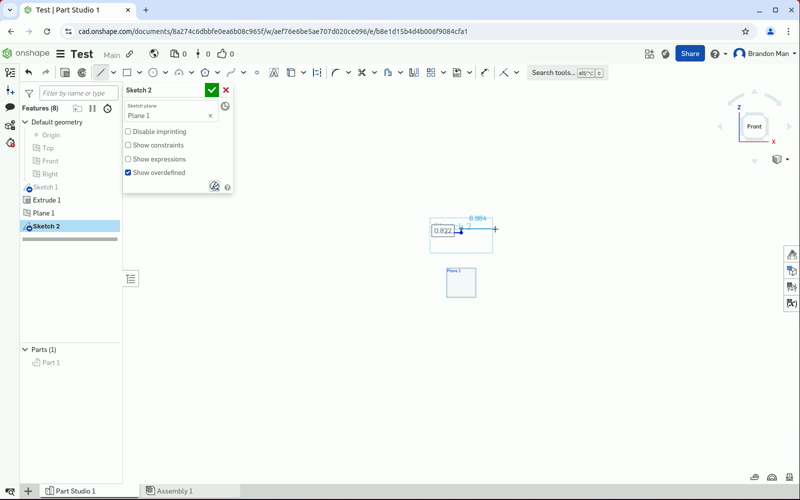
key_down(shift)
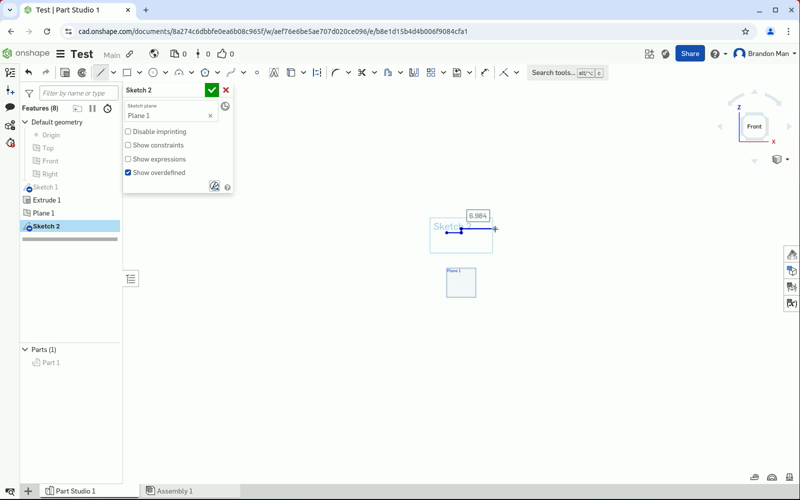
mouse_move(525, 228)
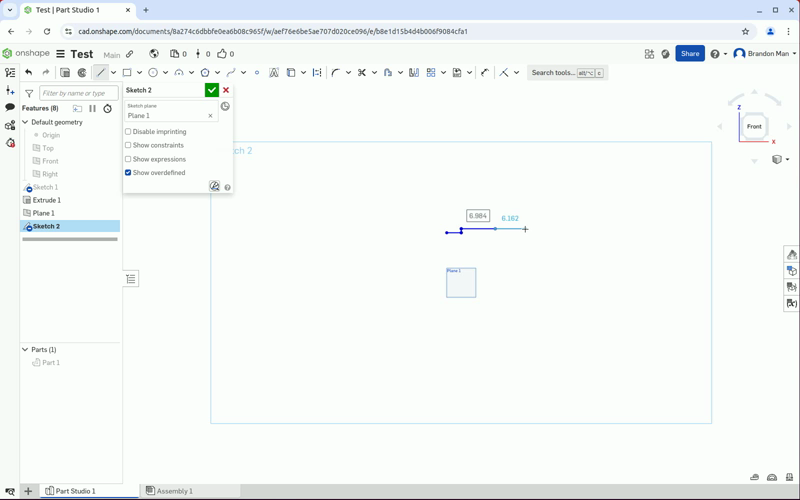
mouse_move(495, 232)
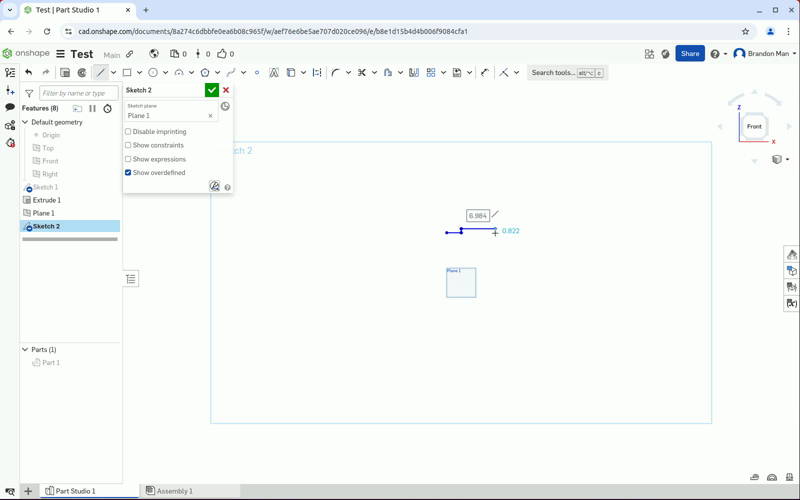
scroll(6)
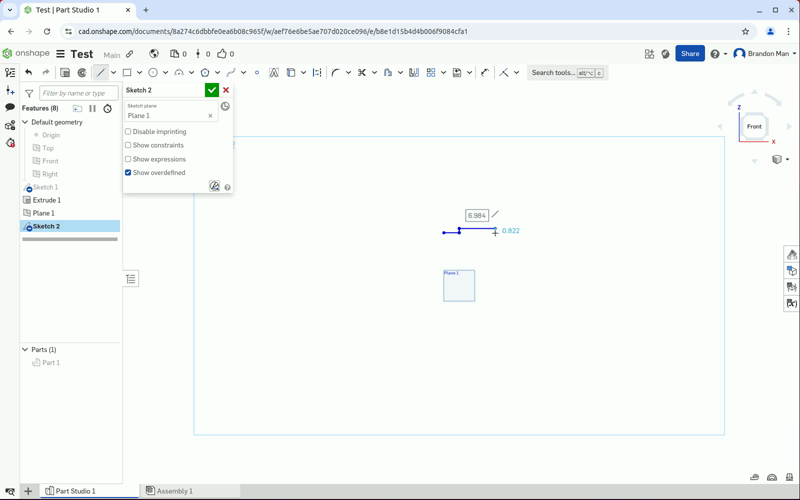
scroll(6)
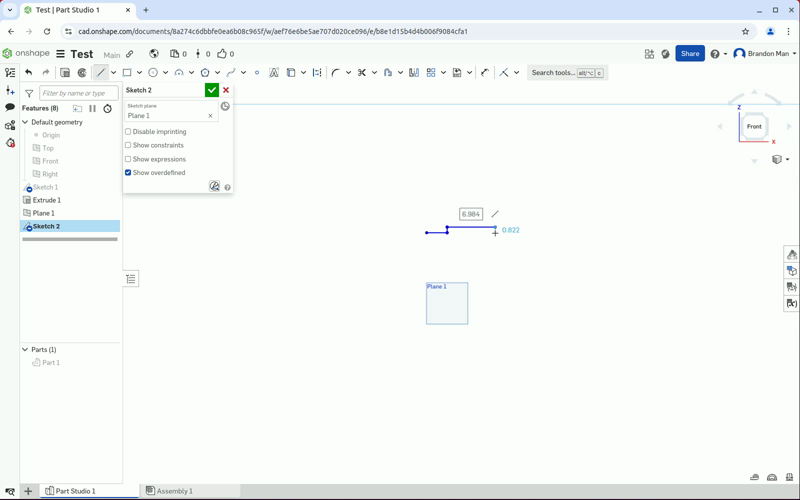
scroll(6)
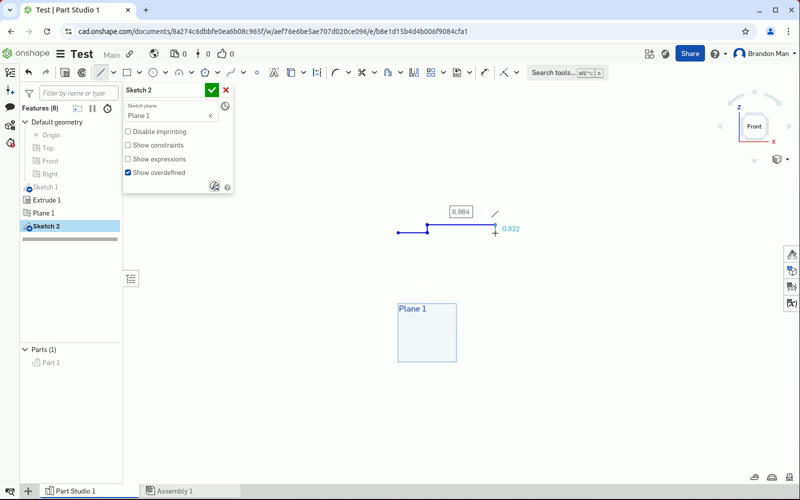
scroll(6)
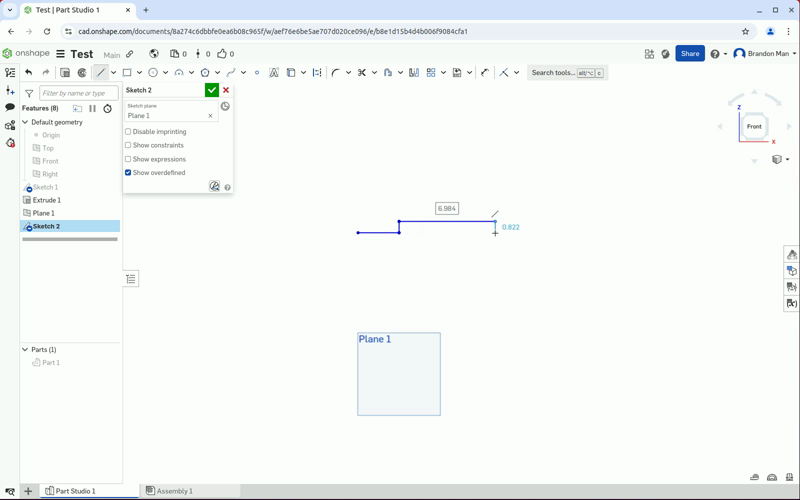
scroll(6)
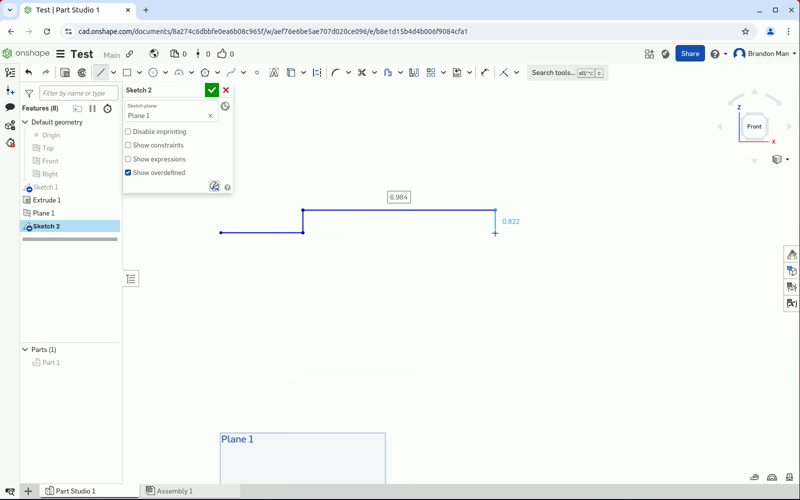
scroll(6)
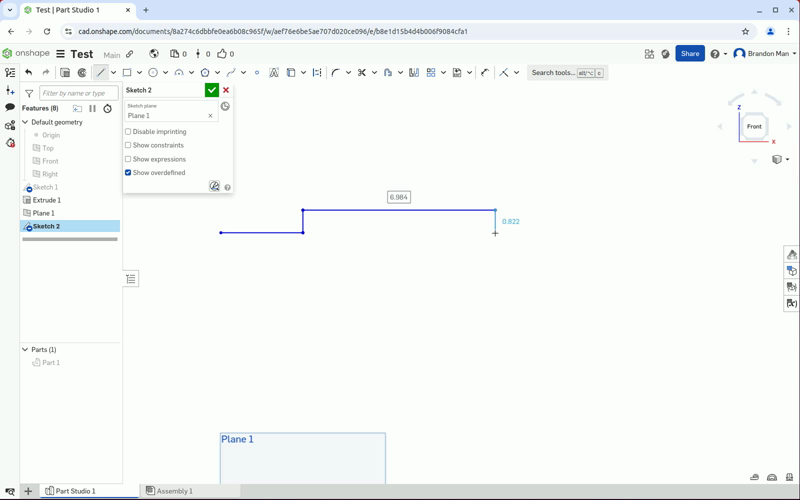
scroll(6)
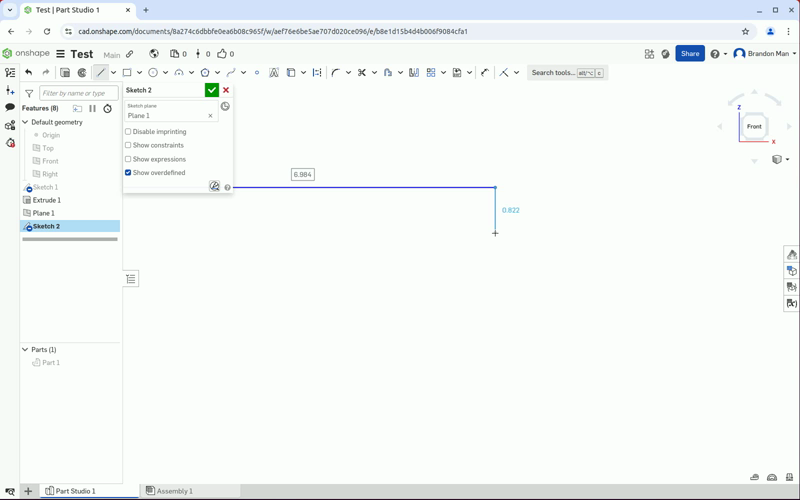
click(495, 232)
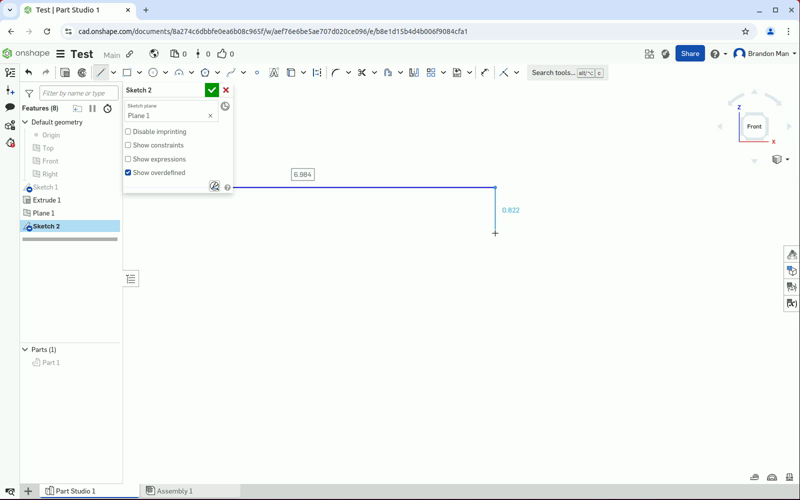
scroll(-6)
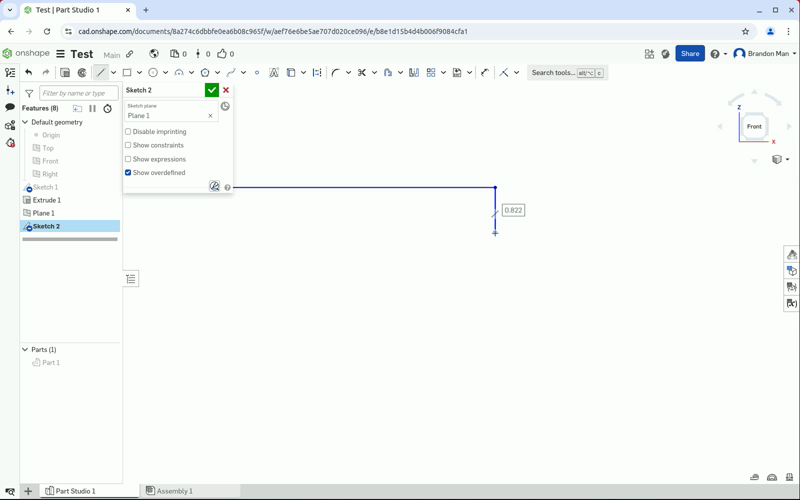
scroll(-6)
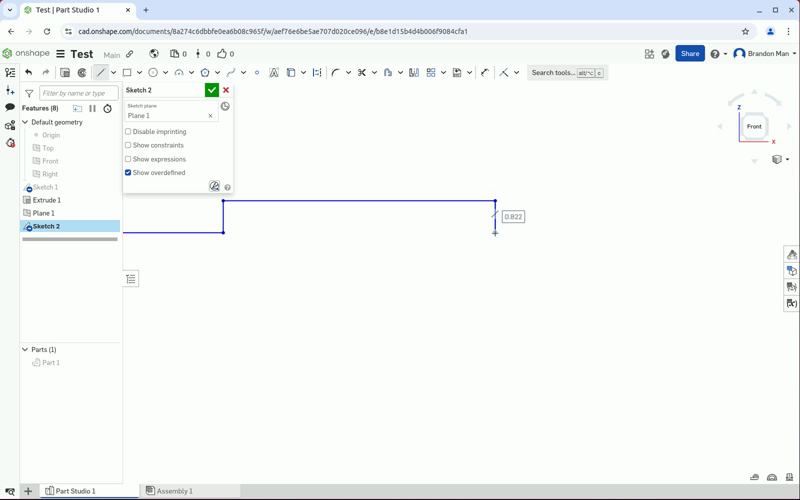
scroll(-6)
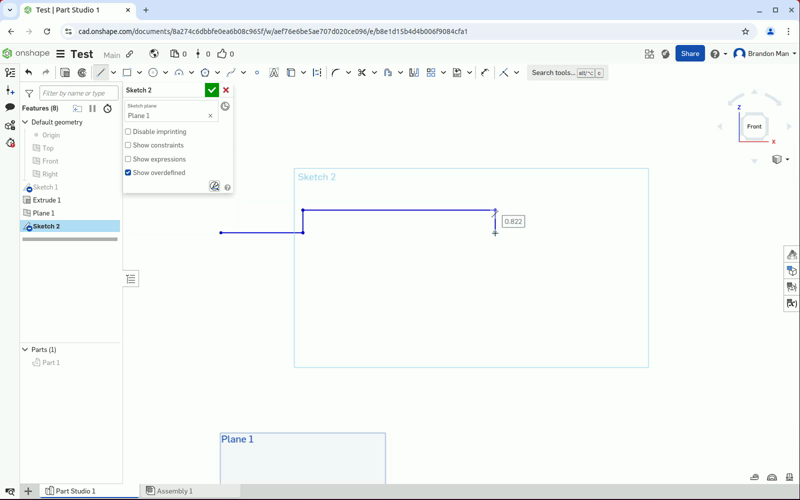
scroll(-6)
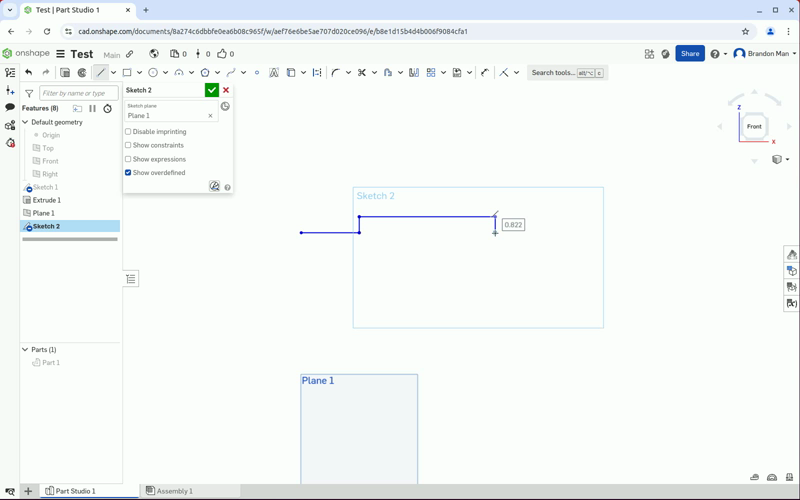
scroll(-6)
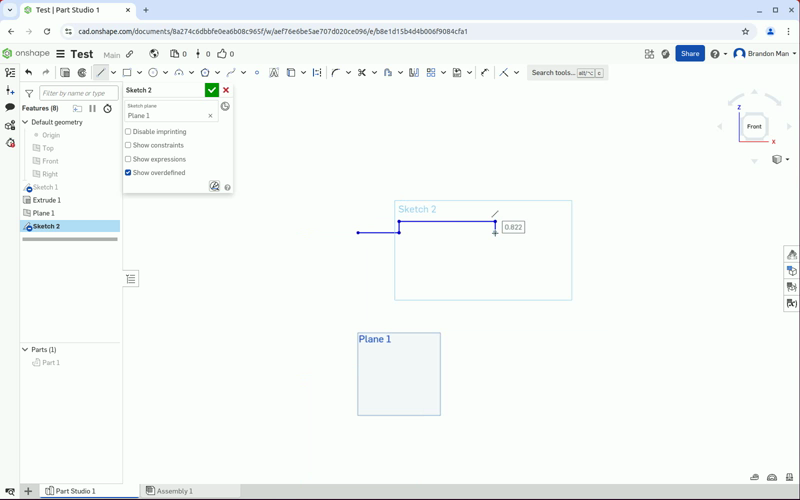
scroll(-6)
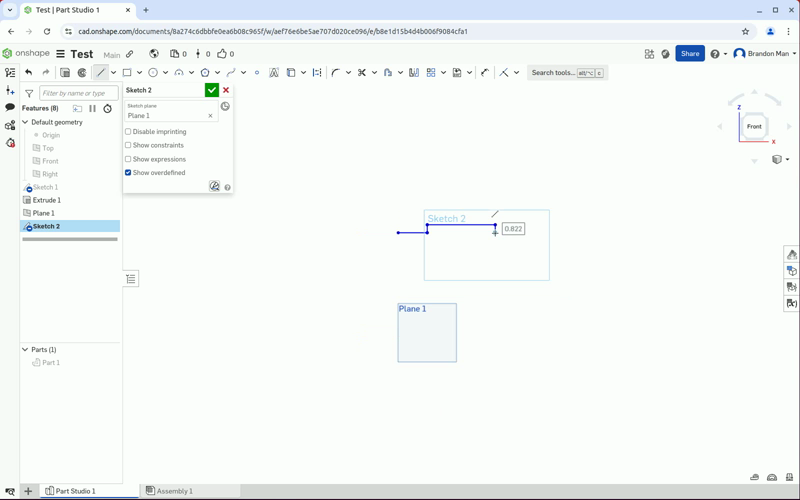
scroll(-6)
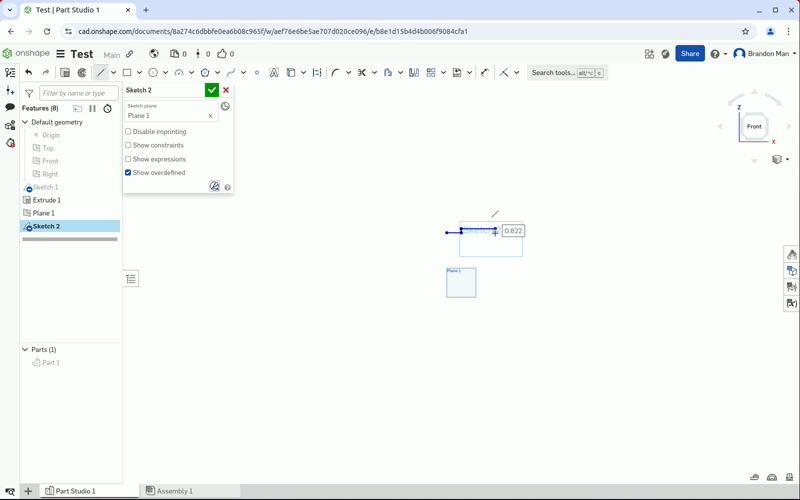
key_up(shift)
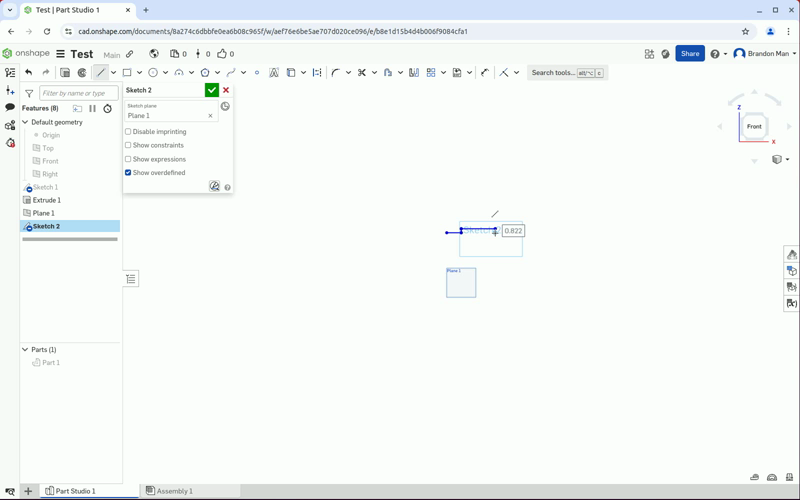
key_down(shift)
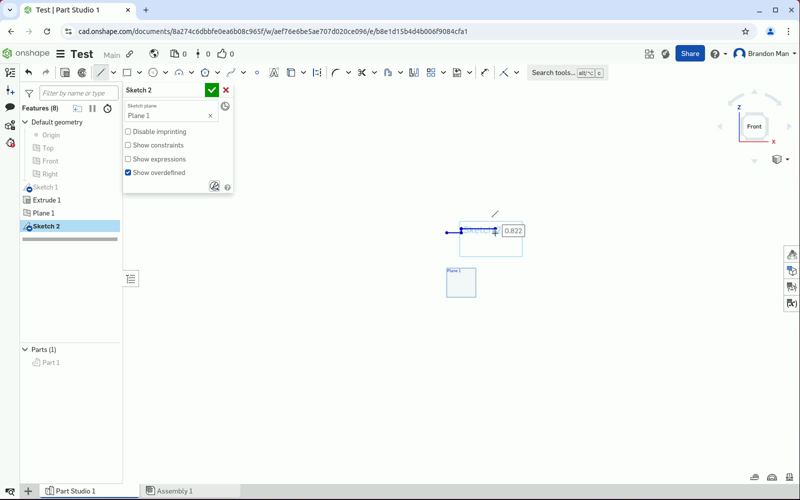
mouse_move(525, 232)
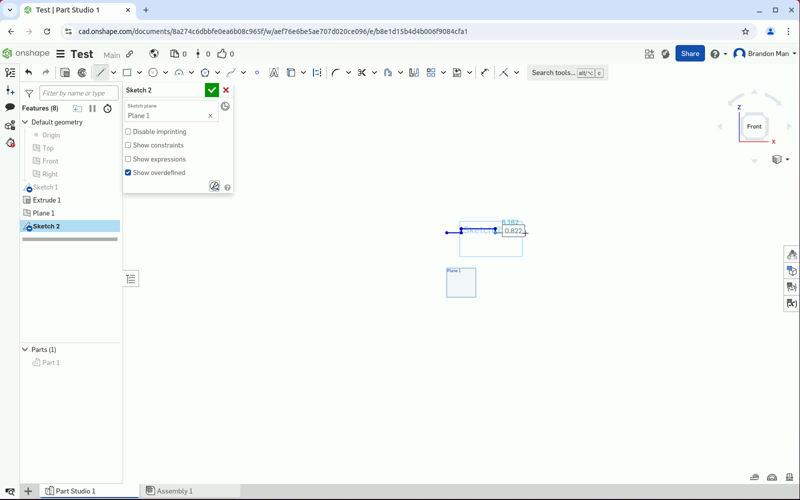
mouse_move(516, 232)
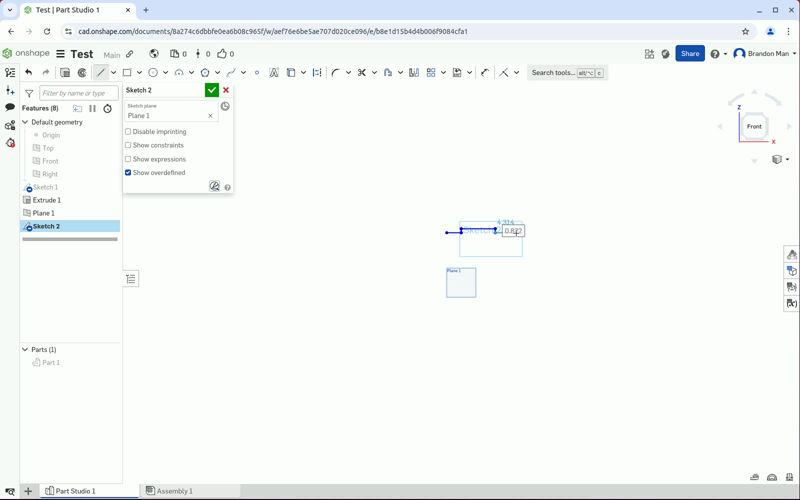
click(516, 232)
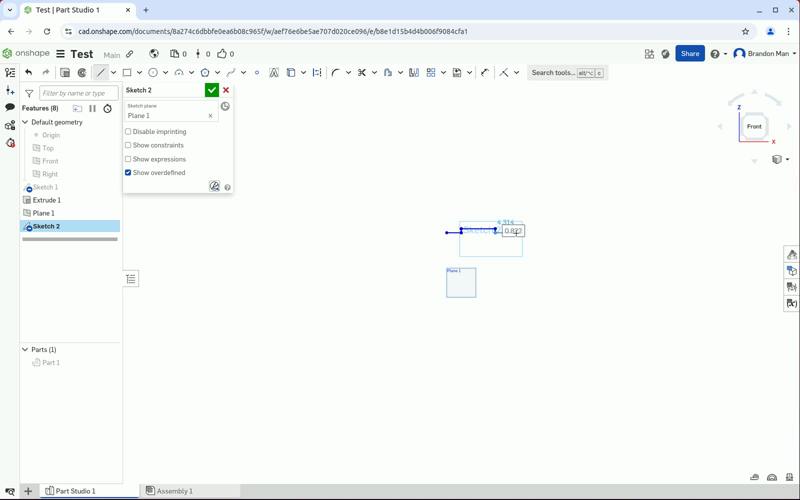
key_up(shift)
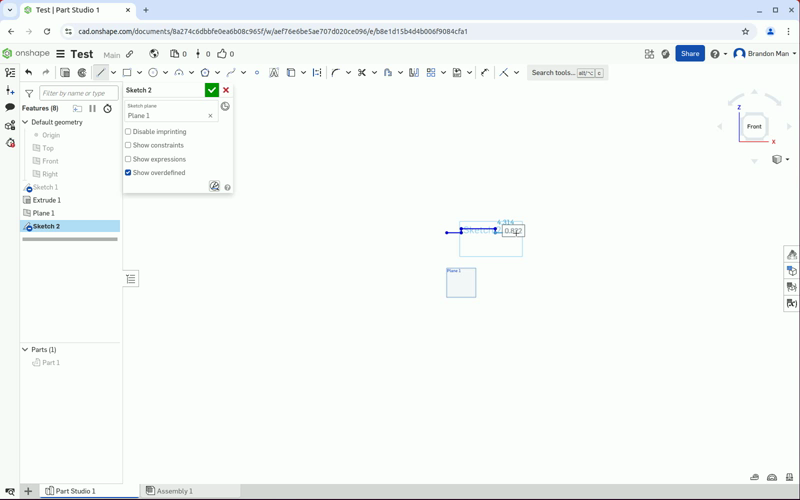
key_down(shift)
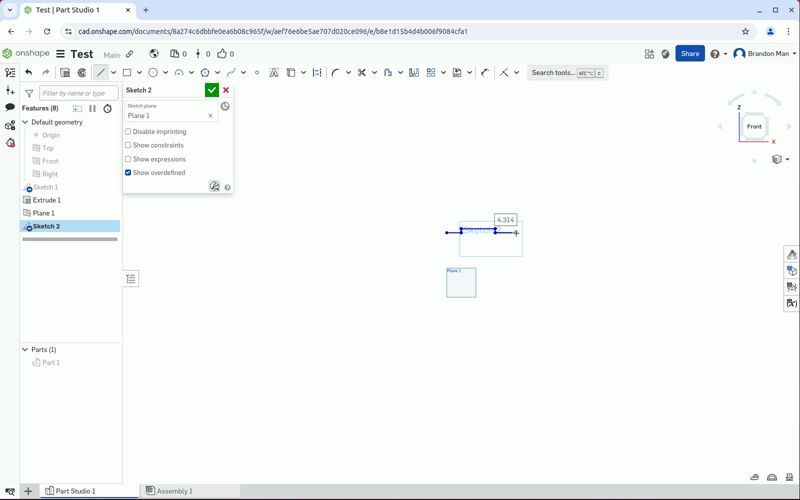
mouse_move(487, 170)
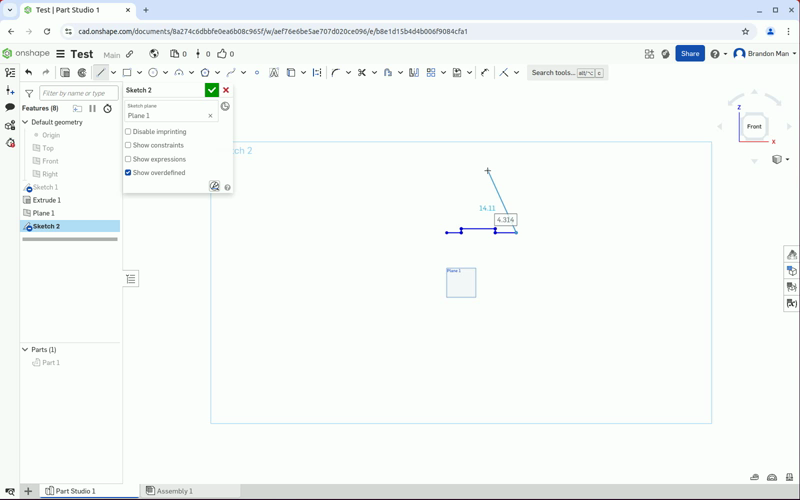
click(487, 170)
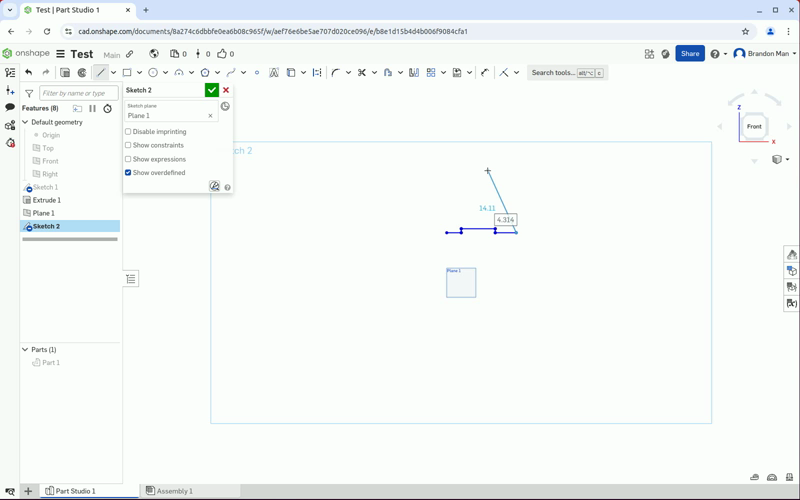
key_up(shift)
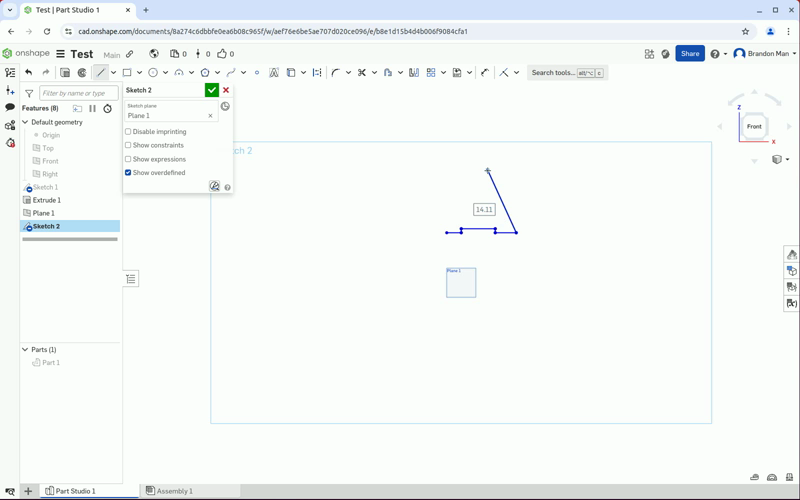
key_down(shift)
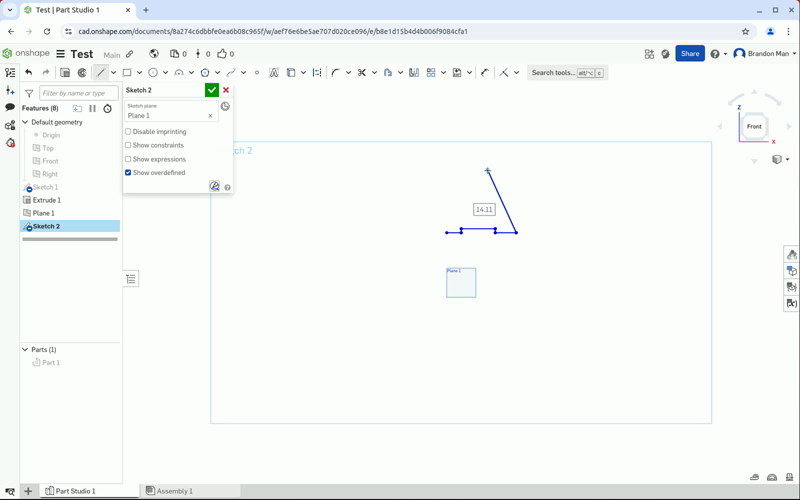
mouse_move(446, 232)
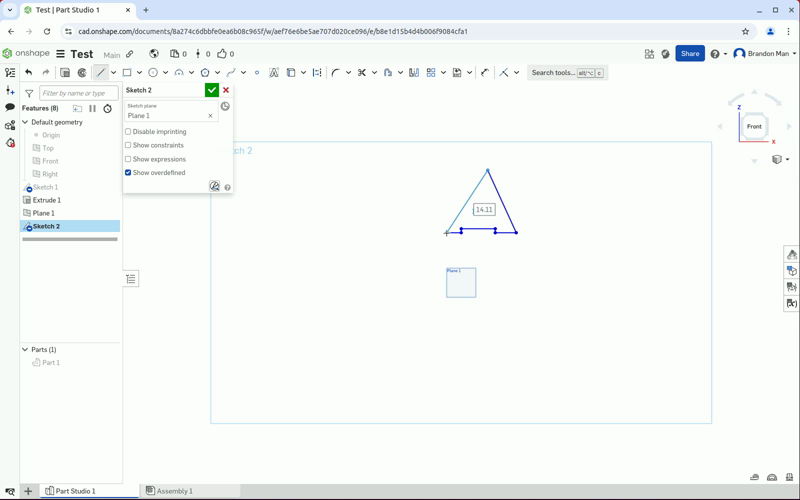
key_up(shift)
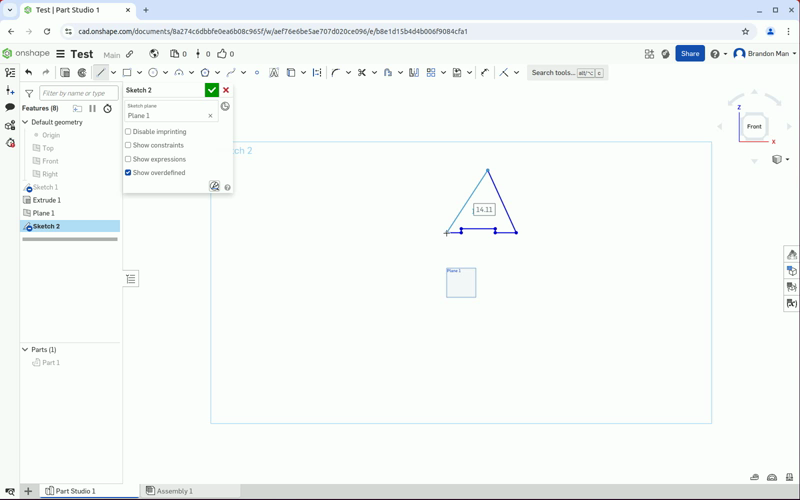
click(446, 232)
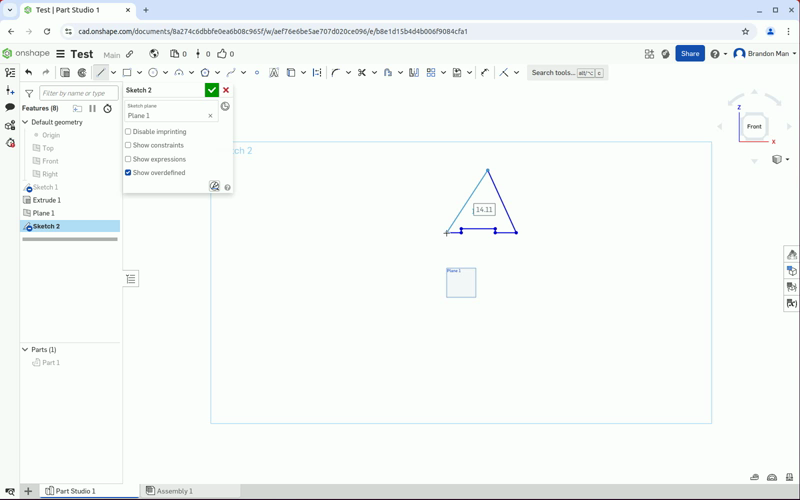
key(esc)
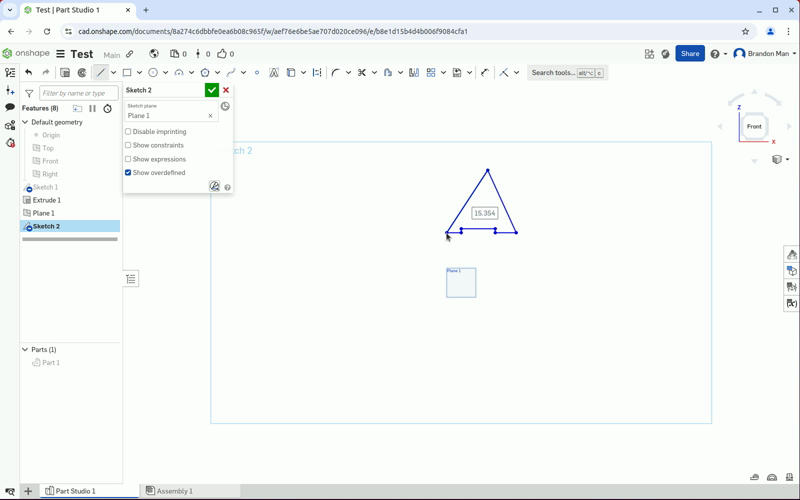
mouse_move(477, 206)
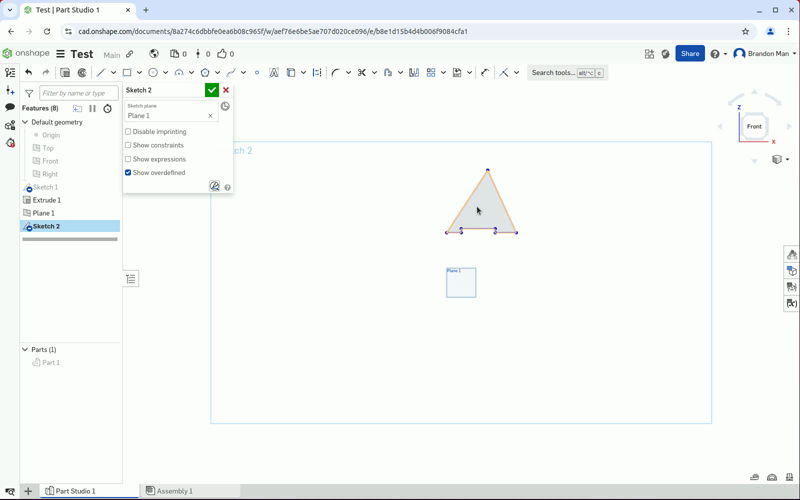
click(477, 206)
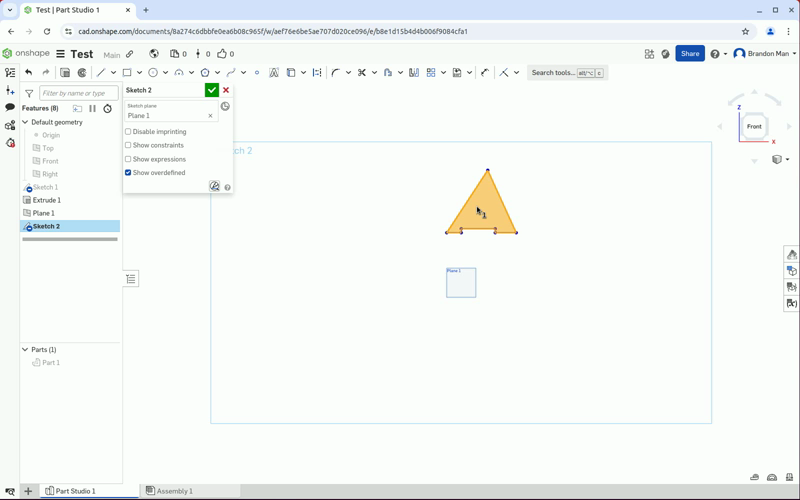
mouse_move(73, 352)
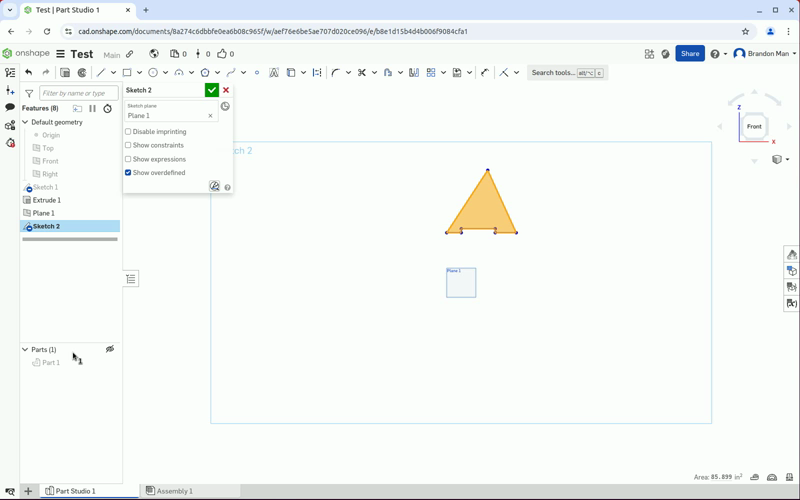
key(shift+y)
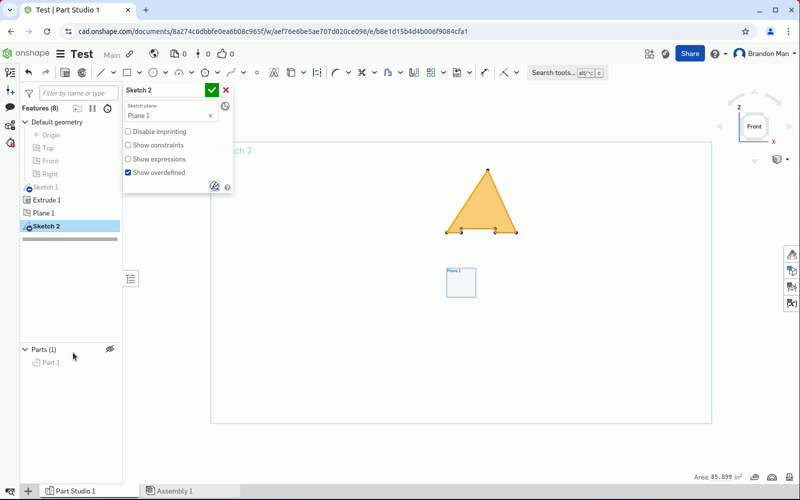
key(shift+e)
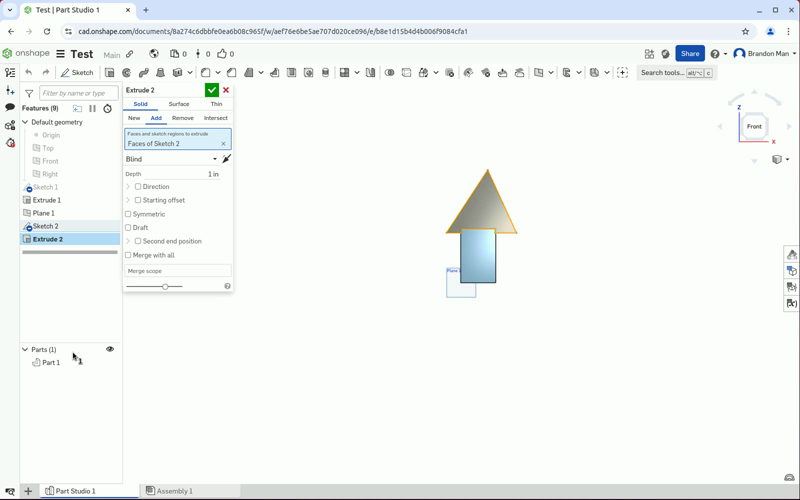
mouse_move(143, 106)
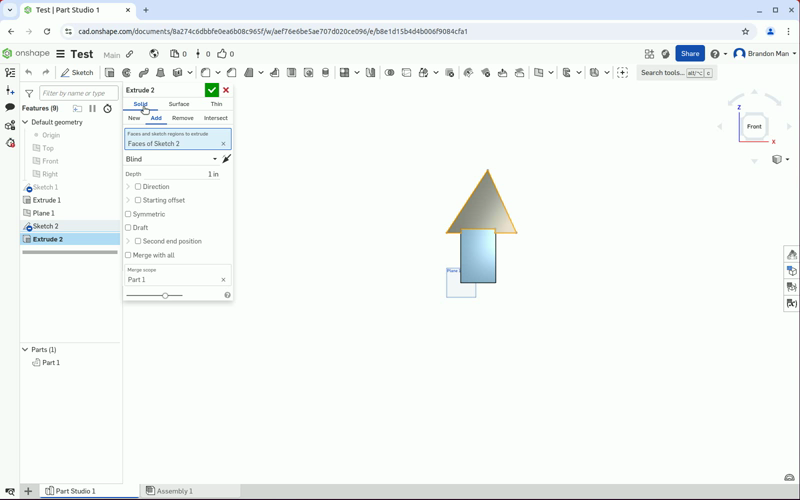
click(143, 106)
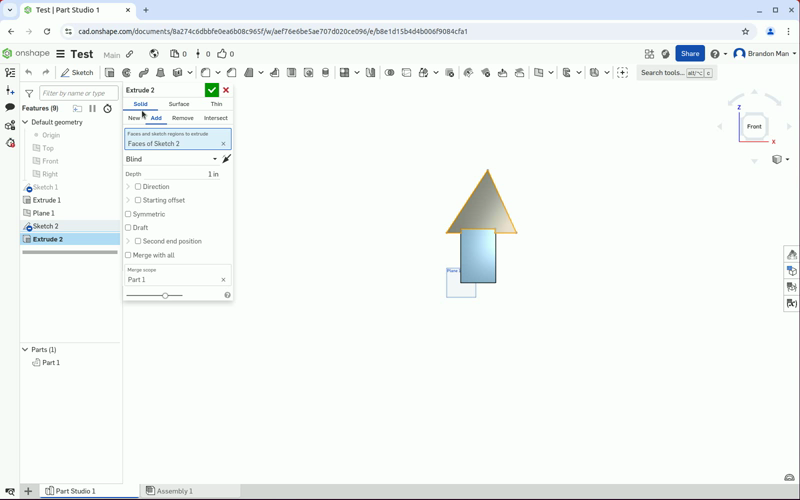
mouse_move(137, 120)
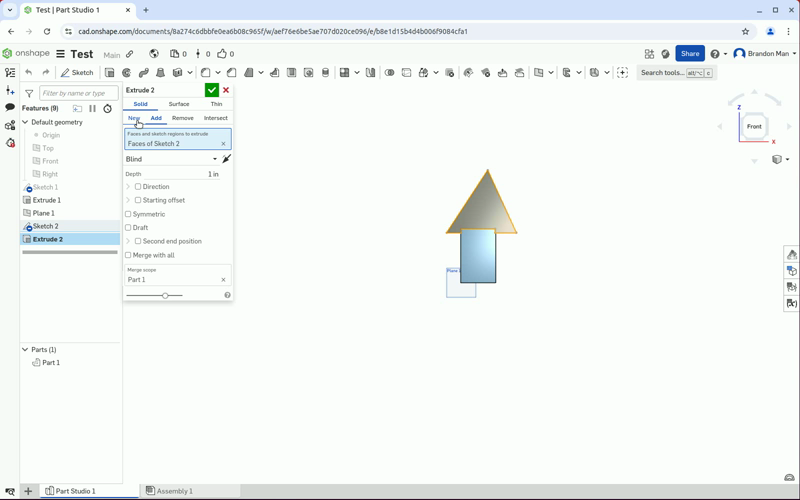
click(137, 120)
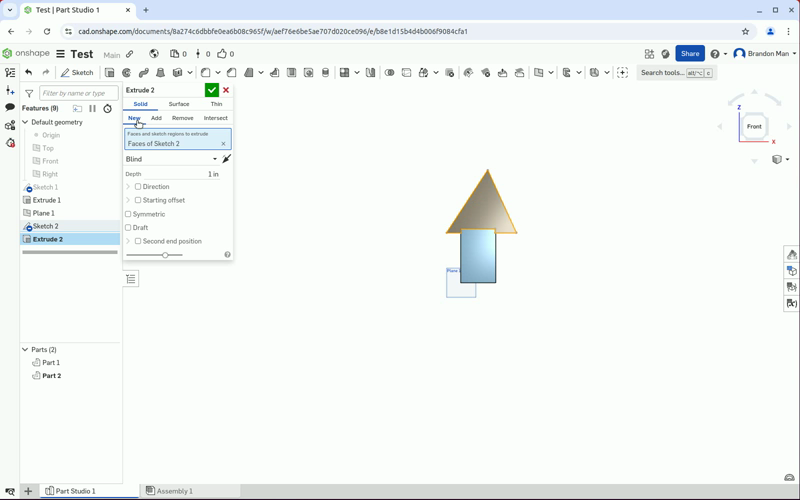
key(tab, 4)
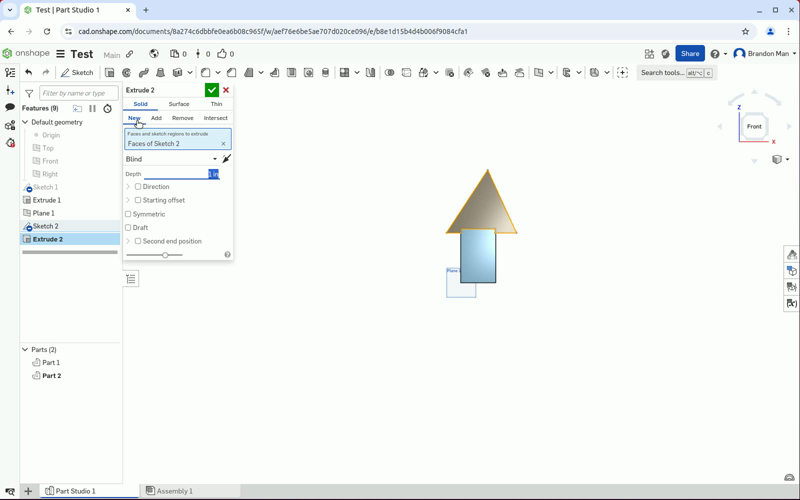
text(-10.832)
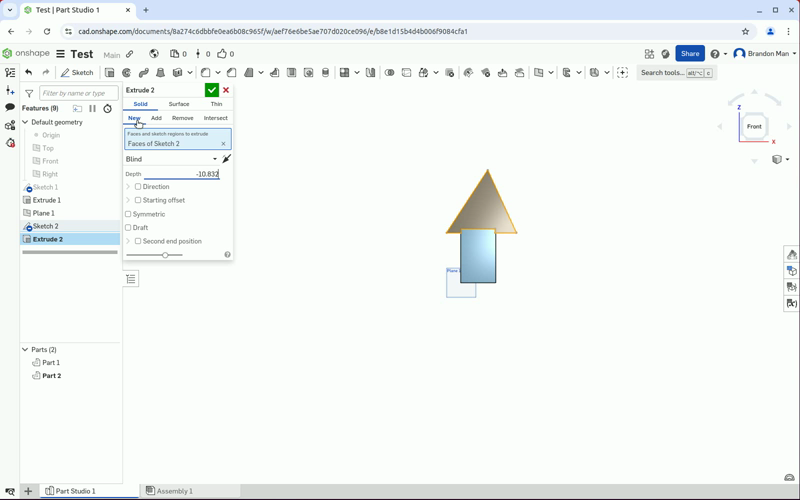
key(enter)
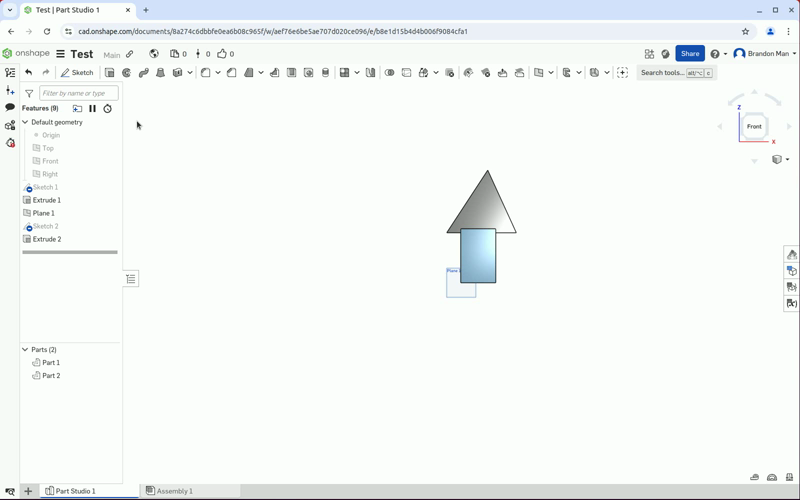
key(shift+h)
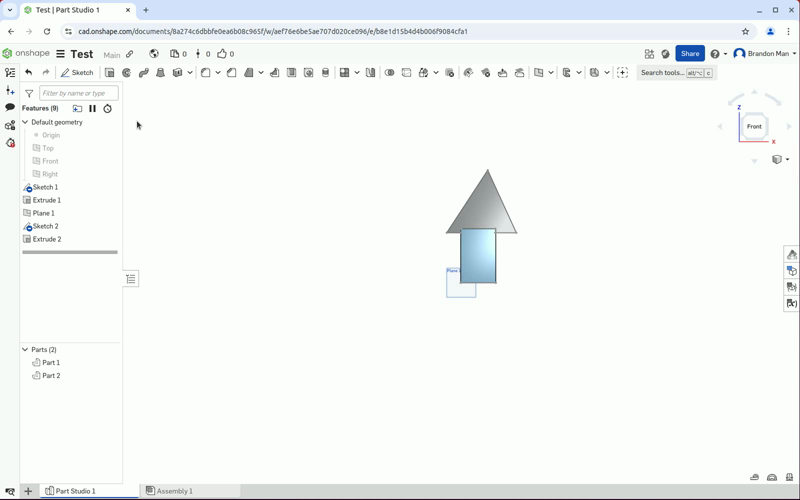
key(shift+h)
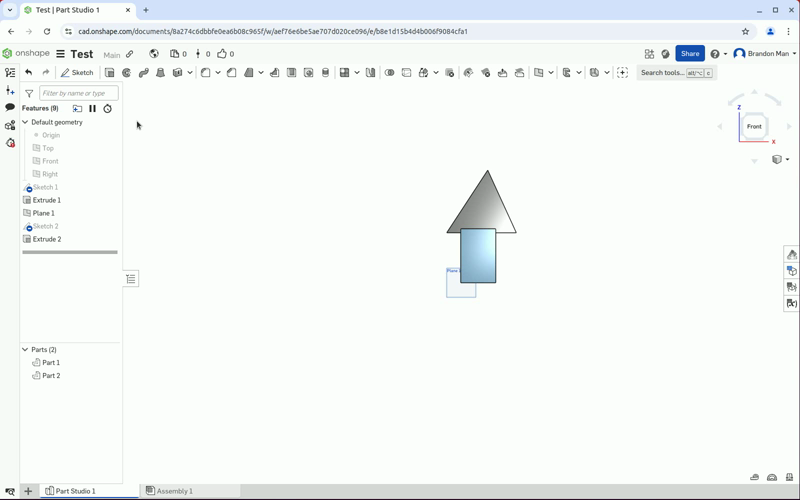
mouse_move(73, 189)
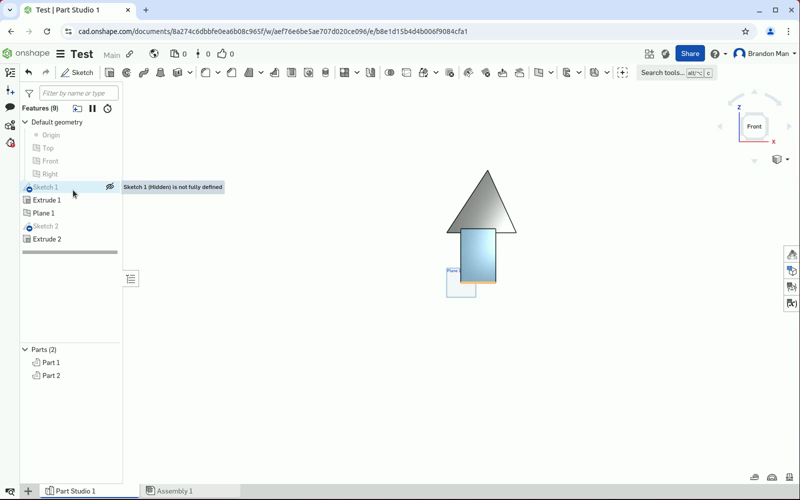
click(73, 189)
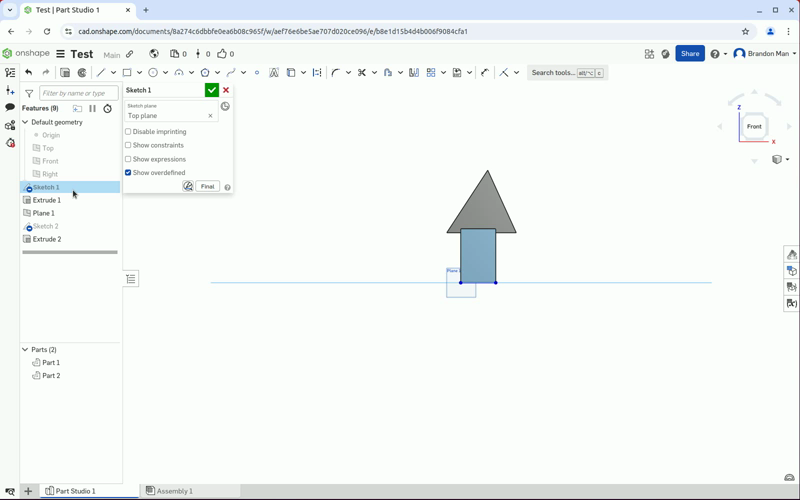
mouse_move(229, 92)
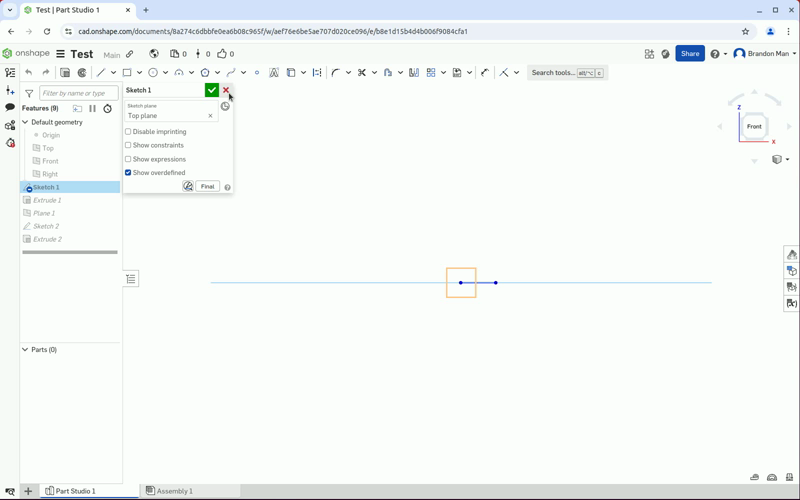
click(229, 92)
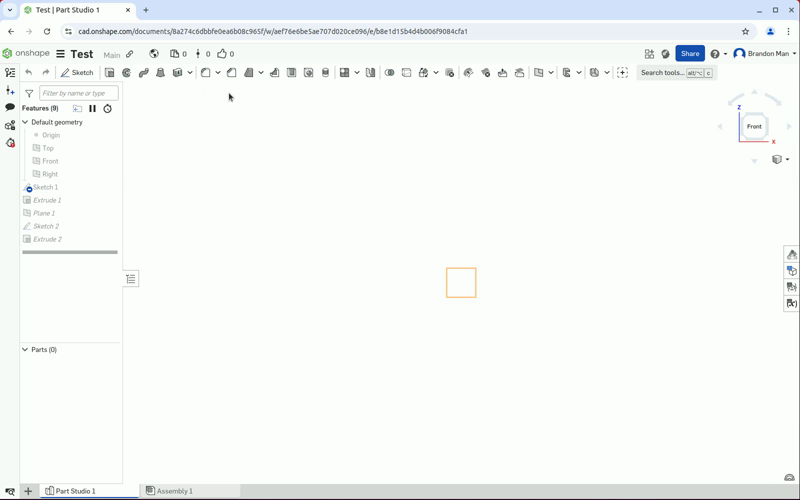
key(shift+s)
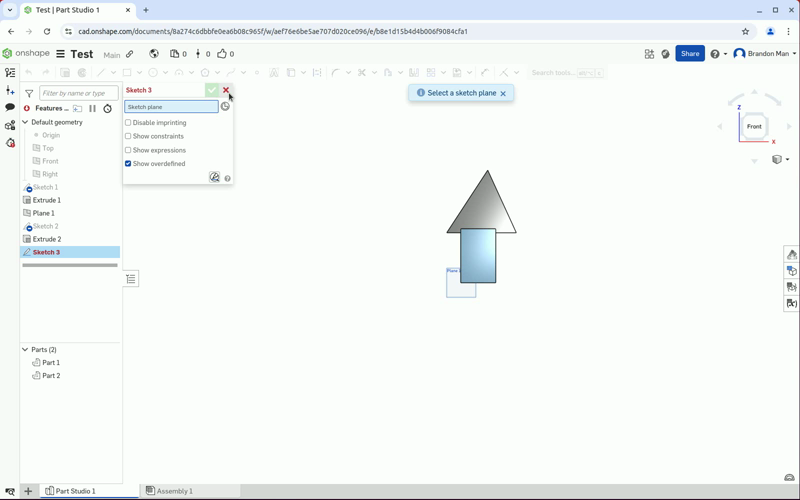
mouse_move(73, 215)
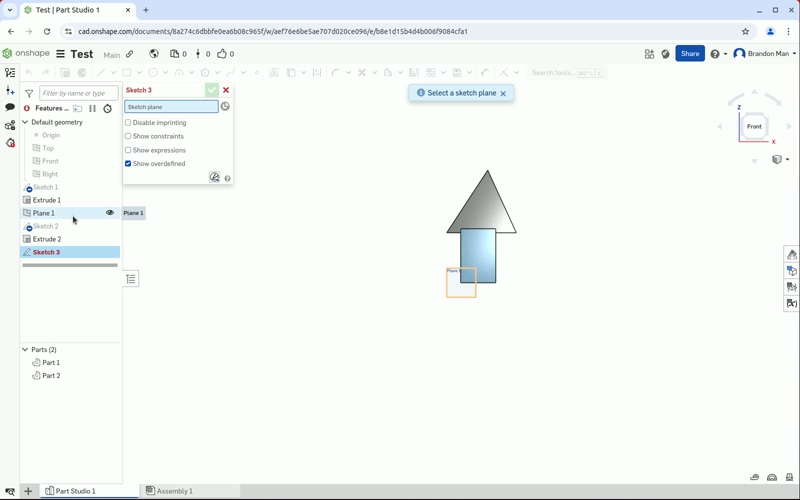
click(73, 215)
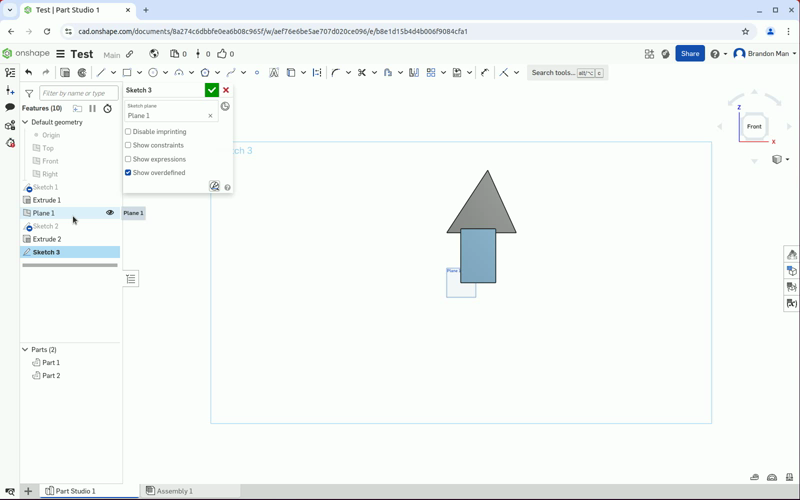
mouse_move(73, 352)
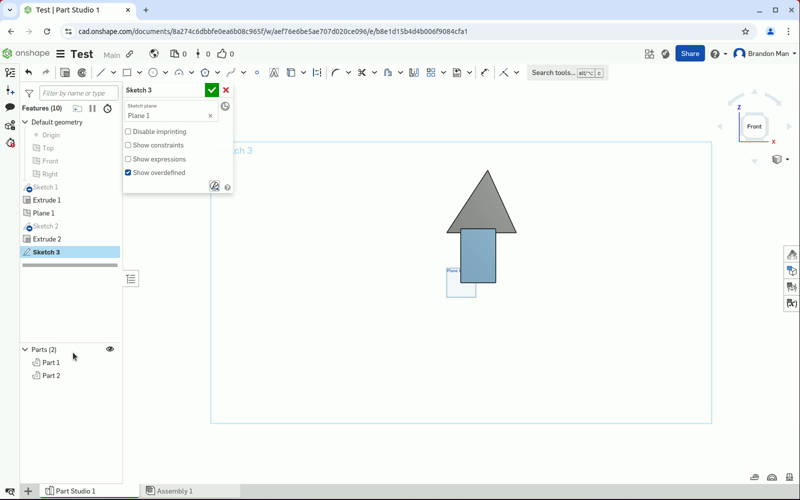
key(y)
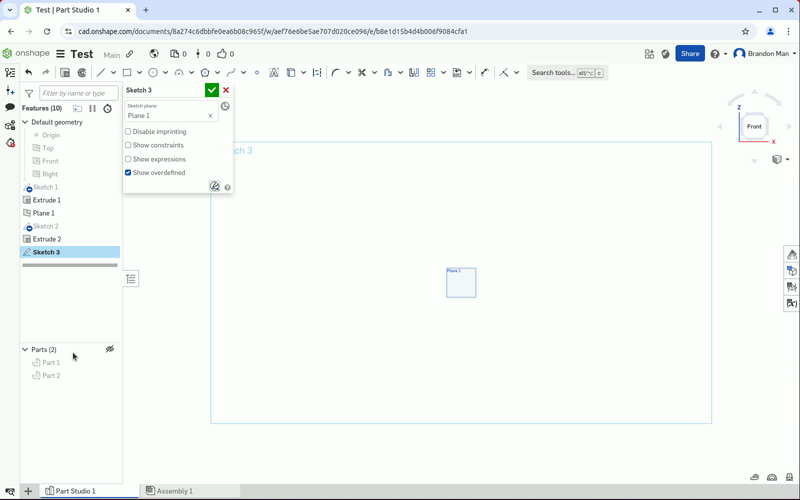
key(l)
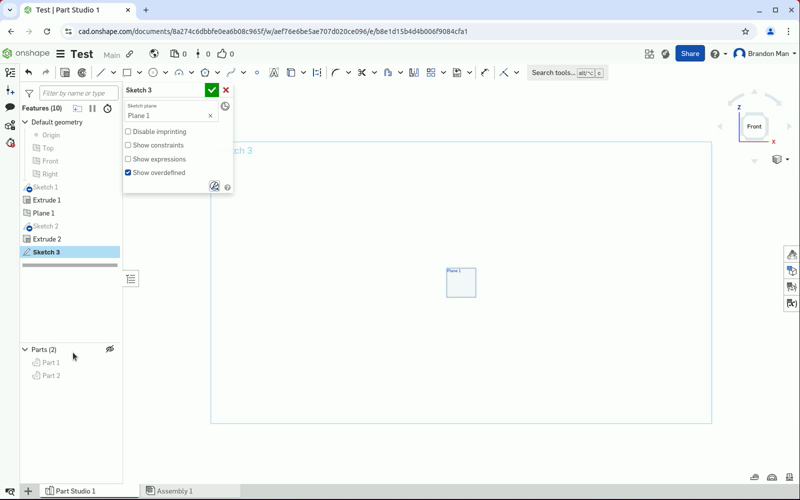
key_down(shift)
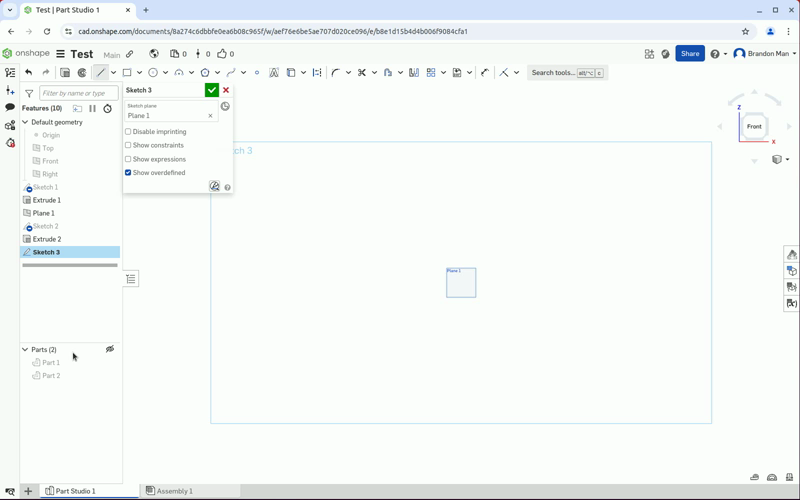
mouse_move(466, 250)
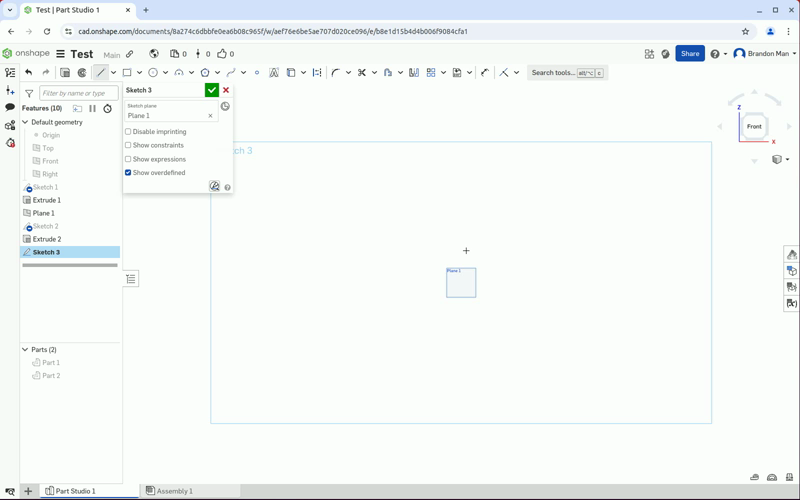
click(466, 250)
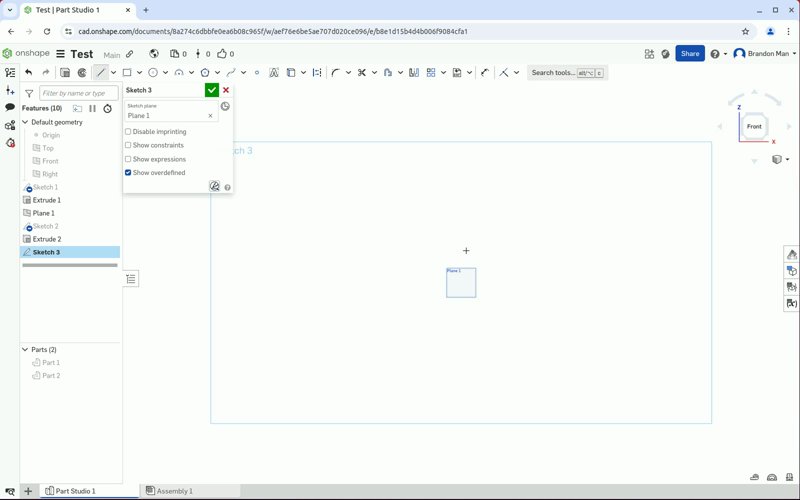
key_up(shift)
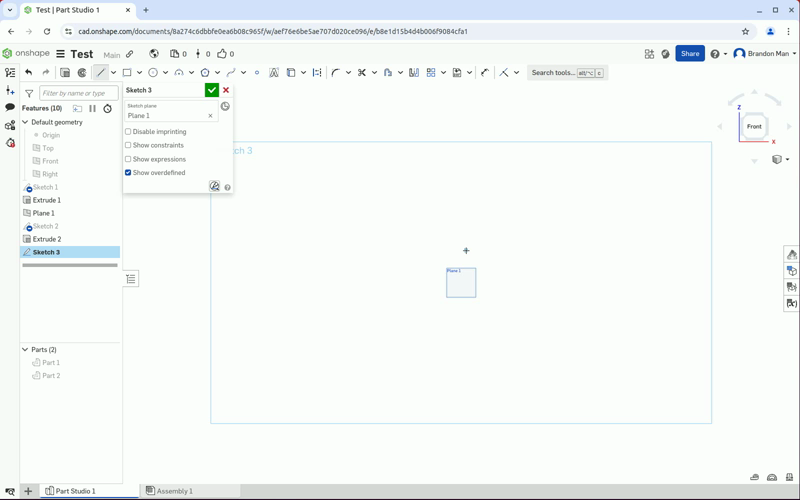
key_down(shift)
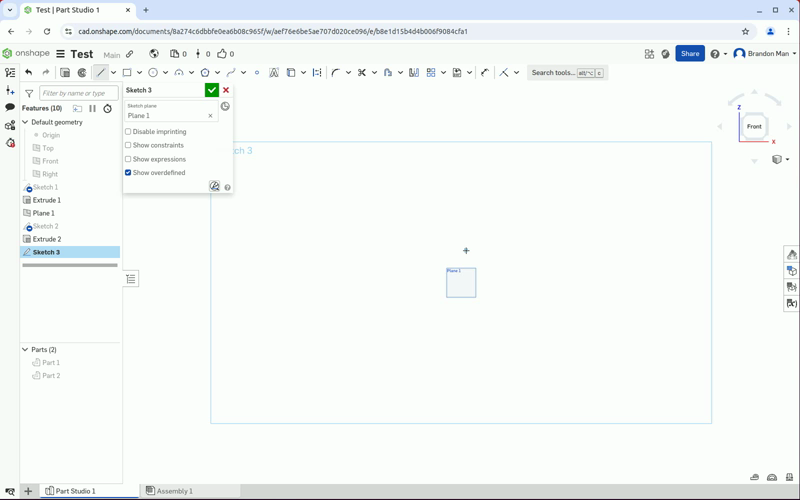
mouse_move(496, 250)
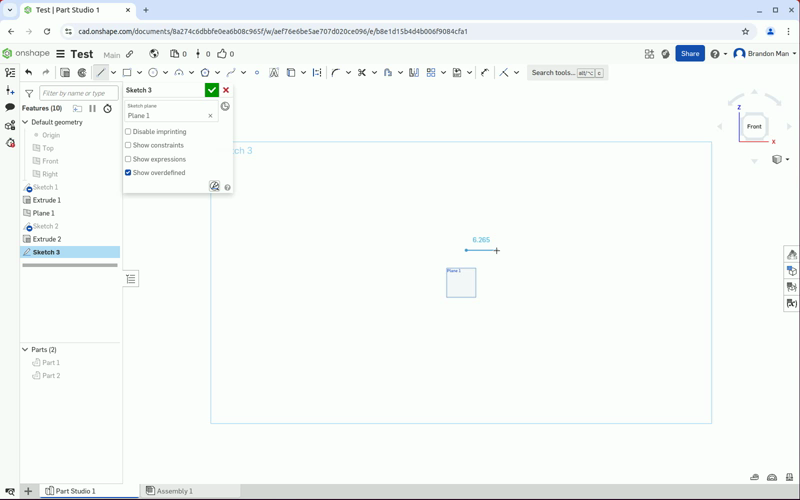
mouse_move(473, 250)
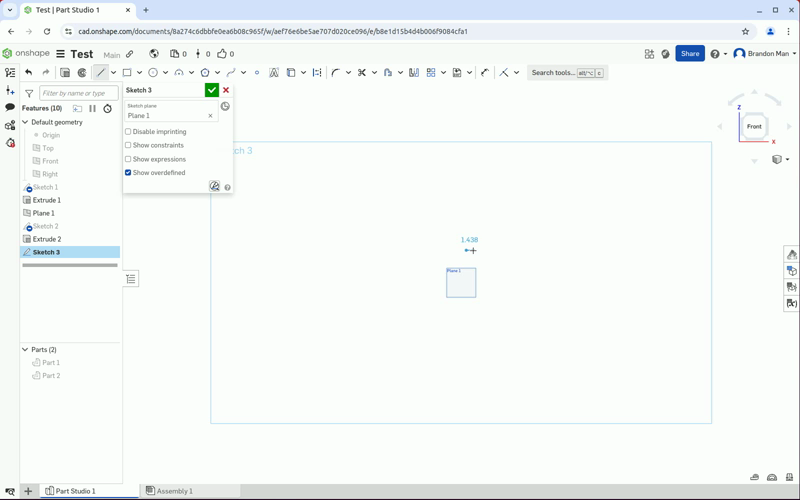
scroll(6)
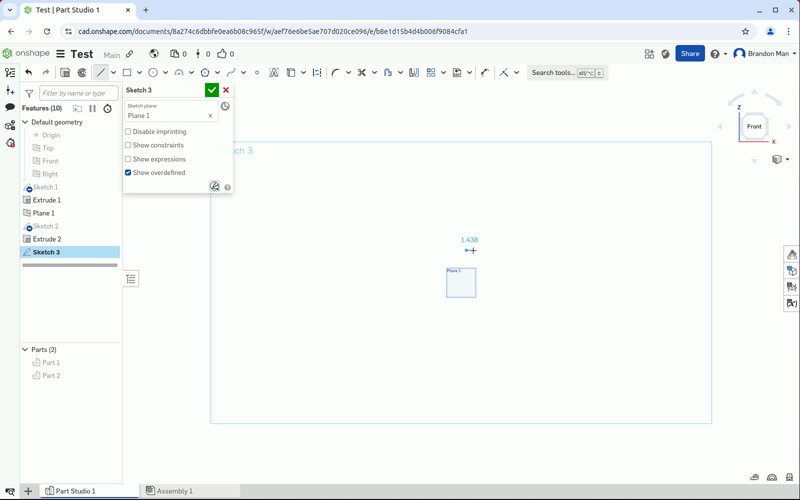
scroll(6)
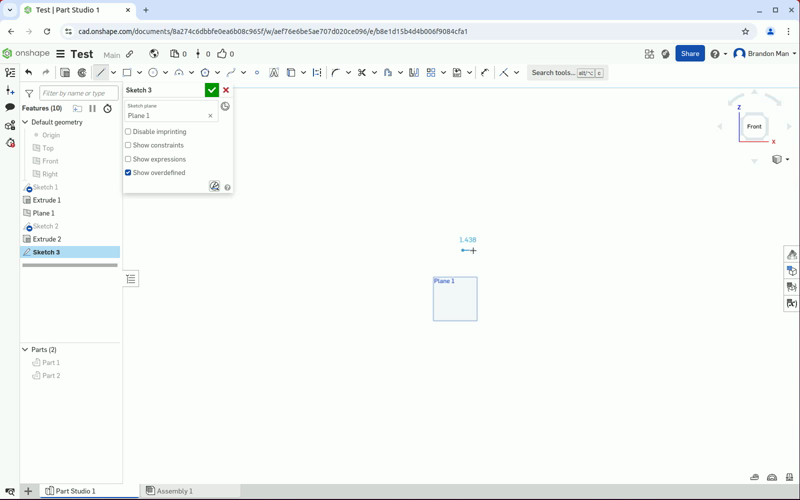
scroll(6)
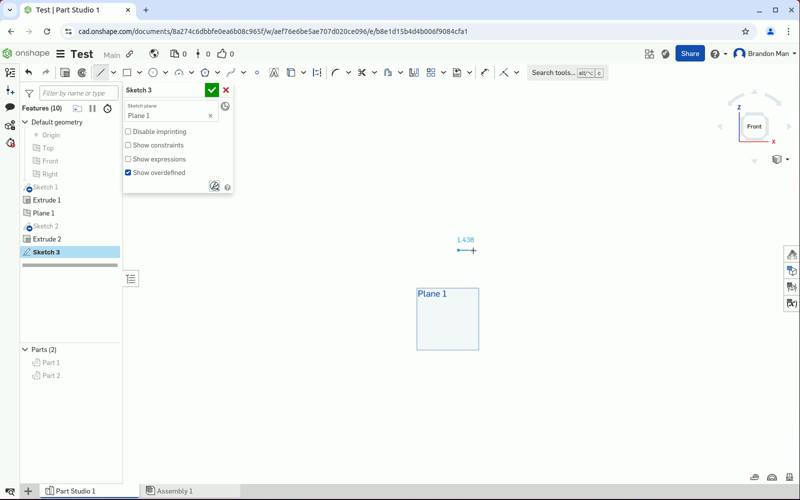
scroll(6)
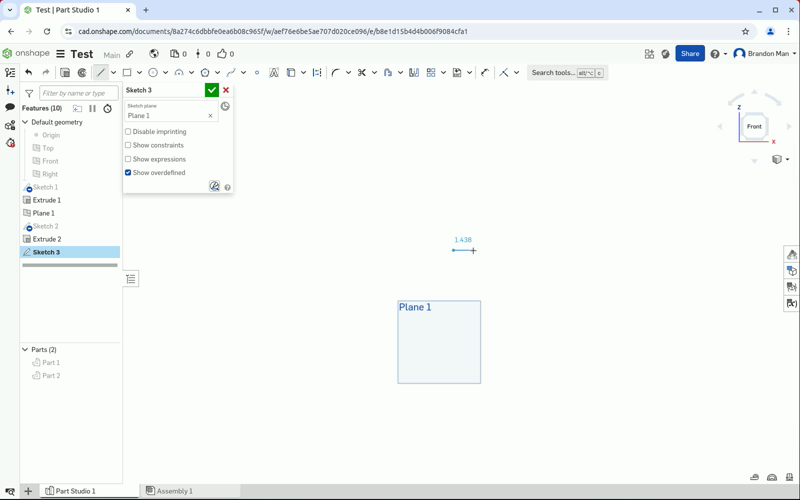
scroll(6)
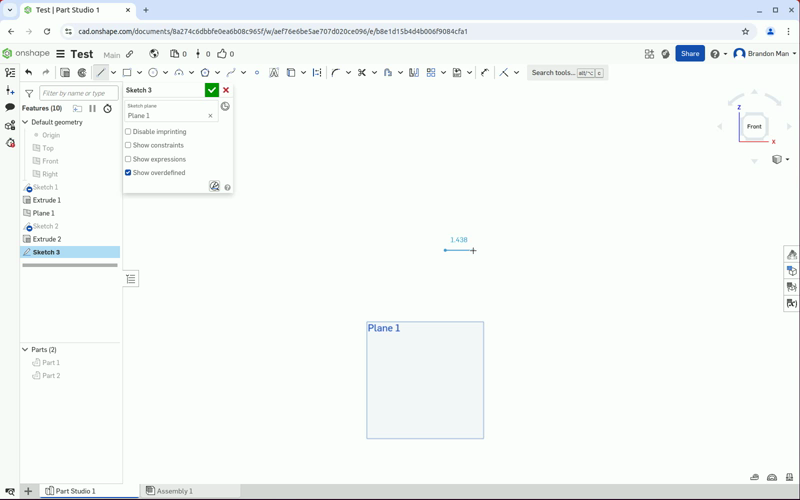
scroll(6)
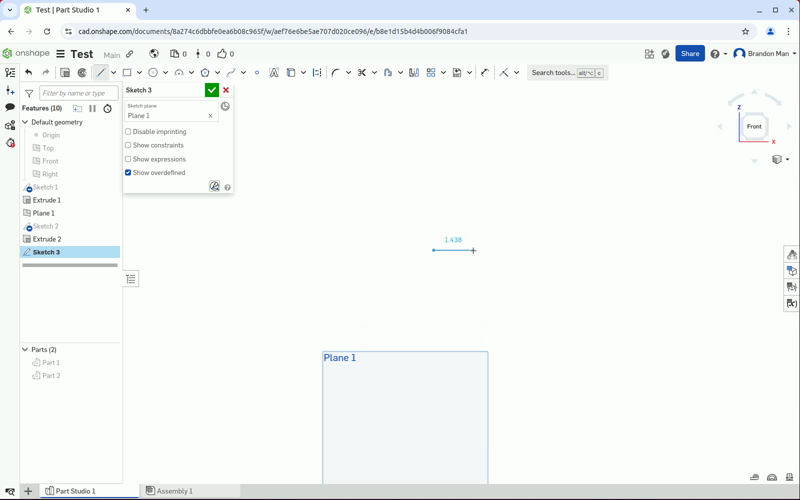
scroll(6)
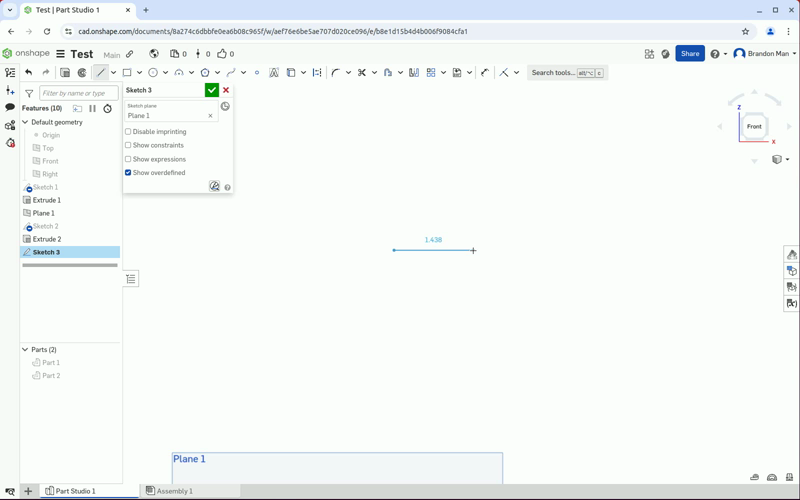
click(473, 250)
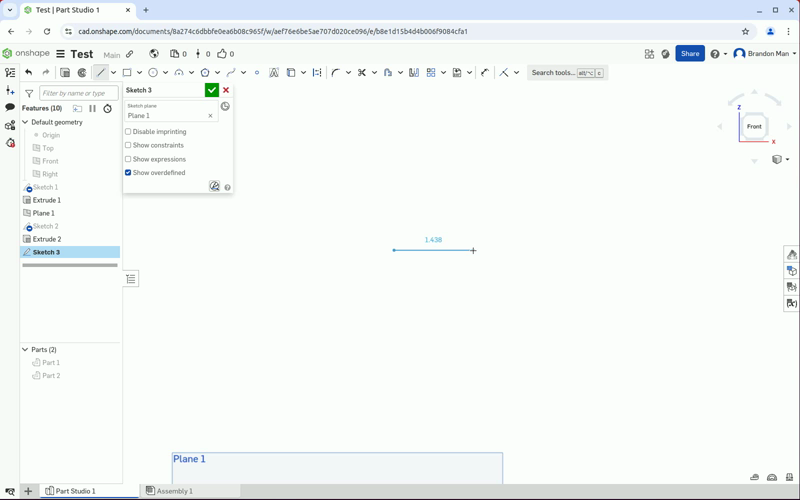
scroll(-6)
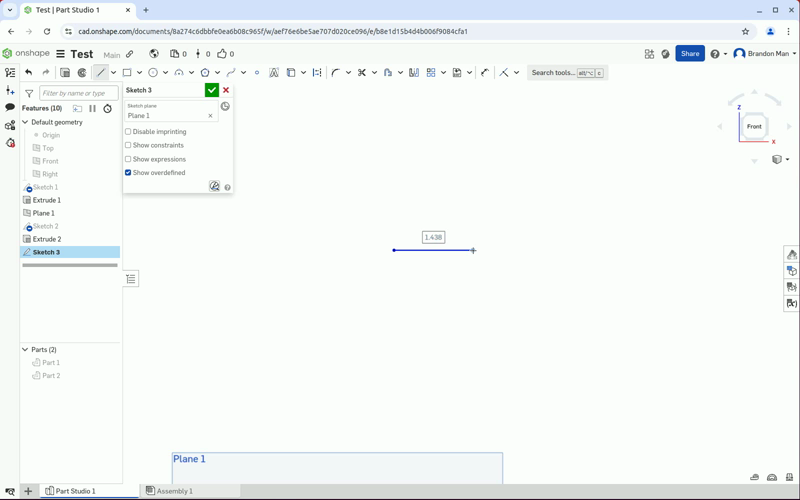
scroll(-6)
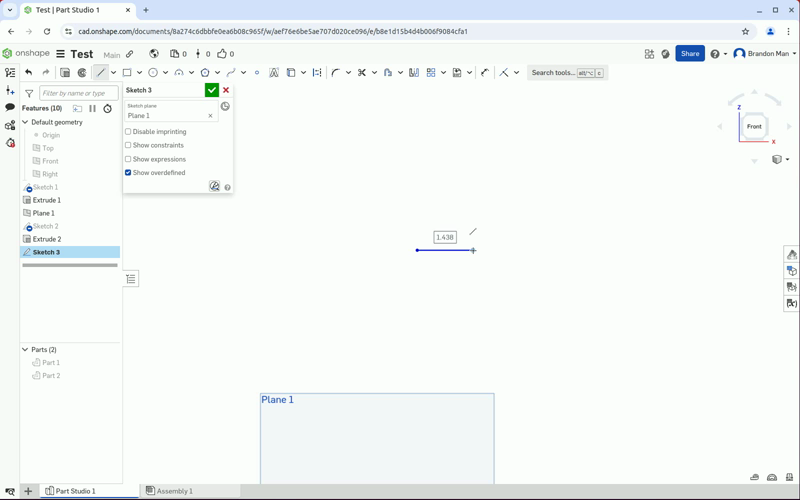
scroll(-6)
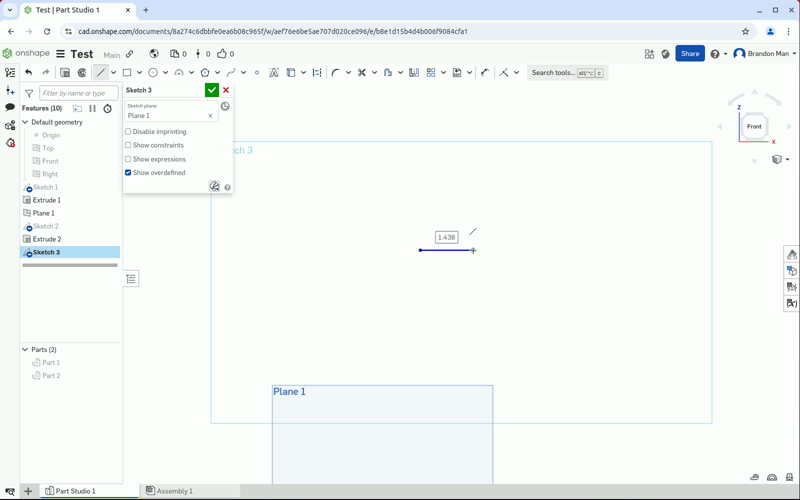
scroll(-6)
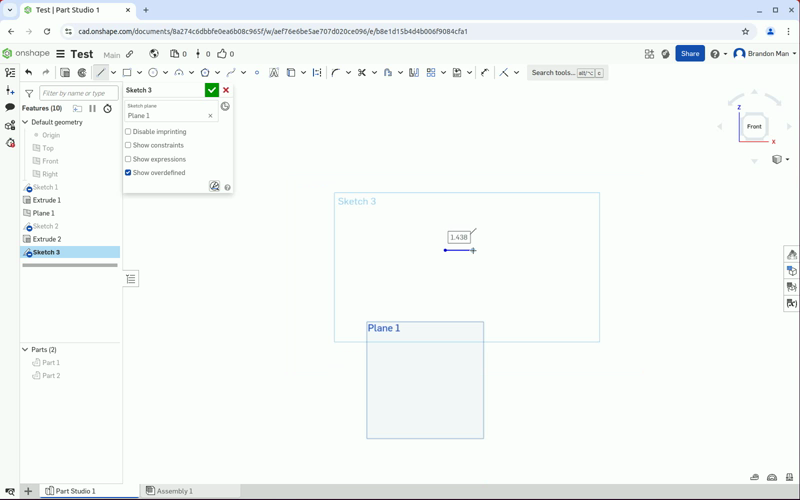
scroll(-6)
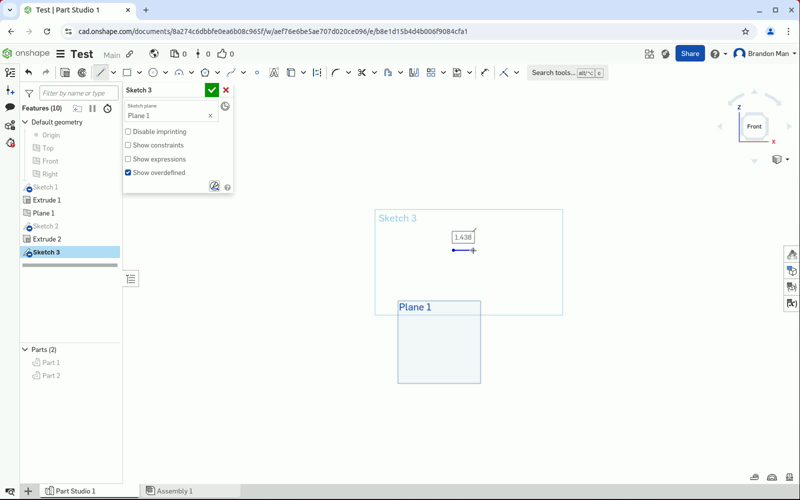
scroll(-6)
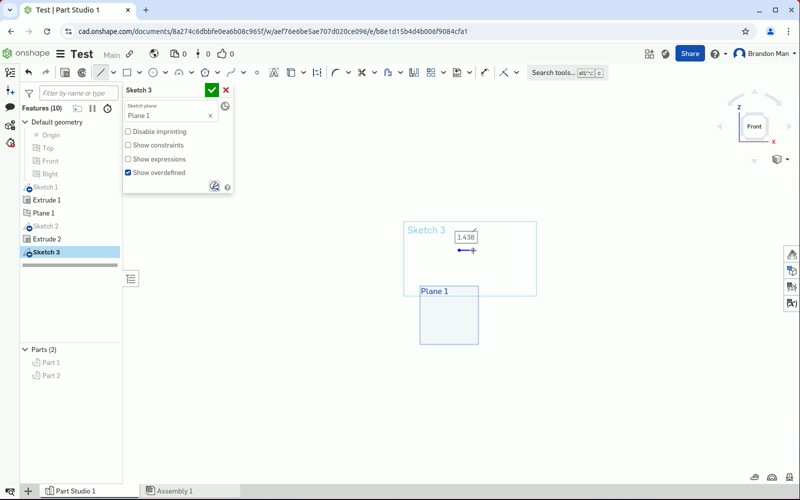
scroll(-6)
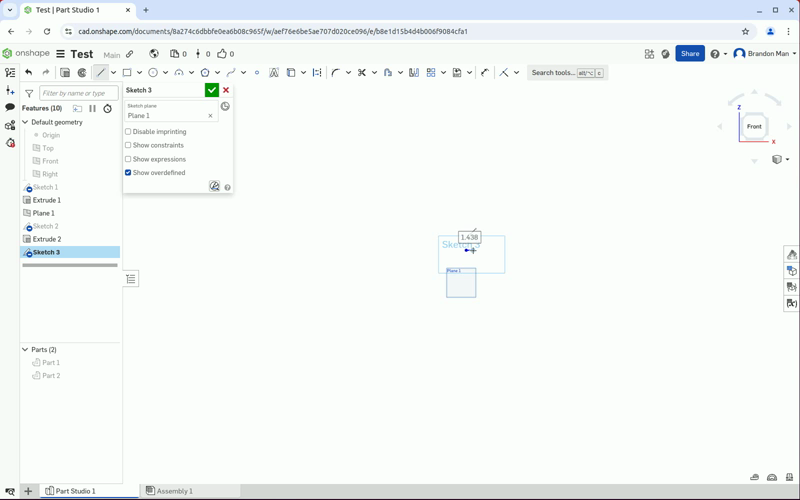
key_up(shift)
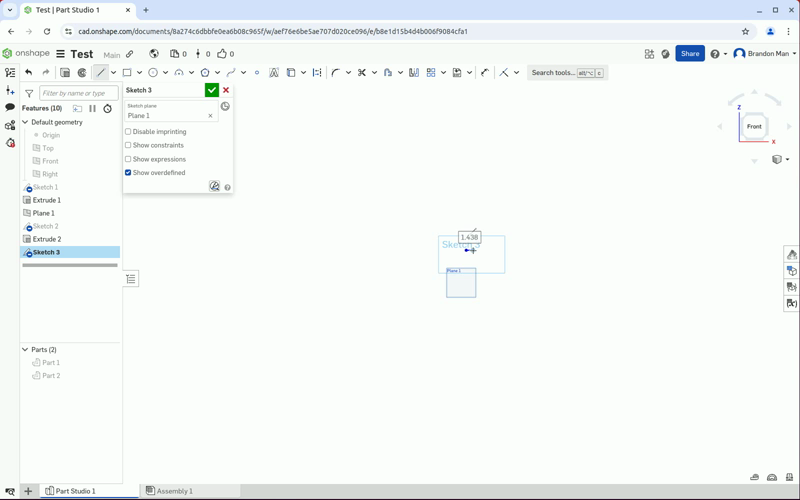
key_down(shift)
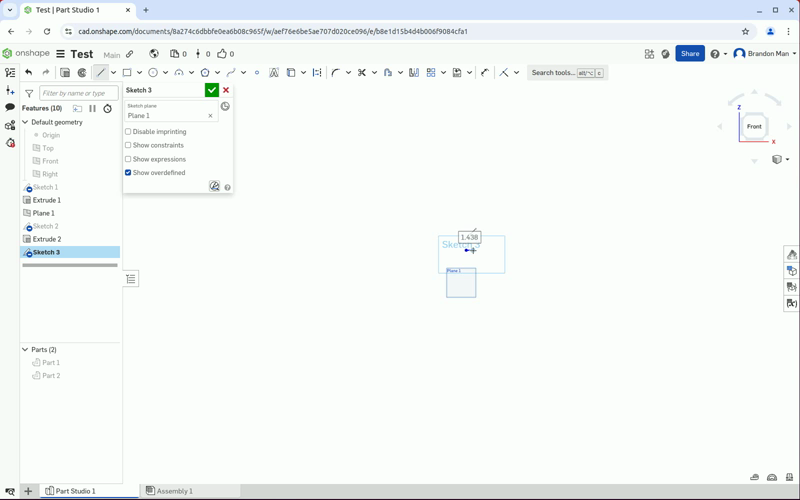
mouse_move(503, 250)
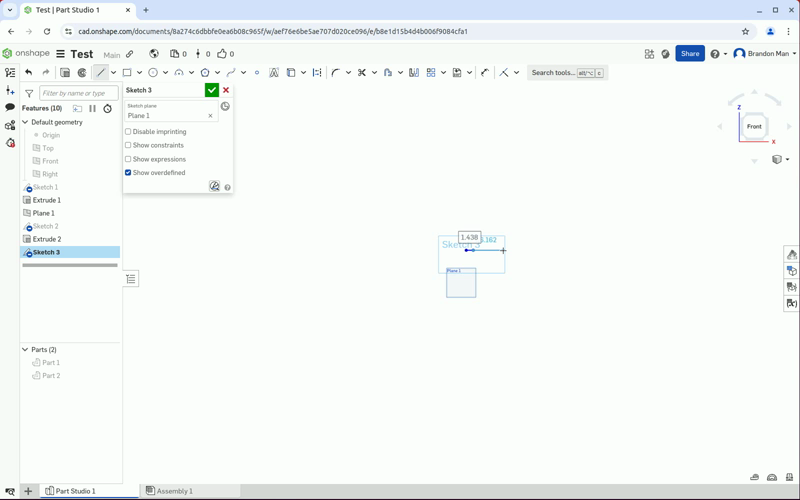
mouse_move(473, 238)
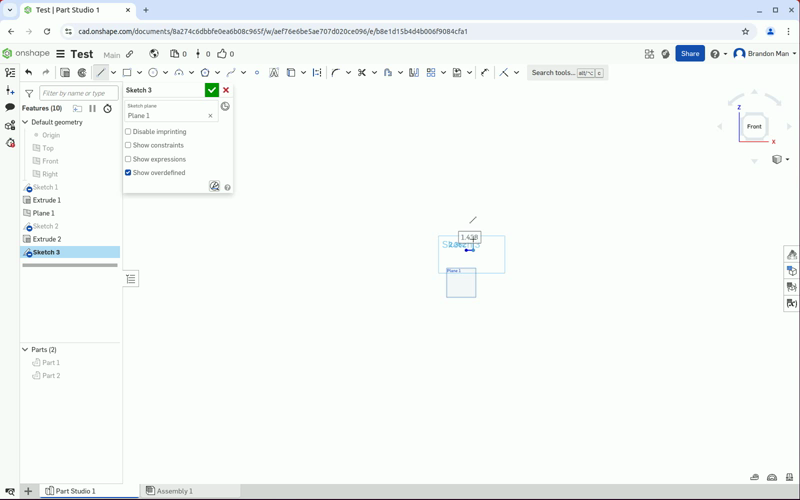
click(473, 238)
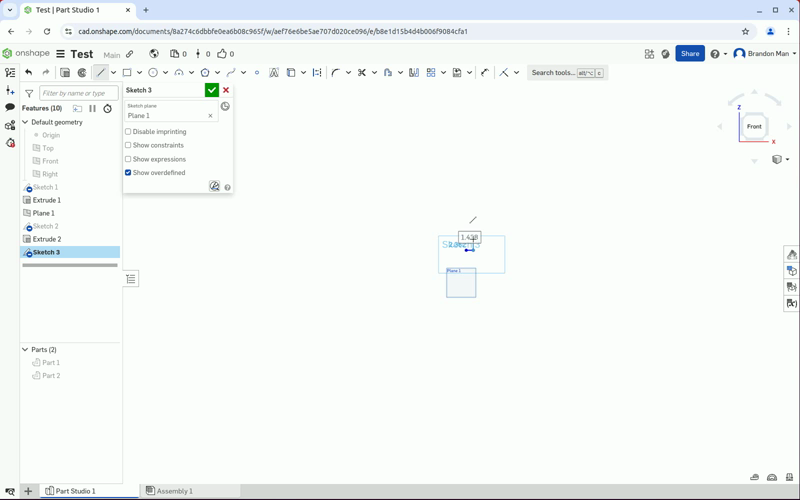
key_up(shift)
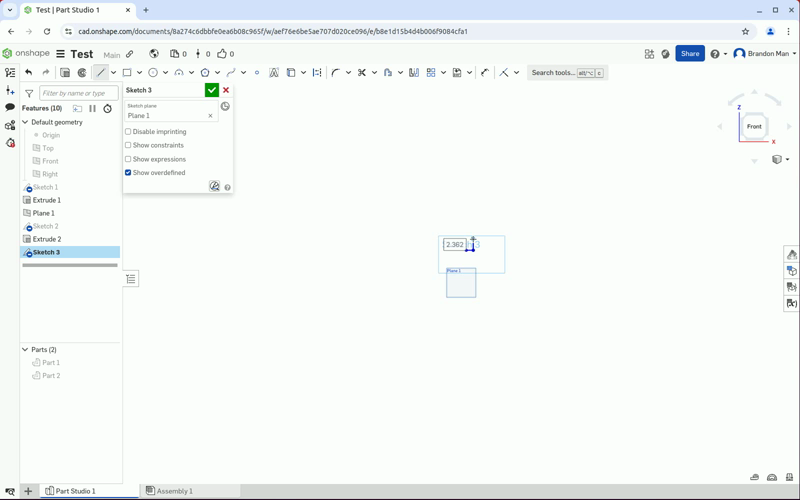
key_down(shift)
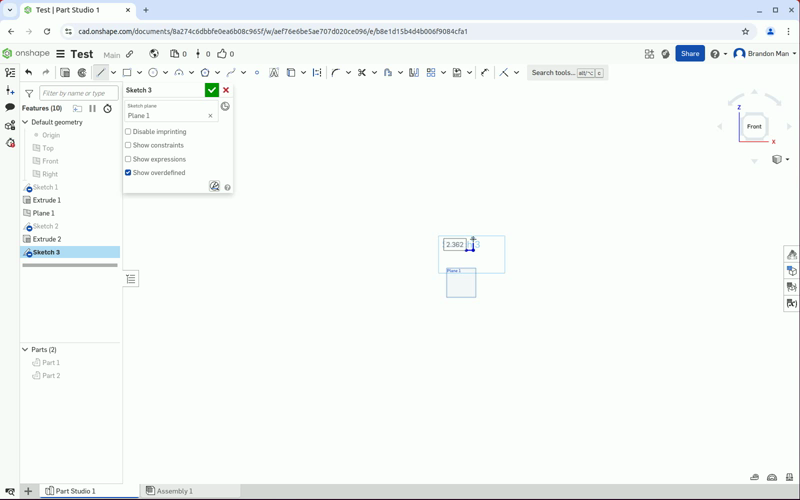
mouse_move(503, 238)
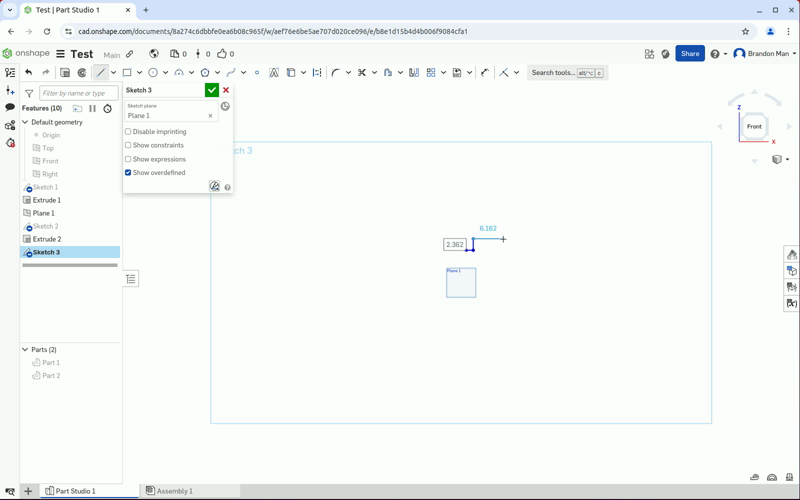
mouse_move(466, 238)
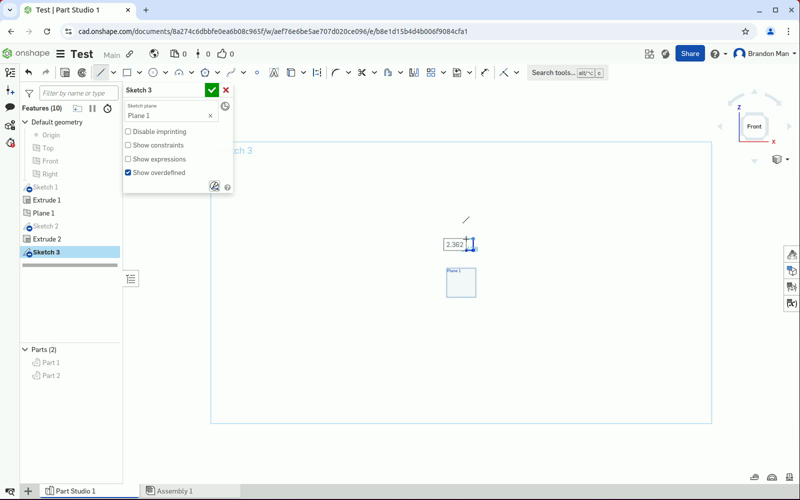
scroll(6)
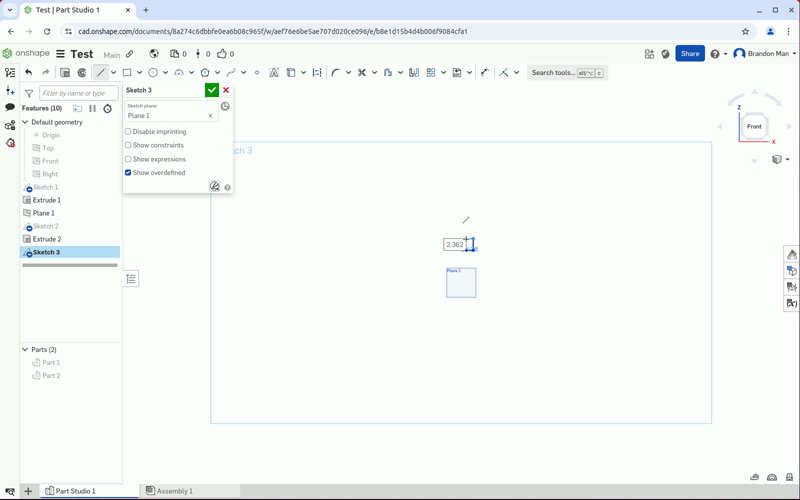
scroll(6)
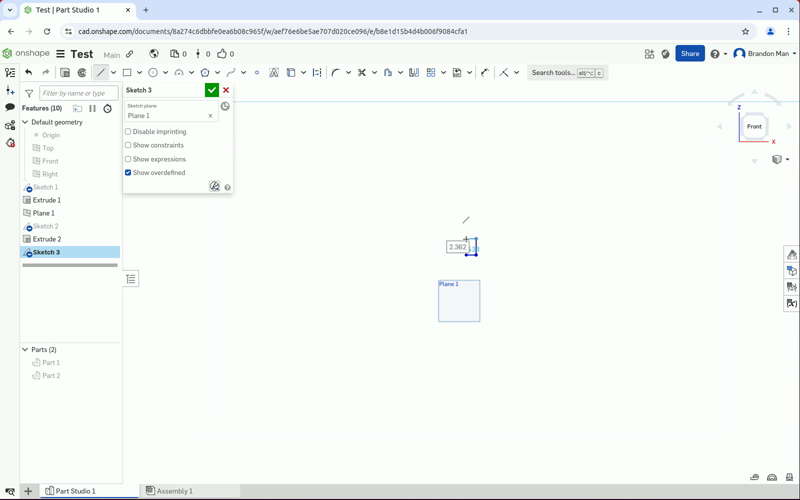
scroll(6)
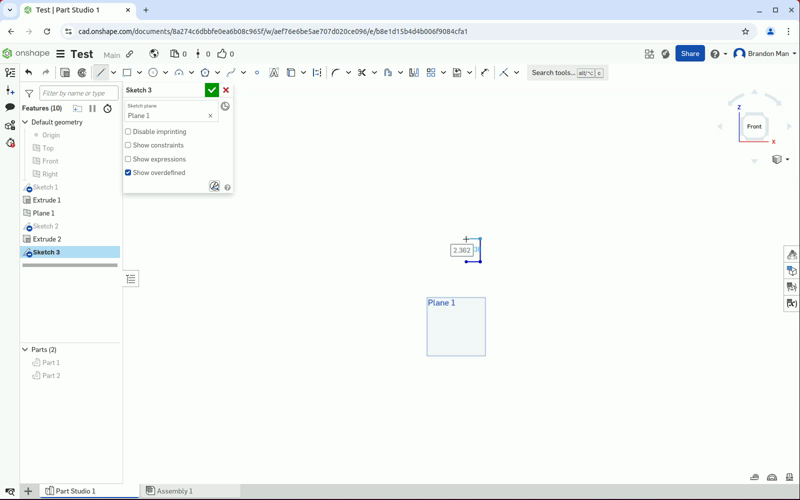
scroll(6)
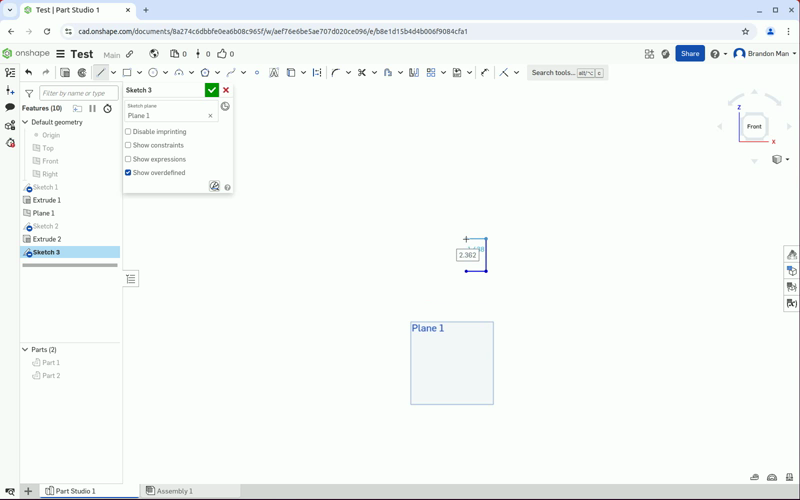
scroll(6)
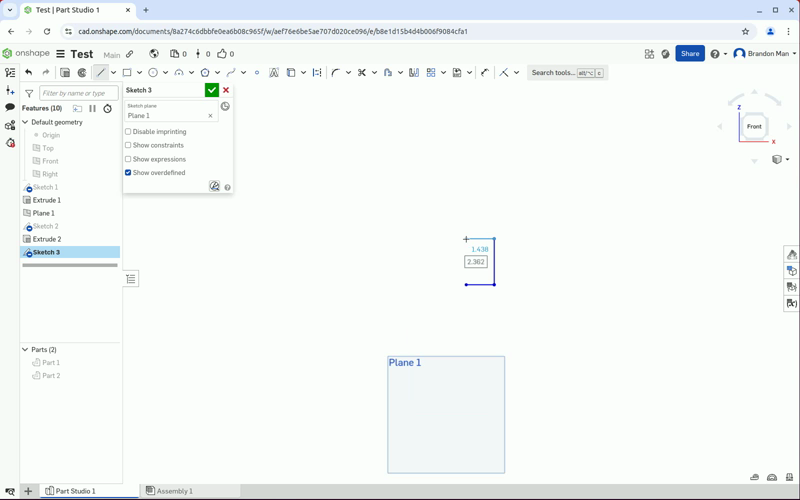
scroll(6)
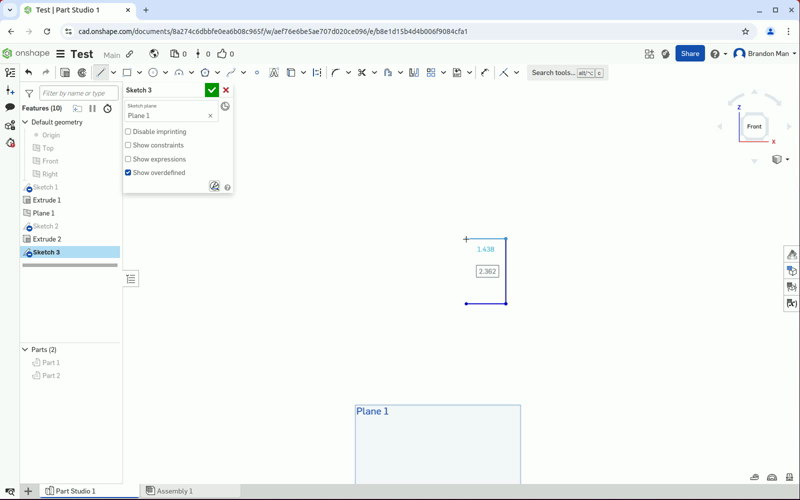
scroll(6)
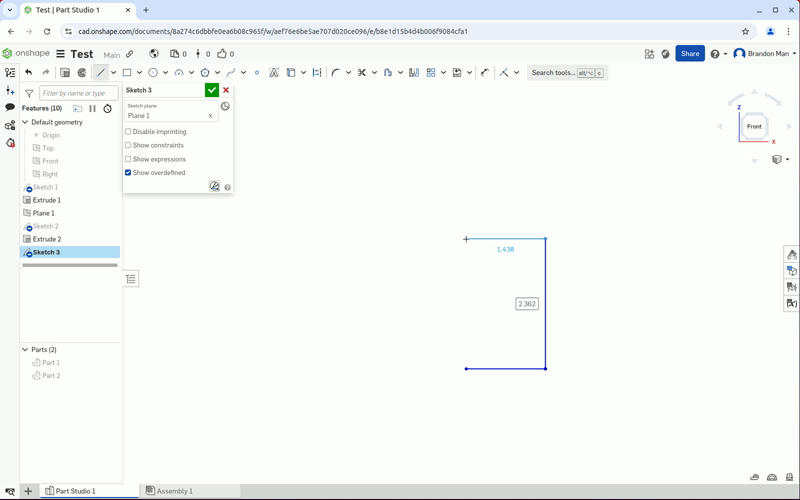
click(466, 238)
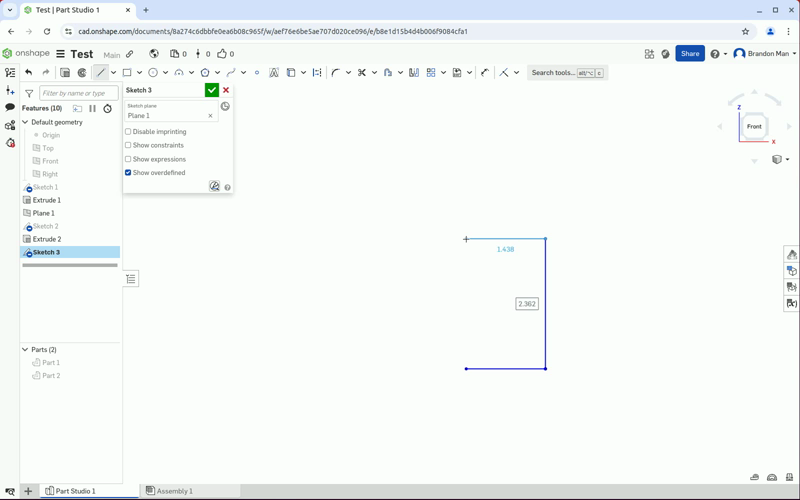
scroll(-6)
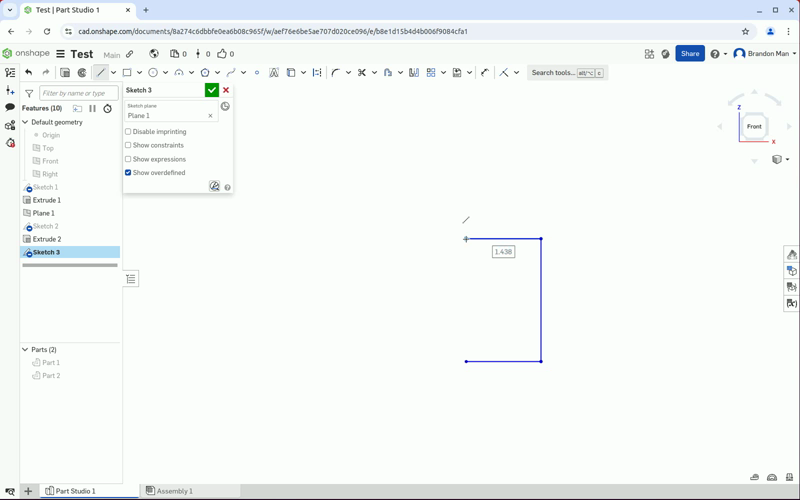
scroll(-6)
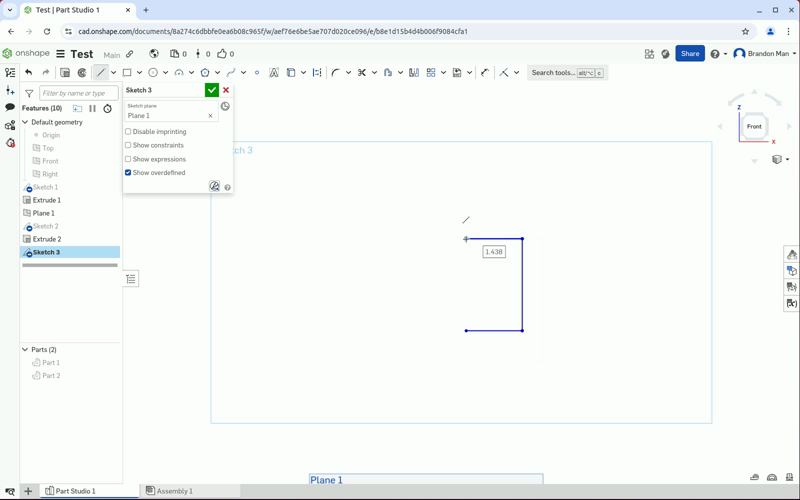
scroll(-6)
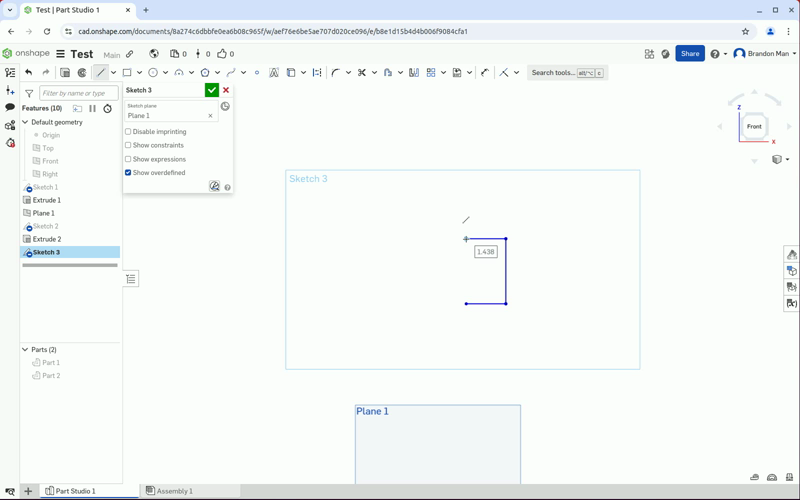
scroll(-6)
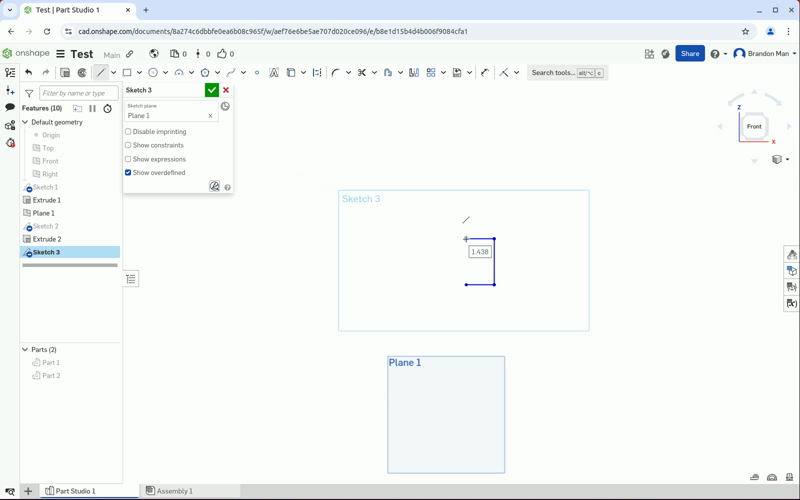
scroll(-6)
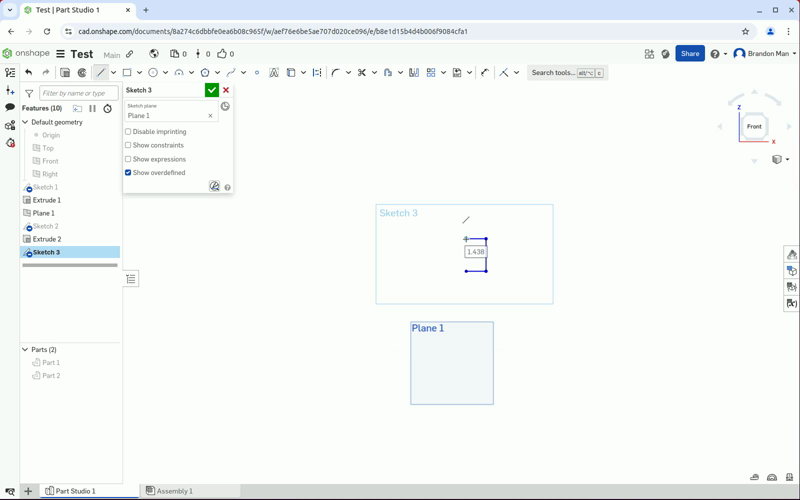
scroll(-6)
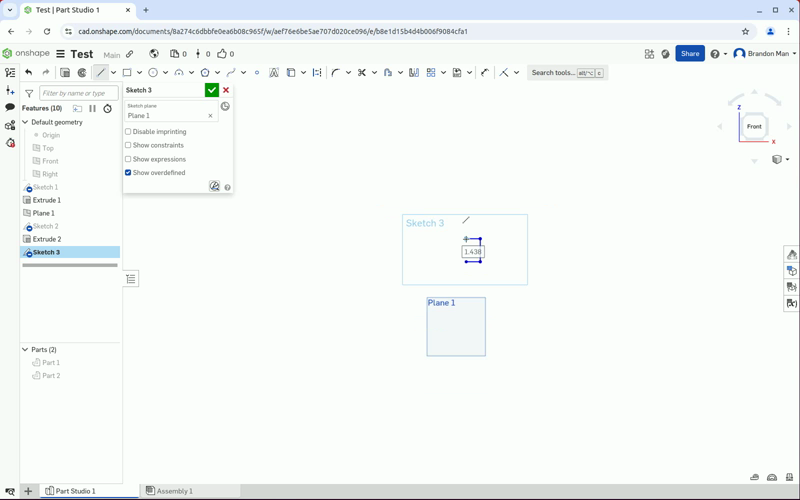
scroll(-6)
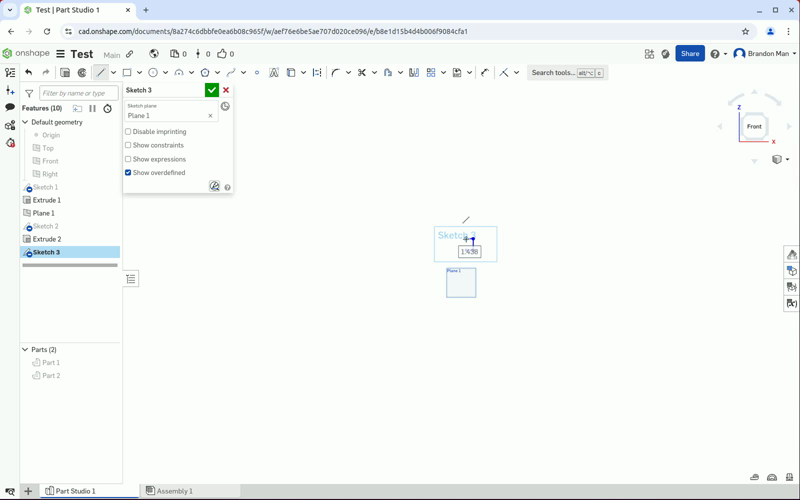
key_up(shift)
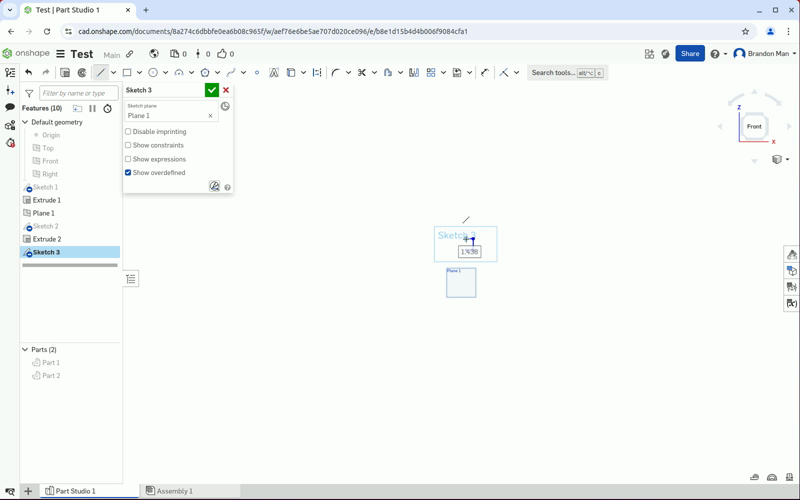
mouse_move(496, 238)
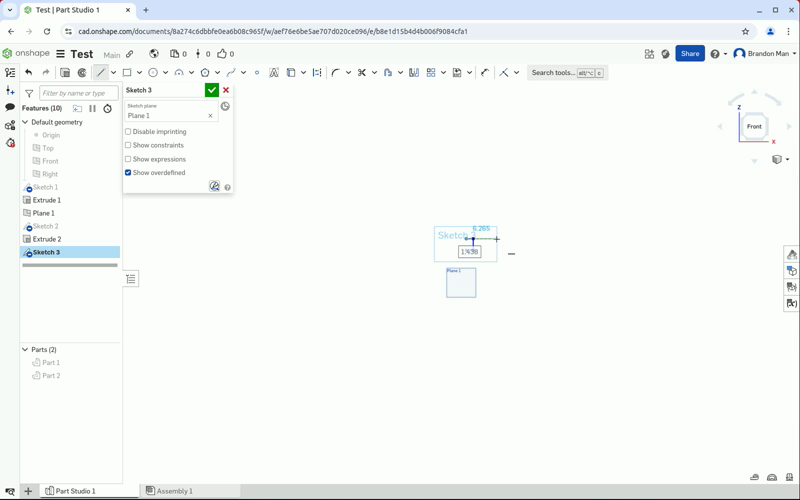
key_down(shift)
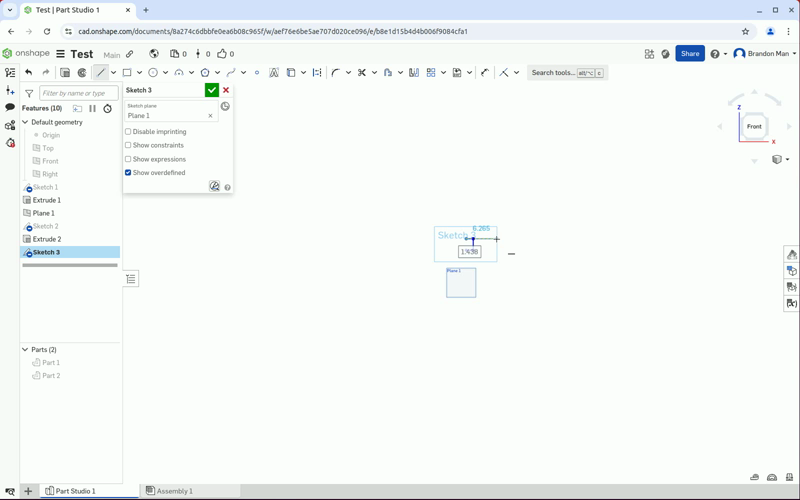
mouse_move(466, 250)
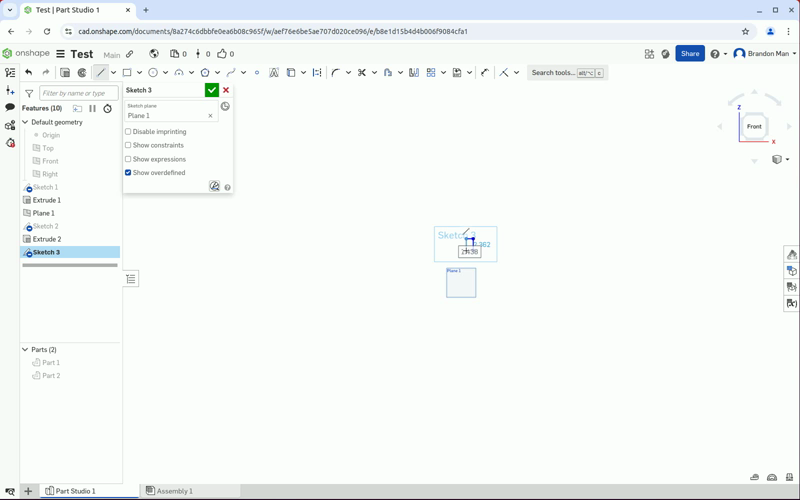
key_up(shift)
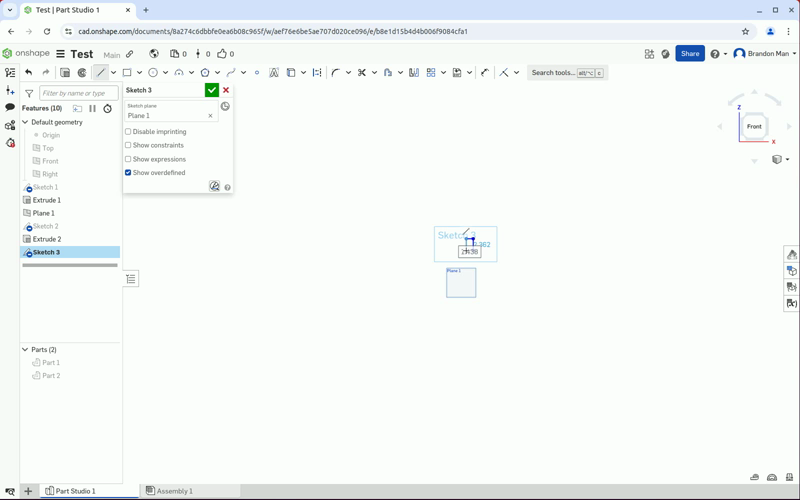
click(466, 250)
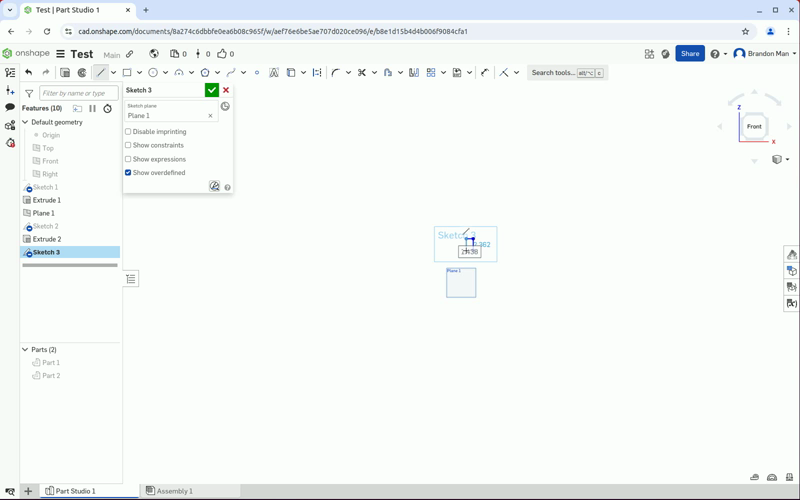
key(esc)
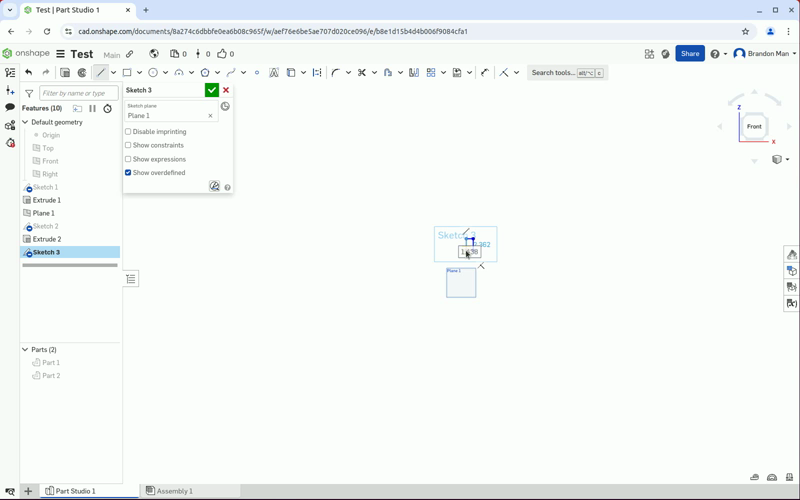
mouse_move(468, 247)
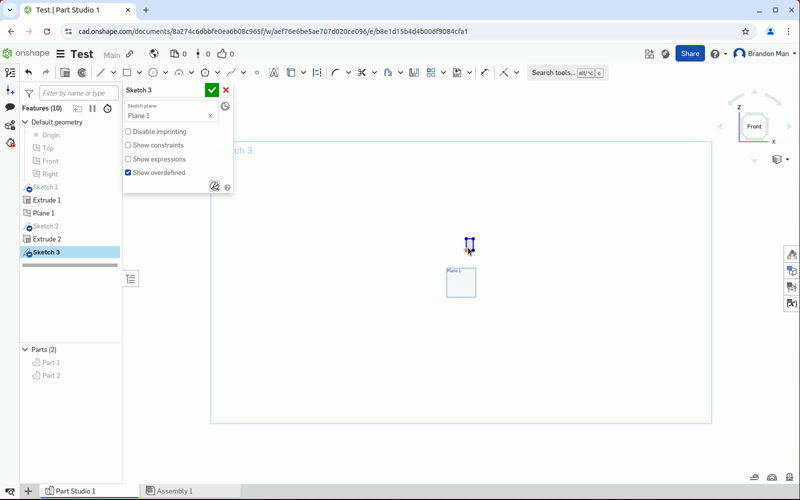
scroll(6)
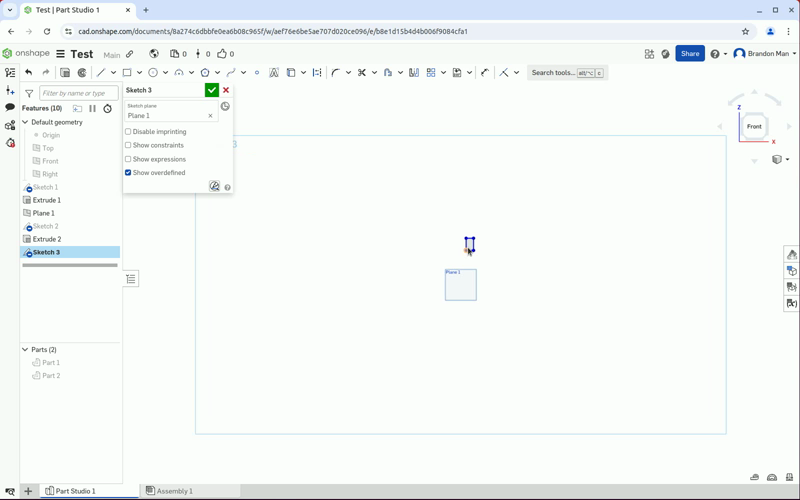
scroll(6)
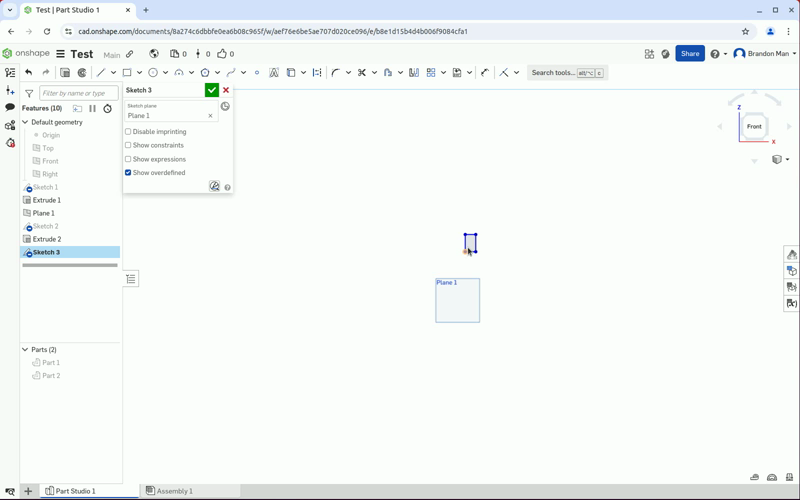
scroll(6)
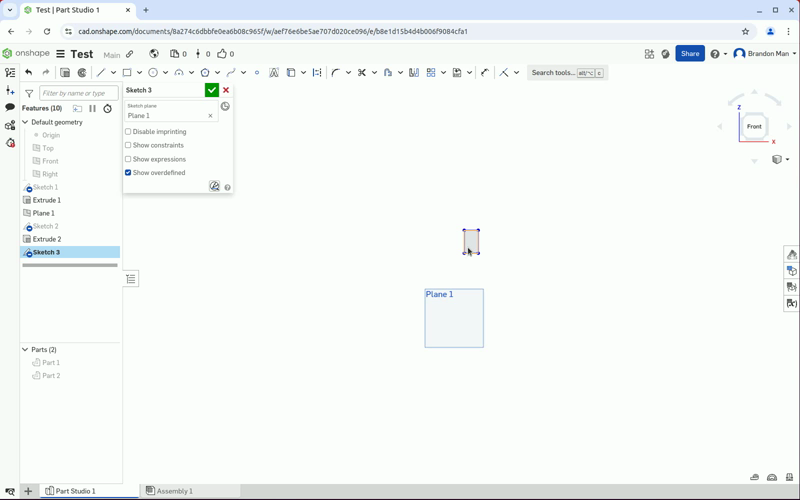
scroll(6)
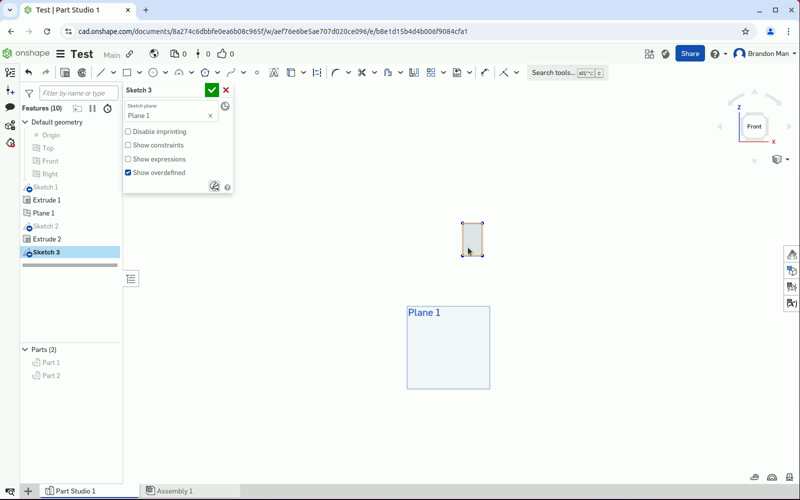
scroll(6)
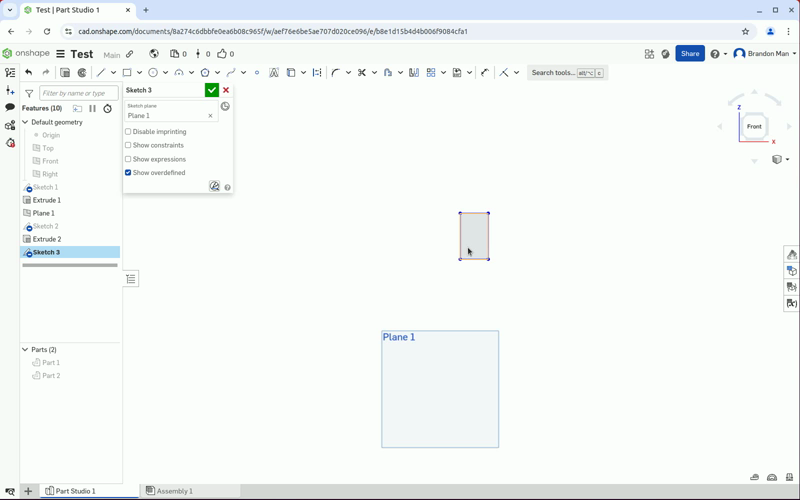
scroll(6)
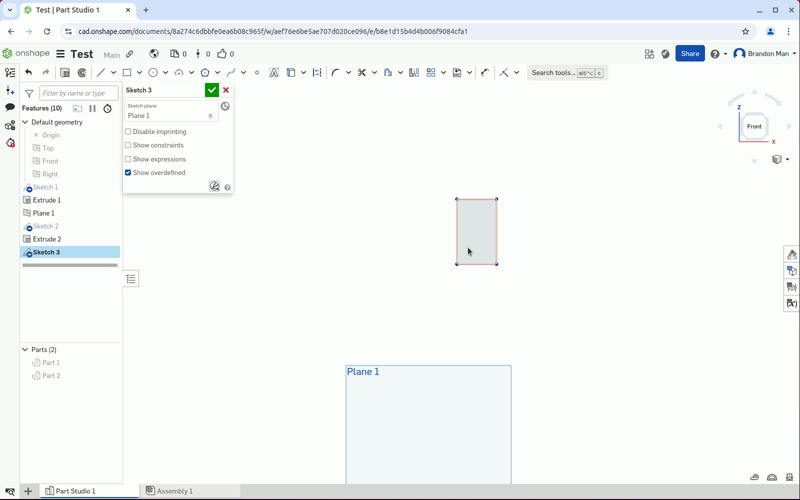
scroll(6)
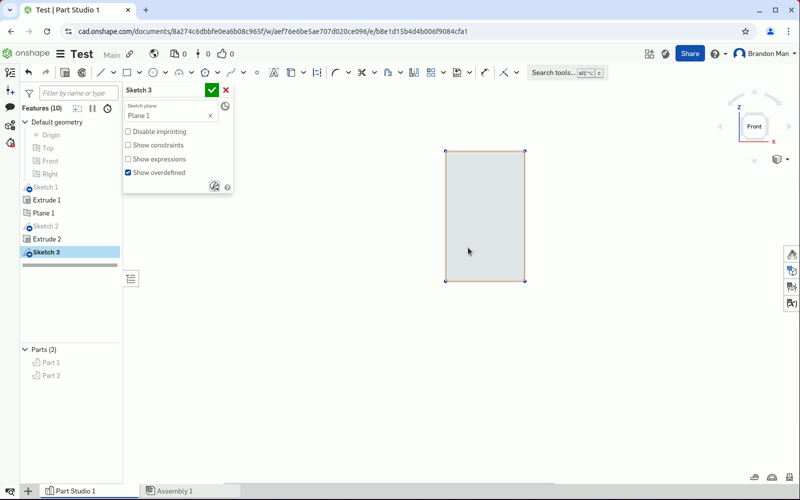
click(468, 247)
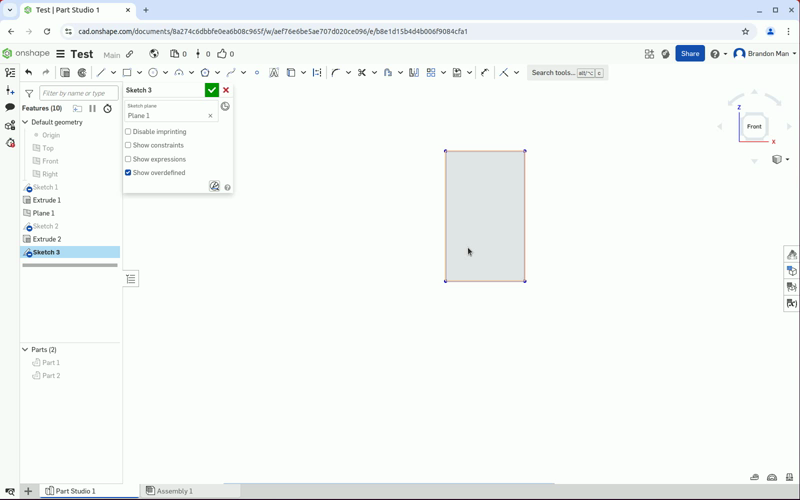
scroll(-6)
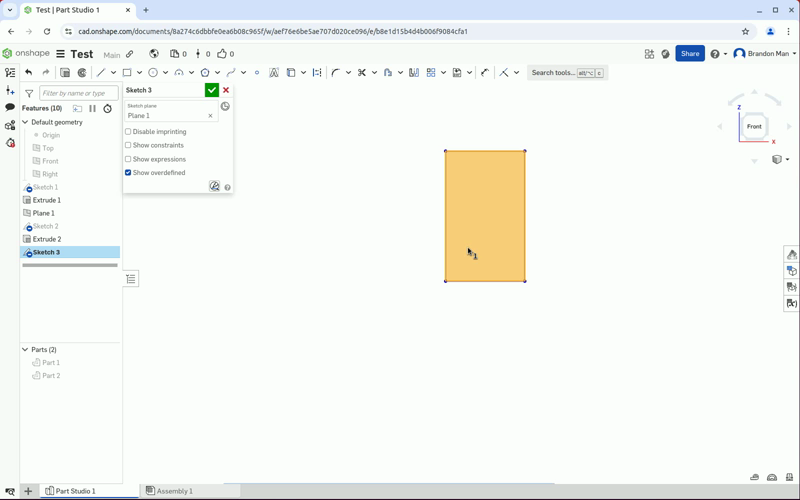
scroll(-6)
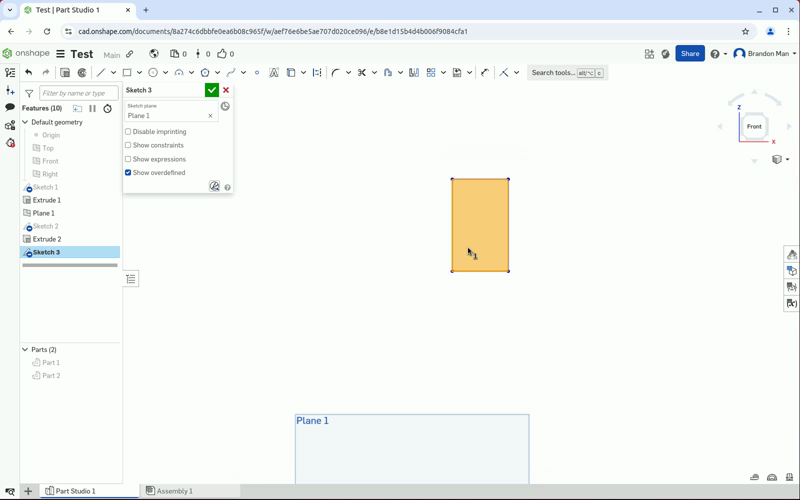
scroll(-6)
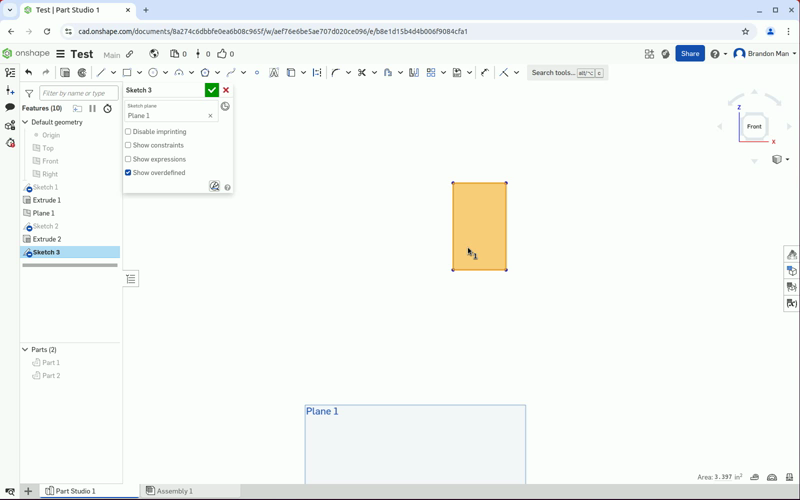
scroll(-6)
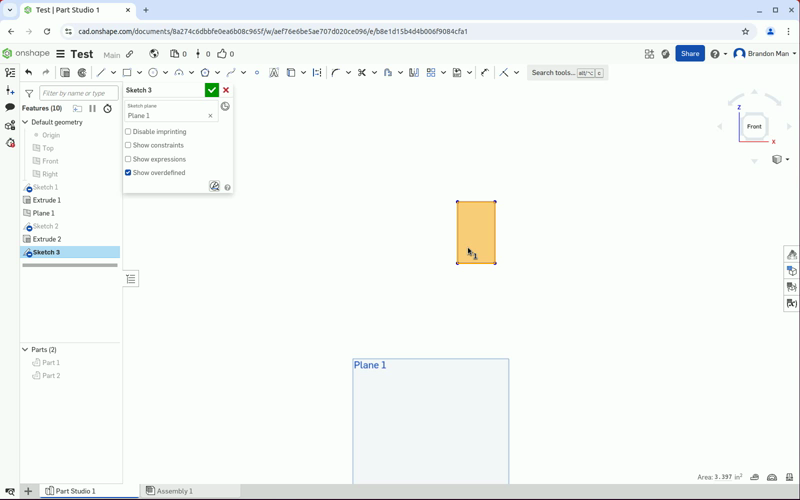
scroll(-6)
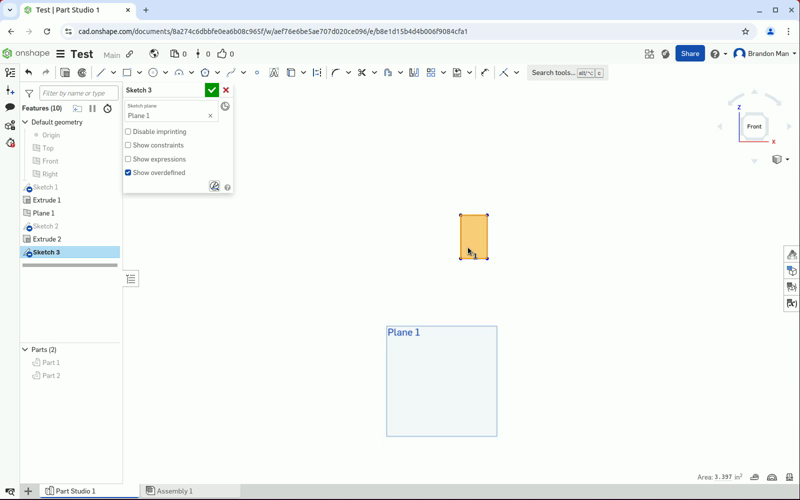
scroll(-6)
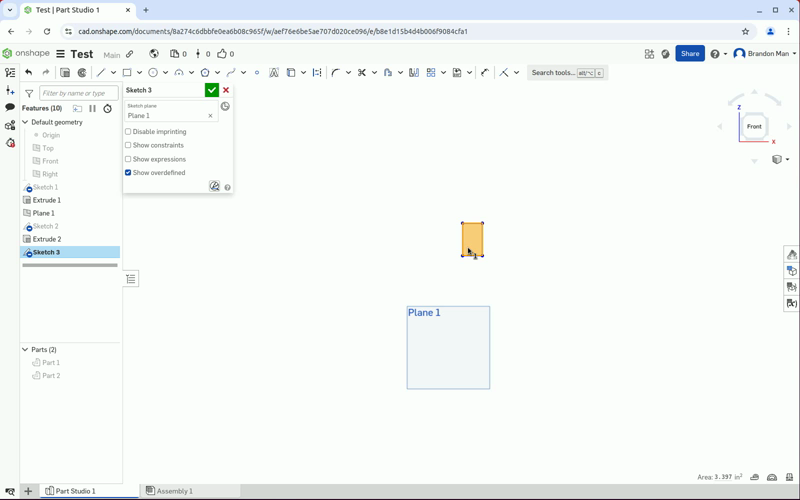
scroll(-6)
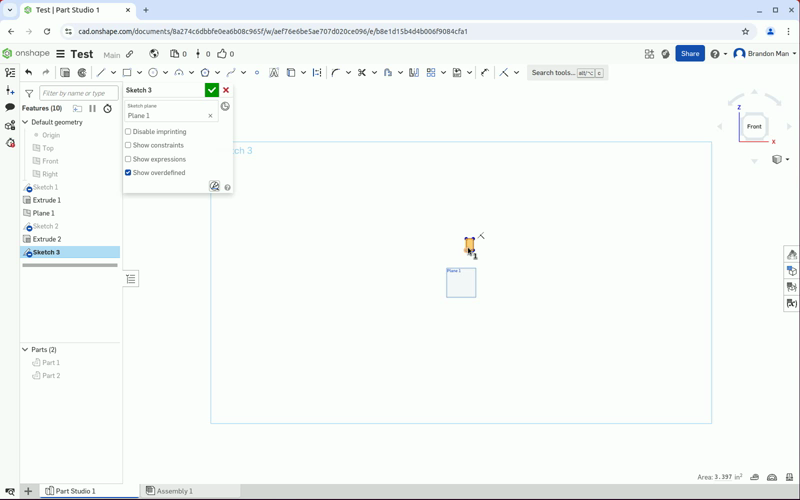
mouse_move(73, 352)
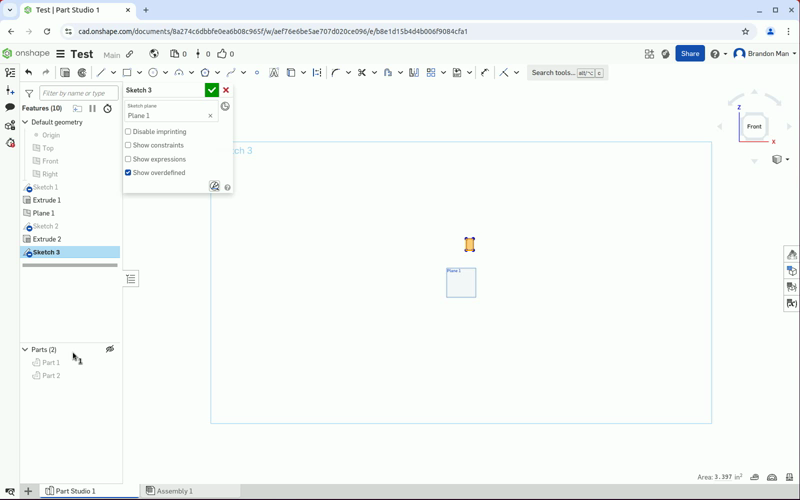
key(shift+y)
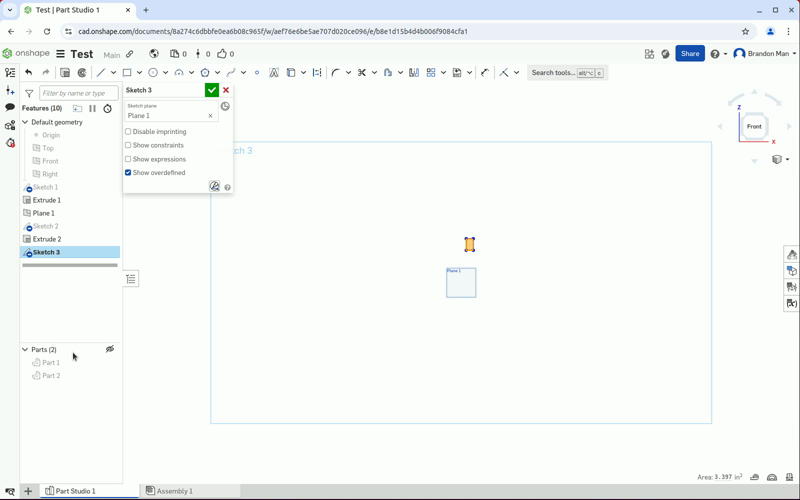
key(shift+e)
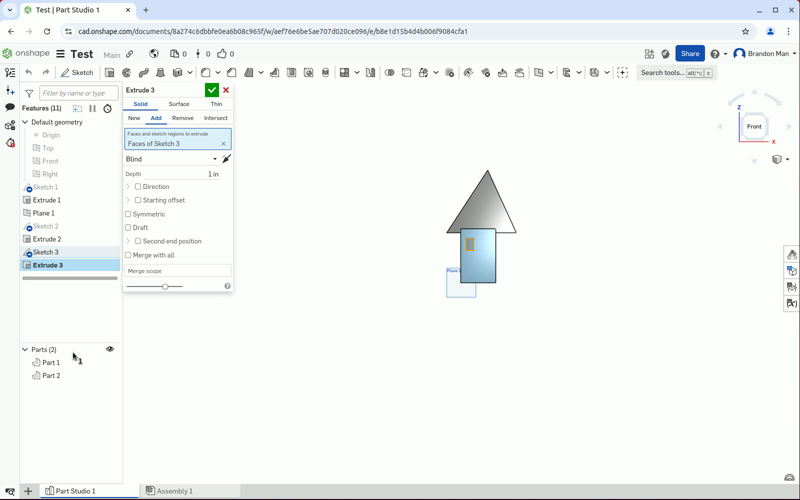
mouse_move(143, 106)
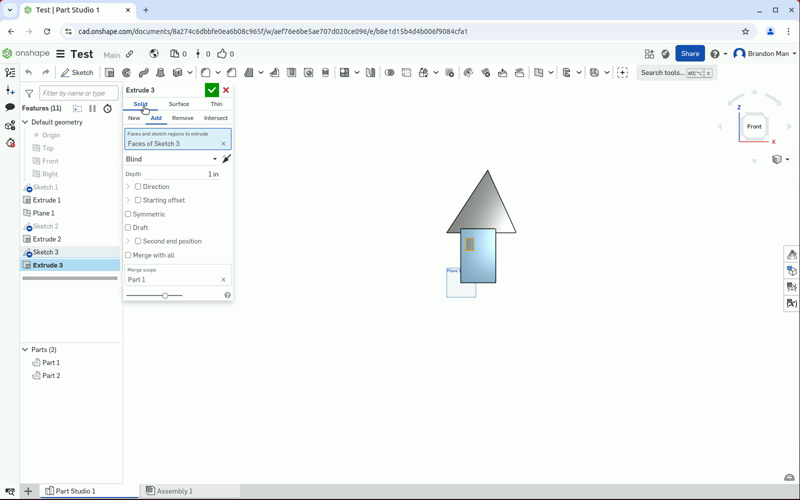
click(143, 106)
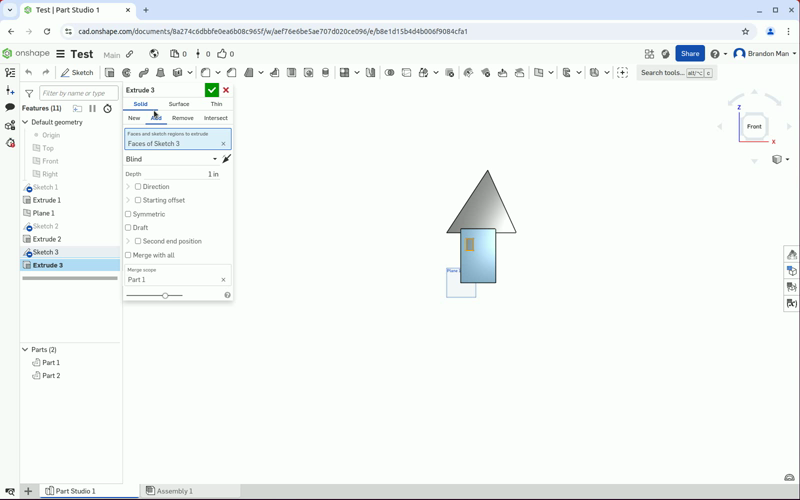
mouse_move(186, 120)
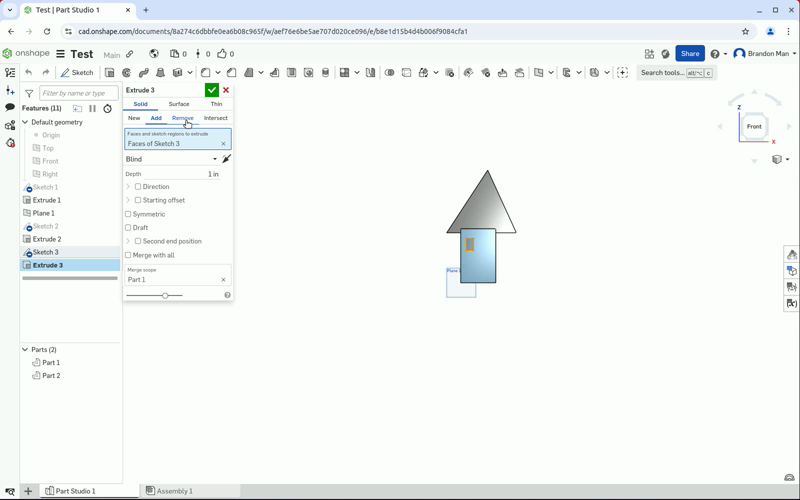
click(186, 120)
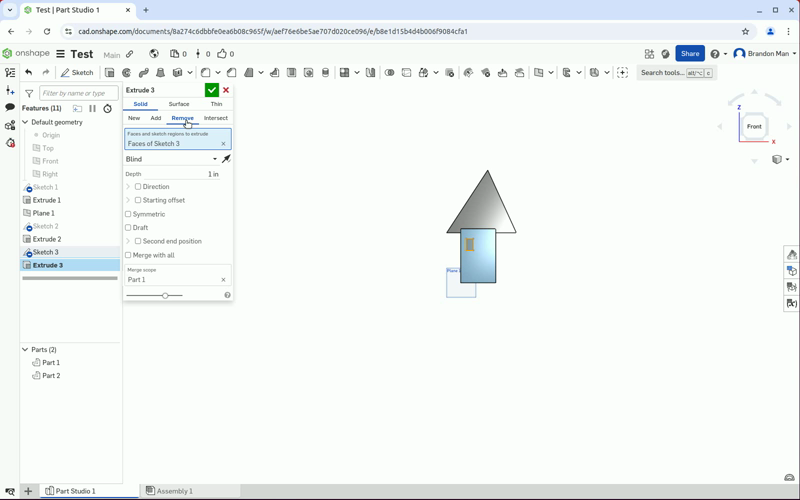
key(tab, 4)
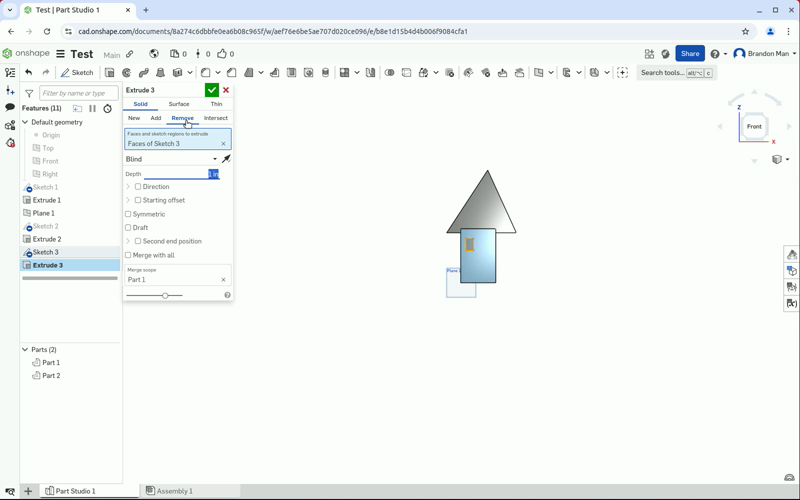
text(0.963)
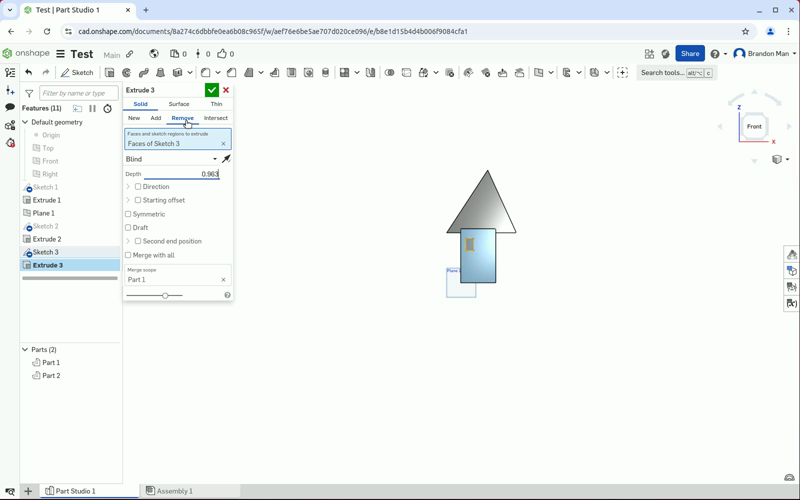
key(tab, 6)
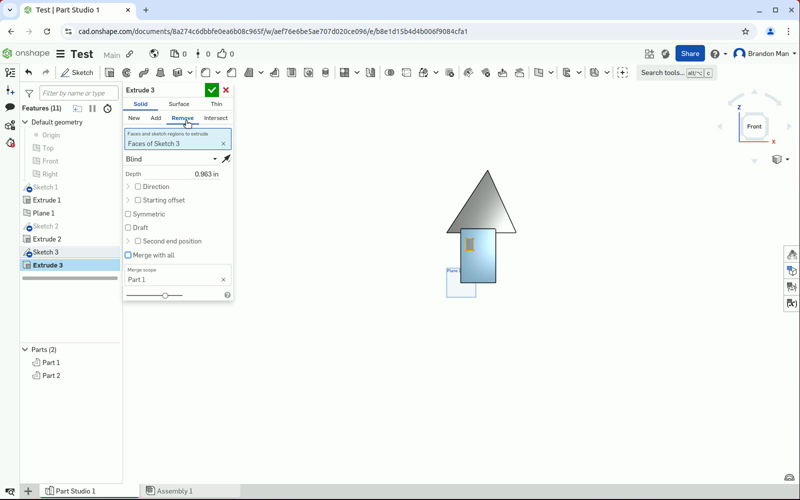
key(space)
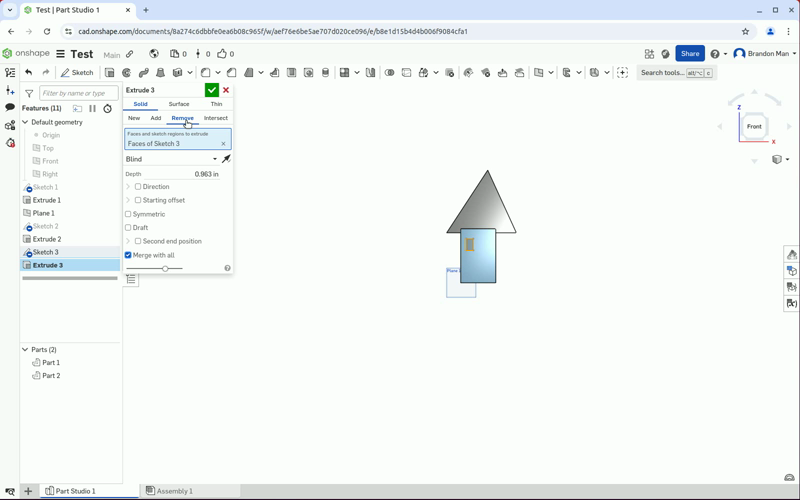
key(enter)
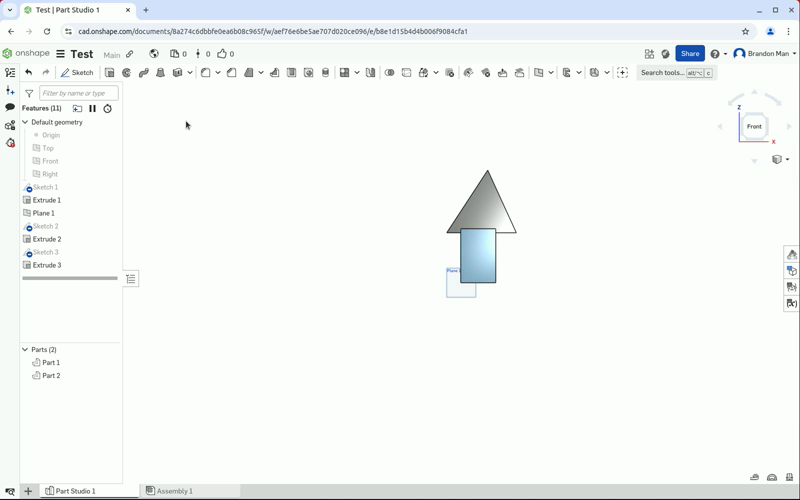
key(shift+h)
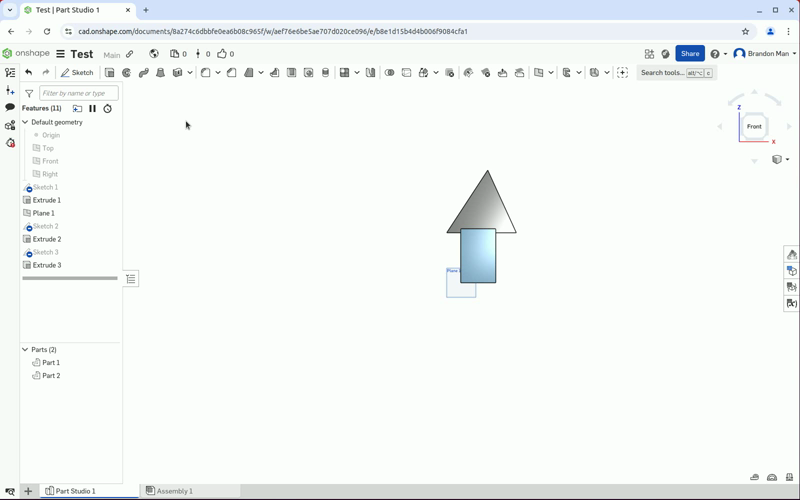
key(shift+h)
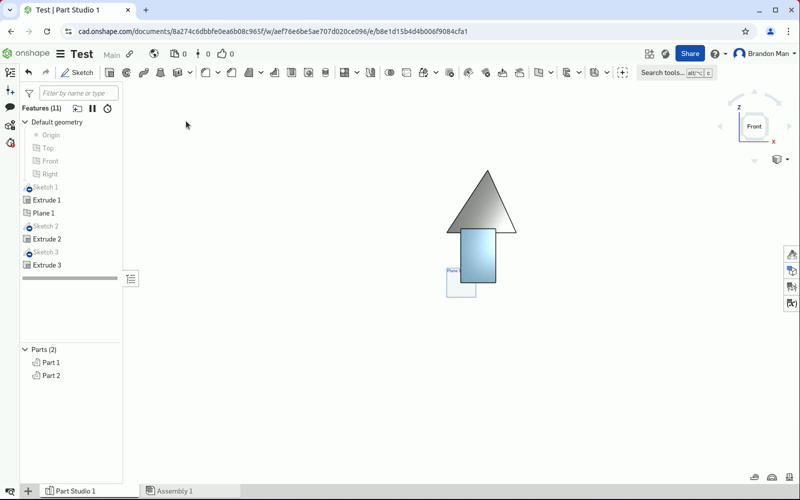
mouse_move(73, 189)
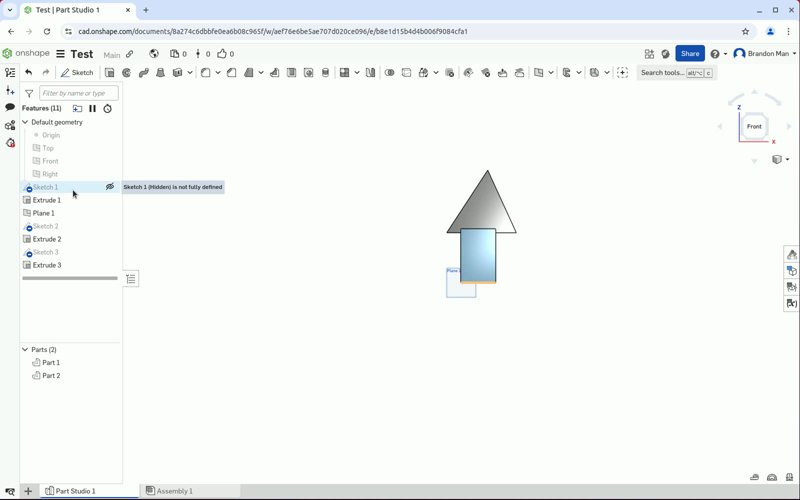
click(73, 189)
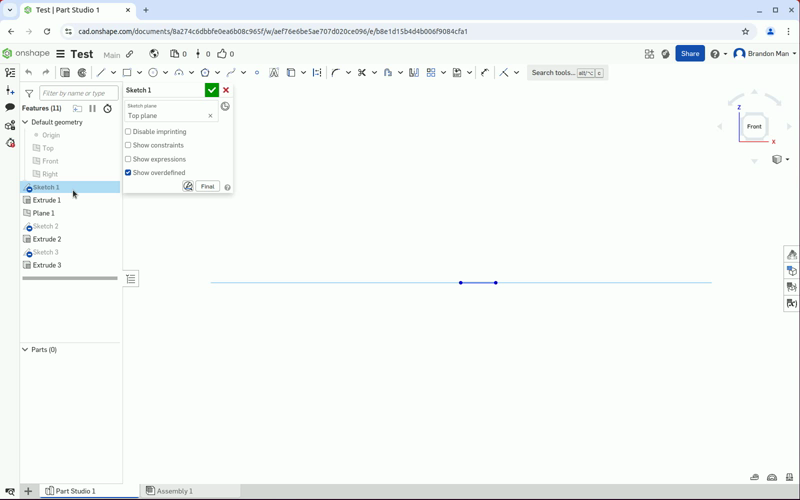
mouse_move(229, 92)
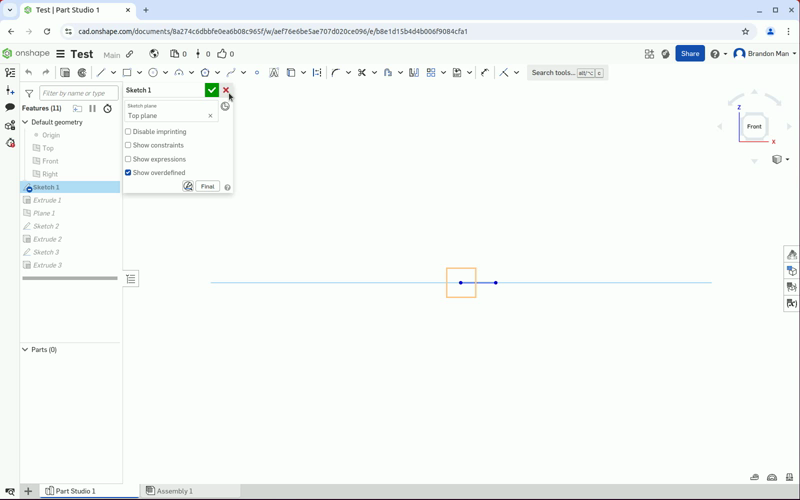
click(229, 92)
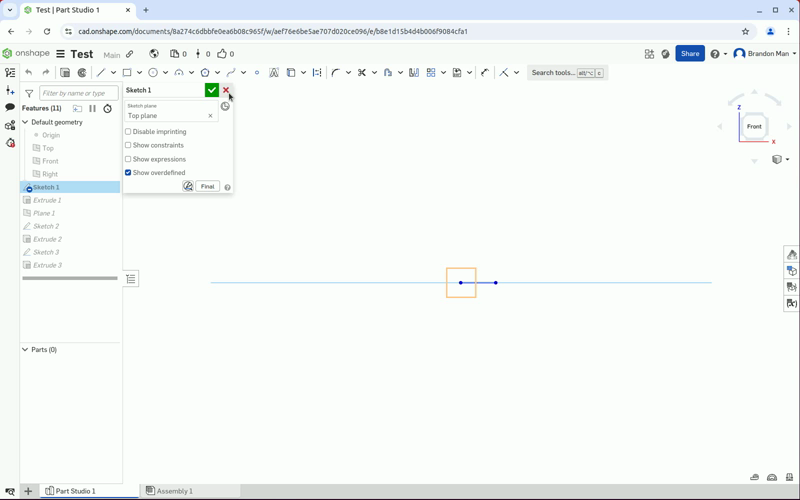
key(shift+s)
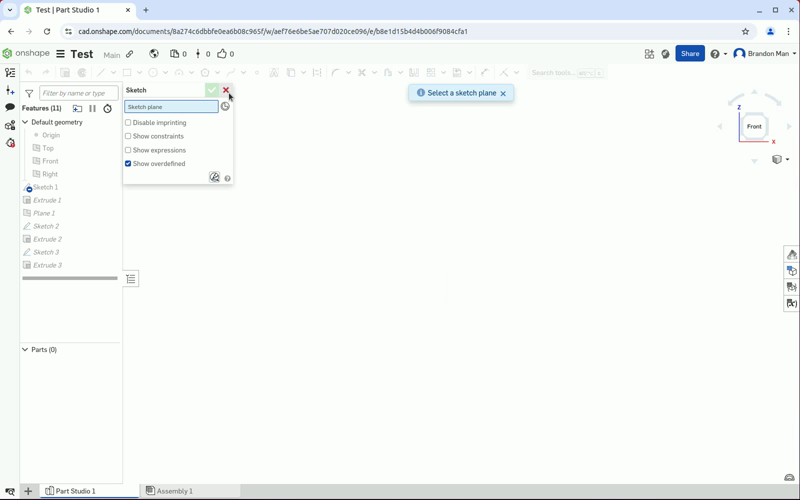
mouse_move(73, 215)
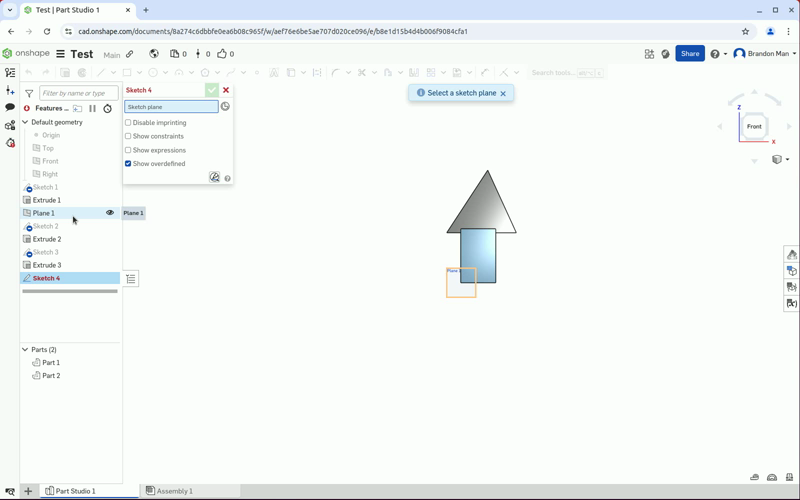
click(73, 215)
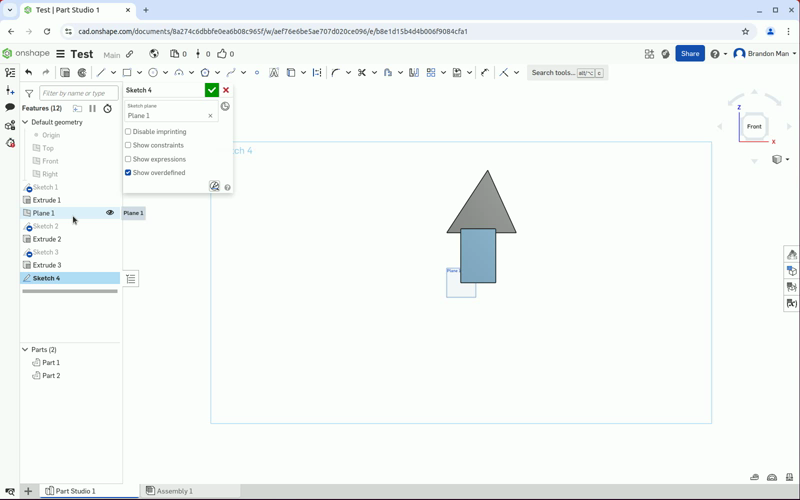
mouse_move(73, 352)
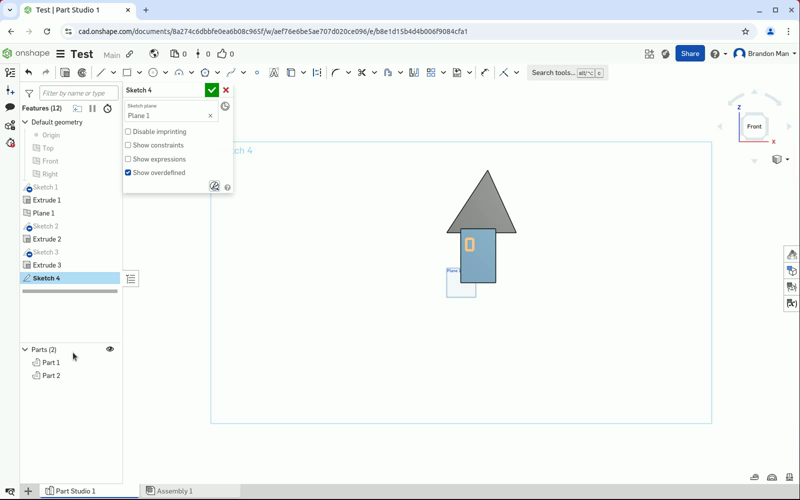
key(y)
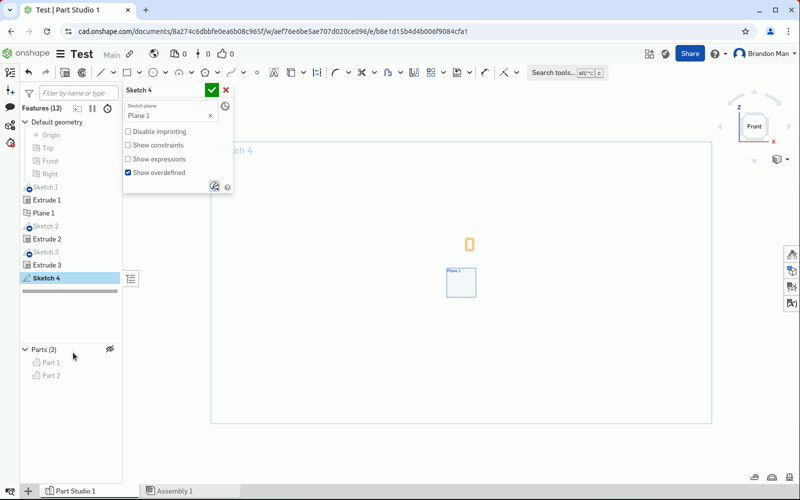
key(l)
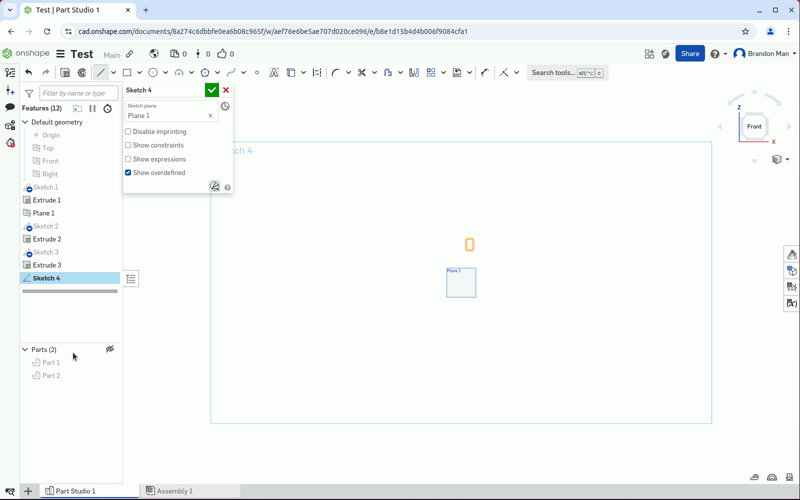
key_down(shift)
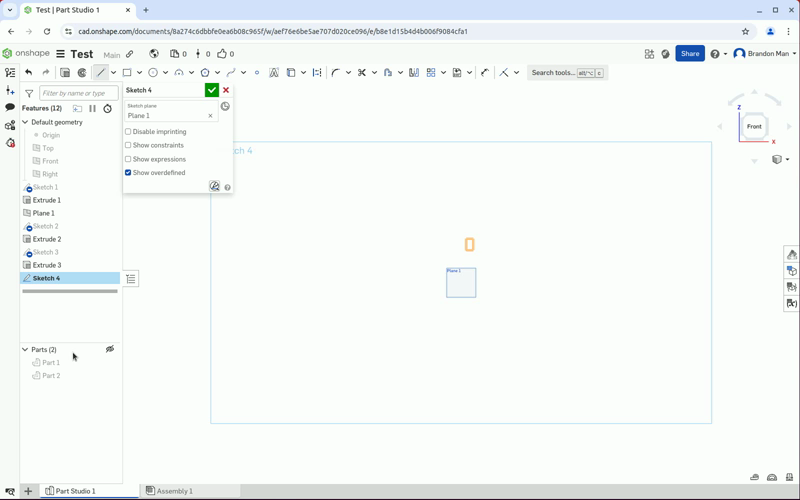
mouse_move(481, 250)
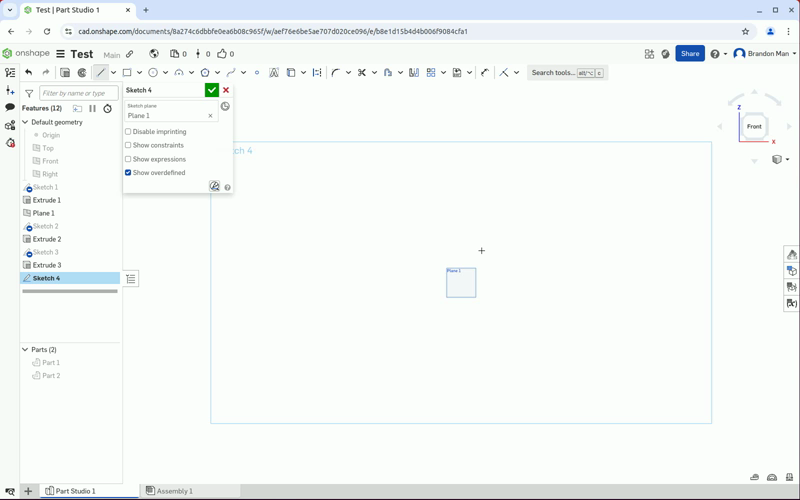
click(481, 250)
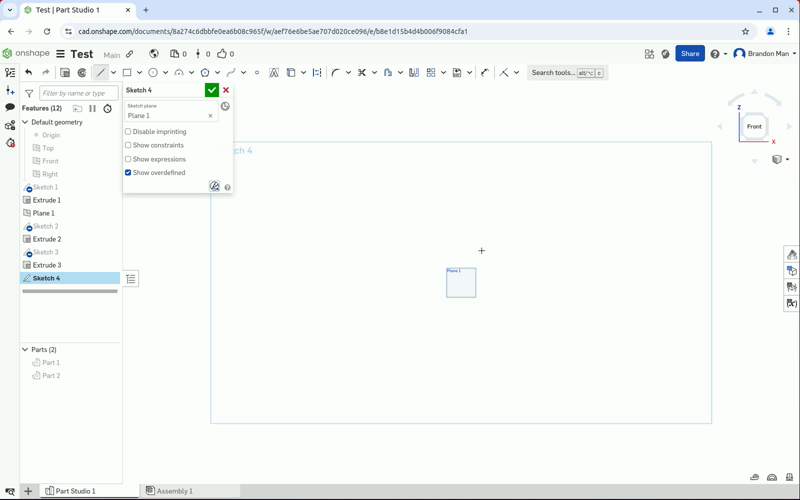
key_up(shift)
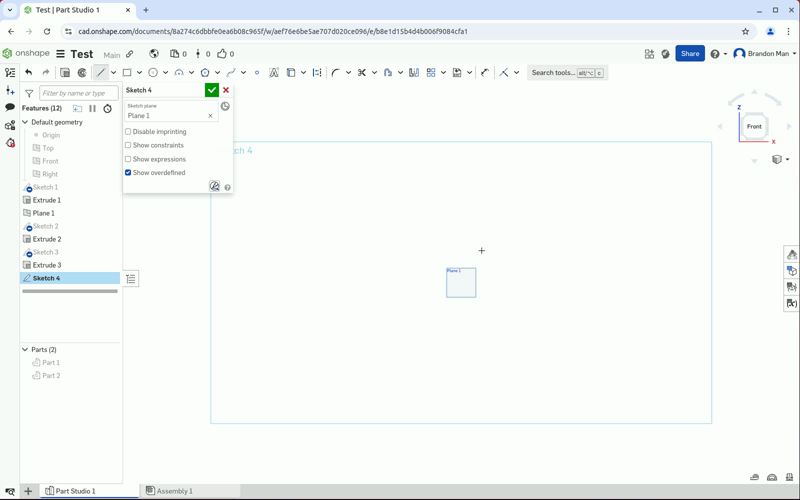
key_down(shift)
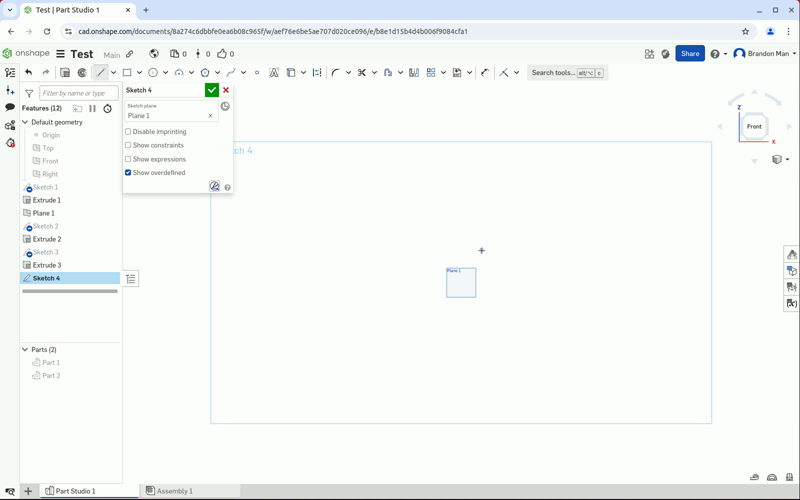
mouse_move(511, 250)
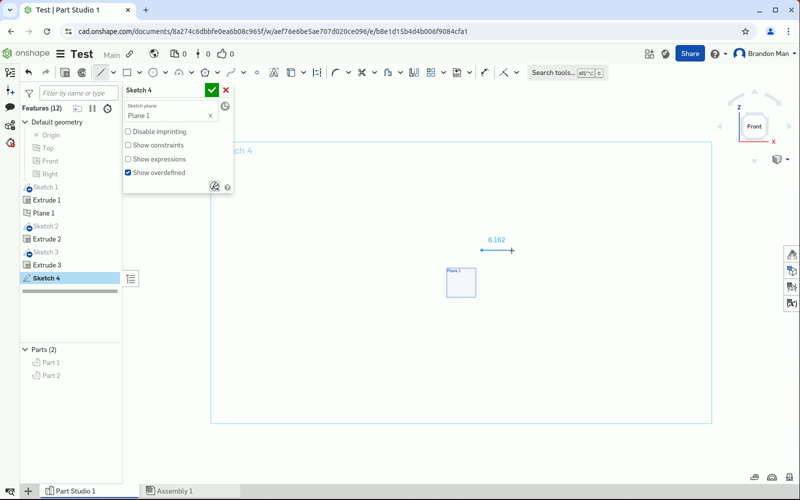
mouse_move(488, 250)
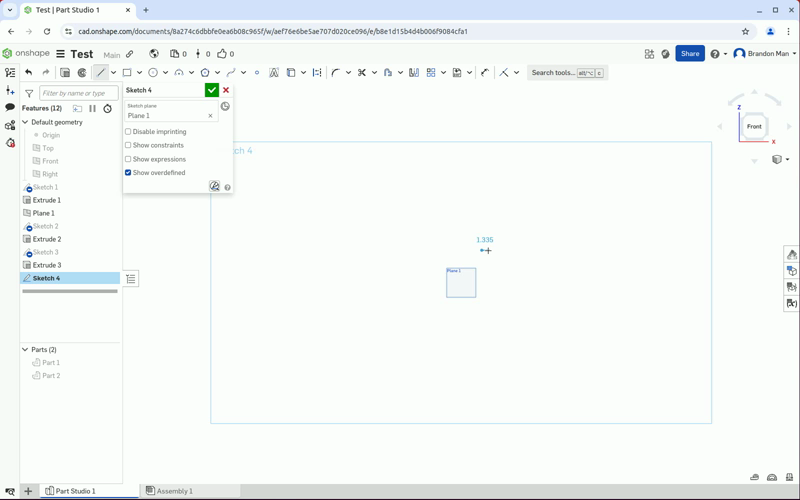
scroll(6)
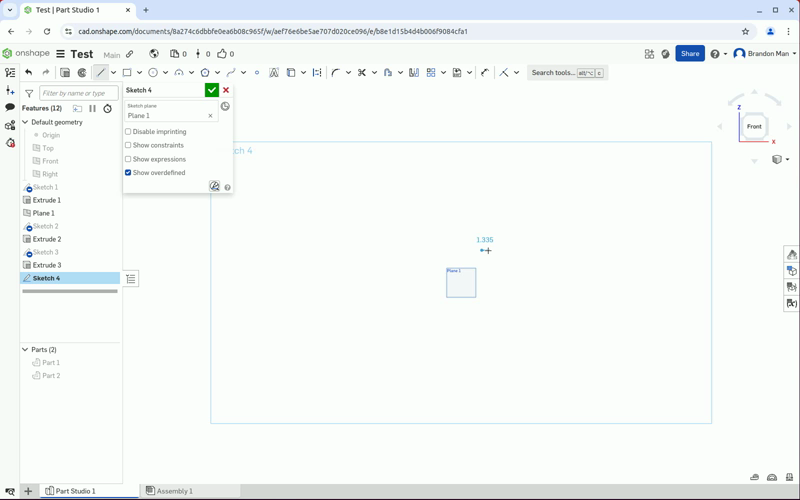
scroll(6)
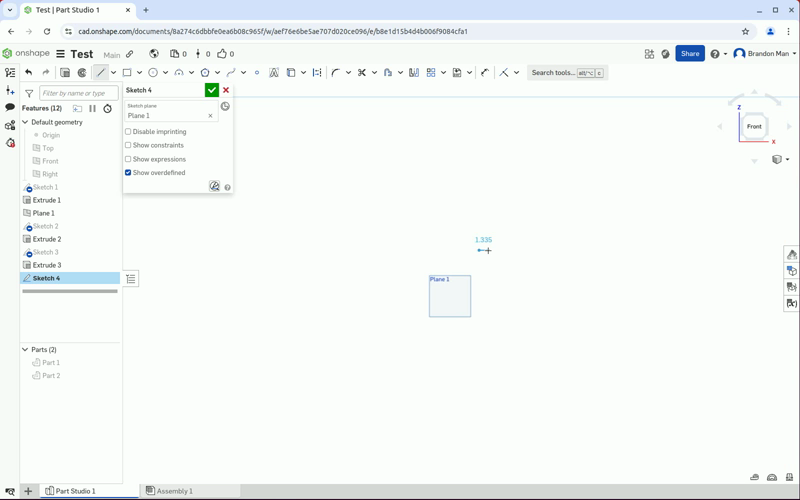
scroll(6)
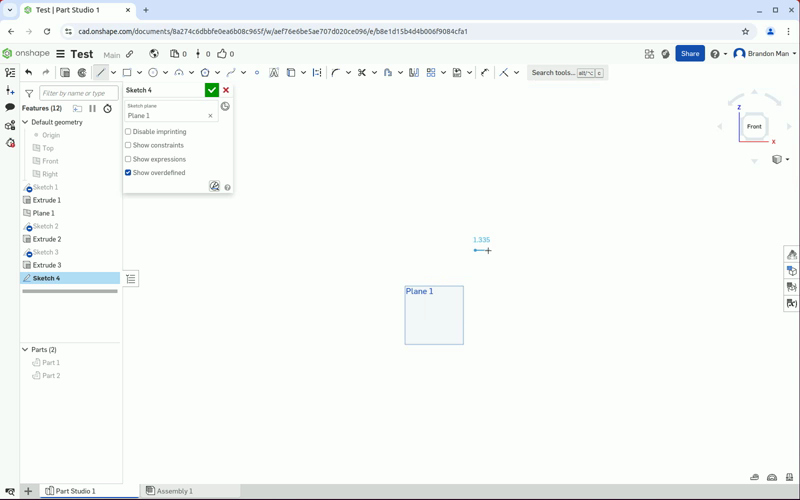
scroll(6)
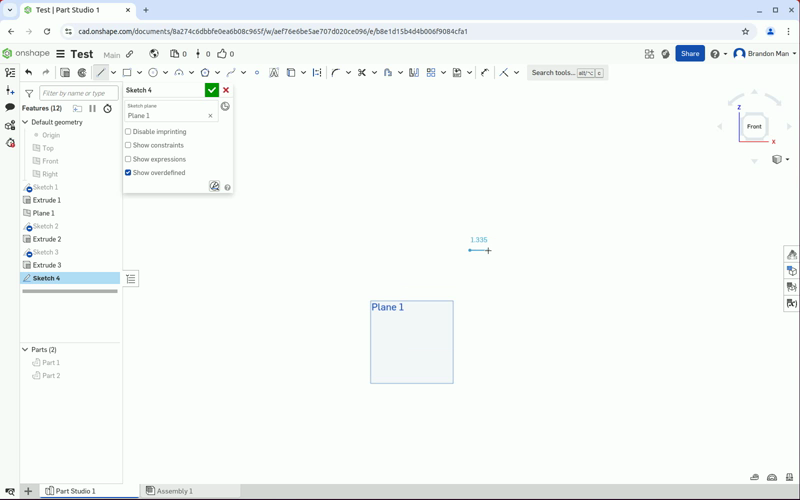
scroll(6)
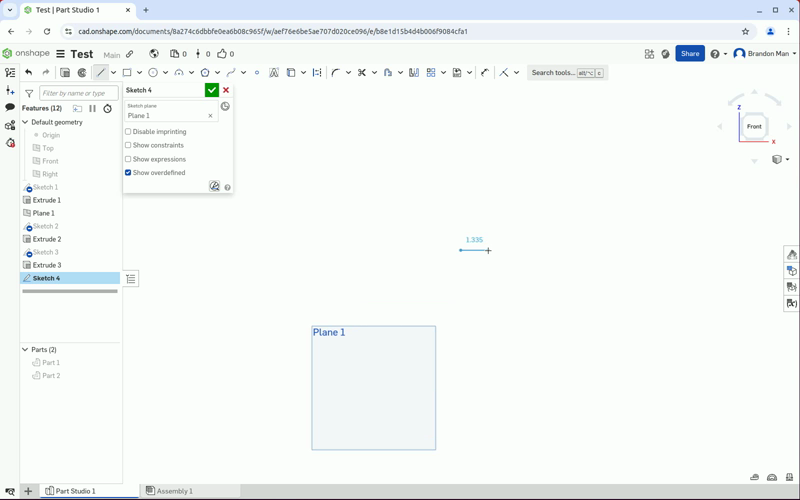
scroll(6)
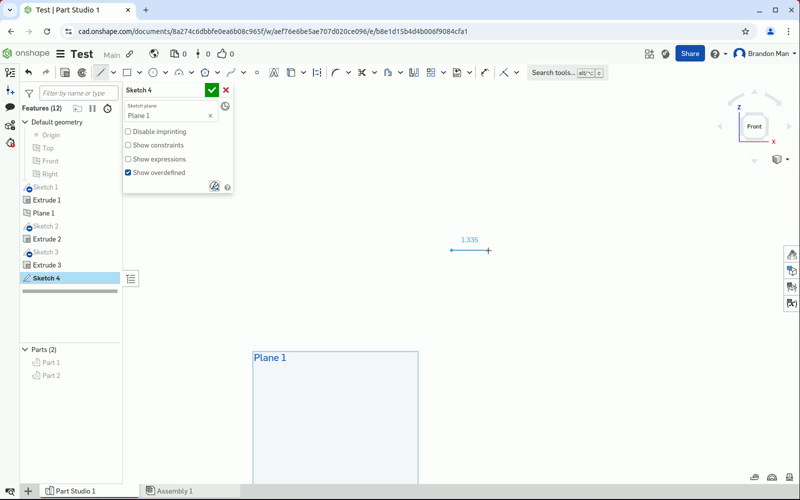
scroll(6)
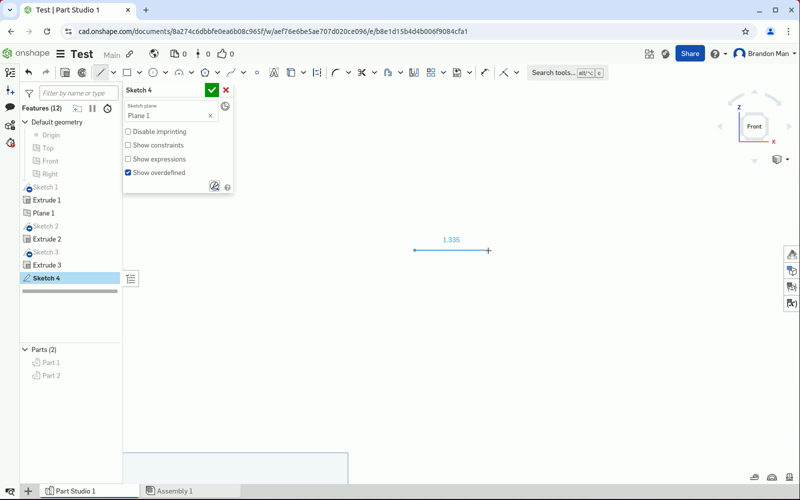
click(488, 250)
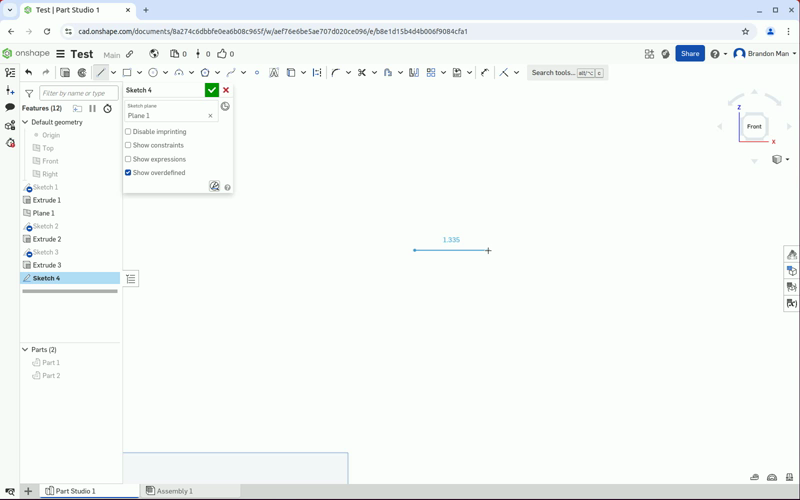
scroll(-6)
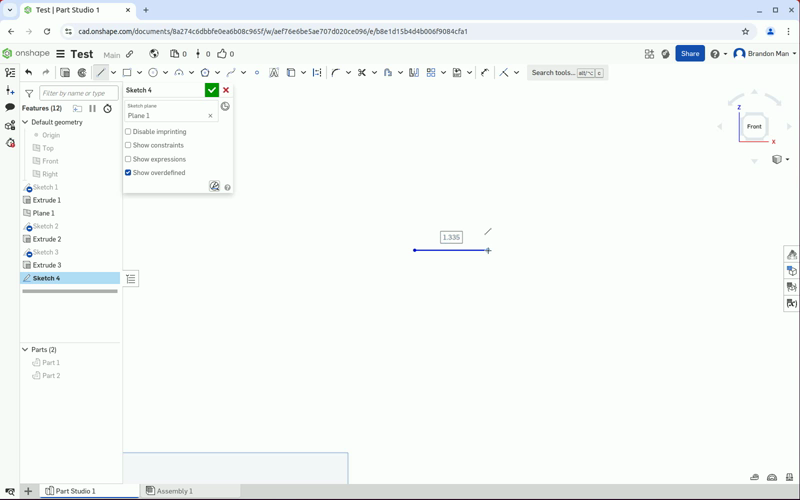
scroll(-6)
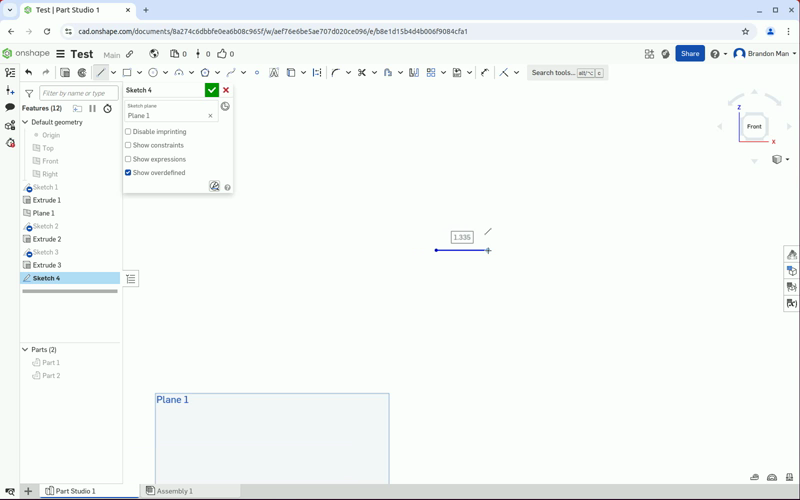
scroll(-6)
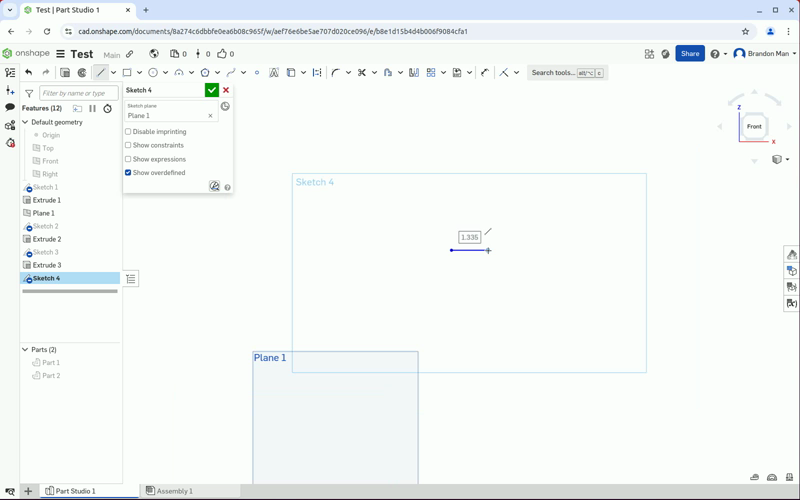
scroll(-6)
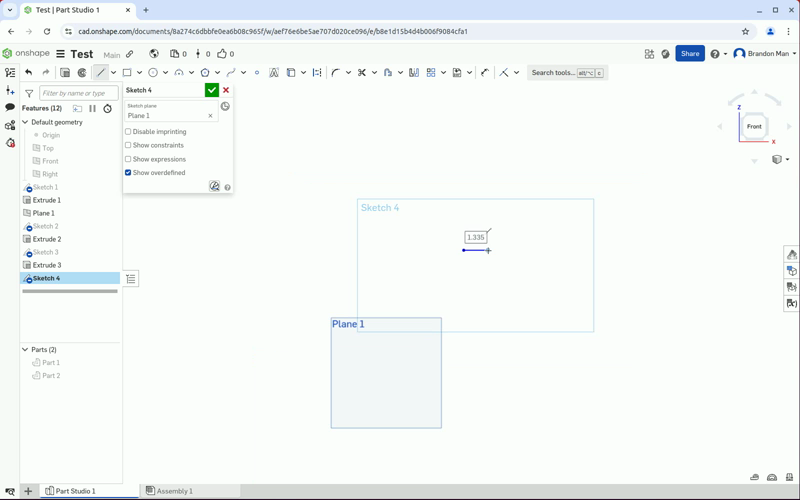
scroll(-6)
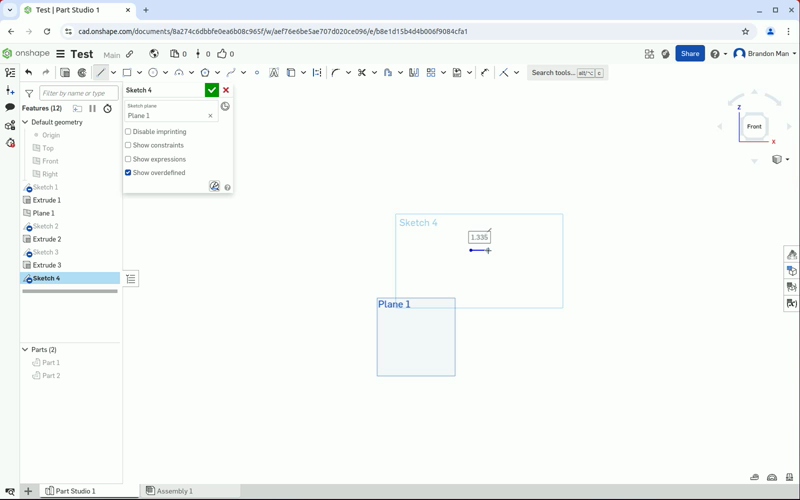
scroll(-6)
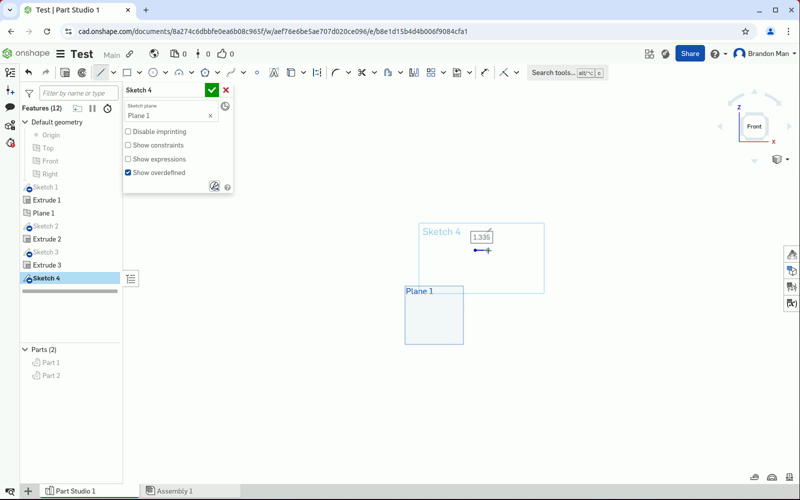
scroll(-6)
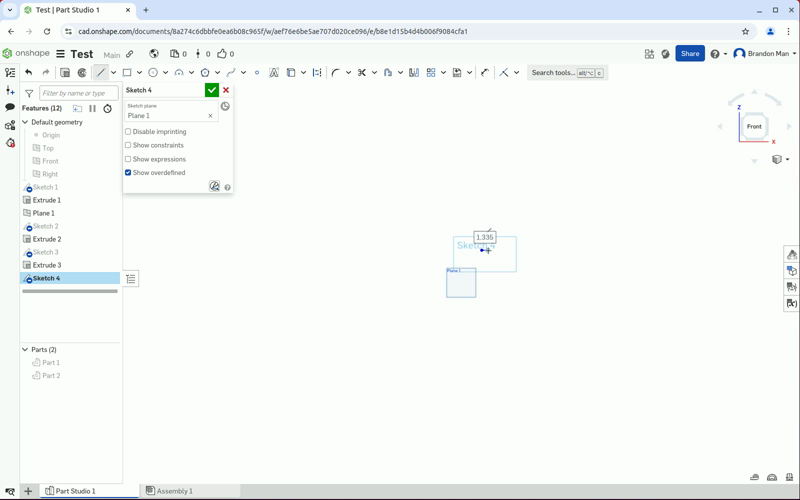
key_up(shift)
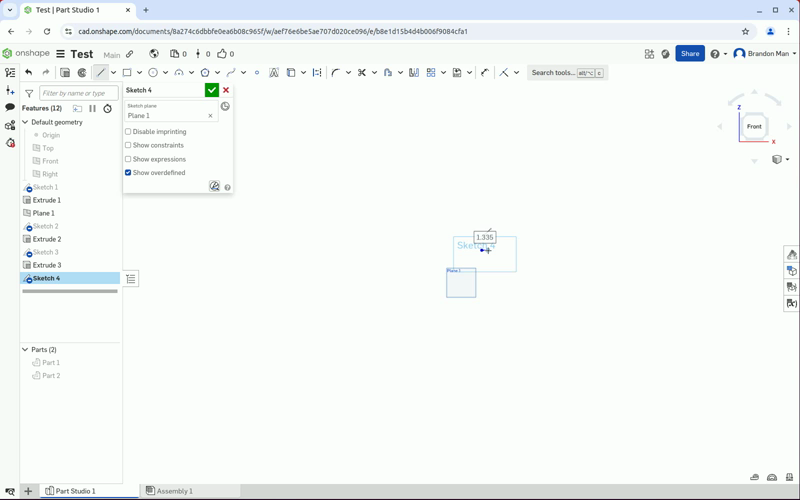
key_down(shift)
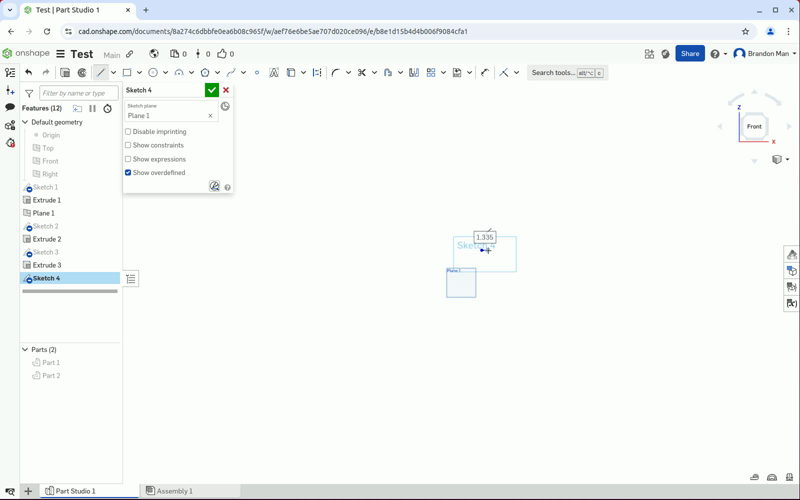
mouse_move(518, 250)
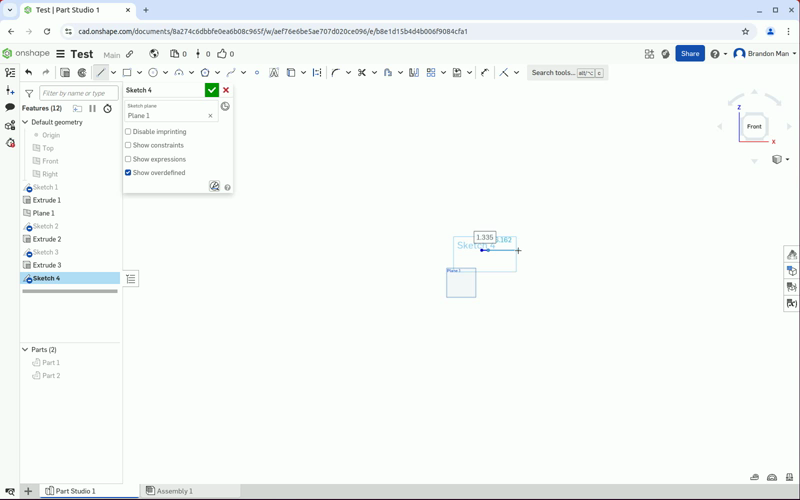
mouse_move(488, 239)
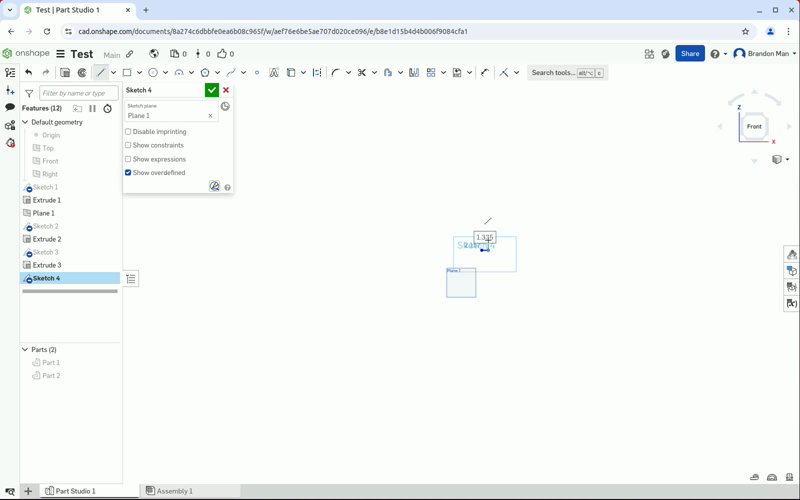
click(488, 239)
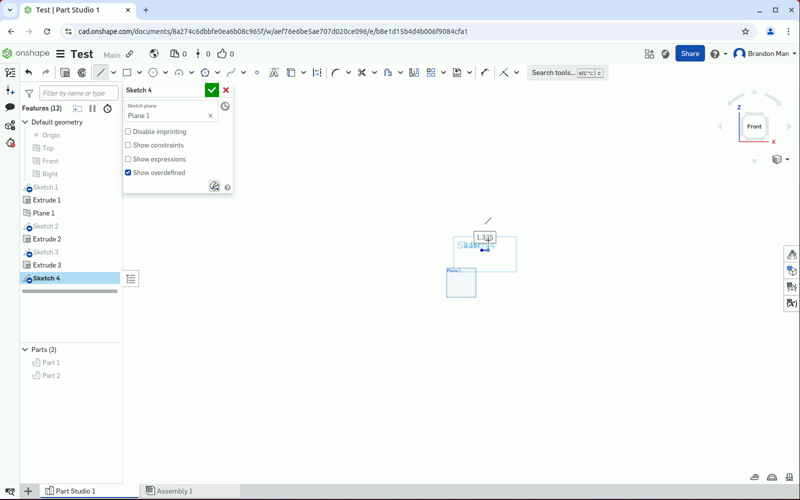
key_up(shift)
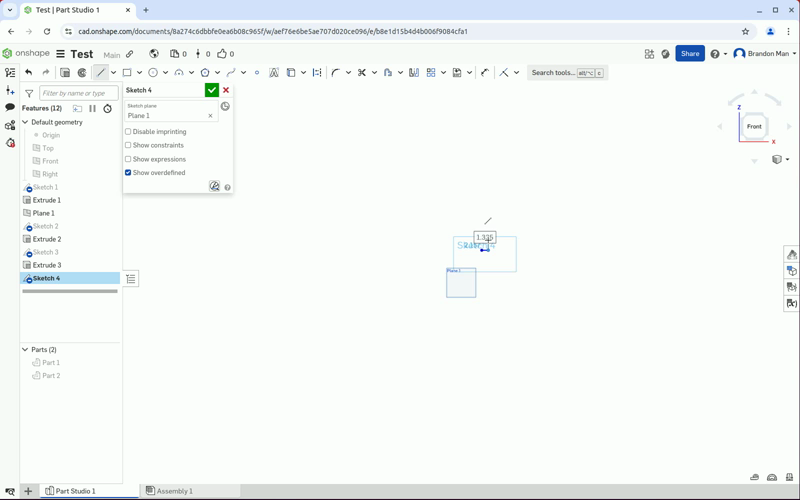
key_down(shift)
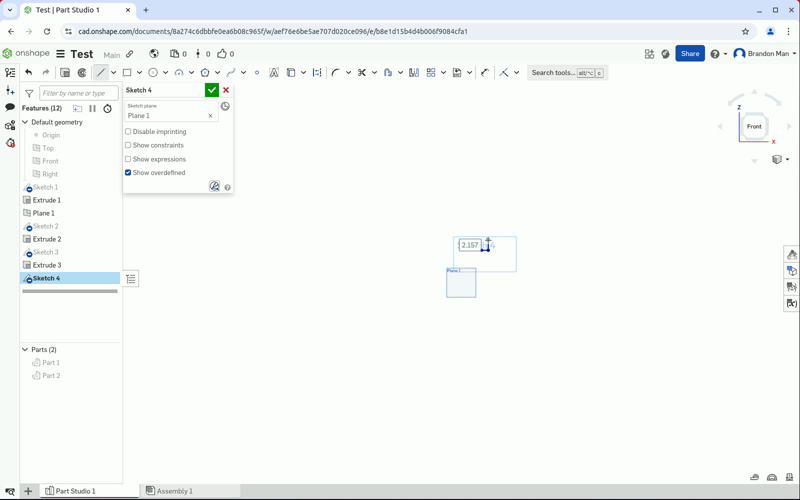
mouse_move(518, 239)
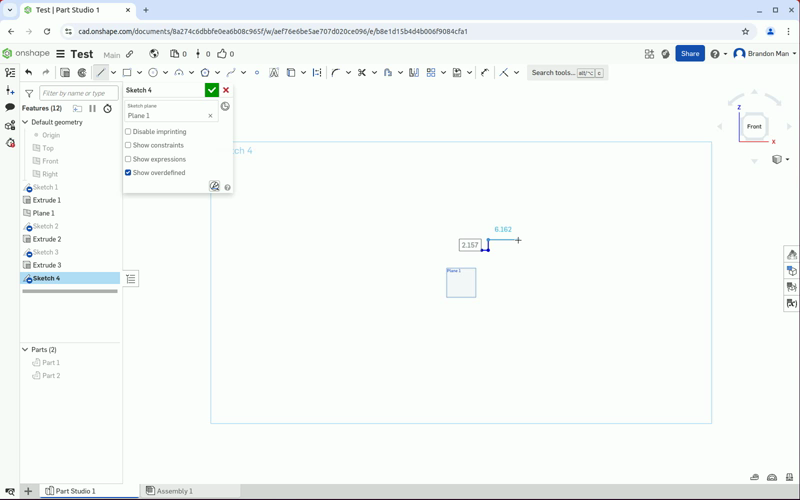
mouse_move(481, 239)
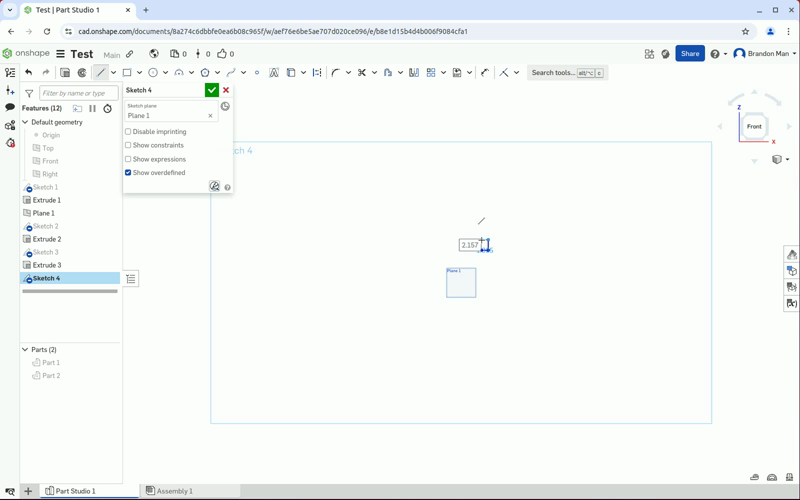
scroll(6)
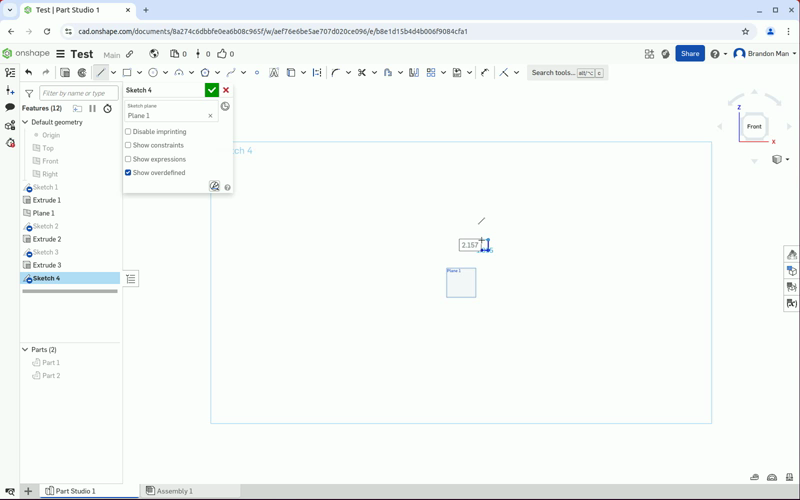
scroll(6)
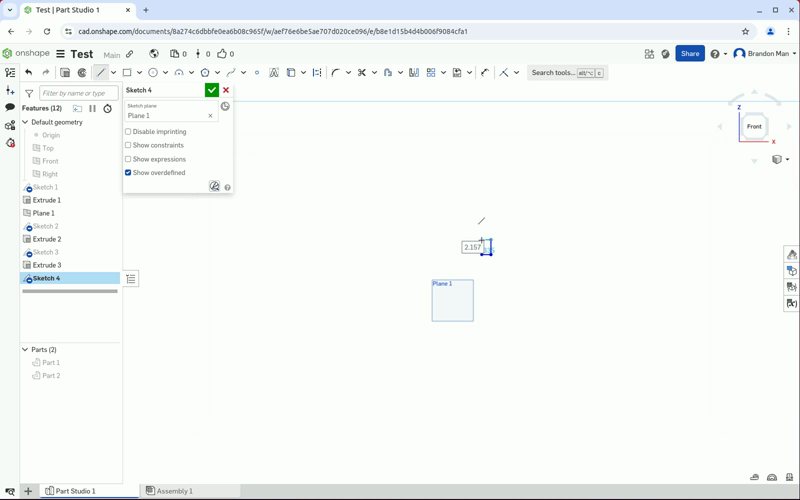
scroll(6)
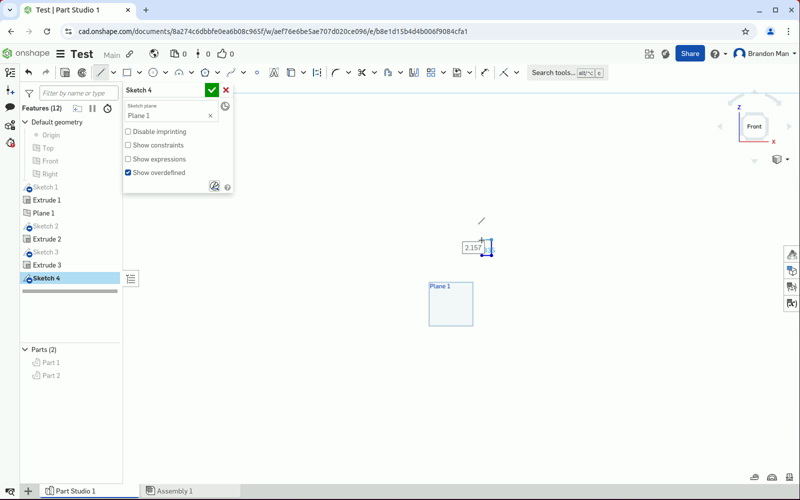
scroll(6)
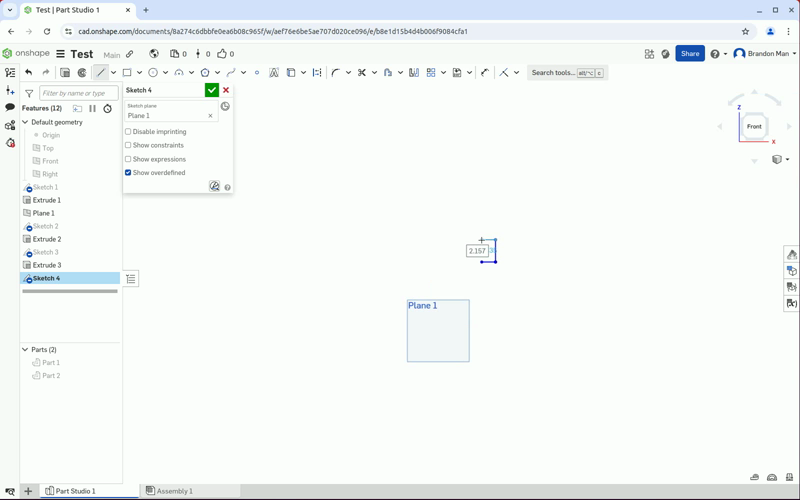
scroll(6)
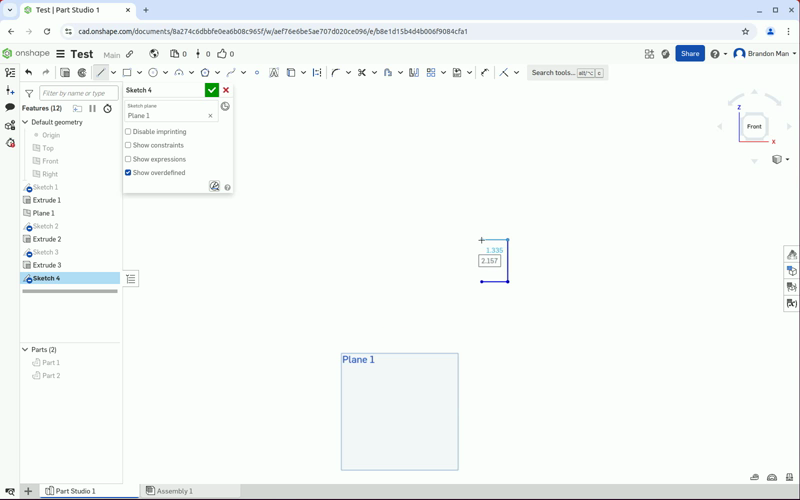
scroll(6)
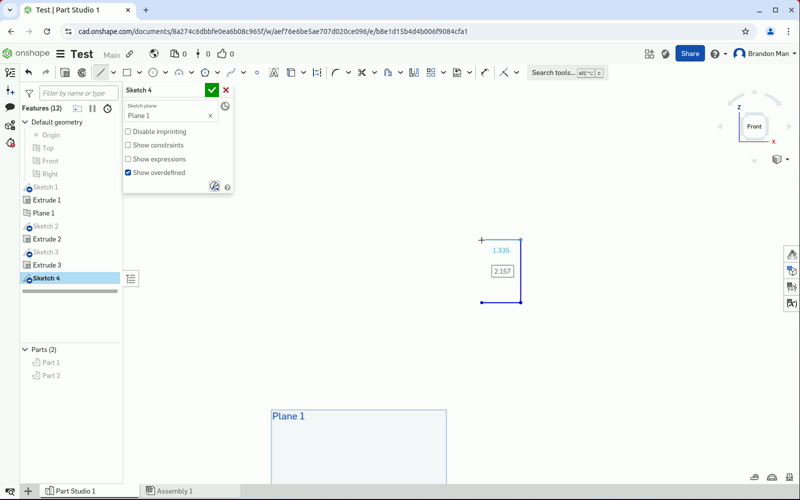
scroll(6)
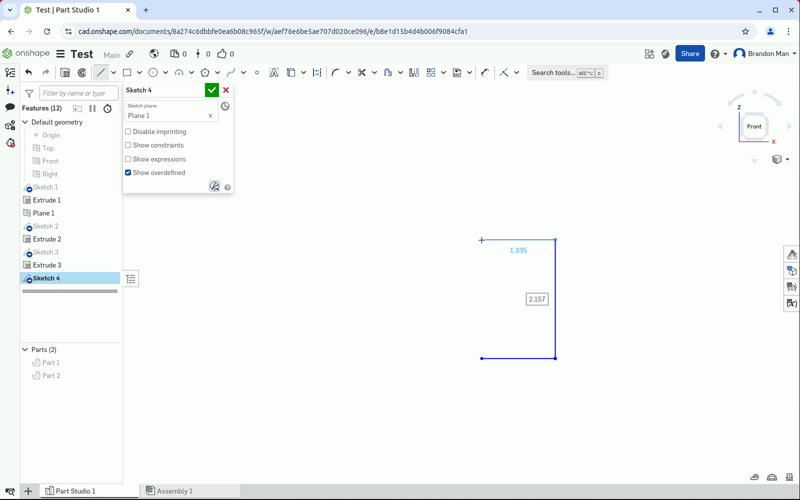
click(481, 239)
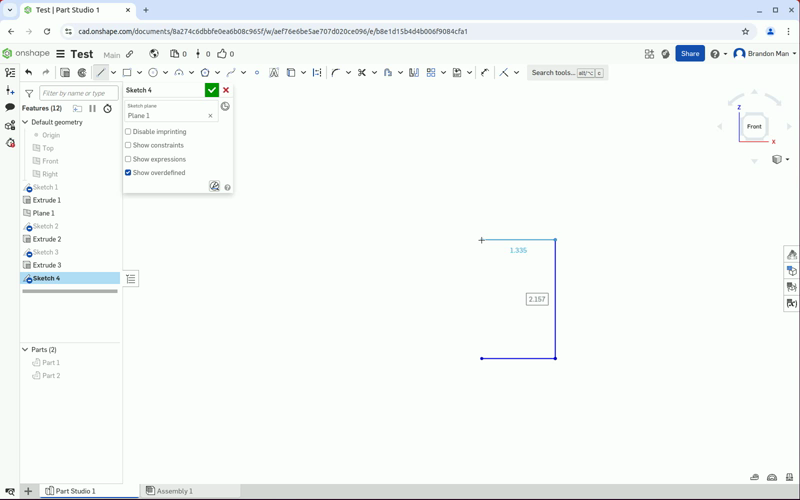
scroll(-6)
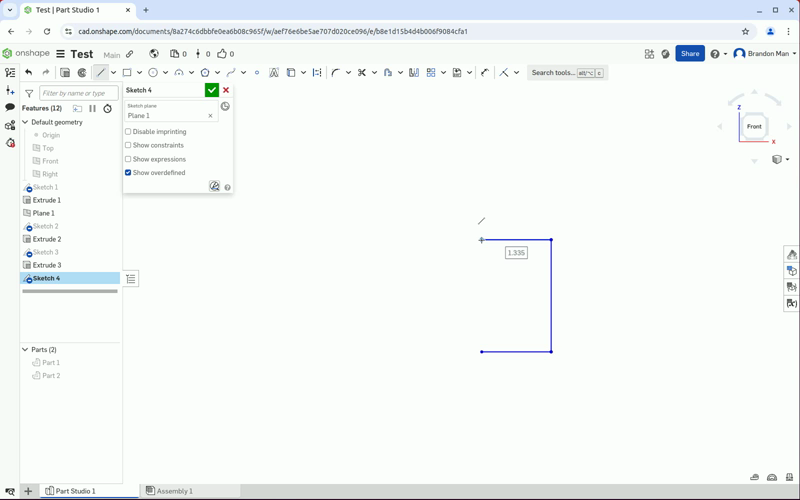
scroll(-6)
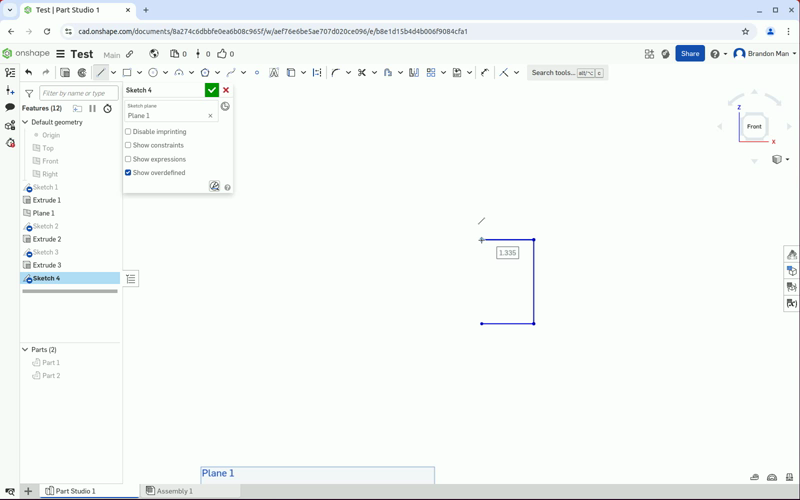
scroll(-6)
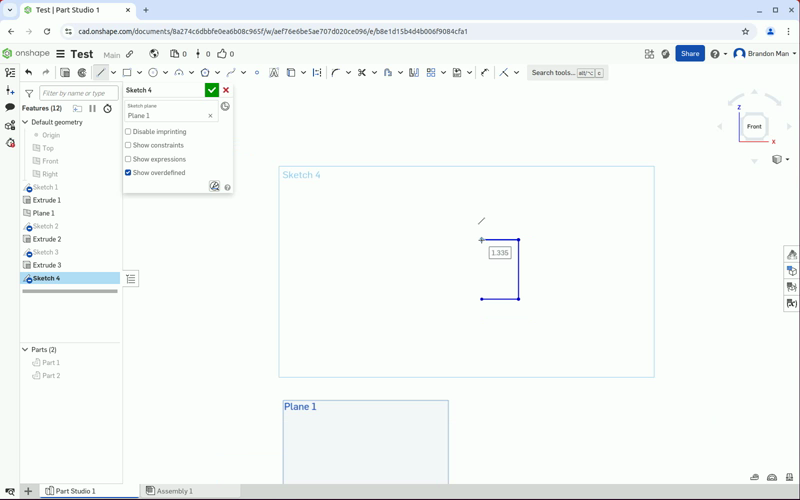
scroll(-6)
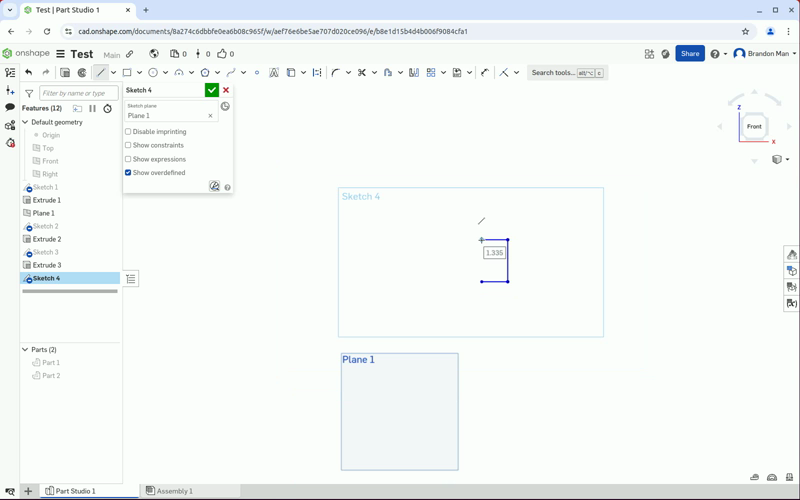
scroll(-6)
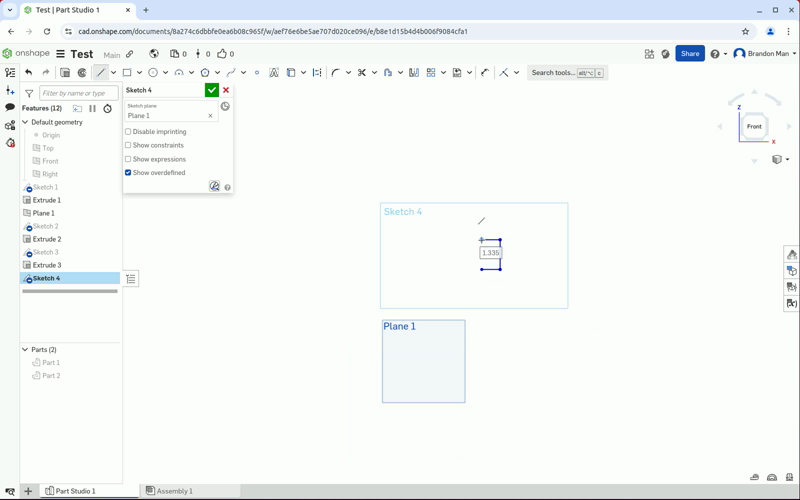
scroll(-6)
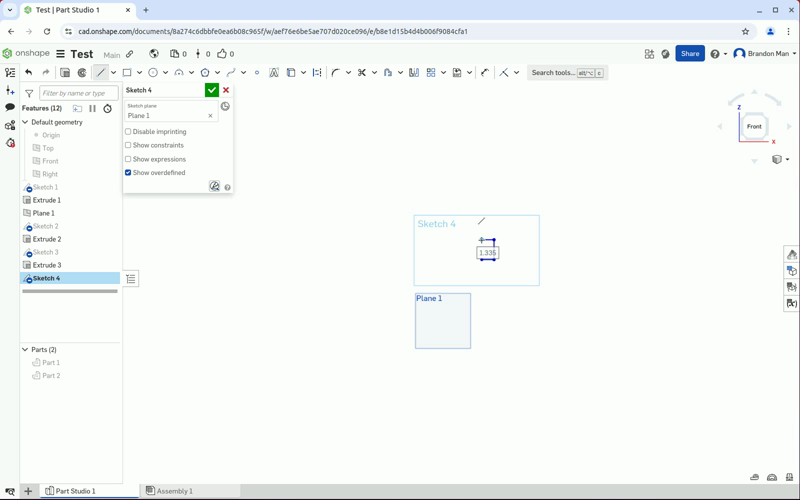
scroll(-6)
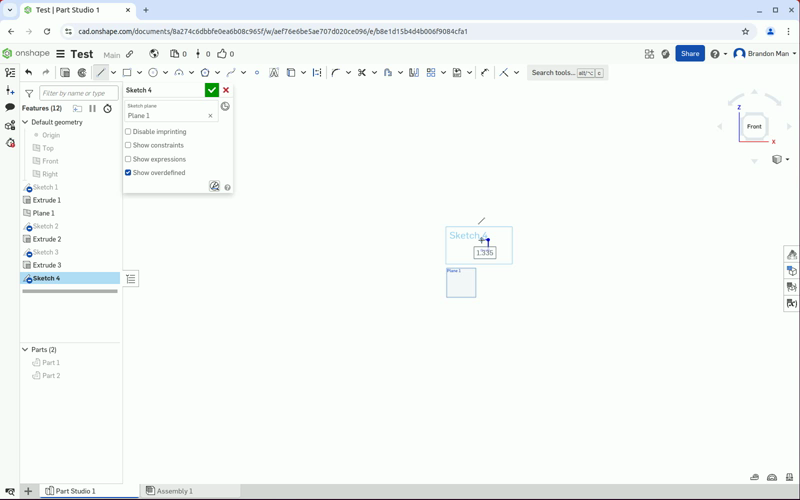
key_up(shift)
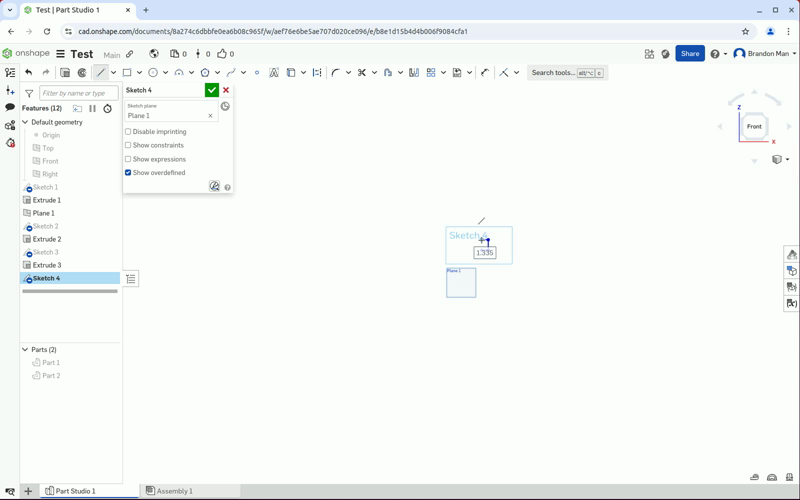
mouse_move(511, 239)
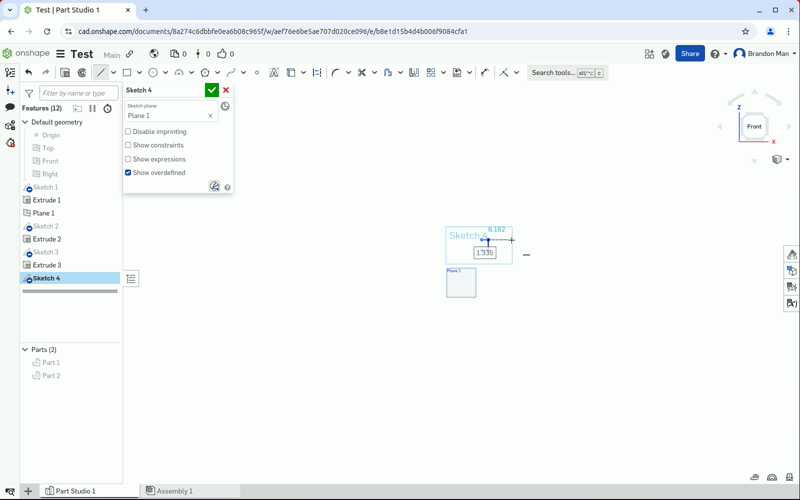
key_down(shift)
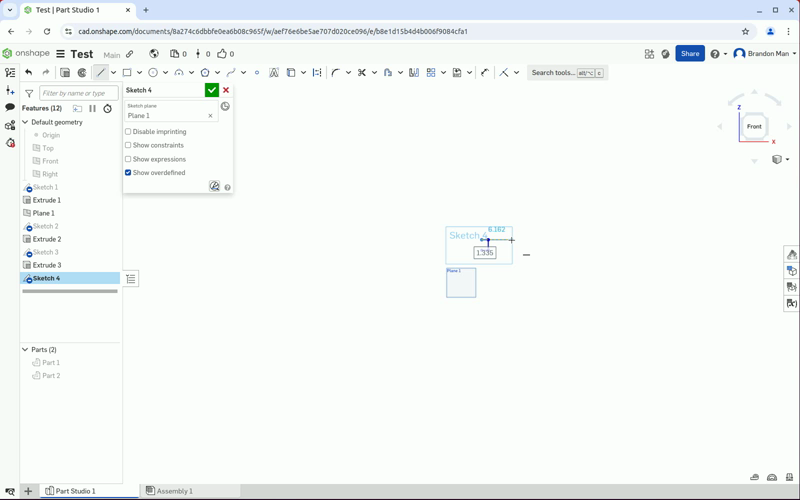
mouse_move(481, 250)
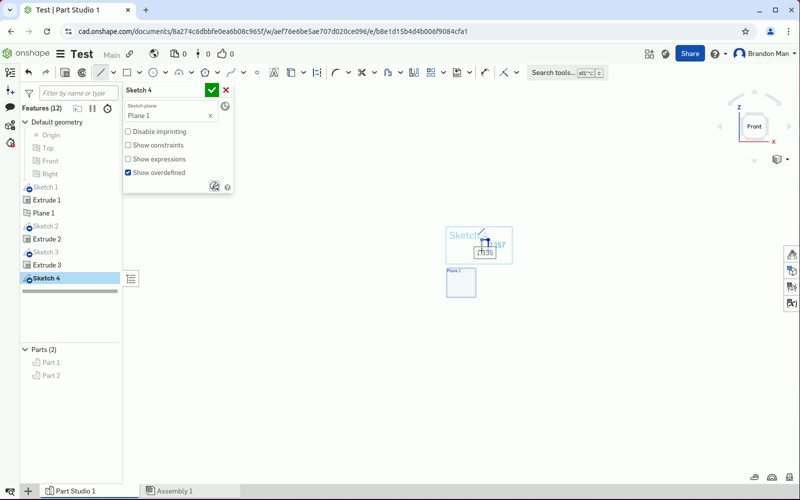
key_up(shift)
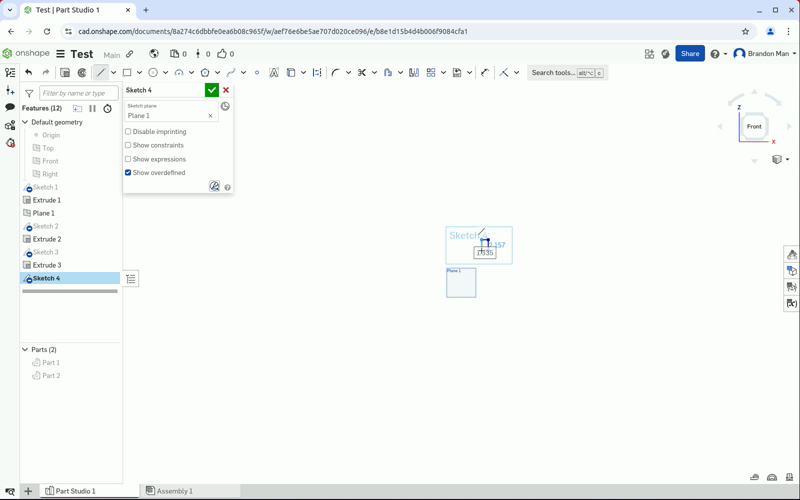
click(481, 250)
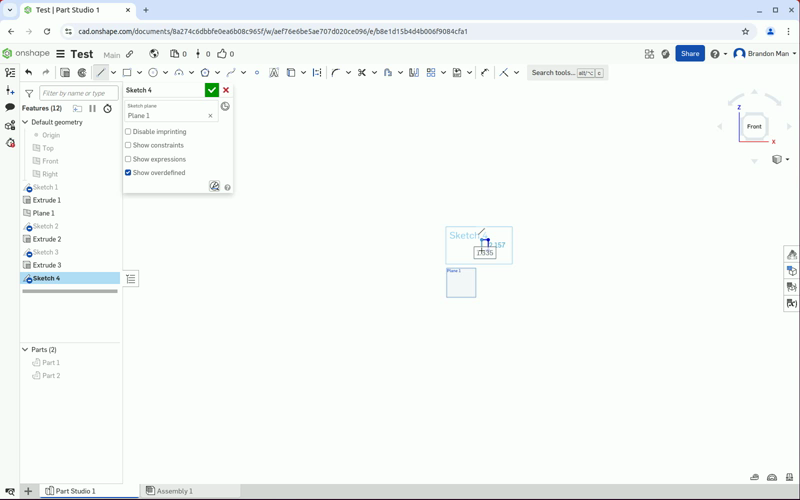
key(esc)
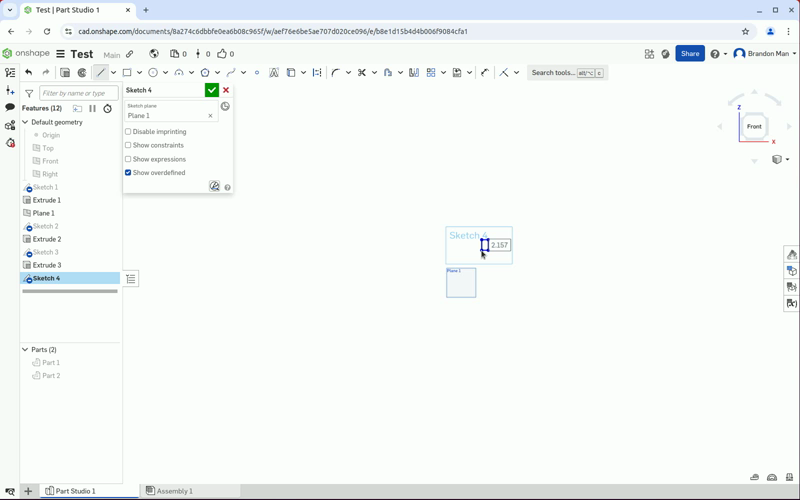
mouse_move(485, 242)
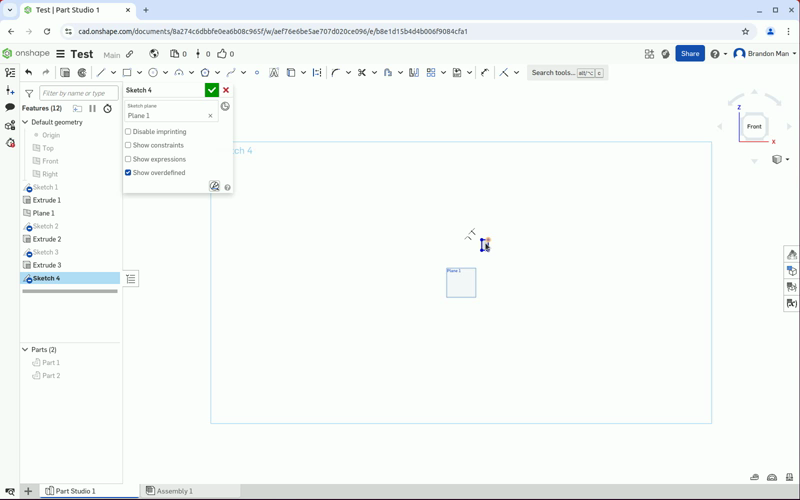
scroll(6)
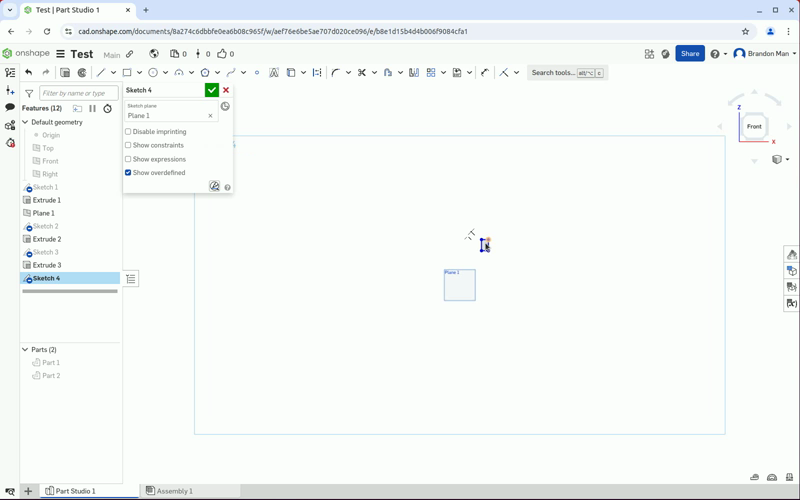
scroll(6)
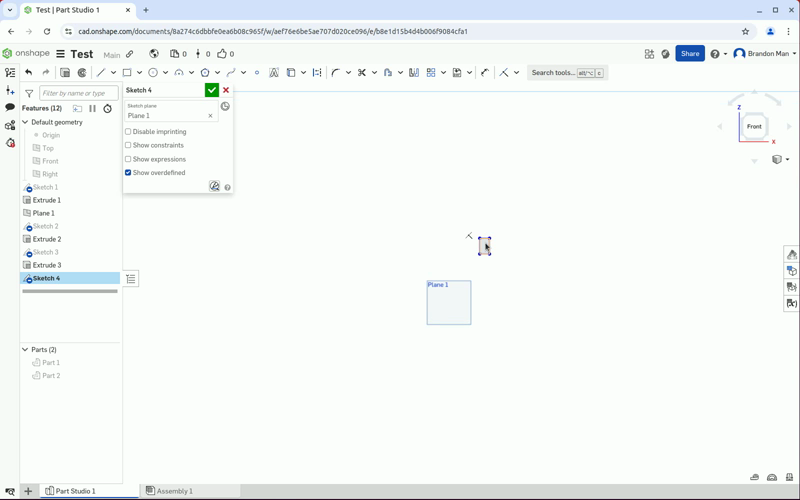
scroll(6)
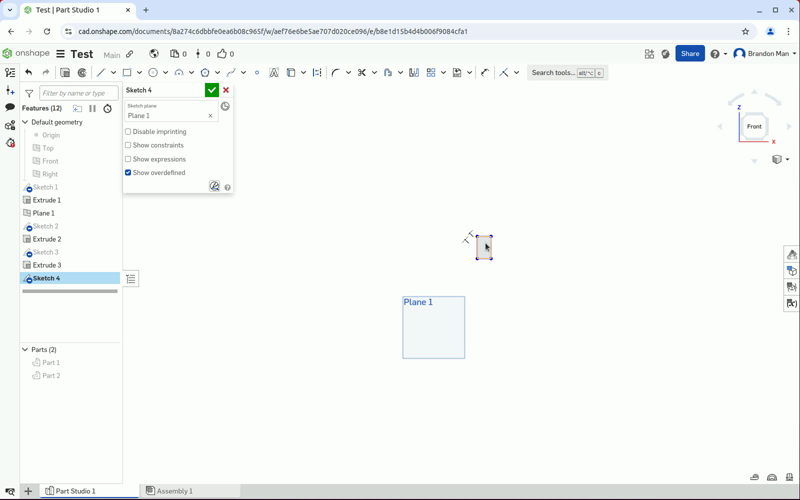
scroll(6)
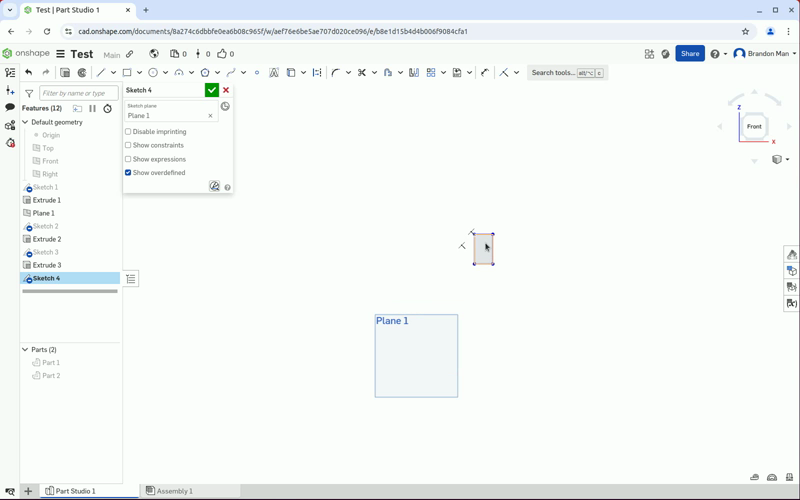
scroll(6)
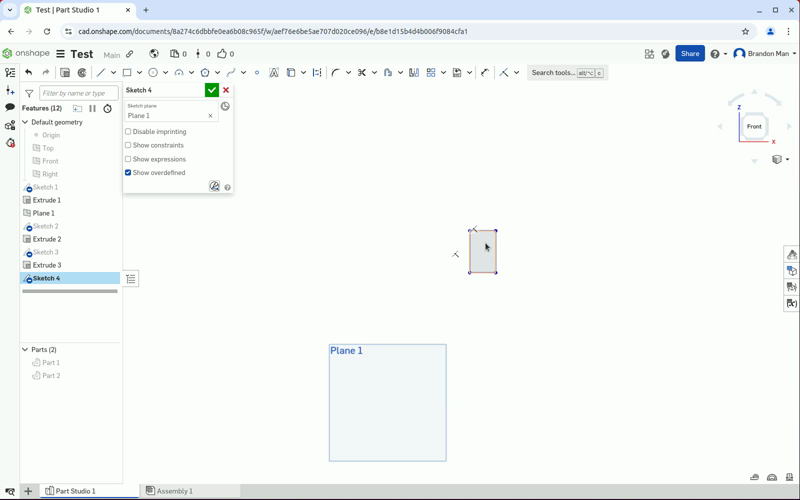
scroll(6)
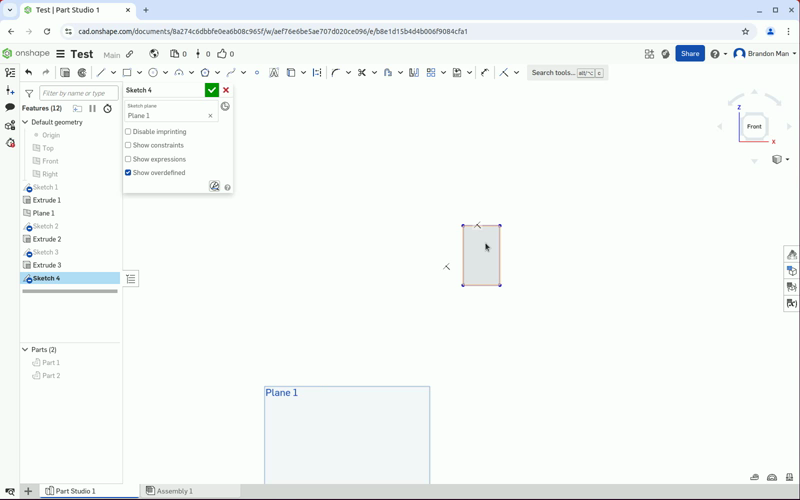
scroll(6)
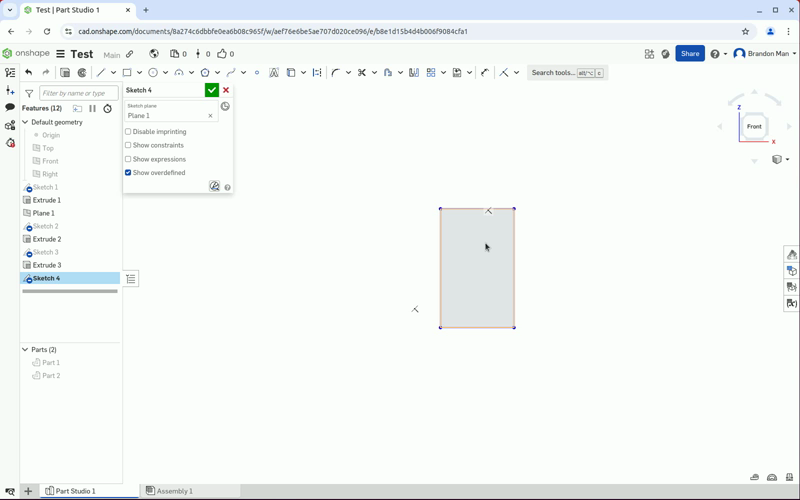
click(485, 242)
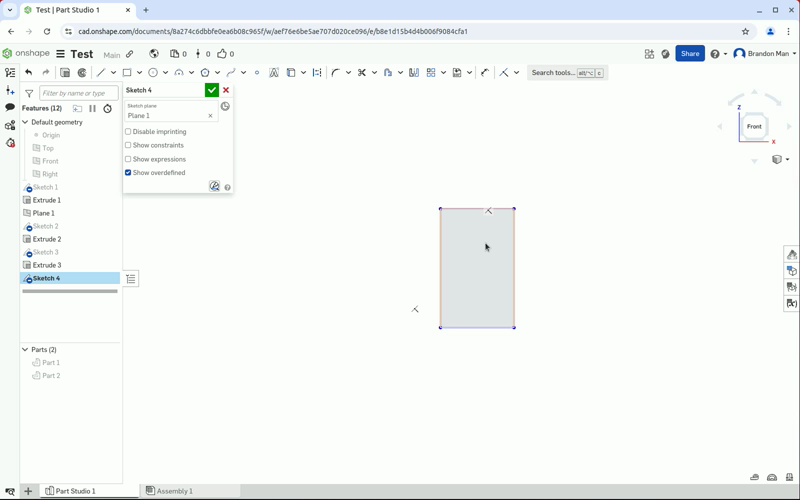
scroll(-6)
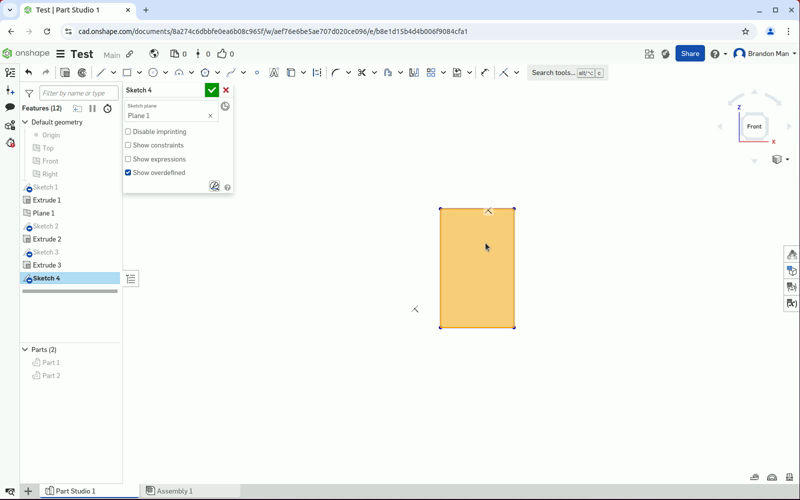
scroll(-6)
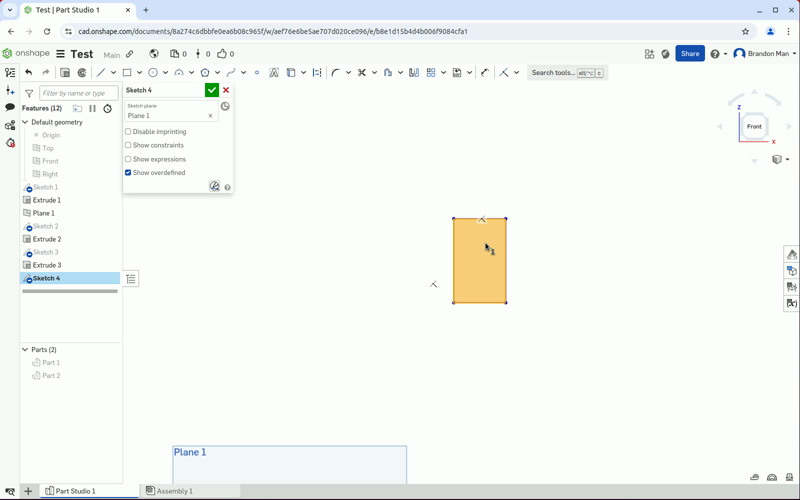
scroll(-6)
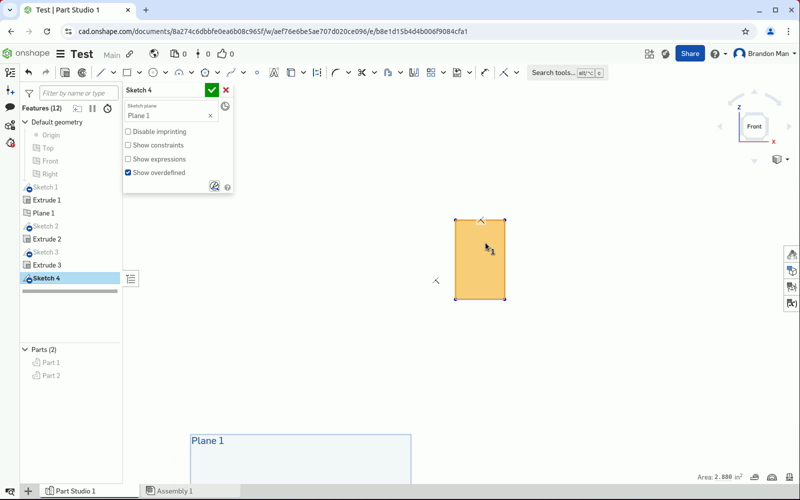
scroll(-6)
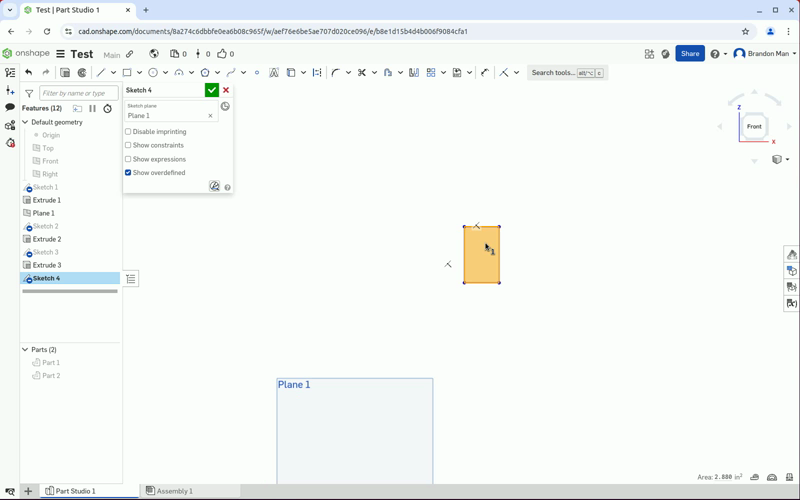
scroll(-6)
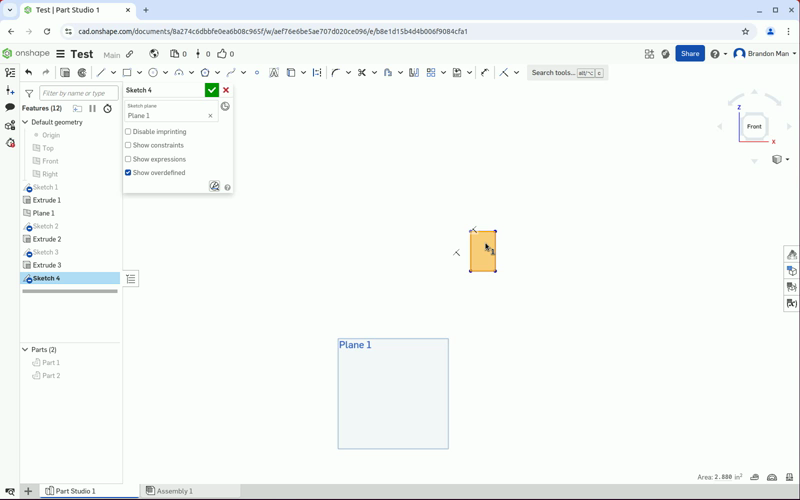
scroll(-6)
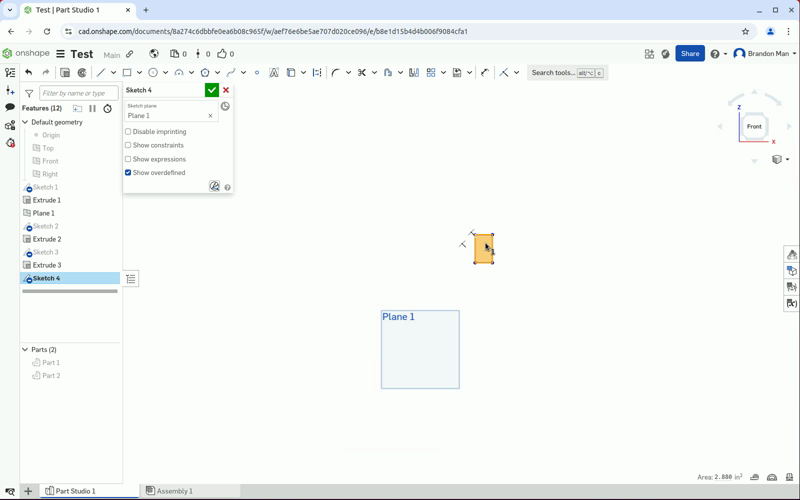
scroll(-6)
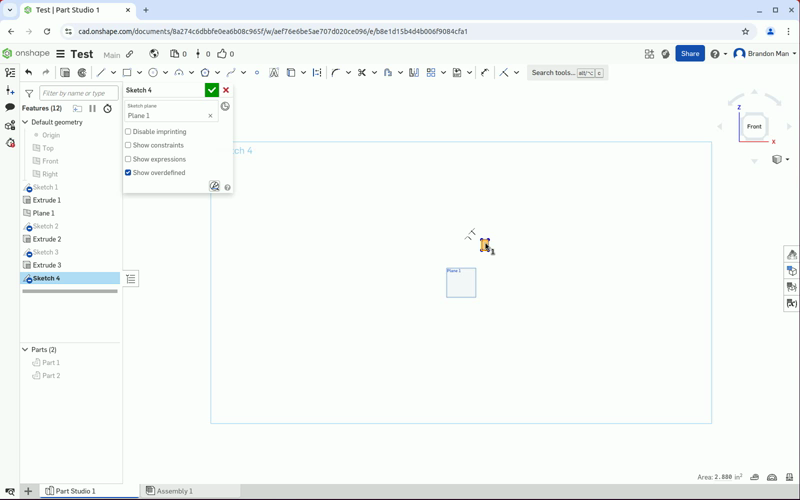
mouse_move(73, 352)
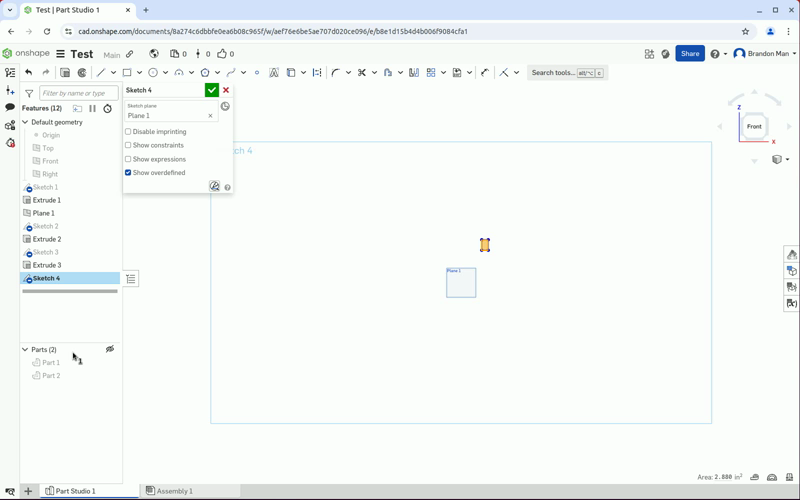
key(shift+y)
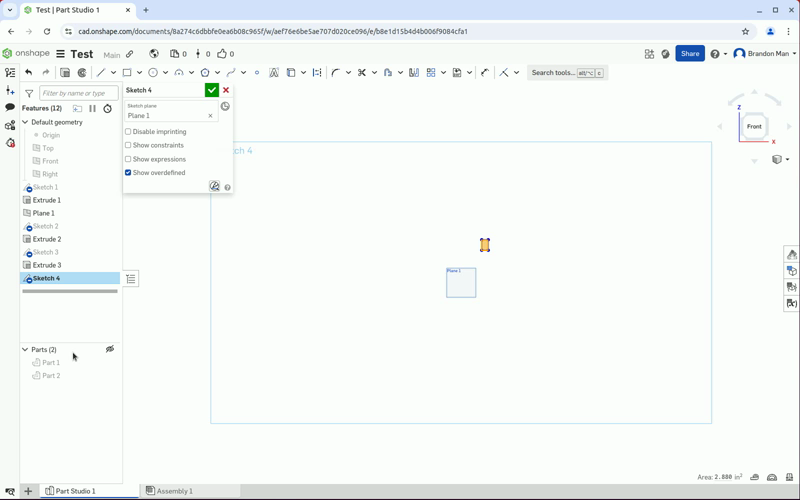
key(shift+e)
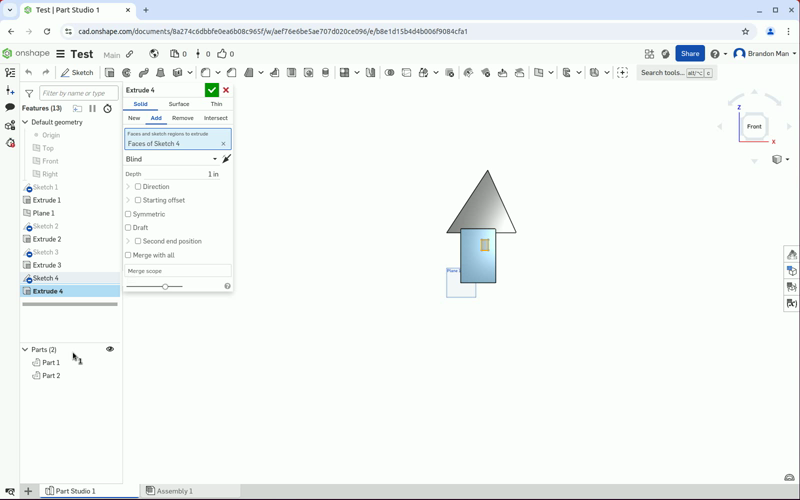
mouse_move(143, 106)
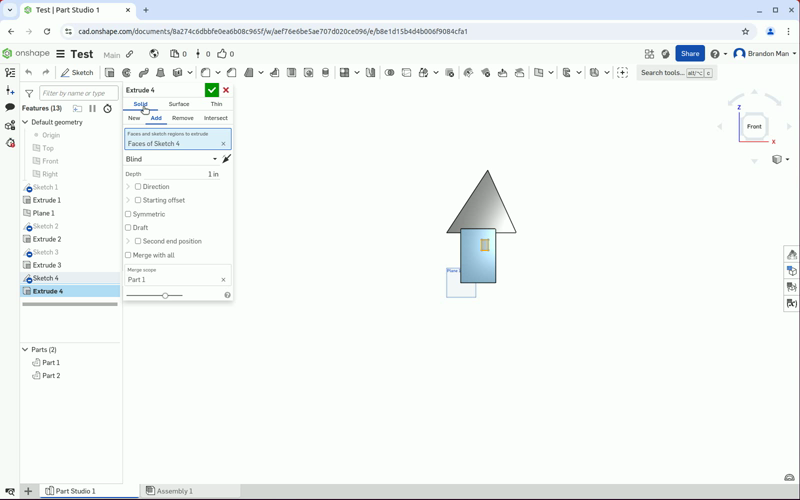
click(143, 106)
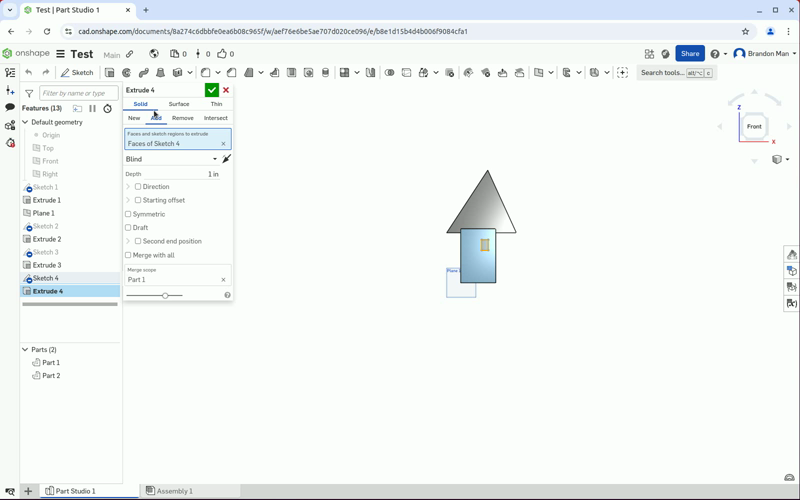
mouse_move(186, 120)
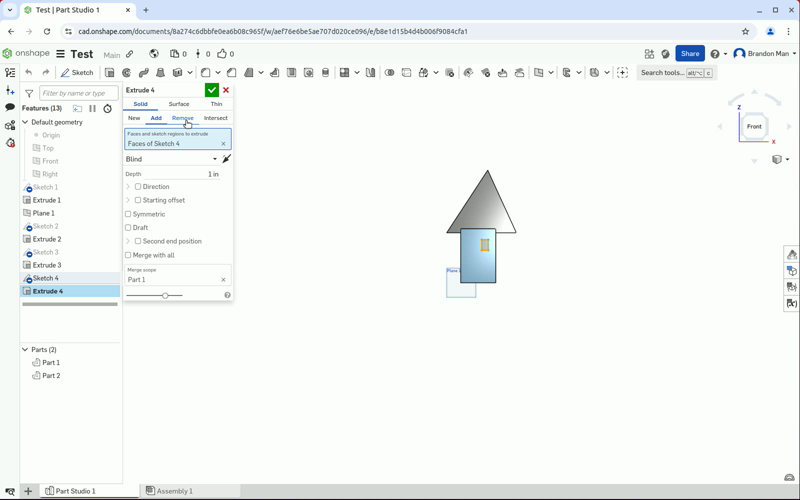
click(186, 120)
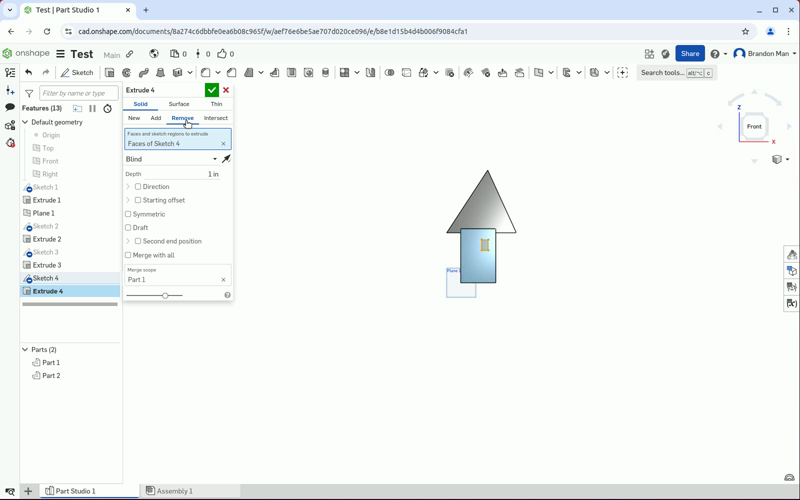
key(tab, 4)
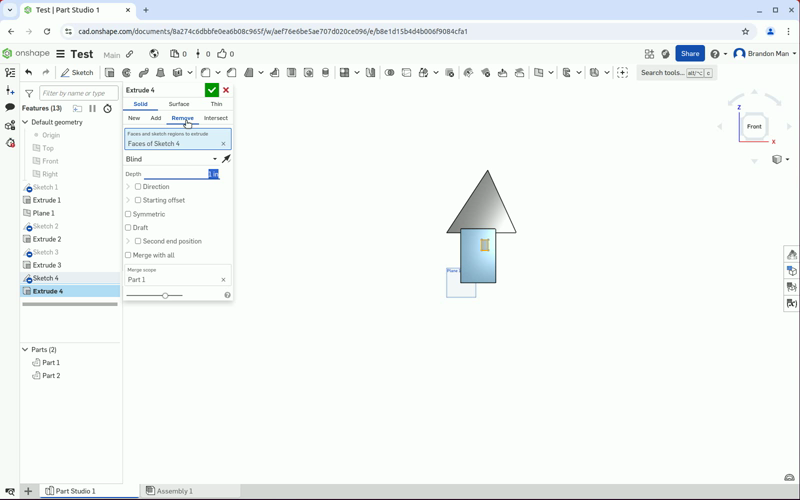
text(0.963)
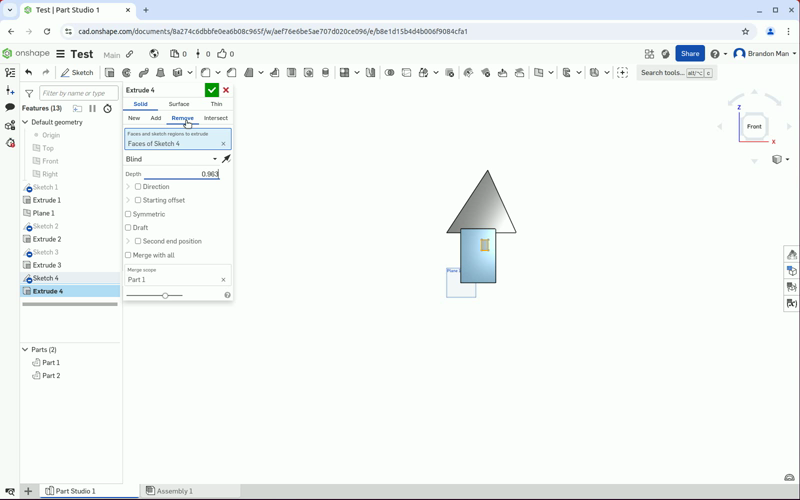
key(tab, 6)
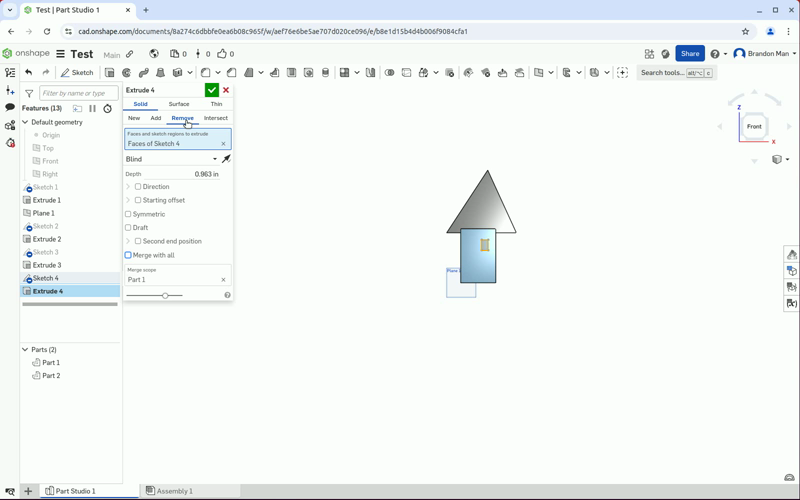
key(space)
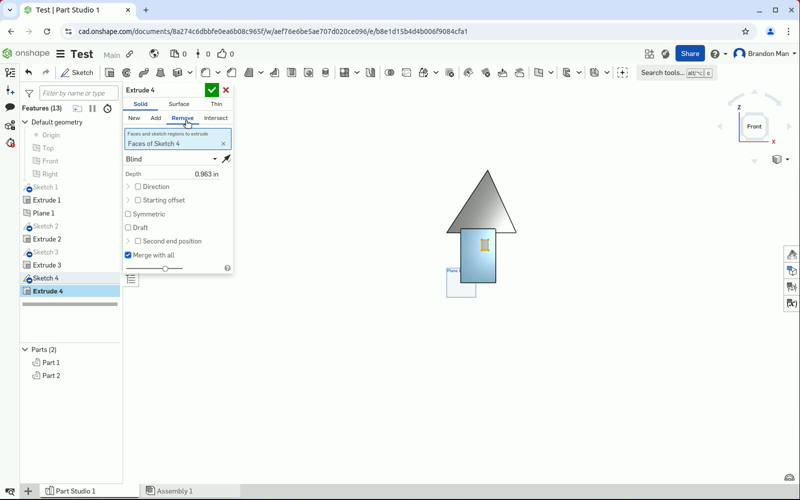
key(enter)
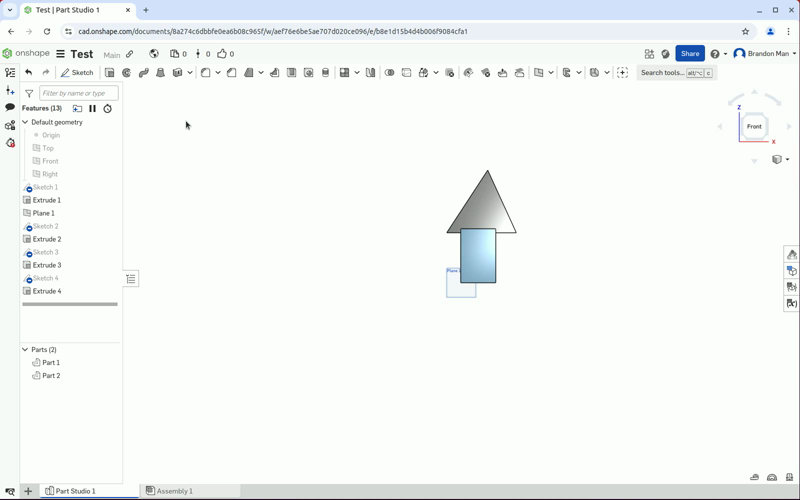
key(shift+h)
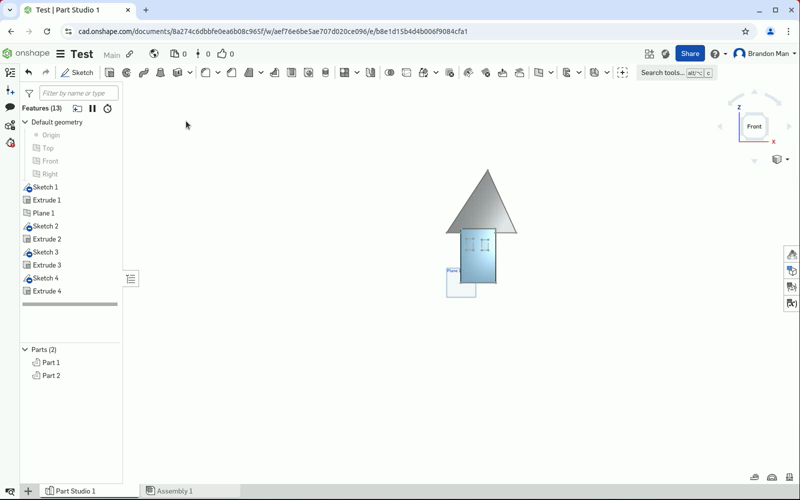
key(shift+h)
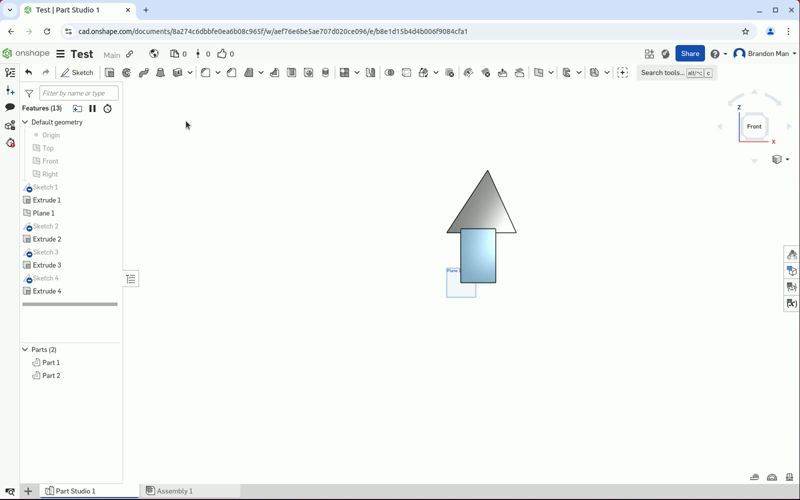
mouse_move(73, 189)
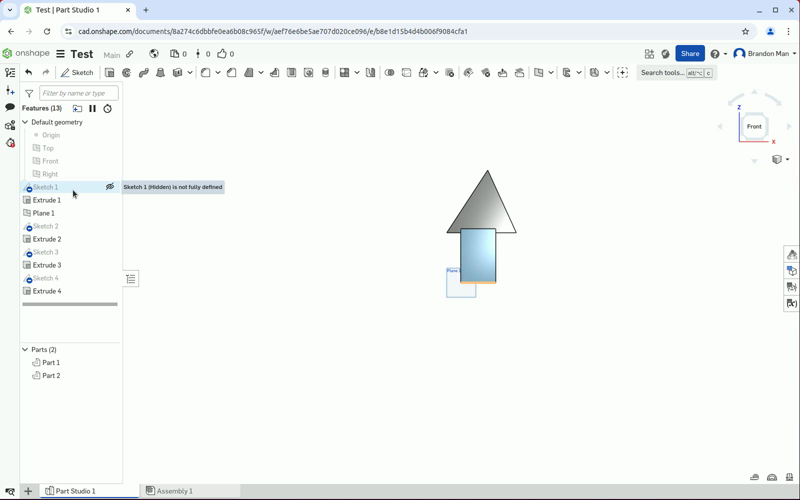
click(73, 189)
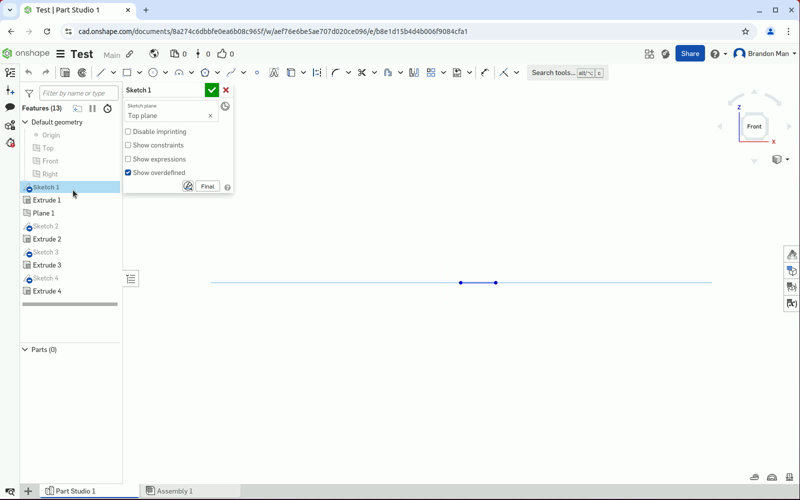
mouse_move(229, 92)
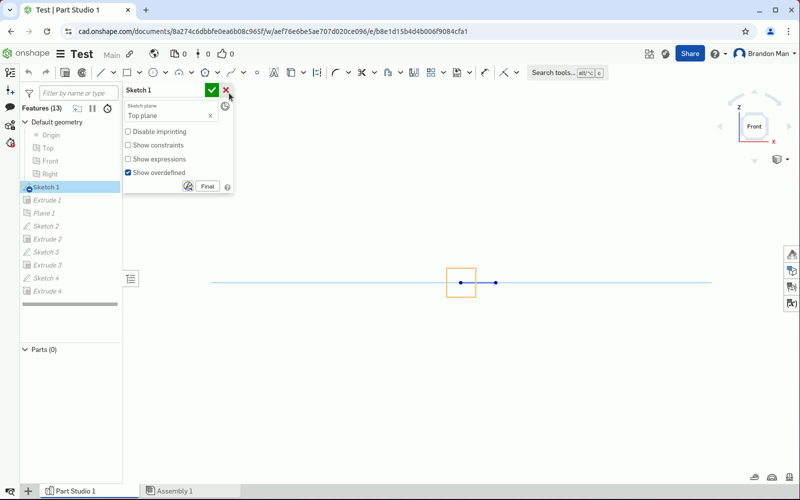
click(229, 92)
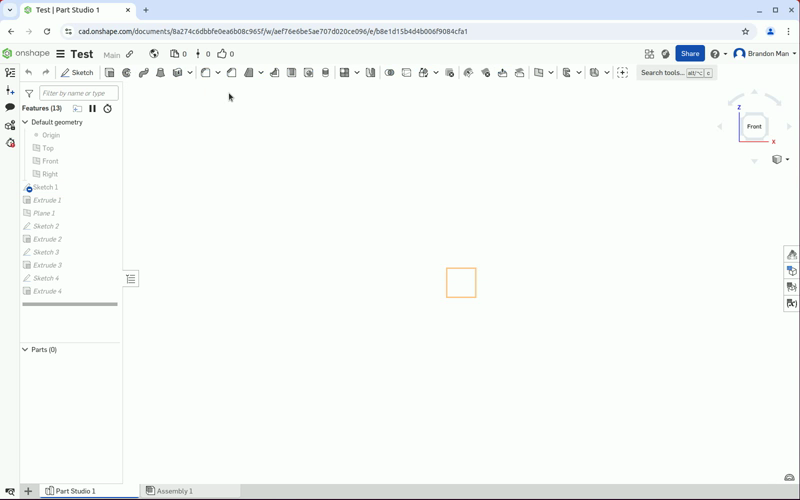
key(shift+s)
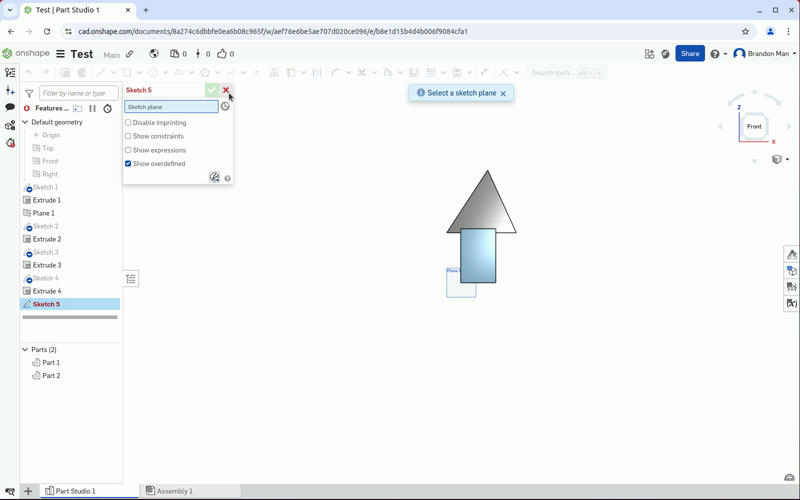
mouse_move(73, 215)
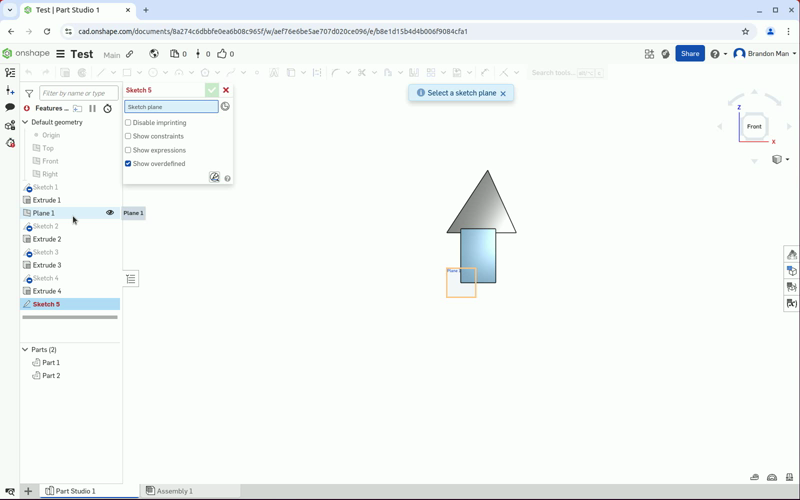
click(73, 215)
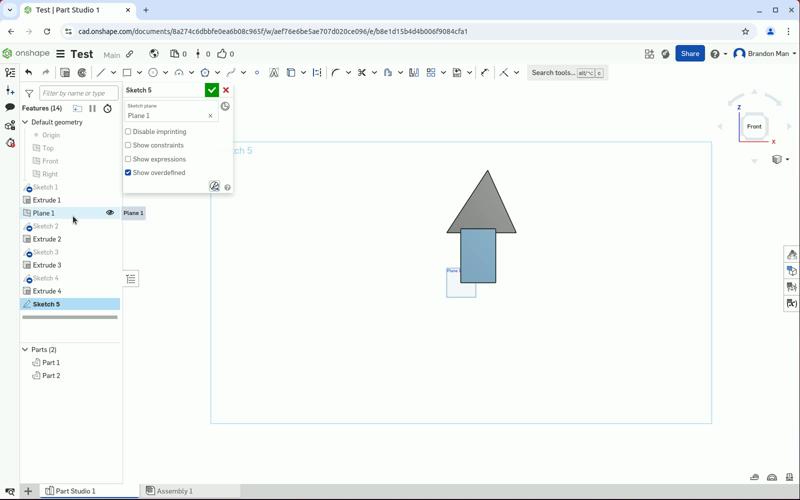
mouse_move(73, 352)
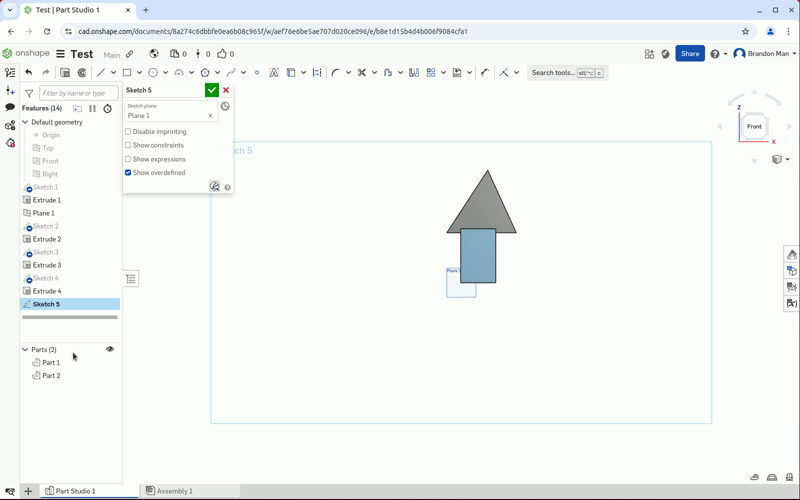
key(y)
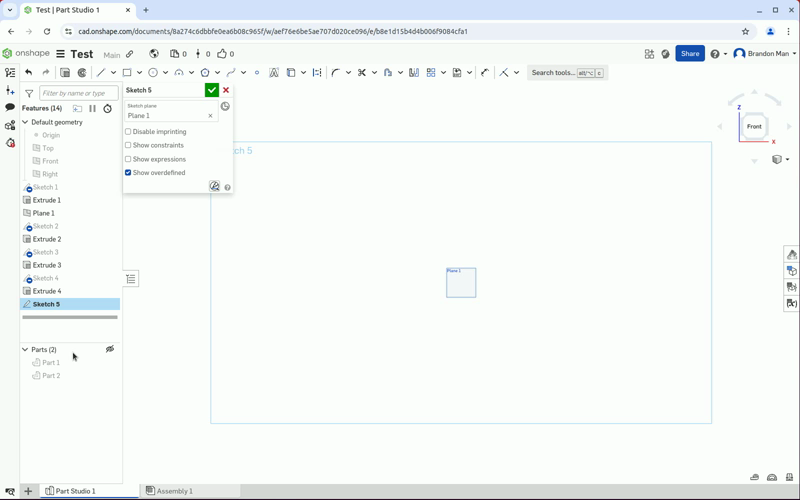
key(l)
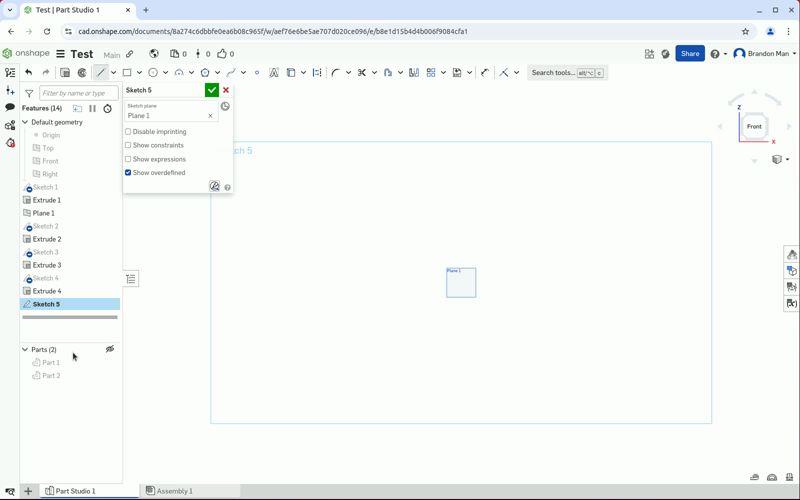
key_down(shift)
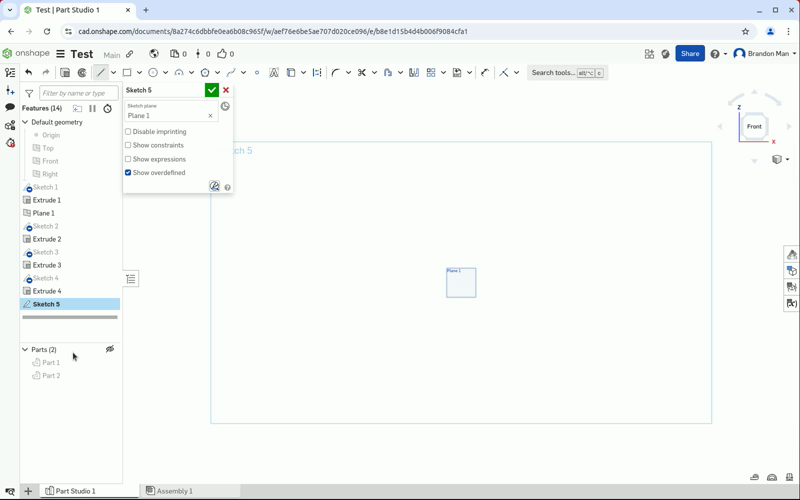
mouse_move(473, 282)
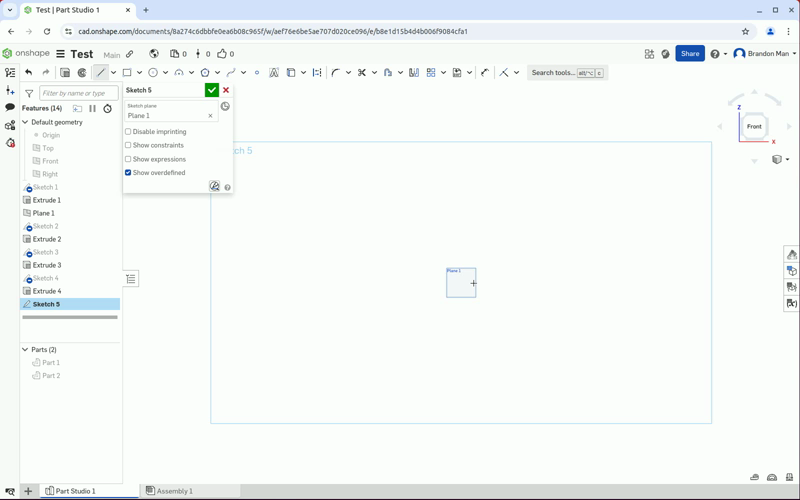
click(473, 282)
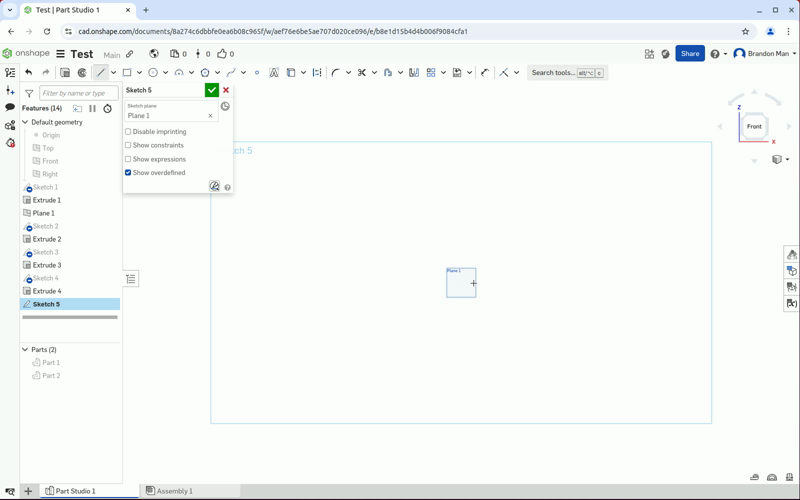
key_up(shift)
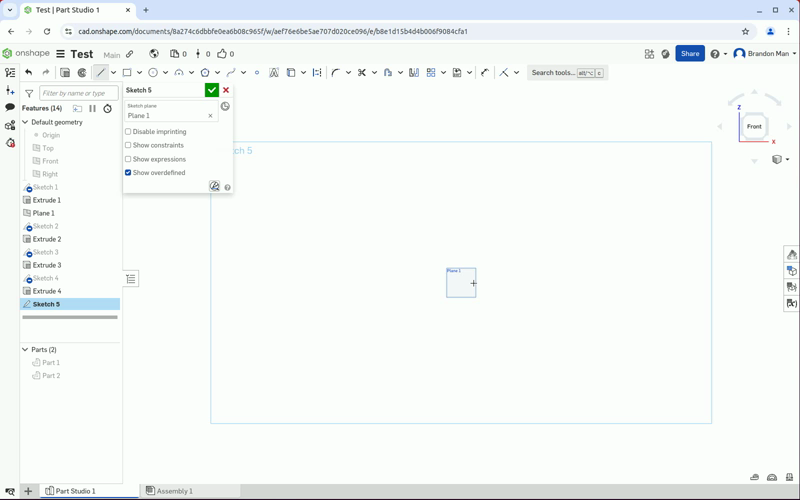
key_down(shift)
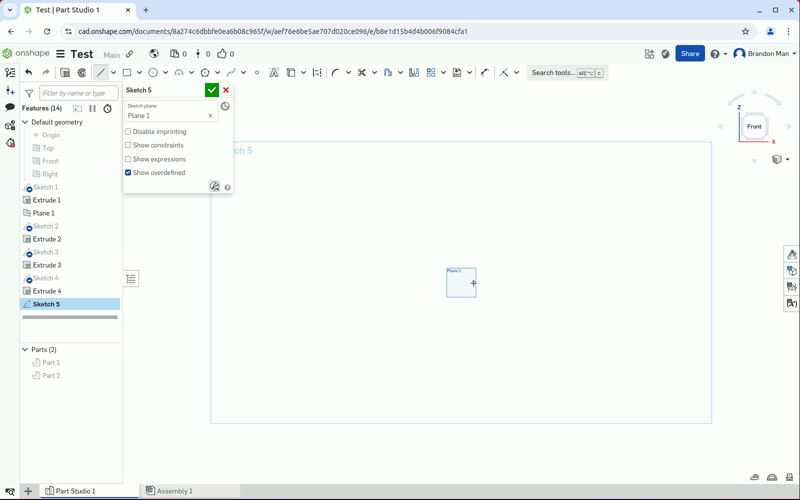
mouse_move(503, 282)
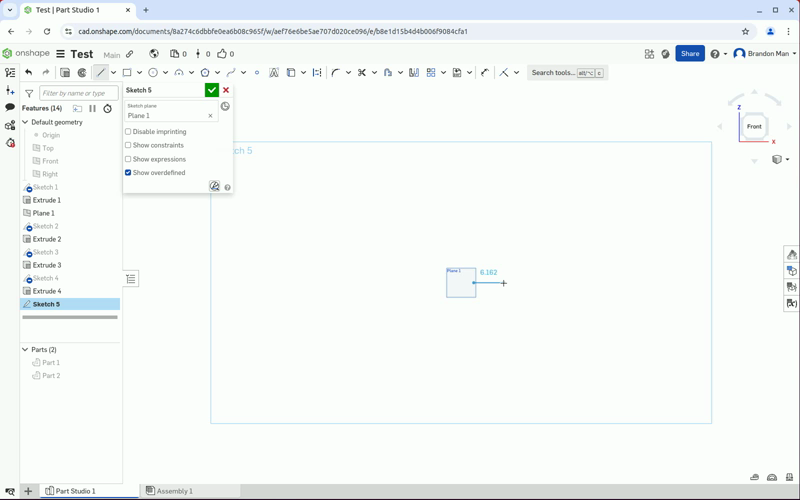
mouse_move(478, 282)
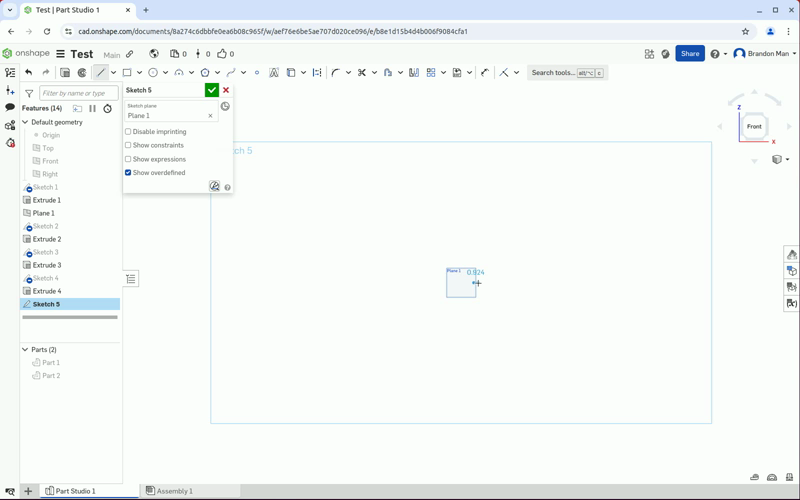
scroll(6)
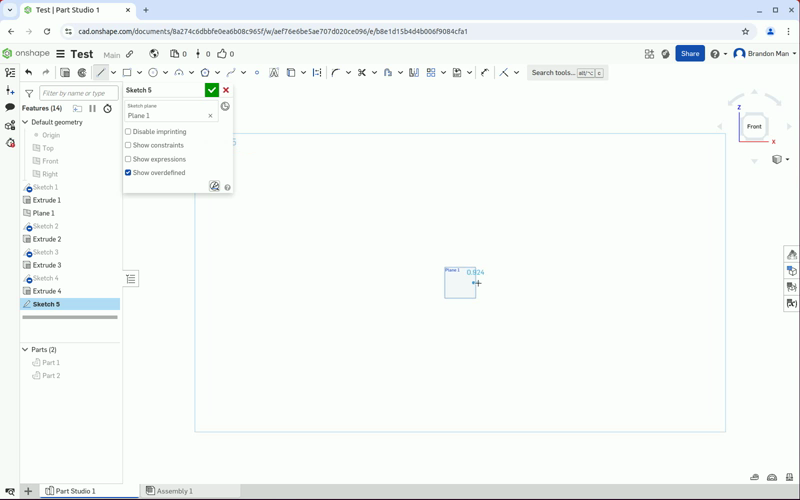
scroll(6)
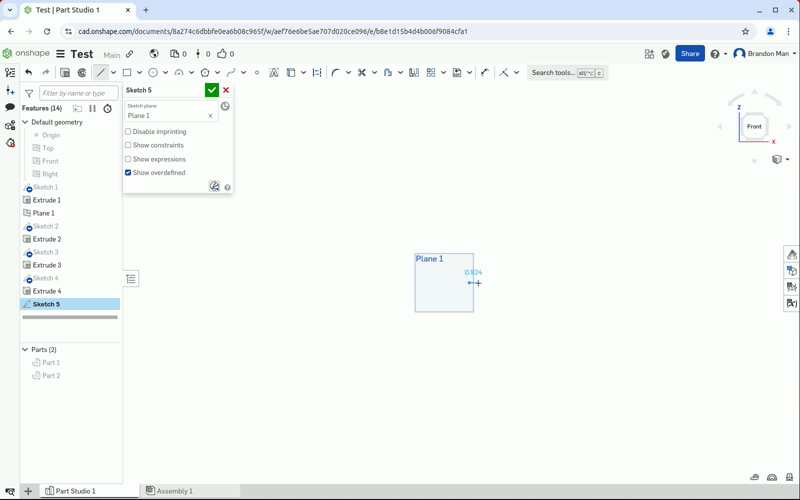
scroll(6)
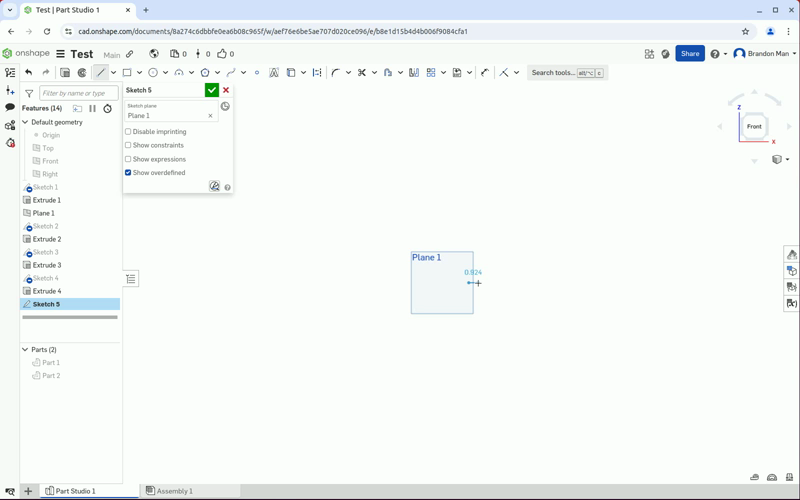
scroll(6)
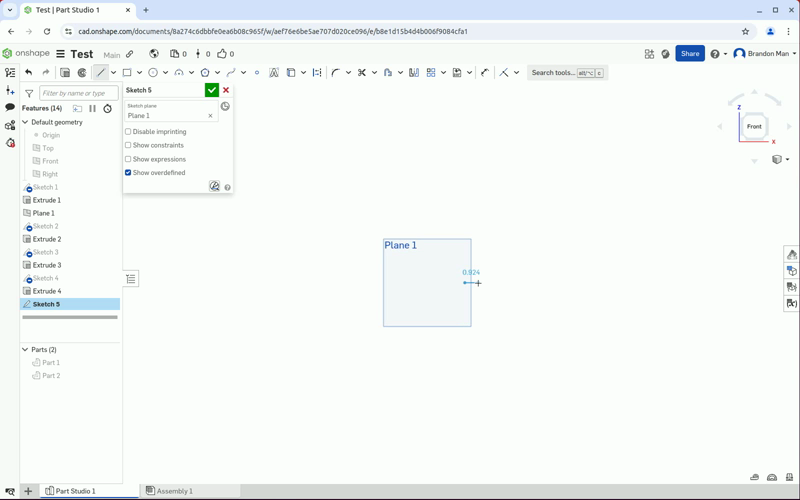
scroll(6)
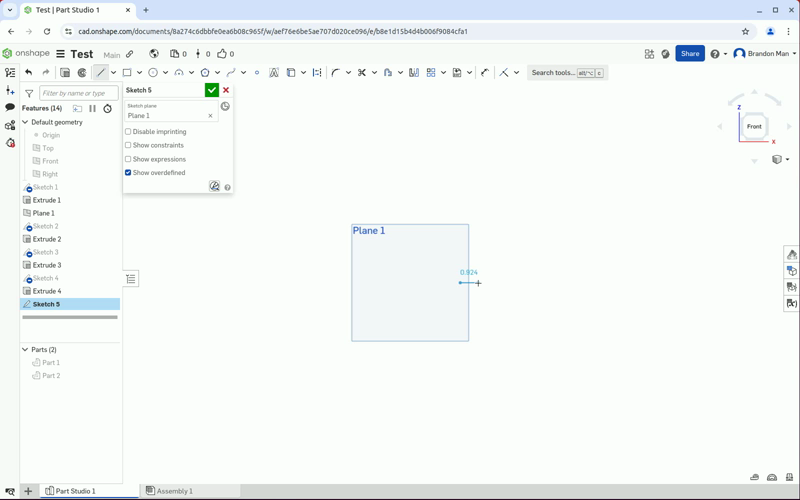
scroll(6)
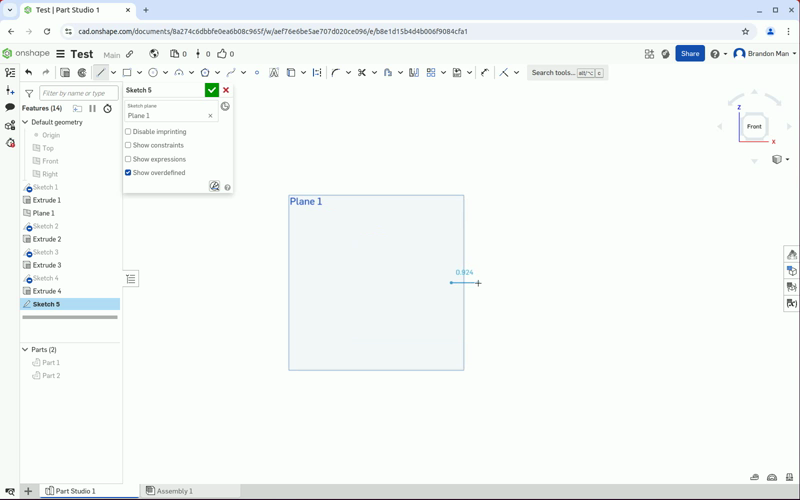
scroll(6)
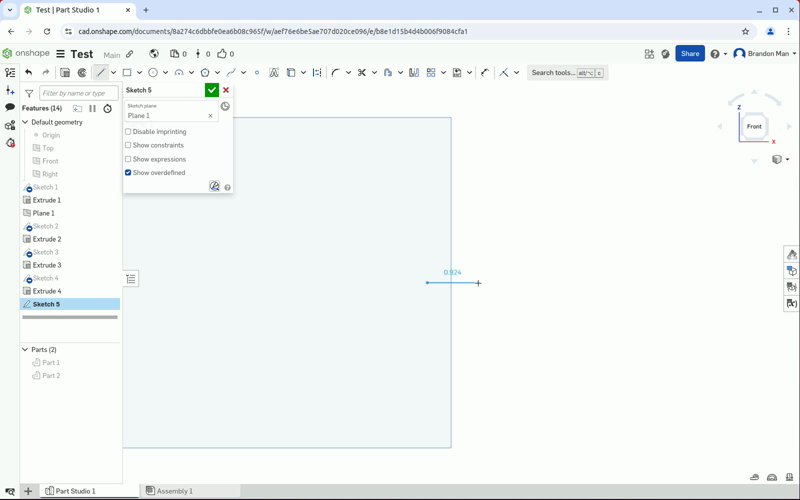
click(478, 282)
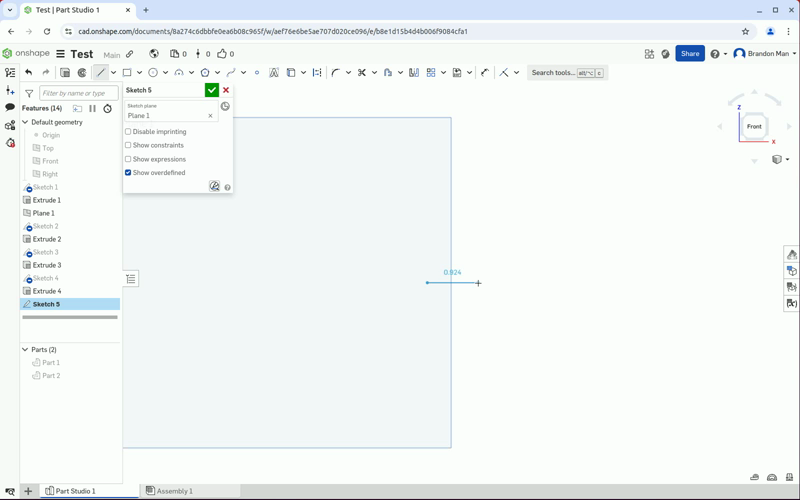
scroll(-6)
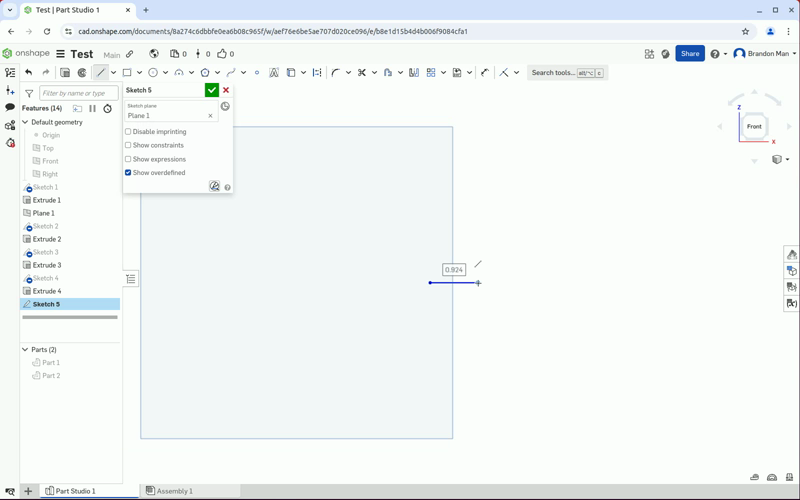
scroll(-6)
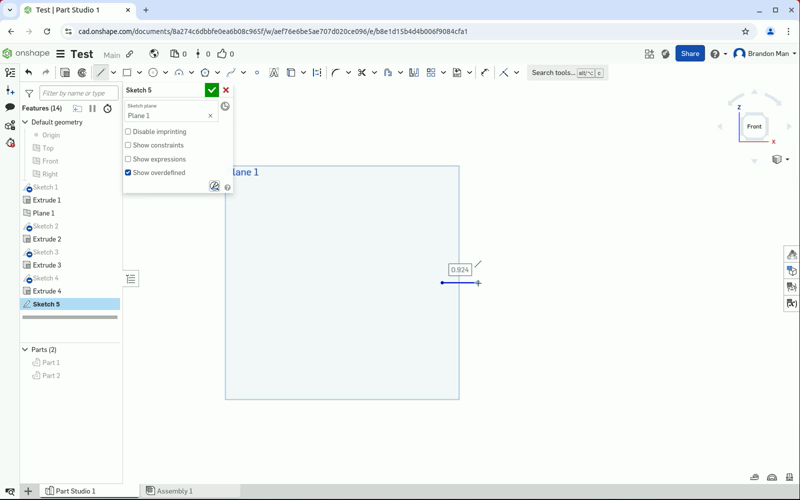
scroll(-6)
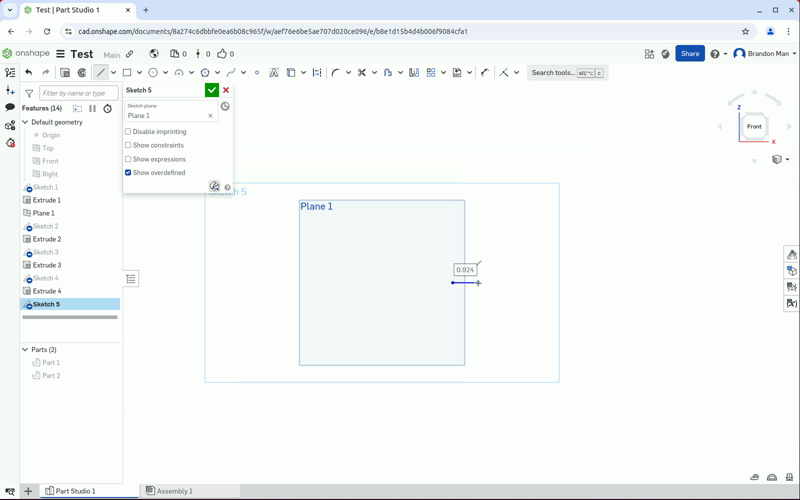
scroll(-6)
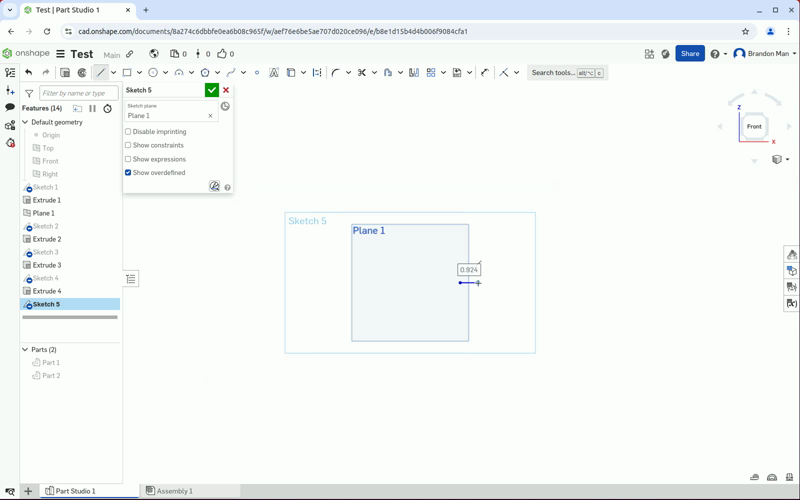
scroll(-6)
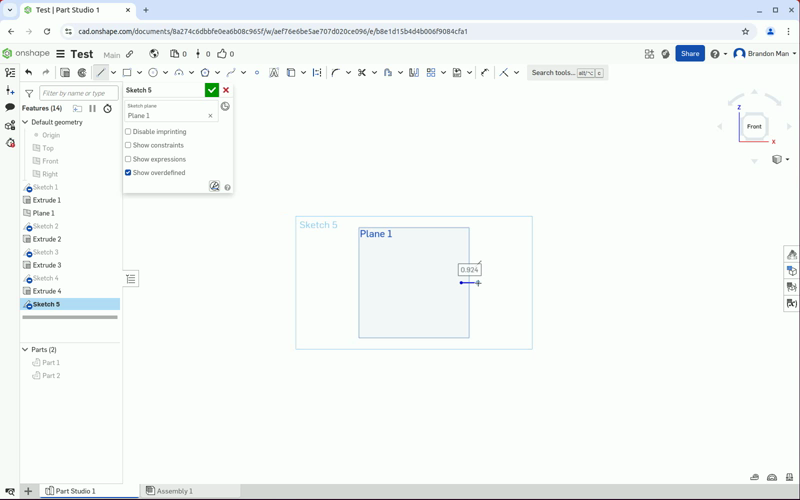
scroll(-6)
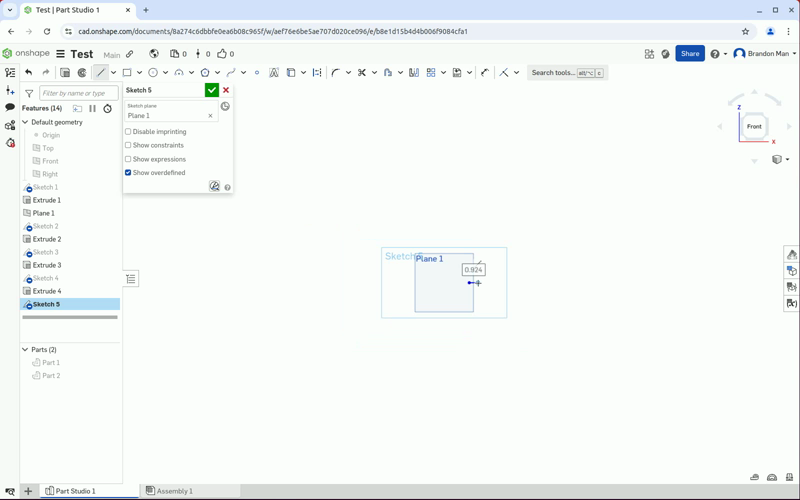
scroll(-6)
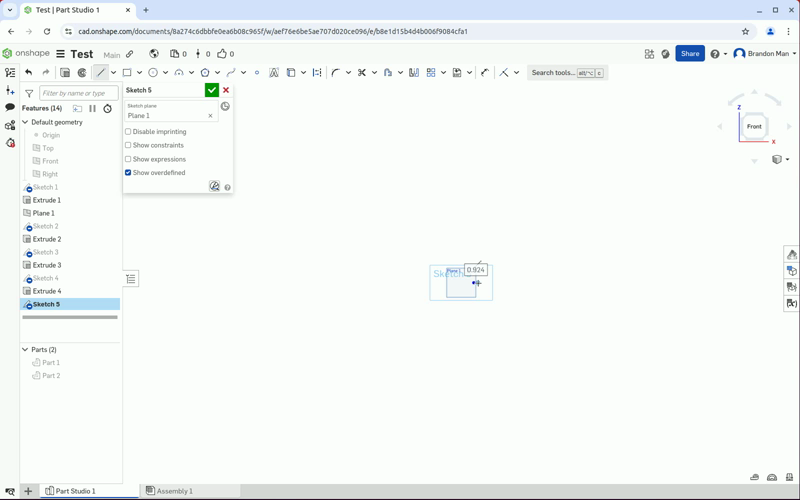
key_up(shift)
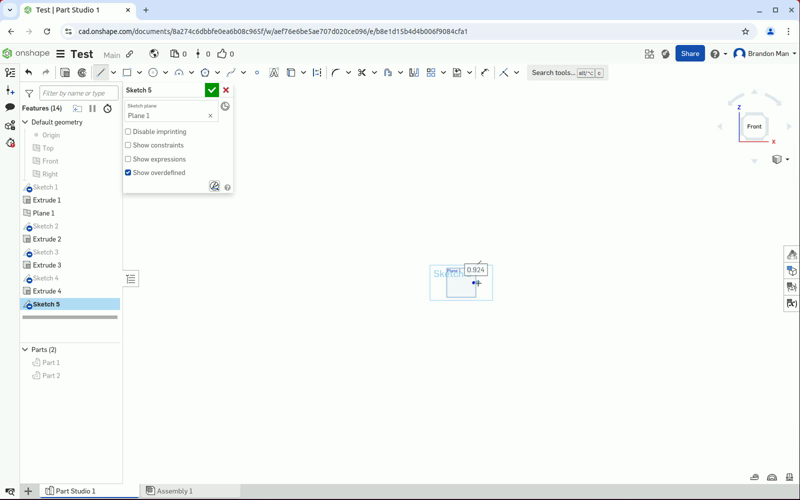
key_down(shift)
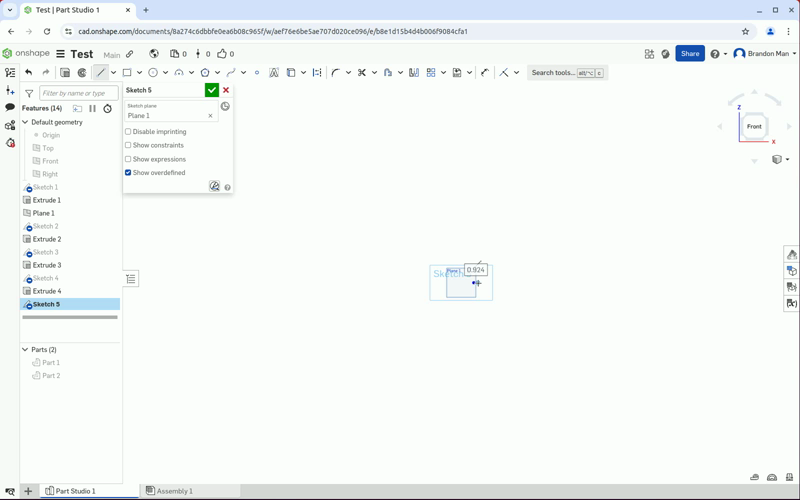
mouse_move(508, 282)
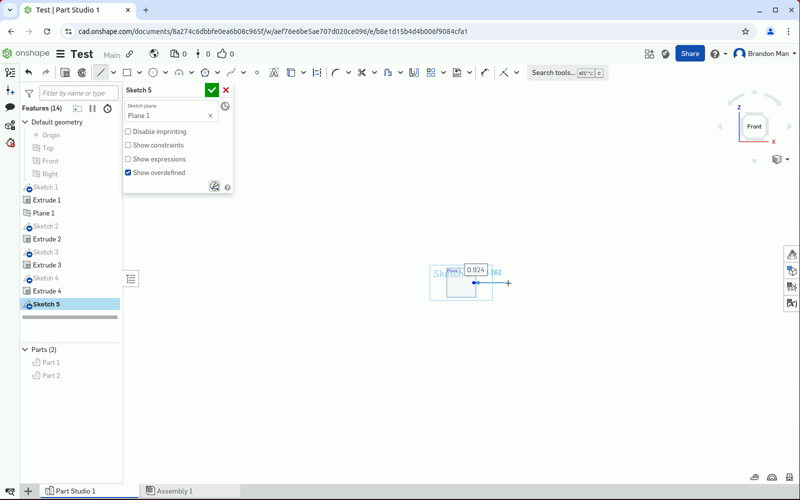
mouse_move(478, 261)
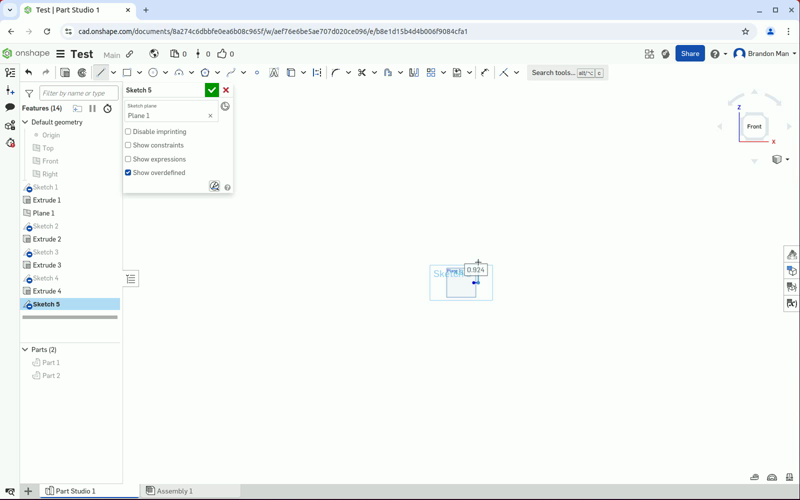
click(478, 261)
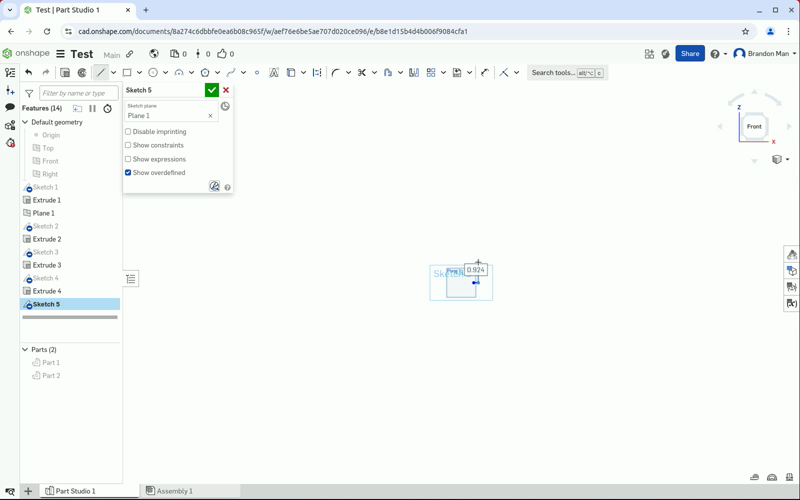
key_up(shift)
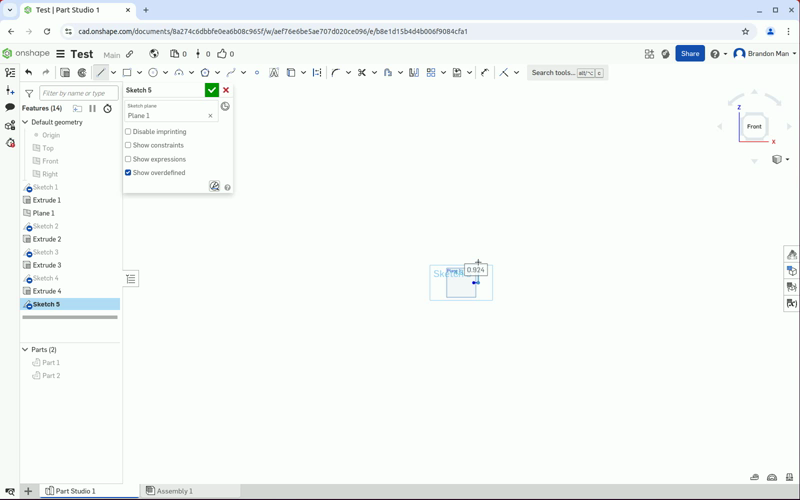
key_down(shift)
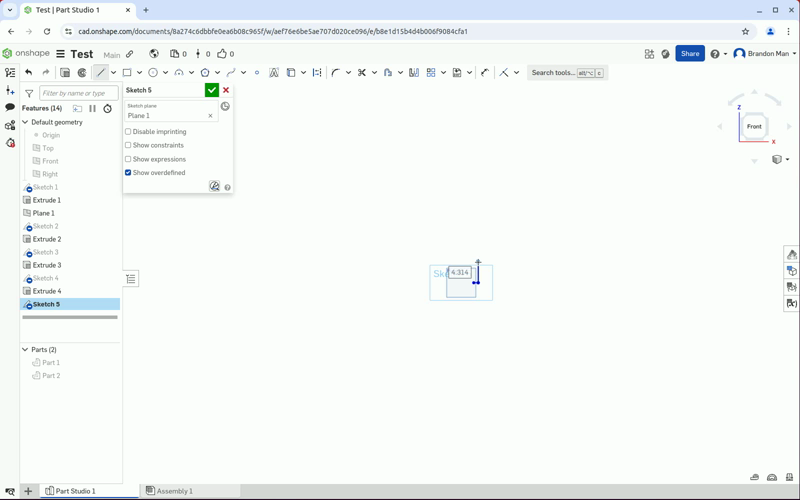
mouse_move(508, 261)
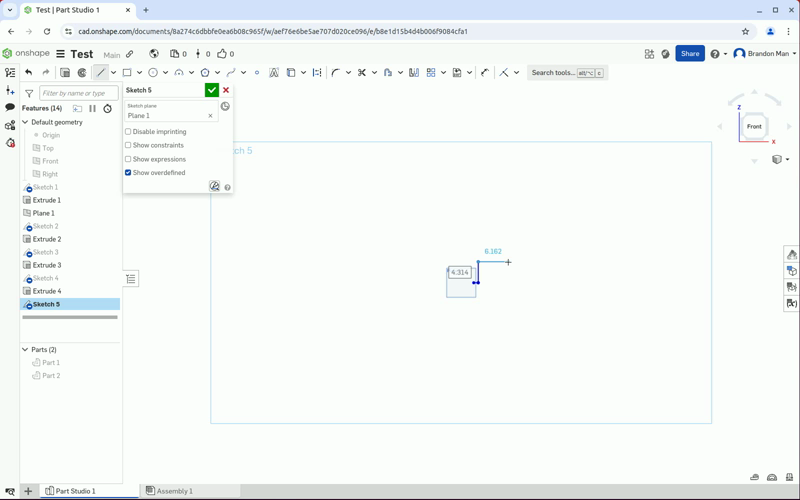
mouse_move(473, 261)
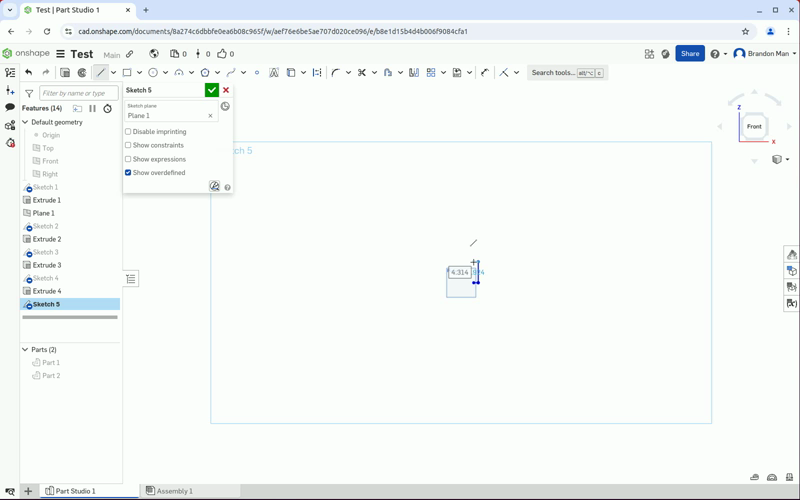
scroll(6)
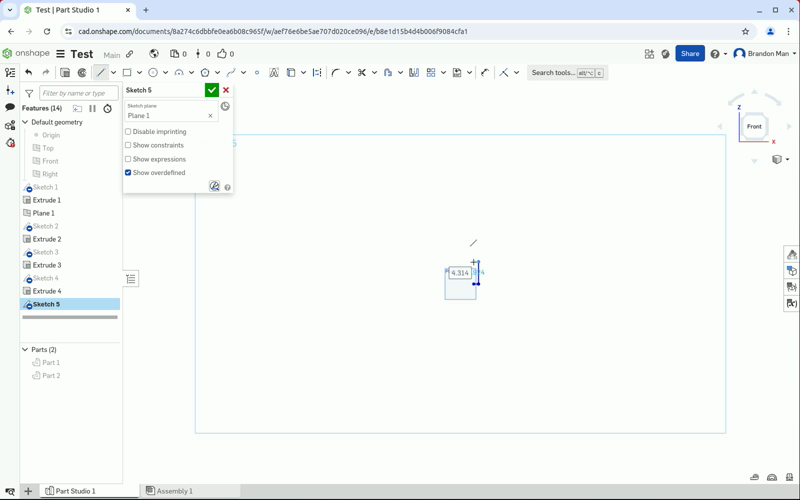
scroll(6)
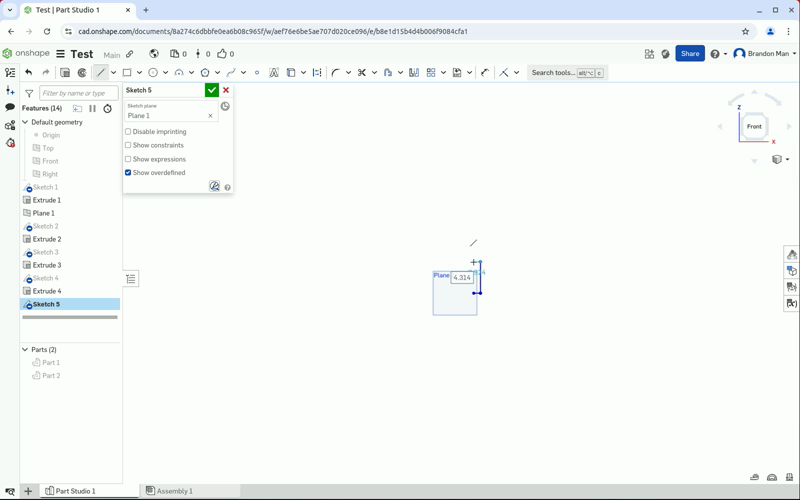
scroll(6)
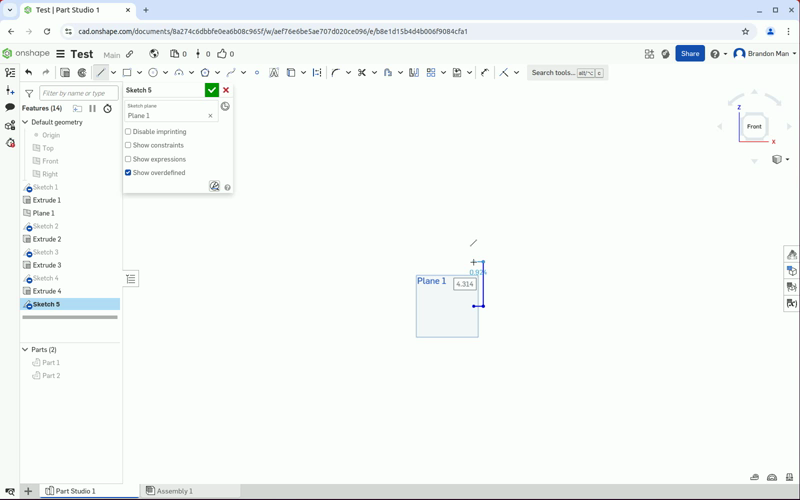
scroll(6)
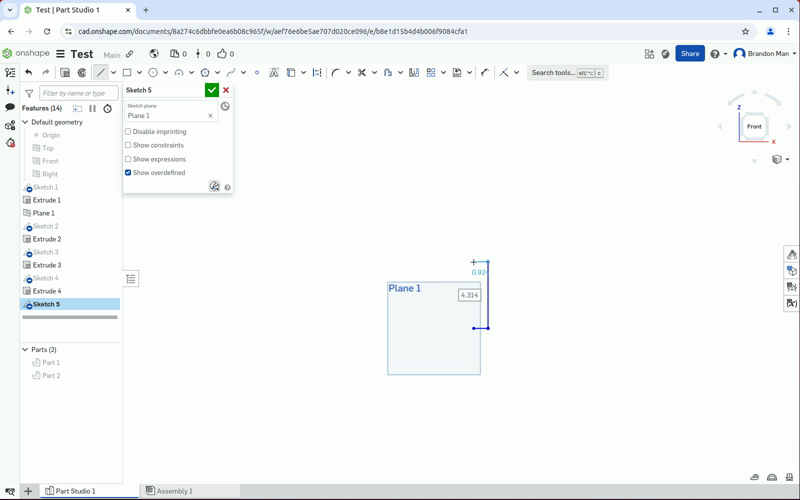
scroll(6)
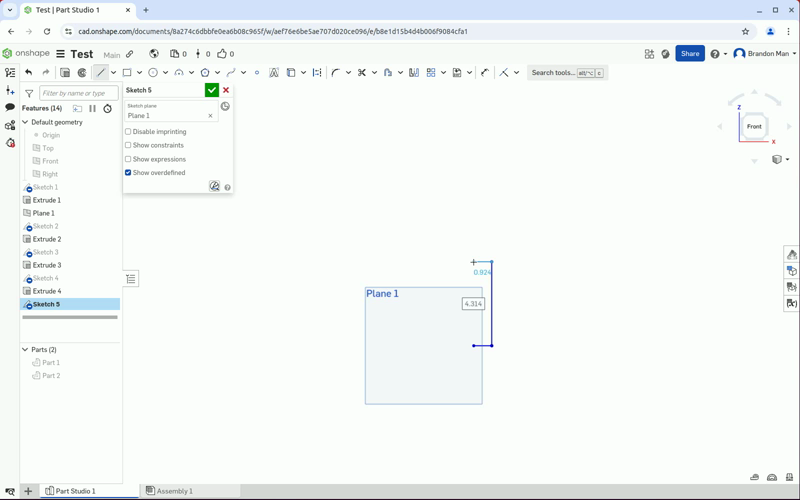
scroll(6)
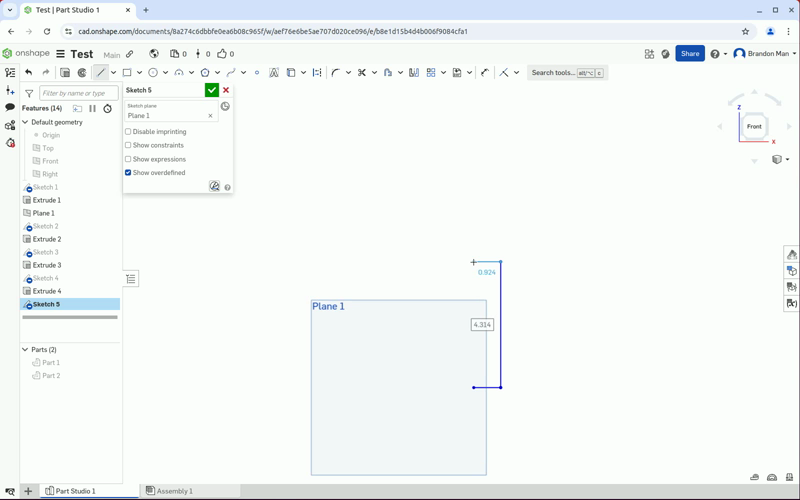
scroll(6)
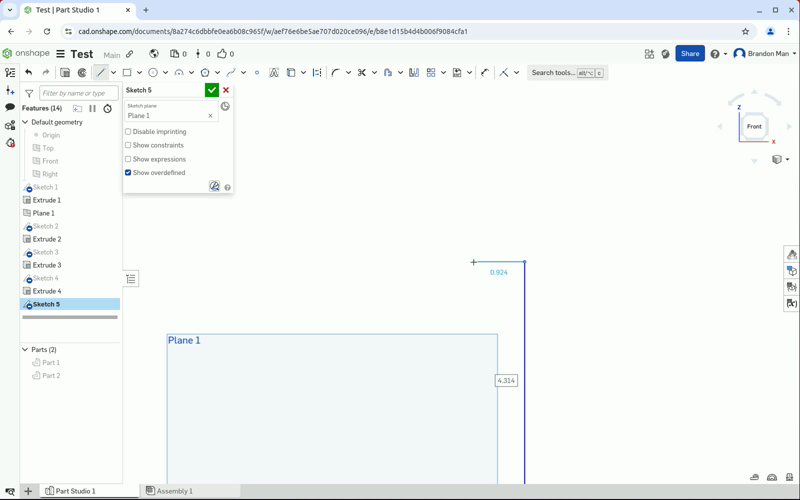
click(473, 261)
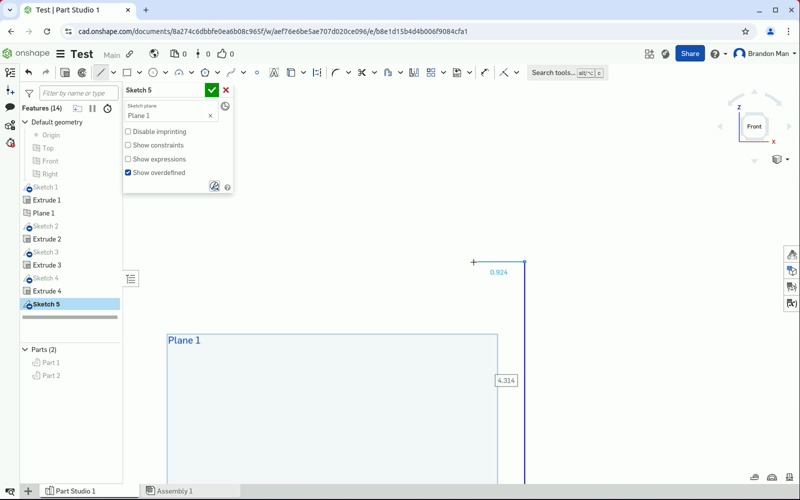
scroll(-6)
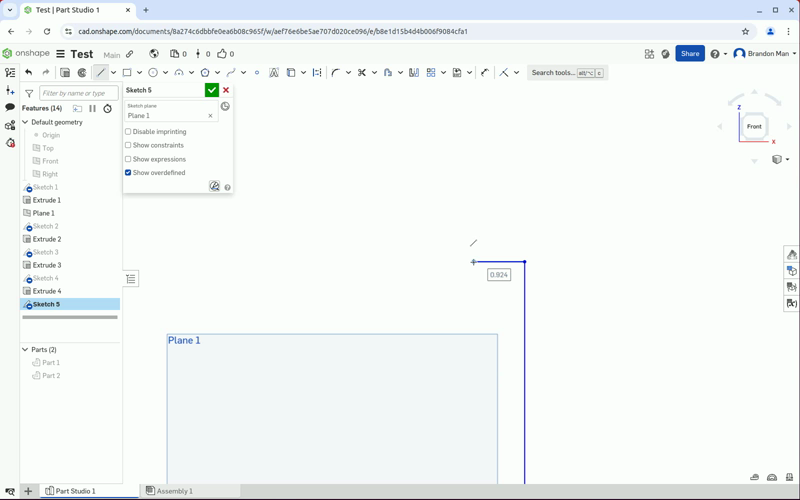
scroll(-6)
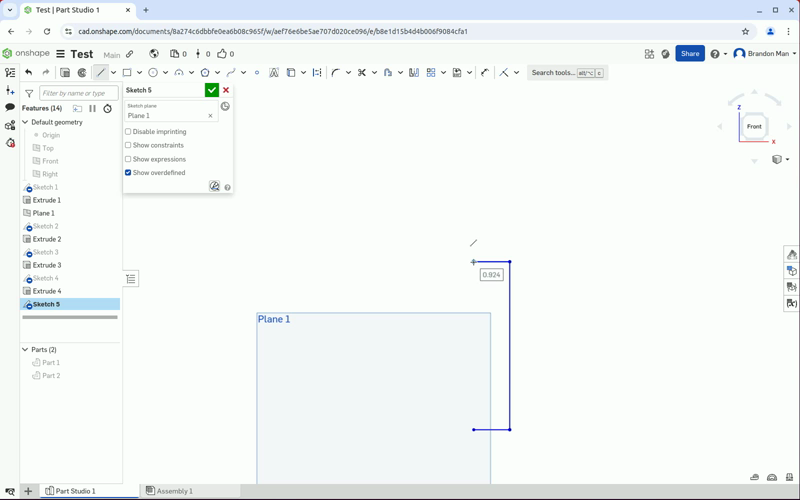
scroll(-6)
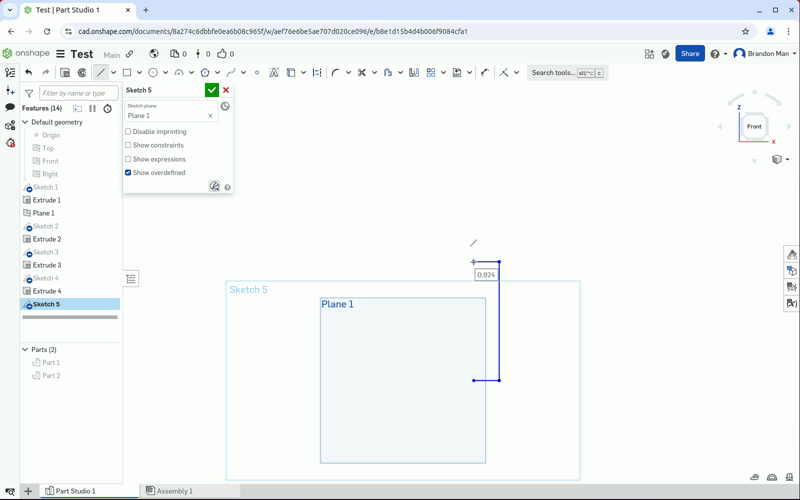
scroll(-6)
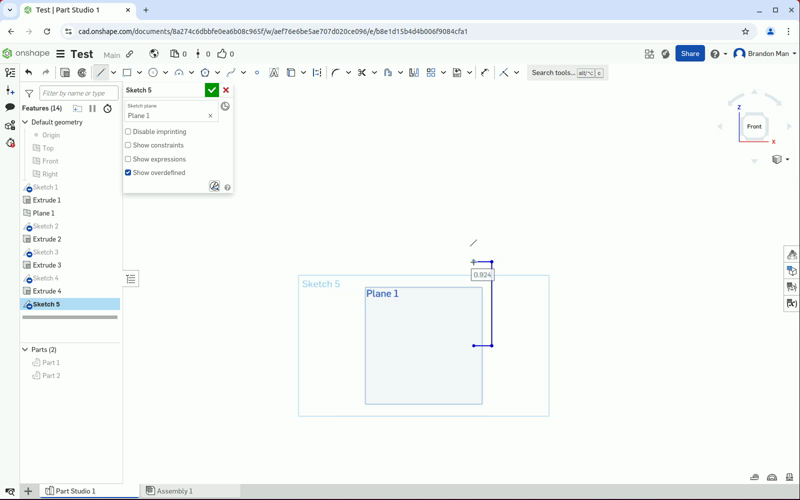
scroll(-6)
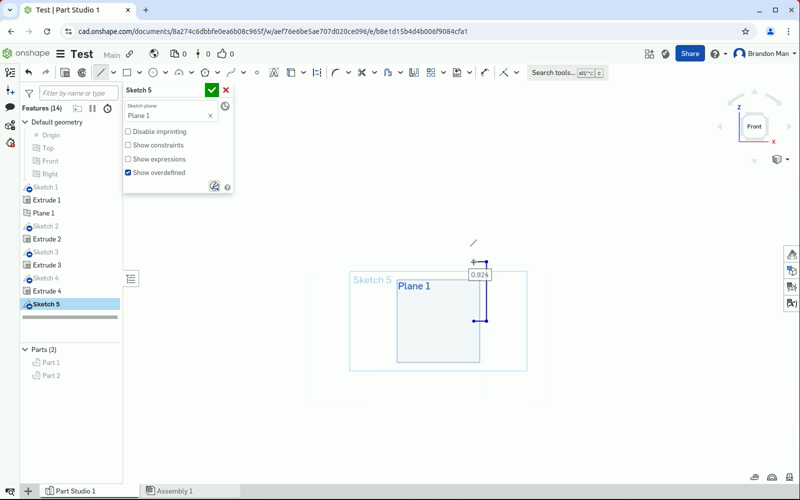
scroll(-6)
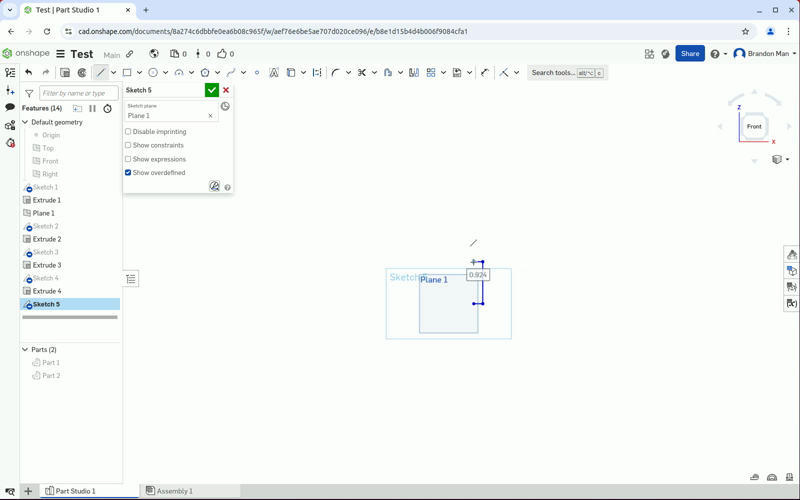
scroll(-6)
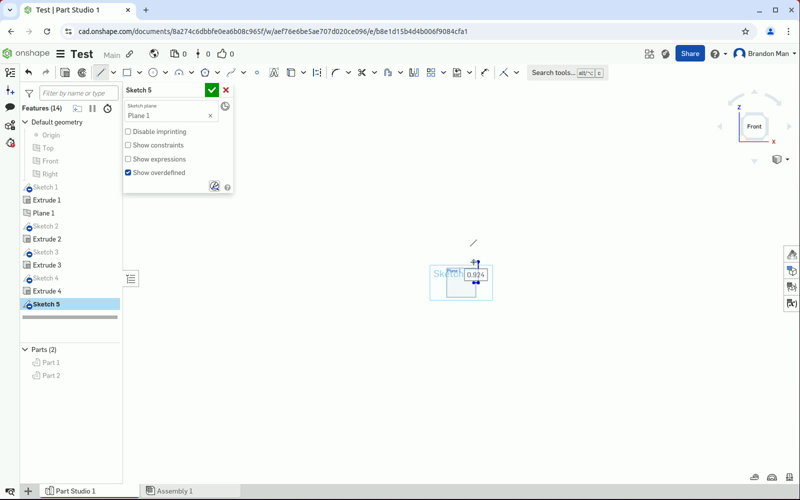
key_up(shift)
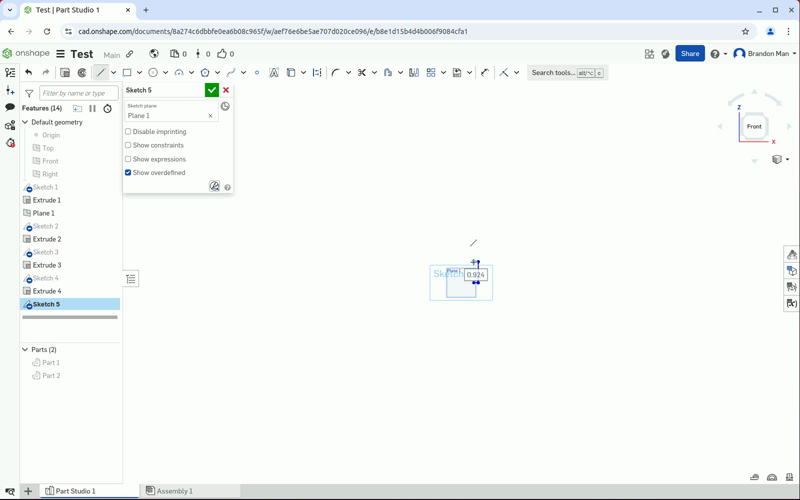
mouse_move(503, 261)
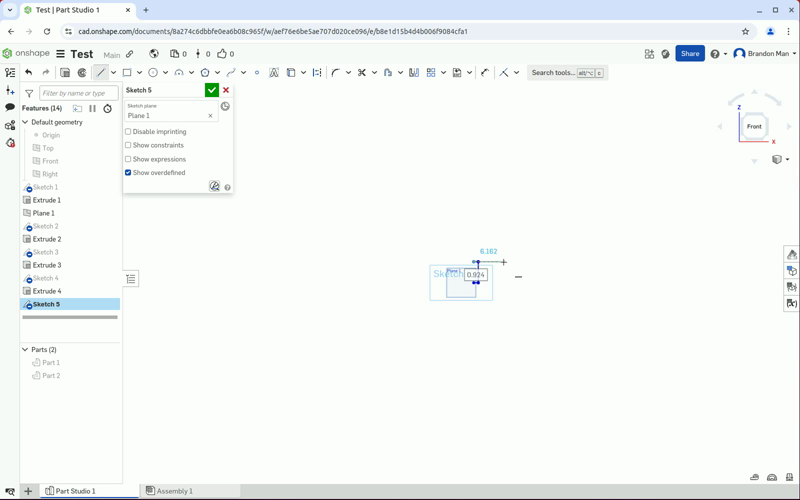
key_down(shift)
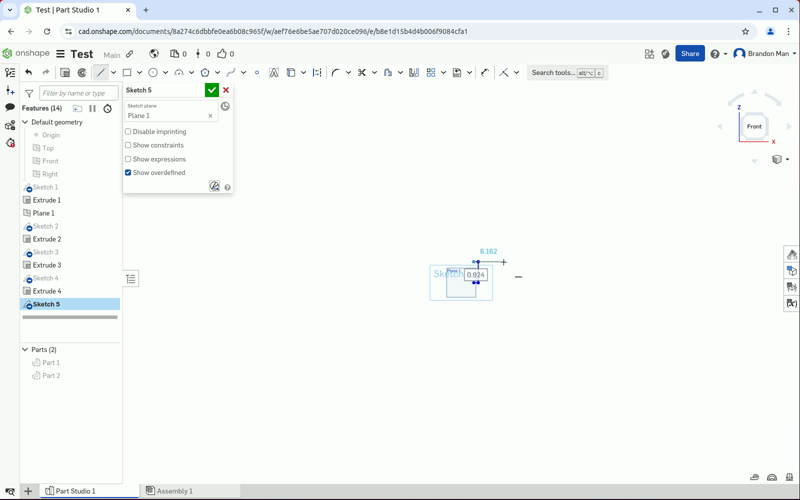
mouse_move(473, 282)
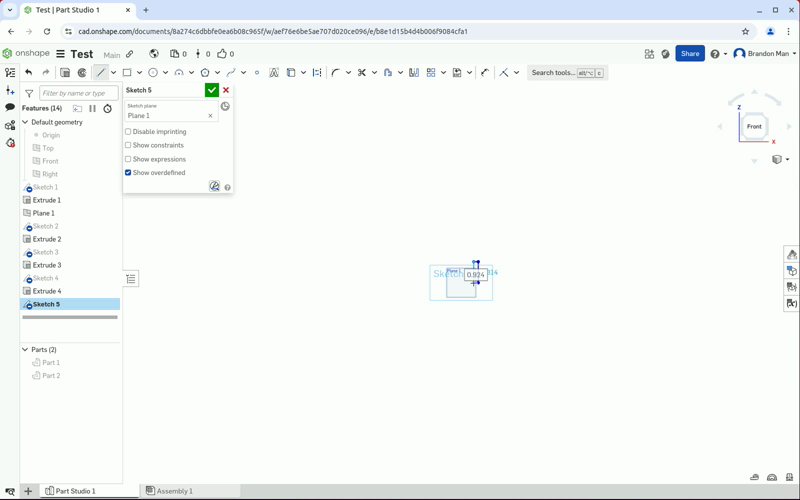
key_up(shift)
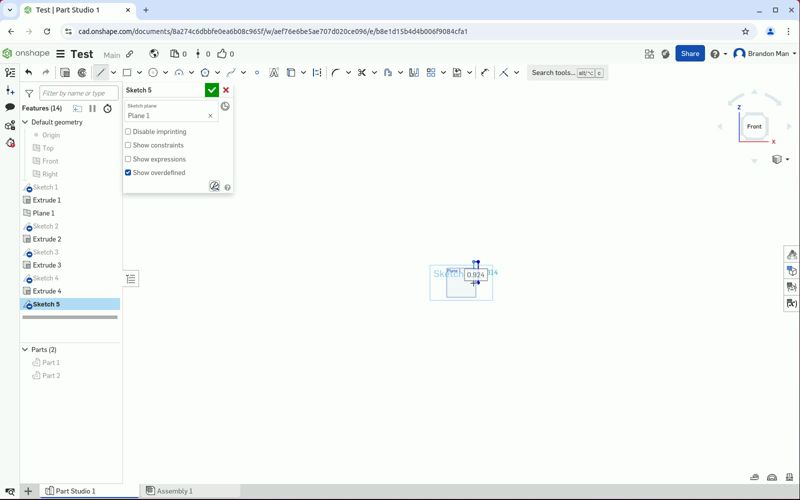
click(473, 282)
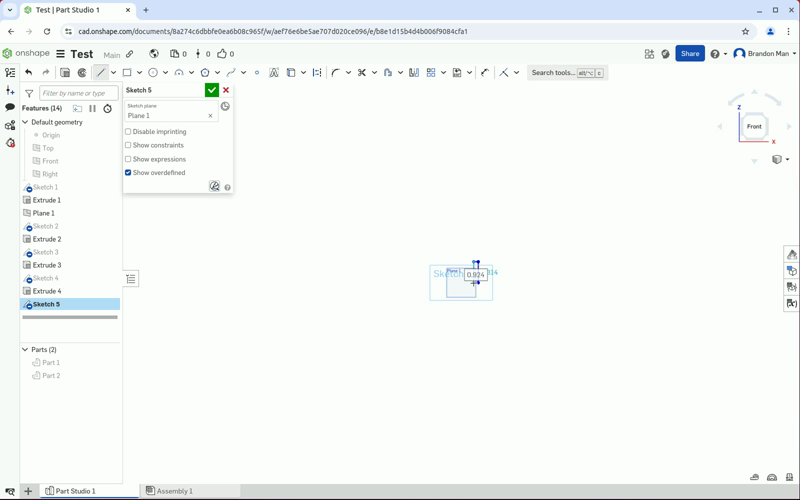
key(esc)
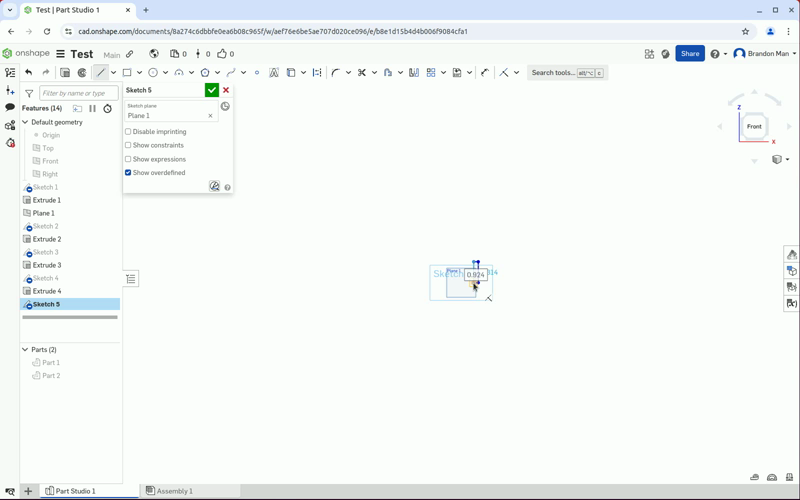
mouse_move(474, 271)
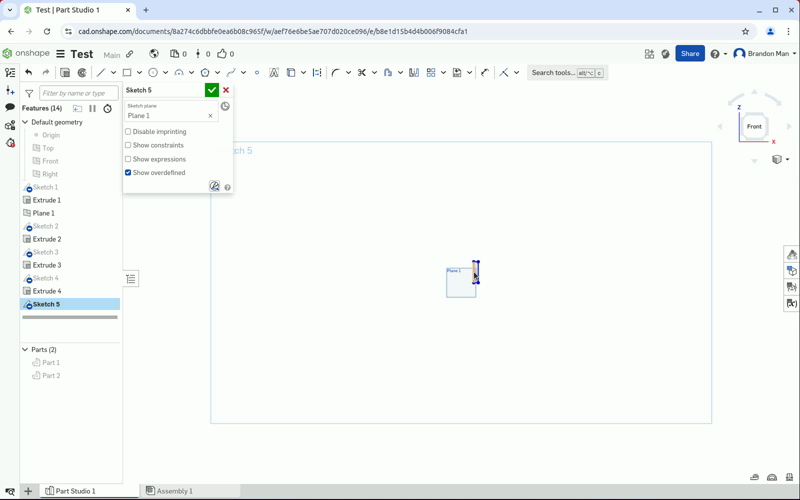
scroll(6)
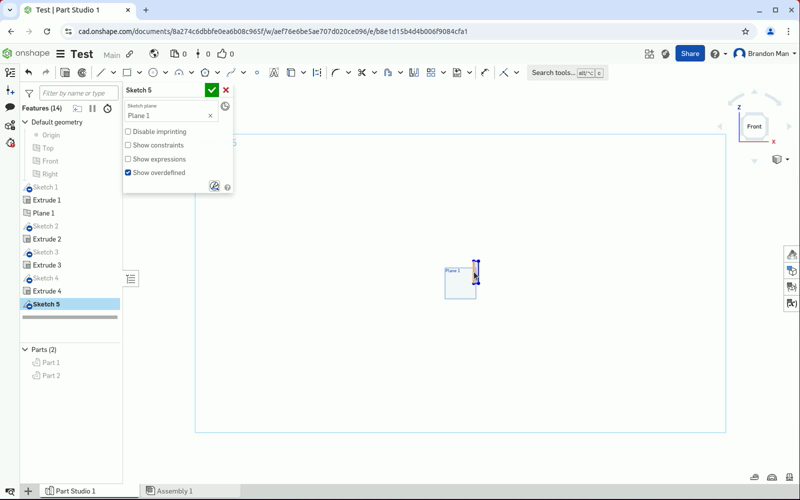
scroll(6)
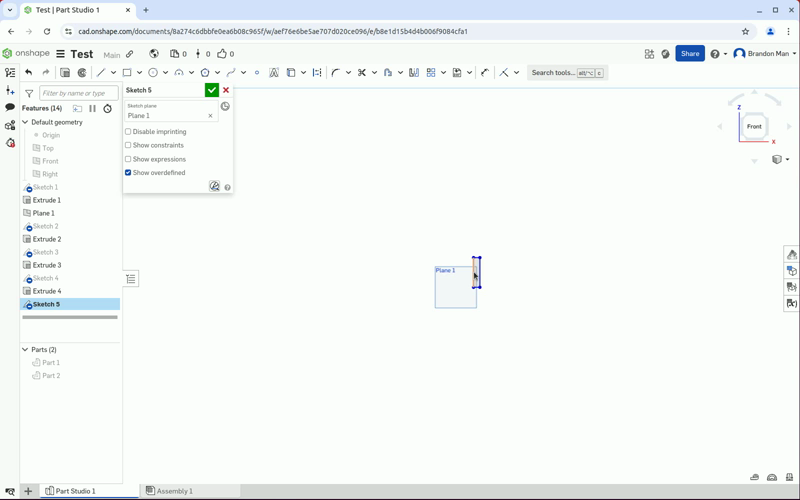
scroll(6)
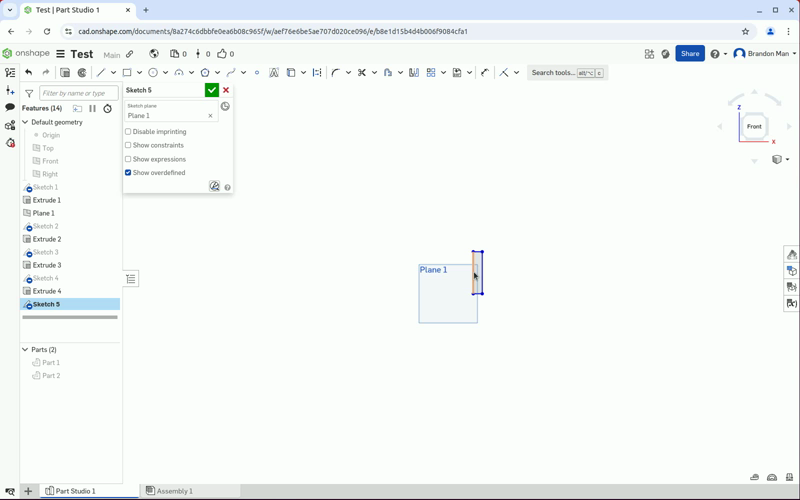
scroll(6)
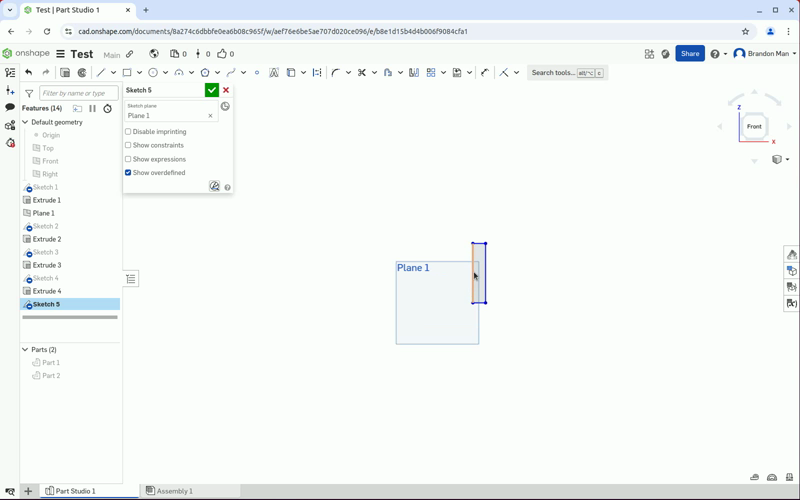
scroll(6)
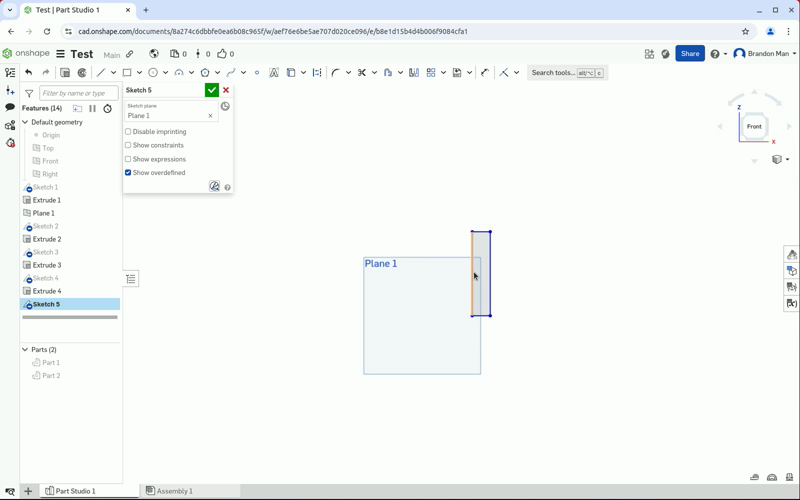
scroll(6)
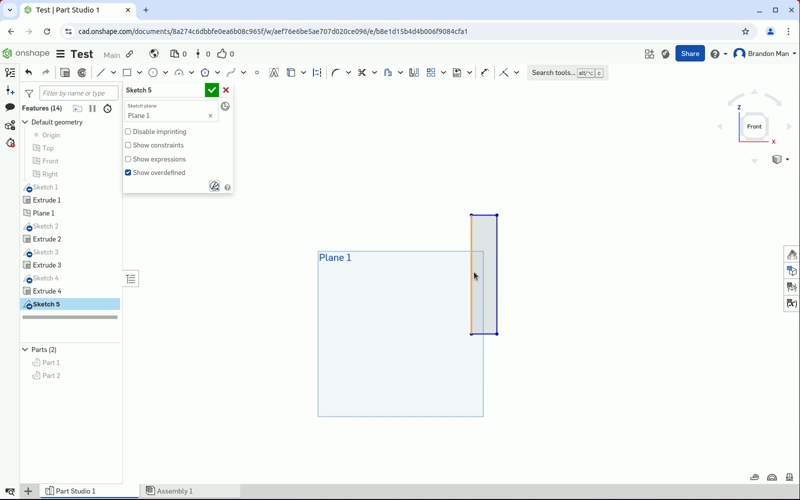
scroll(6)
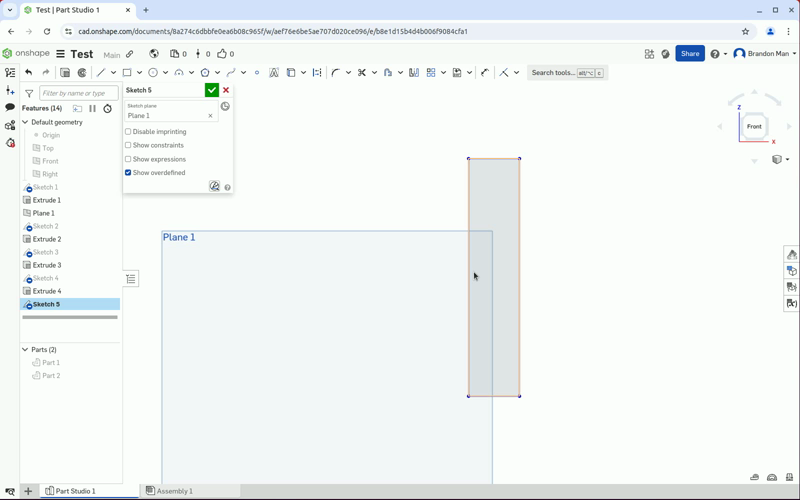
click(474, 271)
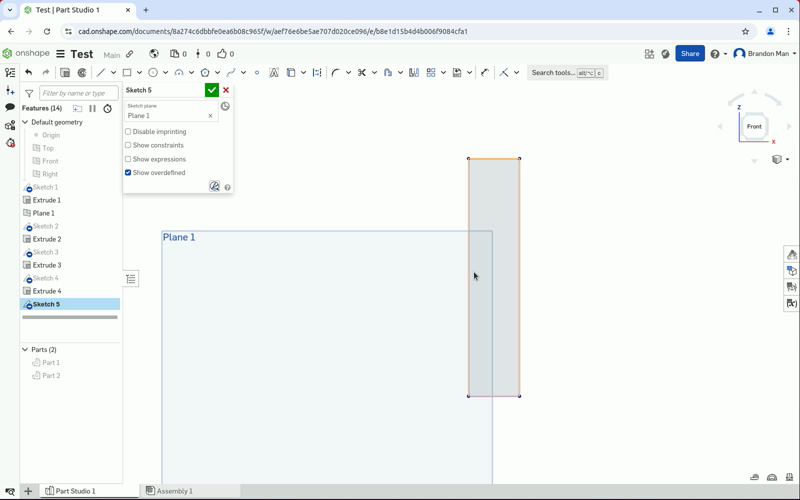
scroll(-6)
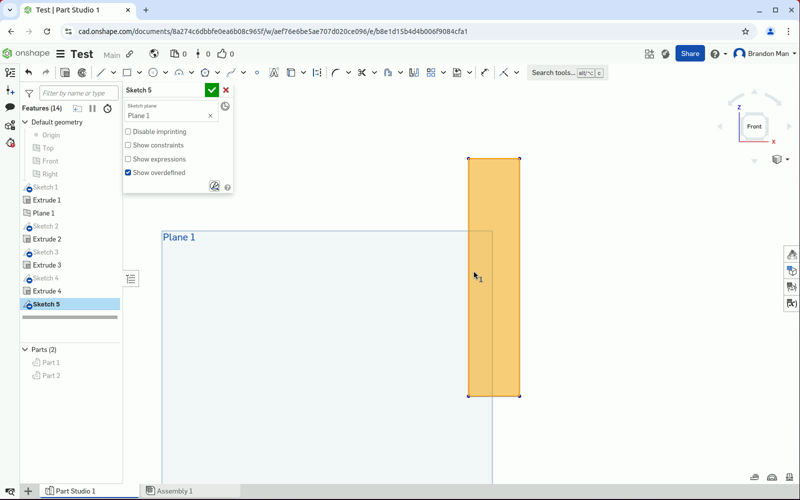
scroll(-6)
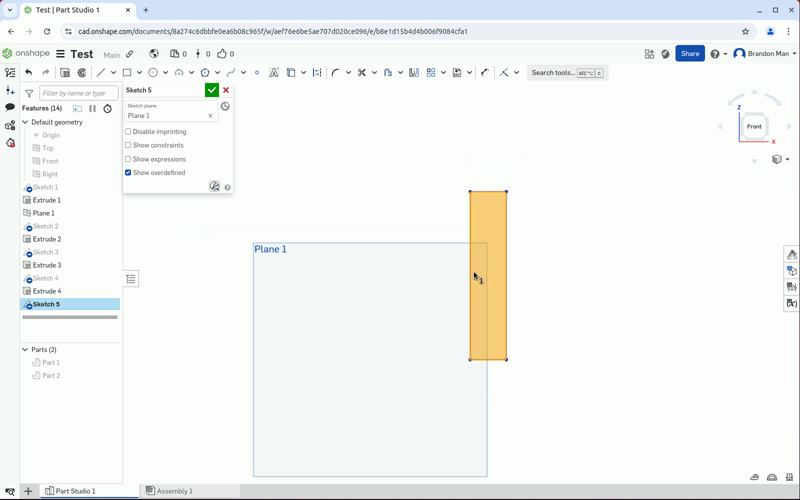
scroll(-6)
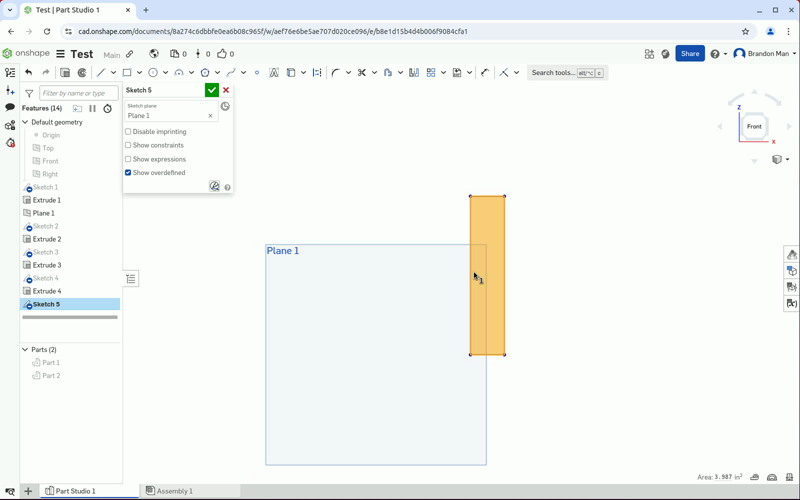
scroll(-6)
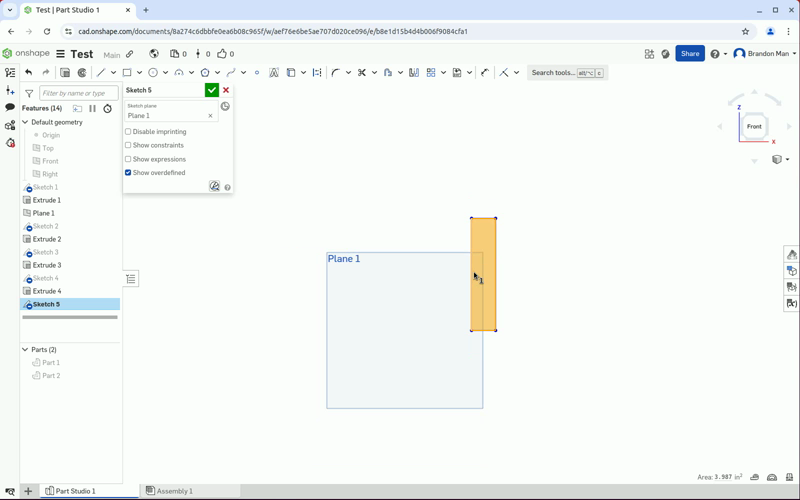
scroll(-6)
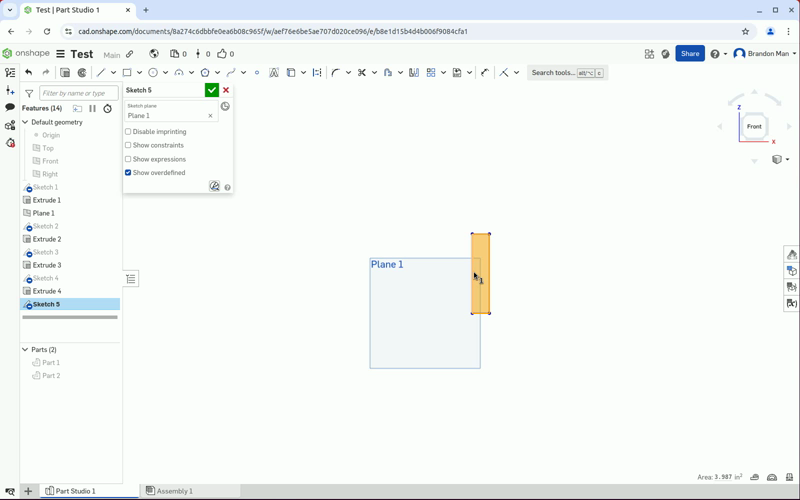
scroll(-6)
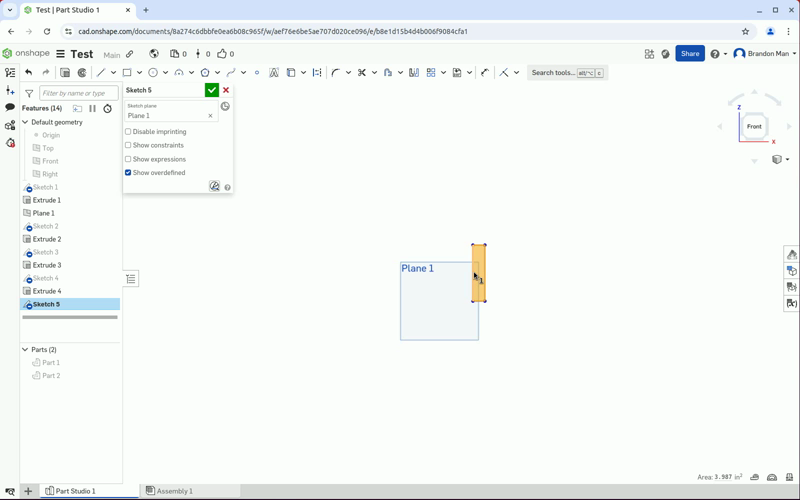
scroll(-6)
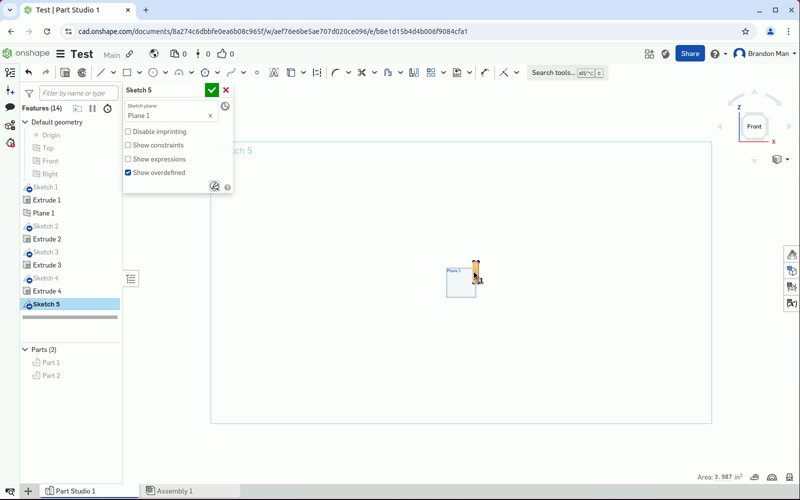
mouse_move(73, 352)
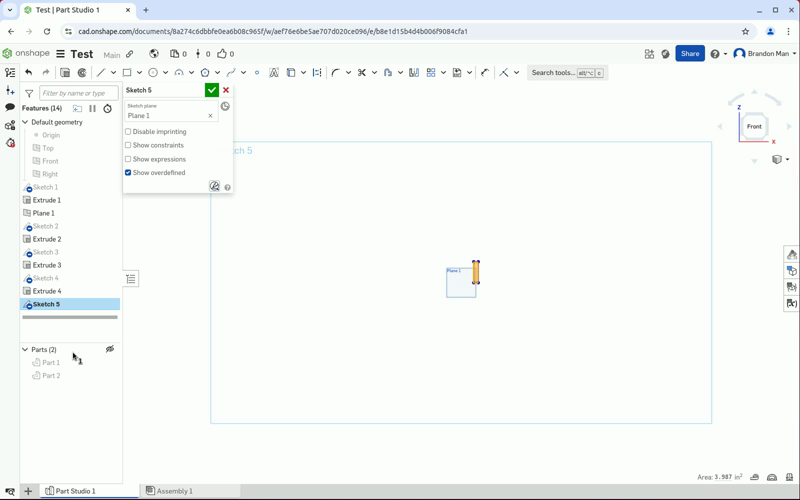
key(shift+y)
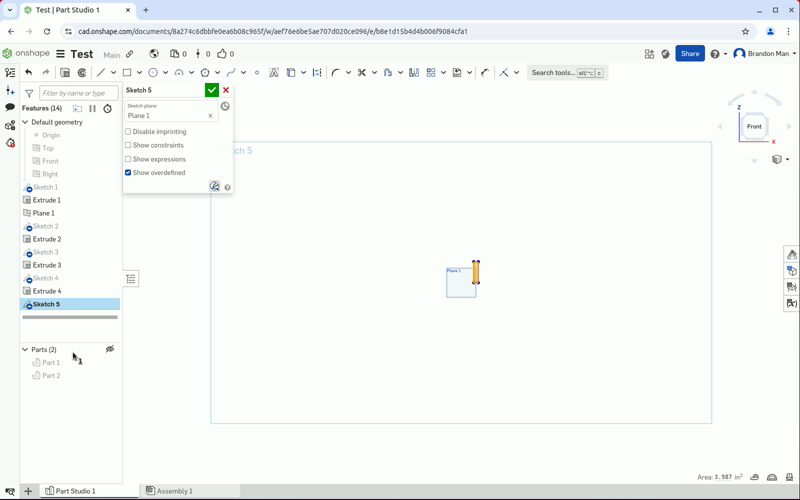
key(shift+e)
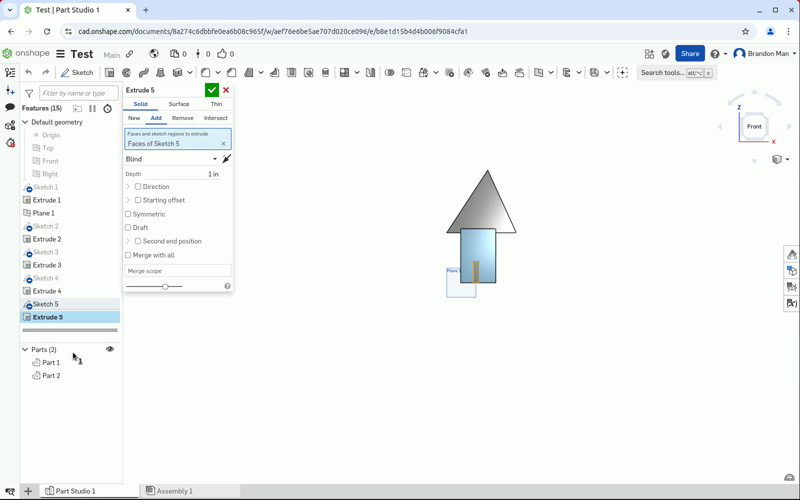
mouse_move(143, 106)
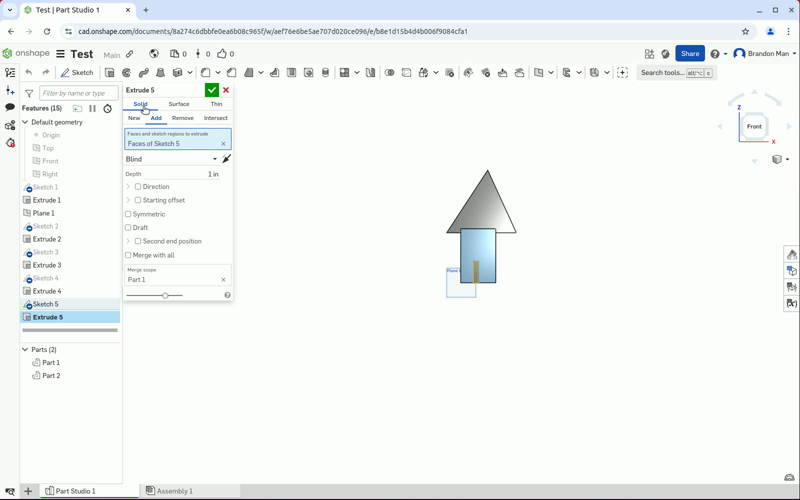
click(143, 106)
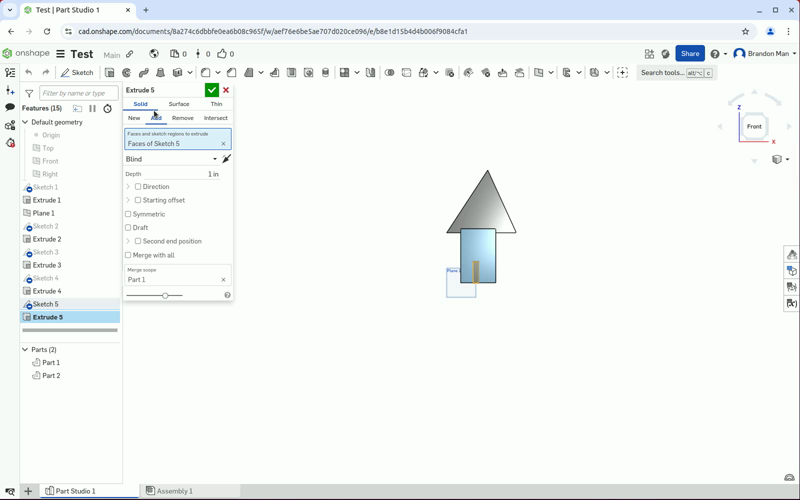
mouse_move(186, 120)
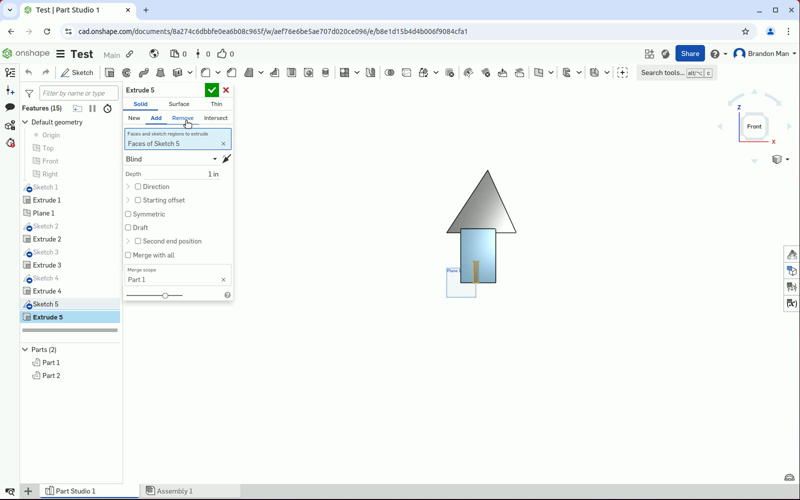
click(186, 120)
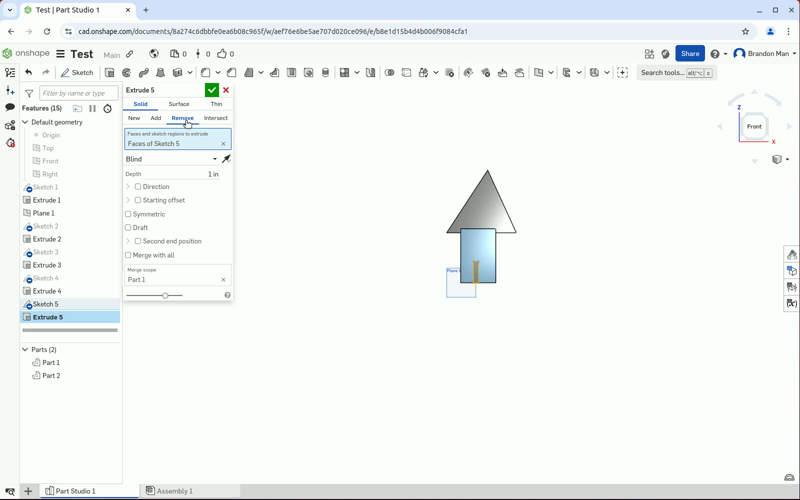
key(tab, 4)
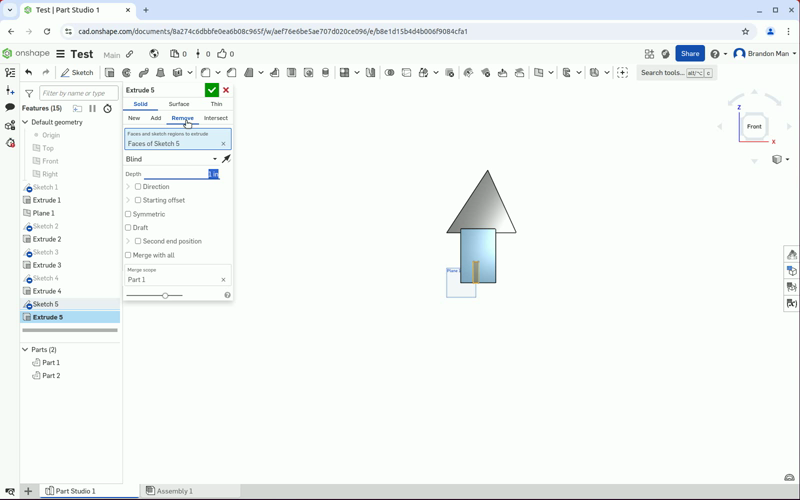
text(0.963)
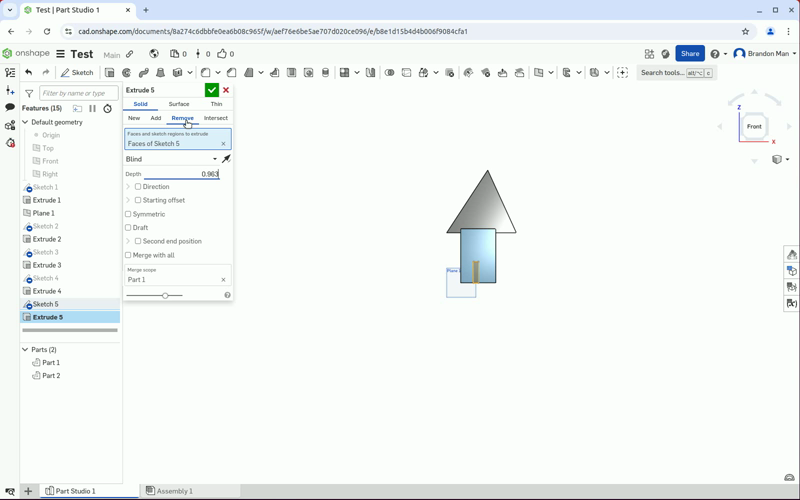
key(tab, 6)
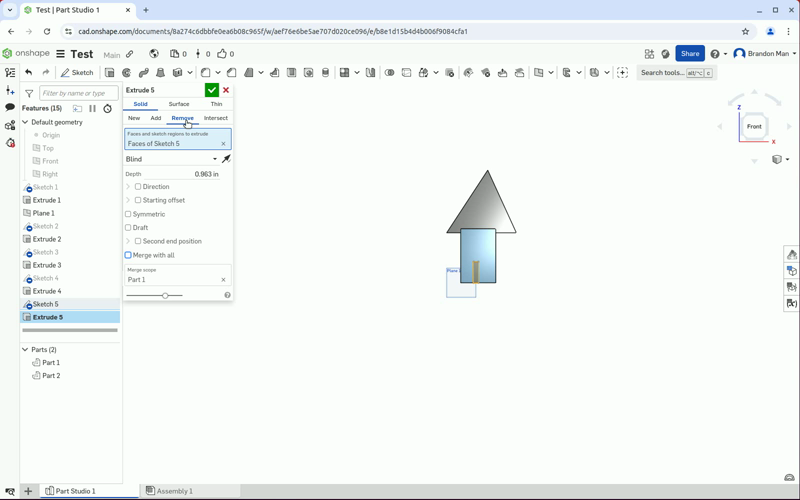
key(space)
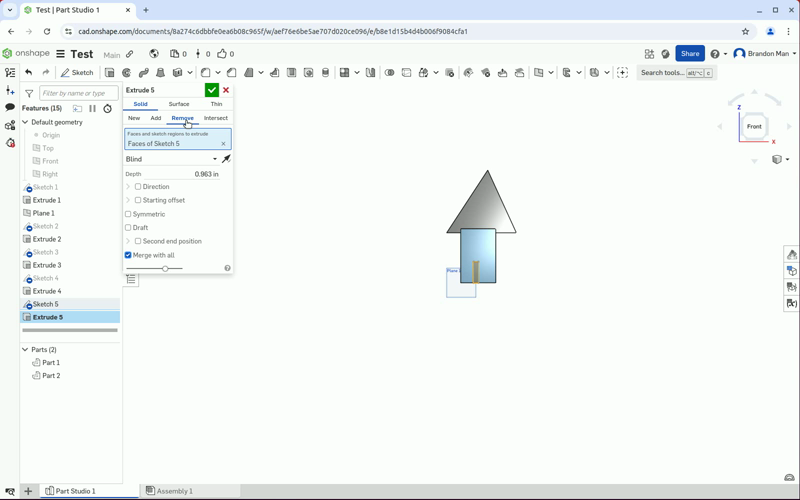
key(enter)
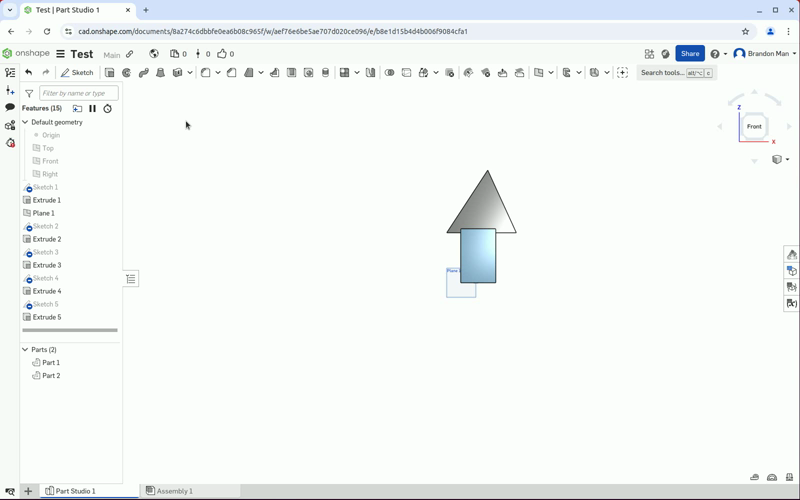
key(shift+h)
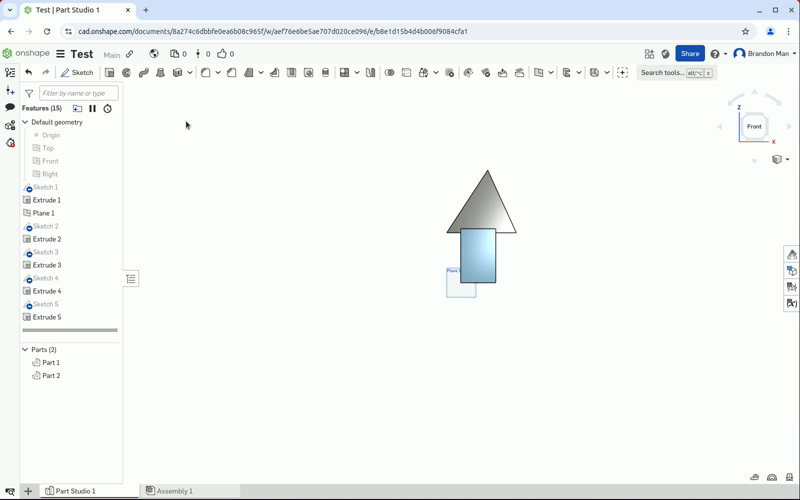
key(shift+h)
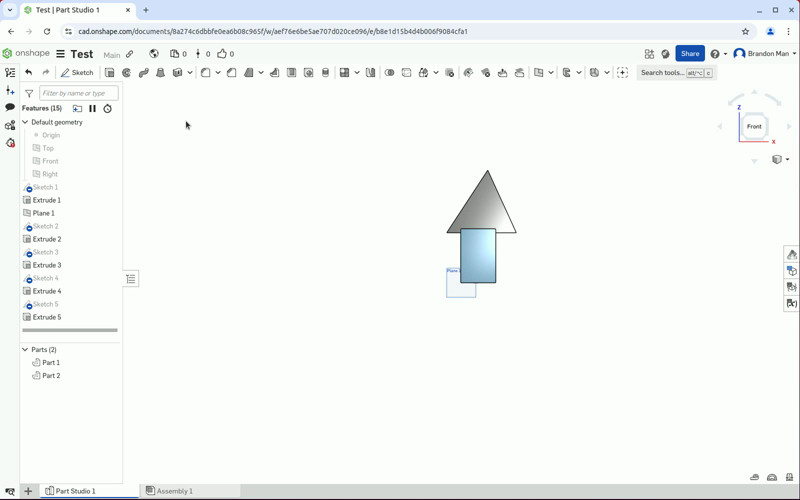
mouse_move(73, 189)
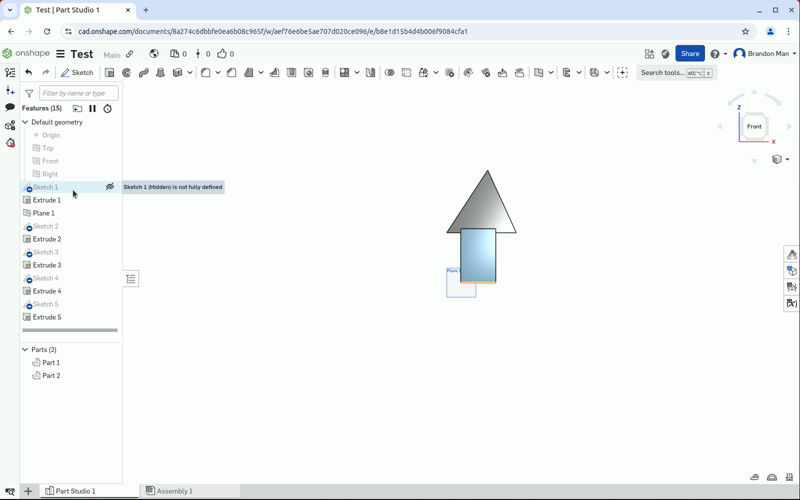
click(73, 189)
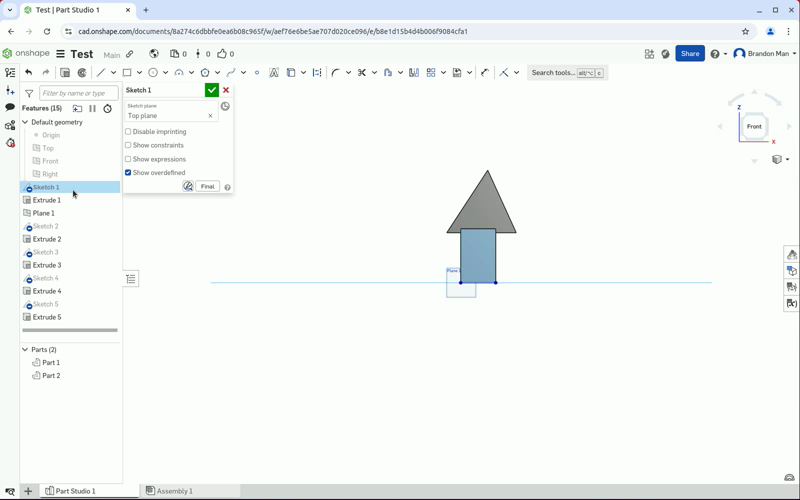
mouse_move(229, 92)
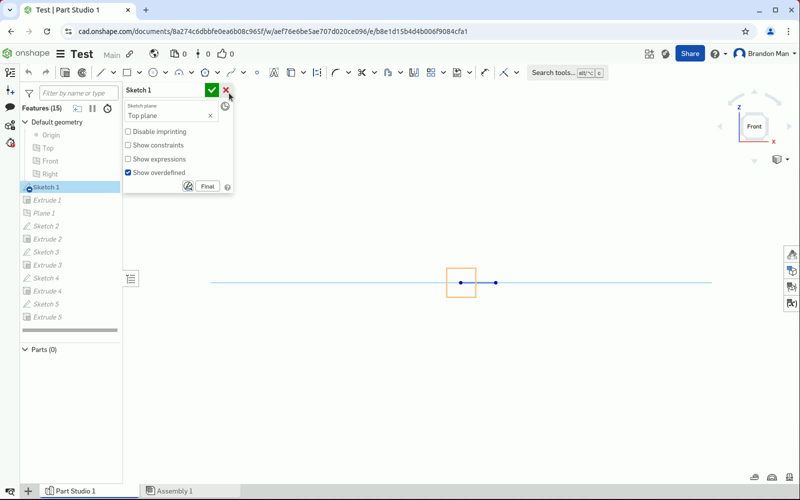
click(229, 92)
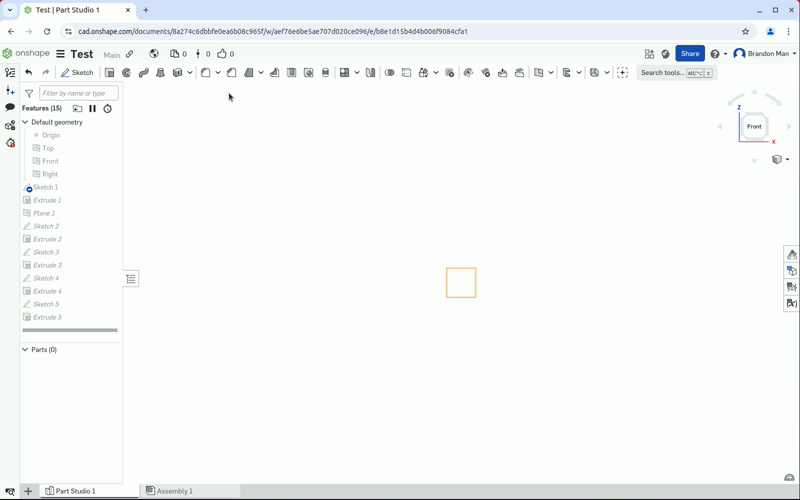
mouse_move(73, 352)
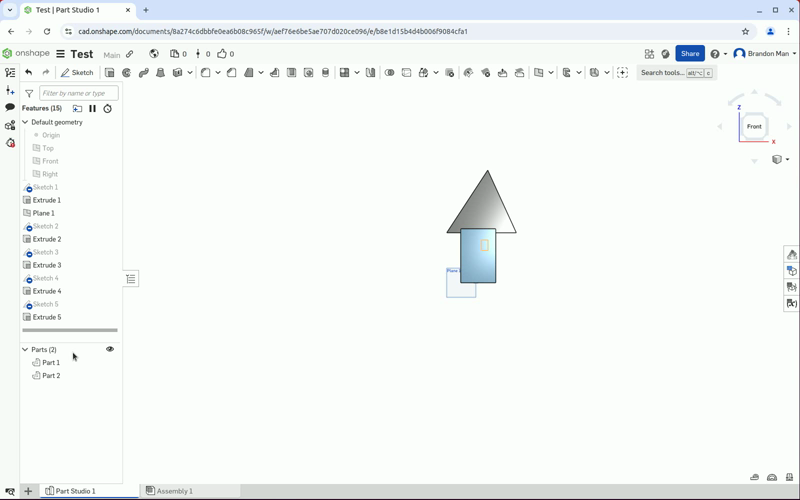
key(y)
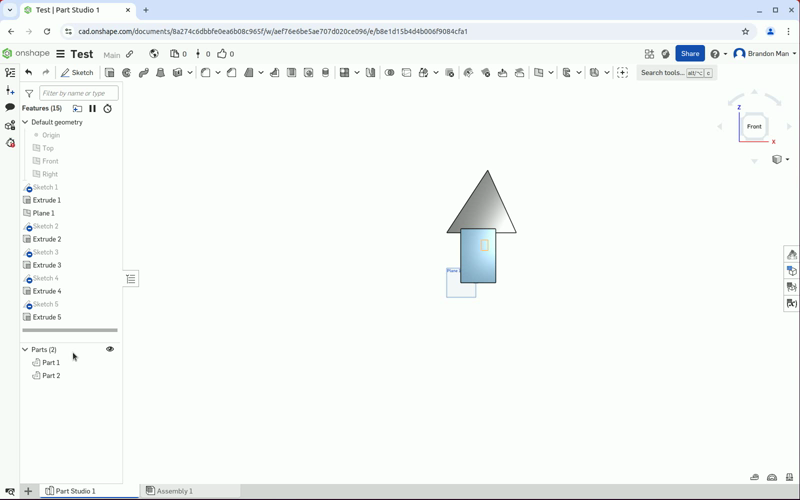
key(shift+p)
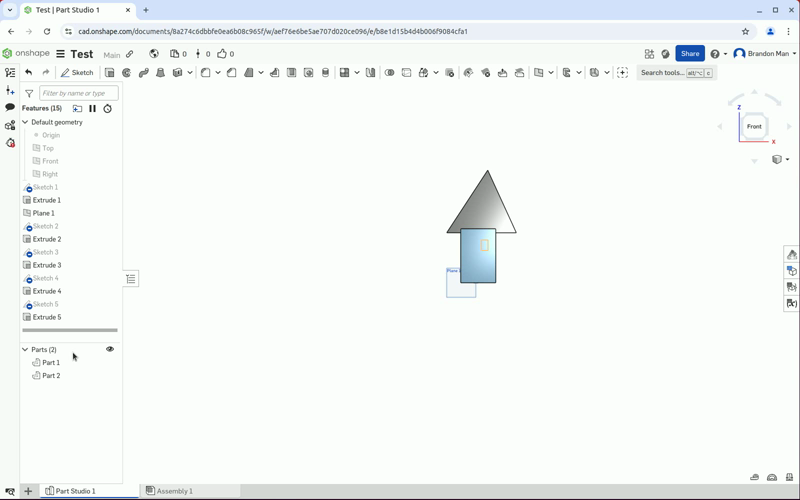
key(space)
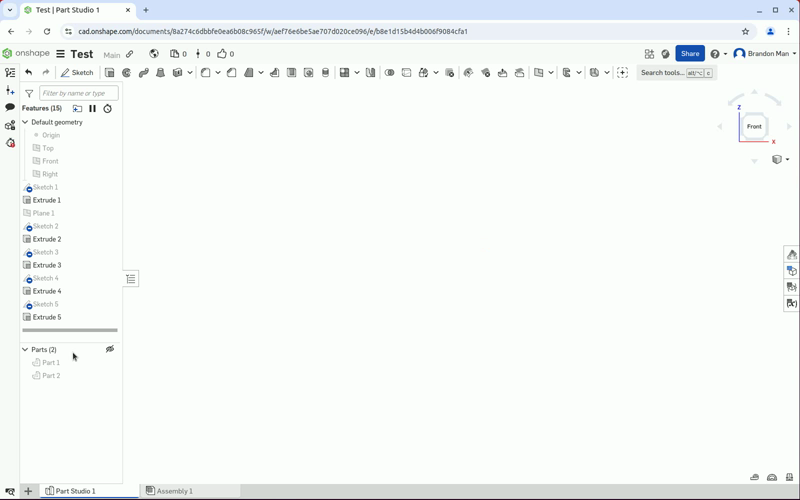
key_down(shift)
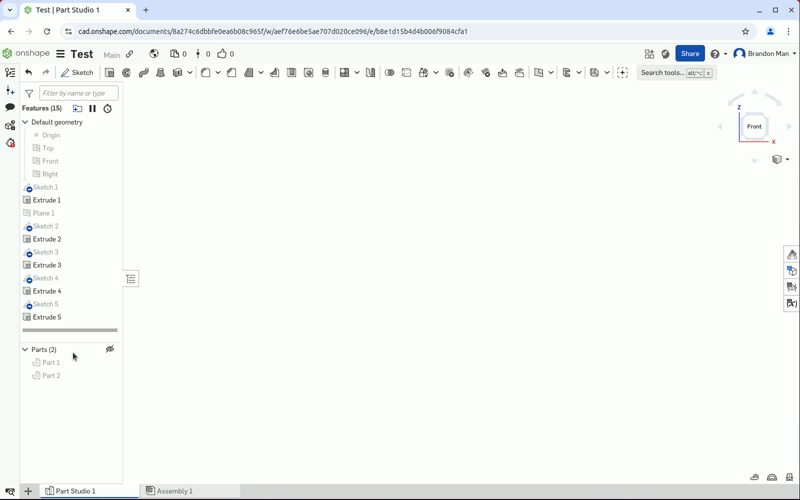
key(left)
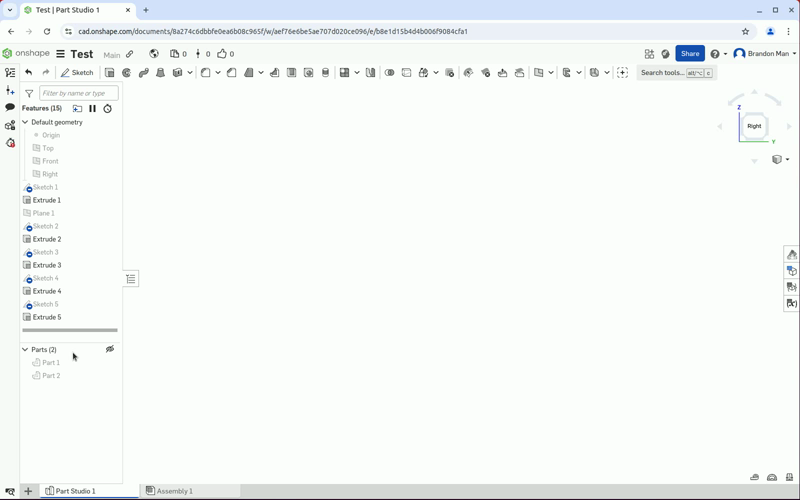
key_up(shift)
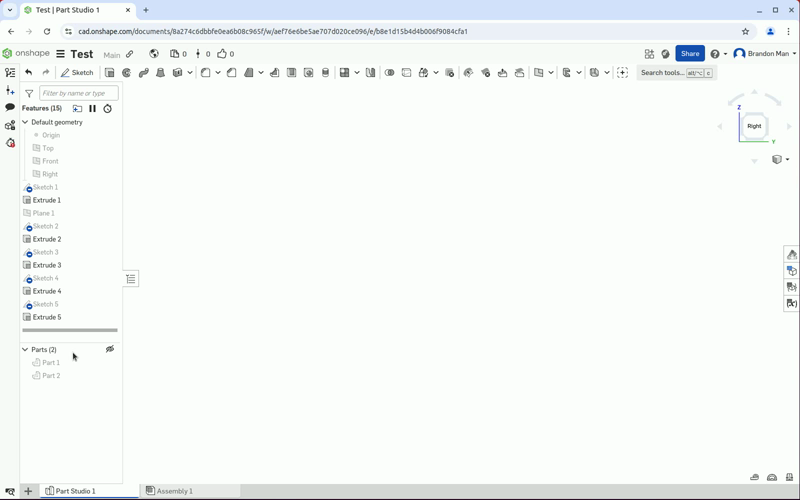
mouse_move(73, 352)
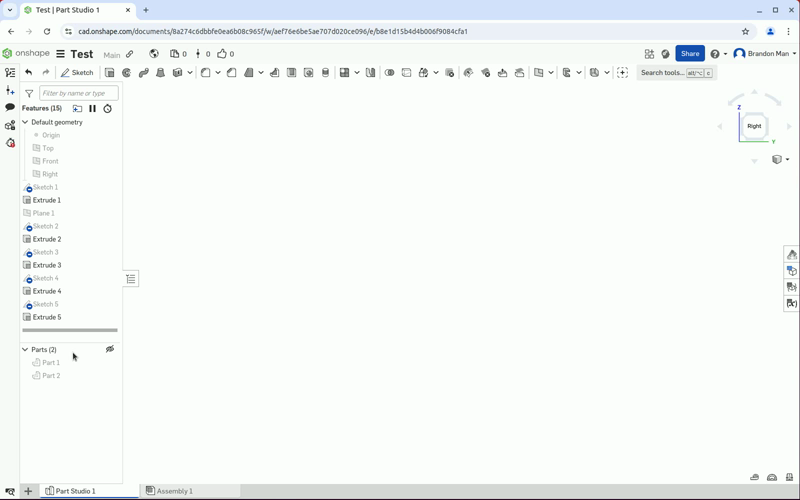
key(shift+y)
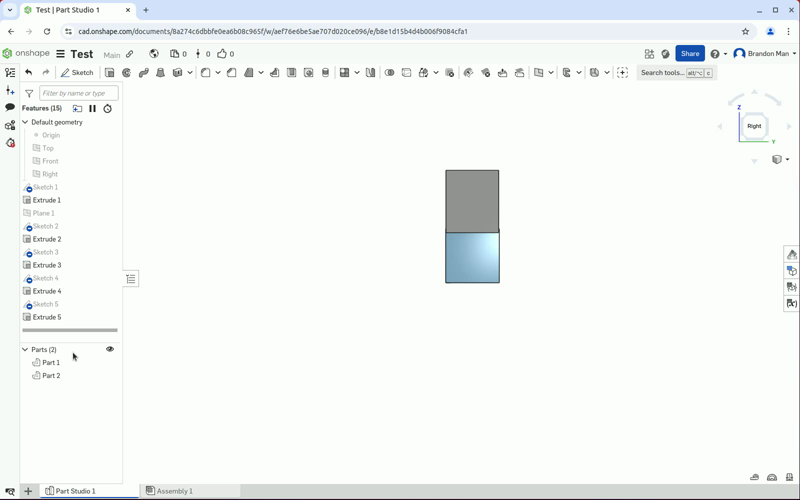
mouse_move(541, 75)
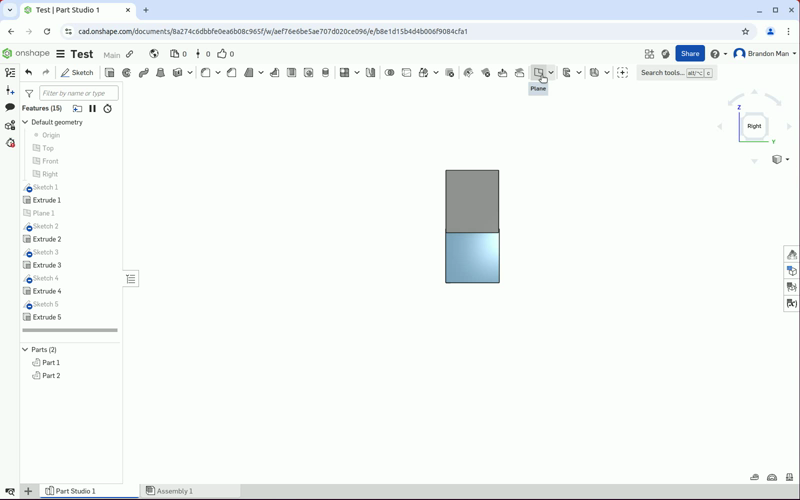
click(541, 75)
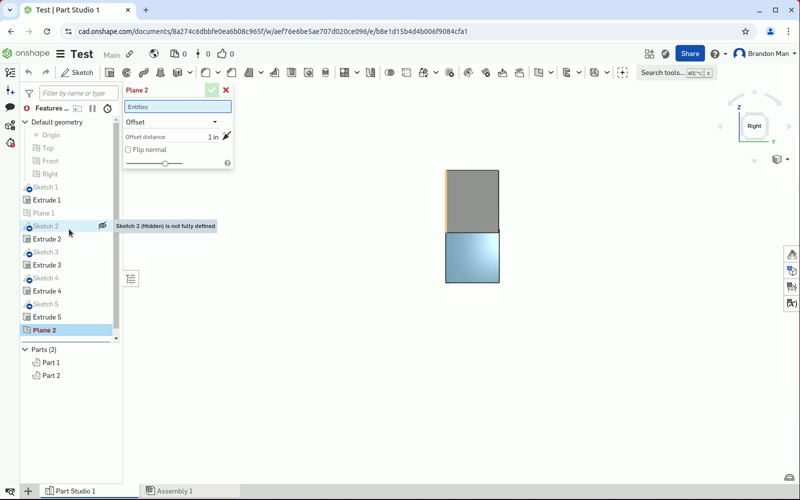
scroll(3)
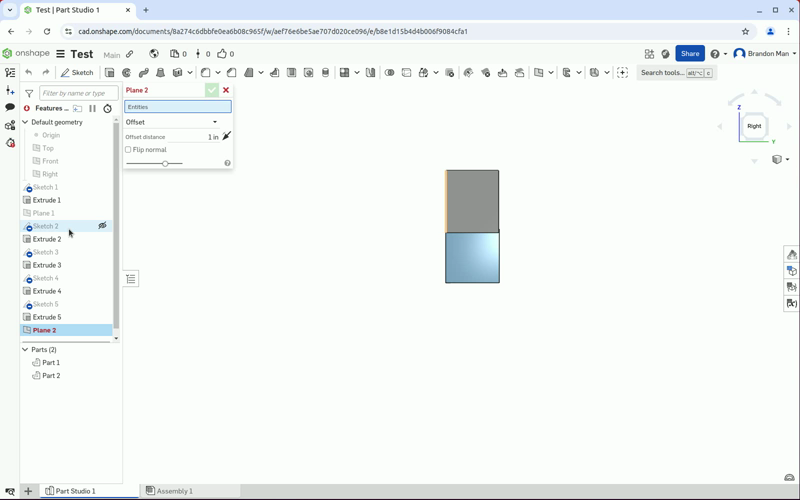
mouse_move(69, 176)
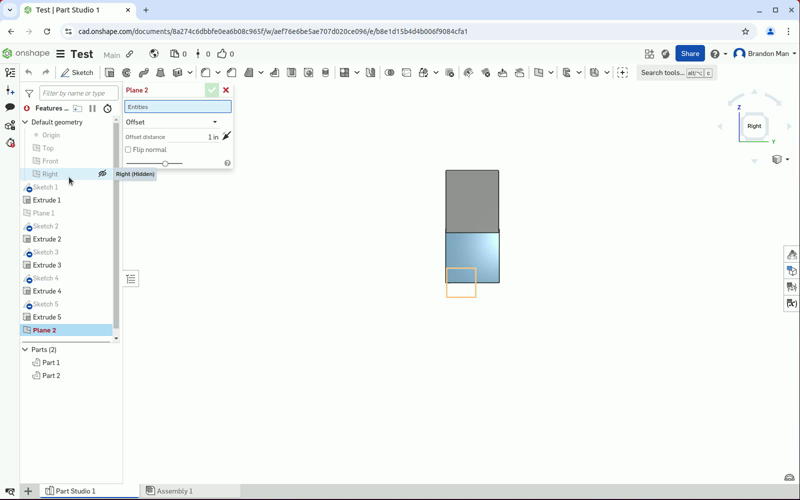
click(69, 176)
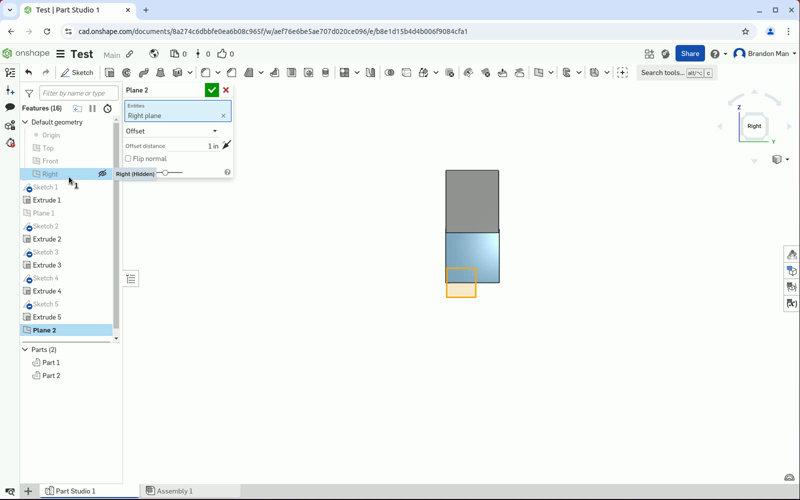
key(tab, 2)
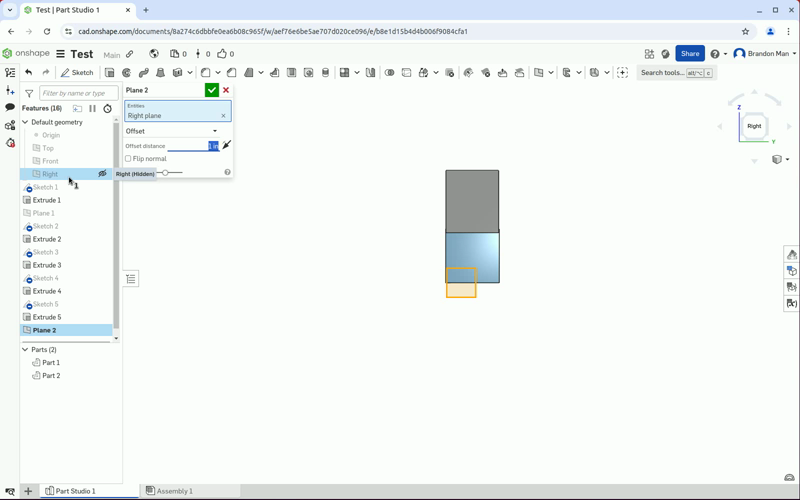
text(6.994)
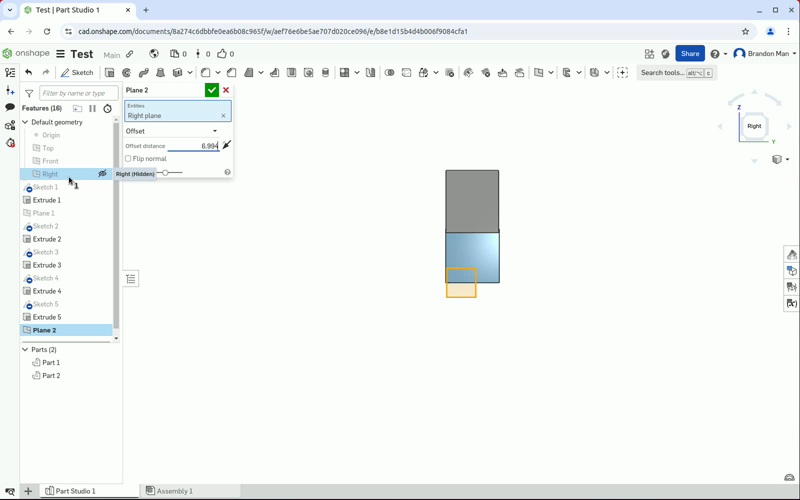
key(enter, 2)
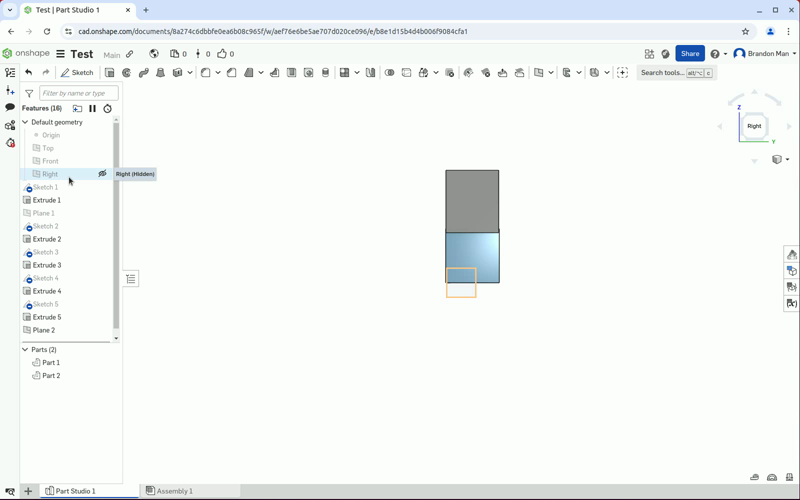
key(shift+s)
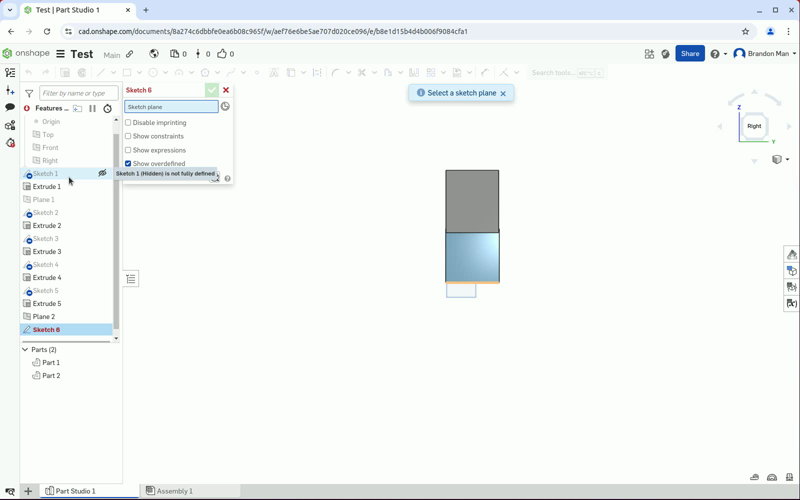
mouse_move(69, 319)
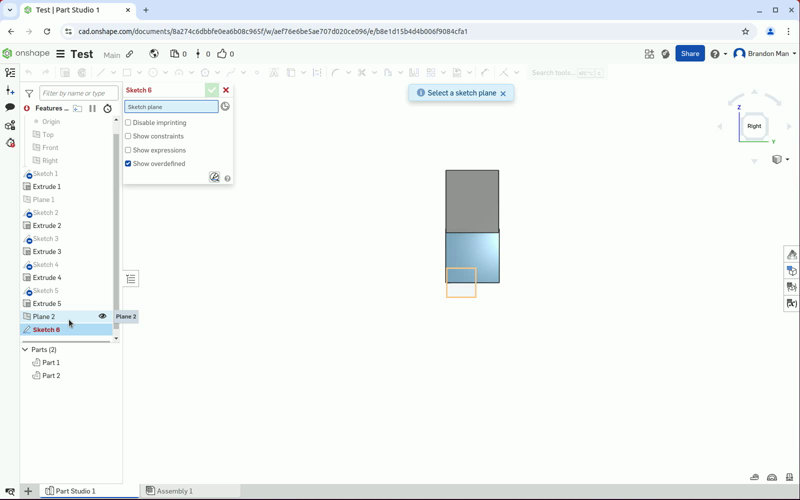
click(69, 319)
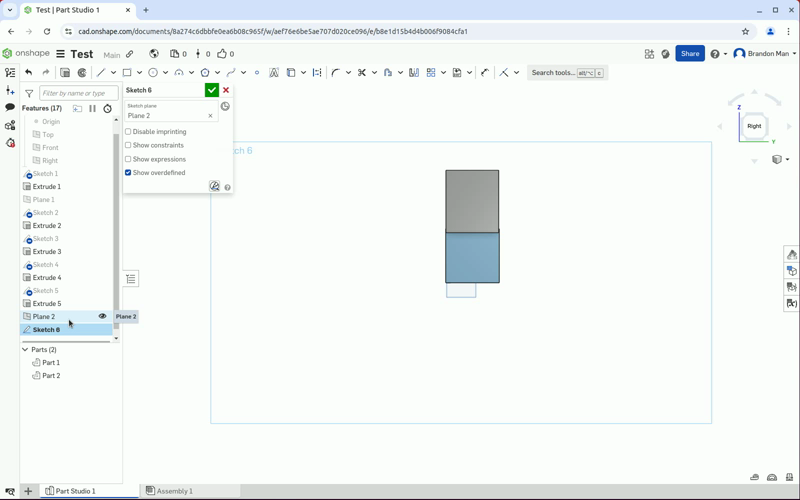
mouse_move(73, 352)
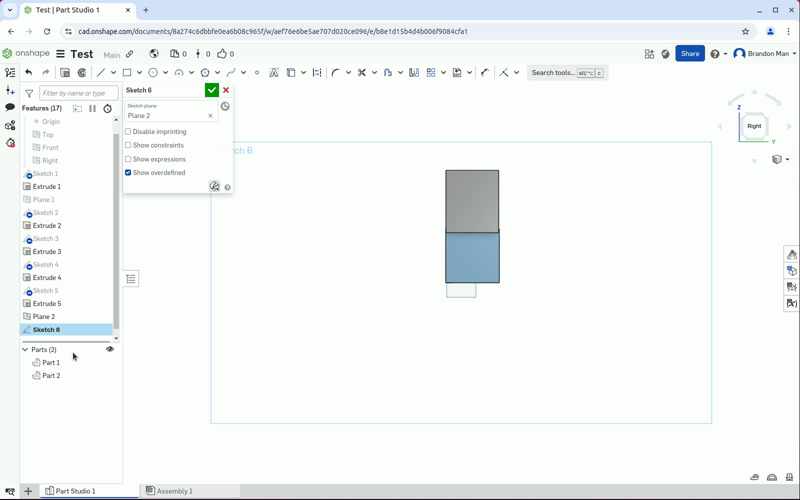
key(y)
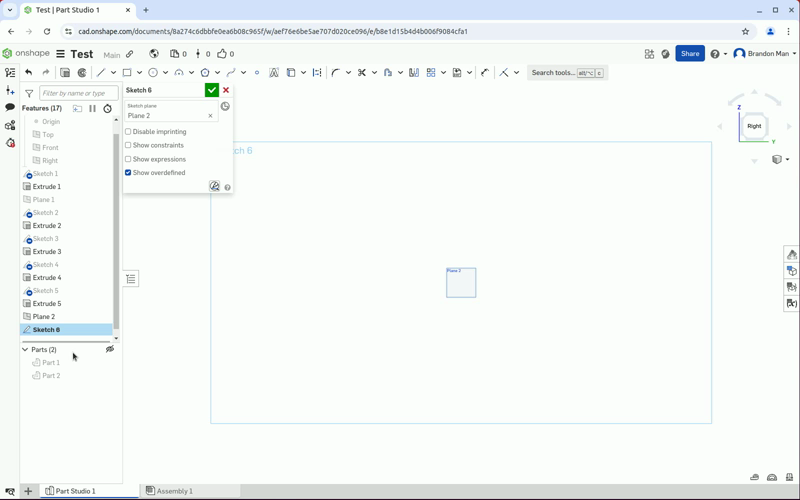
key(l)
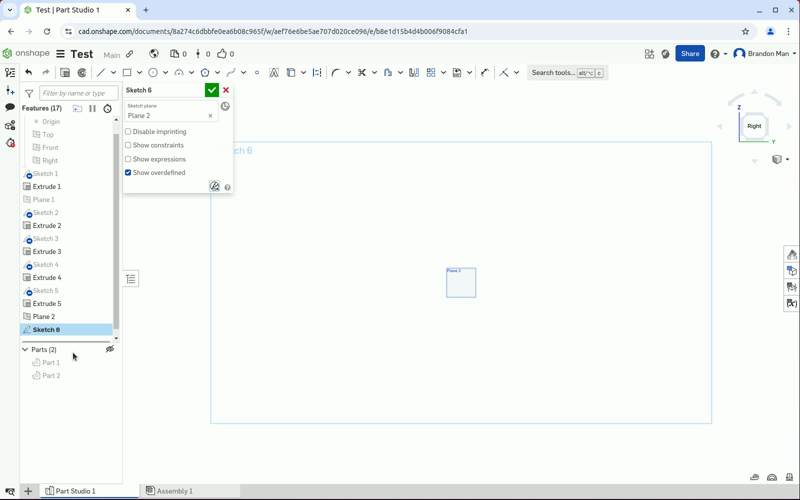
key_down(shift)
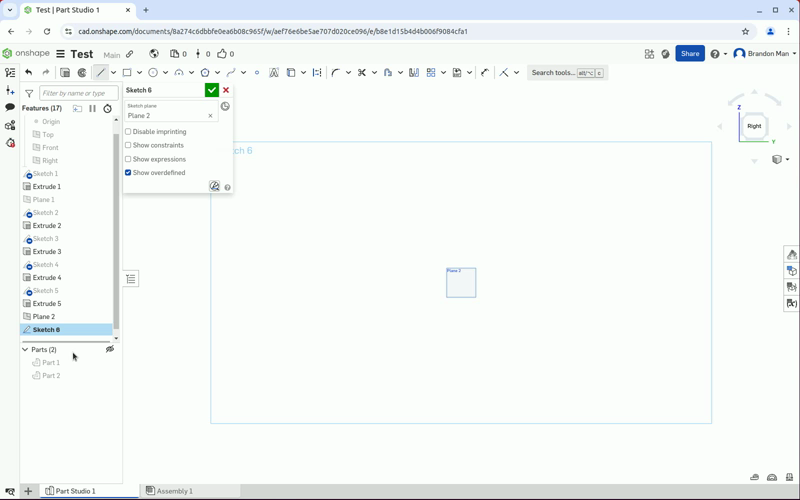
mouse_move(453, 250)
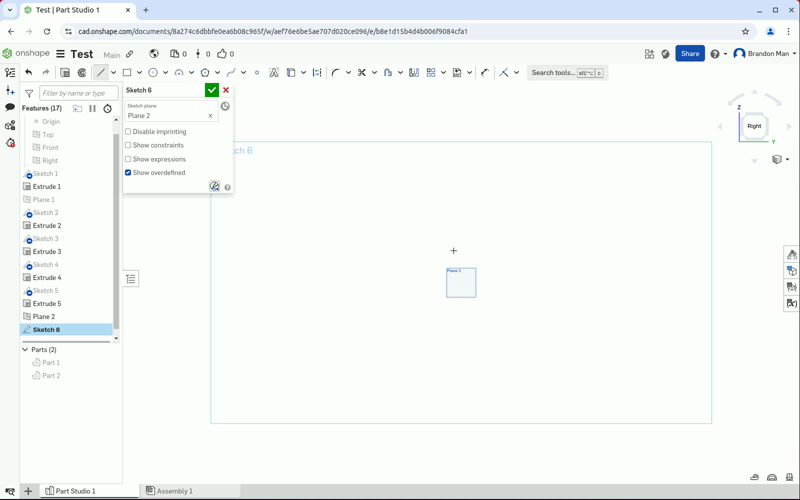
click(453, 250)
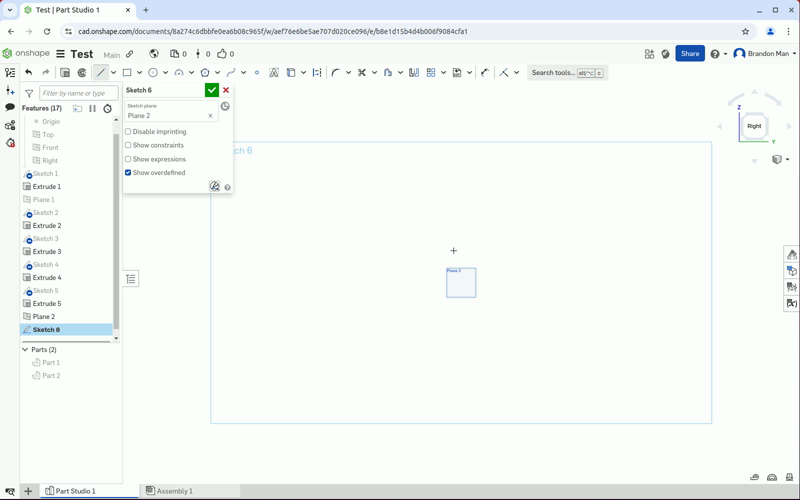
key_up(shift)
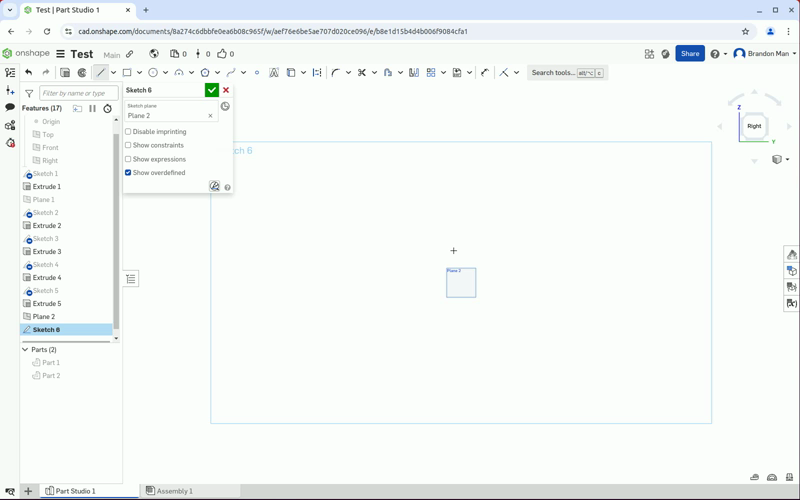
key_down(shift)
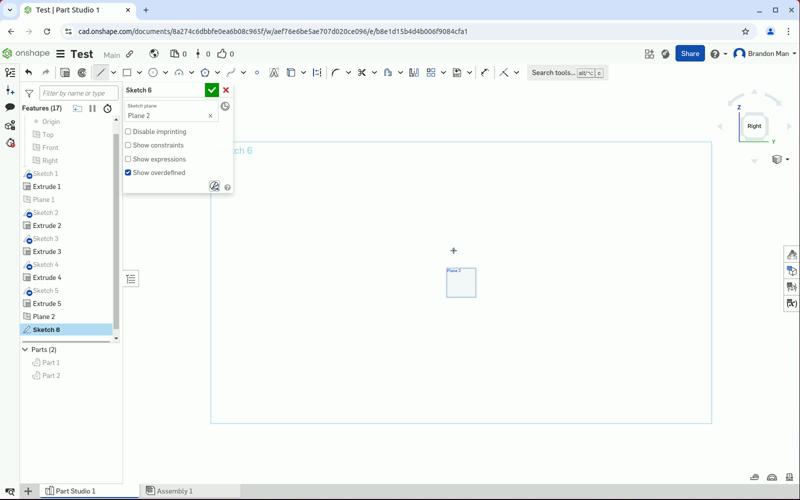
mouse_move(483, 250)
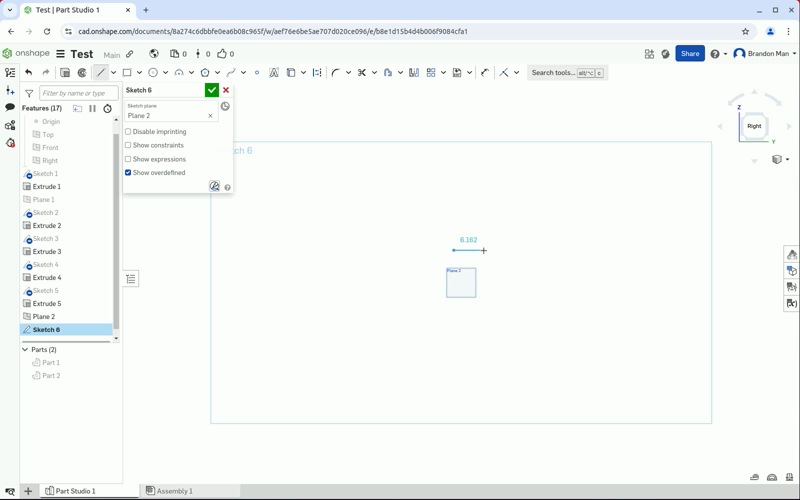
mouse_move(461, 250)
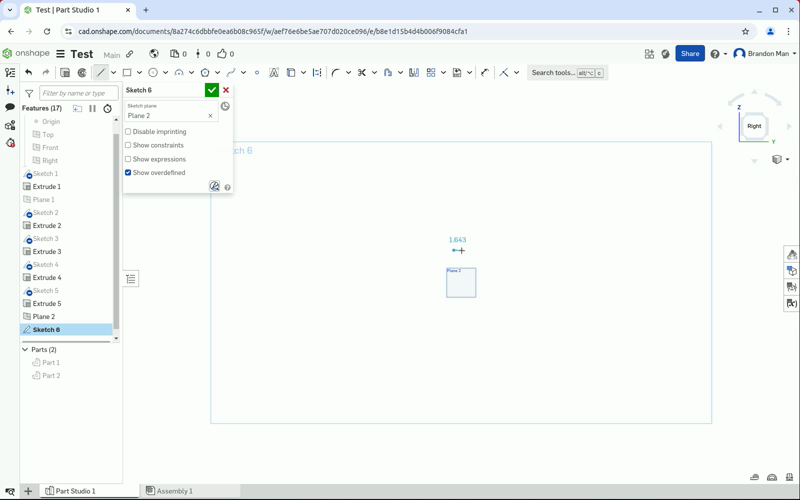
click(461, 250)
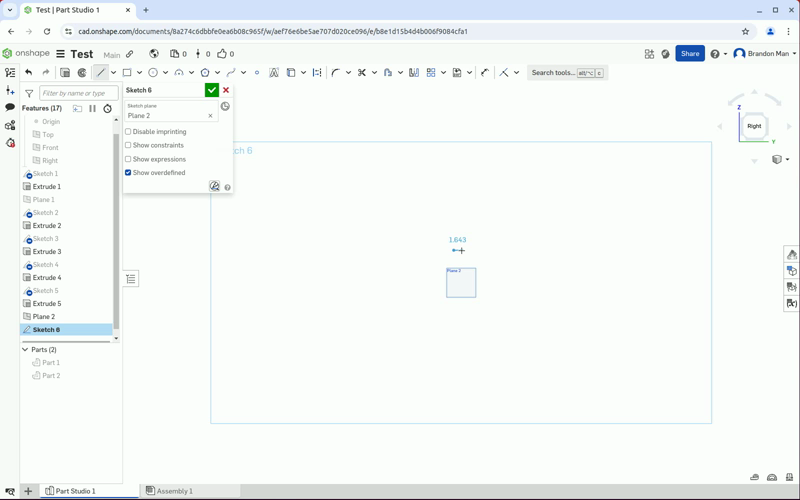
key_up(shift)
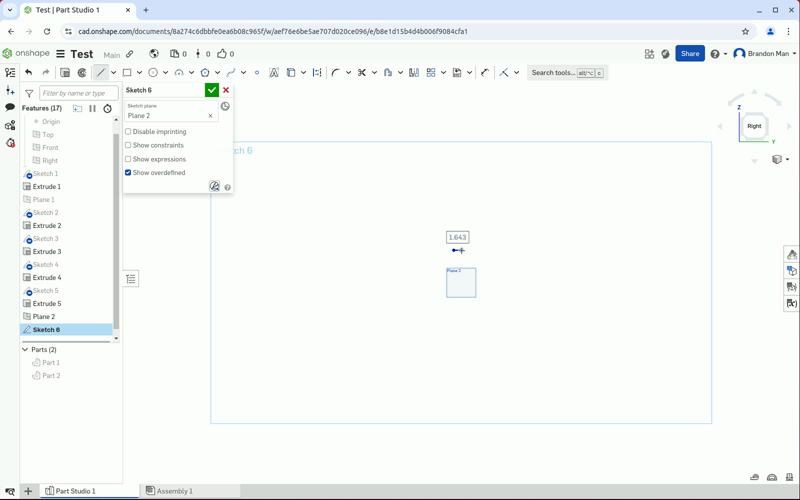
key_down(shift)
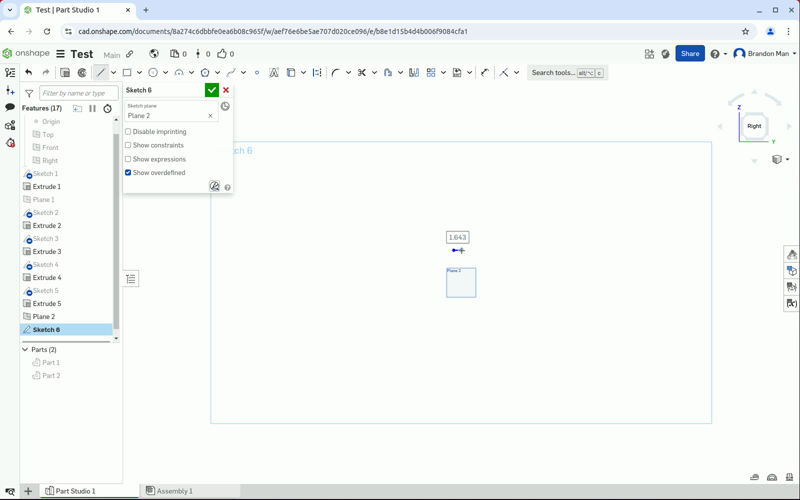
mouse_move(492, 250)
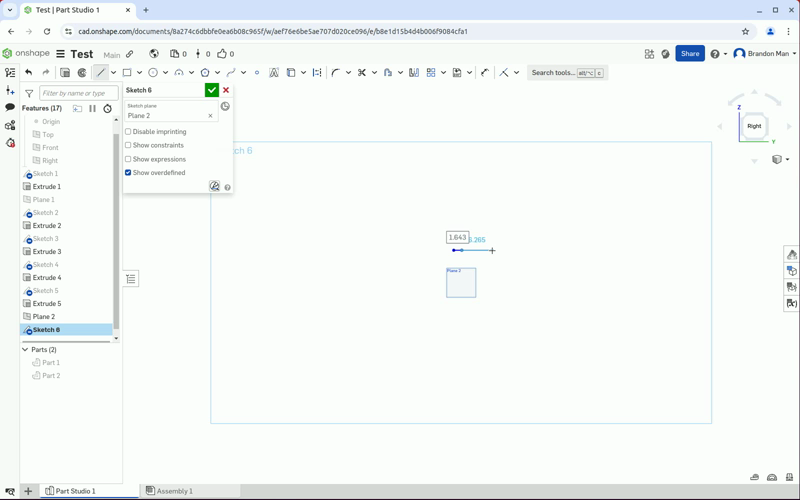
mouse_move(461, 239)
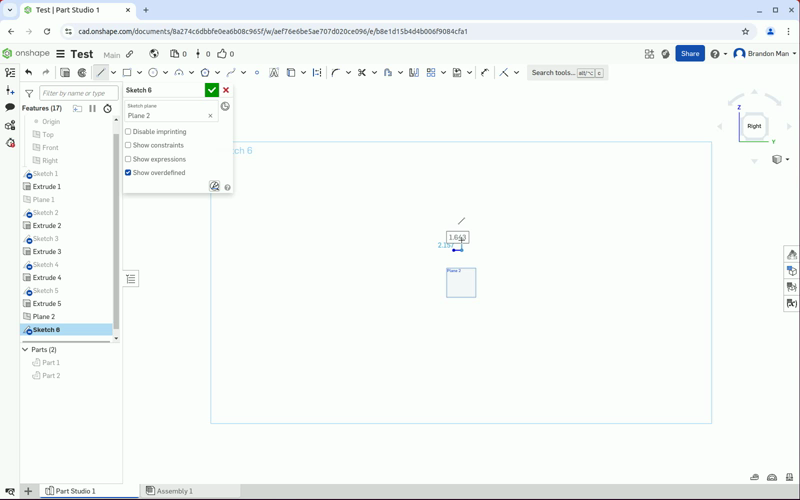
click(461, 239)
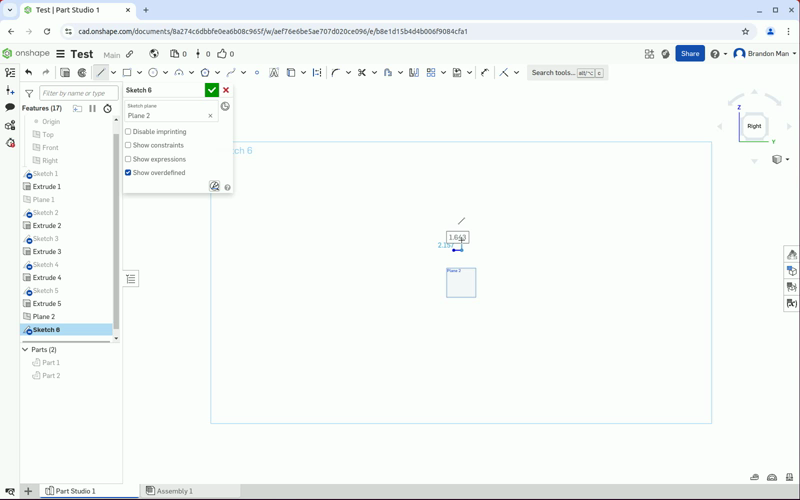
key_up(shift)
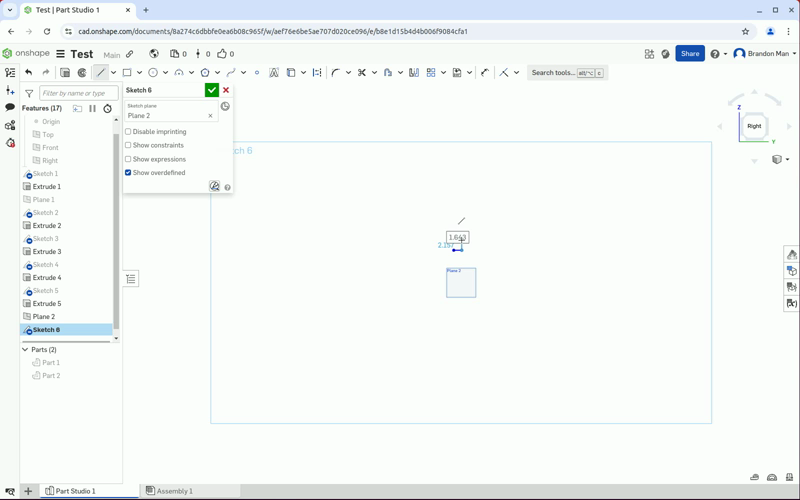
key_down(shift)
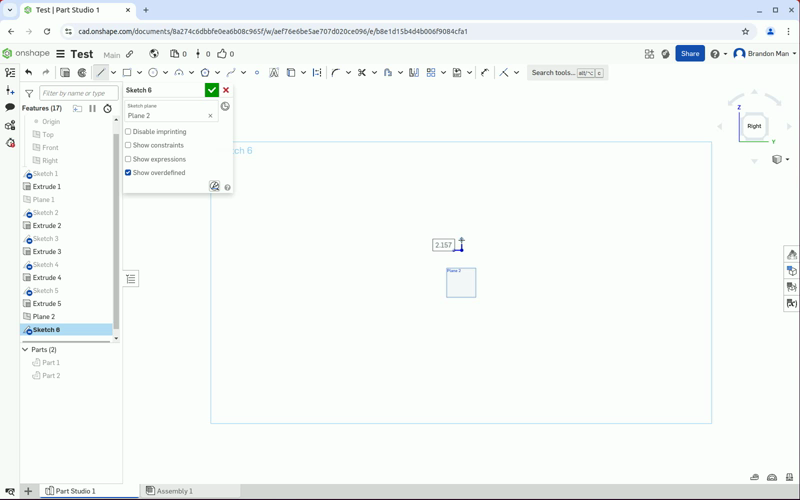
mouse_move(492, 239)
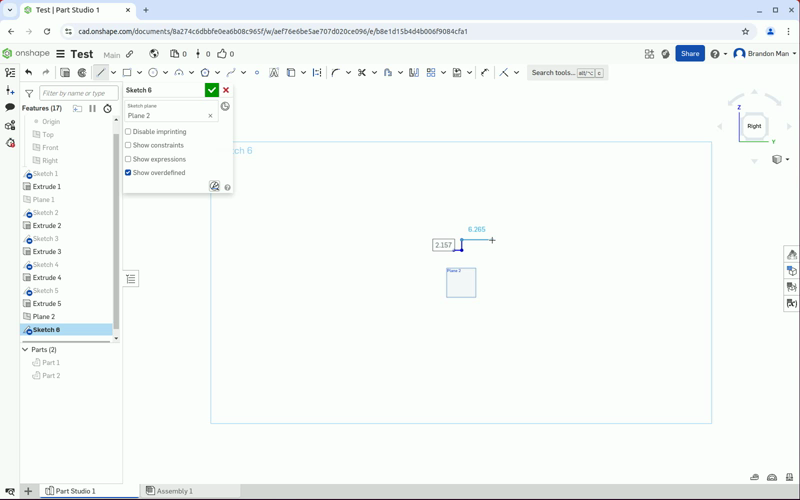
mouse_move(453, 239)
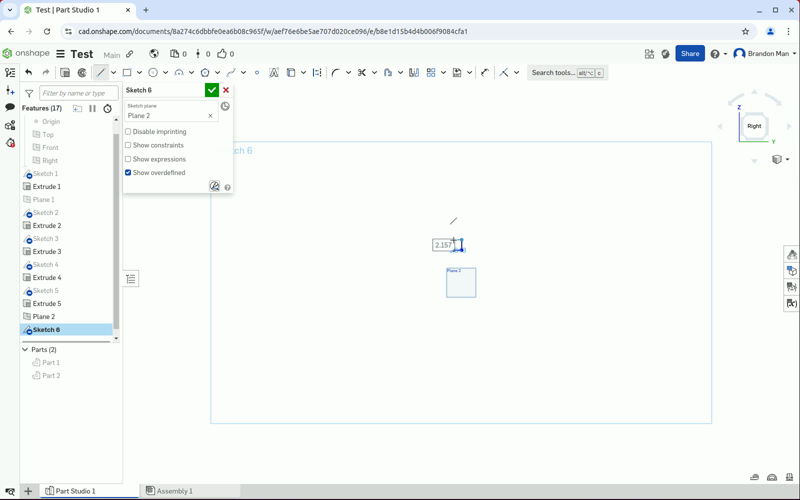
click(453, 239)
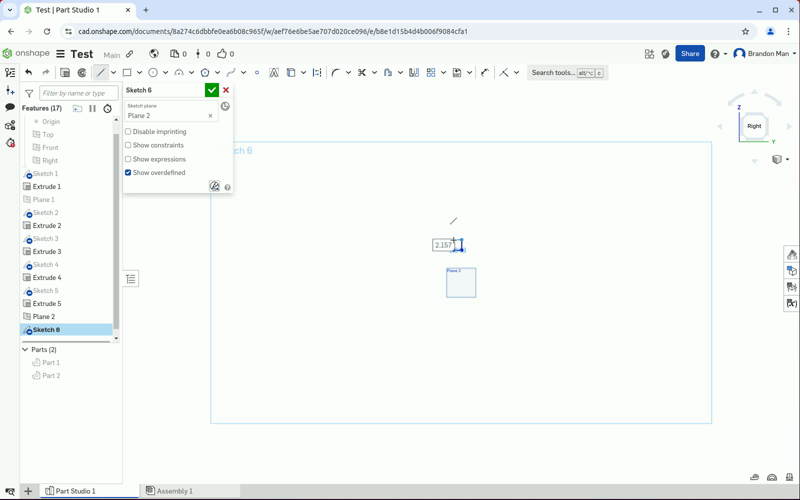
key_up(shift)
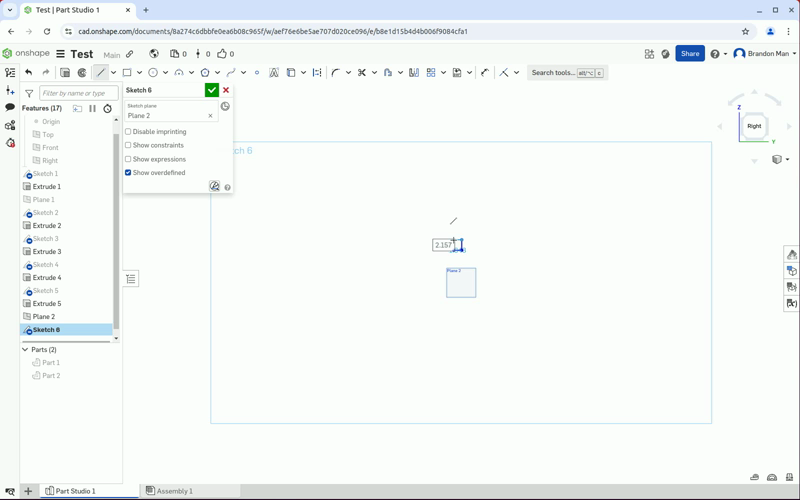
mouse_move(483, 239)
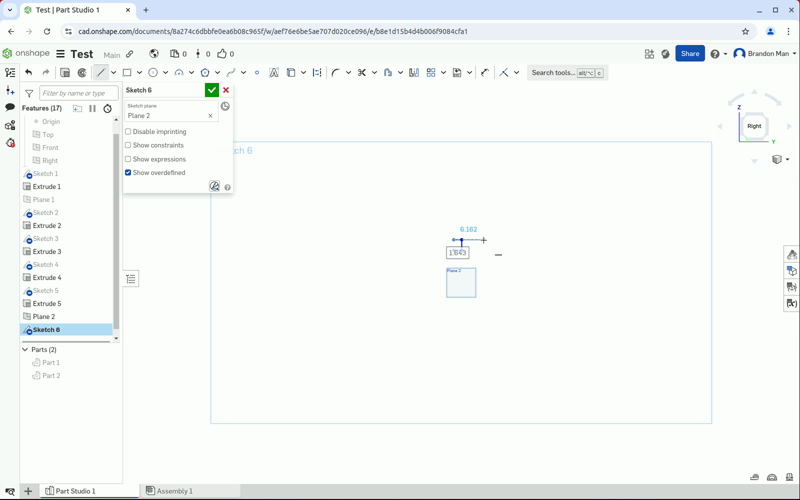
key_down(shift)
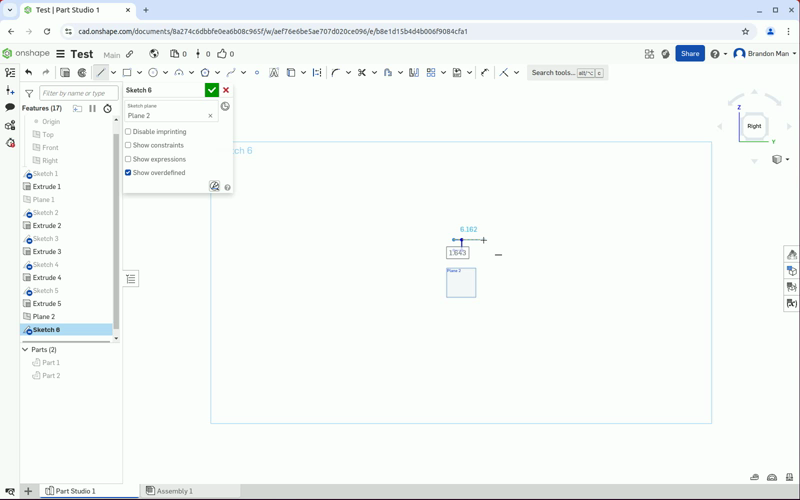
mouse_move(453, 250)
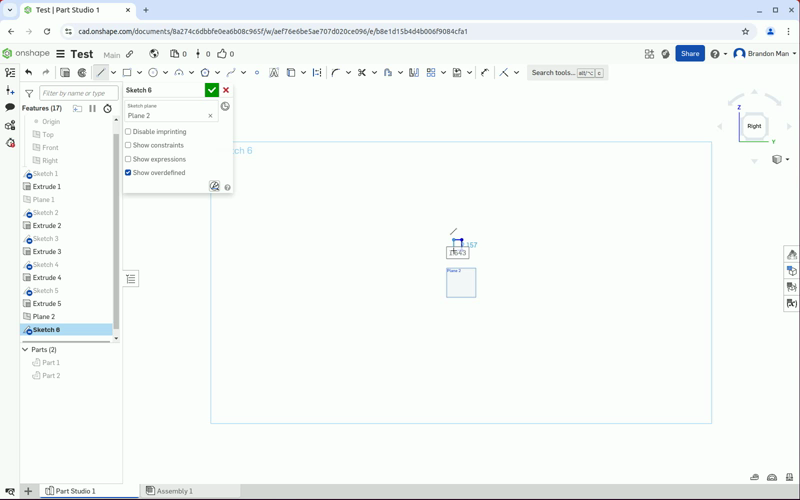
key_up(shift)
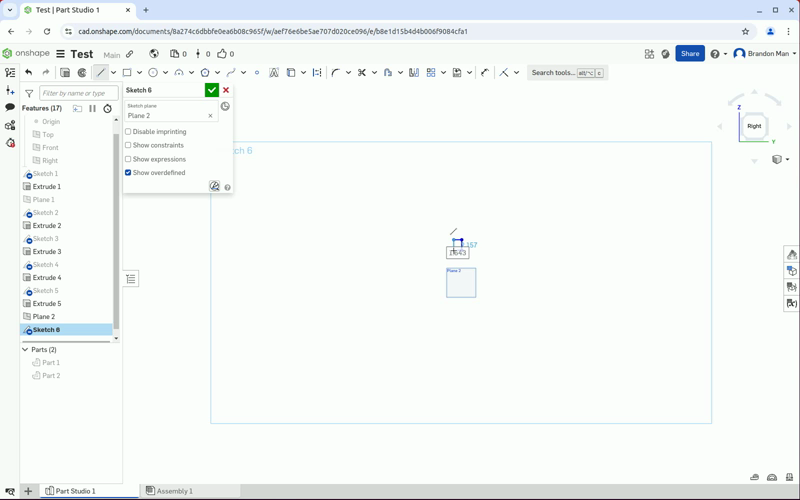
click(453, 250)
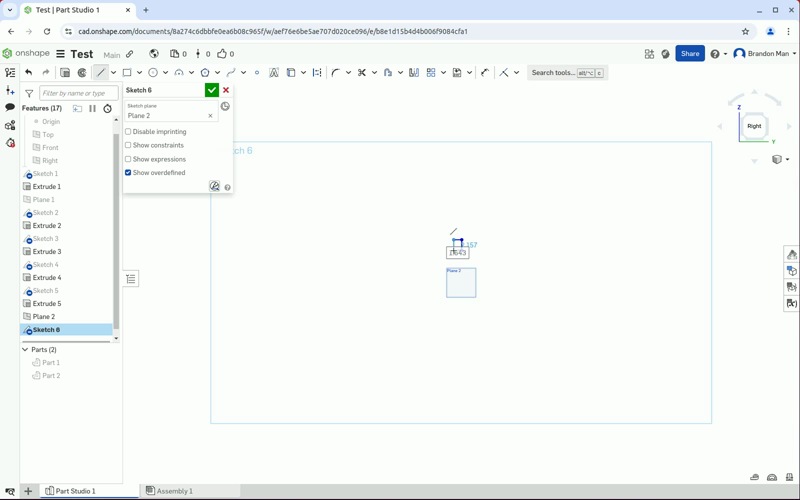
key(esc)
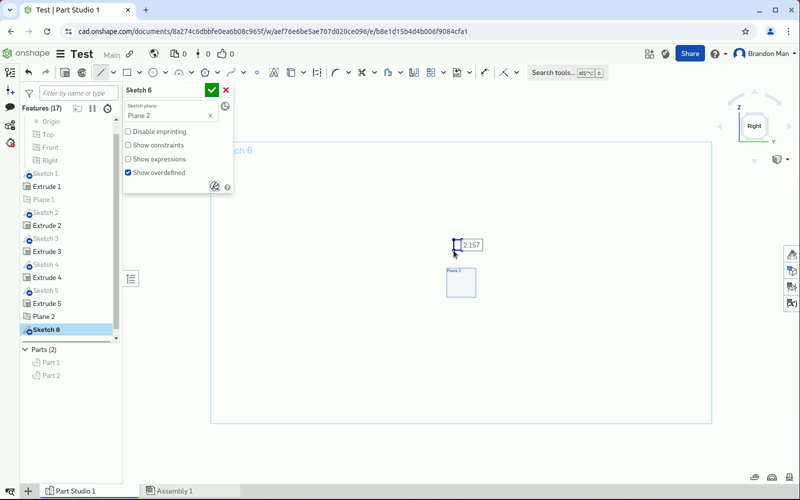
mouse_move(459, 247)
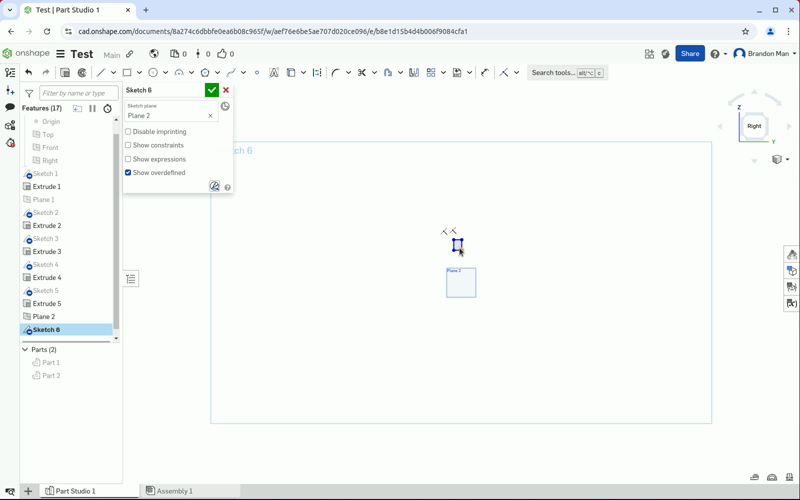
scroll(6)
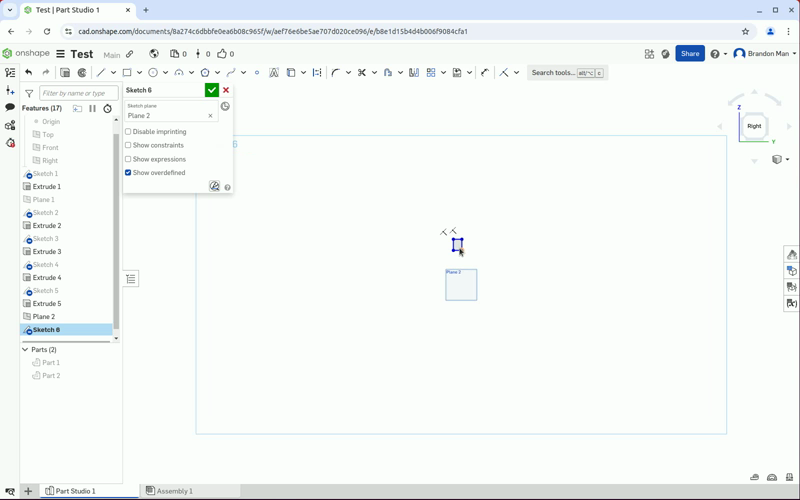
scroll(6)
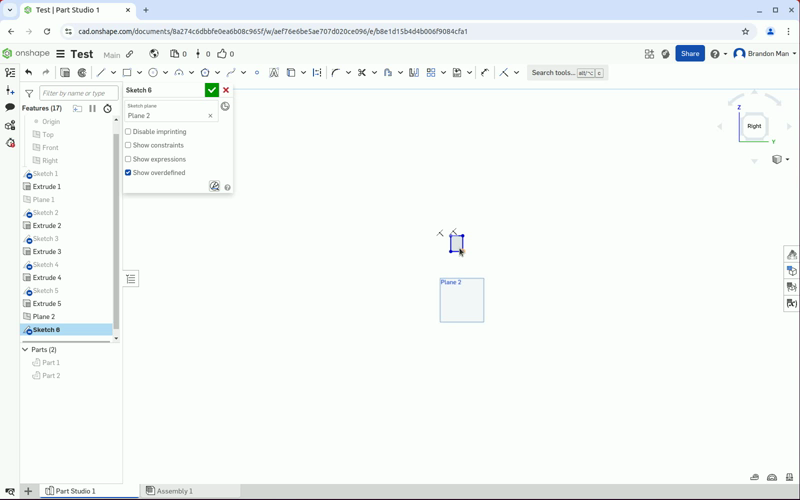
scroll(6)
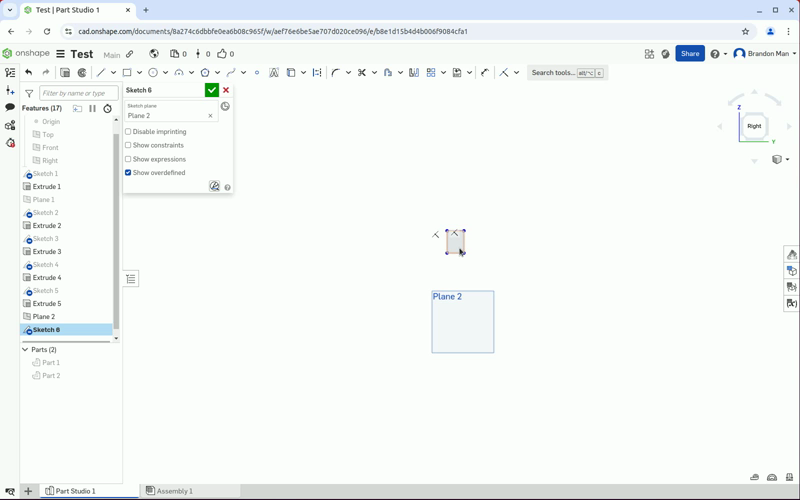
scroll(6)
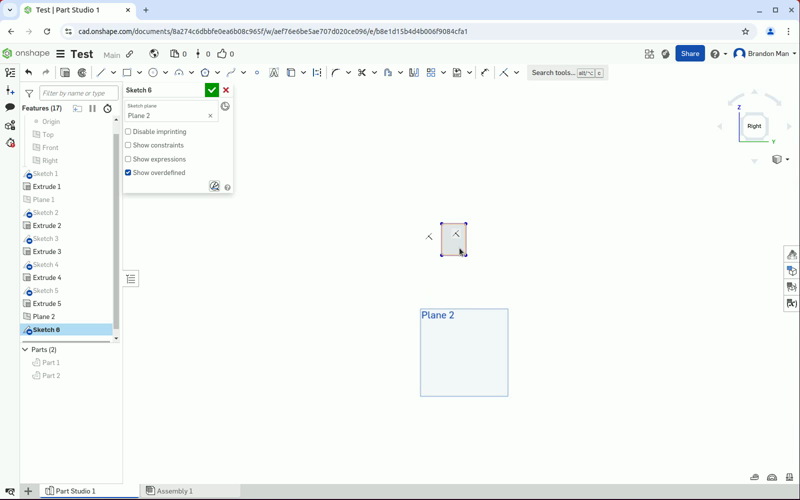
scroll(6)
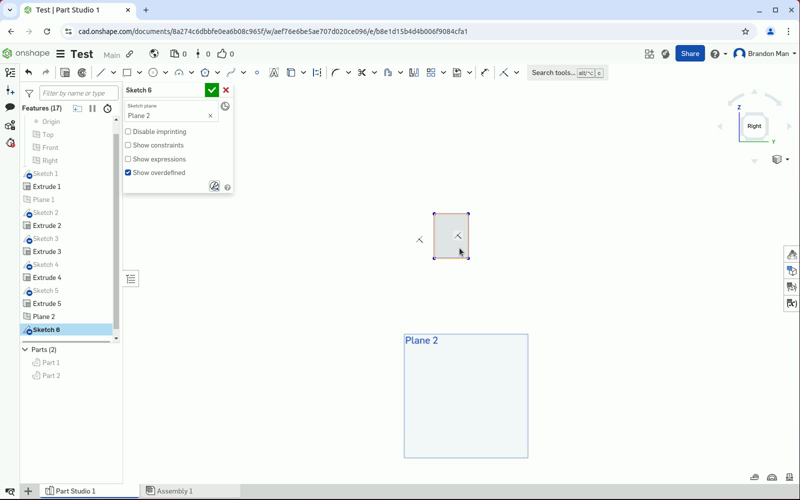
scroll(6)
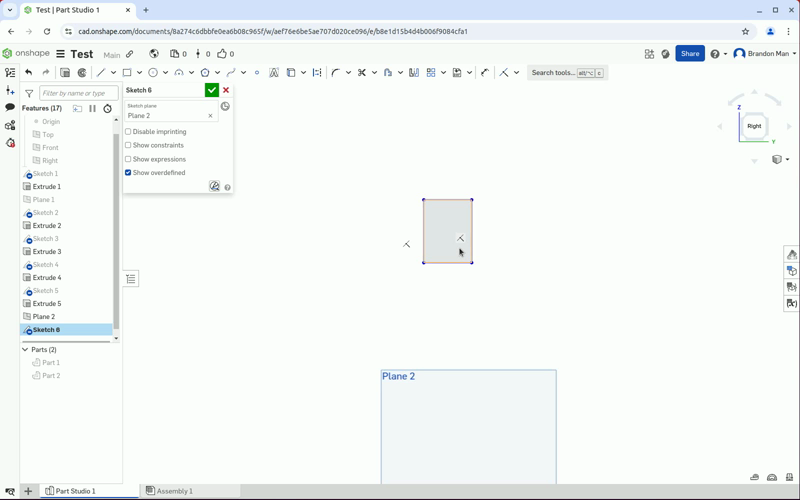
scroll(6)
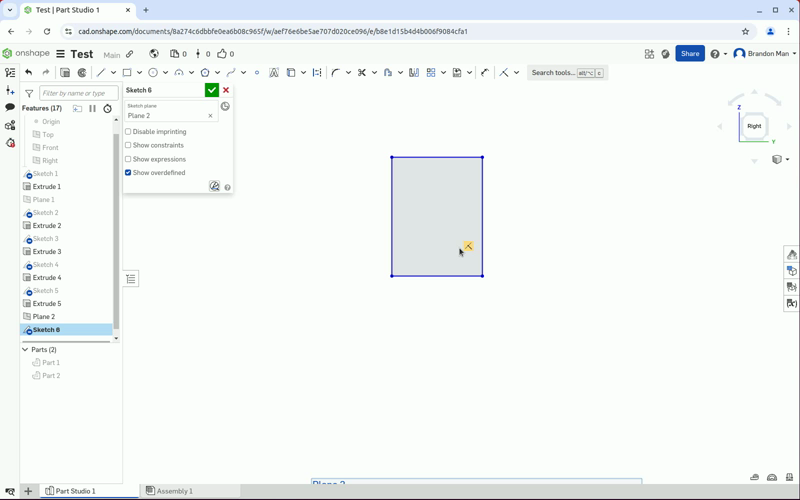
click(459, 247)
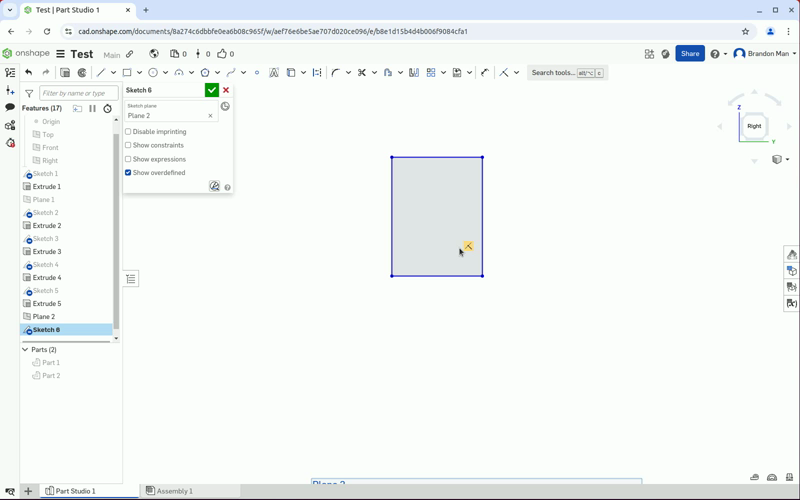
scroll(-6)
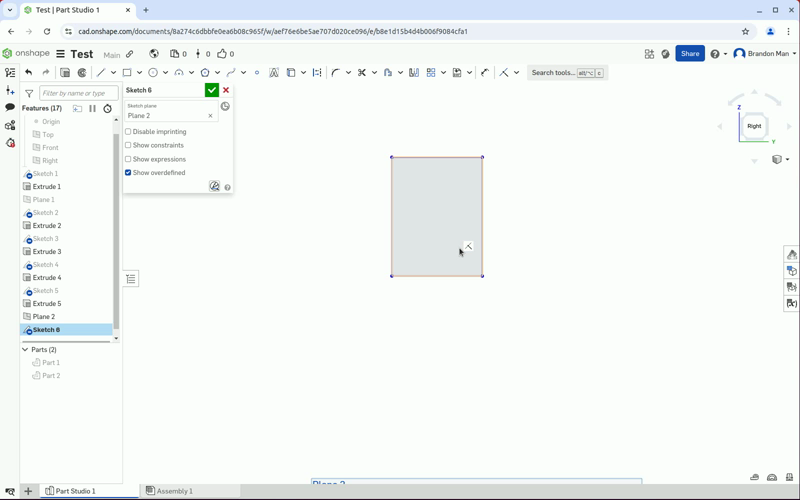
scroll(-6)
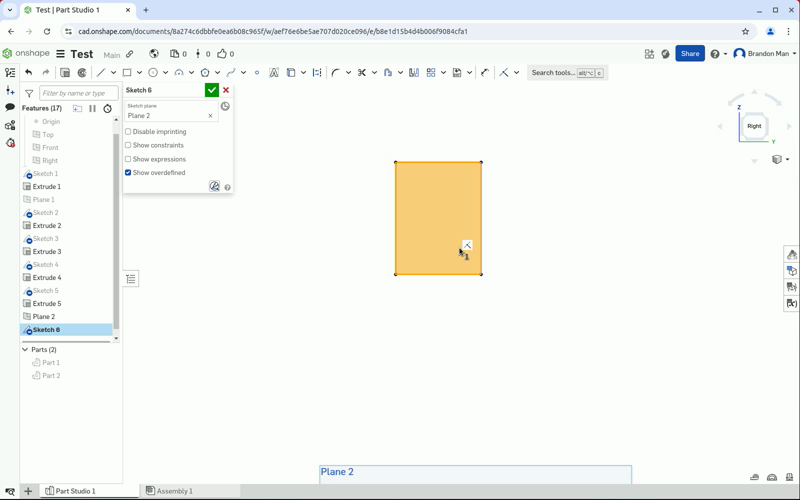
scroll(-6)
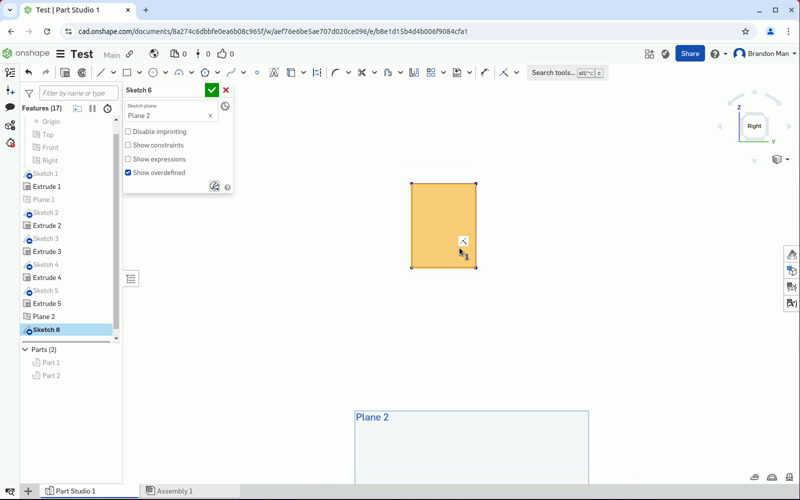
scroll(-6)
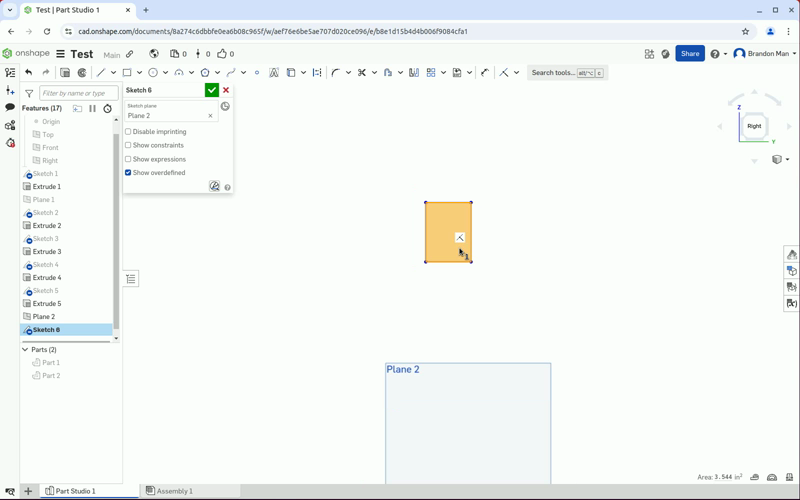
scroll(-6)
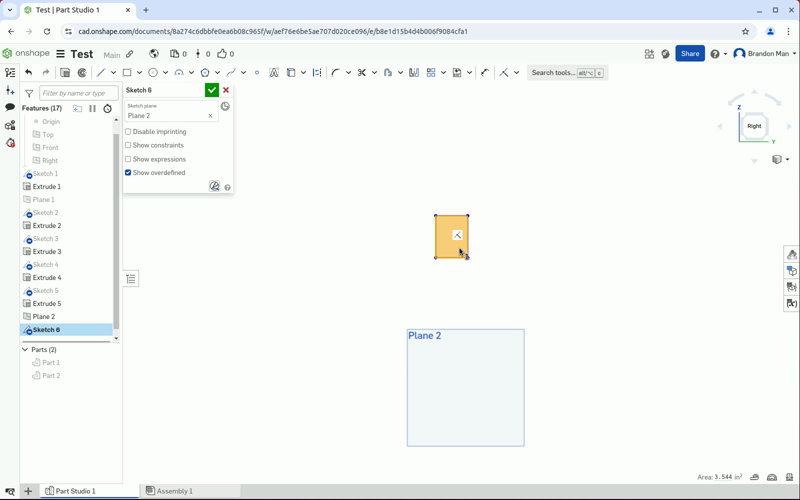
scroll(-6)
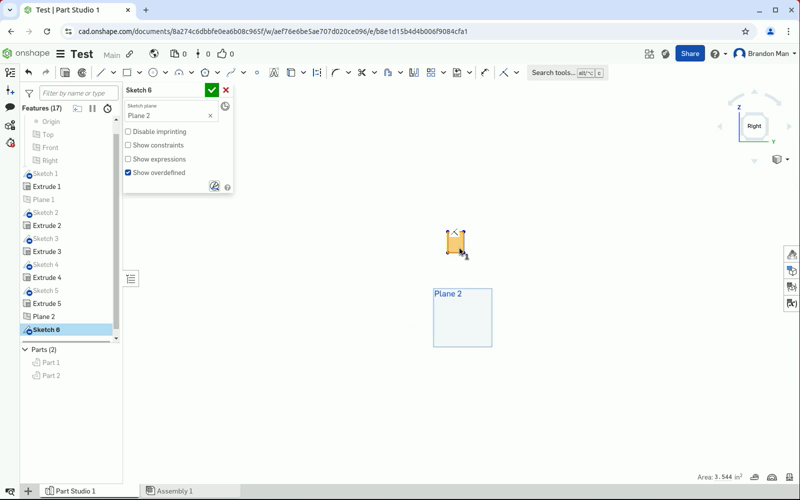
scroll(-6)
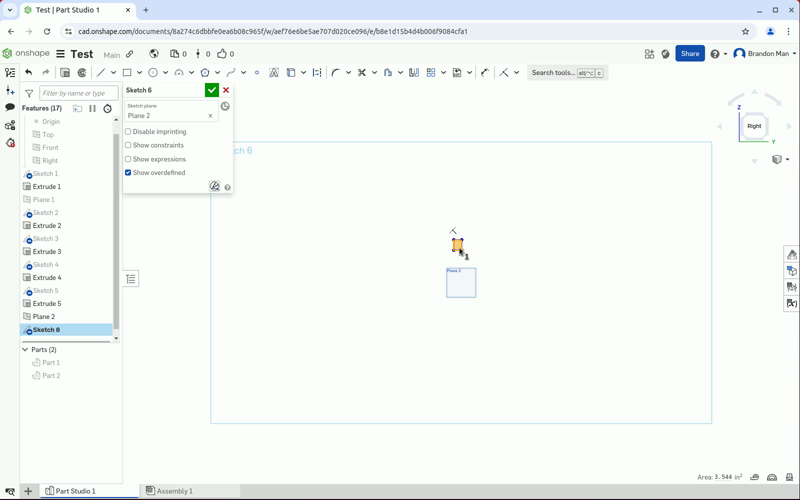
mouse_move(73, 352)
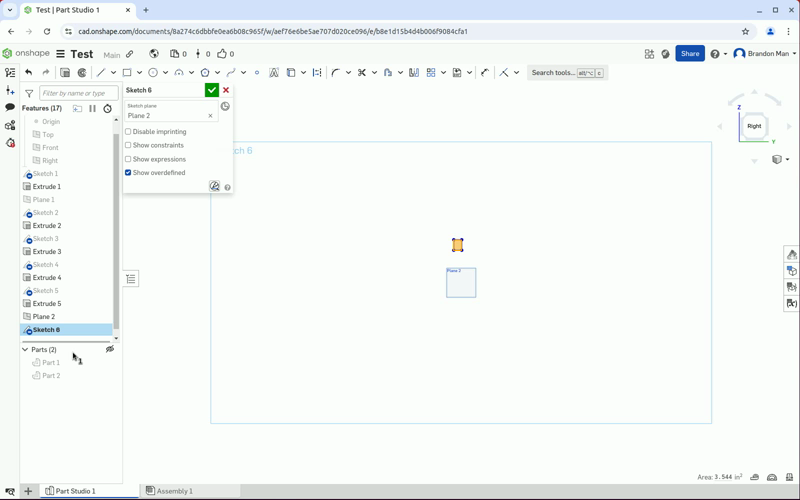
key(shift+y)
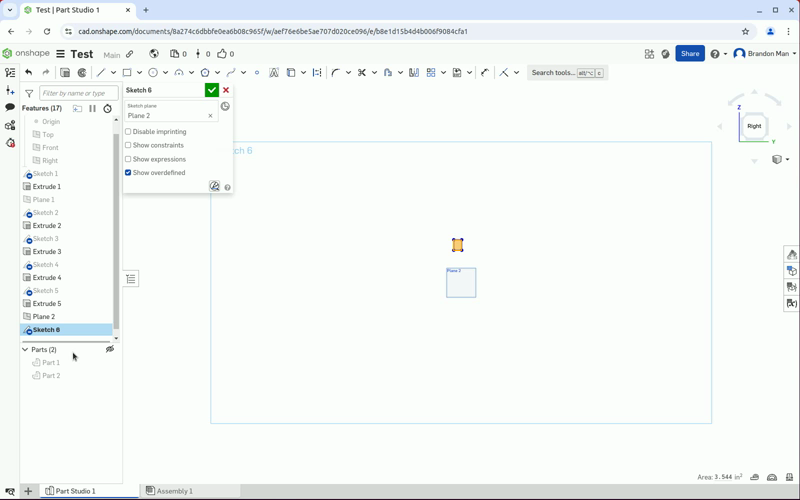
key(shift+e)
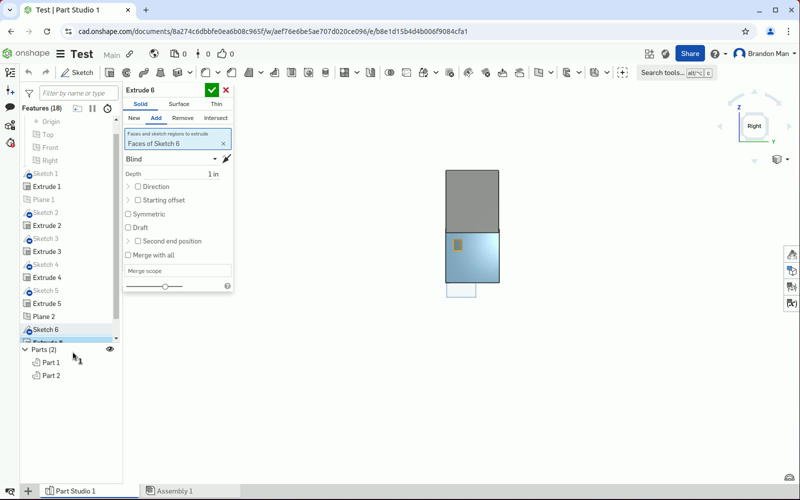
mouse_move(143, 106)
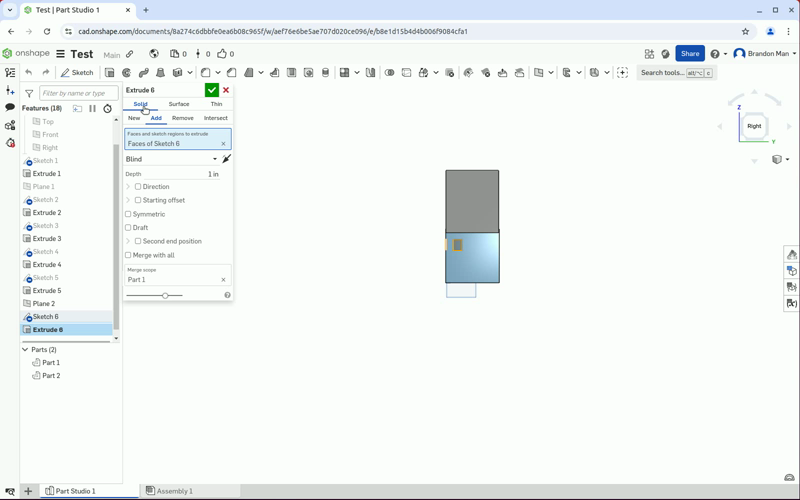
click(143, 106)
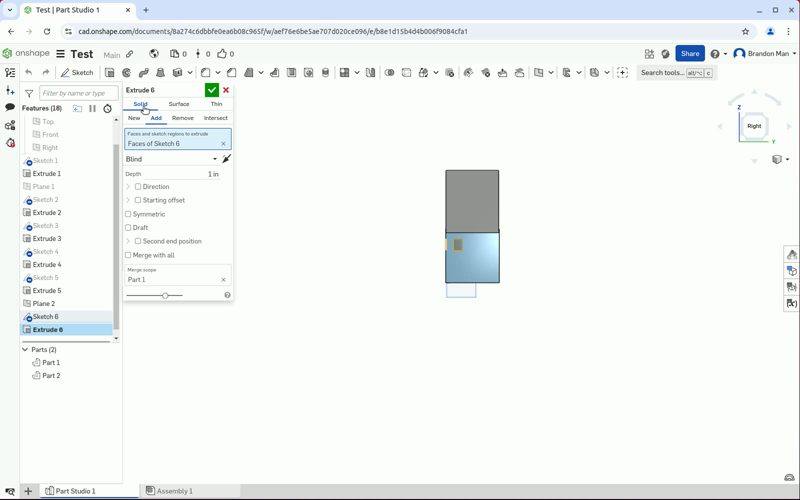
mouse_move(186, 120)
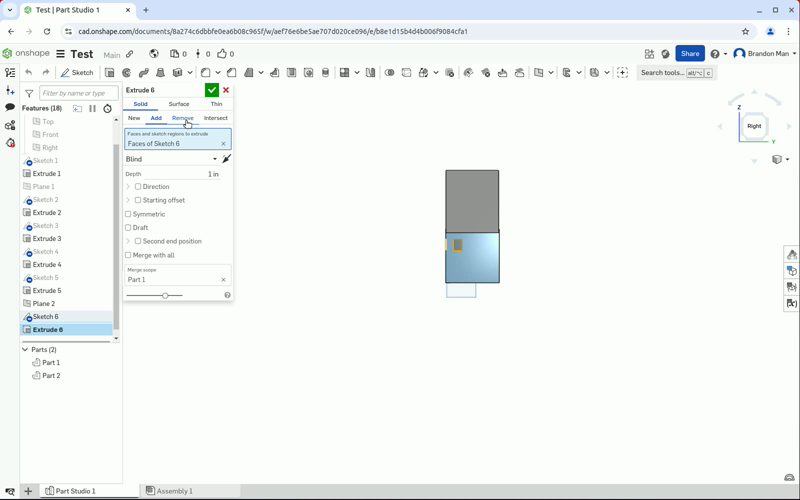
click(186, 120)
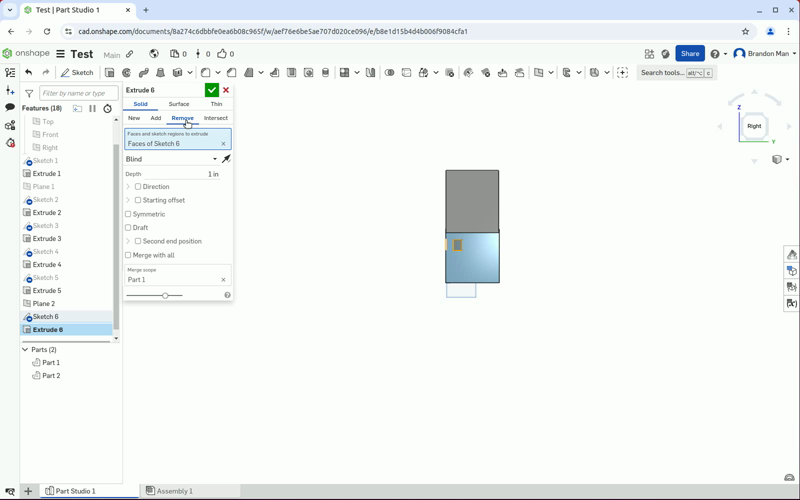
key(tab, 4)
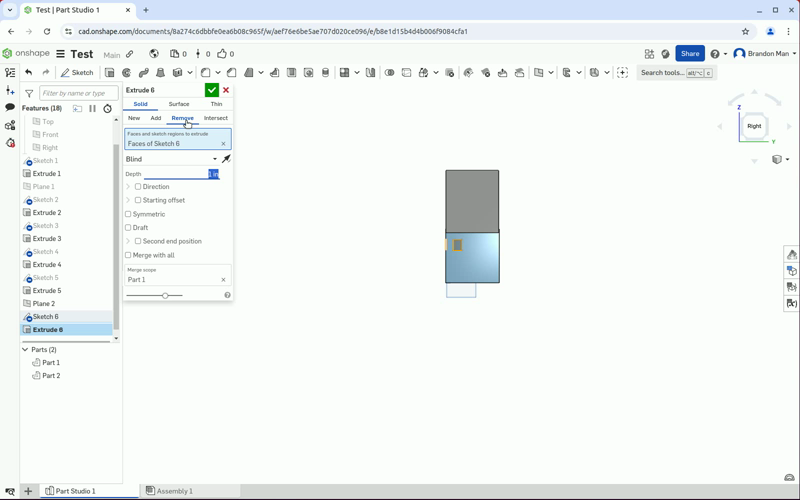
text(3.611)
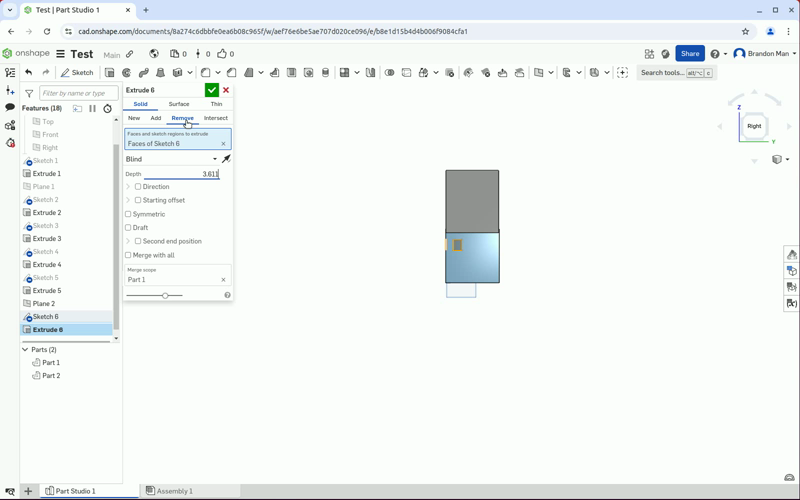
key(tab, 6)
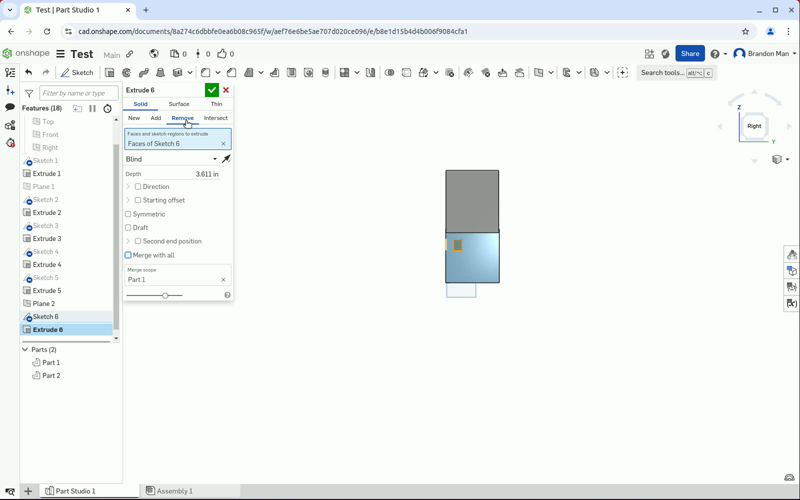
key(space)
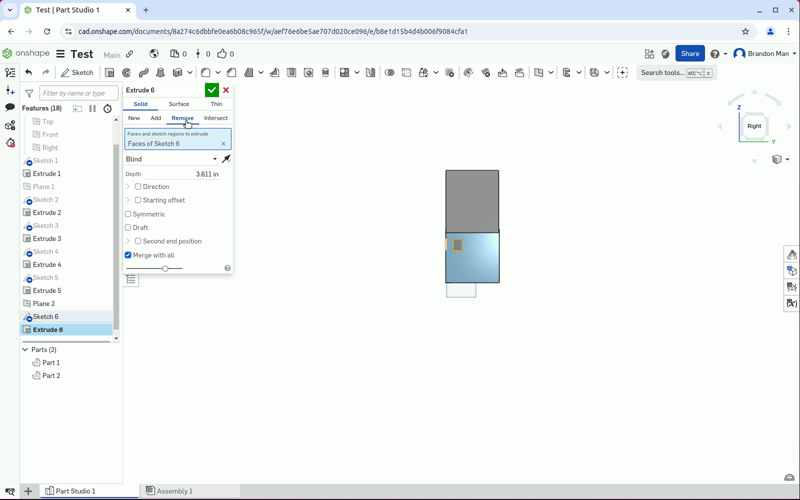
key(enter)
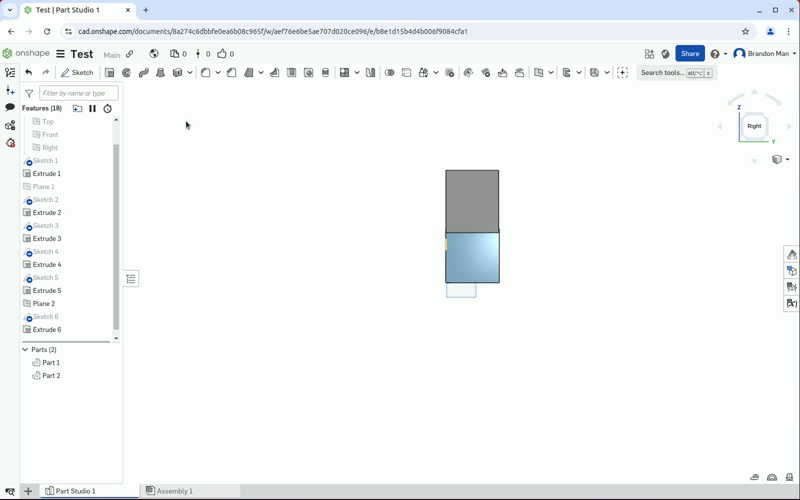
key(shift+h)
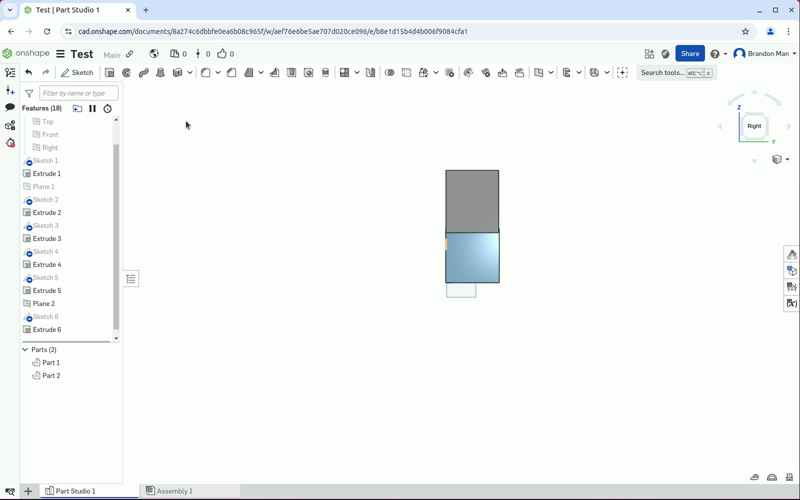
key(shift+h)
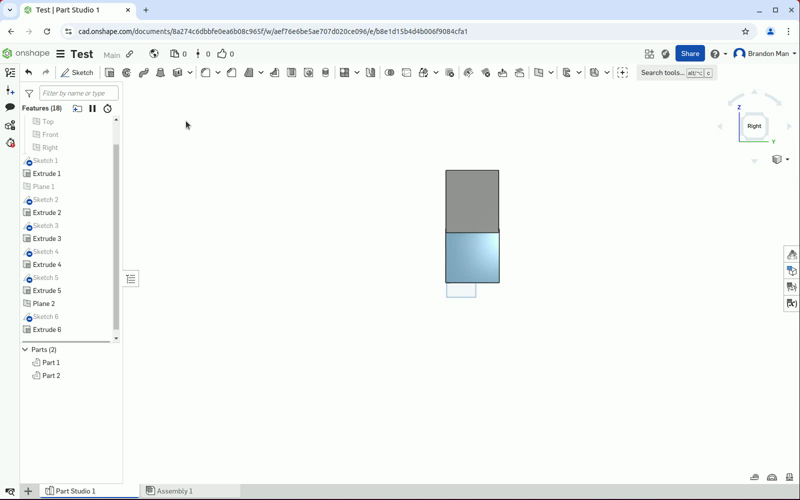
mouse_move(69, 163)
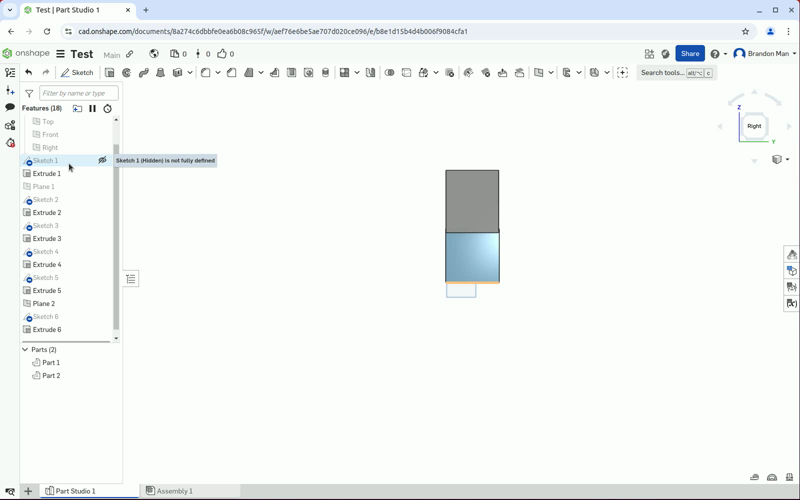
click(69, 163)
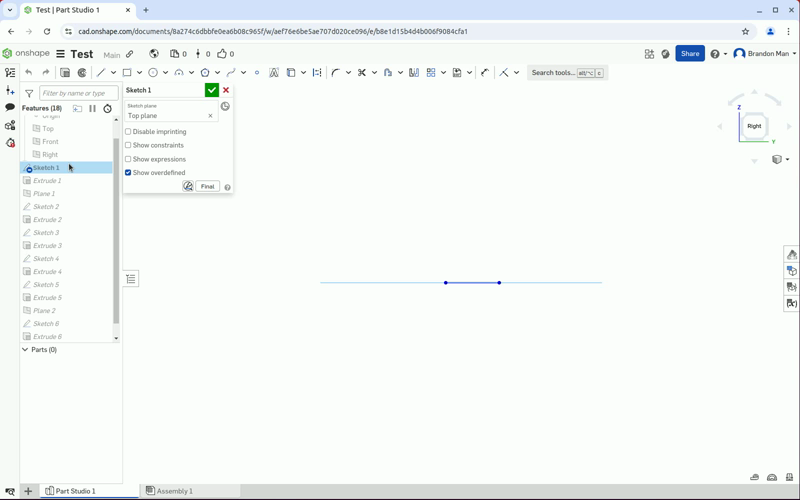
mouse_move(229, 92)
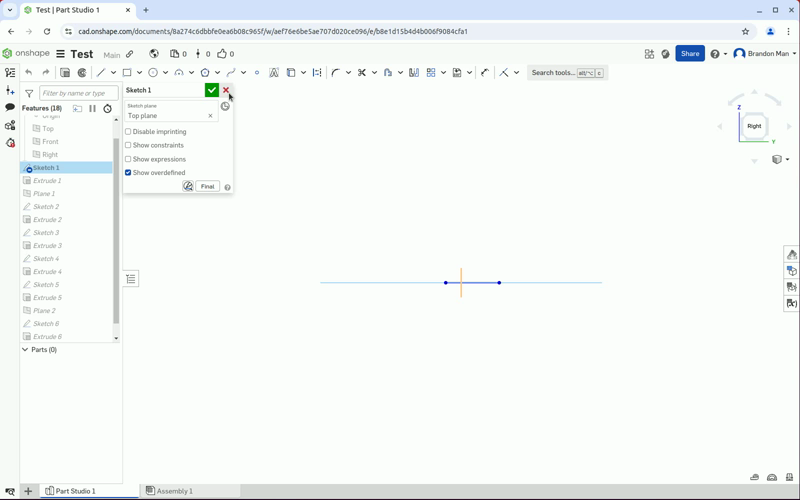
click(229, 92)
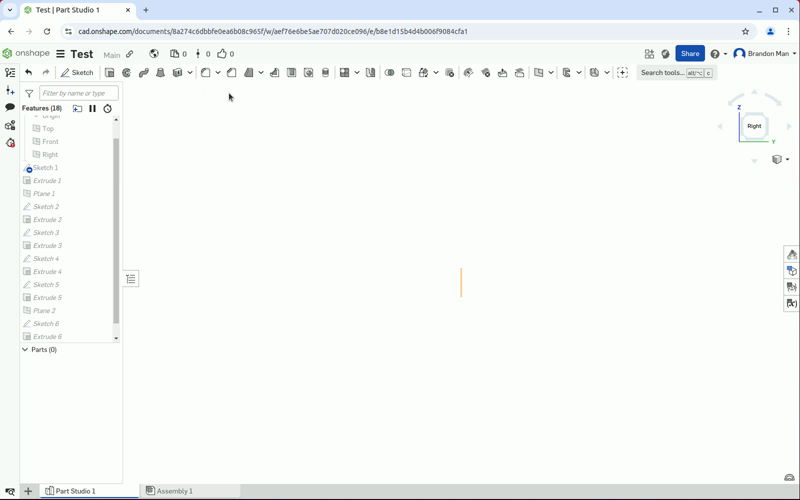
key(shift+s)
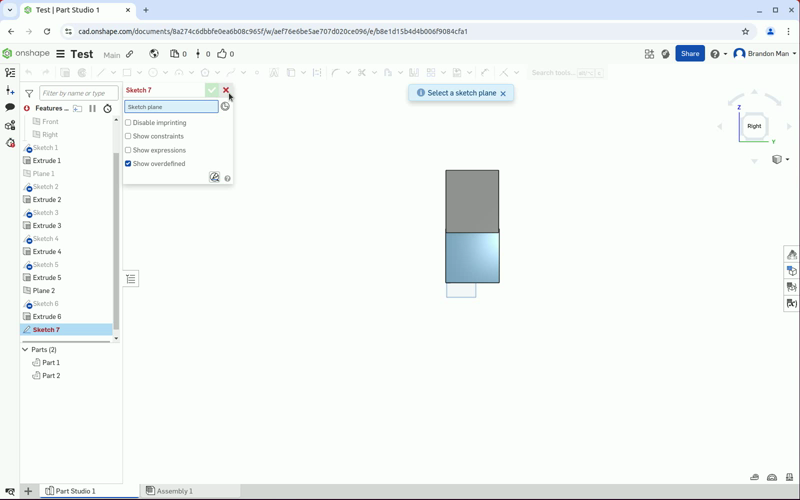
mouse_move(69, 293)
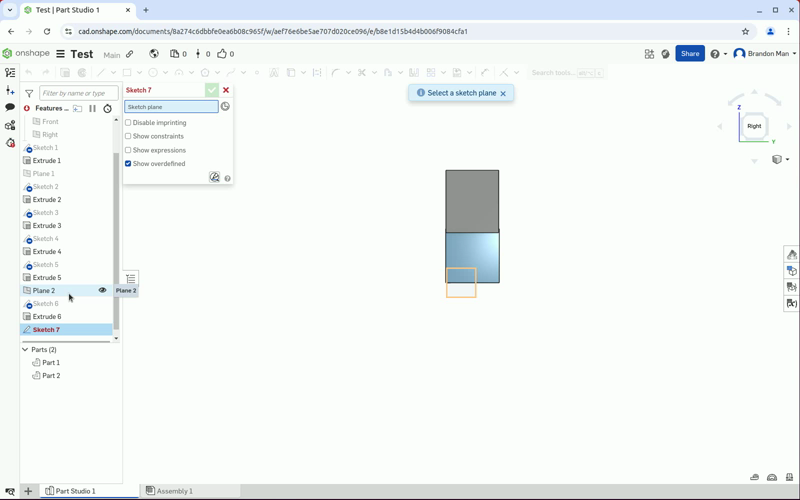
click(69, 293)
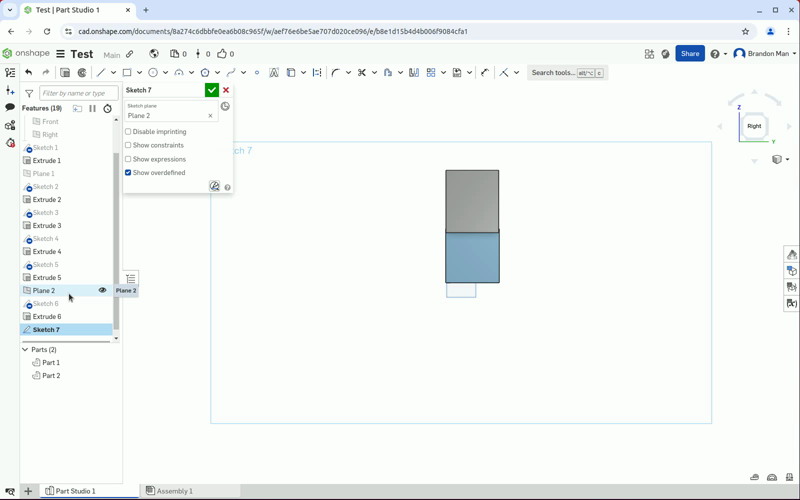
mouse_move(73, 352)
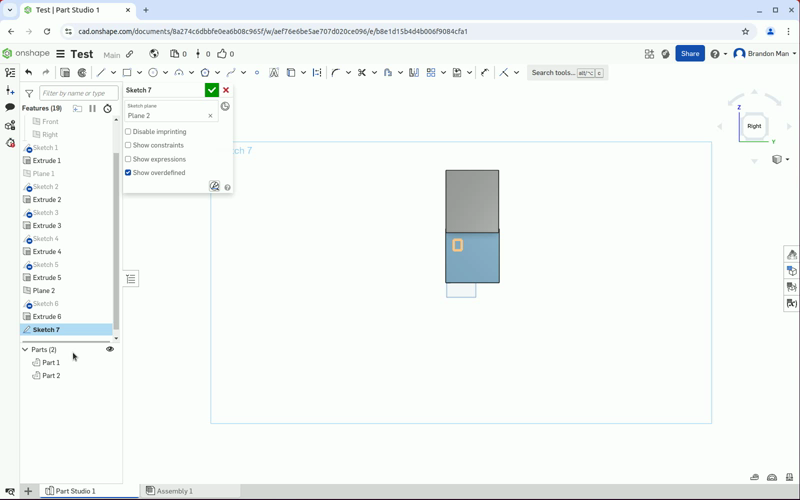
key(y)
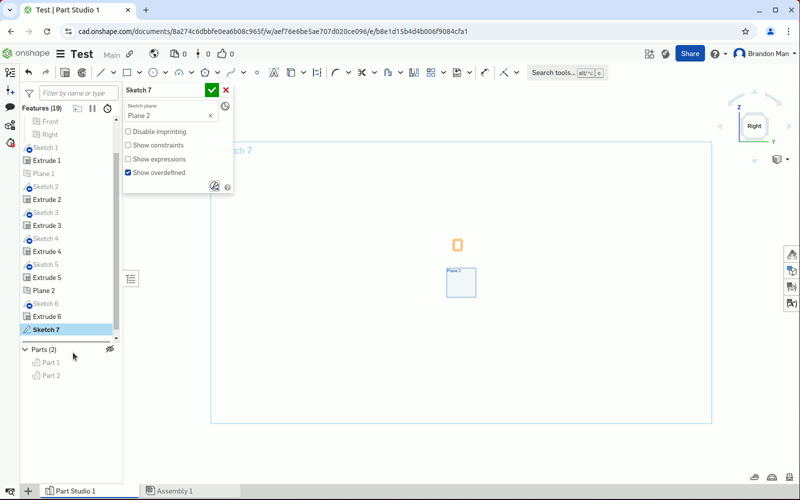
key(l)
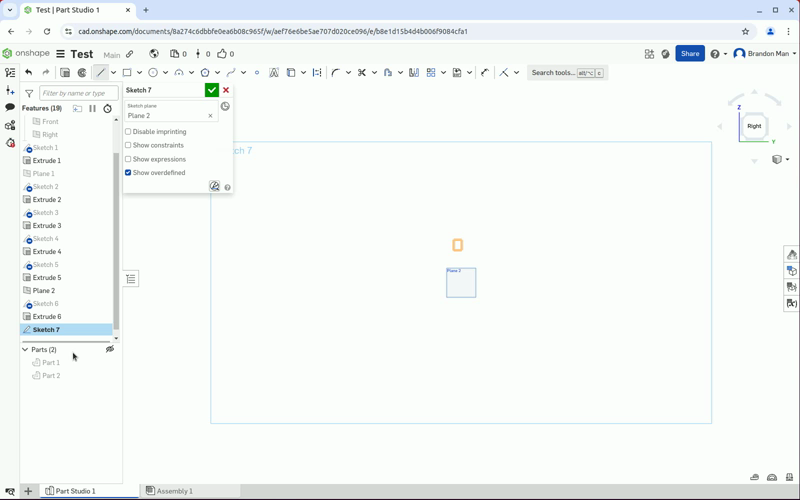
key_down(shift)
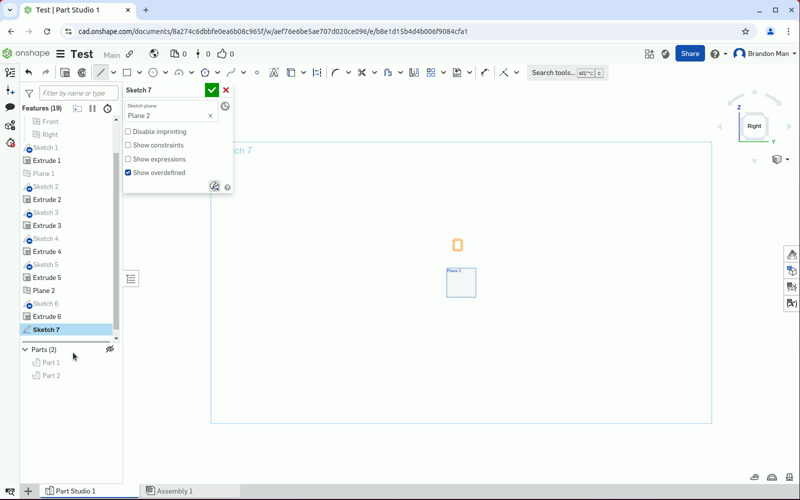
mouse_move(453, 270)
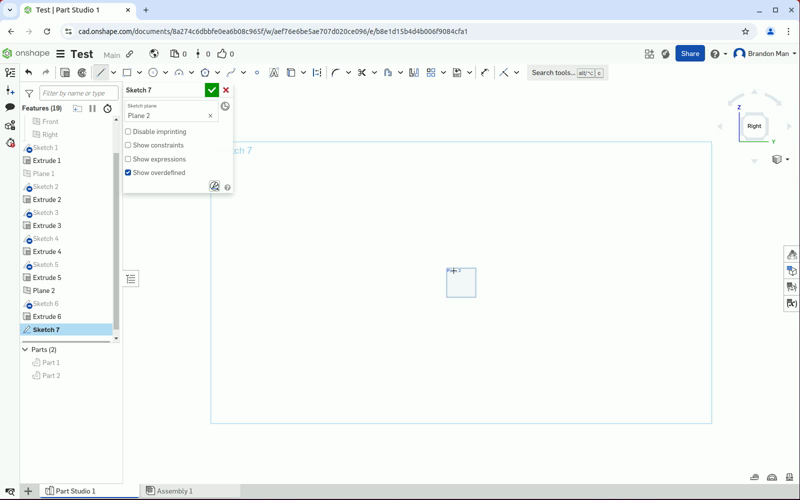
click(453, 270)
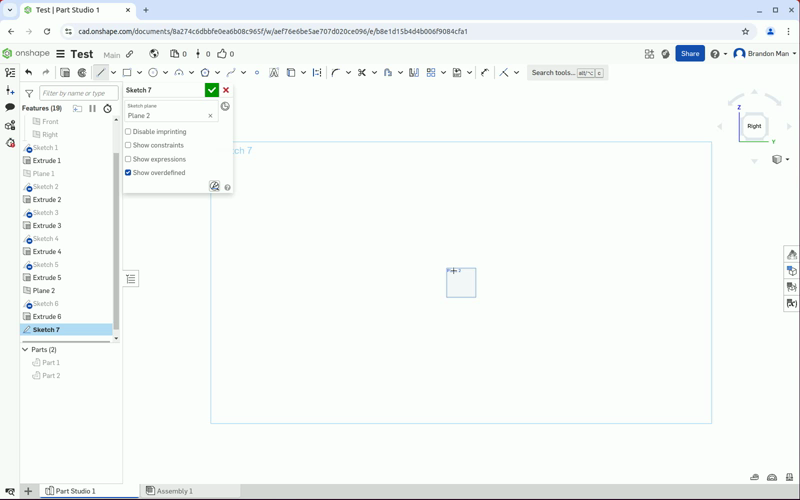
key_up(shift)
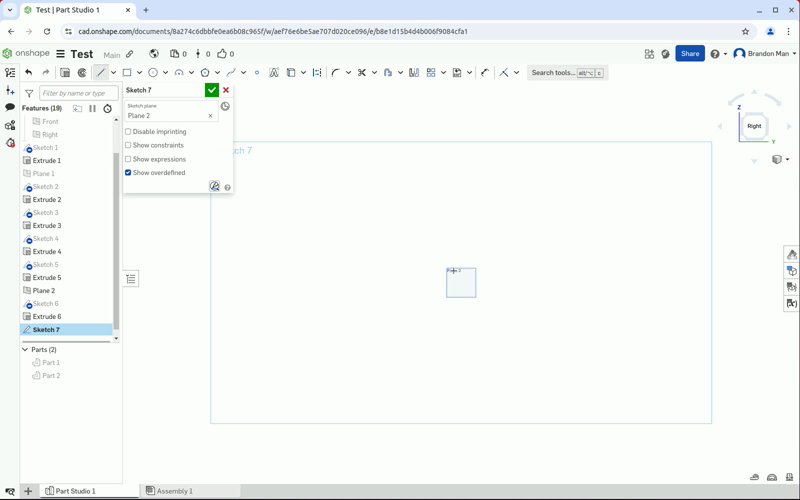
key_down(shift)
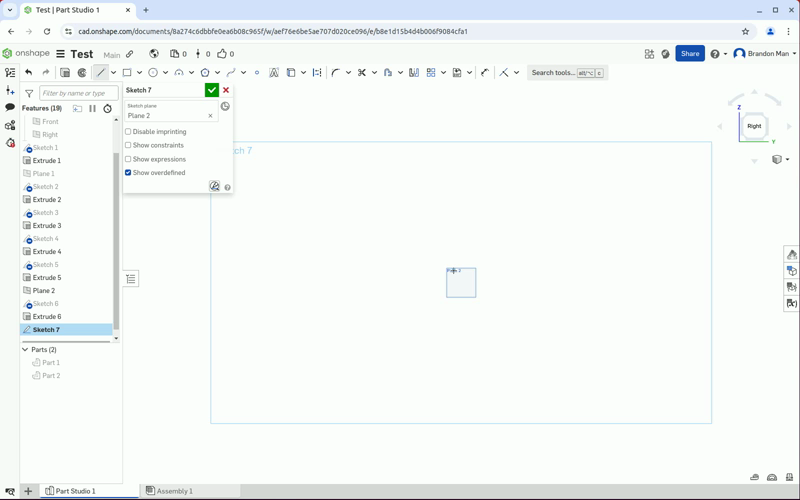
mouse_move(483, 270)
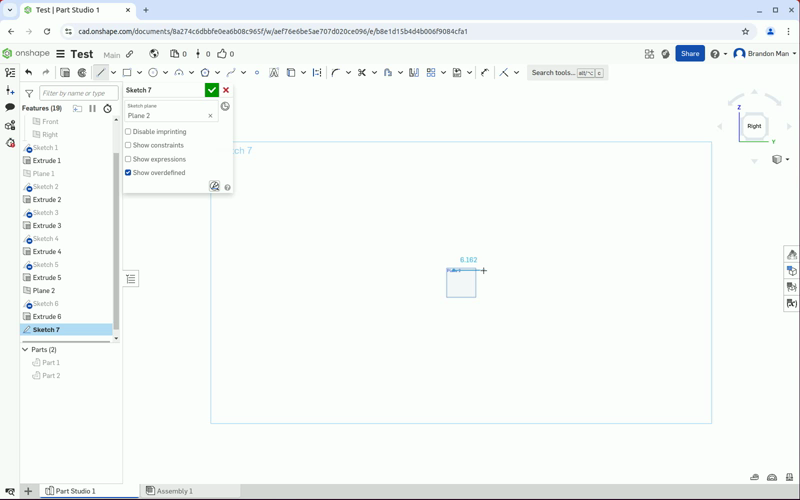
mouse_move(462, 270)
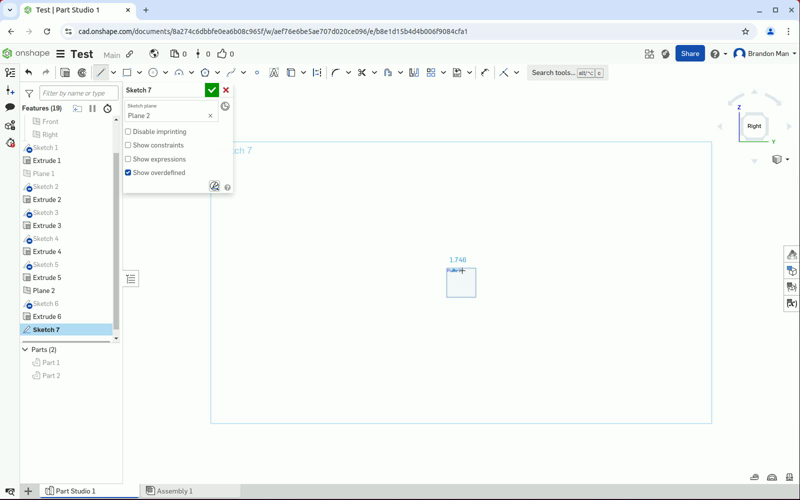
click(462, 270)
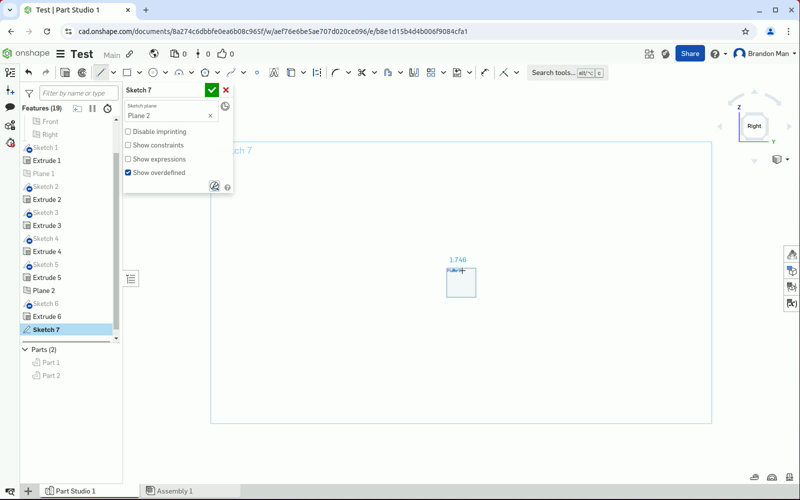
key_up(shift)
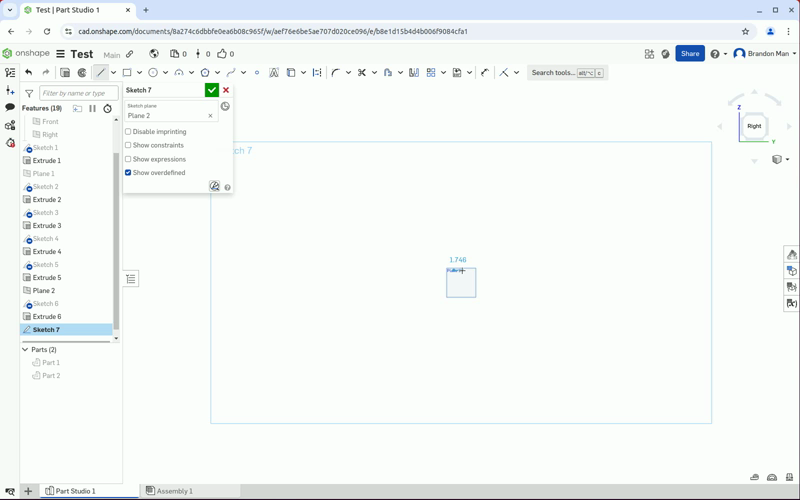
key_down(shift)
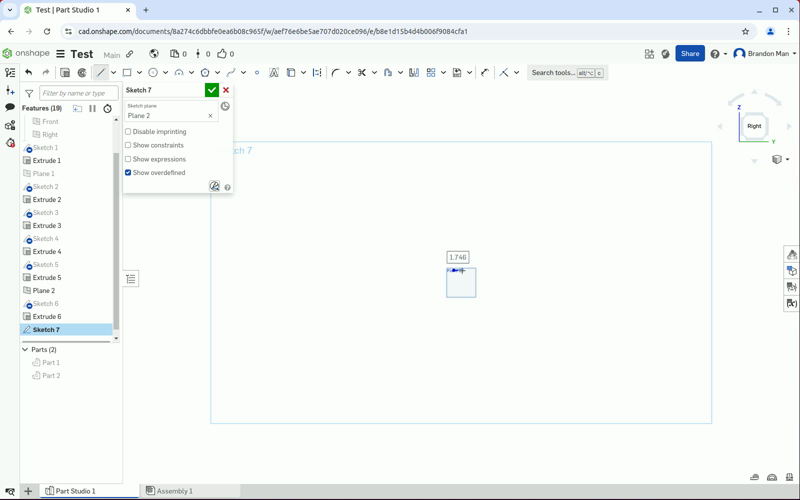
mouse_move(492, 270)
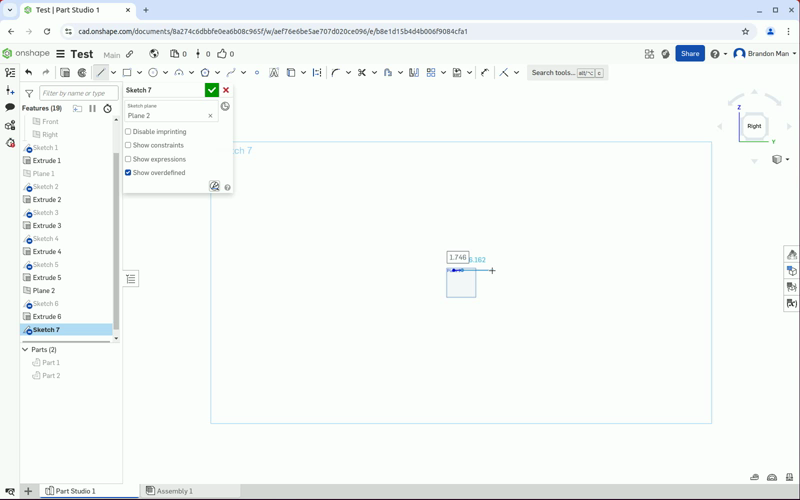
mouse_move(462, 259)
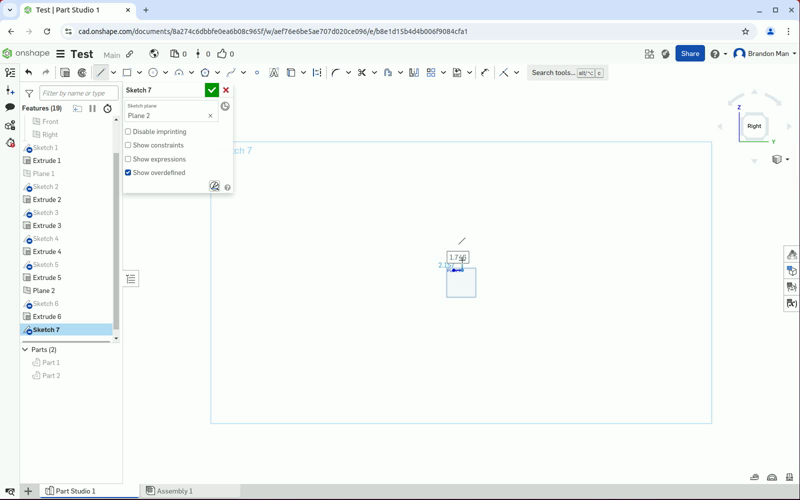
click(462, 259)
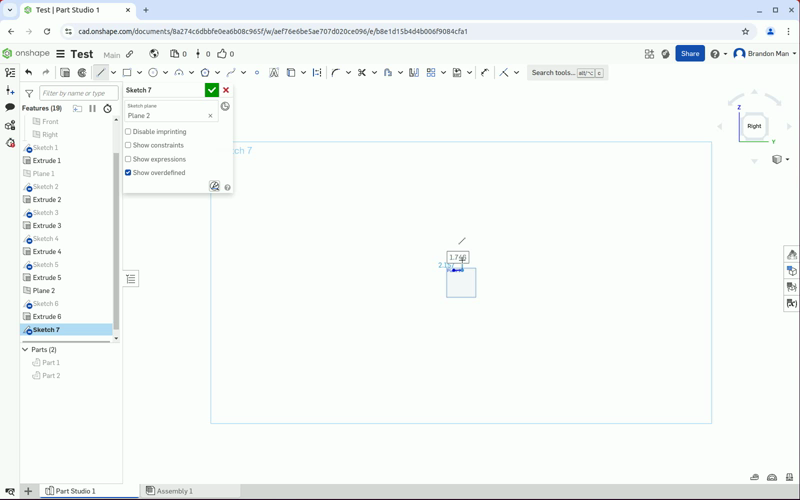
key_up(shift)
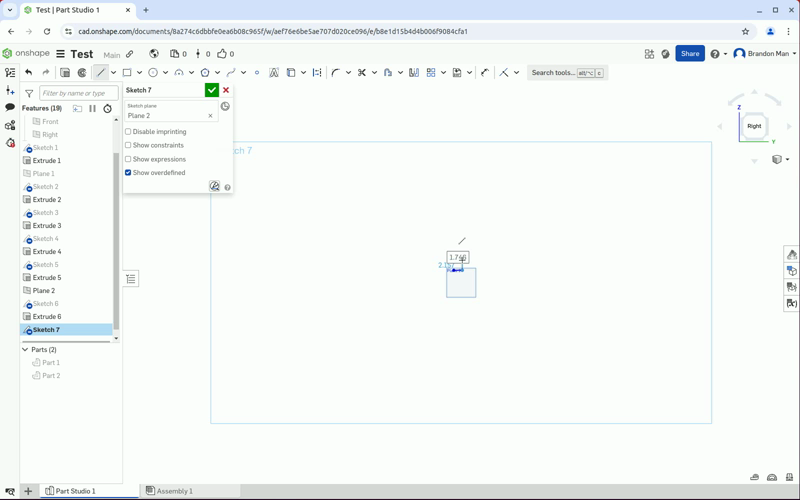
key_down(shift)
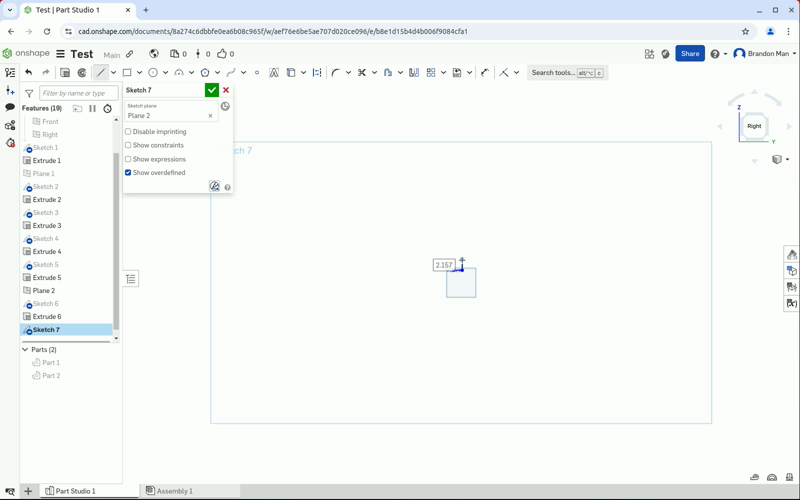
mouse_move(492, 259)
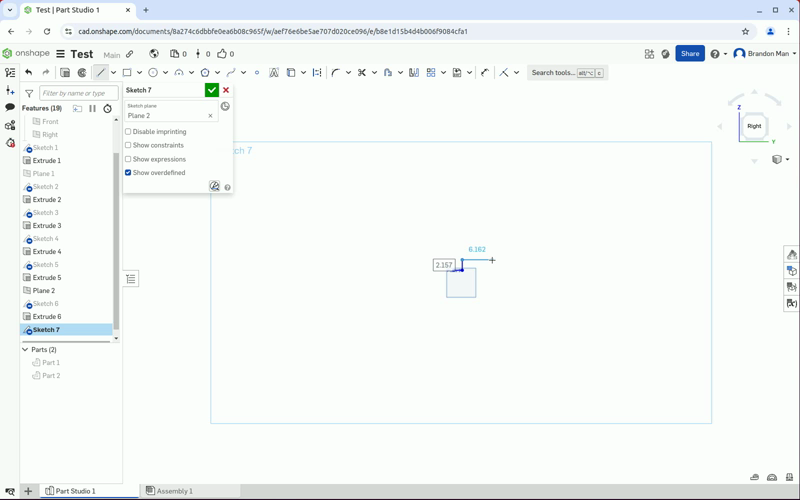
mouse_move(453, 259)
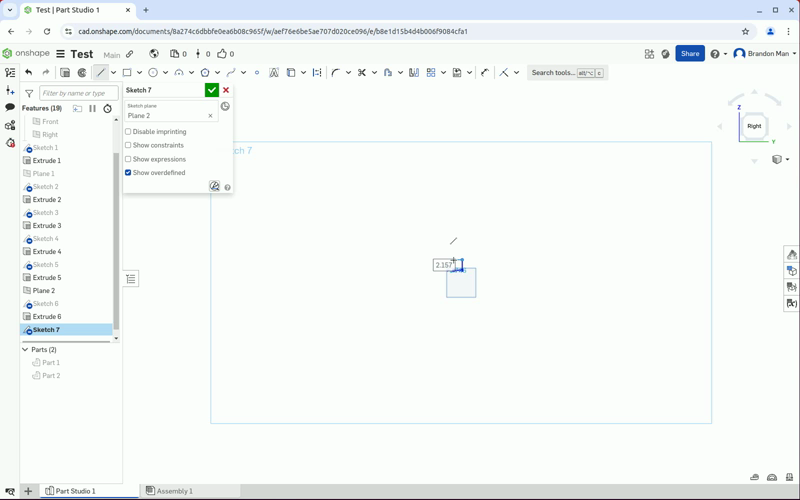
click(453, 259)
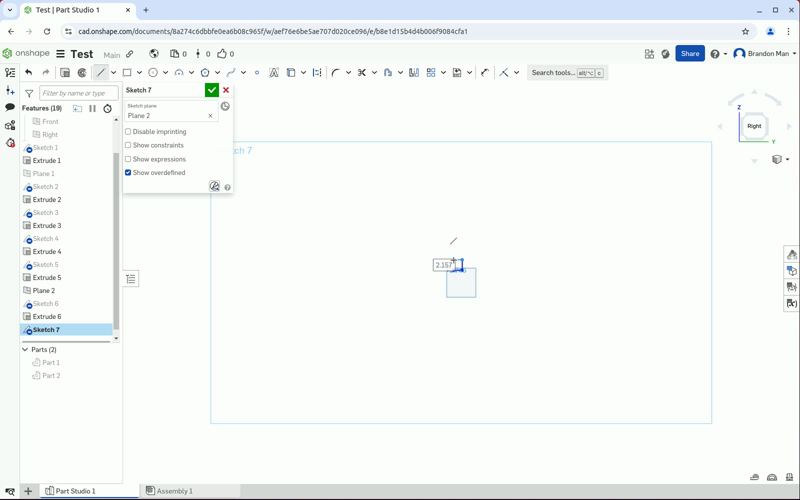
key_up(shift)
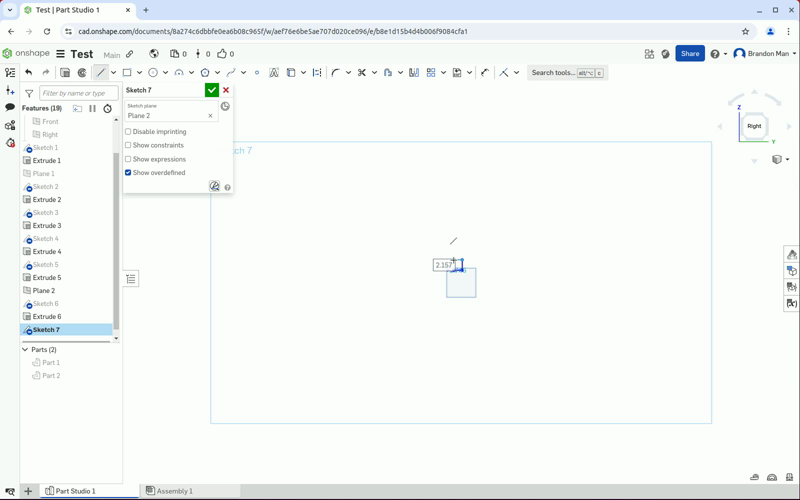
mouse_move(483, 259)
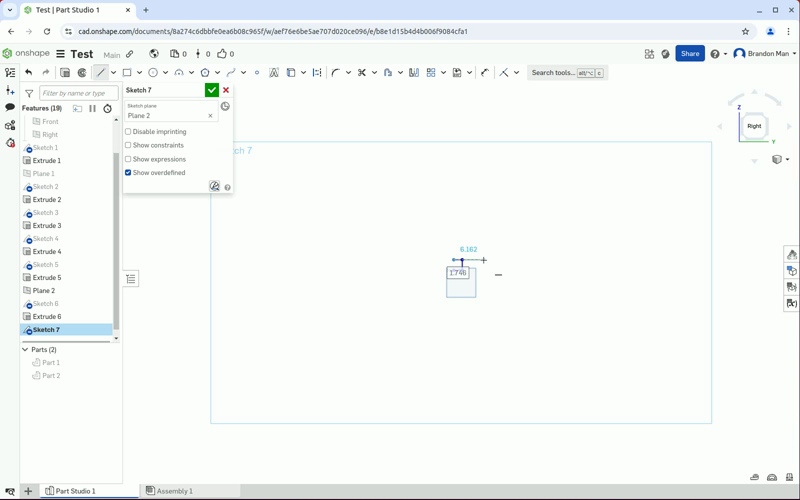
key_down(shift)
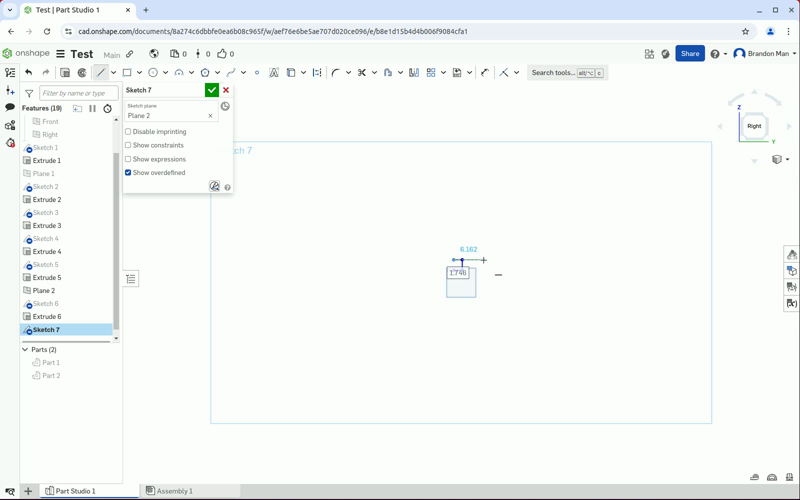
mouse_move(453, 270)
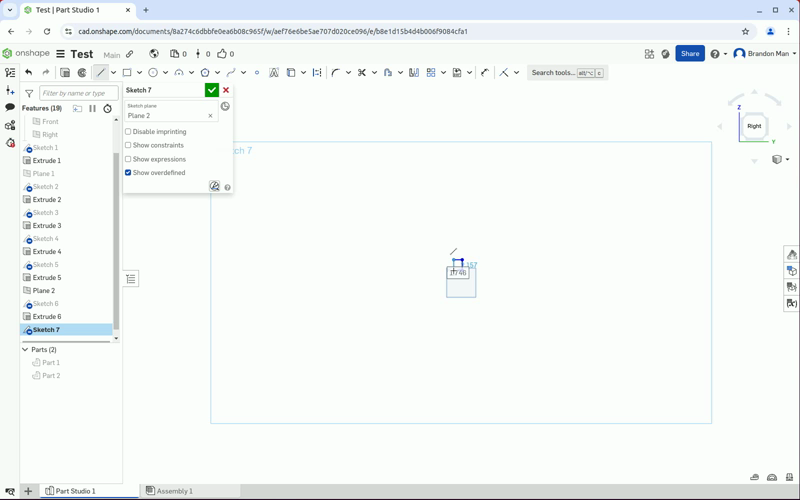
key_up(shift)
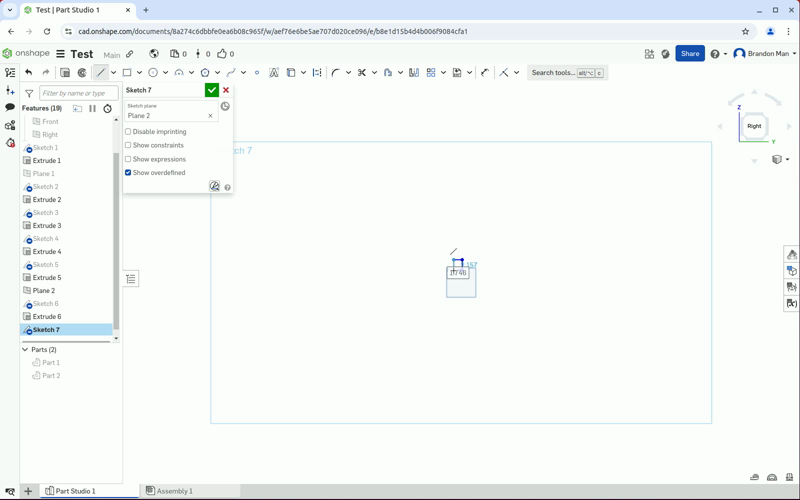
click(453, 270)
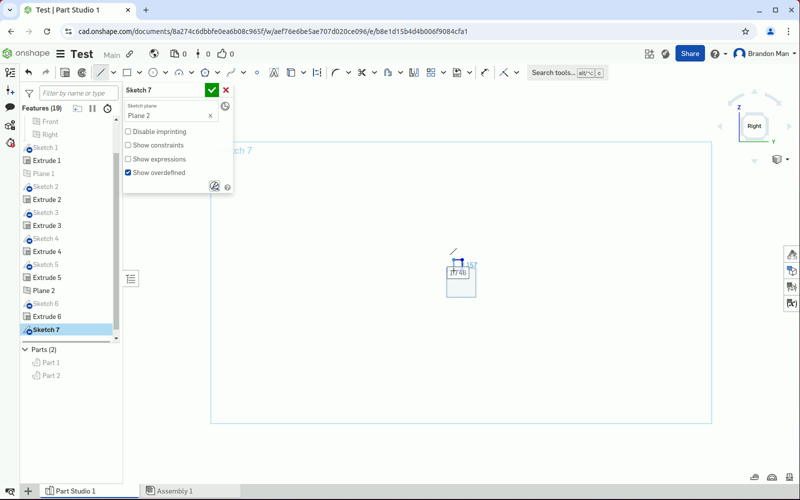
key(esc)
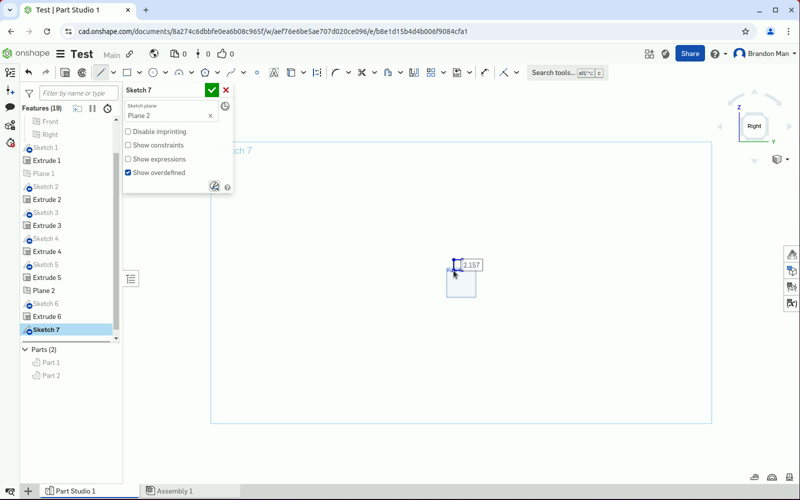
mouse_move(461, 261)
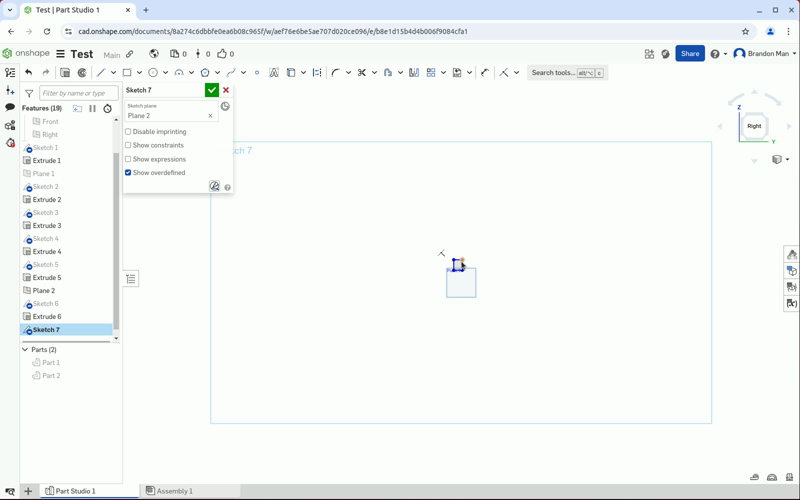
scroll(6)
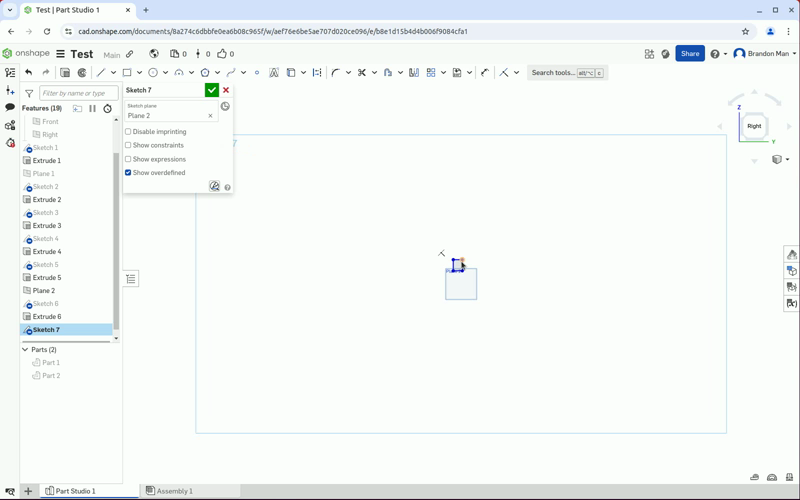
scroll(6)
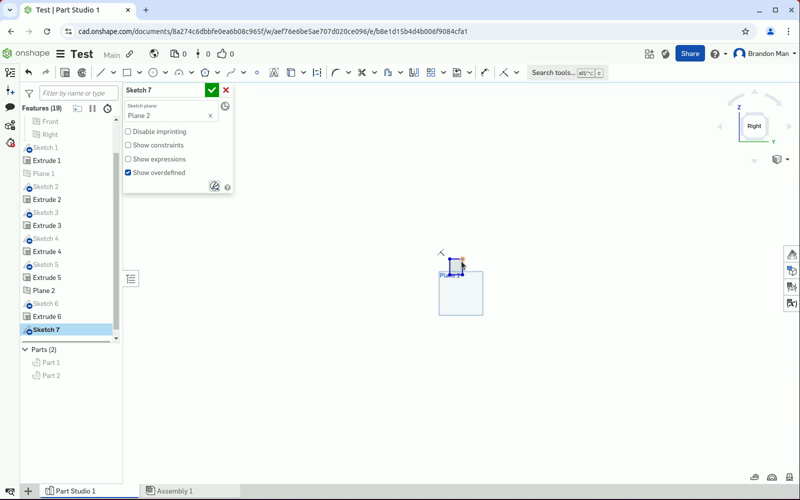
scroll(6)
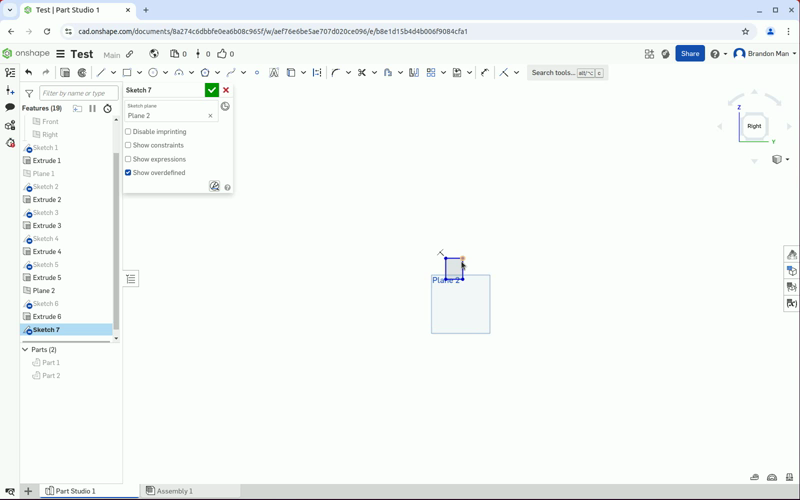
scroll(6)
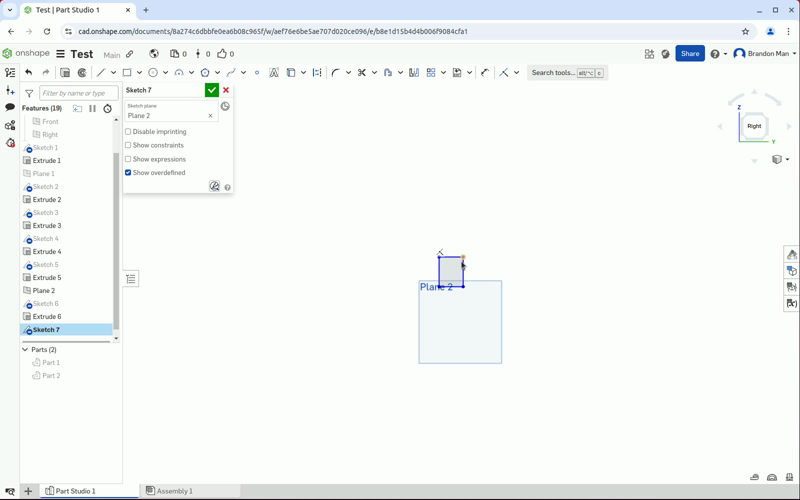
scroll(6)
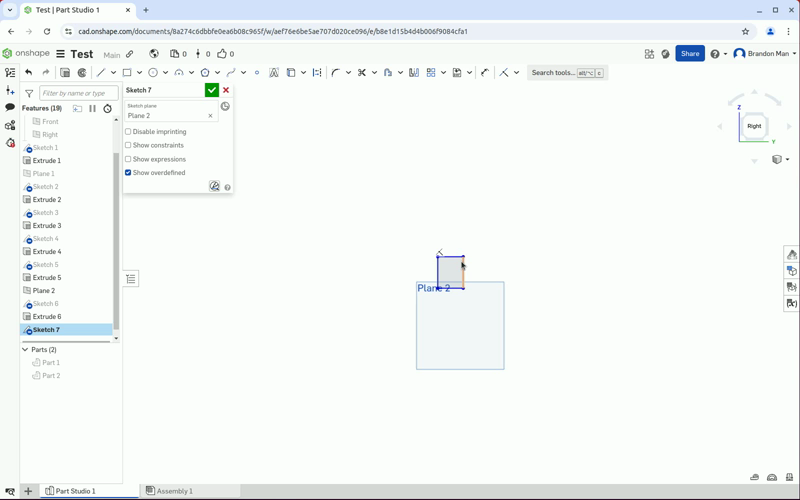
scroll(6)
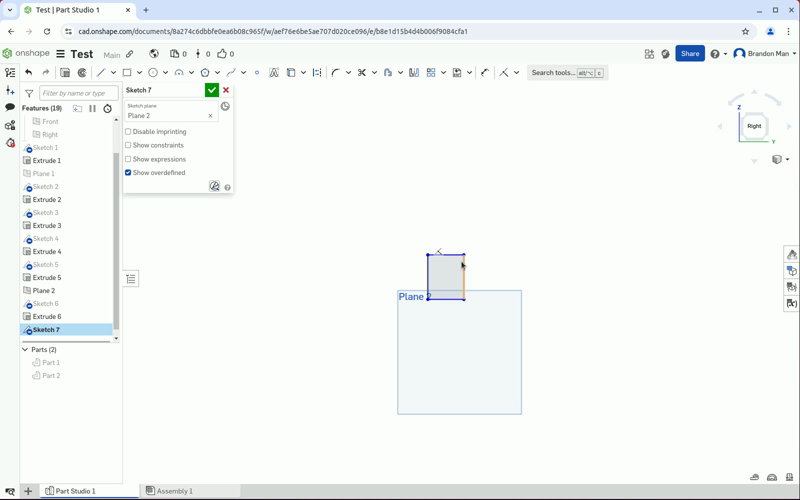
scroll(6)
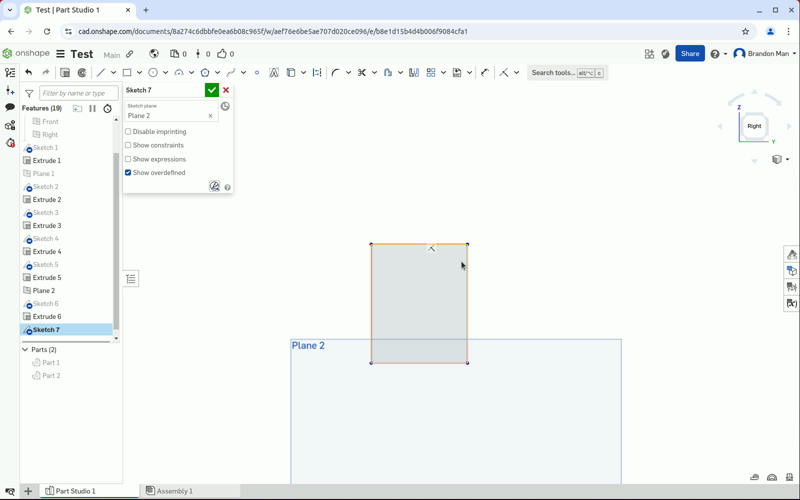
click(461, 261)
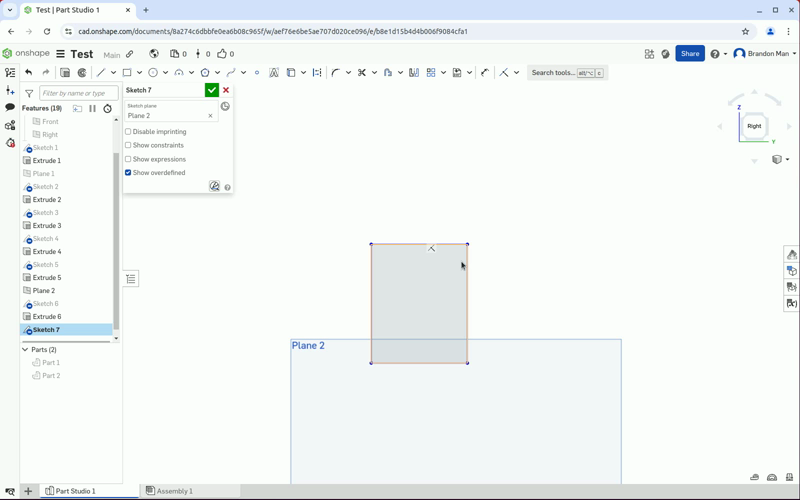
scroll(-6)
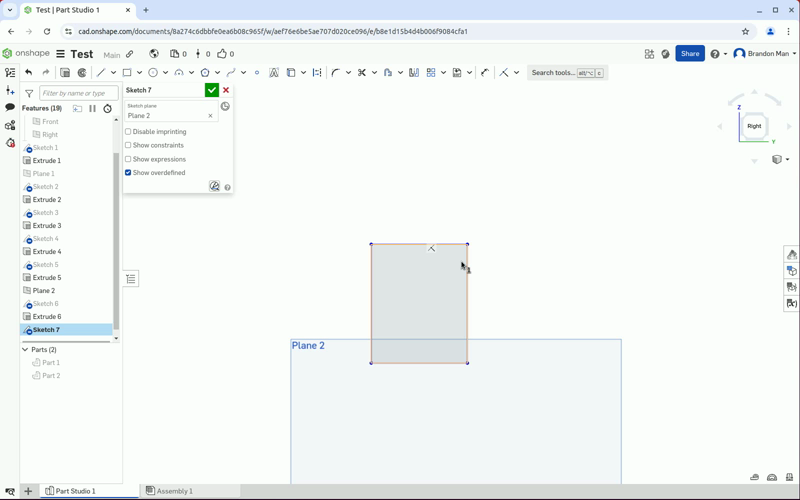
scroll(-6)
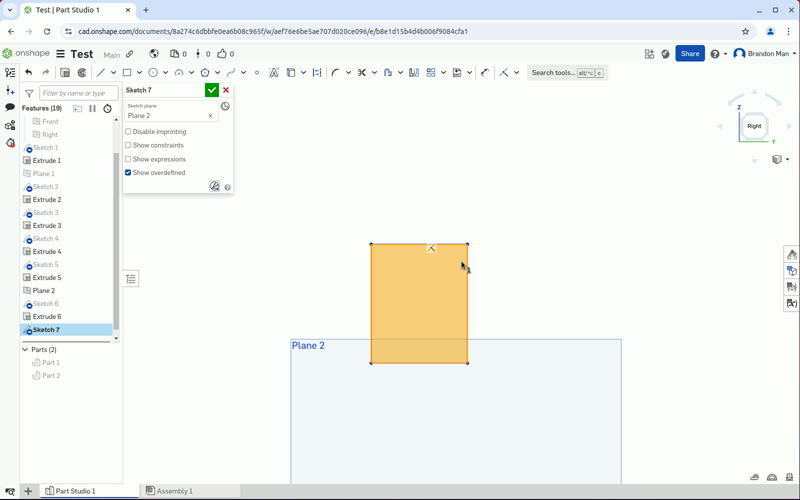
scroll(-6)
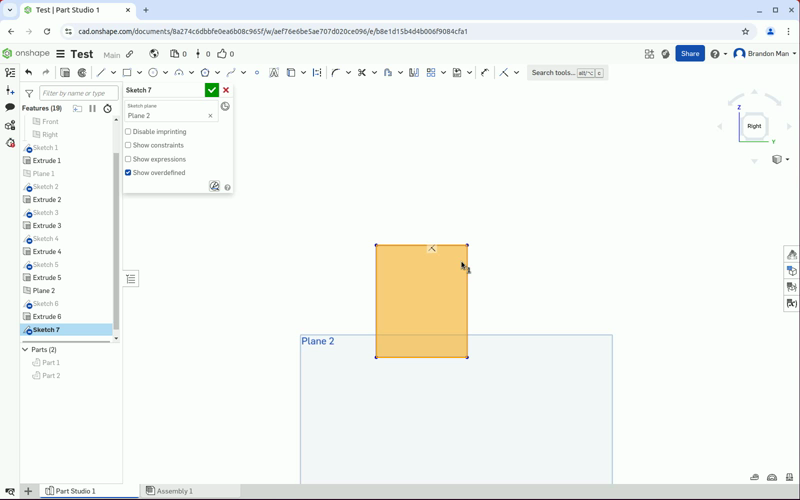
scroll(-6)
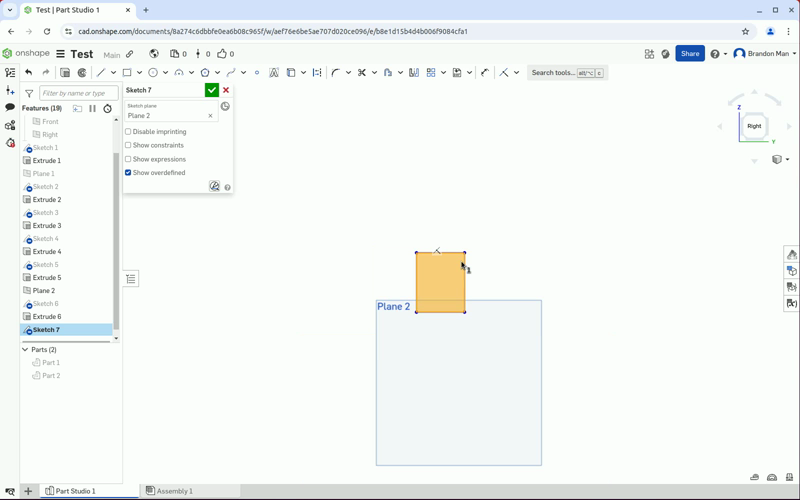
scroll(-6)
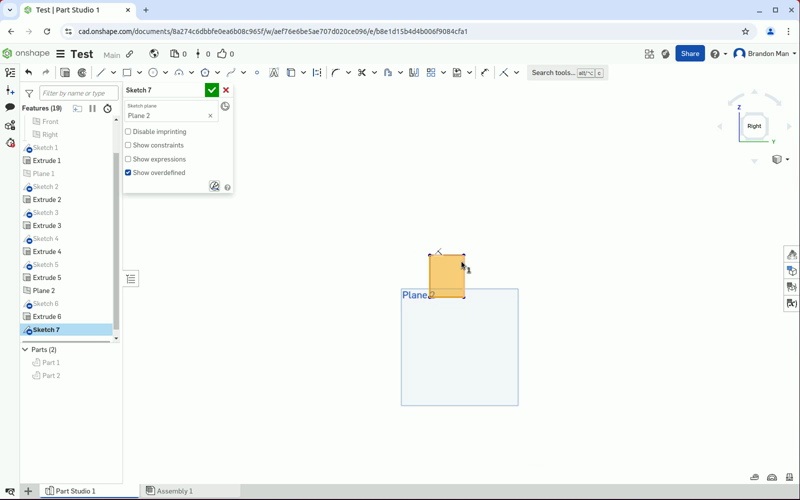
scroll(-6)
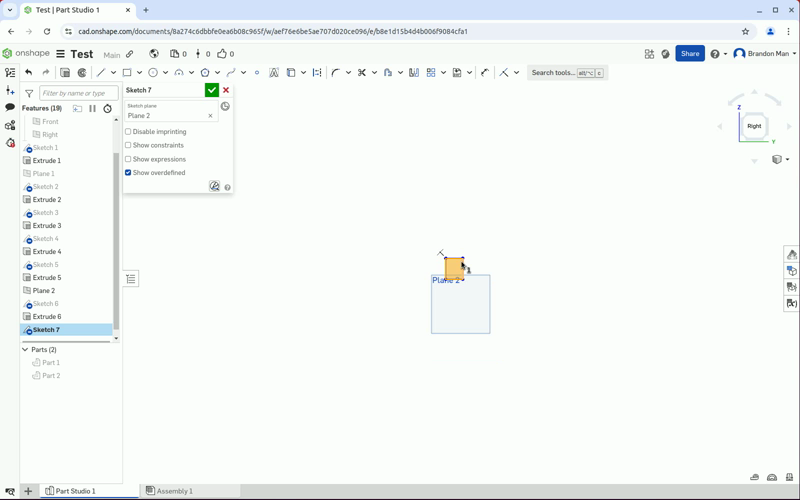
scroll(-6)
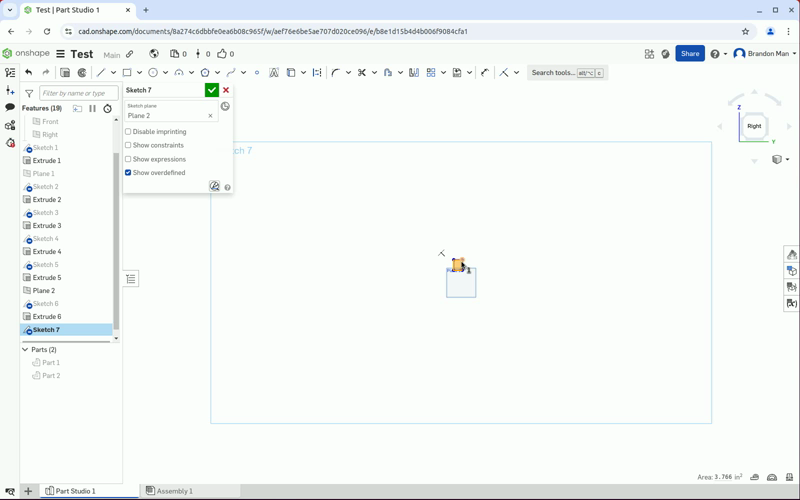
mouse_move(73, 352)
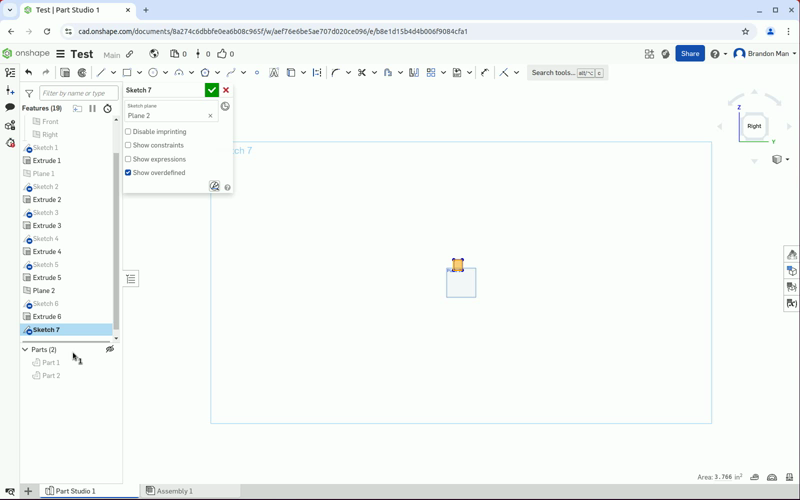
key(shift+y)
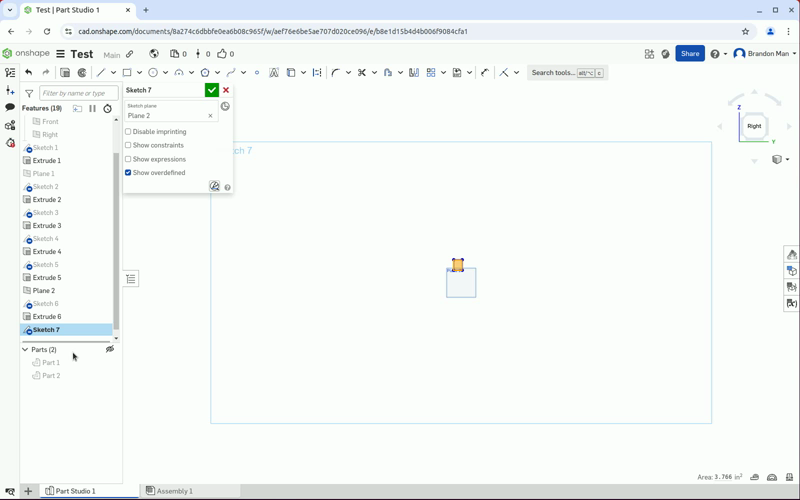
key(shift+e)
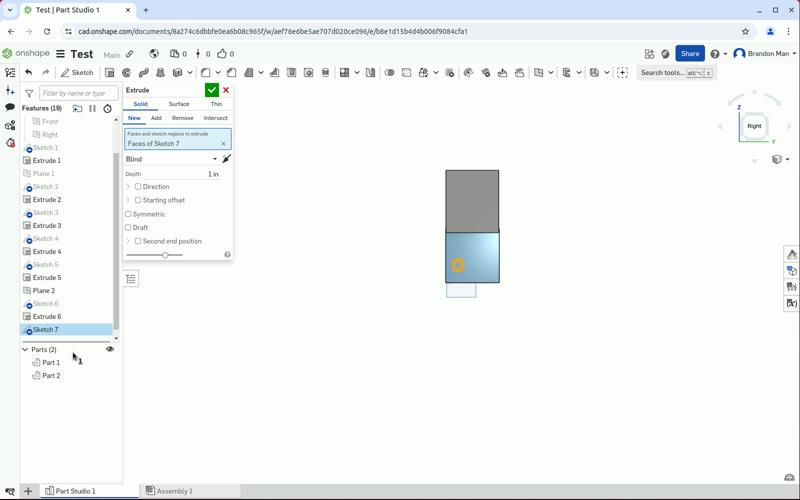
mouse_move(143, 106)
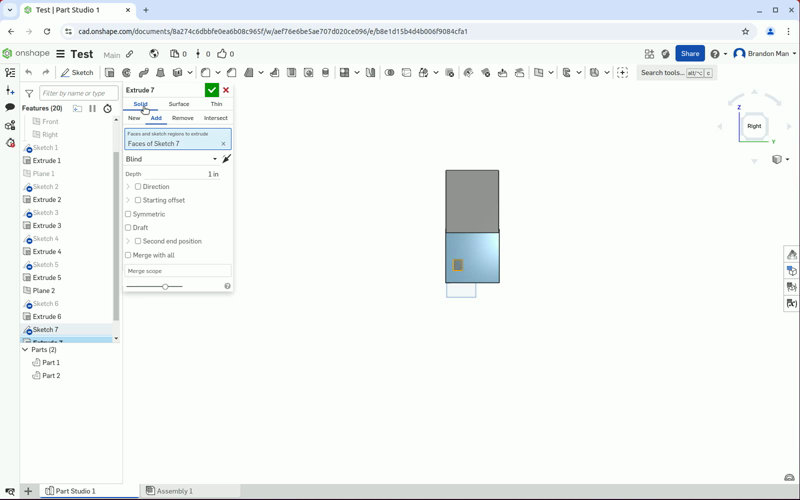
click(143, 106)
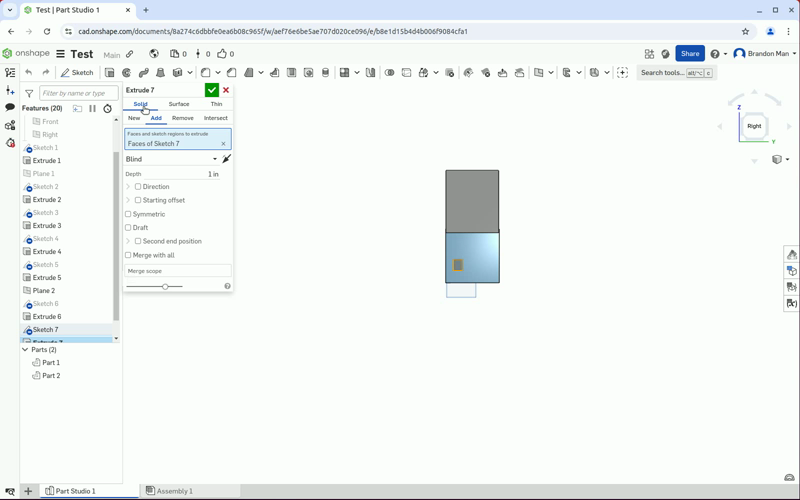
mouse_move(186, 120)
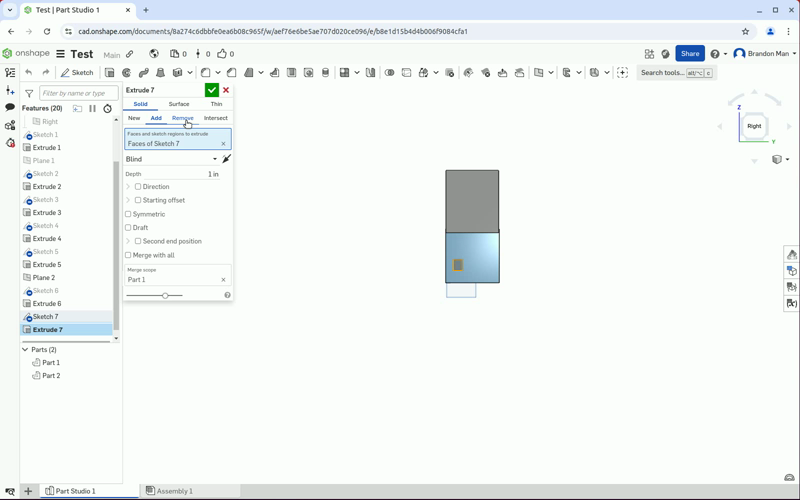
click(186, 120)
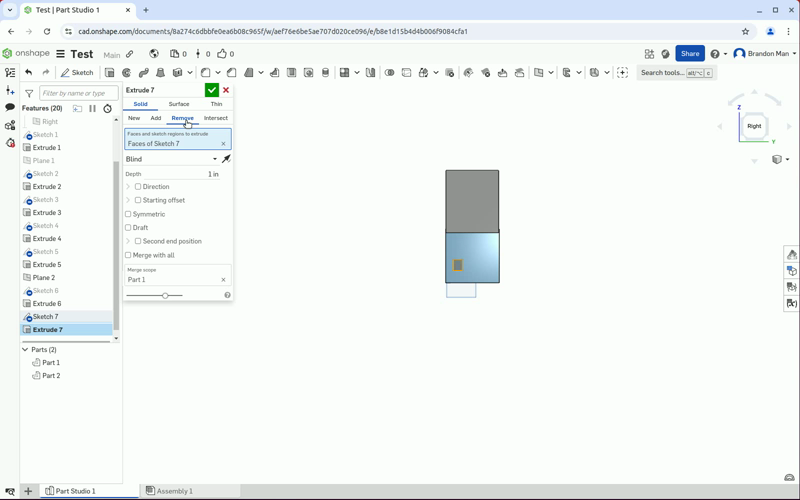
key(tab, 4)
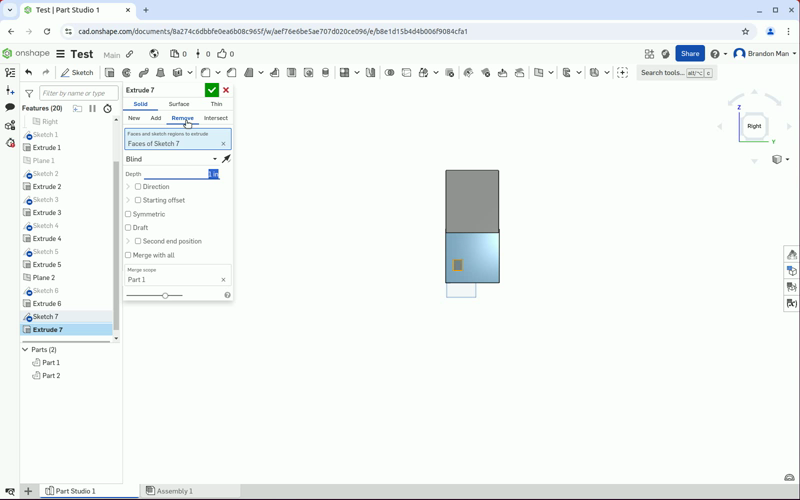
text(3.611)
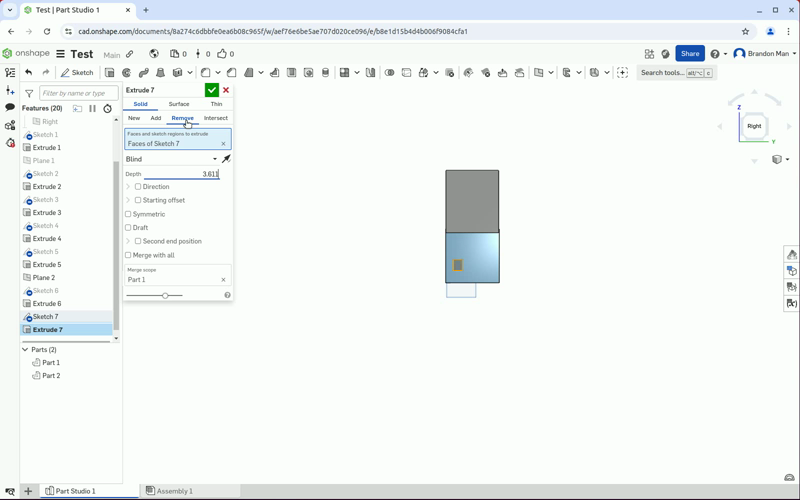
key(tab, 6)
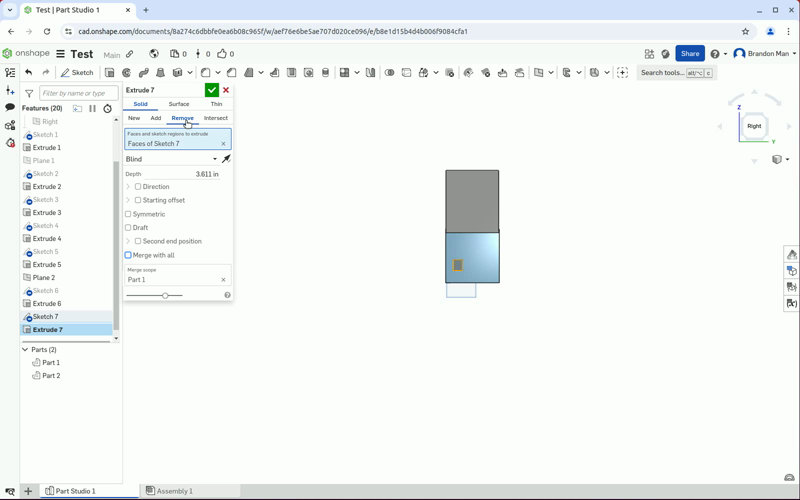
key(space)
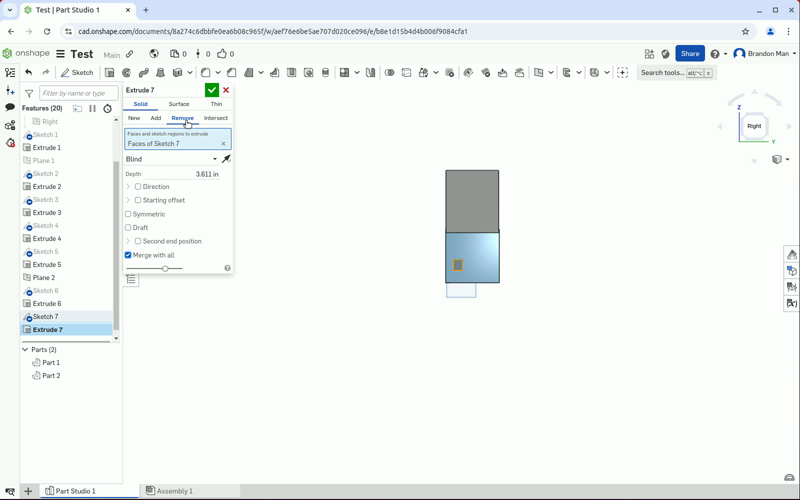
key(enter)
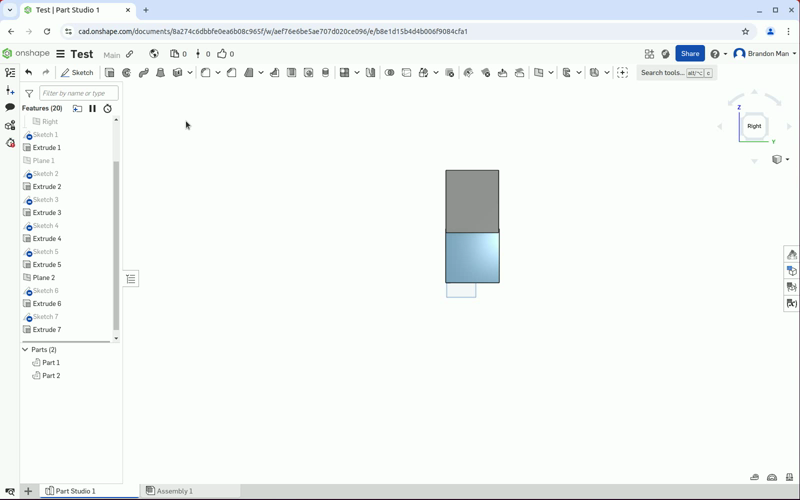
key(shift+h)
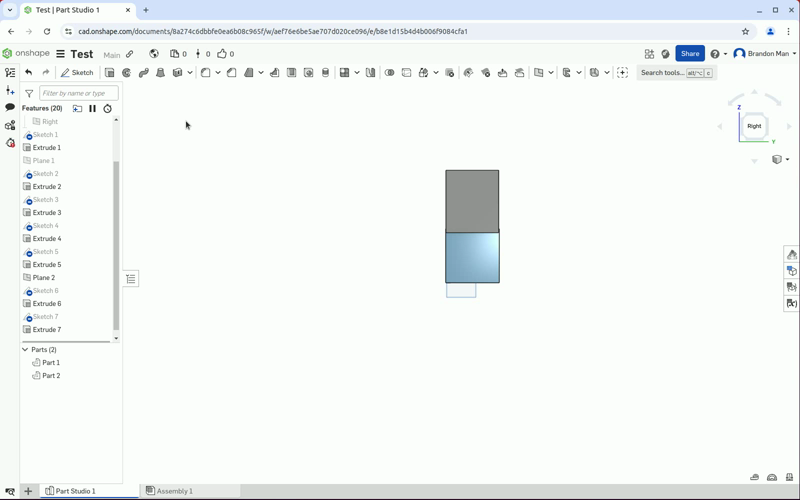
key(shift+h)
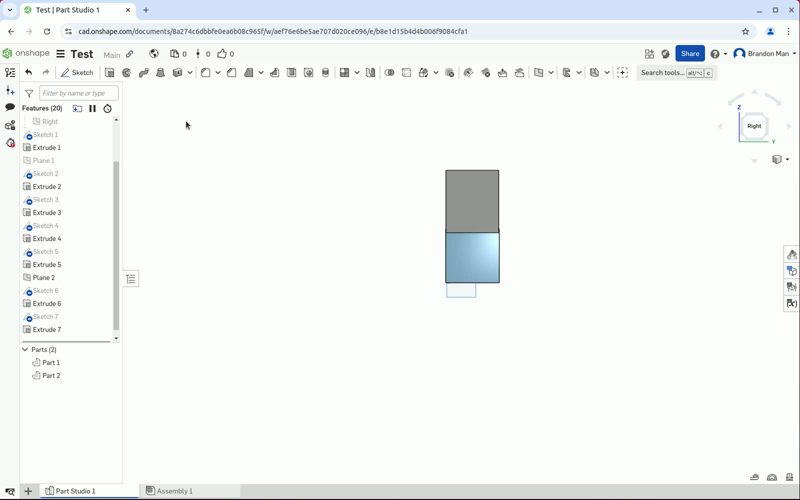
mouse_move(69, 137)
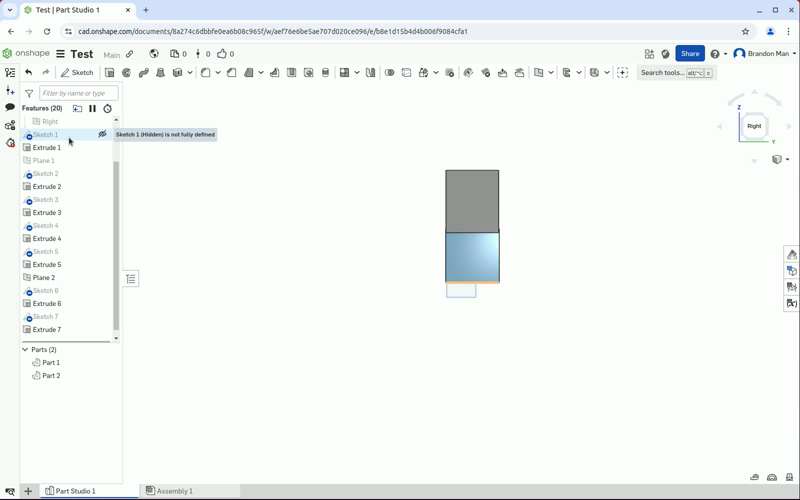
click(69, 137)
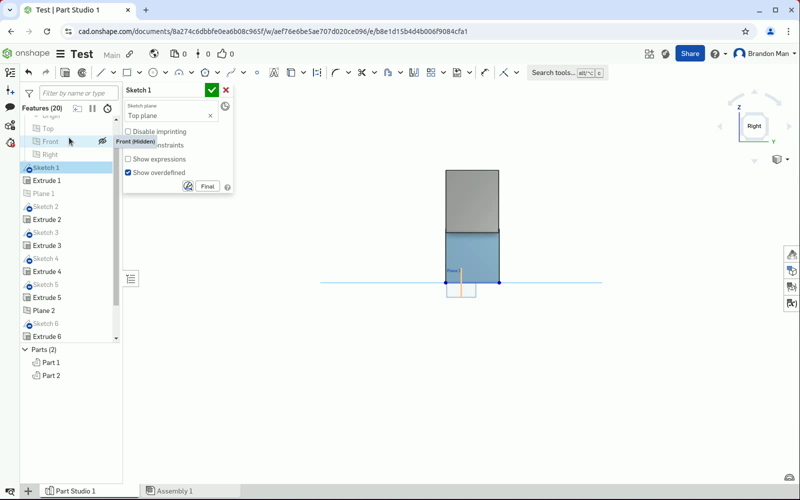
mouse_move(229, 92)
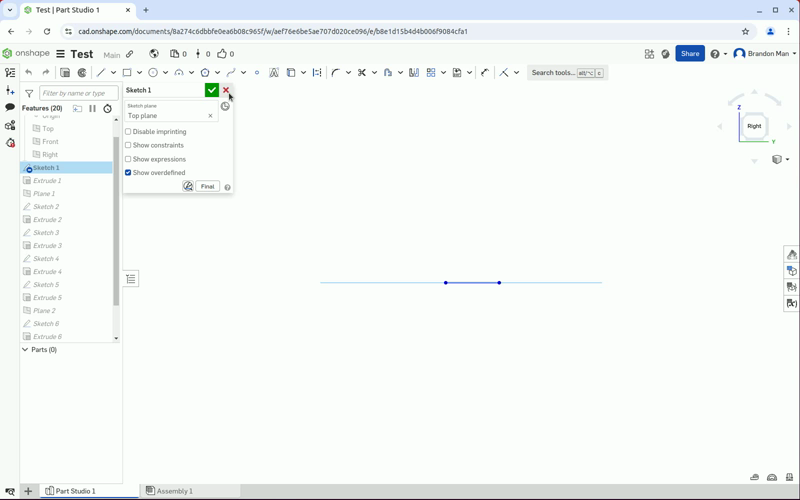
click(229, 92)
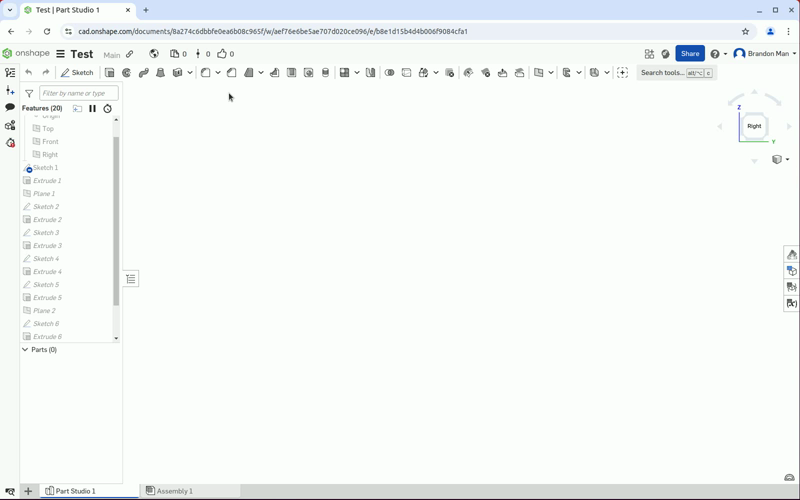
key(shift+s)
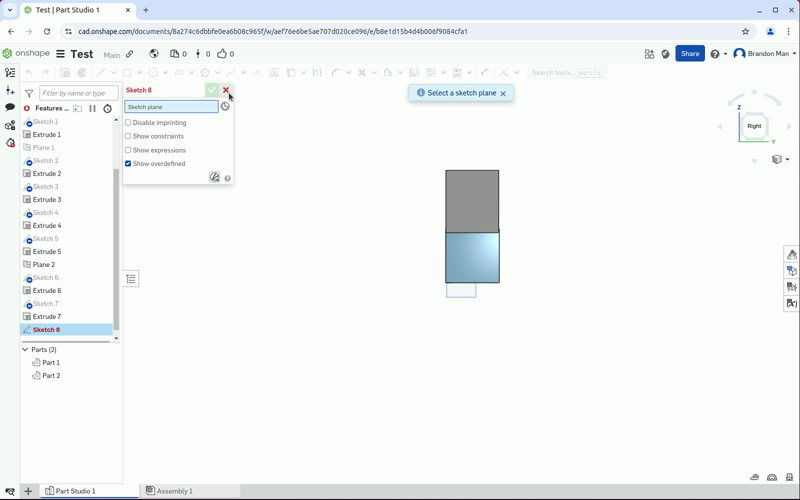
mouse_move(69, 267)
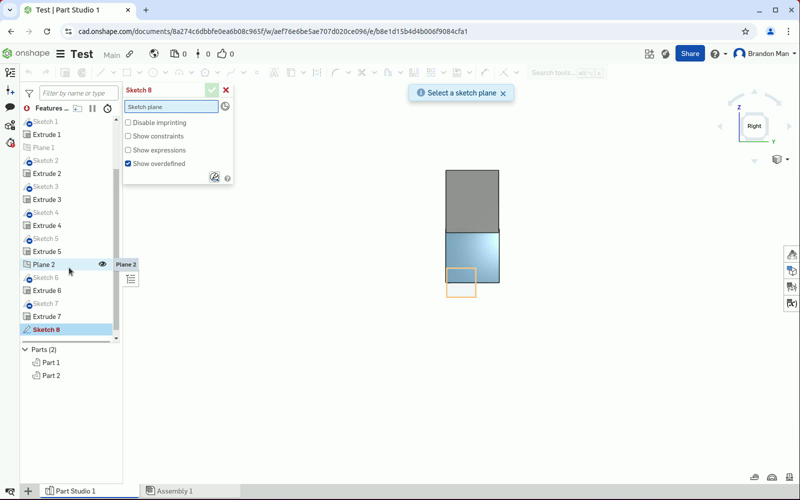
click(69, 267)
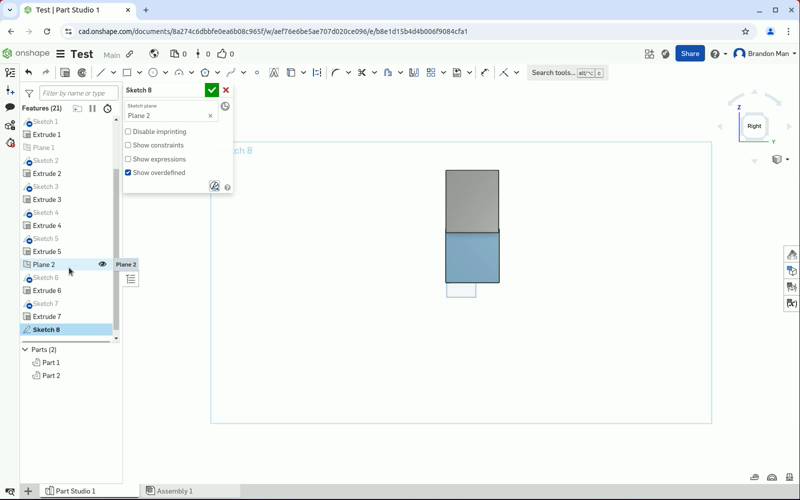
mouse_move(73, 352)
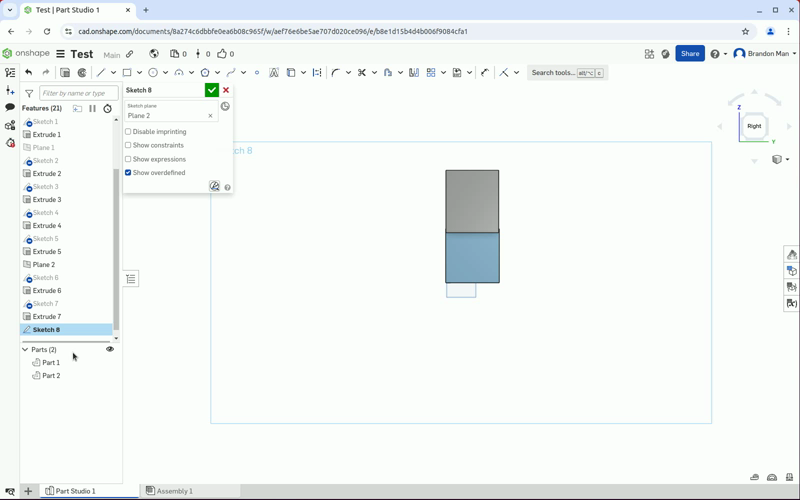
key(y)
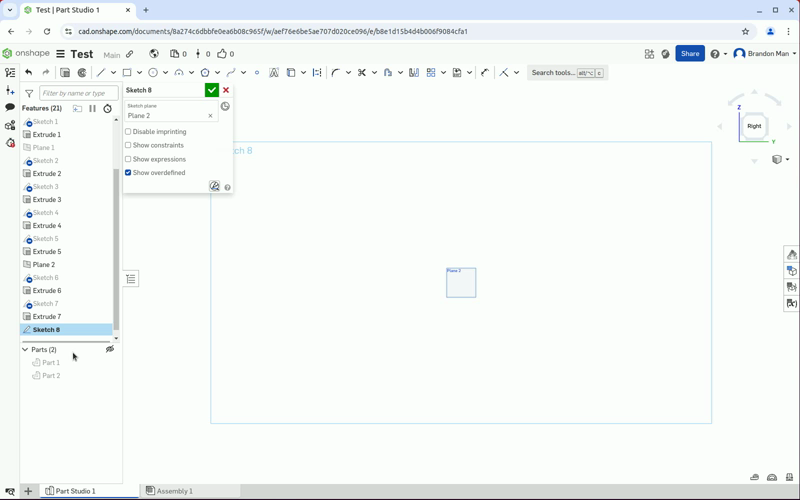
key(l)
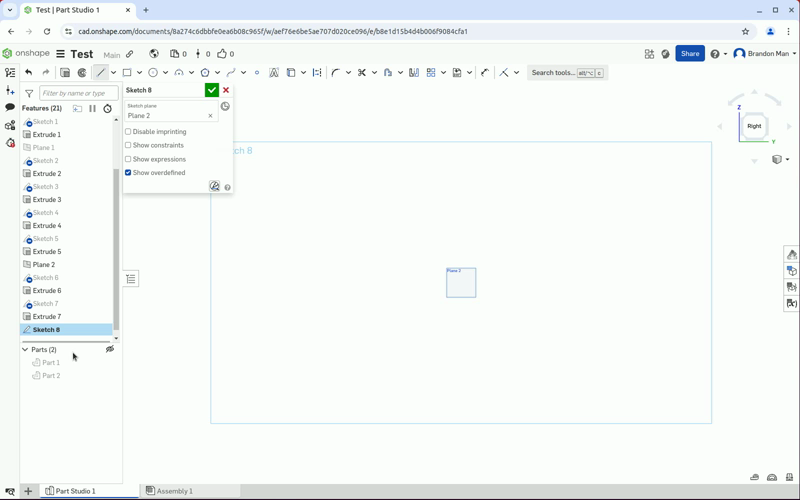
key_down(shift)
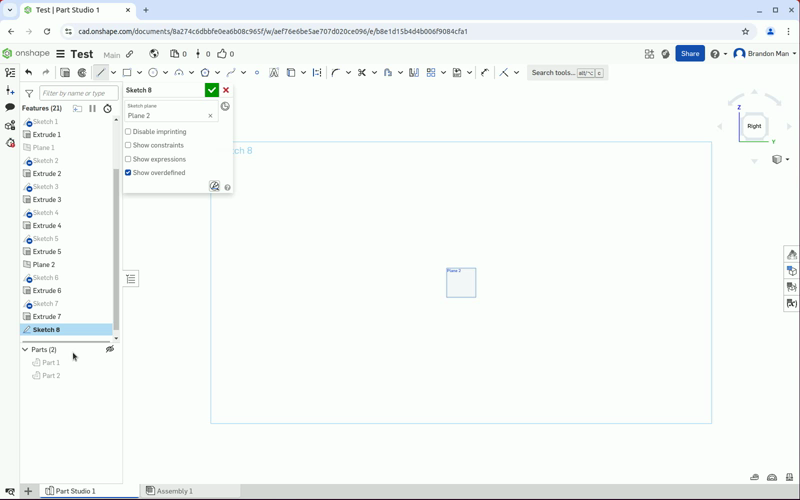
mouse_move(476, 270)
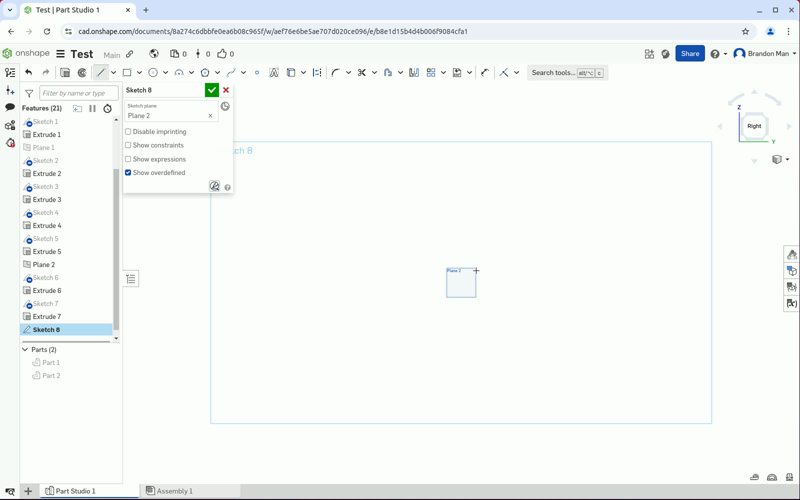
click(476, 270)
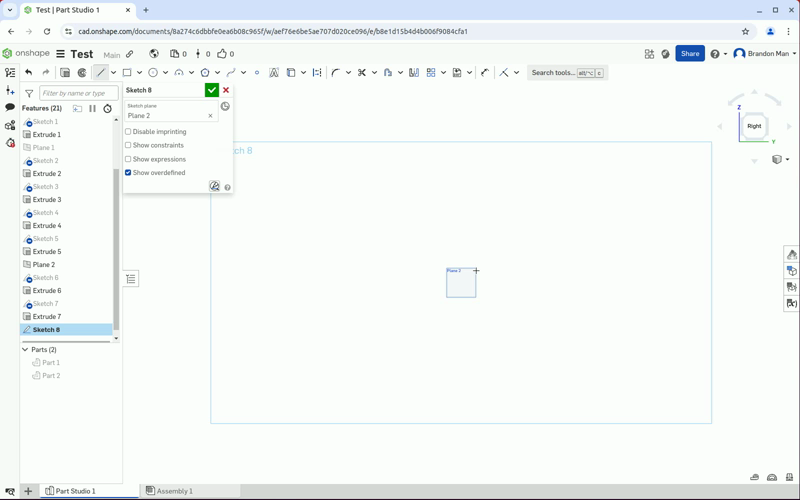
key_up(shift)
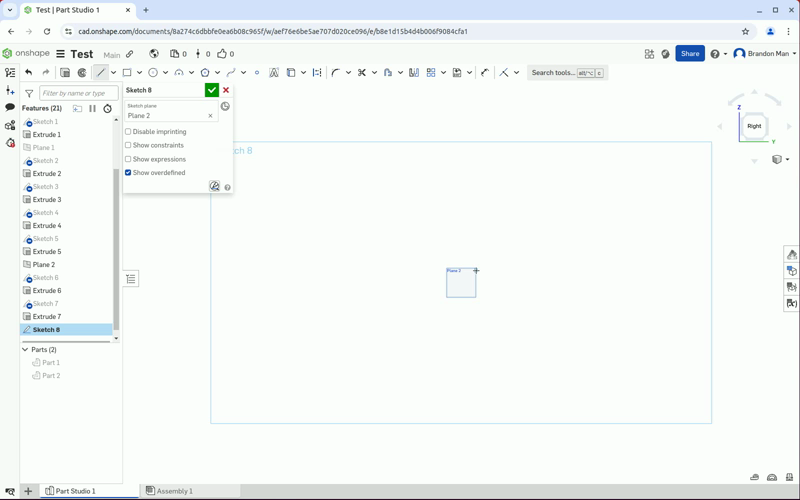
key_down(shift)
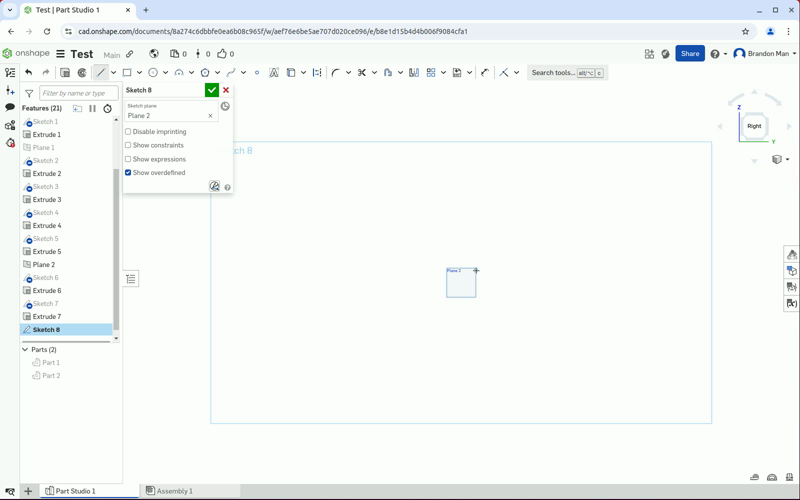
mouse_move(506, 270)
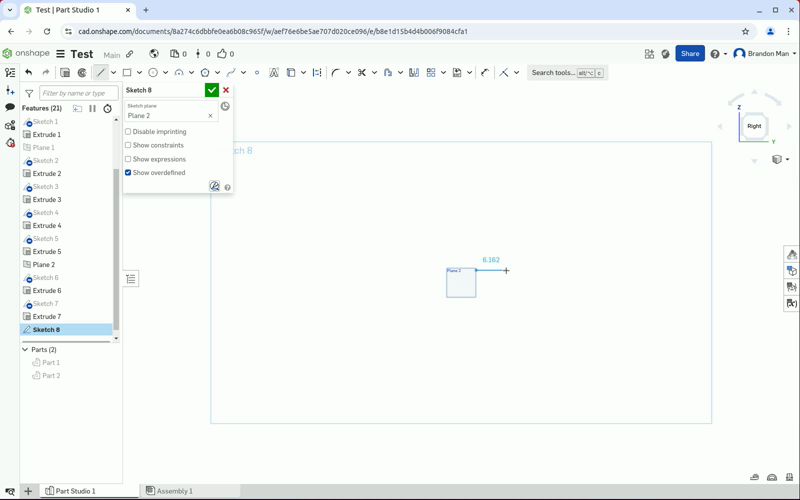
mouse_move(484, 270)
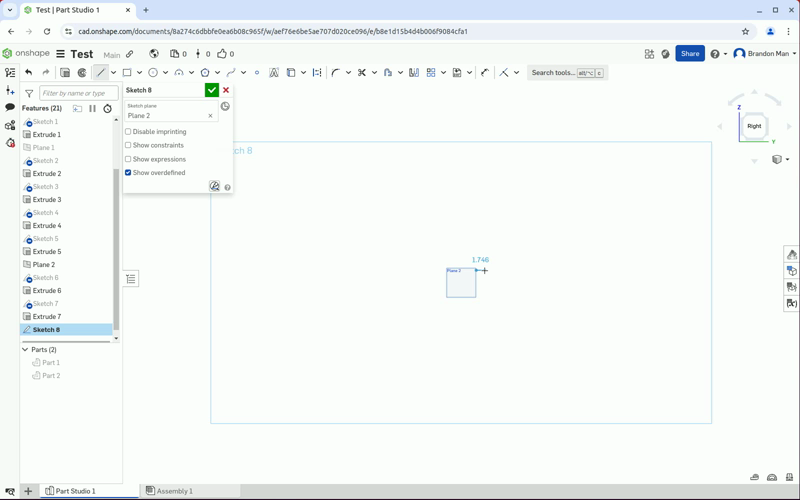
click(484, 270)
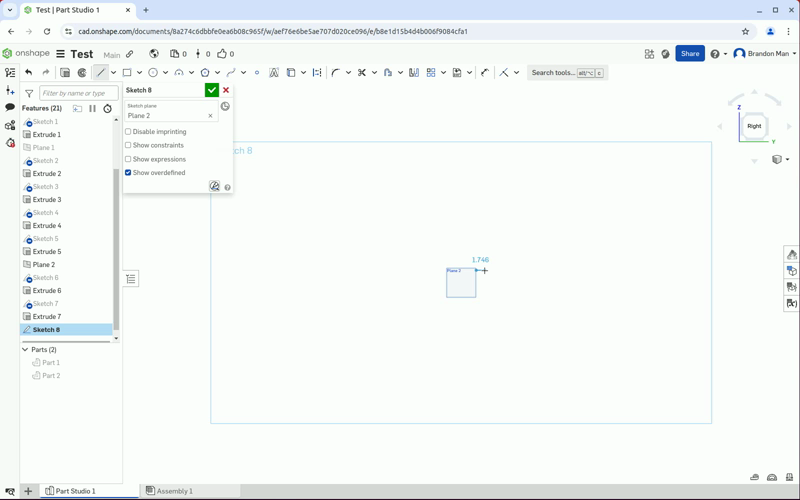
key_up(shift)
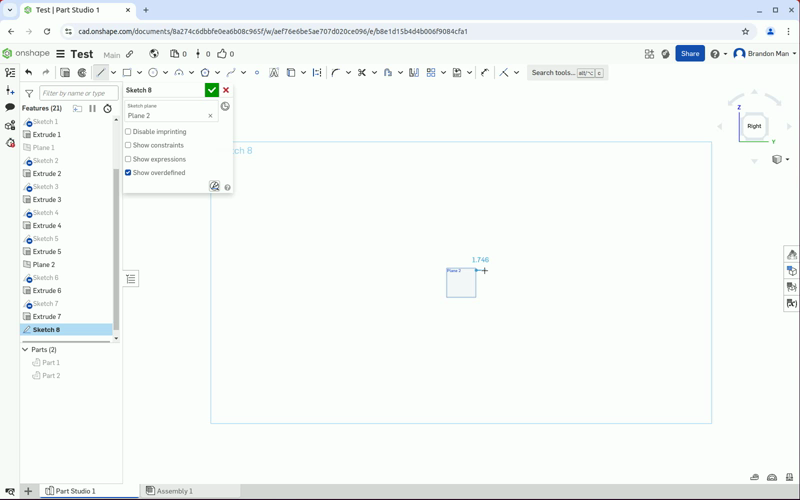
key_down(shift)
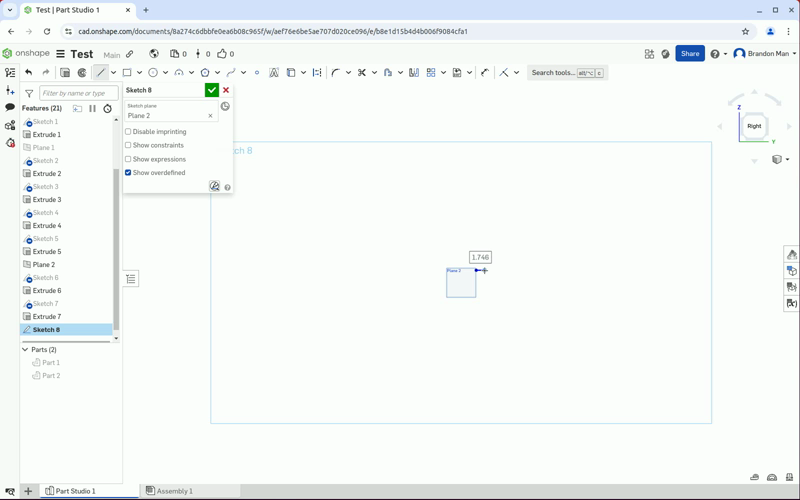
mouse_move(514, 270)
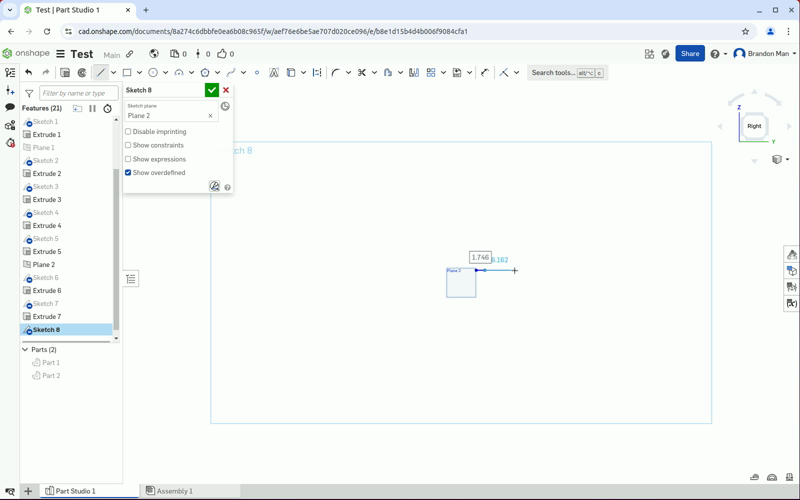
mouse_move(484, 259)
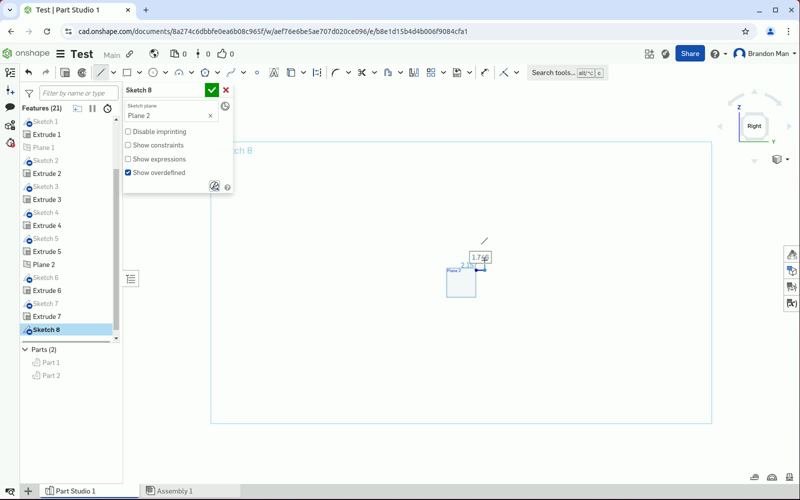
click(484, 259)
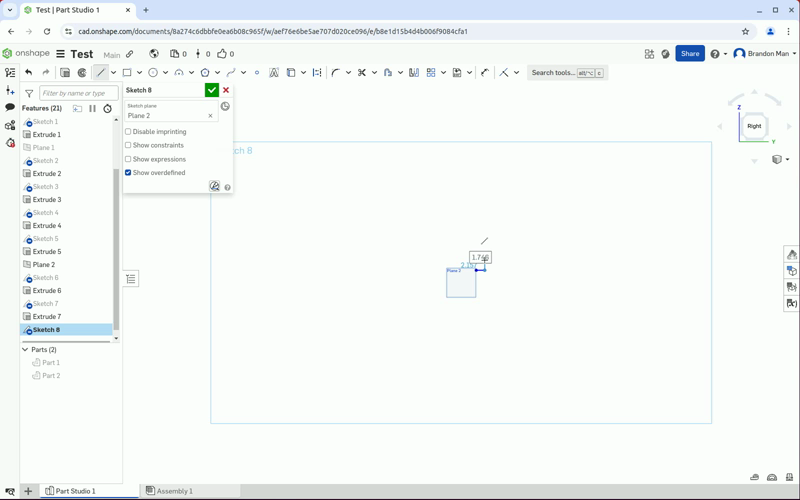
key_up(shift)
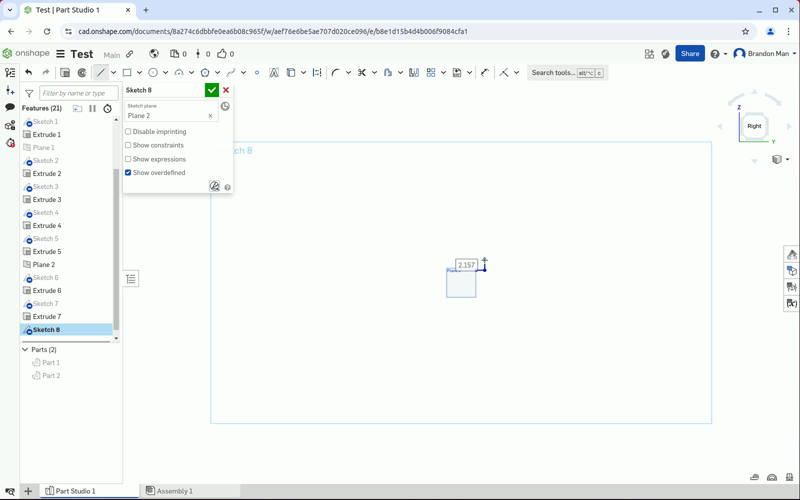
key_down(shift)
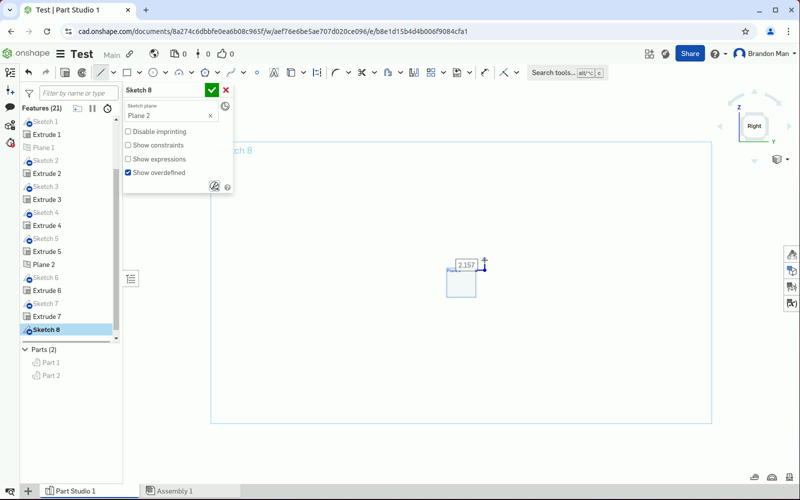
mouse_move(514, 259)
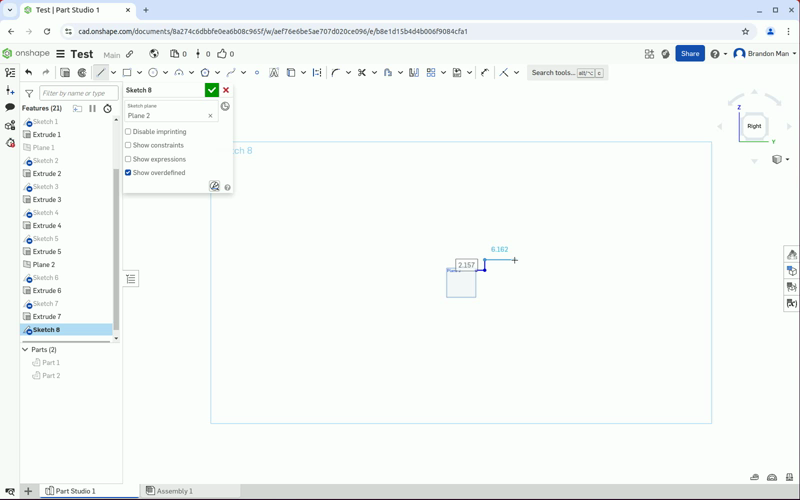
mouse_move(476, 259)
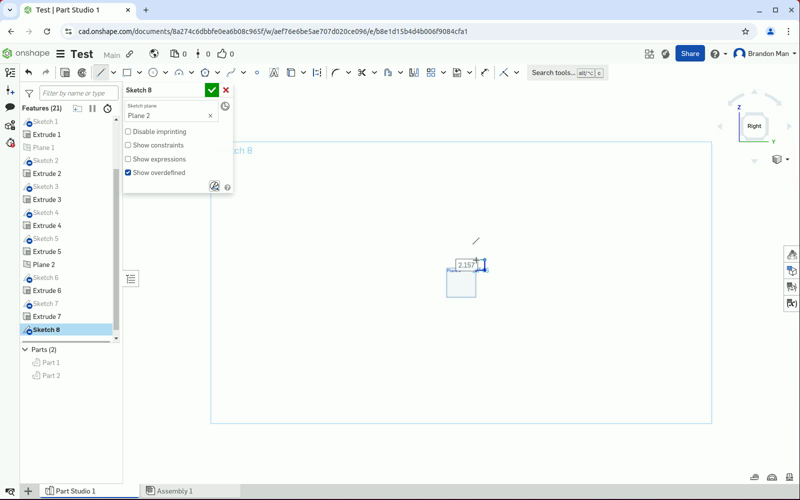
click(476, 259)
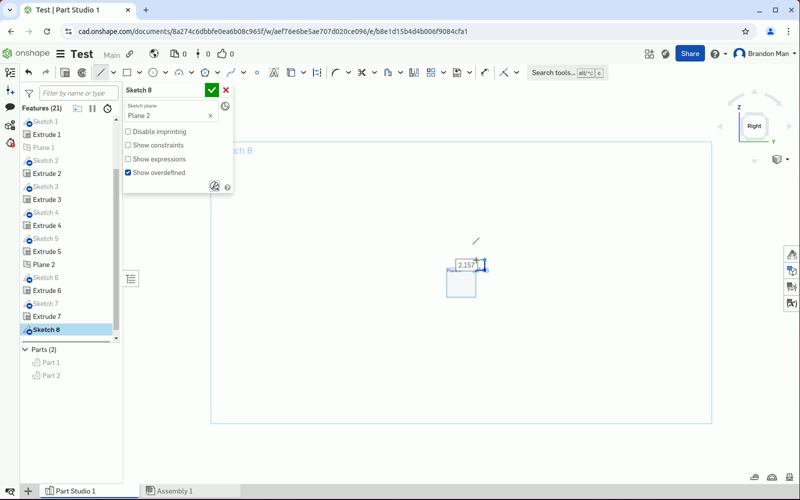
key_up(shift)
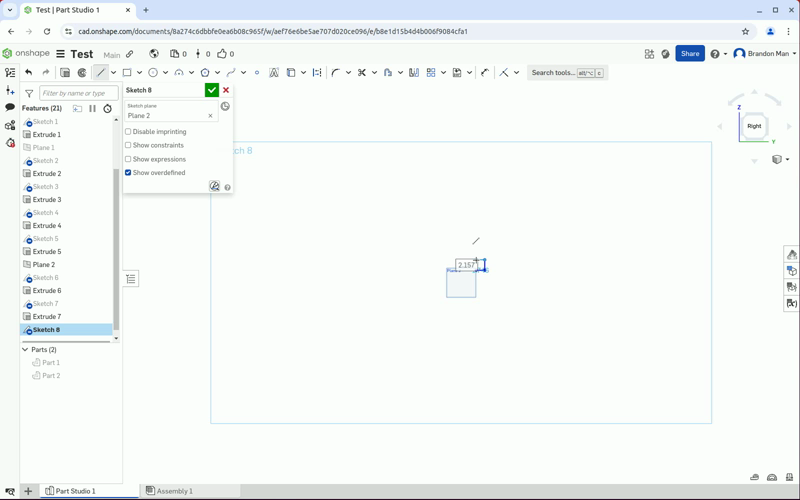
mouse_move(506, 259)
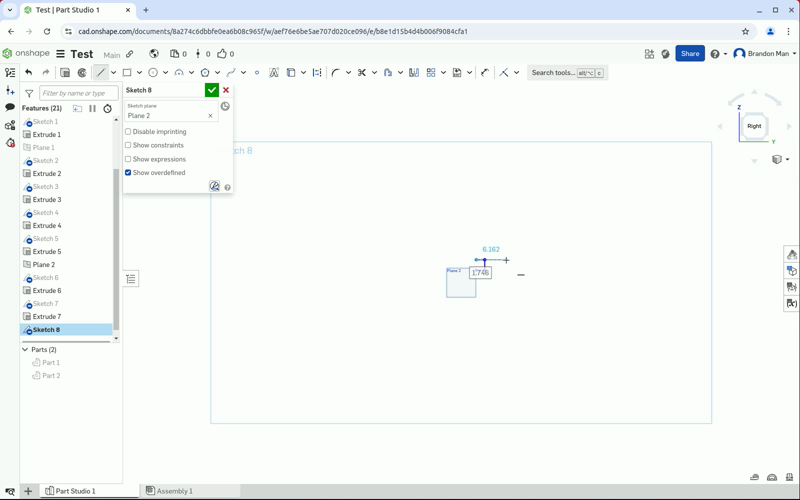
key_down(shift)
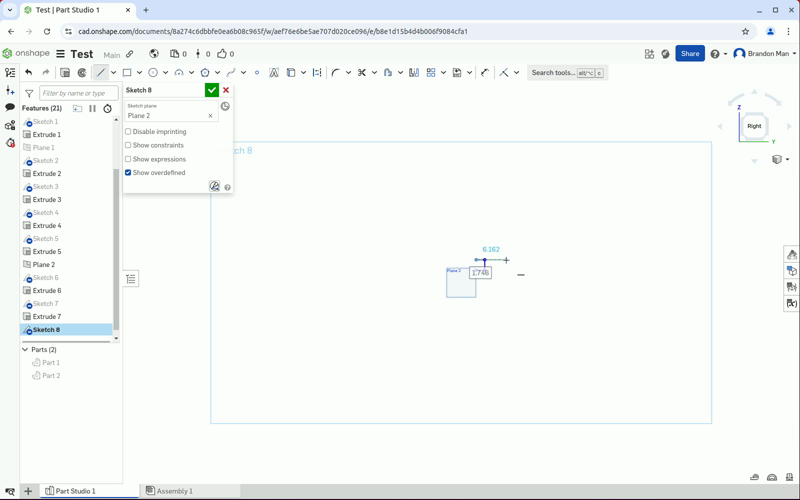
mouse_move(476, 270)
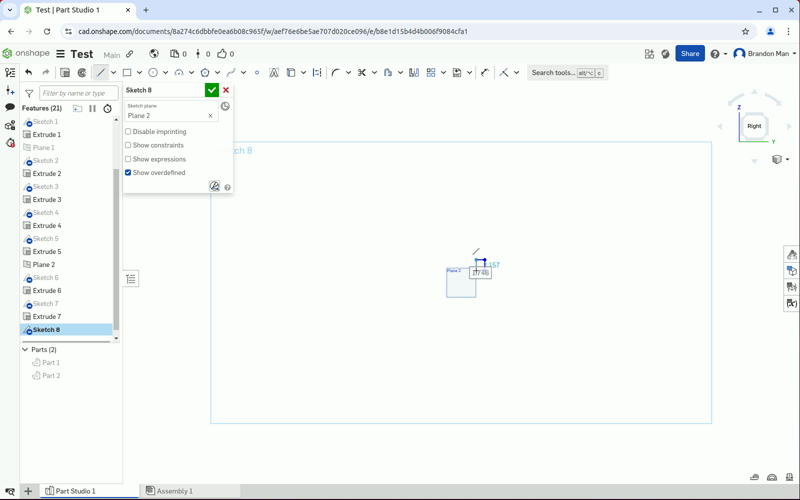
key_up(shift)
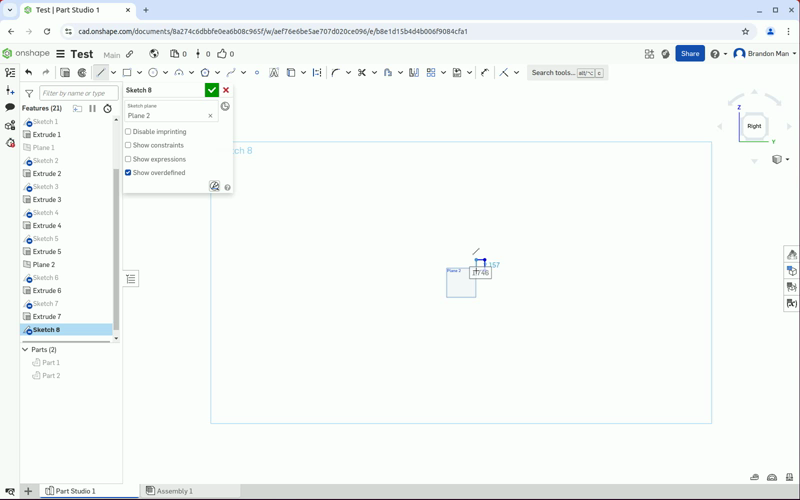
click(476, 270)
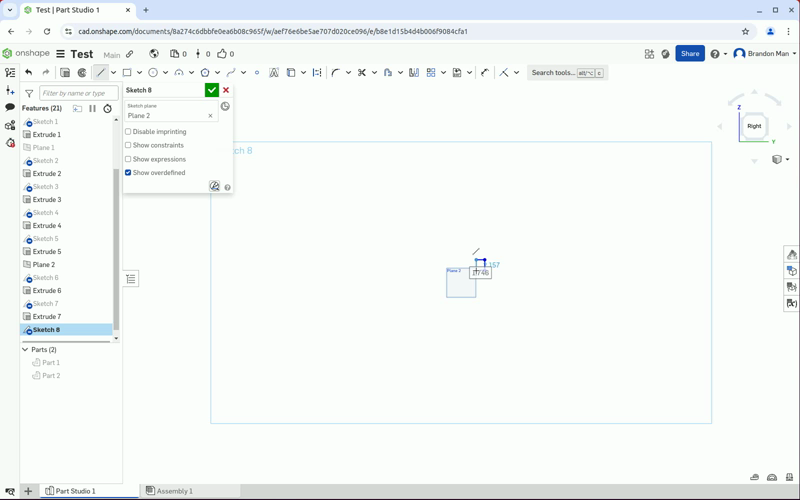
key(esc)
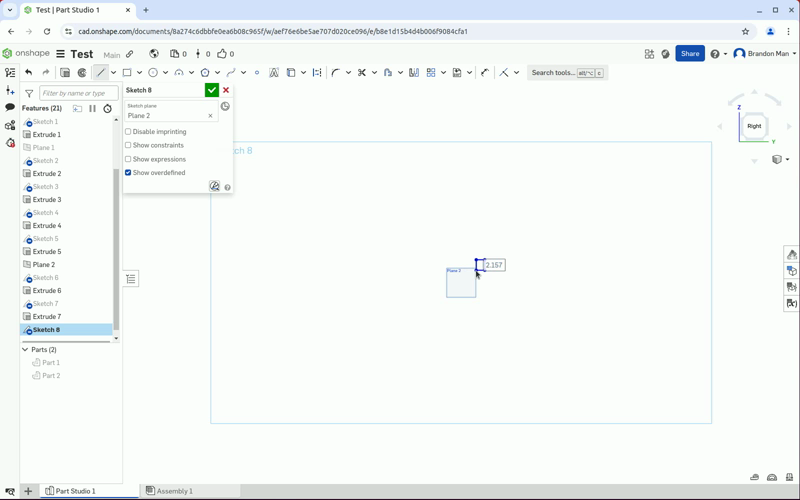
mouse_move(483, 269)
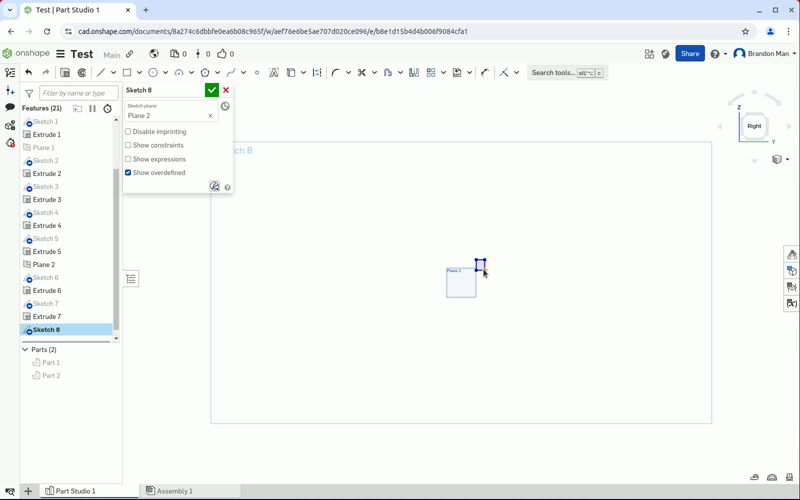
scroll(6)
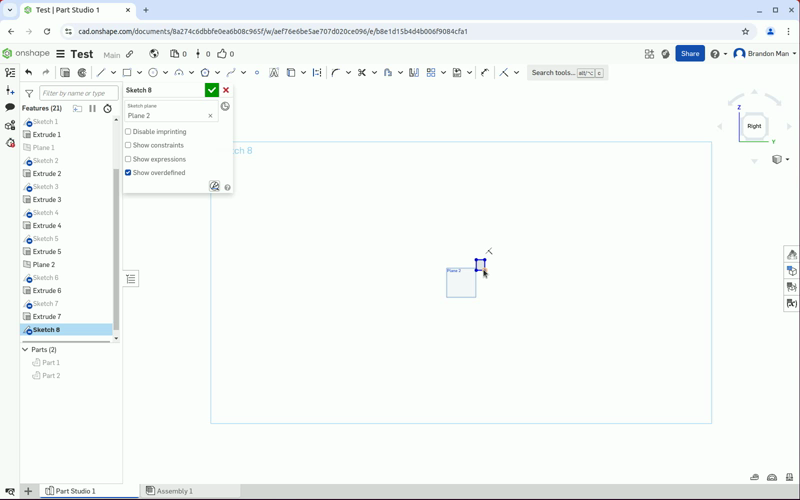
scroll(6)
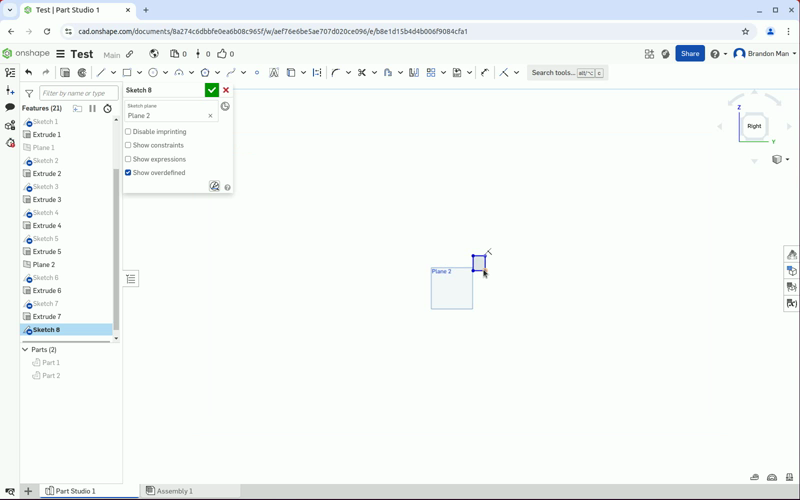
scroll(6)
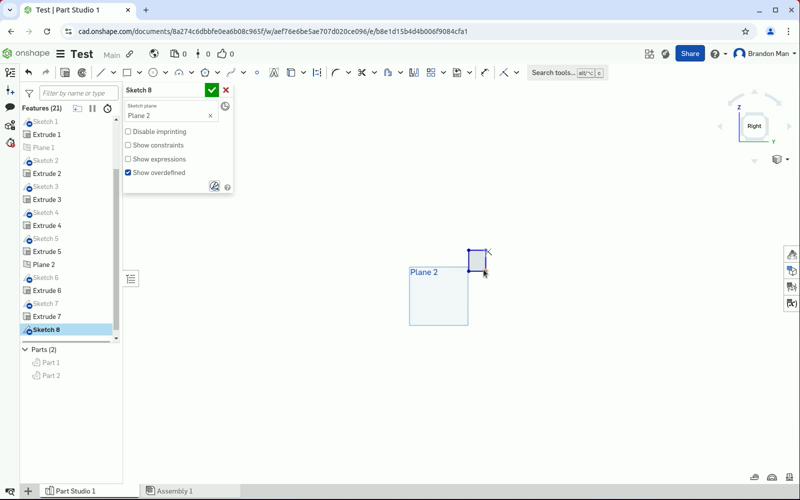
scroll(6)
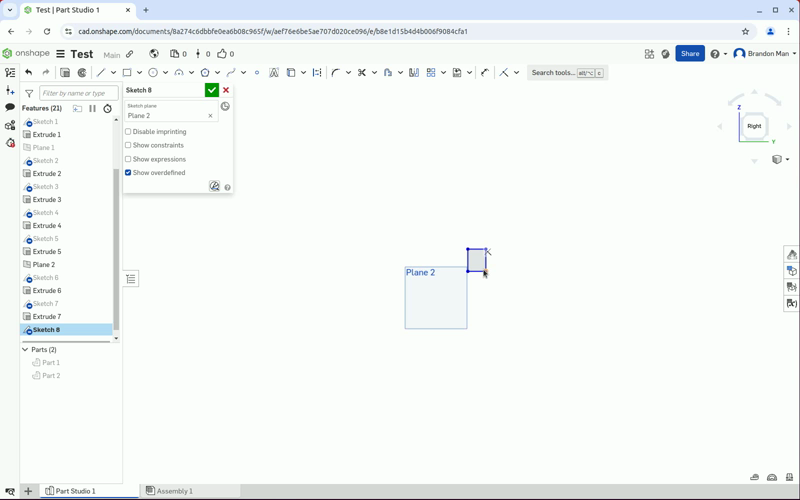
scroll(6)
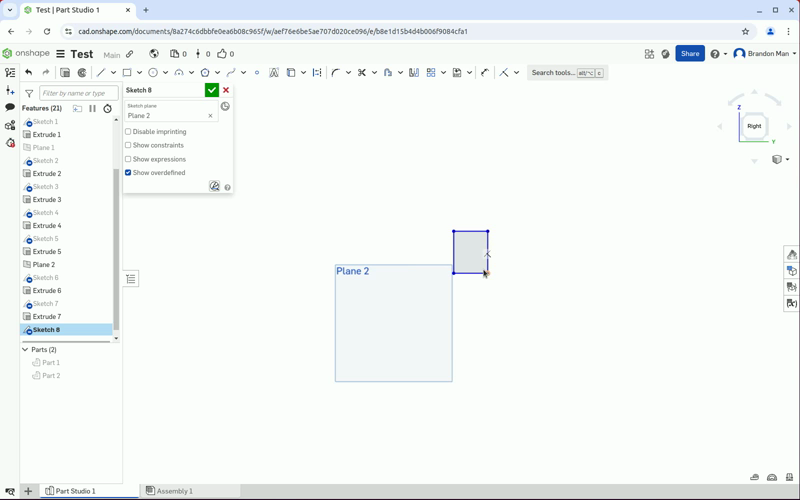
scroll(6)
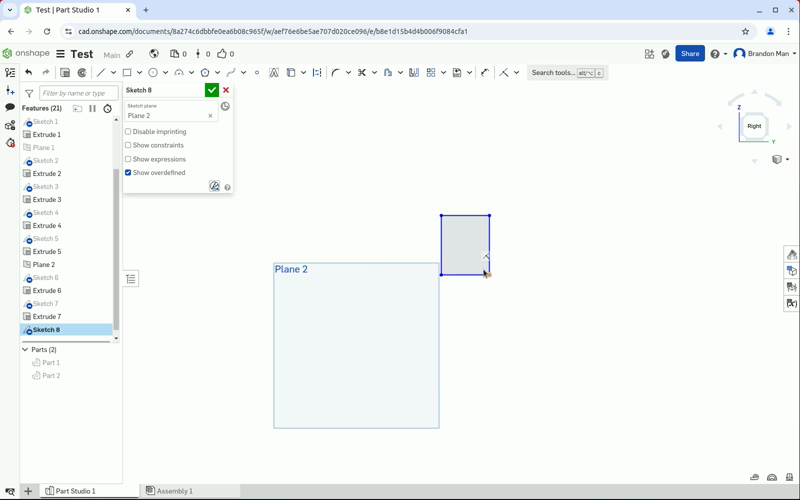
scroll(6)
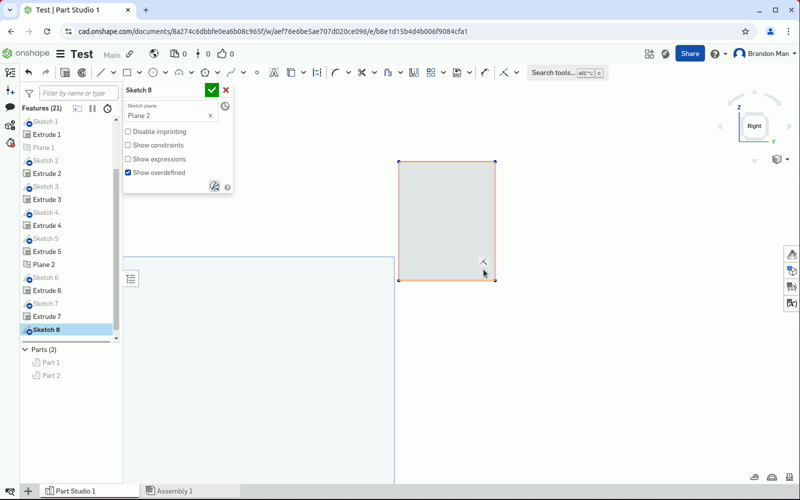
click(483, 269)
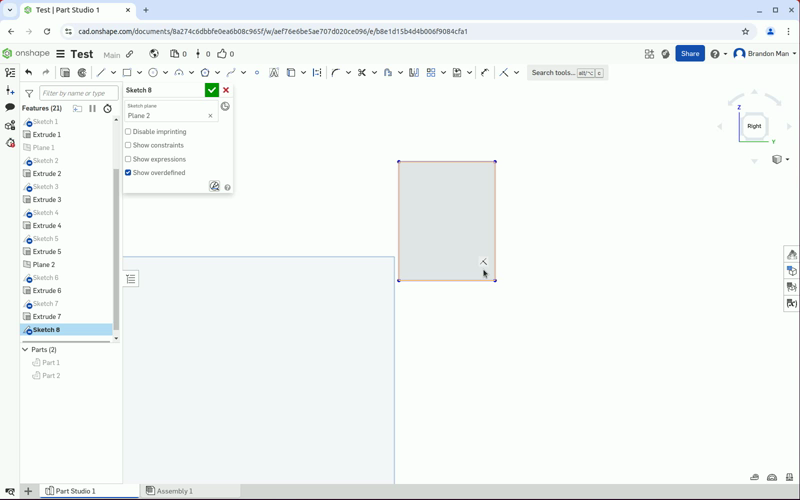
scroll(-6)
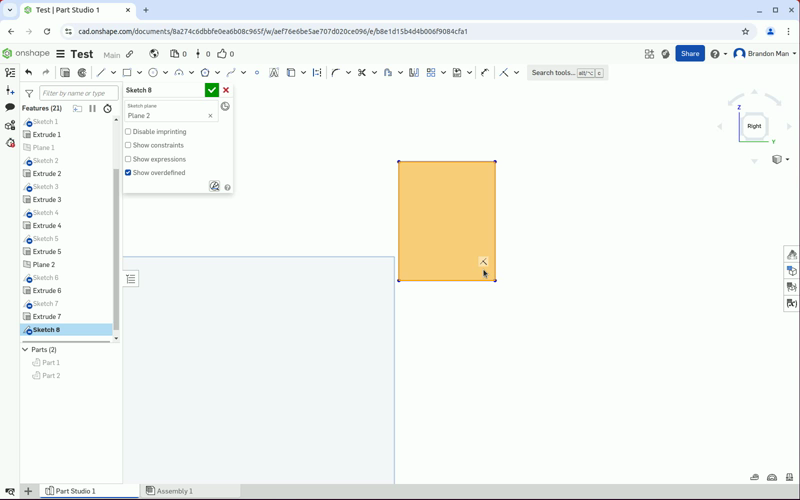
scroll(-6)
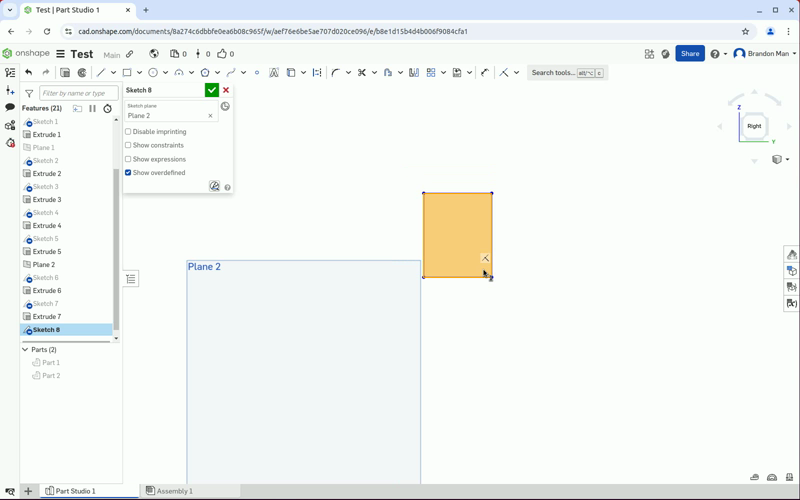
scroll(-6)
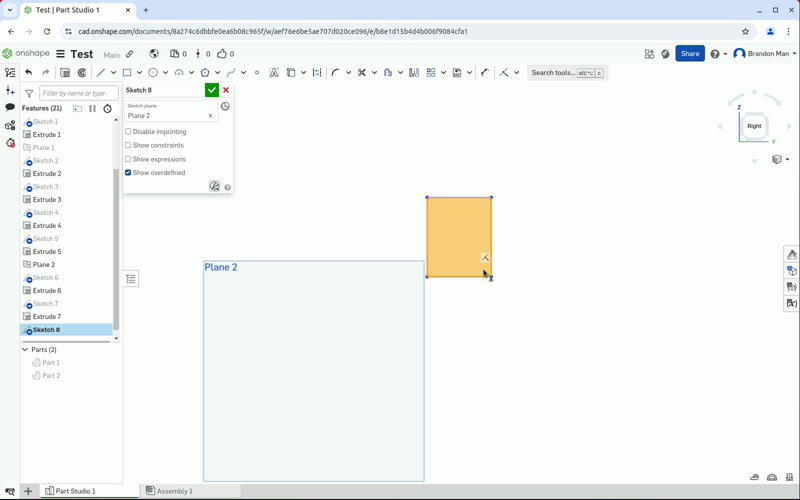
scroll(-6)
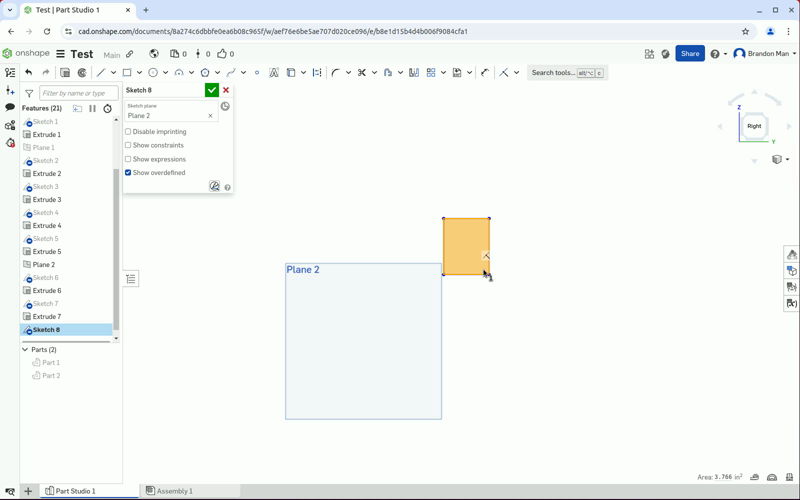
scroll(-6)
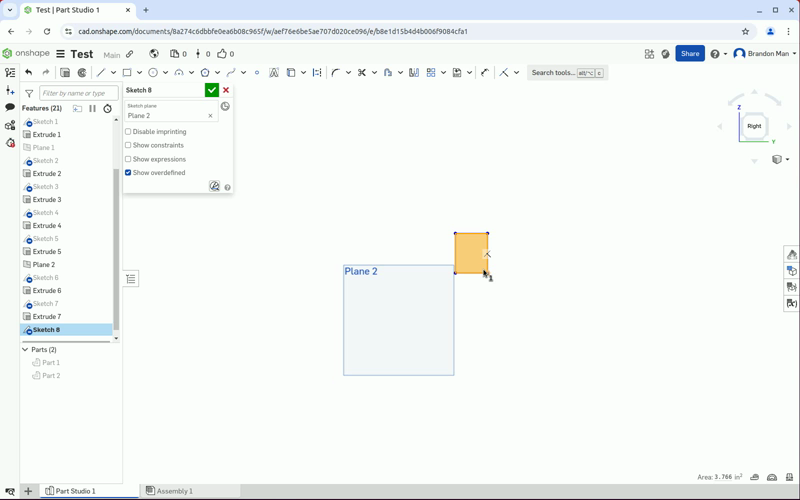
scroll(-6)
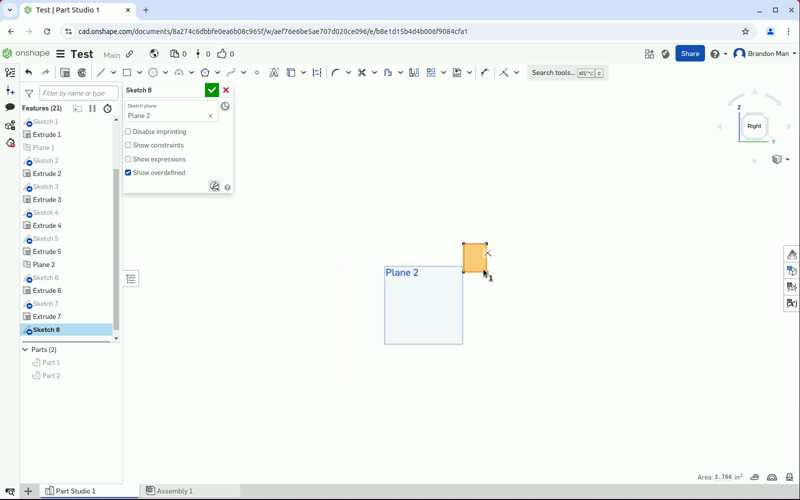
scroll(-6)
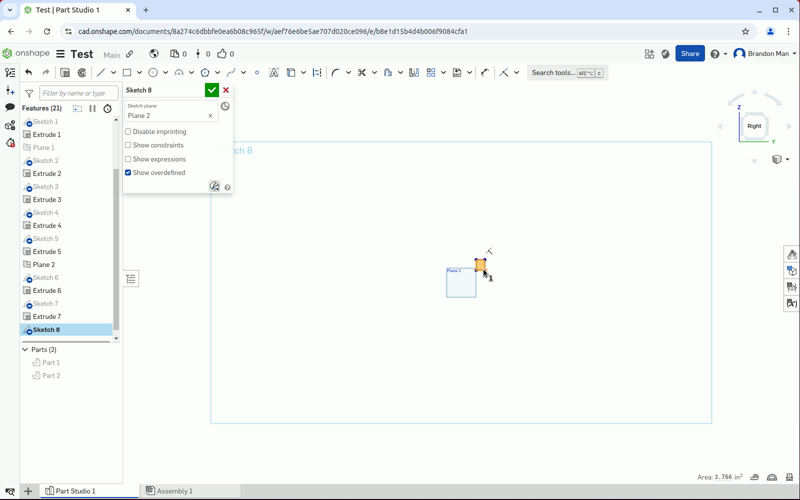
mouse_move(73, 352)
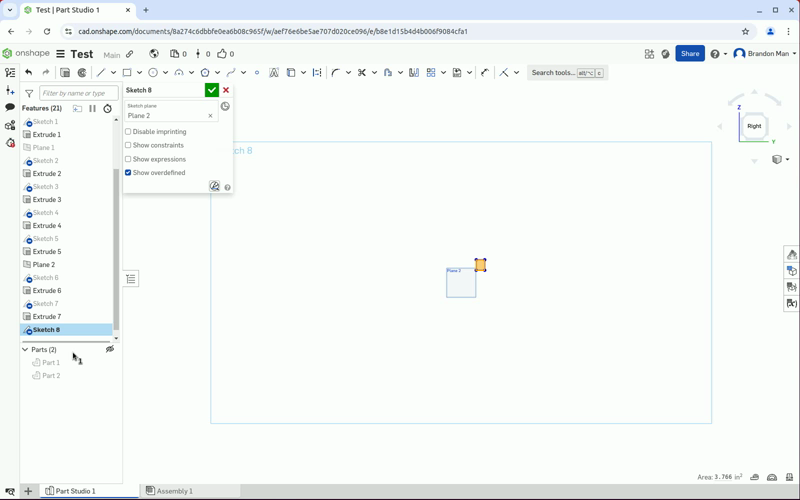
key(shift+y)
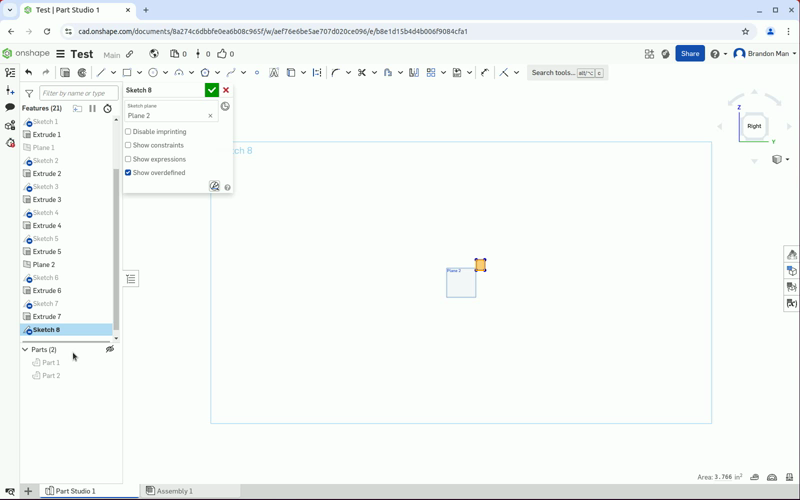
key(shift+e)
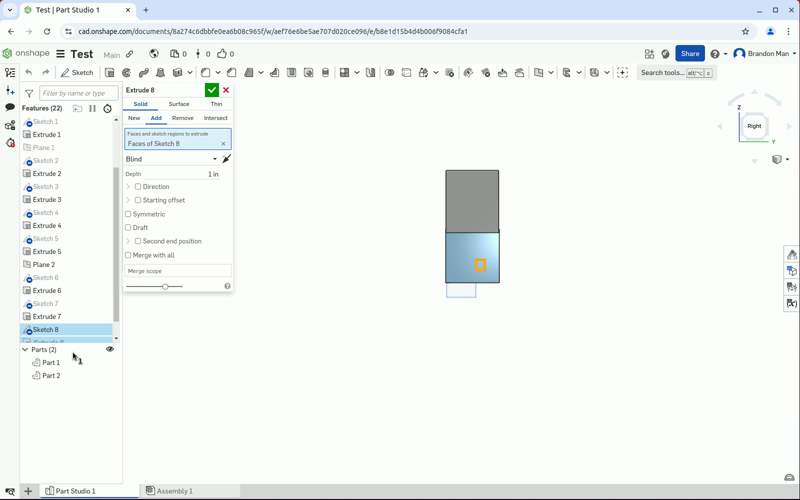
mouse_move(143, 106)
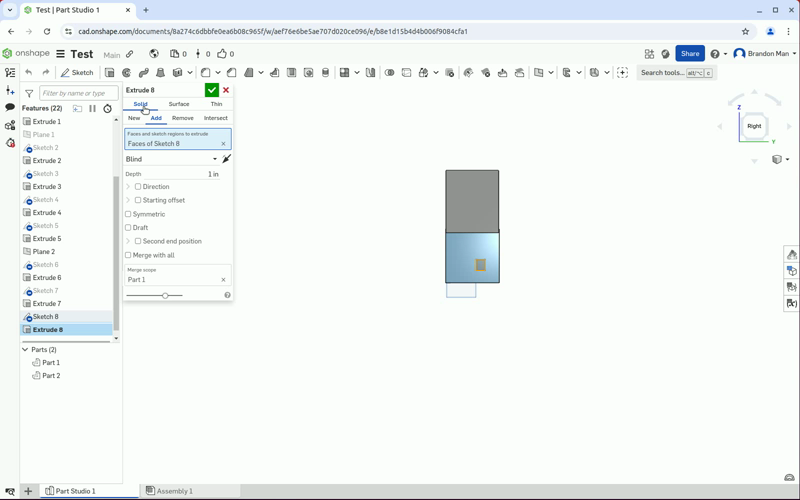
click(143, 106)
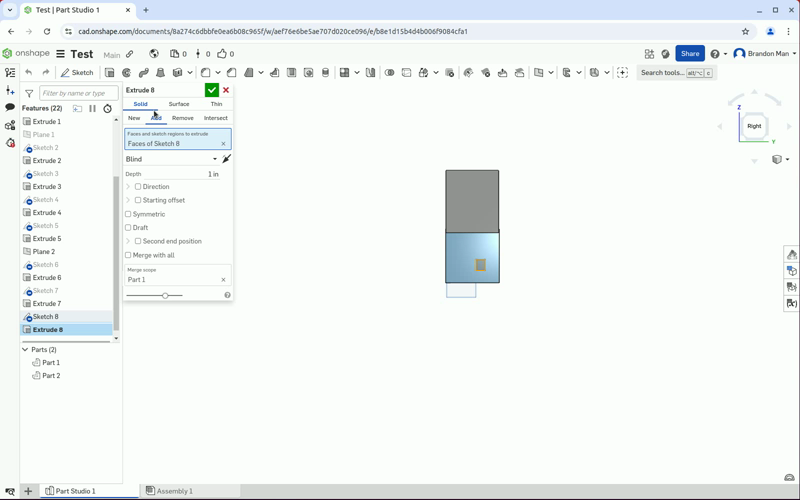
mouse_move(186, 120)
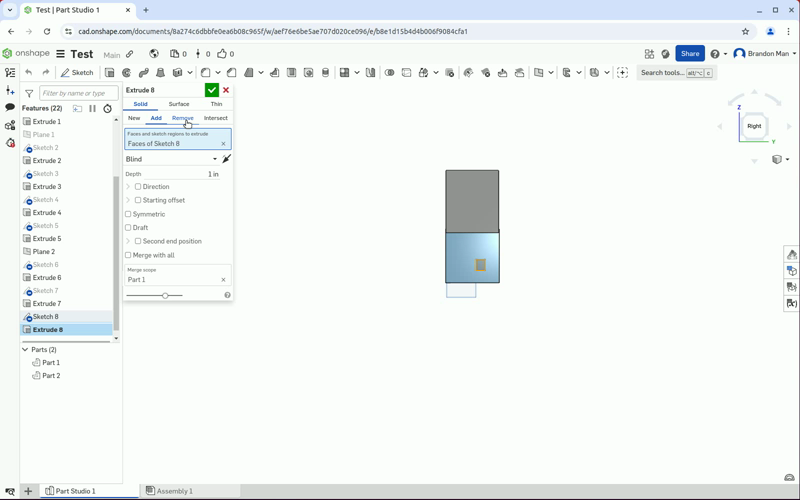
click(186, 120)
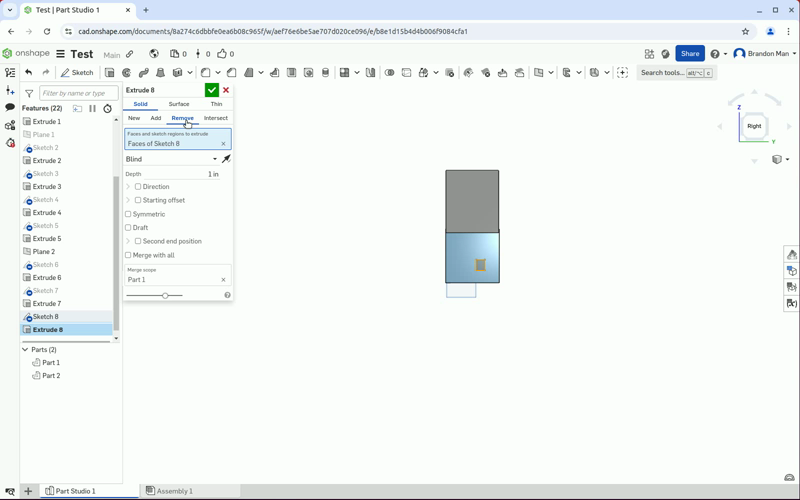
key(tab, 4)
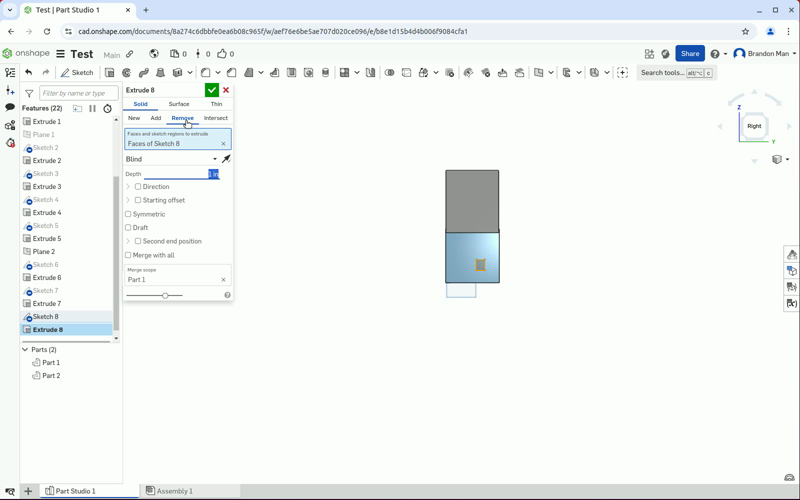
text(3.611)
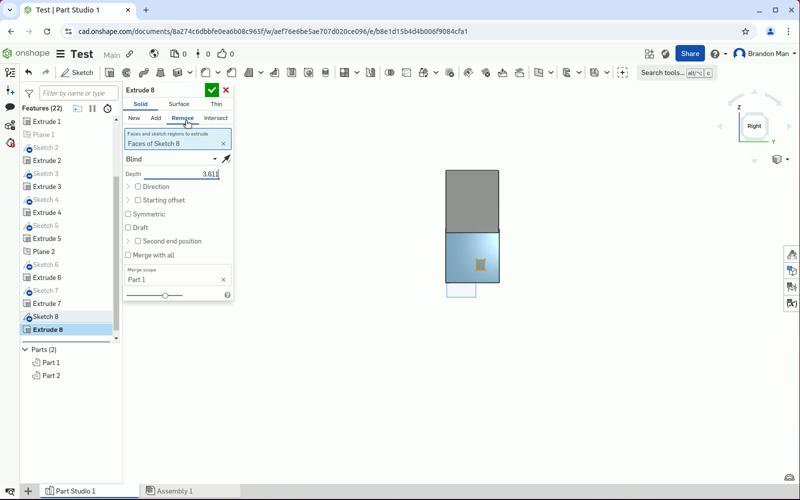
key(tab, 6)
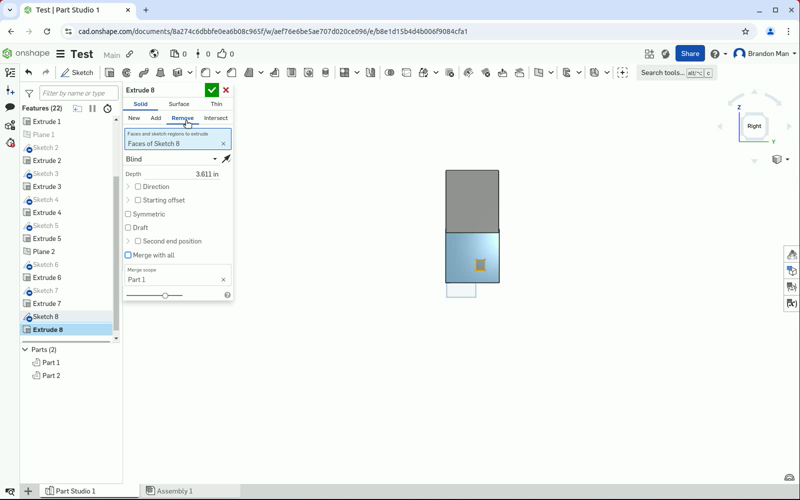
key(space)
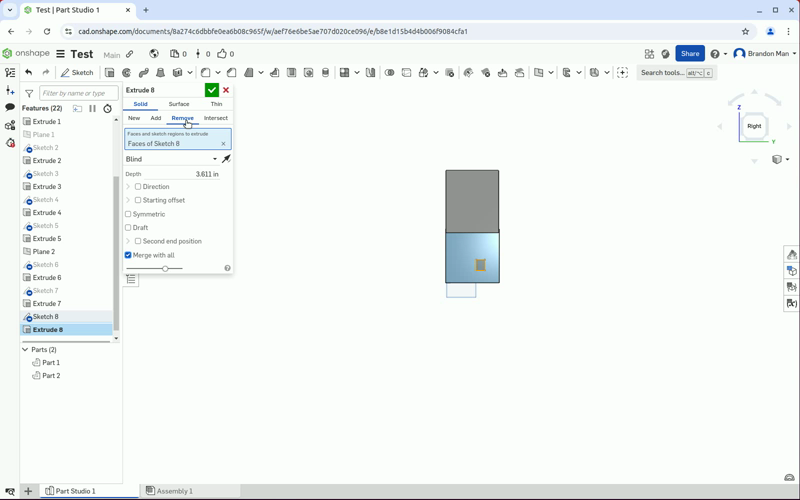
key(enter)
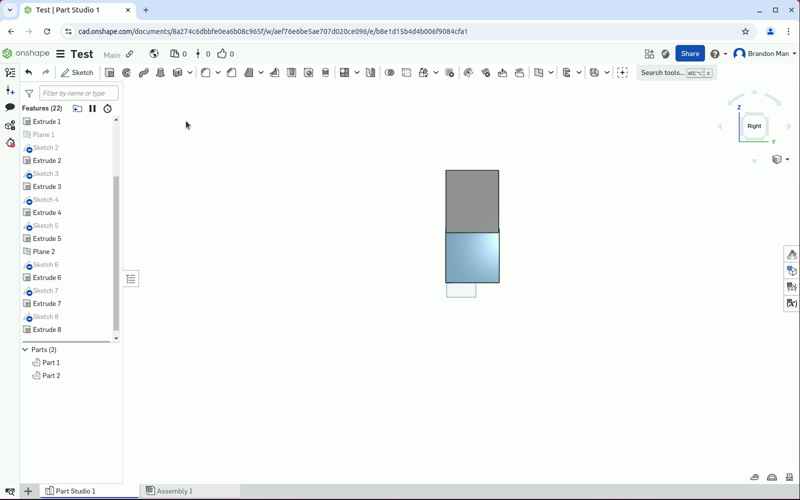
key(shift+h)
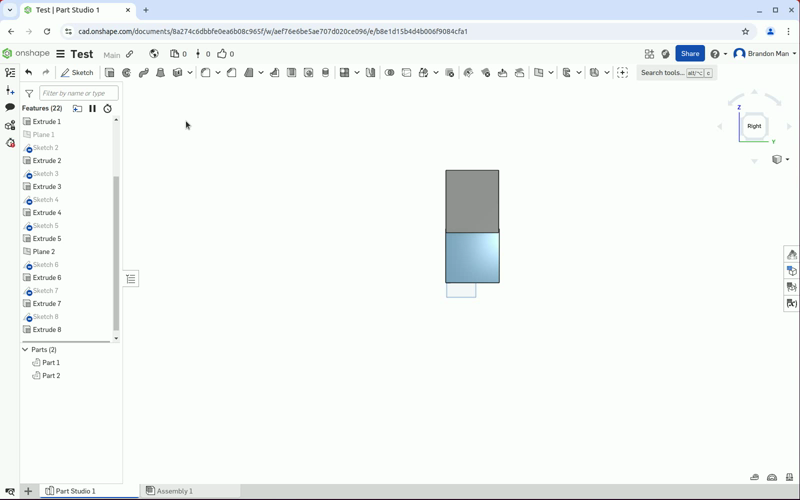
key(shift+h)
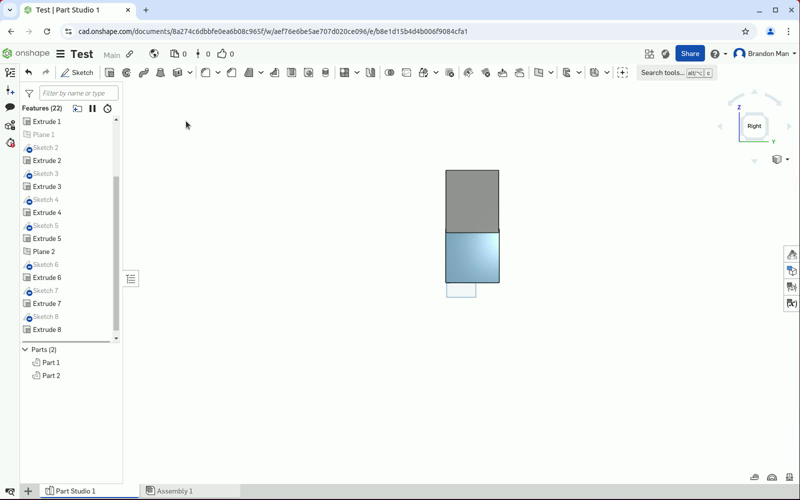
mouse_move(69, 111)
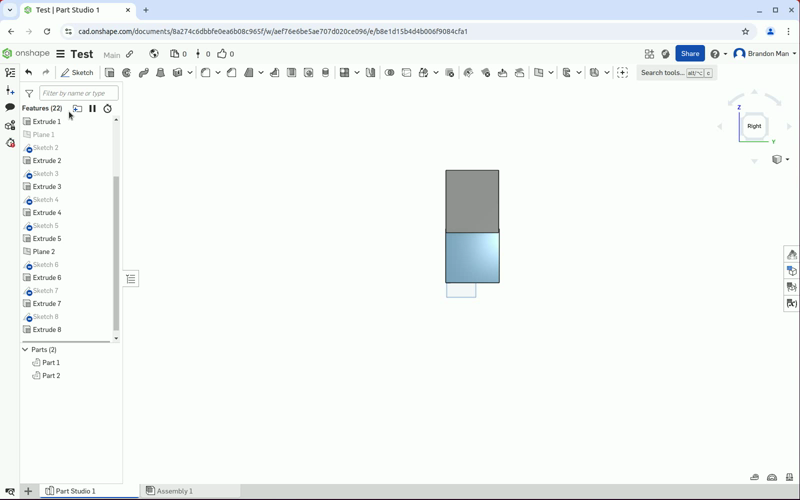
click(69, 111)
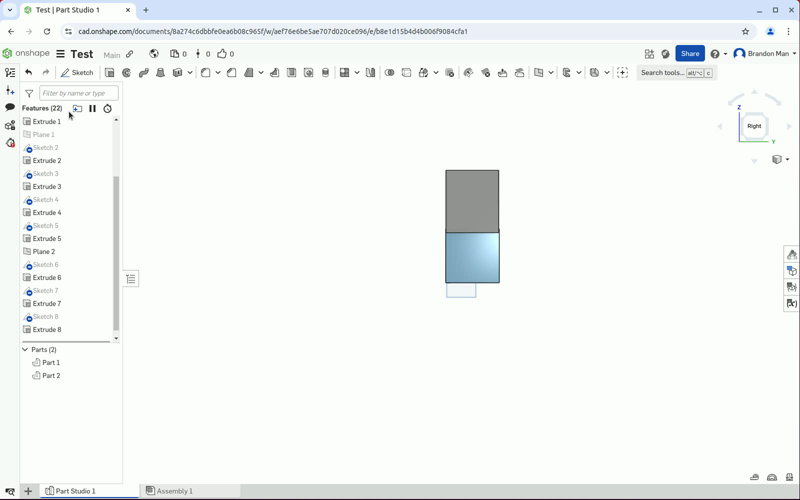
key(shift+s)
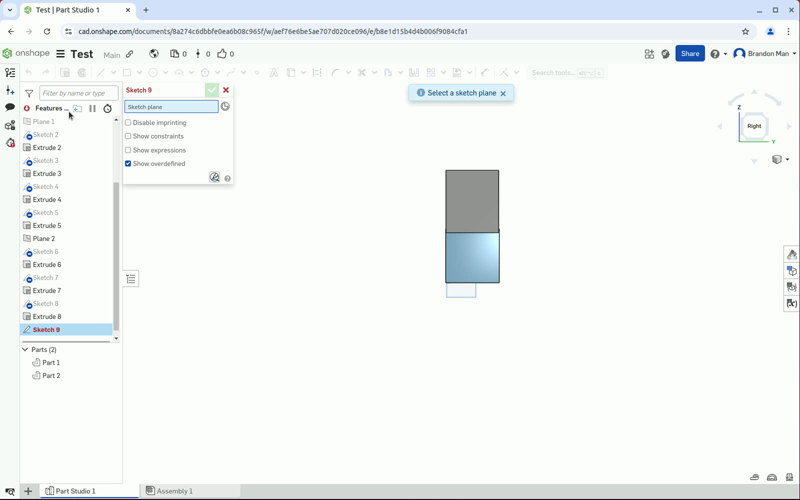
mouse_move(69, 241)
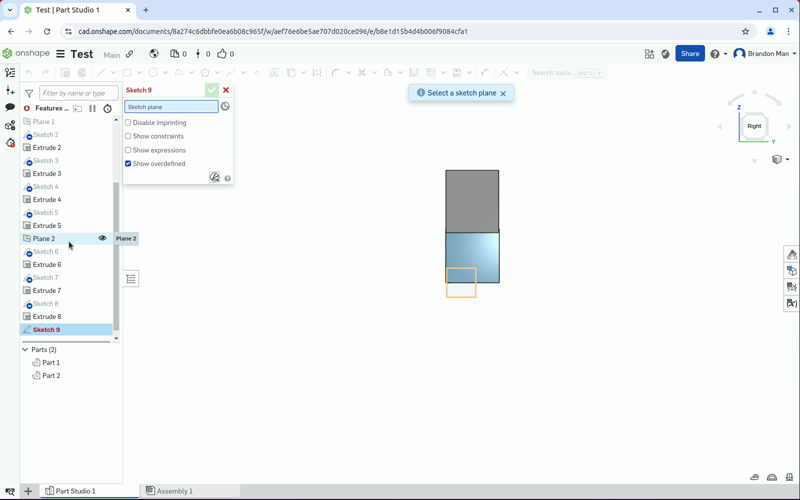
click(69, 241)
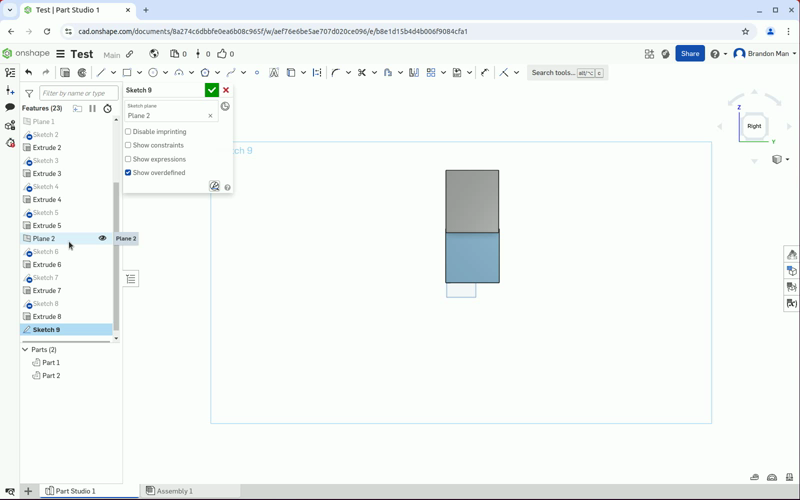
mouse_move(73, 352)
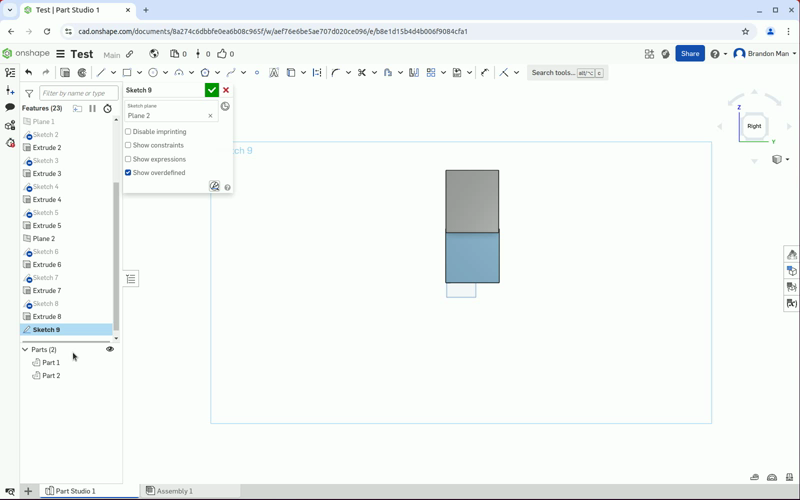
key(y)
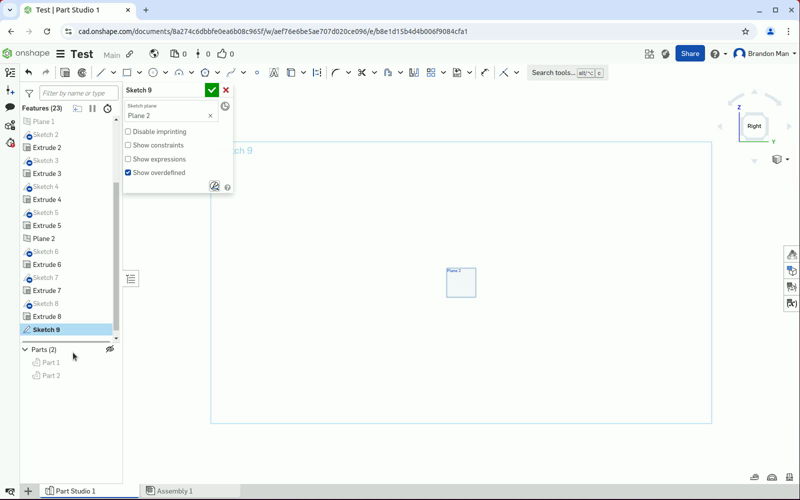
key(l)
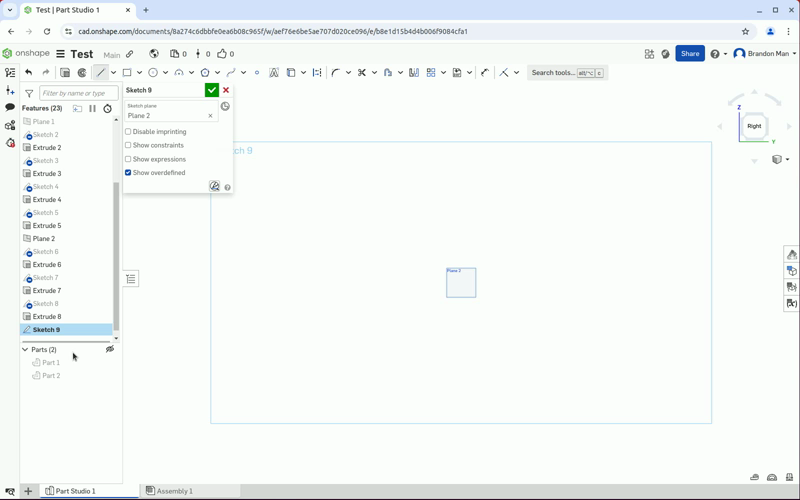
key_down(shift)
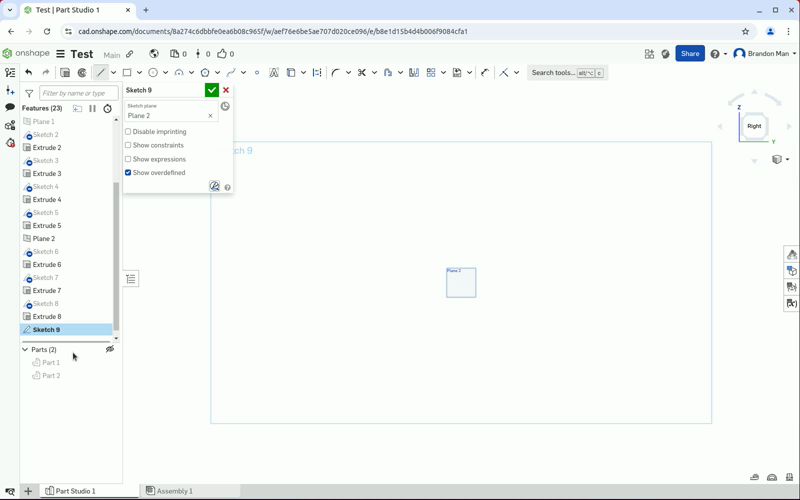
mouse_move(476, 250)
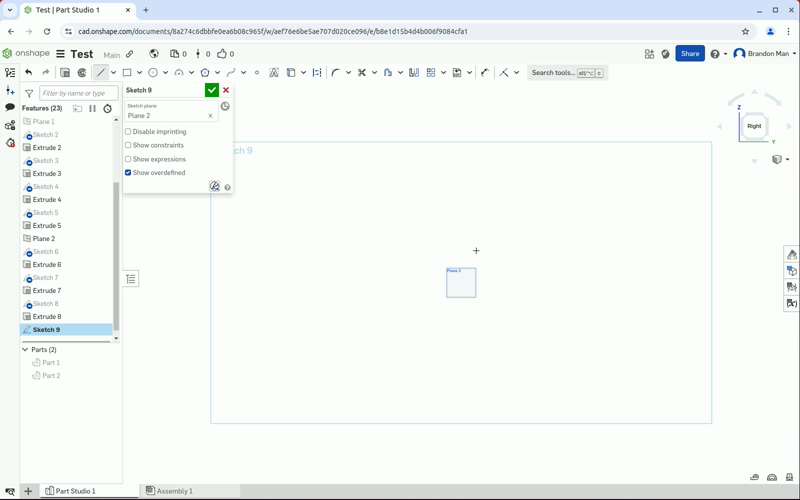
click(476, 250)
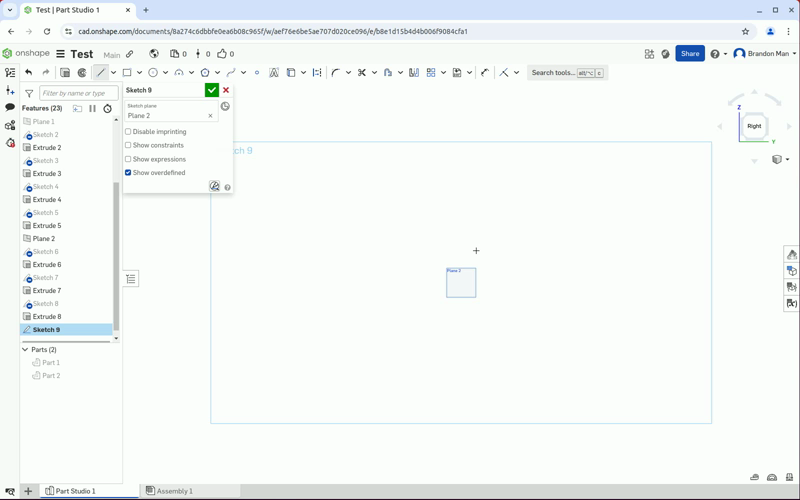
key_up(shift)
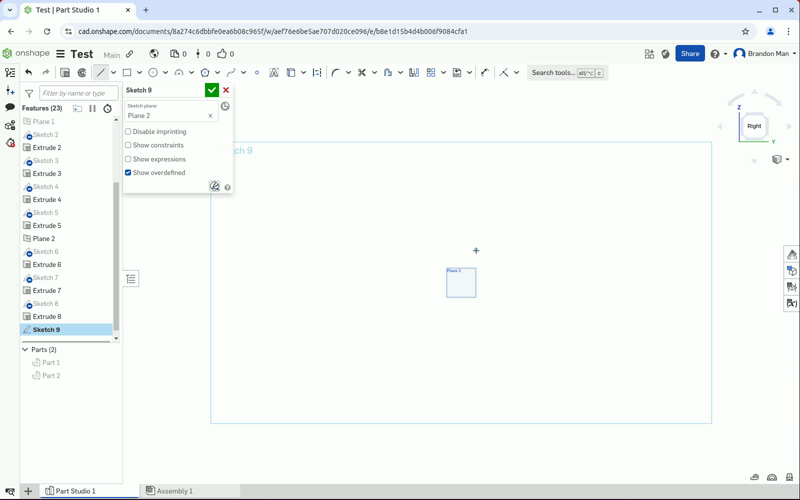
key_down(shift)
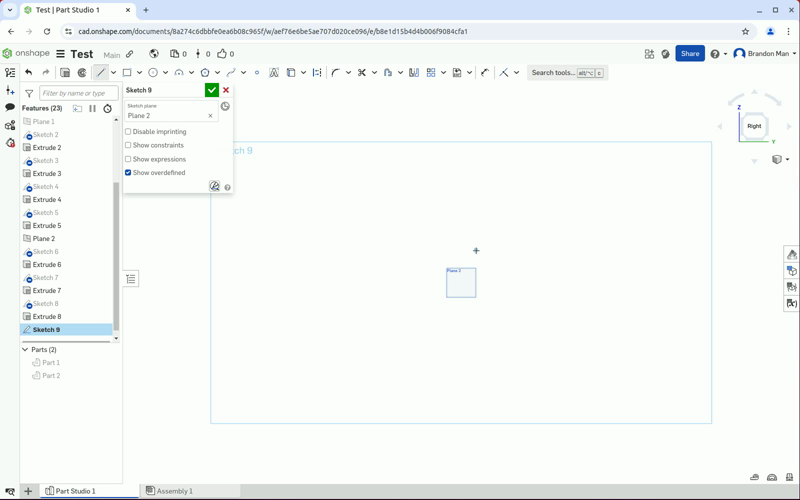
mouse_move(506, 250)
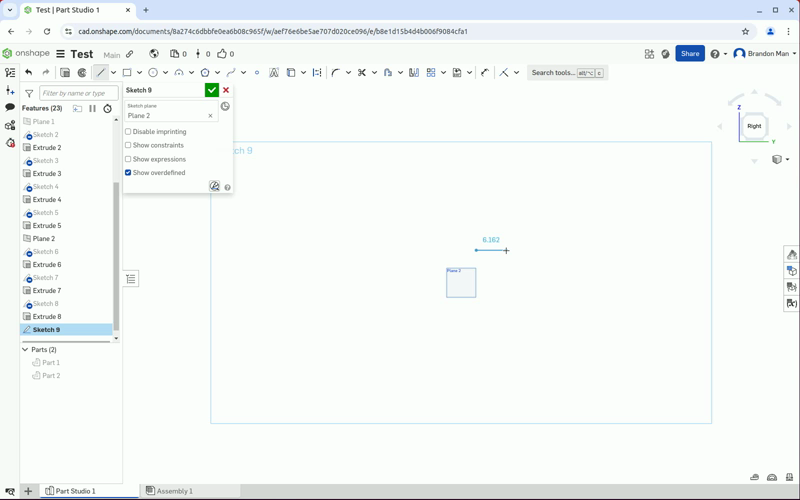
mouse_move(484, 250)
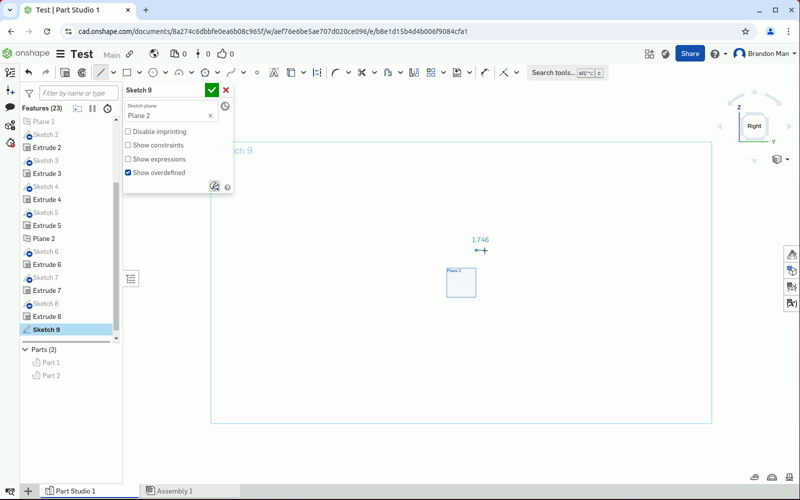
click(484, 250)
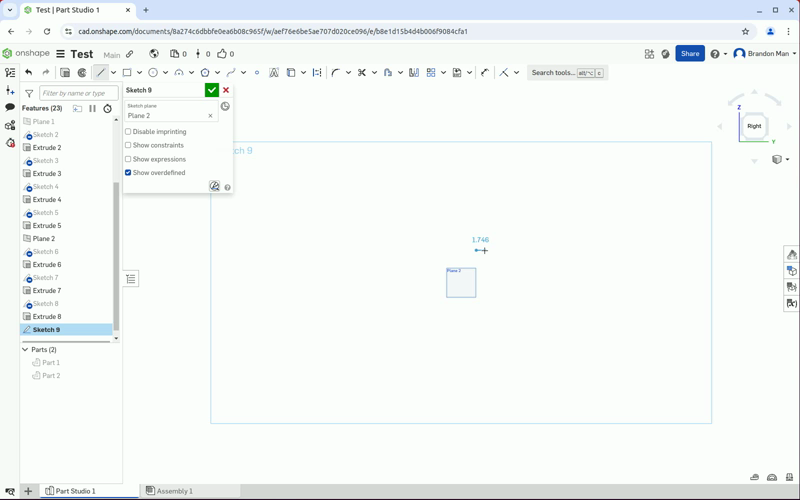
key_up(shift)
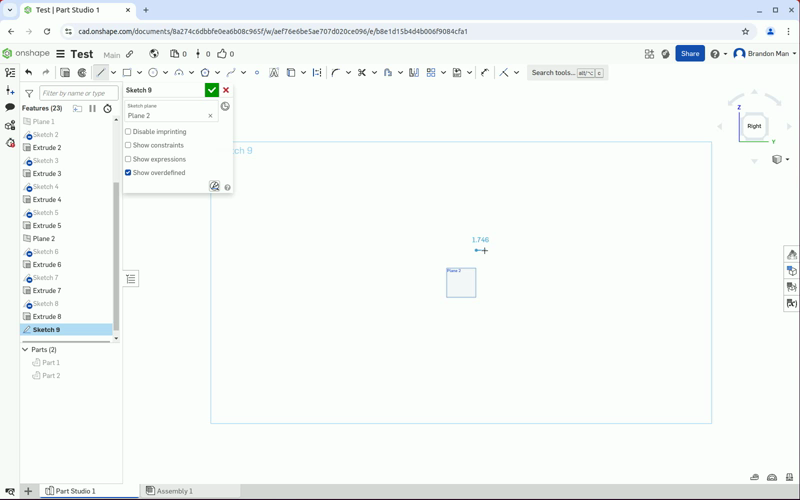
key_down(shift)
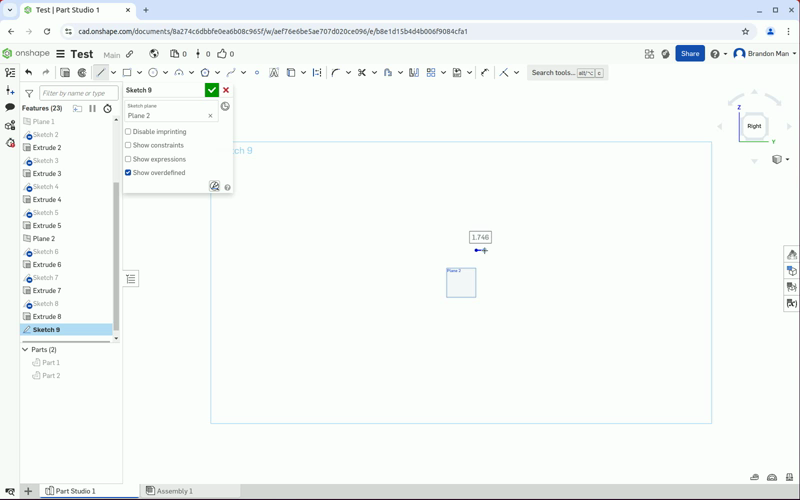
mouse_move(514, 250)
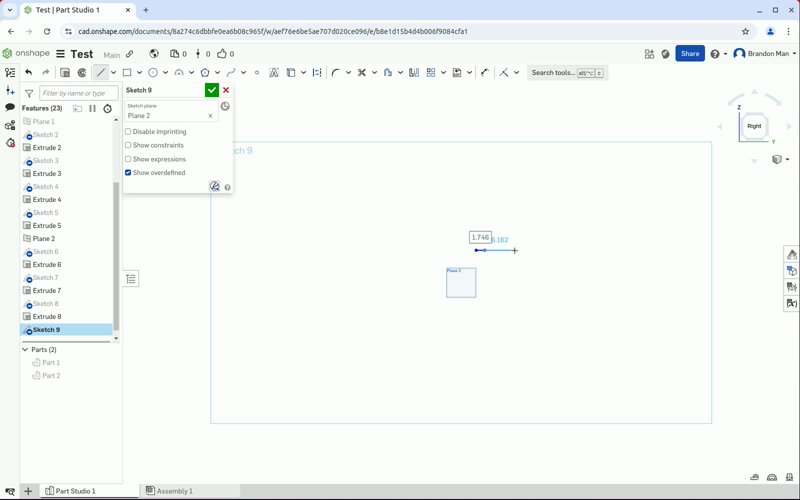
mouse_move(484, 239)
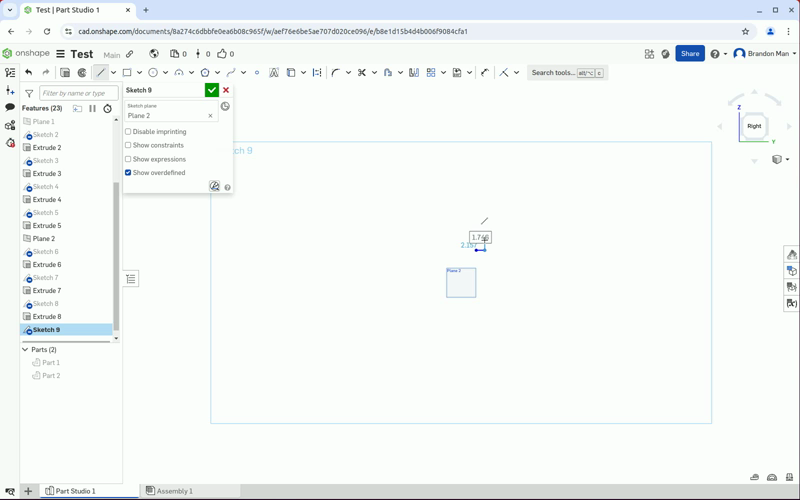
click(484, 239)
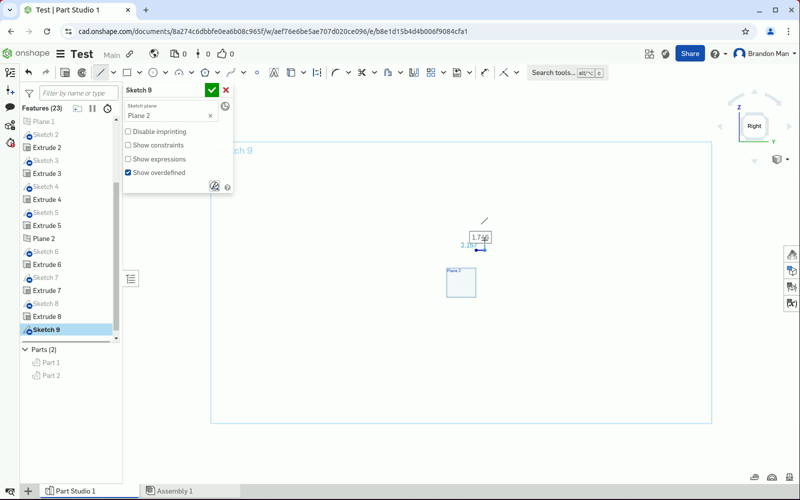
key_up(shift)
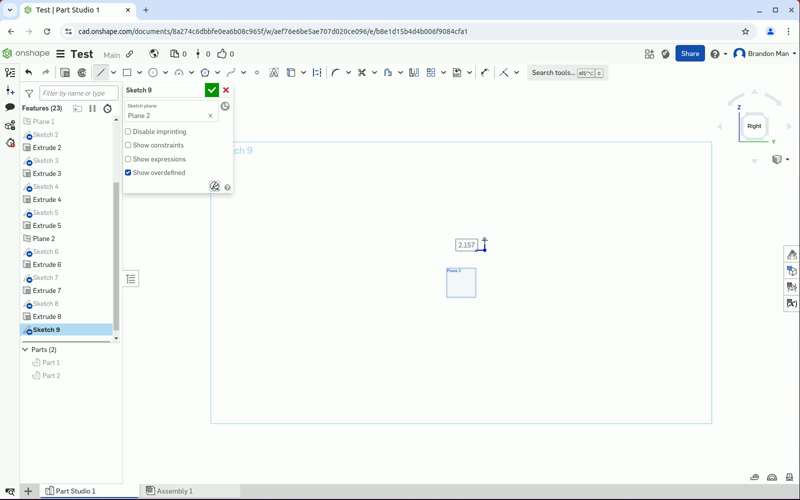
key_down(shift)
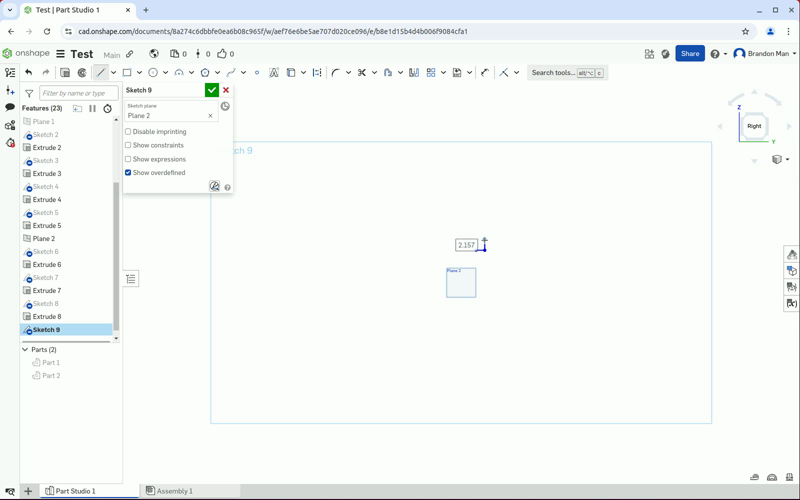
mouse_move(514, 239)
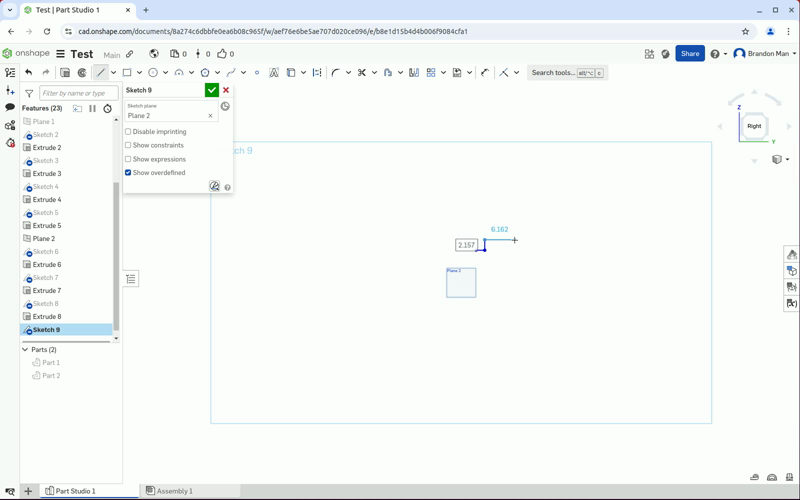
mouse_move(476, 239)
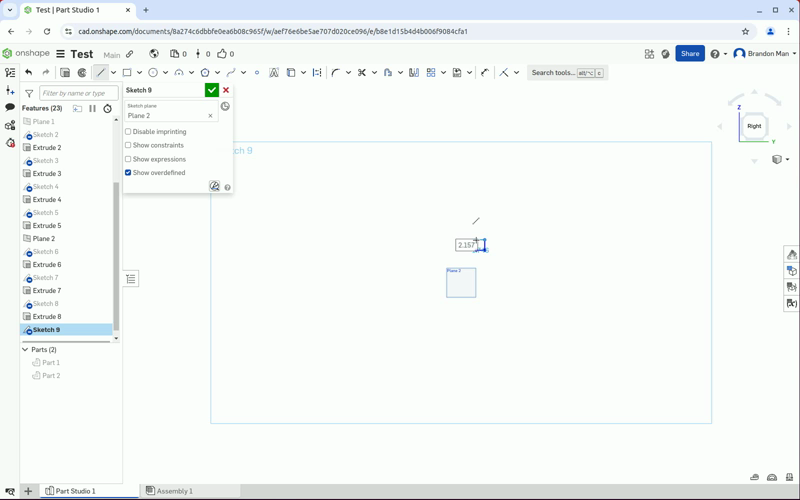
click(476, 239)
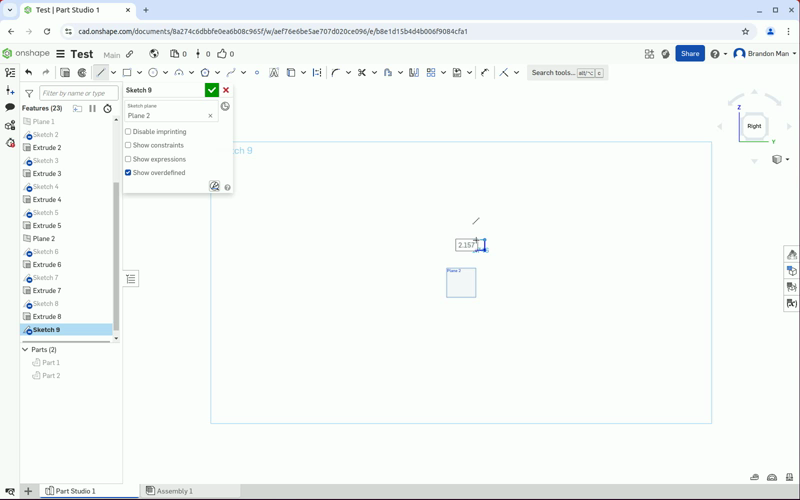
key_up(shift)
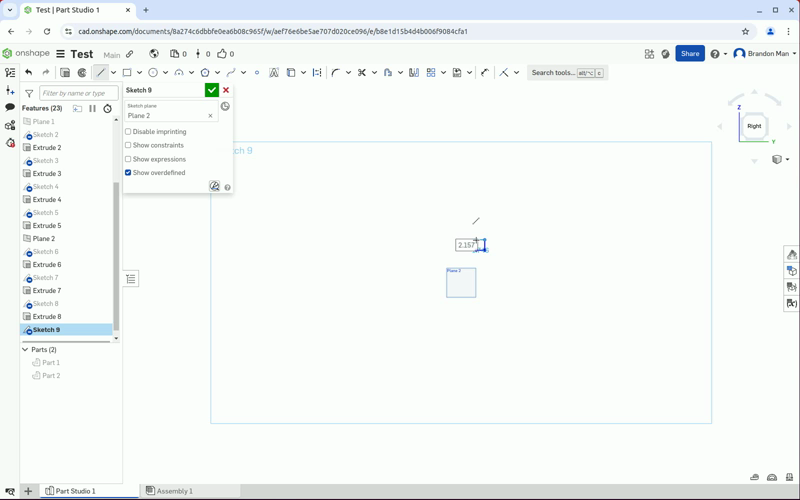
mouse_move(506, 239)
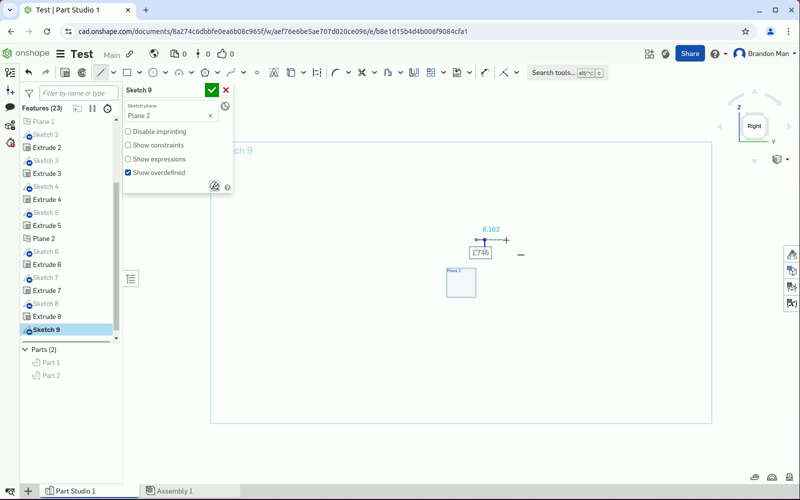
key_down(shift)
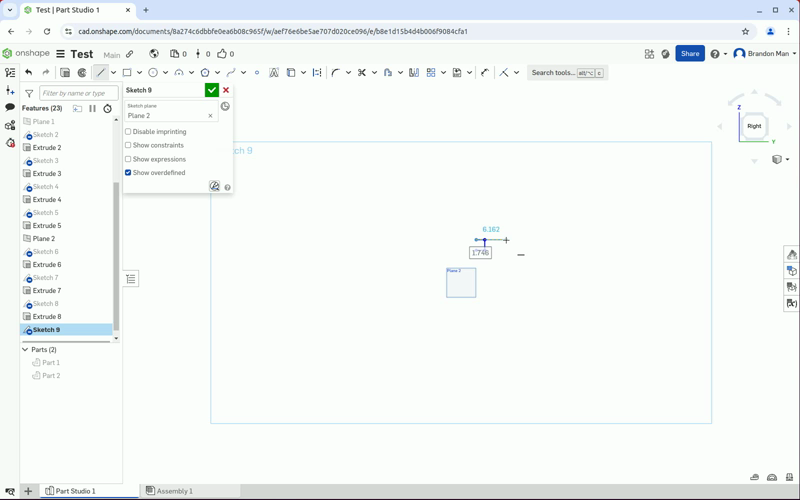
mouse_move(476, 250)
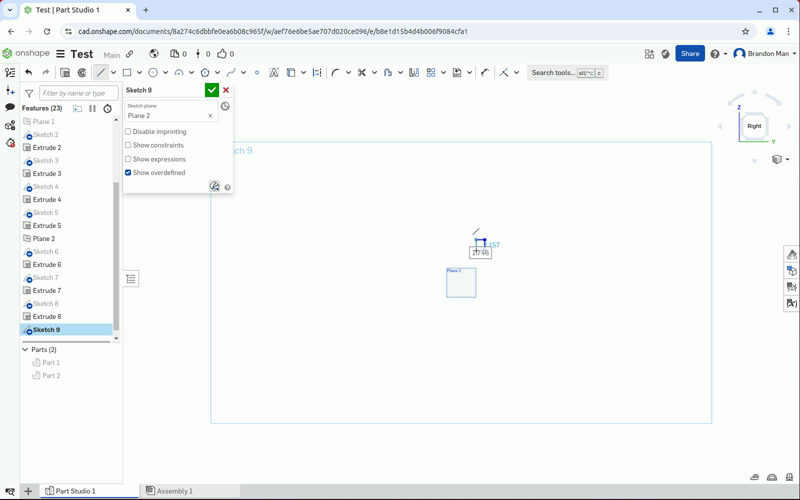
key_up(shift)
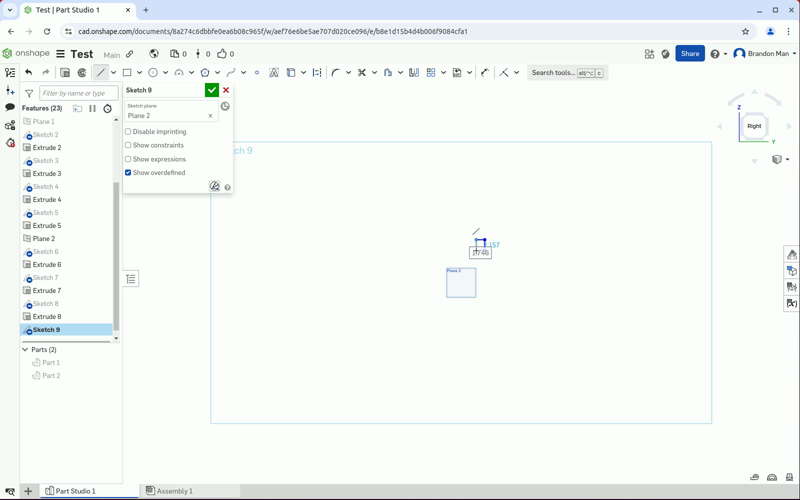
click(476, 250)
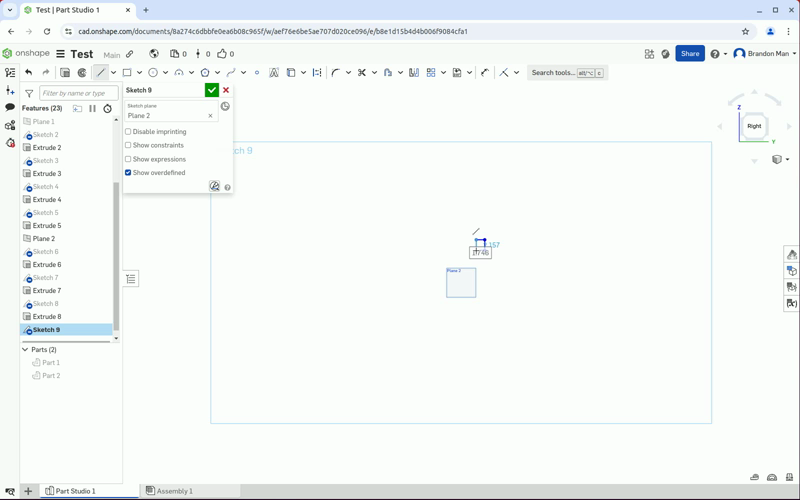
key(esc)
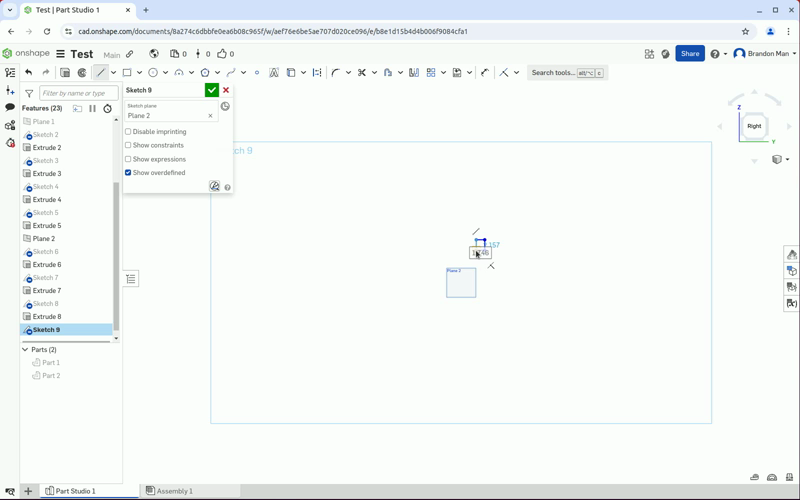
mouse_move(483, 240)
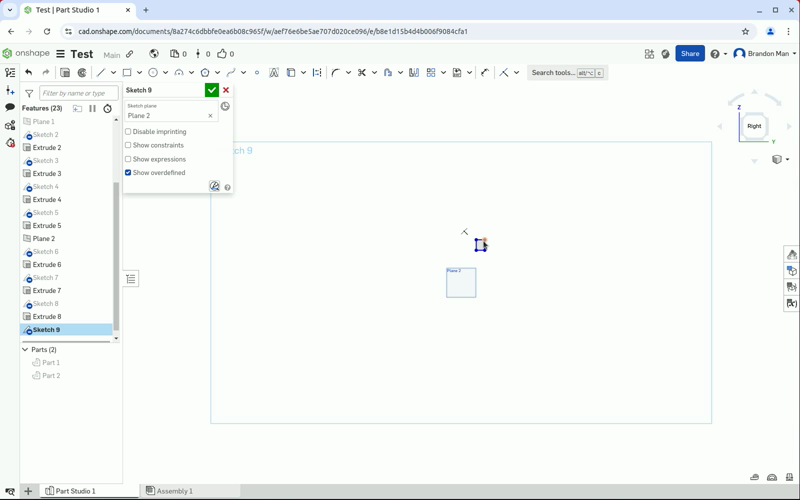
scroll(6)
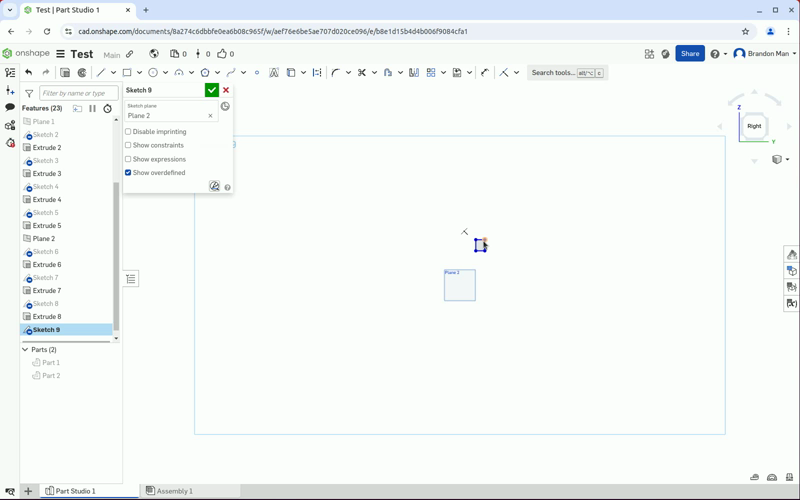
scroll(6)
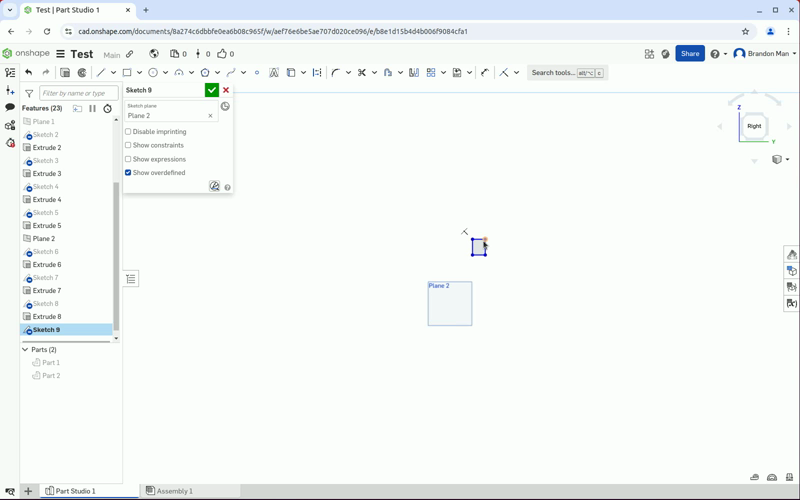
scroll(6)
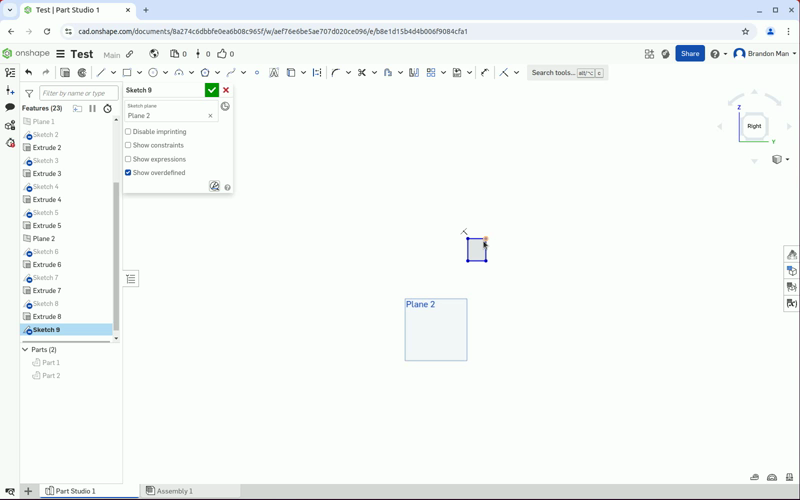
scroll(6)
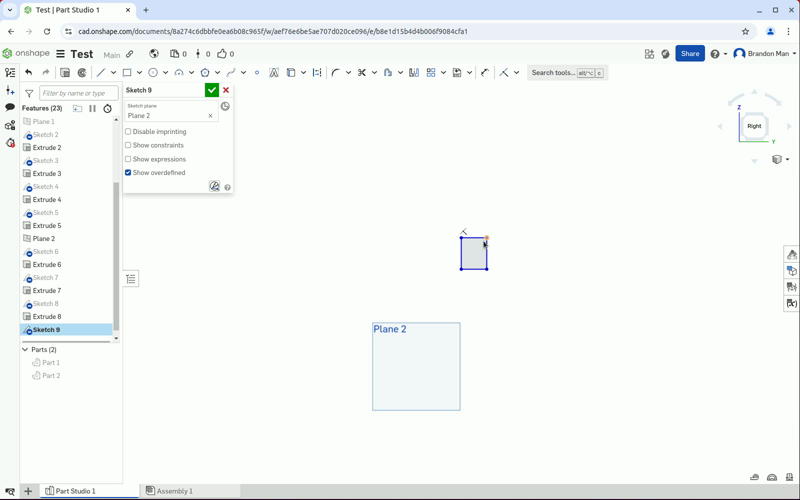
scroll(6)
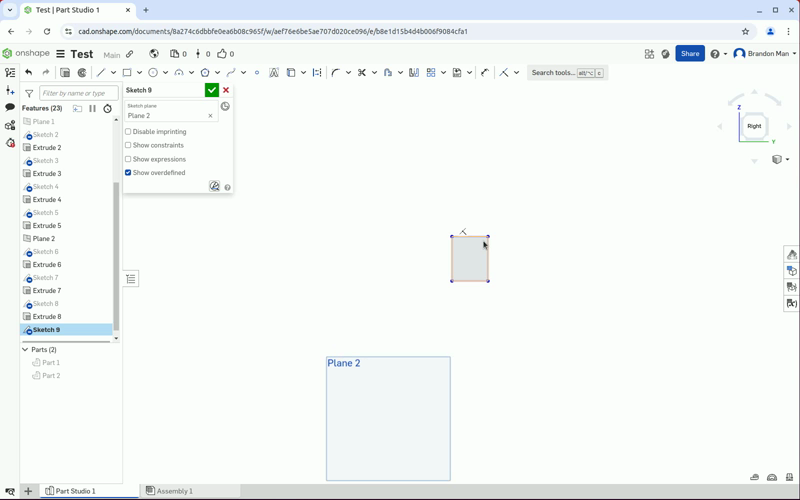
scroll(6)
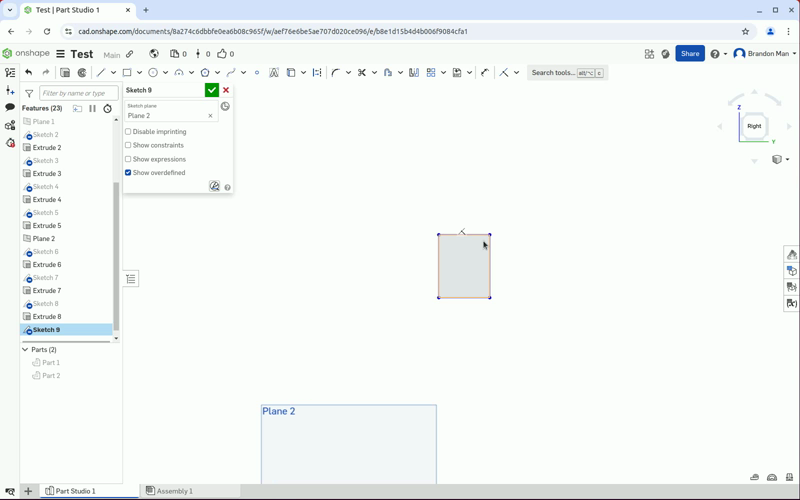
scroll(6)
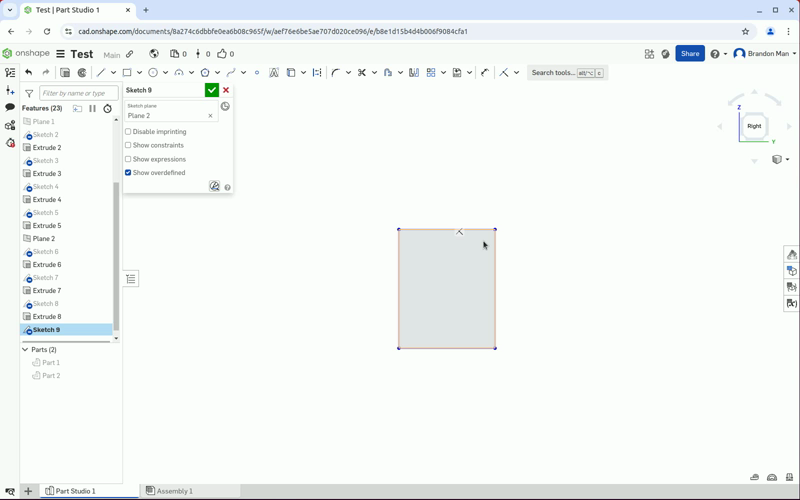
click(483, 240)
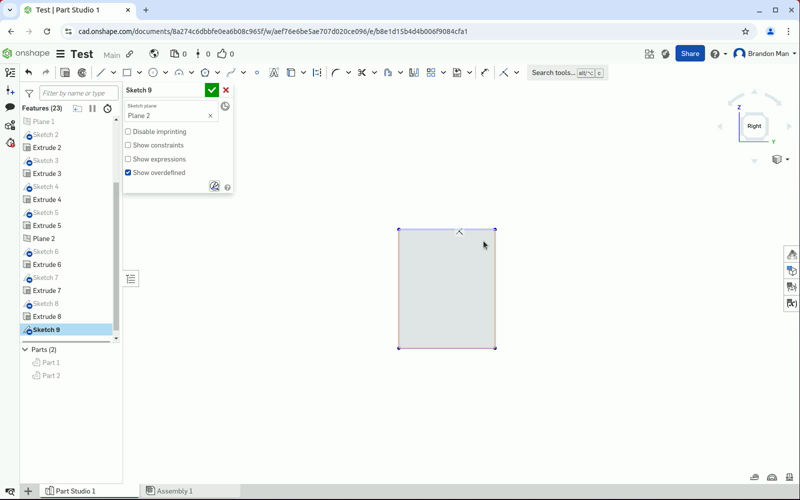
scroll(-6)
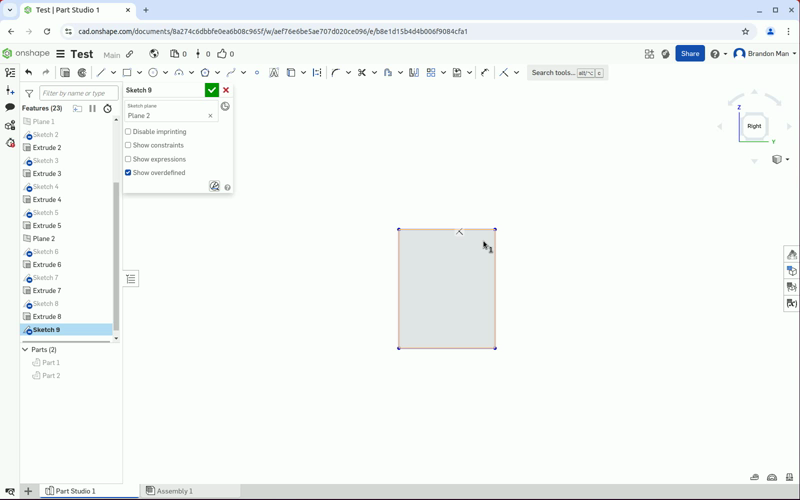
scroll(-6)
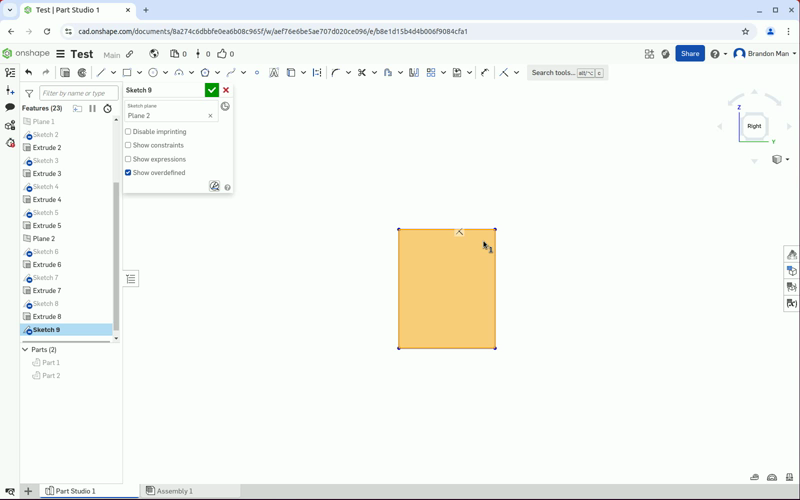
scroll(-6)
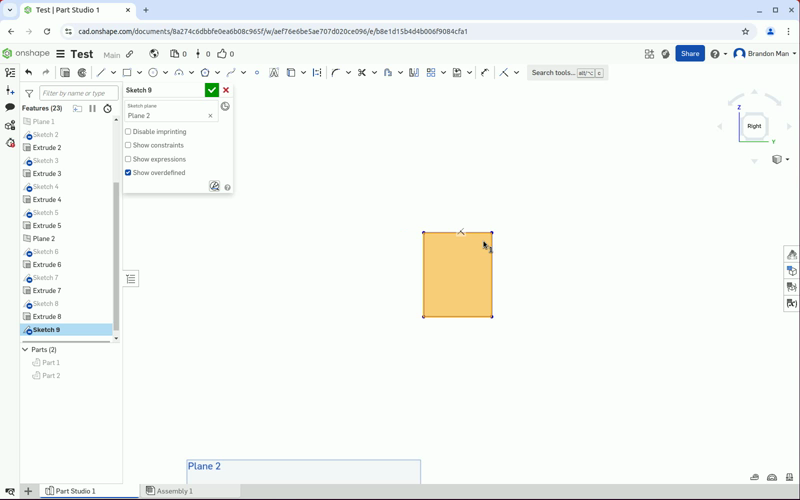
scroll(-6)
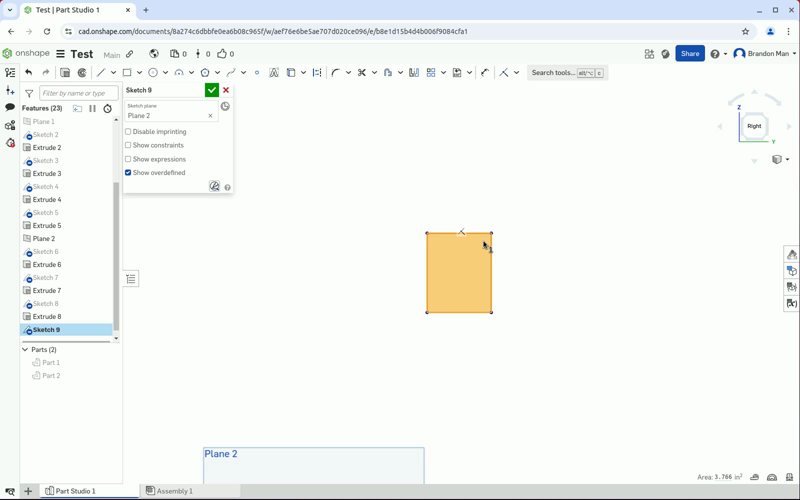
scroll(-6)
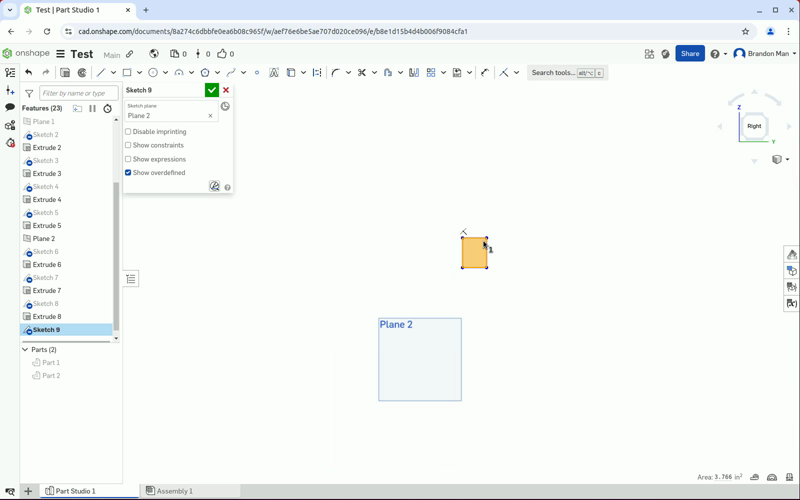
scroll(-6)
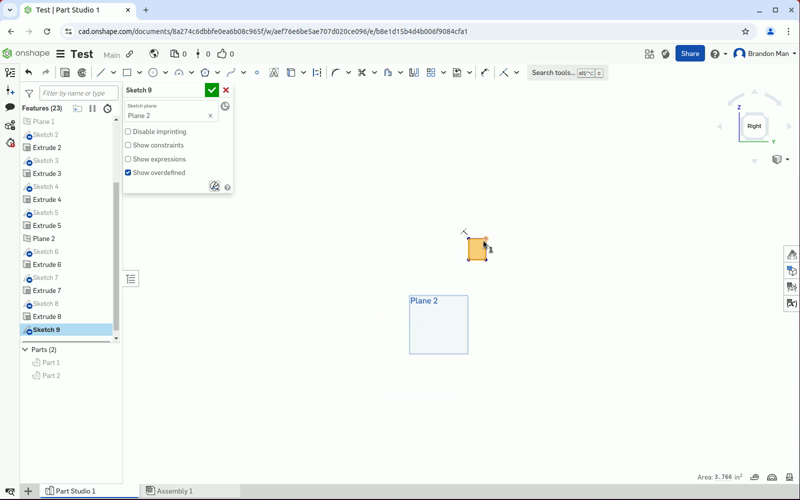
scroll(-6)
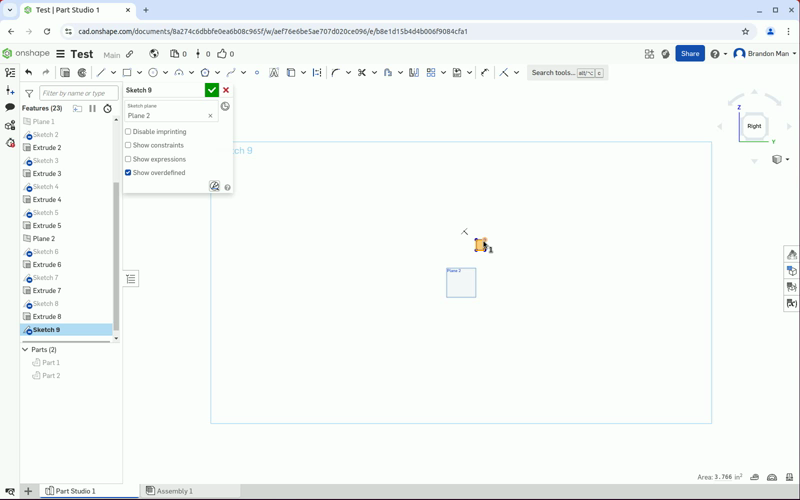
mouse_move(73, 352)
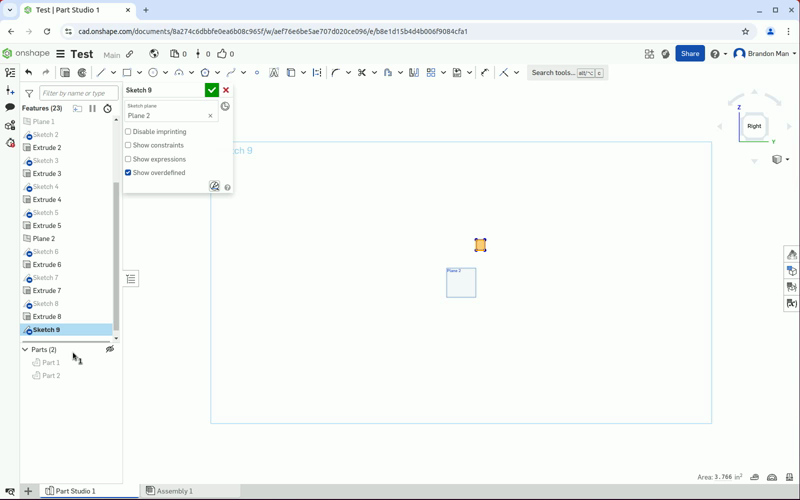
key(shift+y)
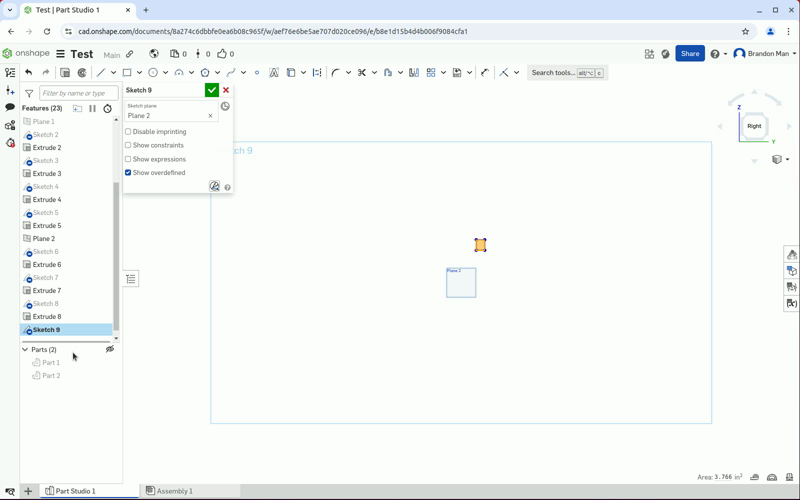
key(shift+e)
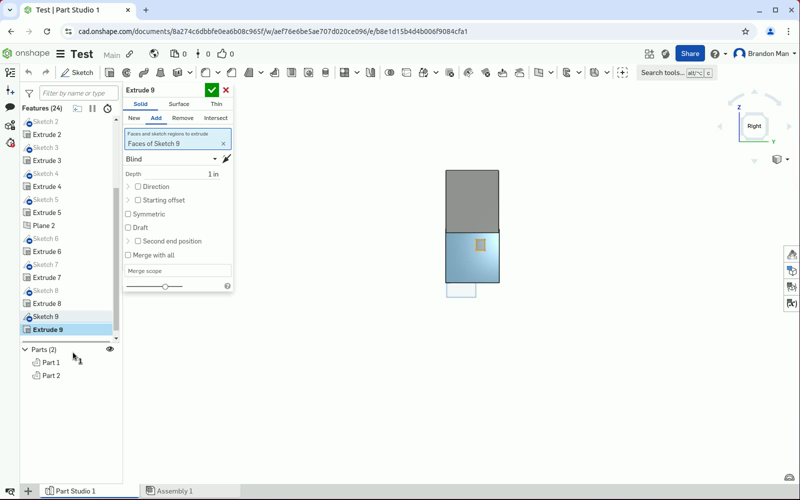
mouse_move(143, 106)
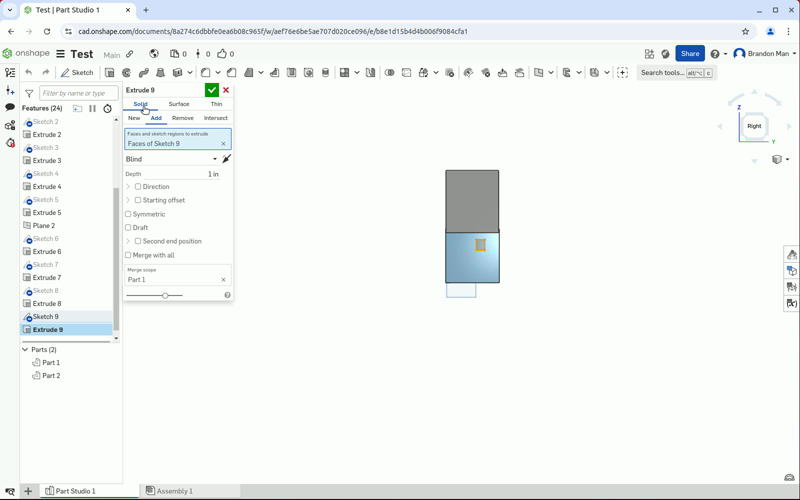
click(143, 106)
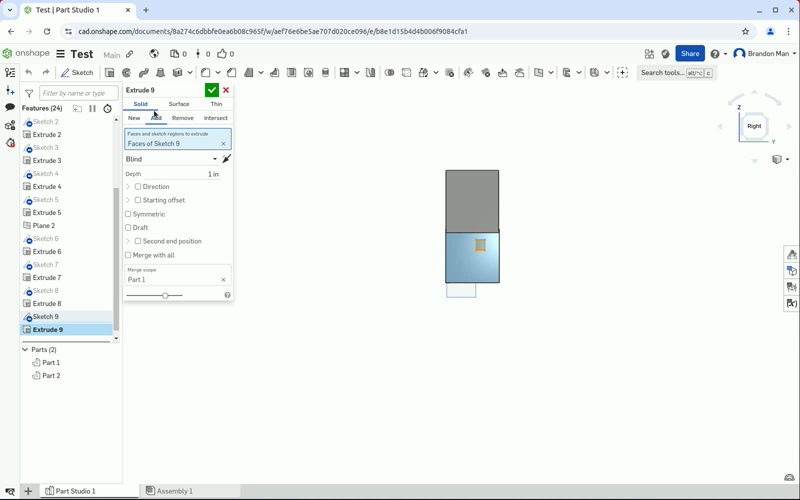
mouse_move(186, 120)
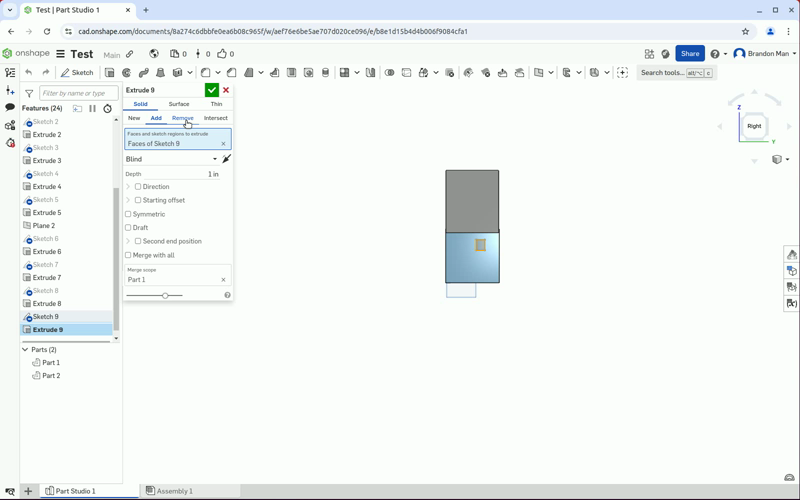
click(186, 120)
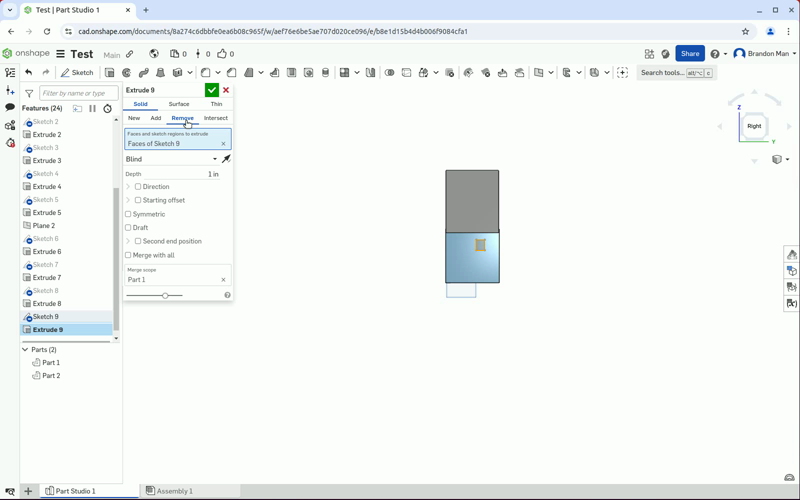
key(tab, 4)
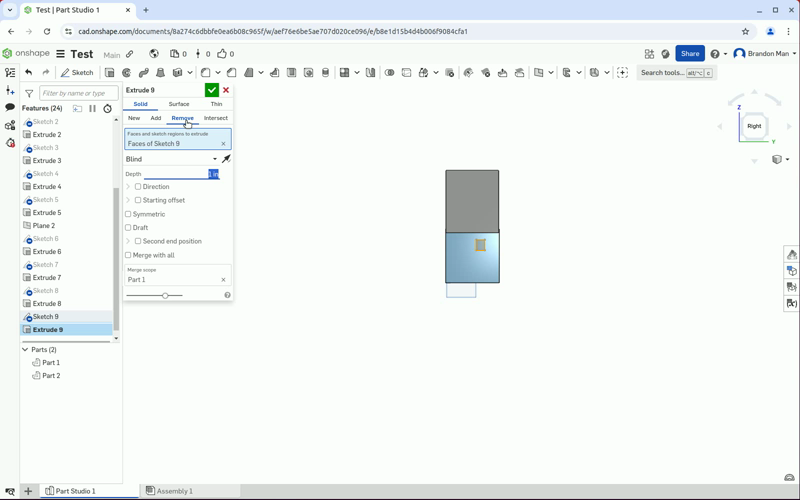
text(3.611)
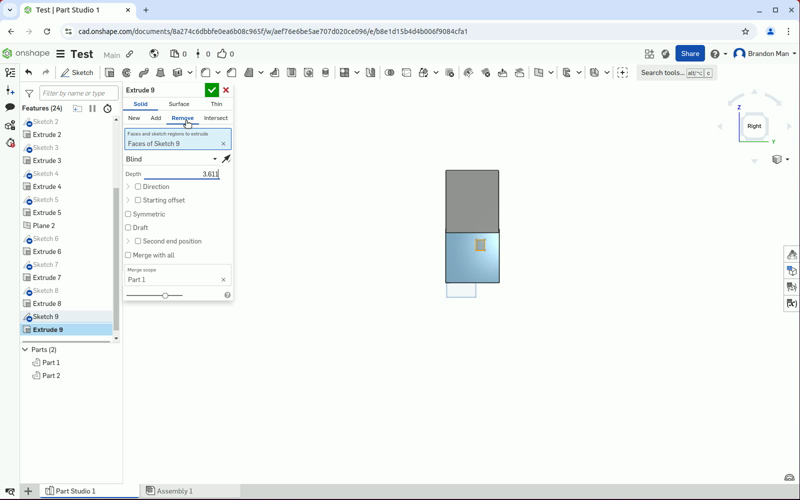
key(tab, 6)
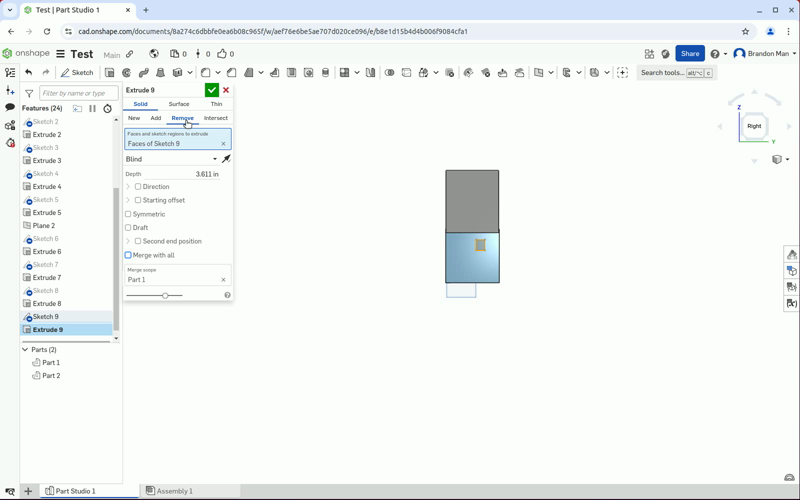
key(space)
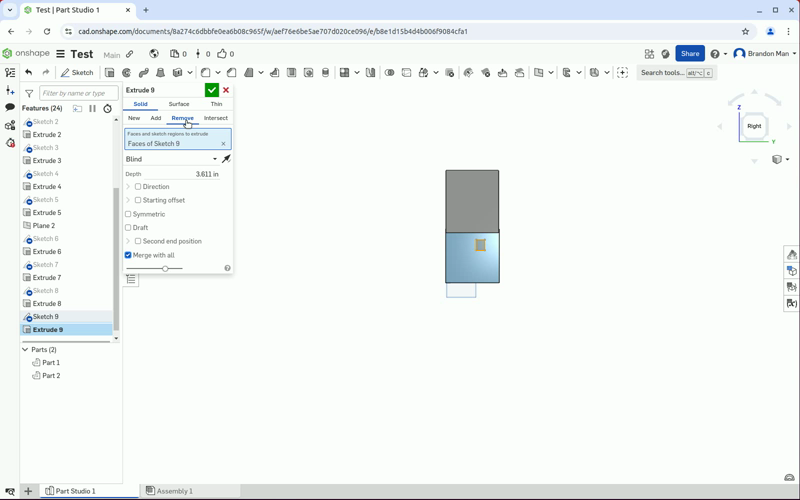
key(enter)
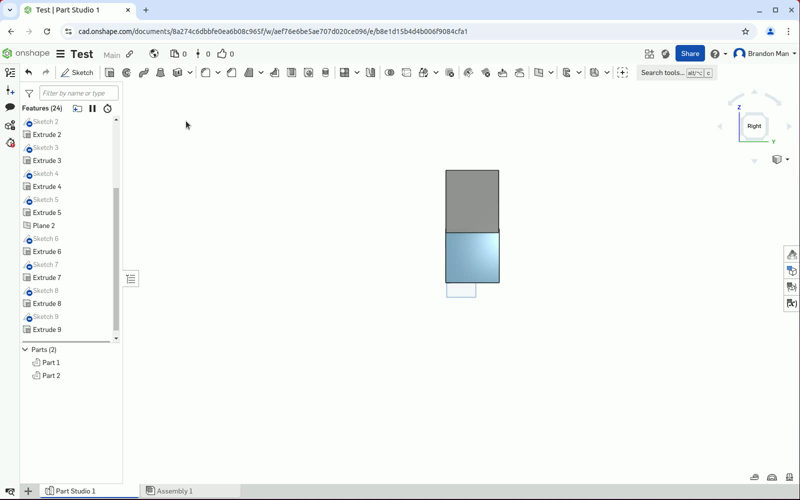
key(shift+h)
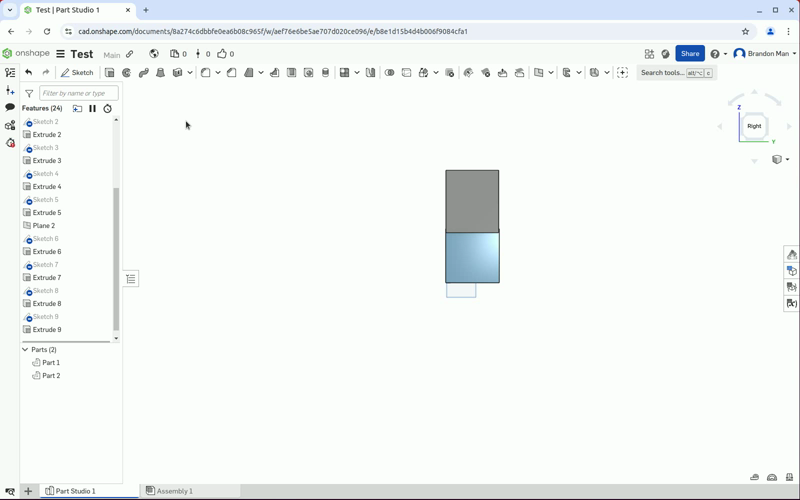
key(shift+h)
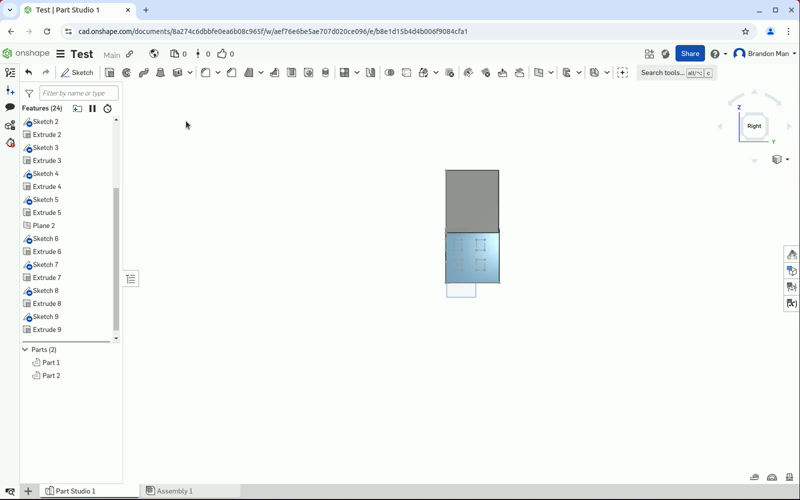
key(shift+7)
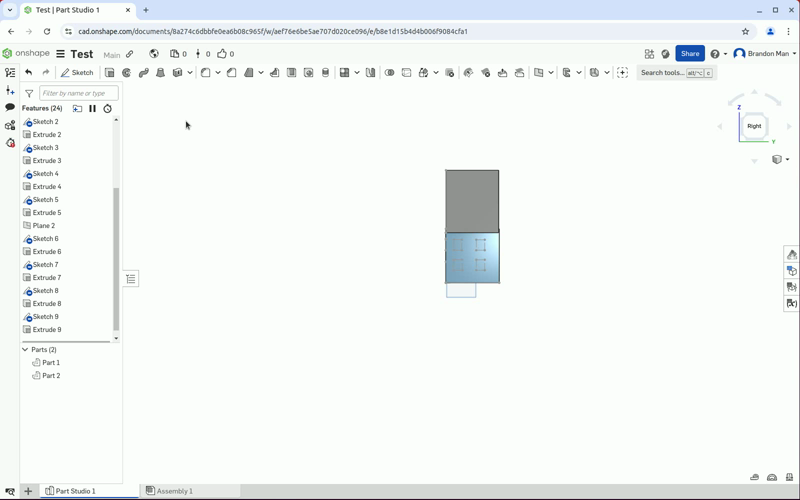
key(right, 2)
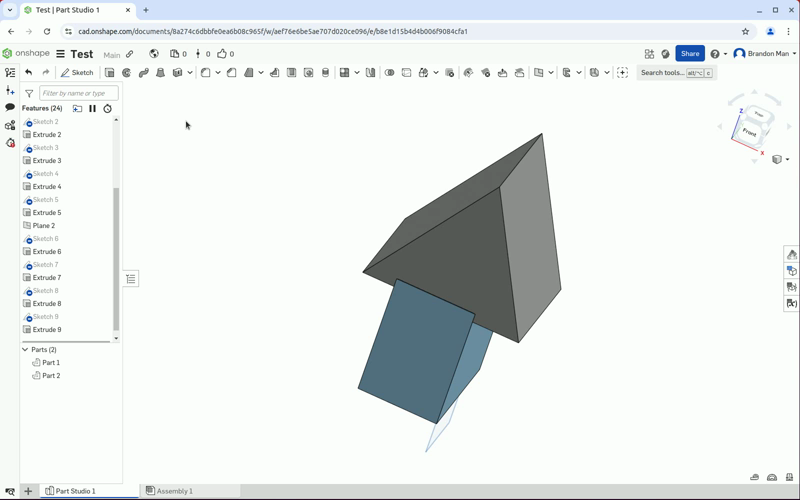
key(down, 2)
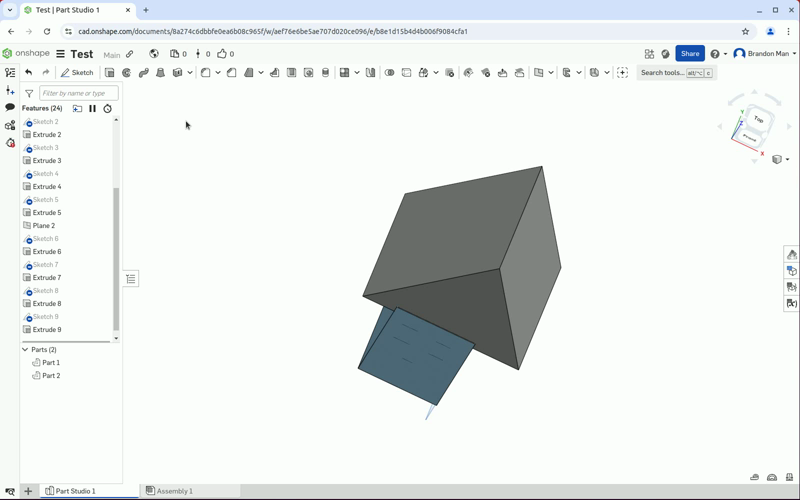
key(up, 2)
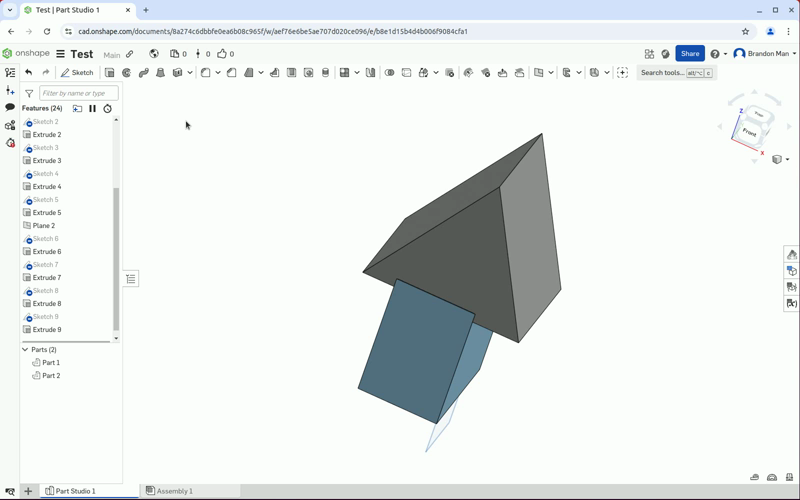
key(left, 2)
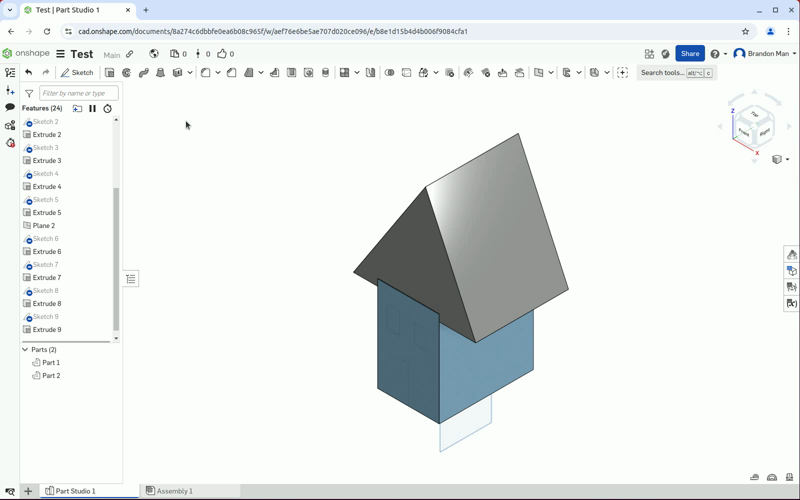
mouse_move(69, 85)
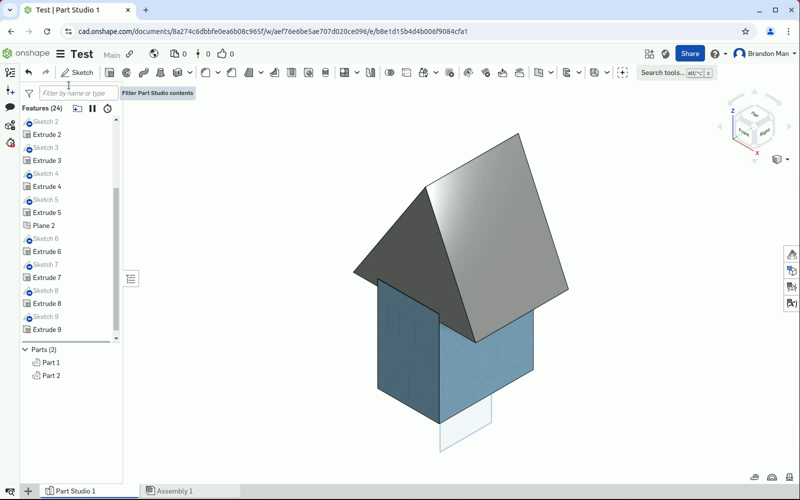
click(69, 85)